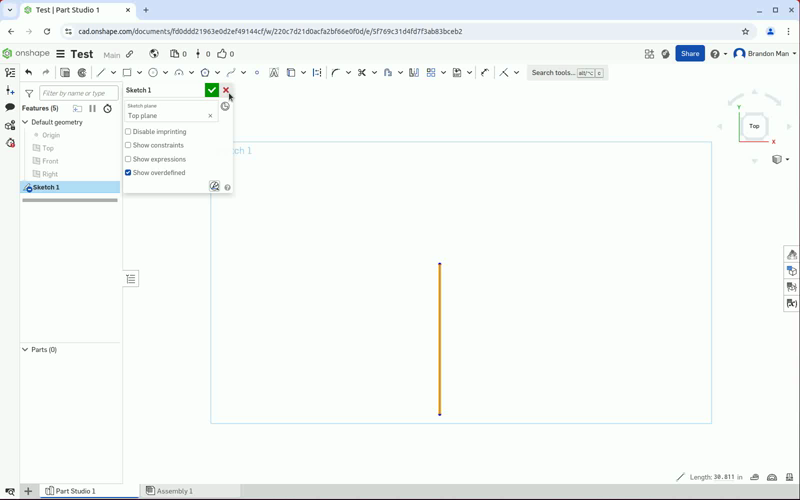
key(shift+h)
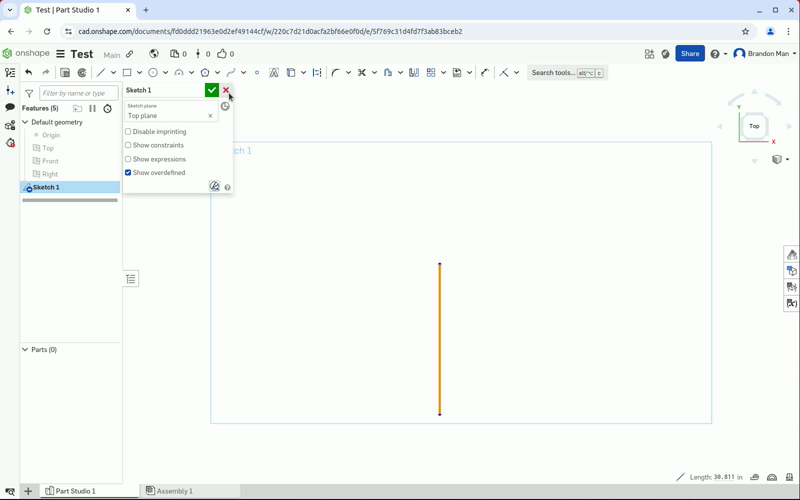
key(shift+s)
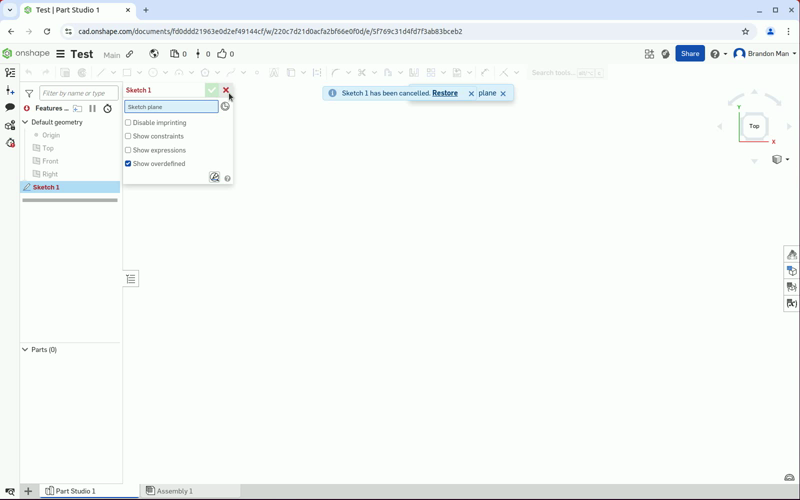
mouse_move(73, 150)
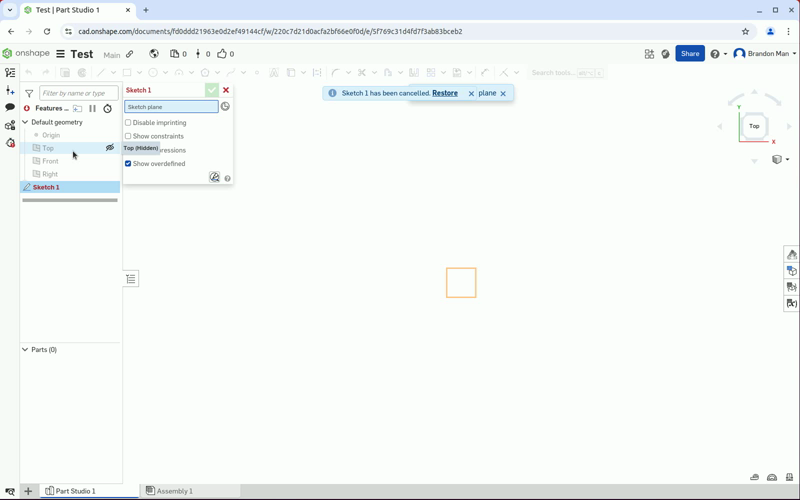
click(73, 150)
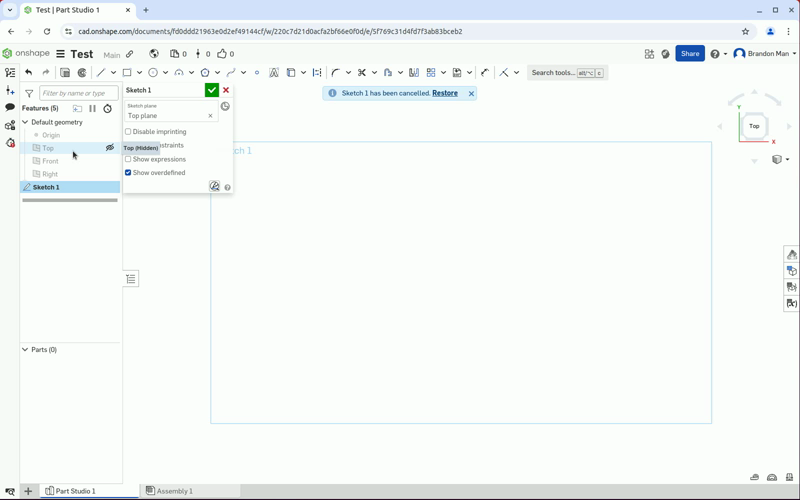
mouse_move(73, 352)
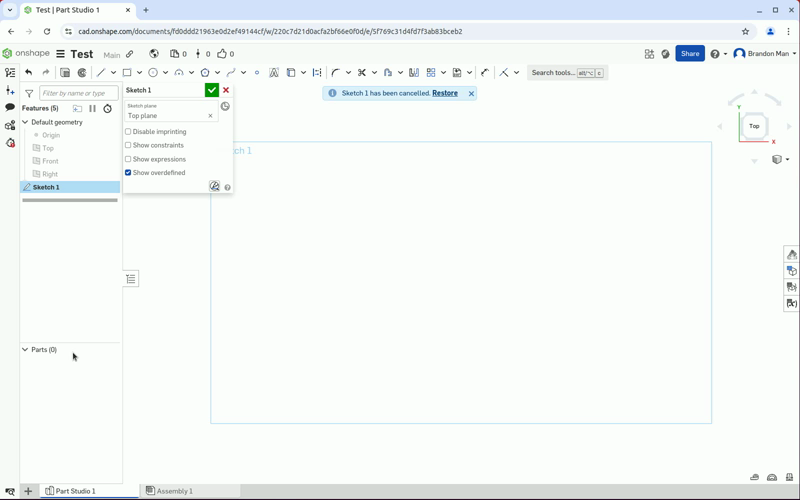
key(y)
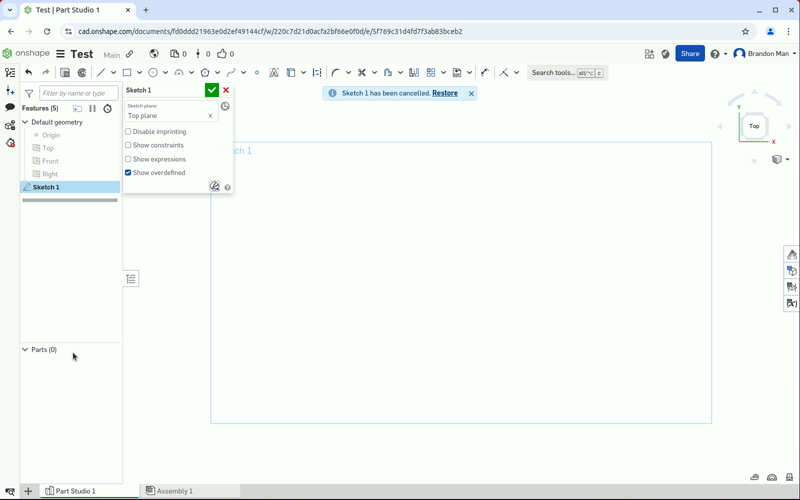
key(l)
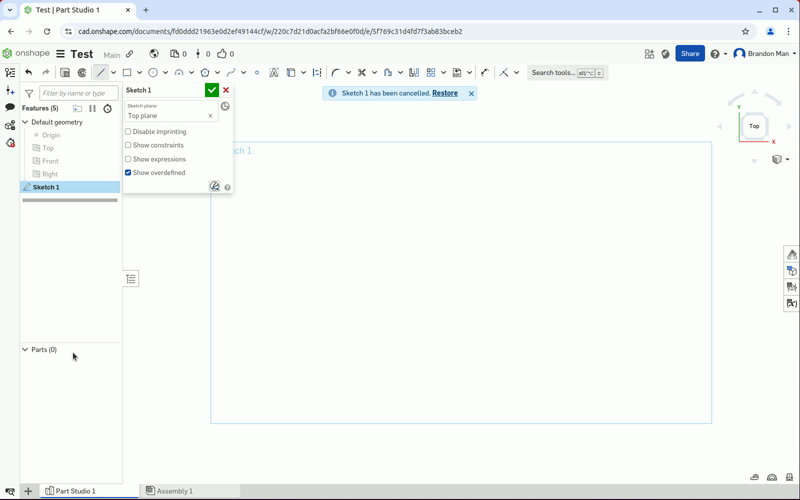
key_down(shift)
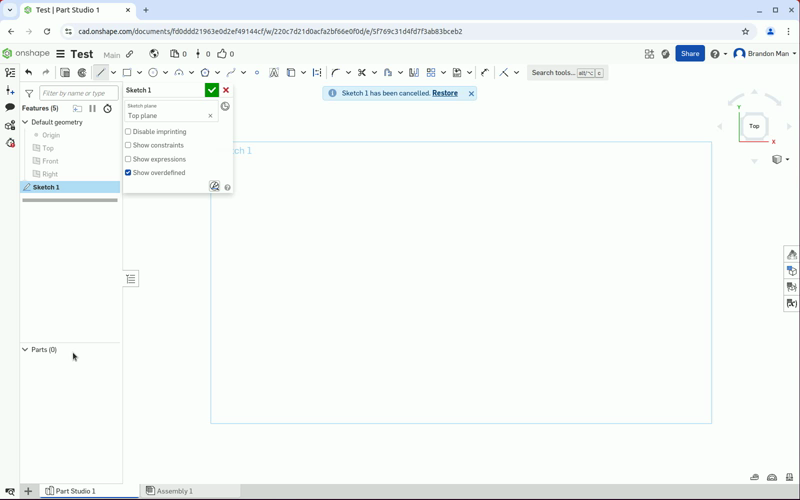
mouse_move(348, 282)
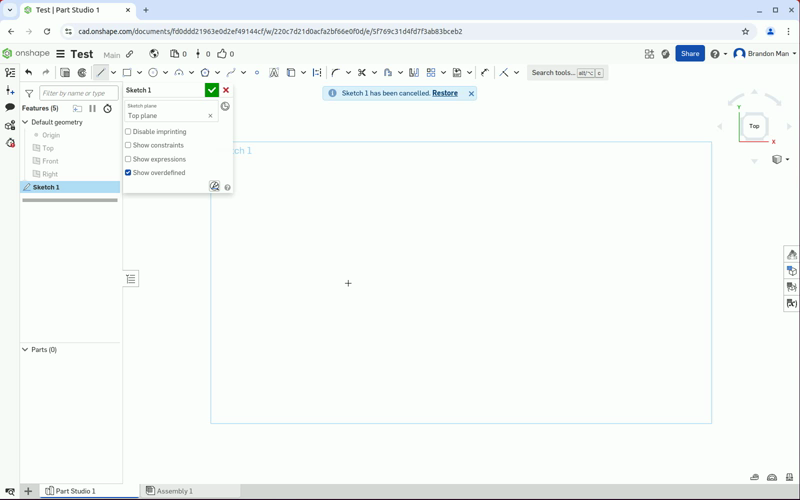
click(348, 282)
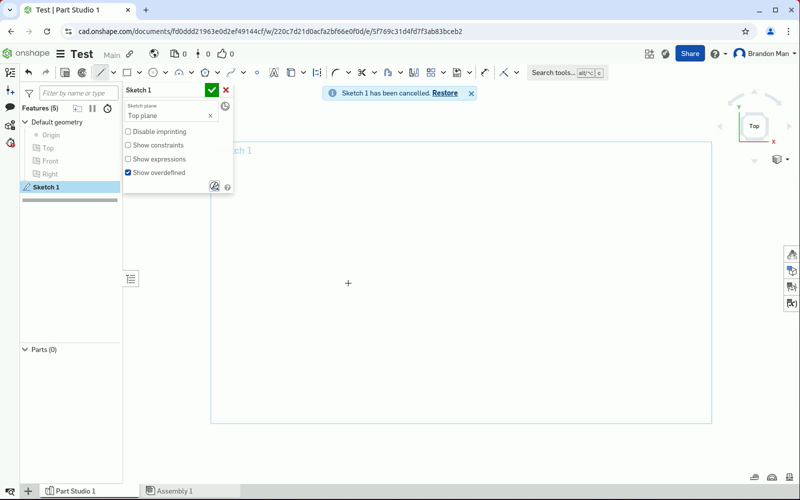
key_up(shift)
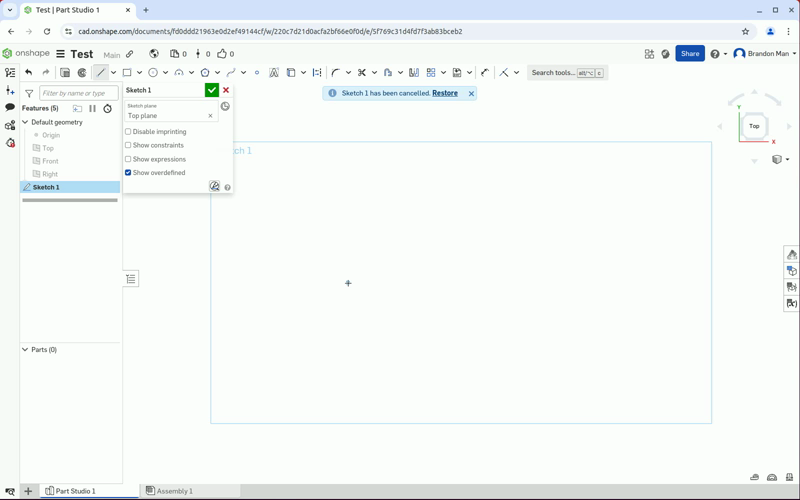
key_down(shift)
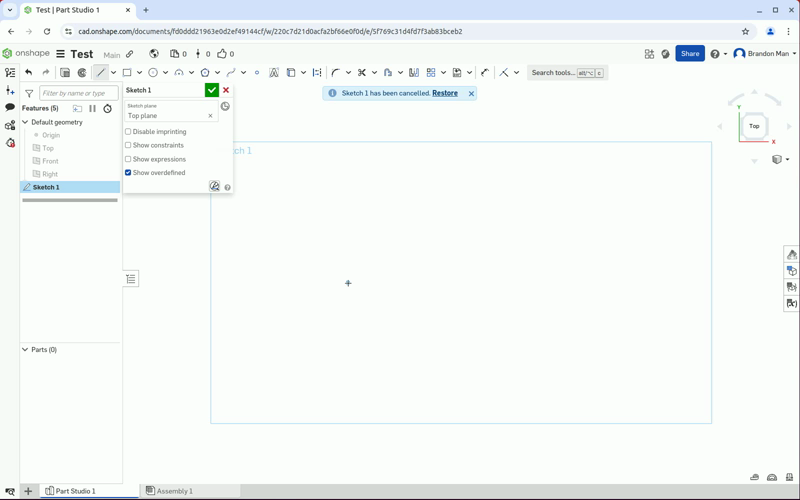
mouse_move(378, 282)
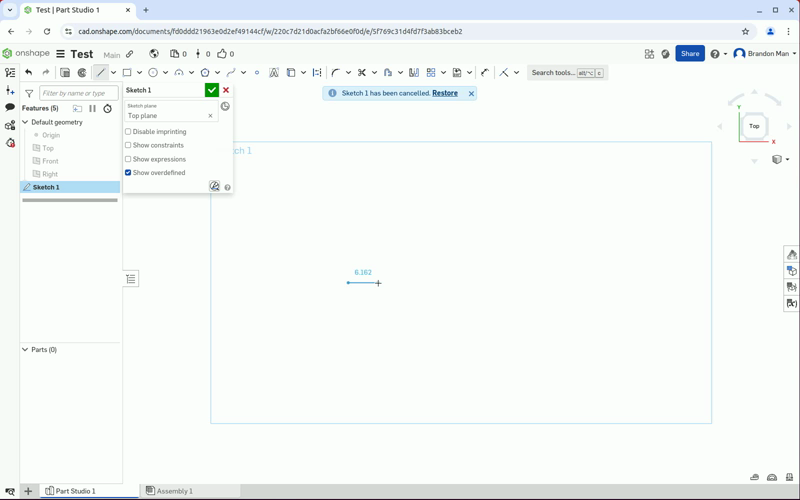
mouse_move(353, 282)
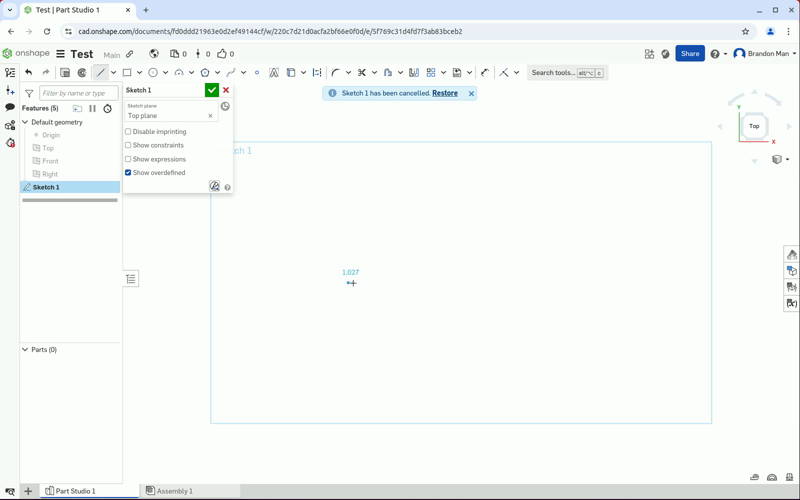
scroll(6)
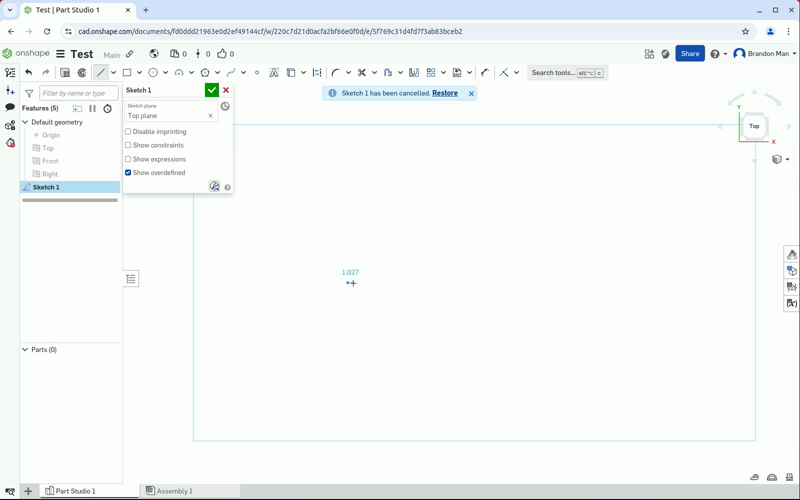
scroll(6)
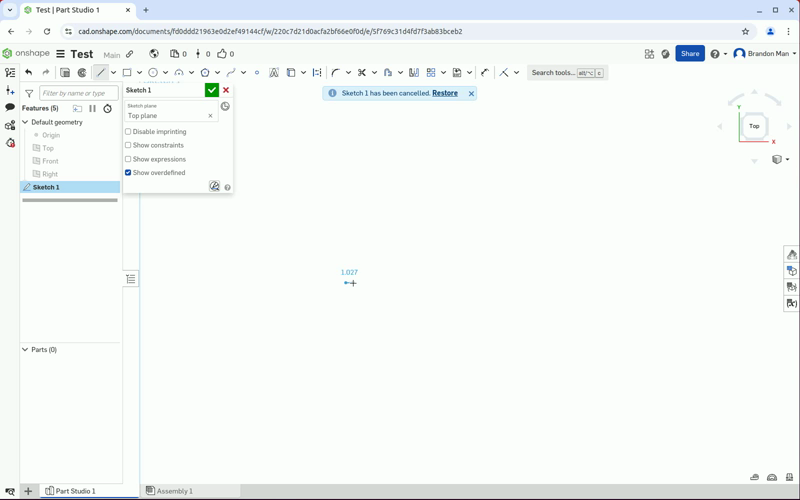
scroll(6)
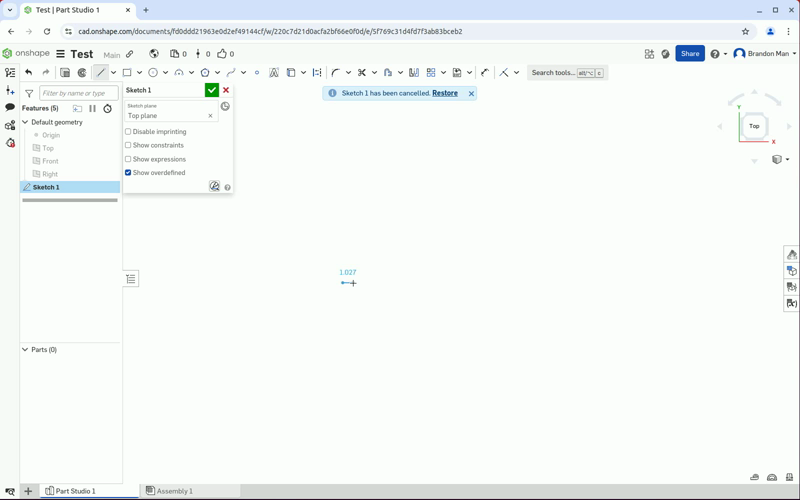
scroll(6)
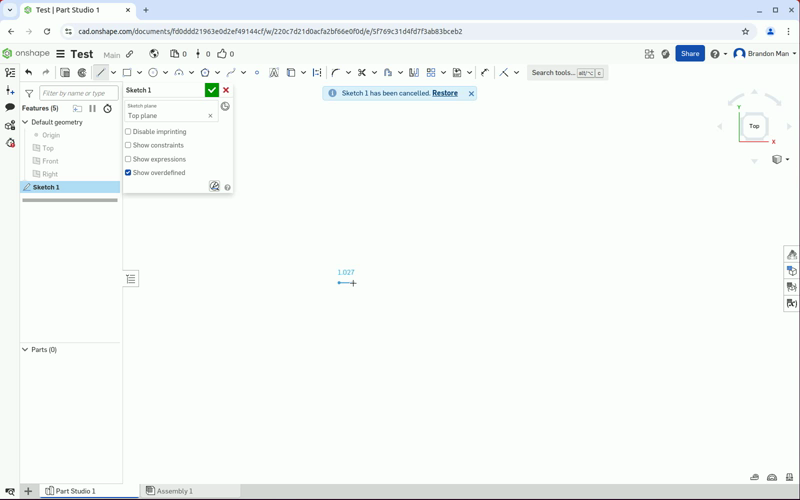
scroll(6)
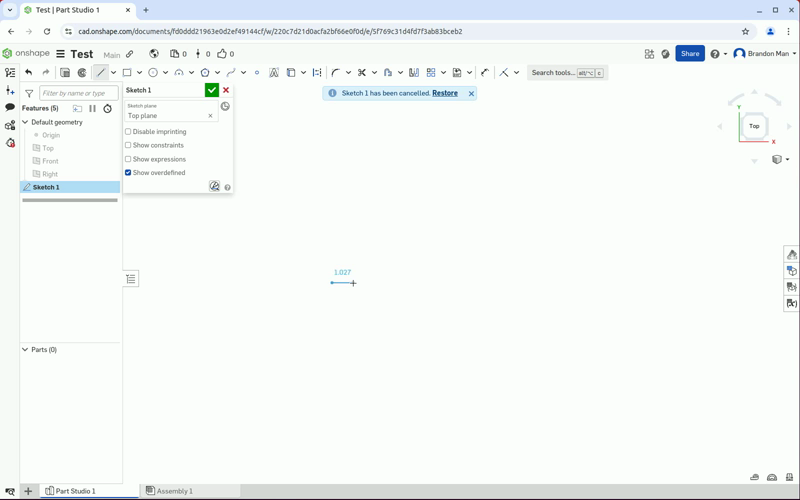
scroll(6)
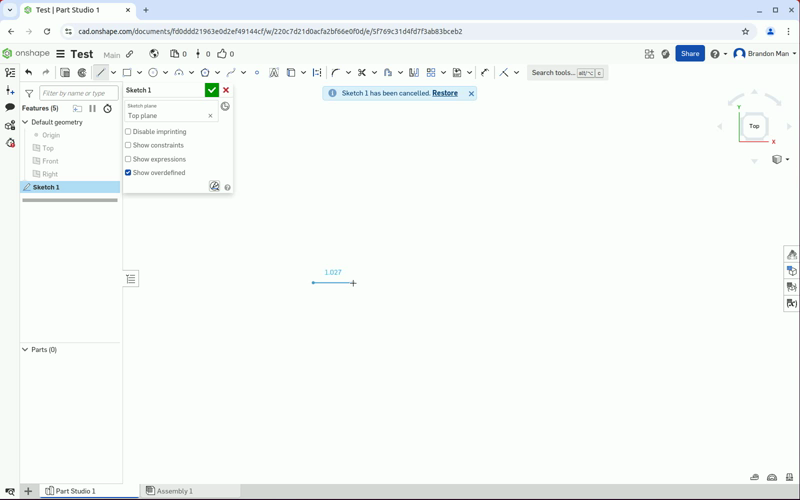
scroll(6)
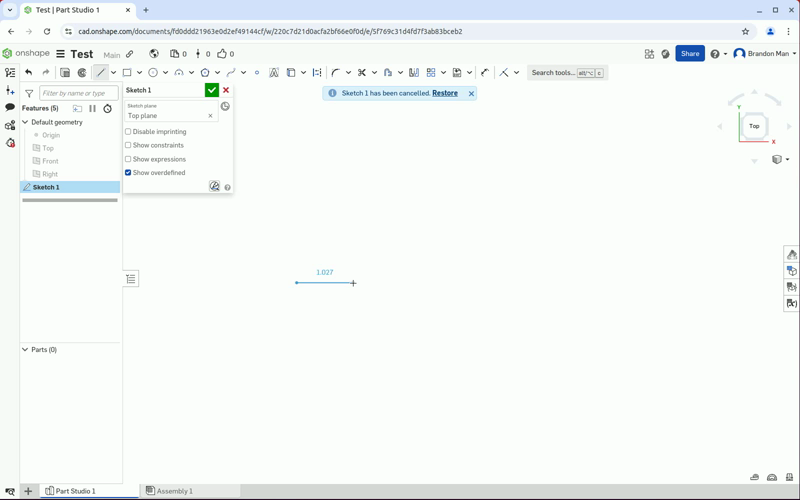
click(353, 282)
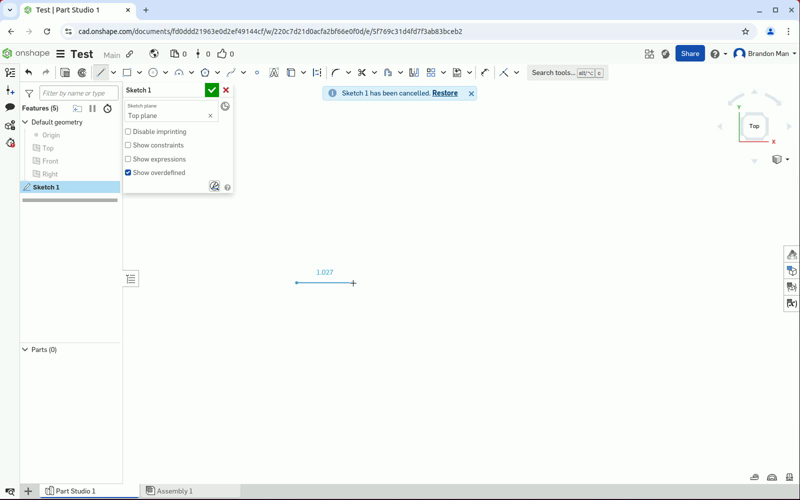
scroll(-6)
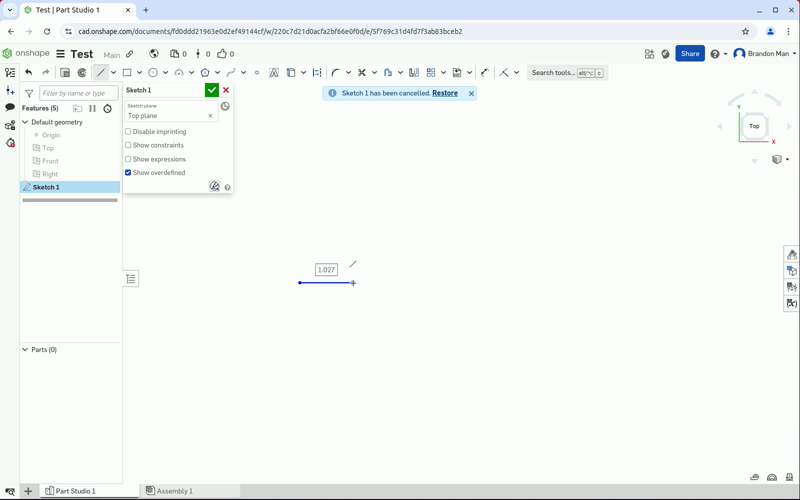
scroll(-6)
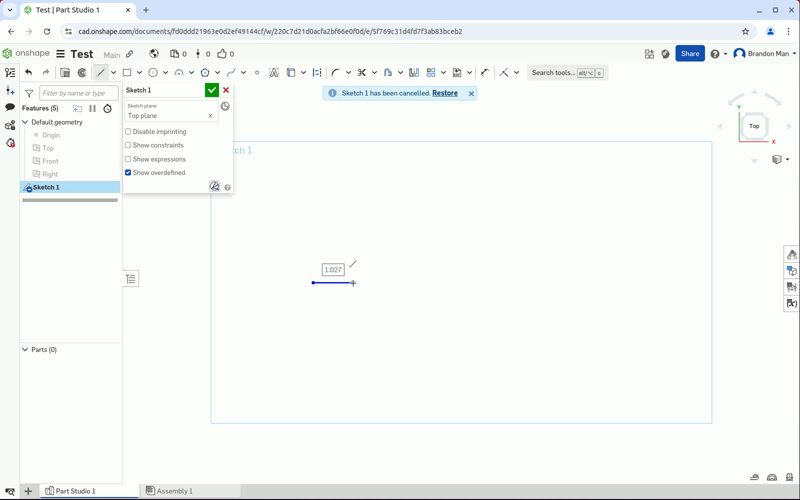
scroll(-6)
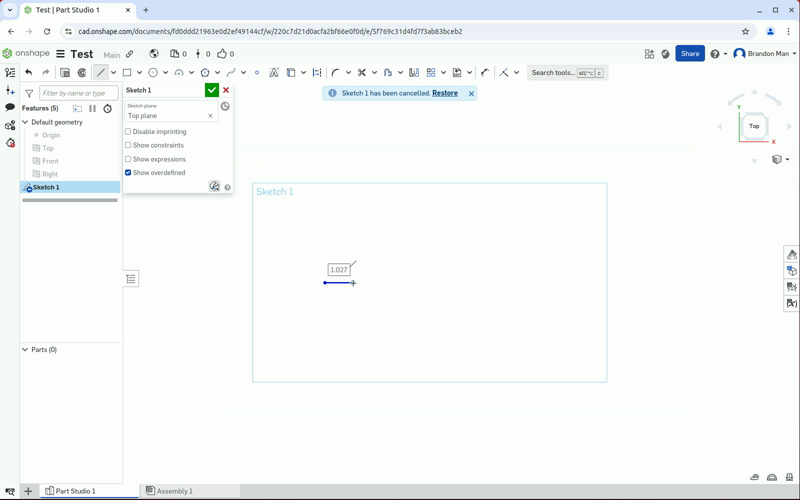
scroll(-6)
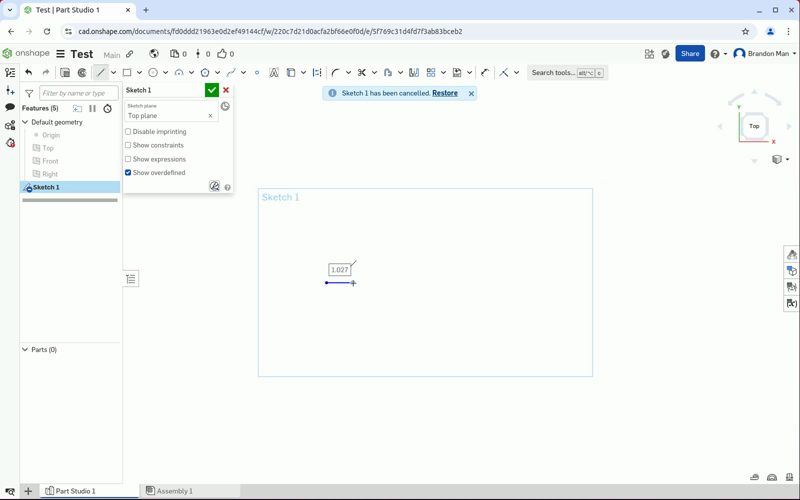
scroll(-6)
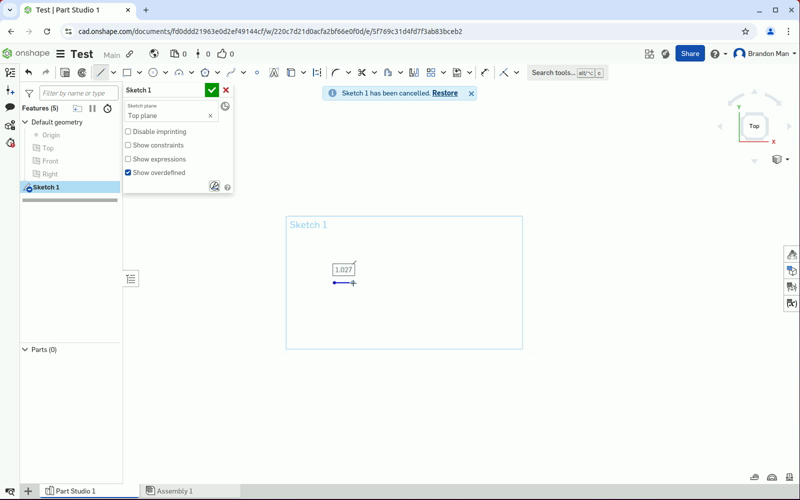
scroll(-6)
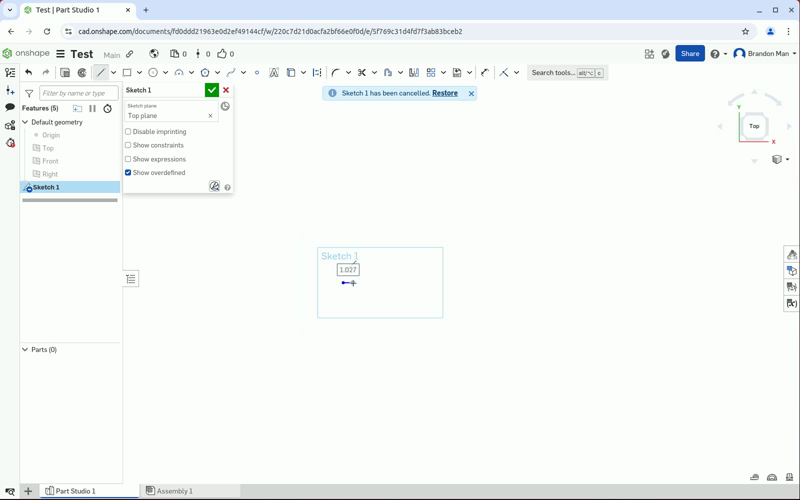
scroll(-6)
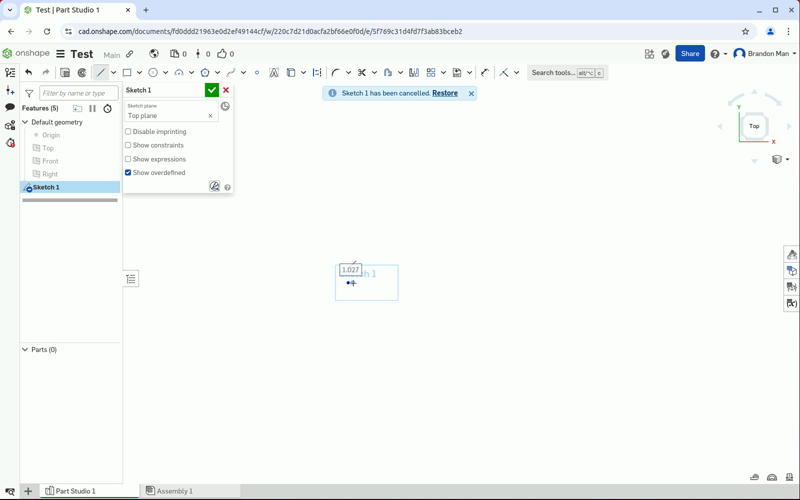
key_up(shift)
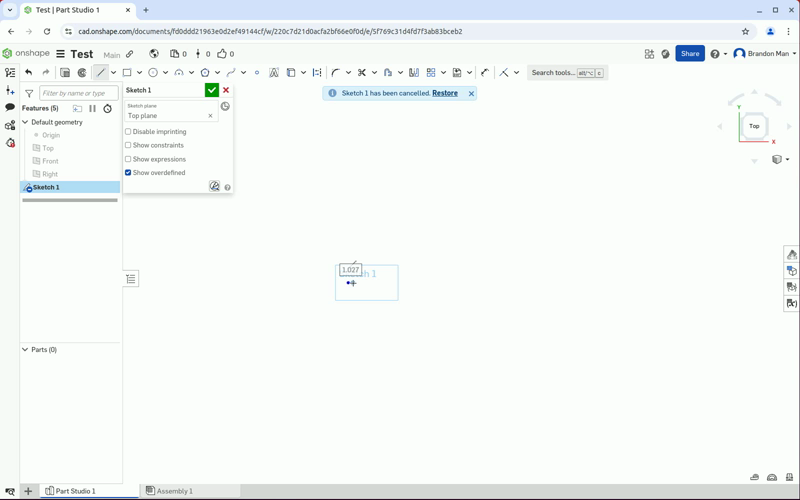
key(esc)
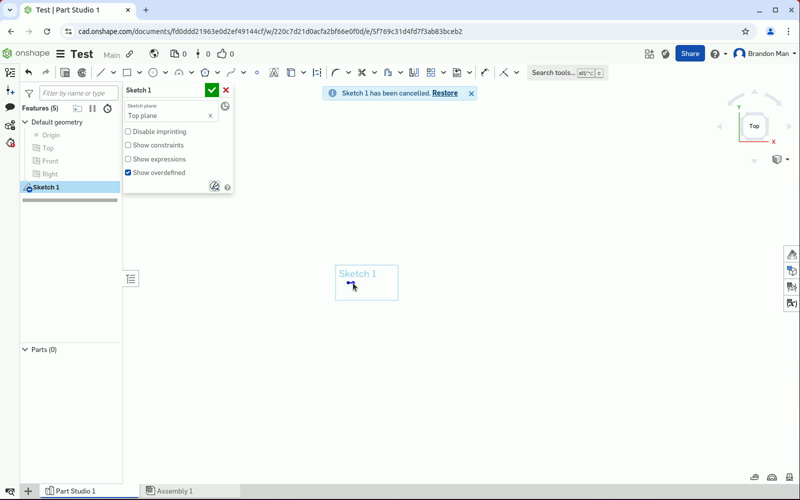
key(a)
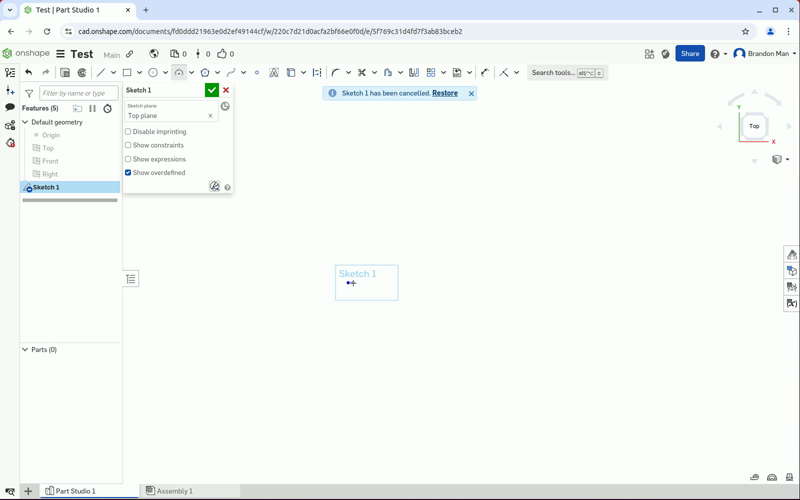
mouse_move(353, 282)
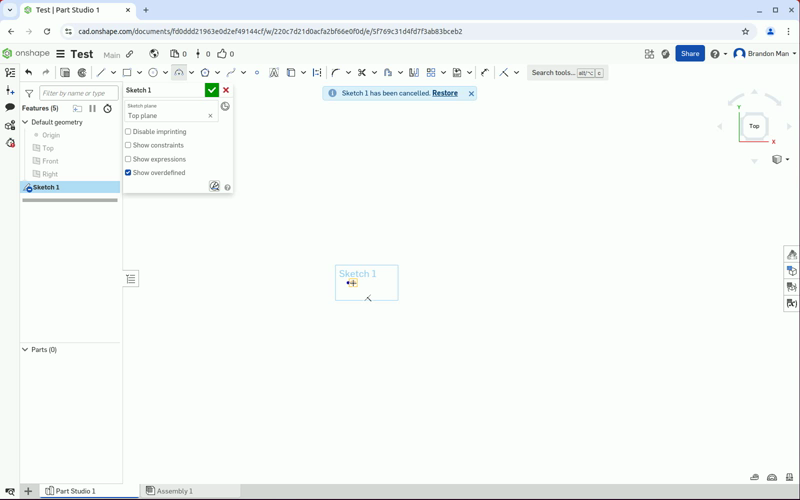
click(353, 282)
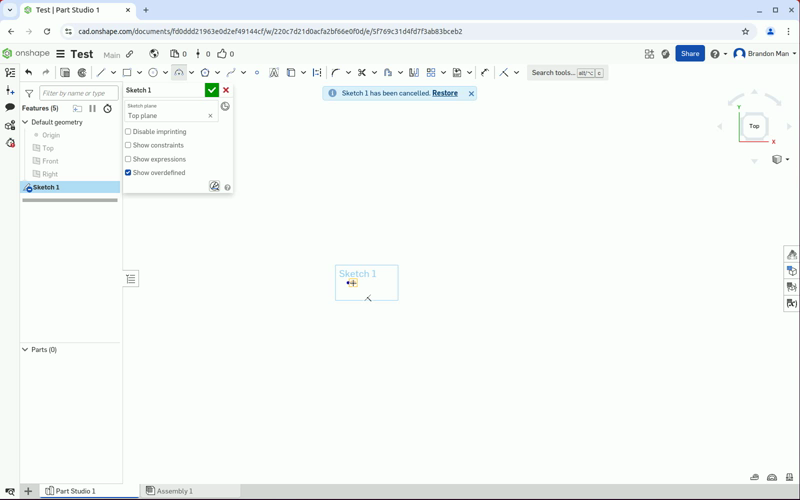
key_down(shift)
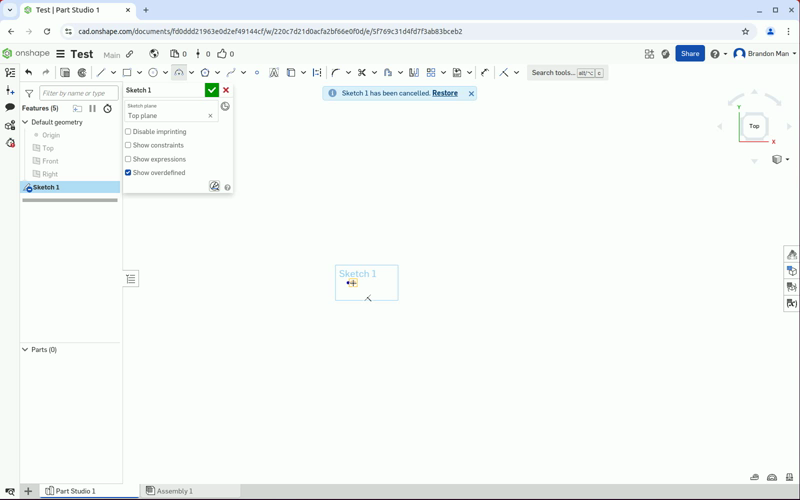
mouse_move(454, 282)
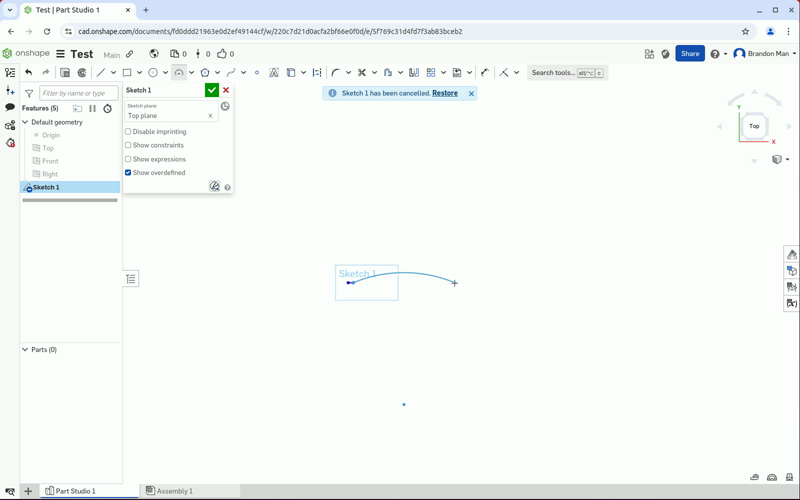
click(454, 282)
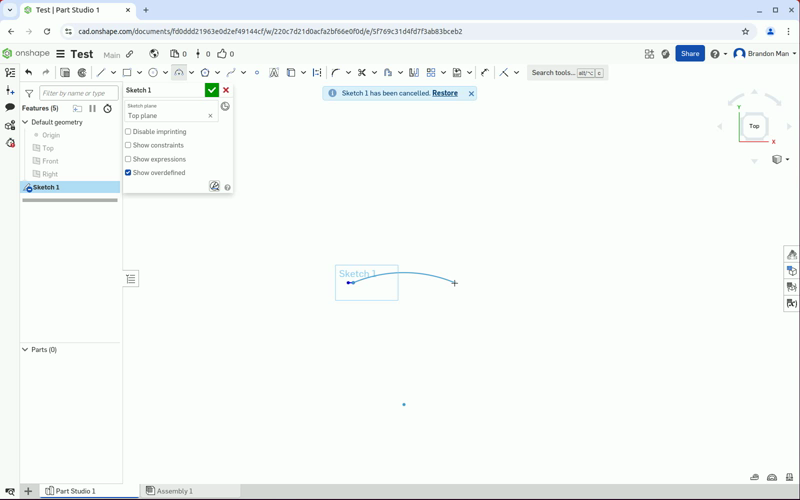
mouse_move(404, 231)
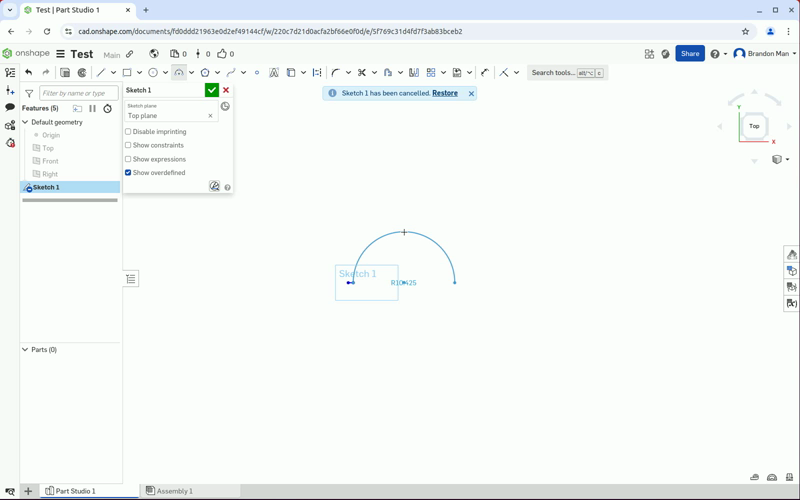
click(404, 231)
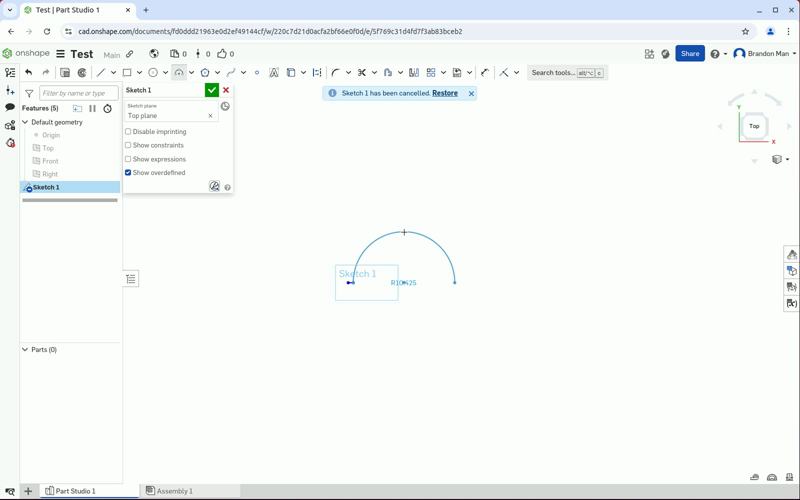
key_up(shift)
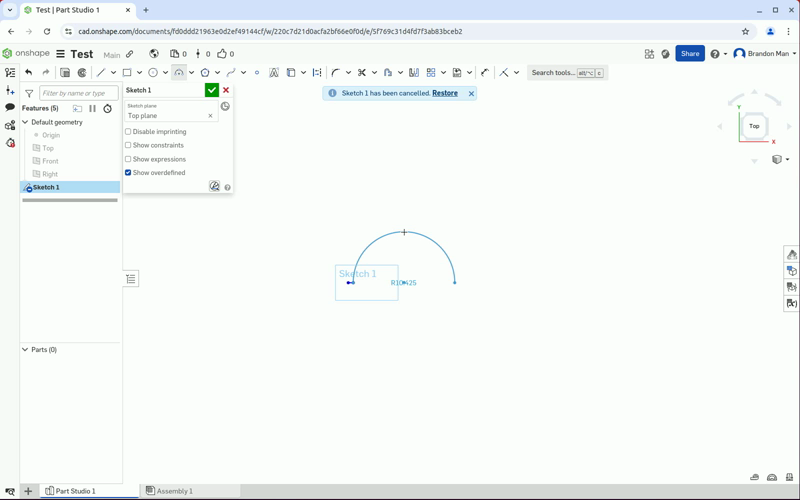
key(esc)
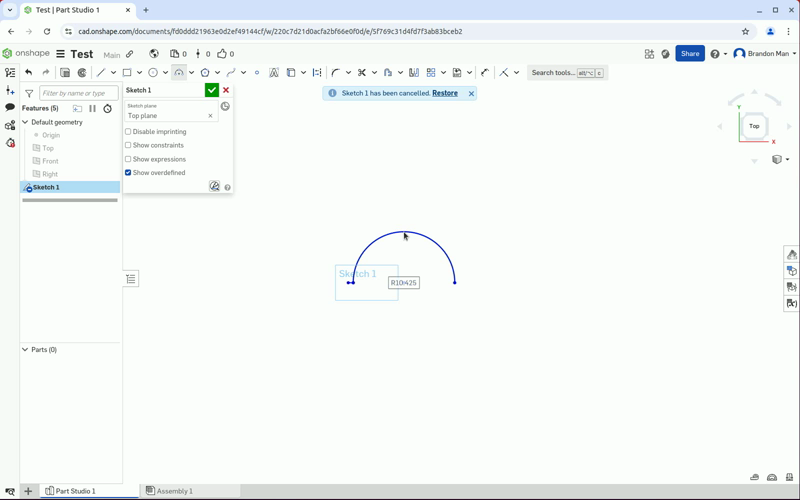
key(l)
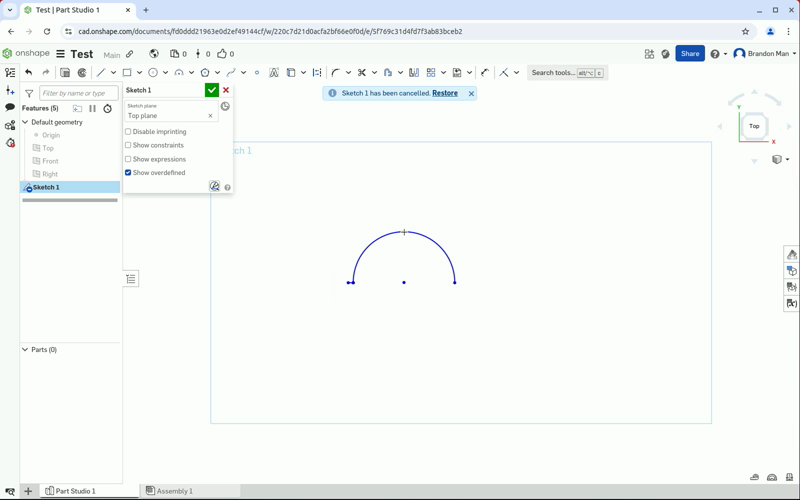
mouse_move(454, 282)
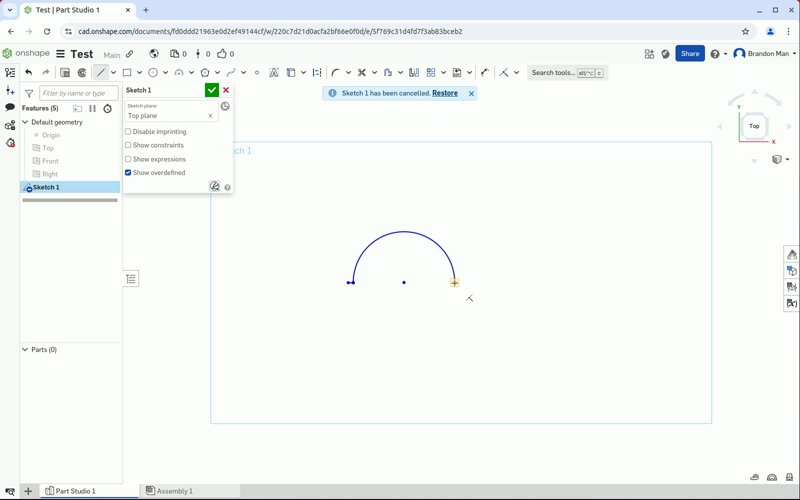
click(454, 282)
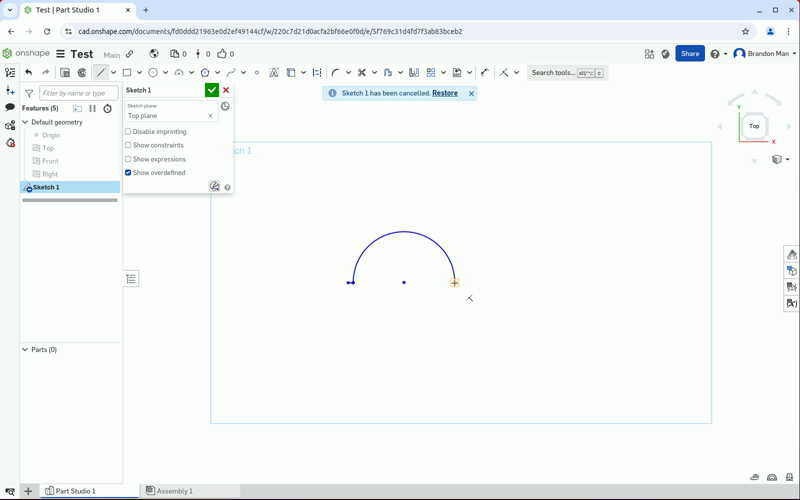
key_down(shift)
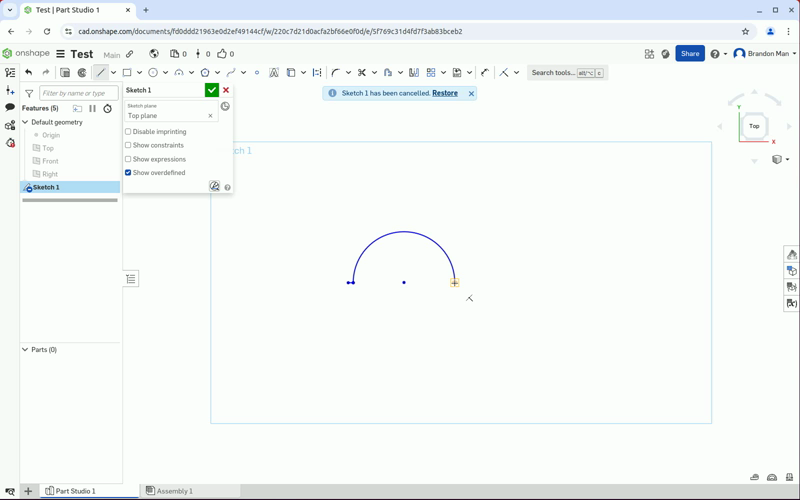
mouse_move(484, 282)
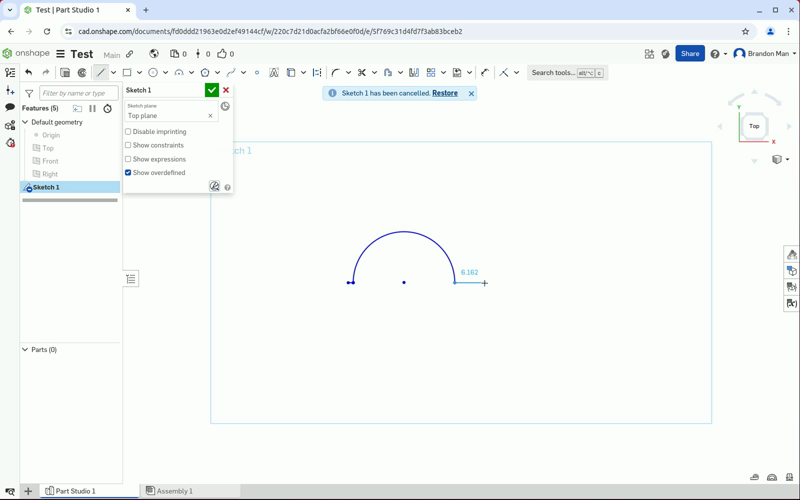
mouse_move(459, 282)
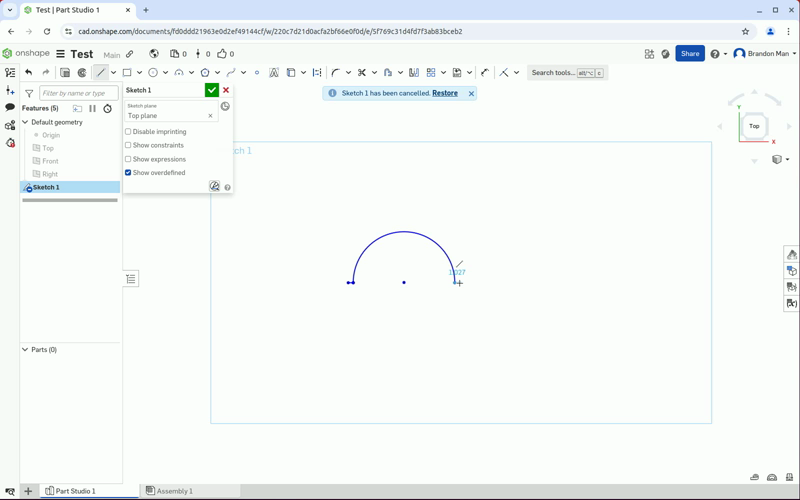
scroll(6)
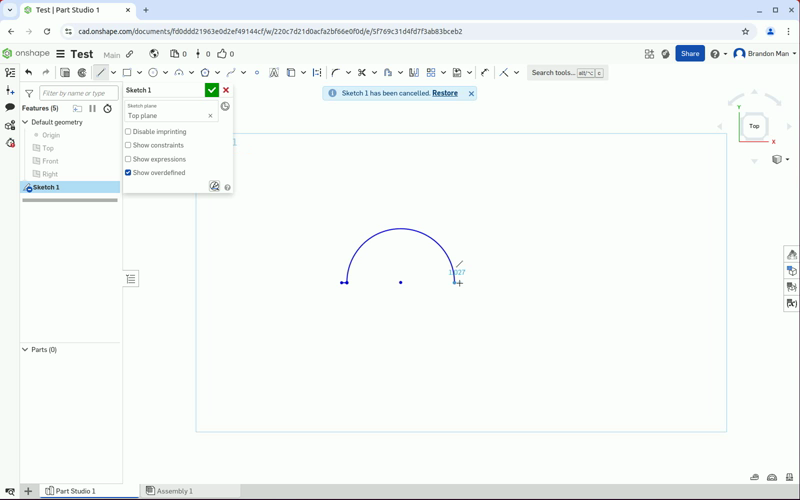
scroll(6)
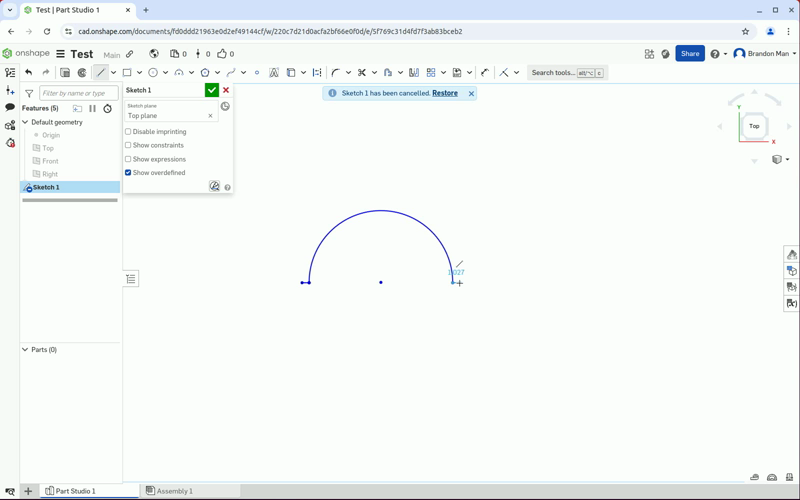
scroll(6)
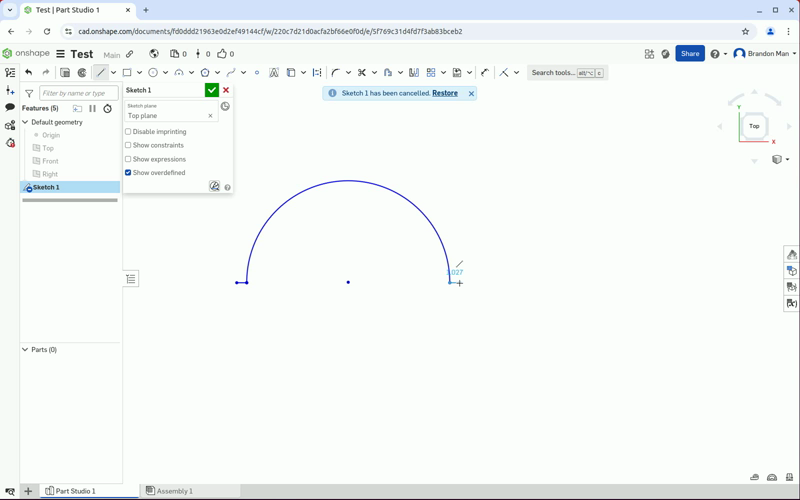
scroll(6)
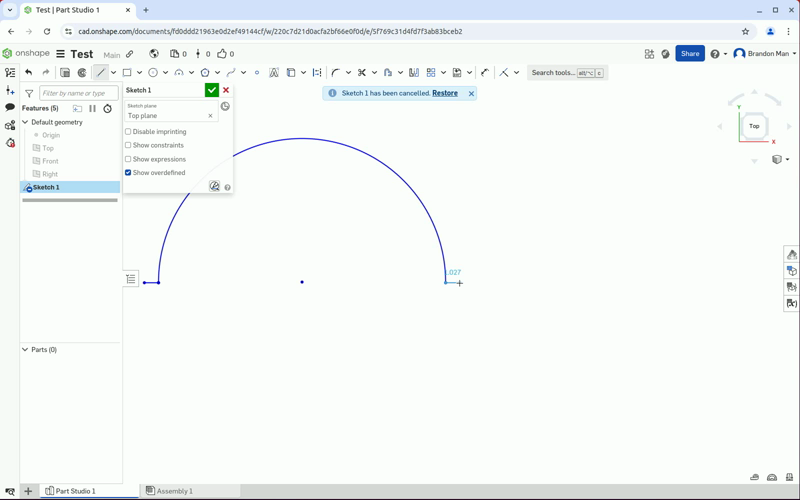
scroll(6)
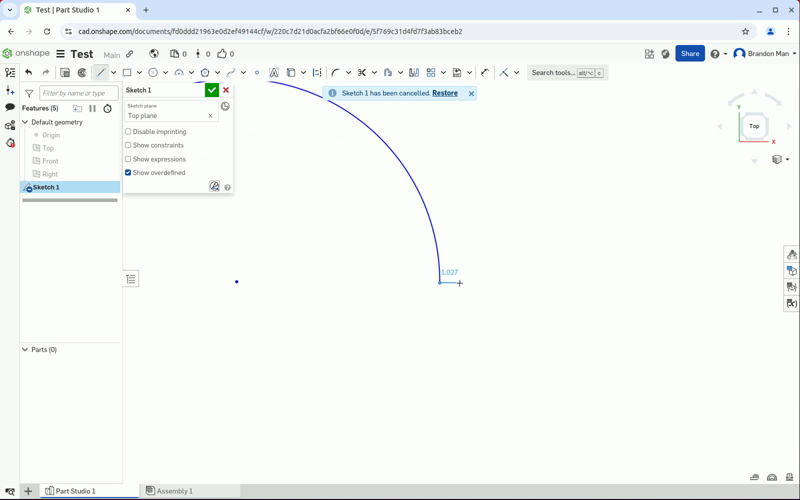
scroll(6)
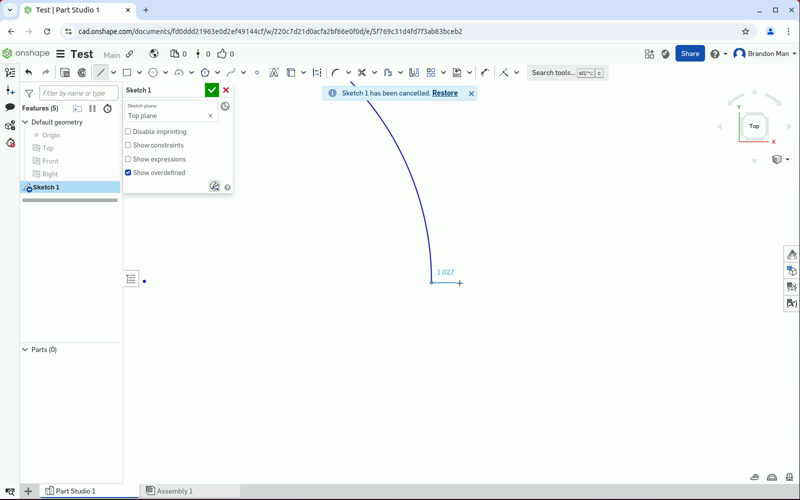
scroll(6)
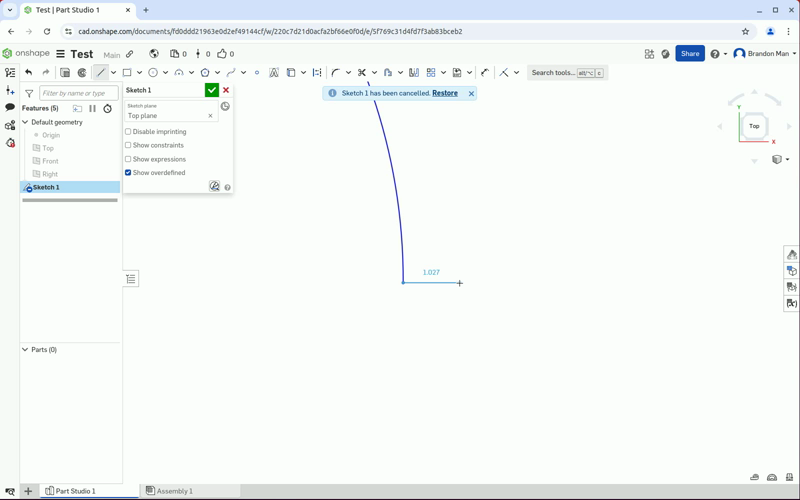
click(459, 282)
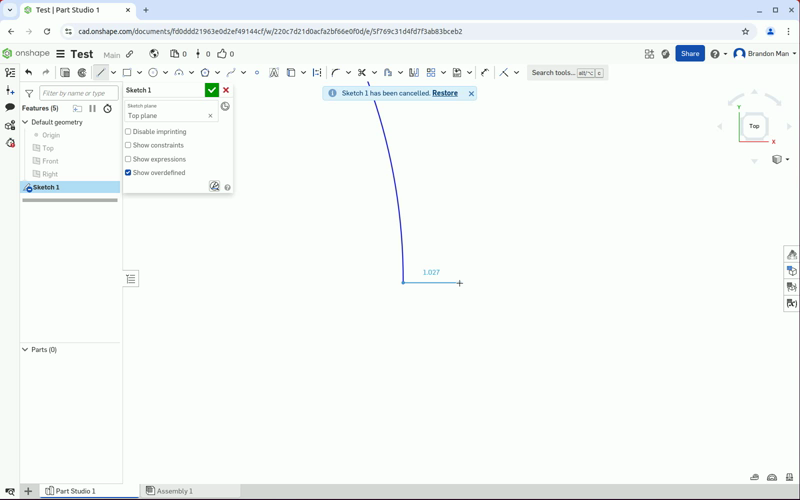
scroll(-6)
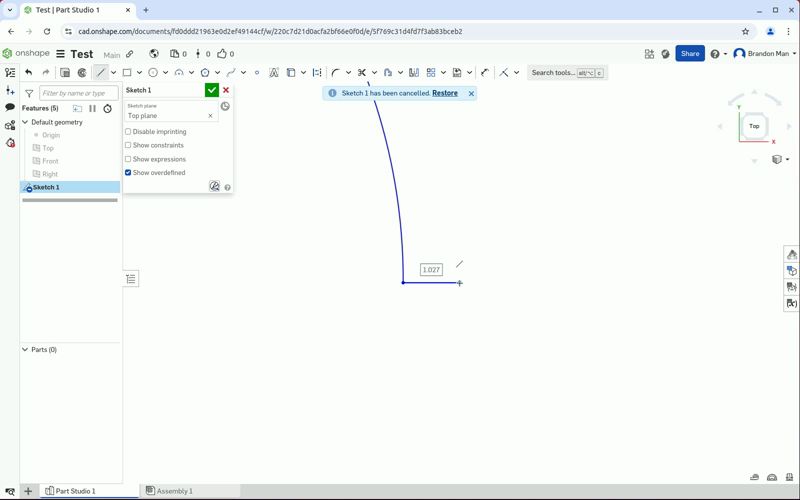
scroll(-6)
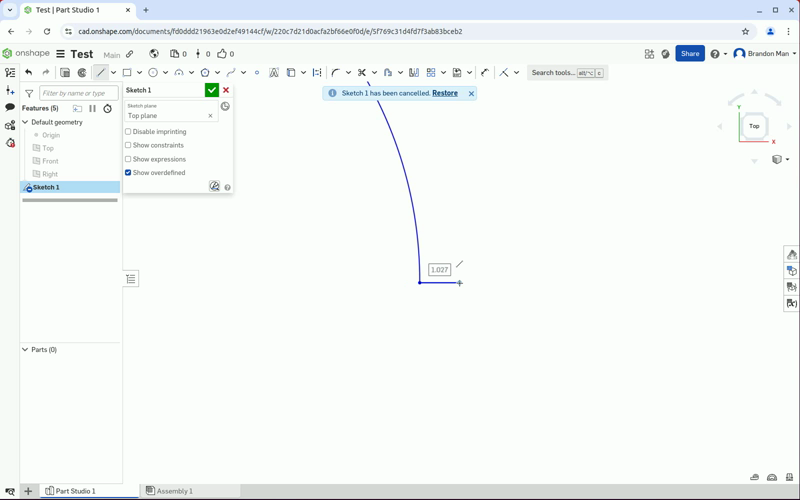
scroll(-6)
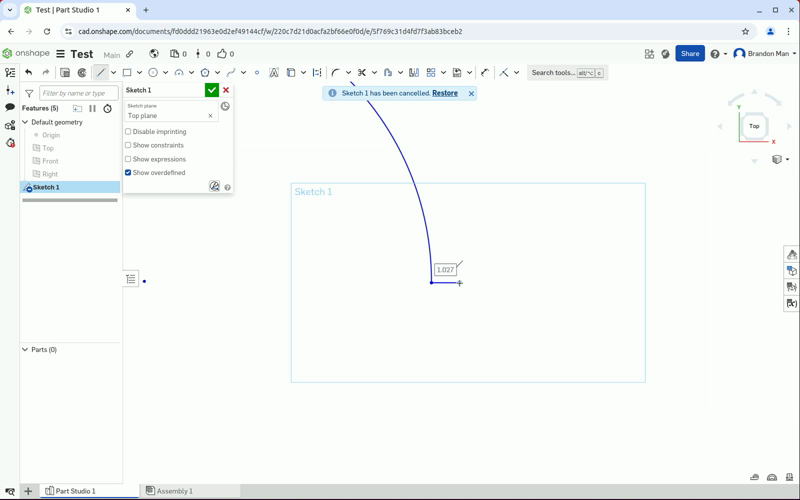
scroll(-6)
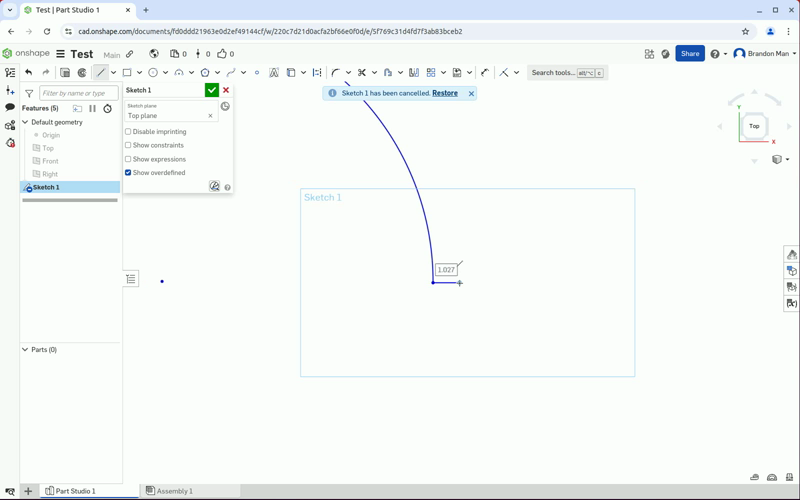
scroll(-6)
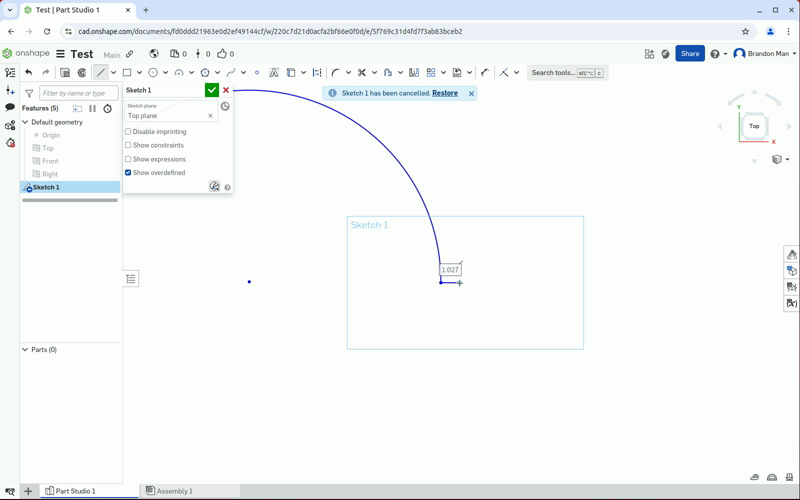
scroll(-6)
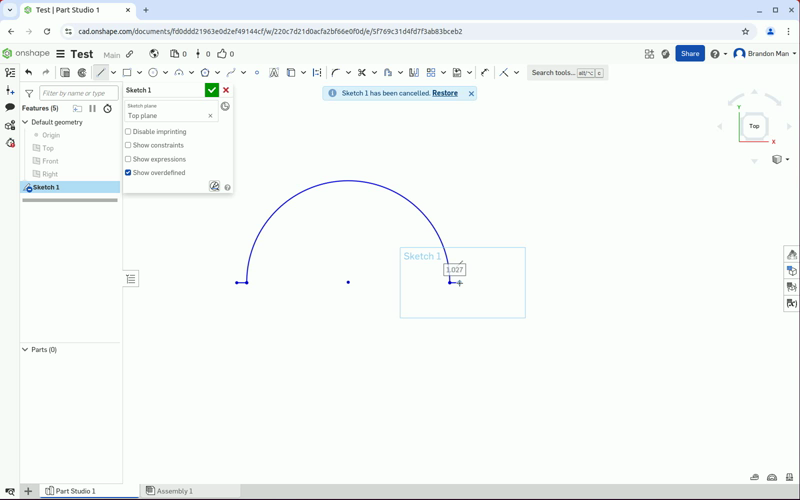
scroll(-6)
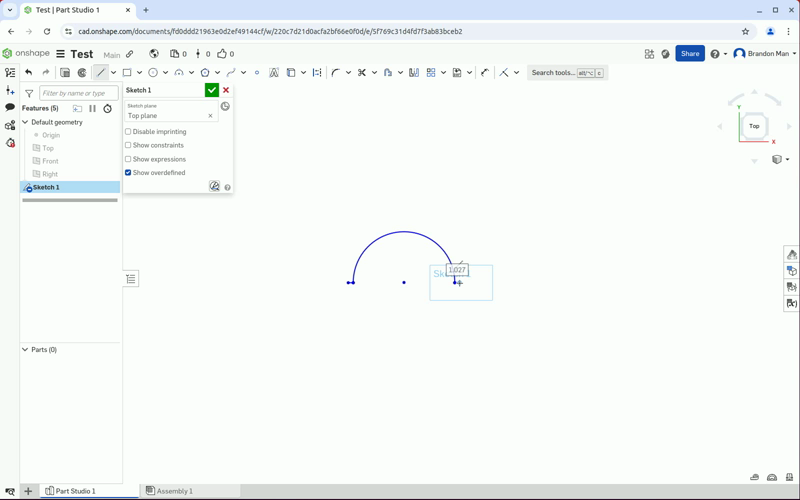
key_up(shift)
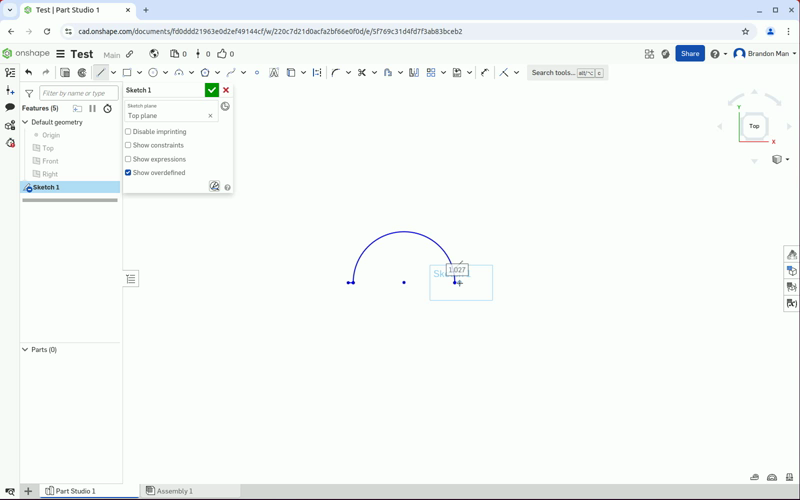
key(esc)
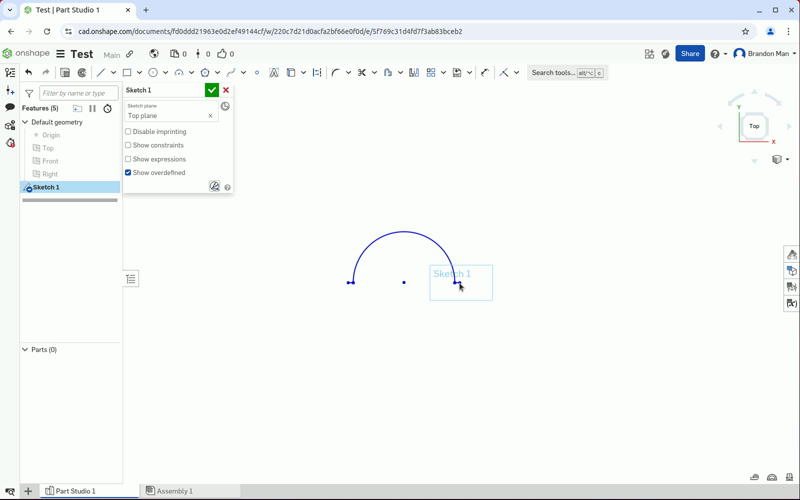
key(a)
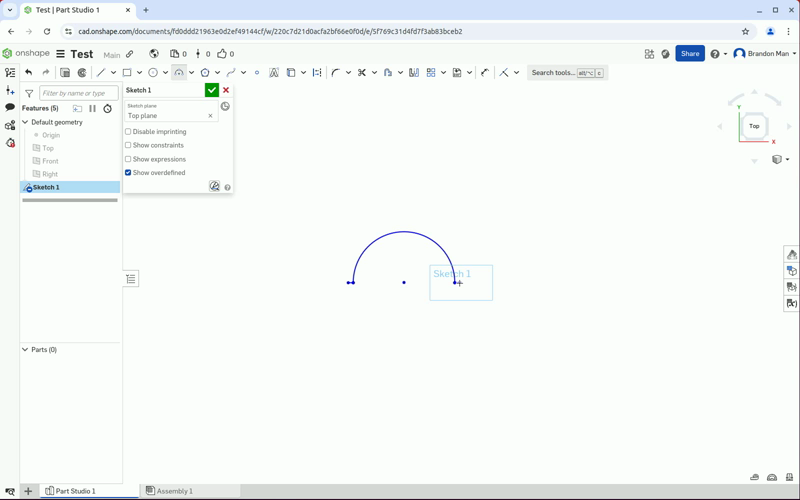
mouse_move(459, 282)
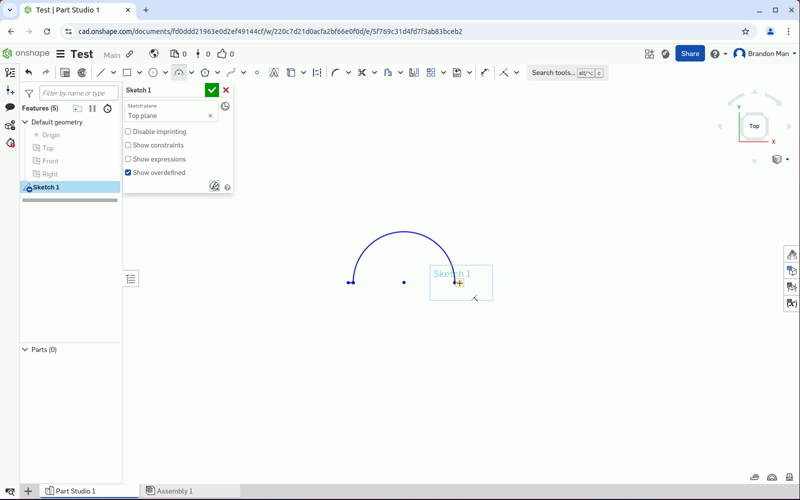
click(459, 282)
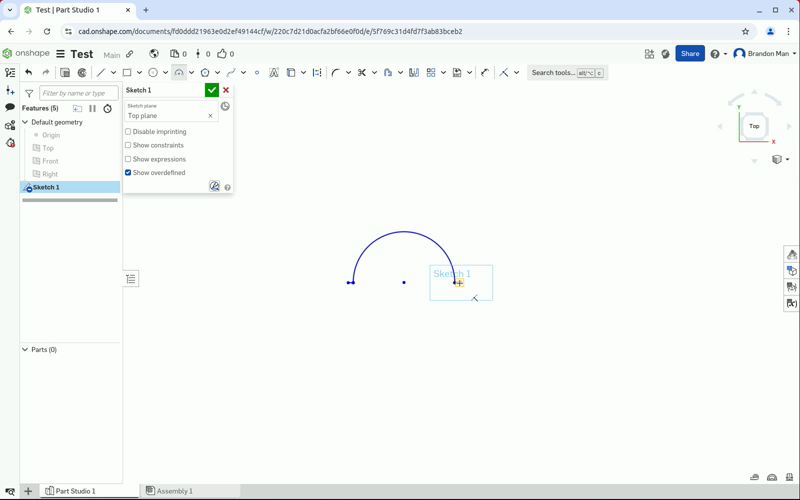
mouse_move(348, 282)
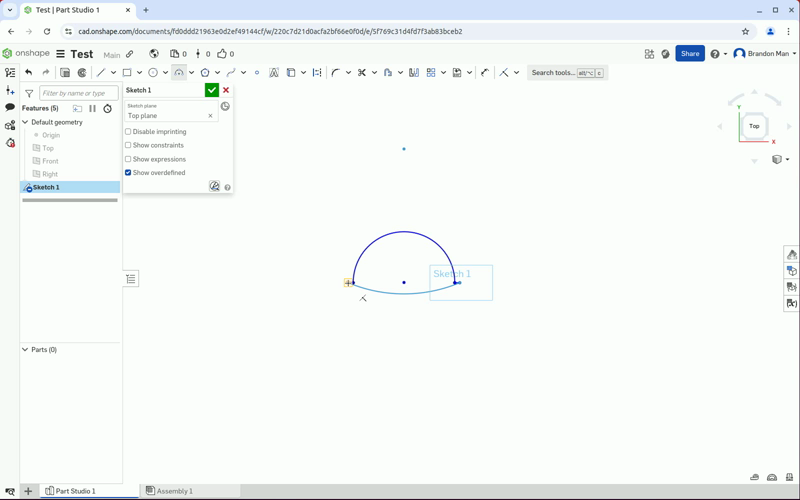
click(348, 282)
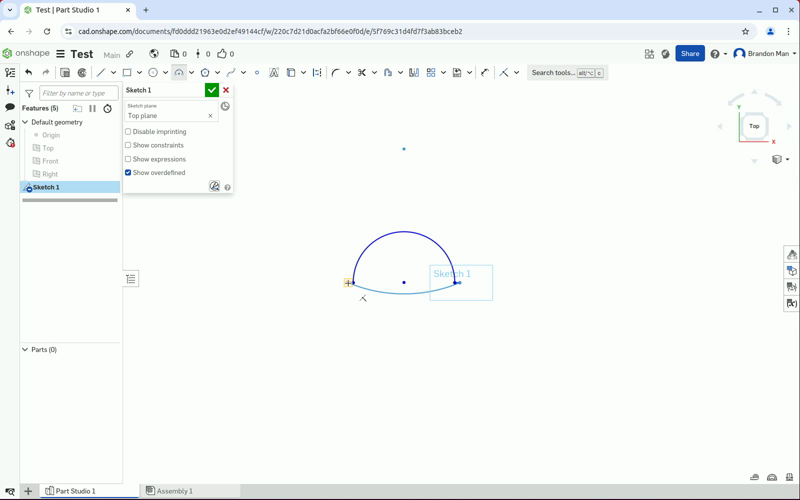
key_down(shift)
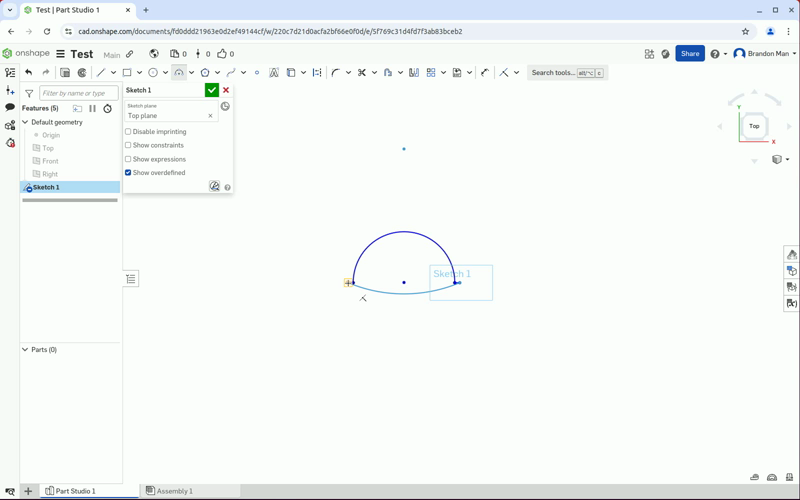
mouse_move(404, 227)
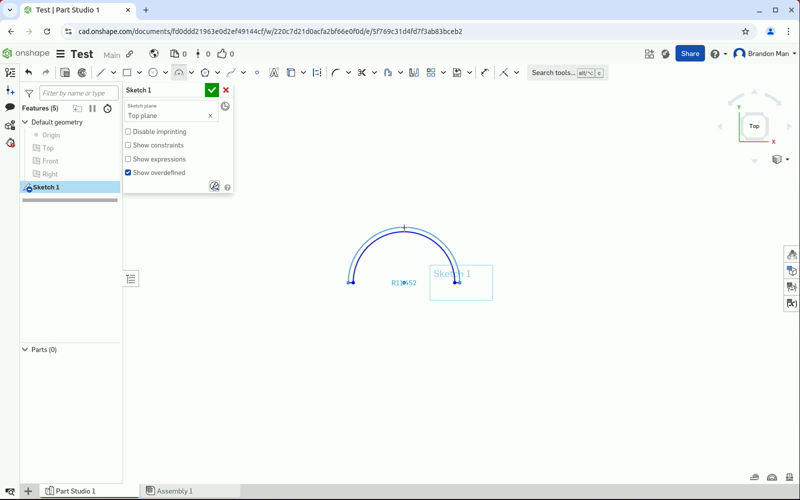
click(404, 227)
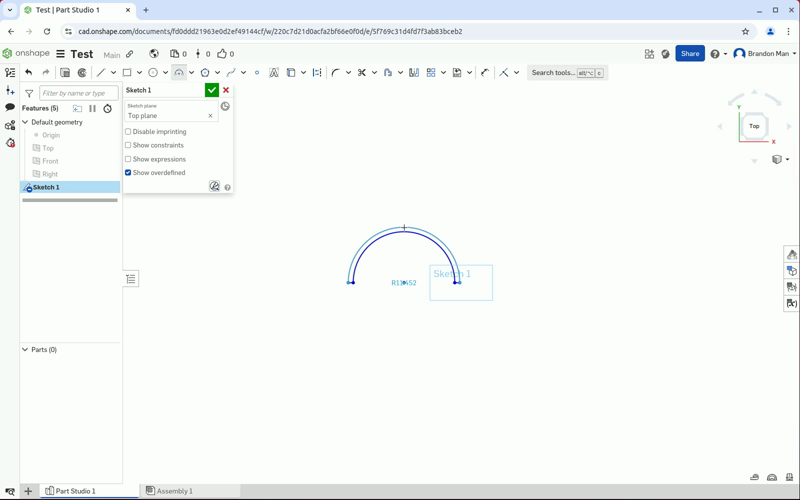
key_up(shift)
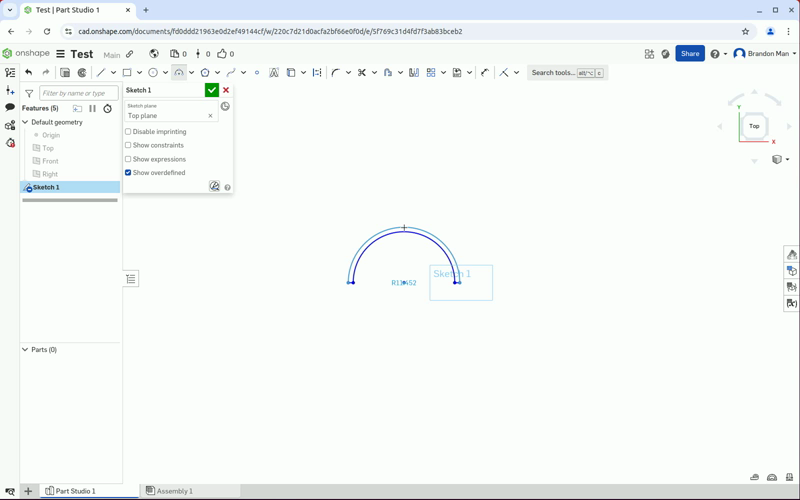
key(esc)
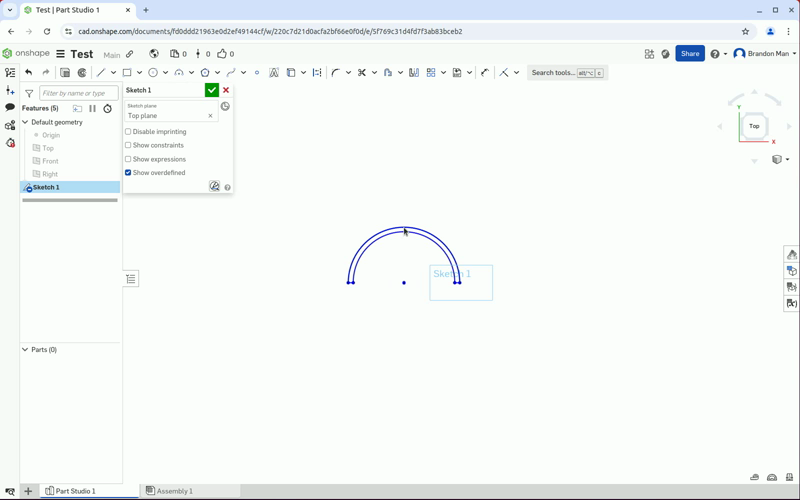
mouse_move(413, 278)
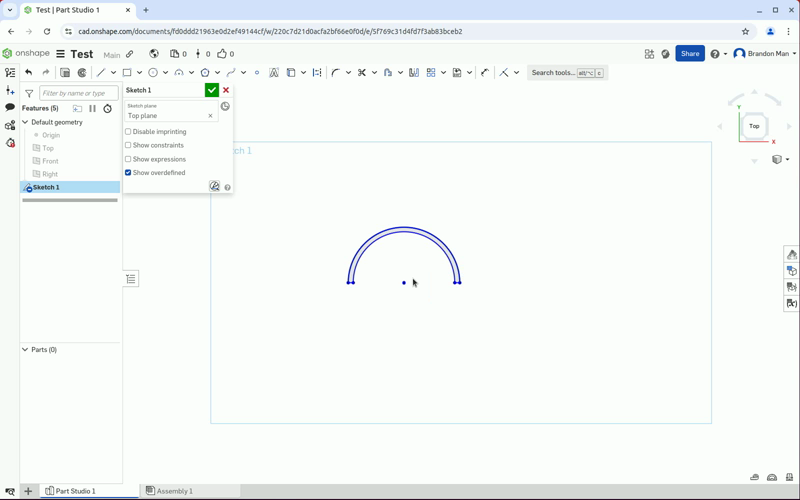
scroll(6)
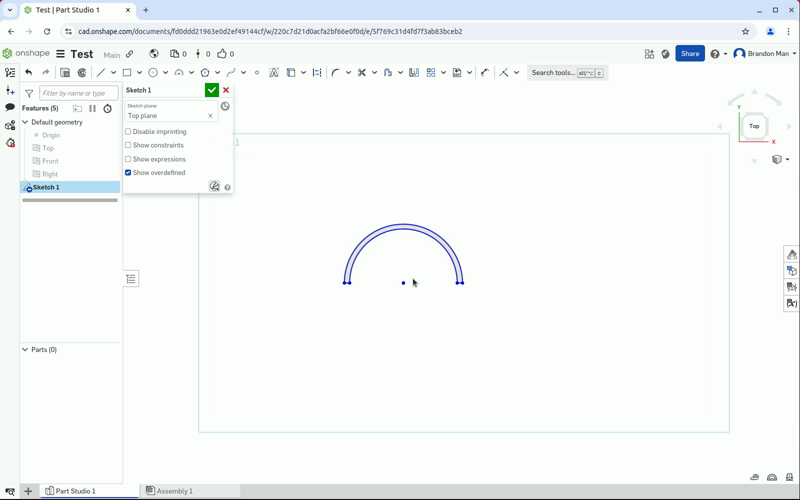
scroll(6)
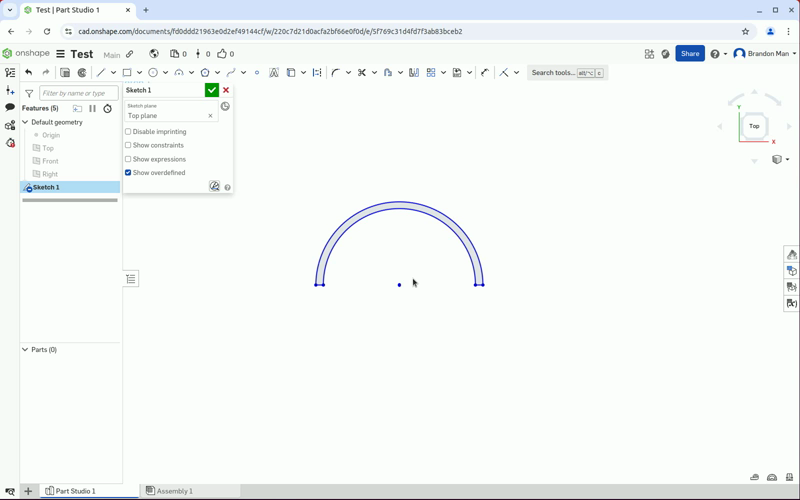
scroll(6)
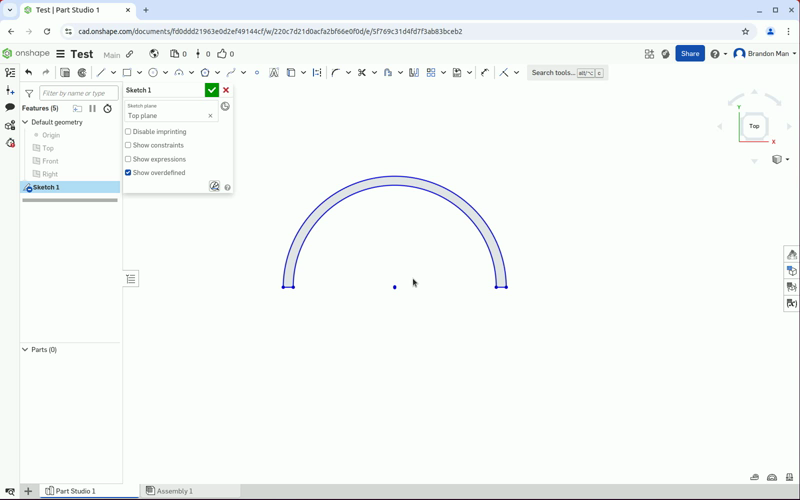
scroll(6)
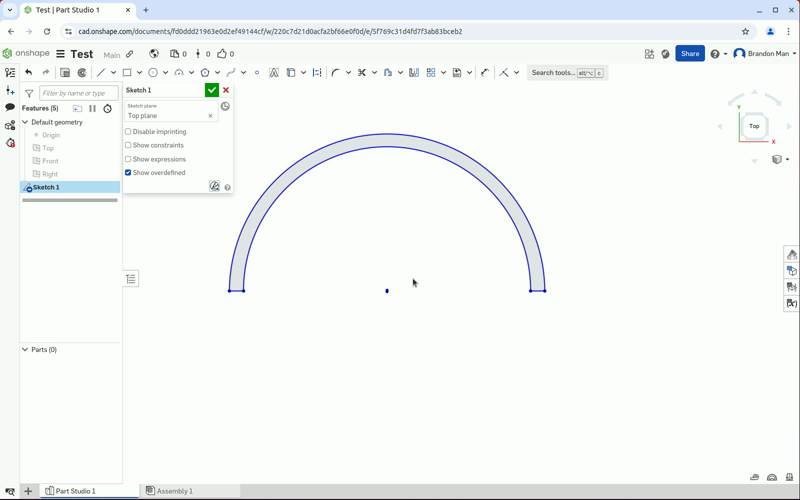
scroll(6)
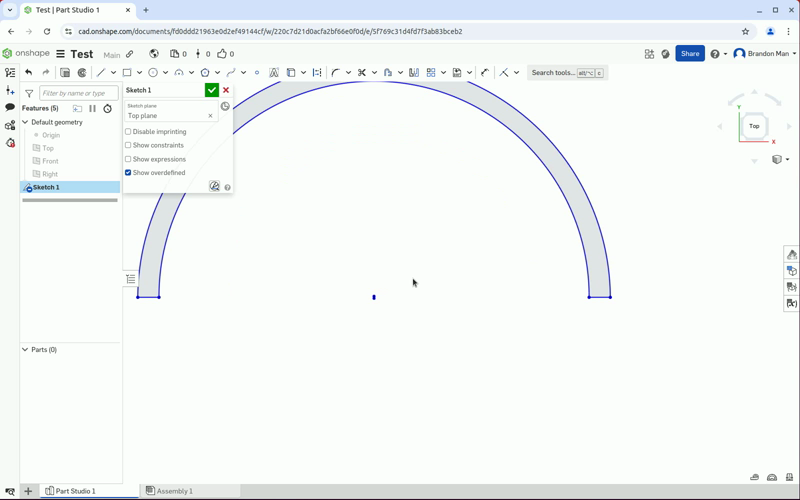
scroll(6)
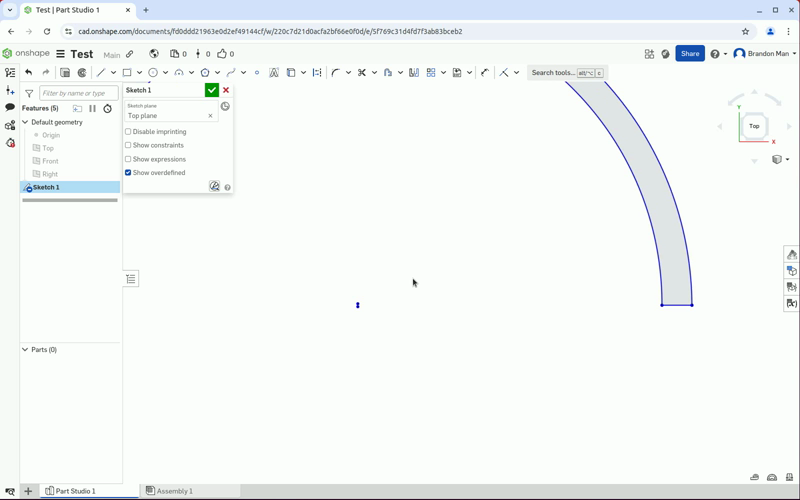
scroll(6)
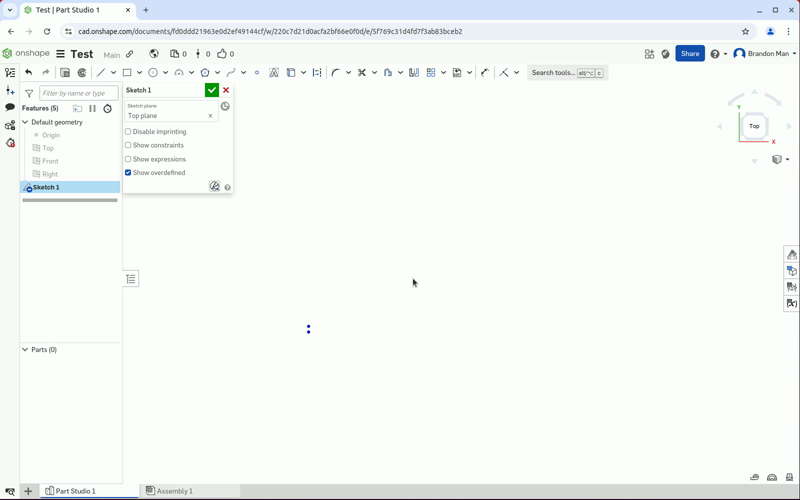
click(413, 278)
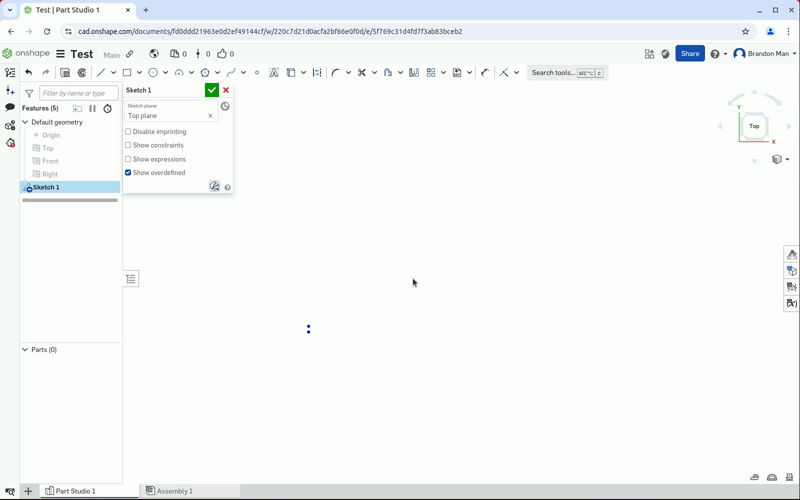
scroll(-6)
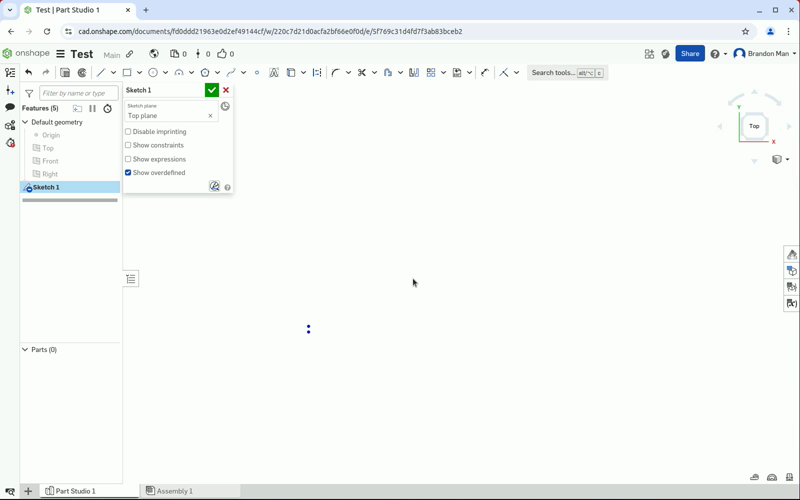
scroll(-6)
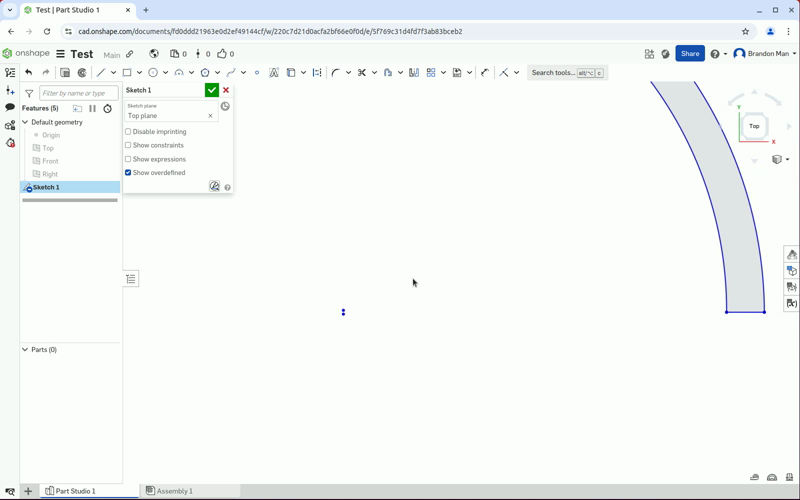
scroll(-6)
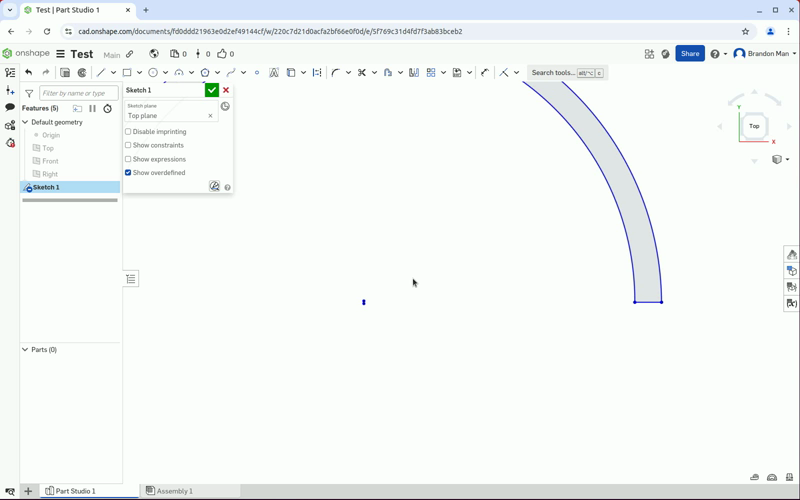
scroll(-6)
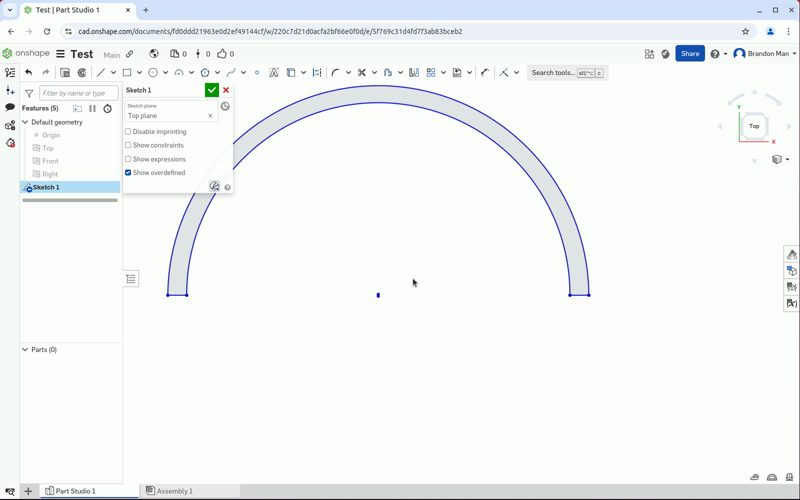
scroll(-6)
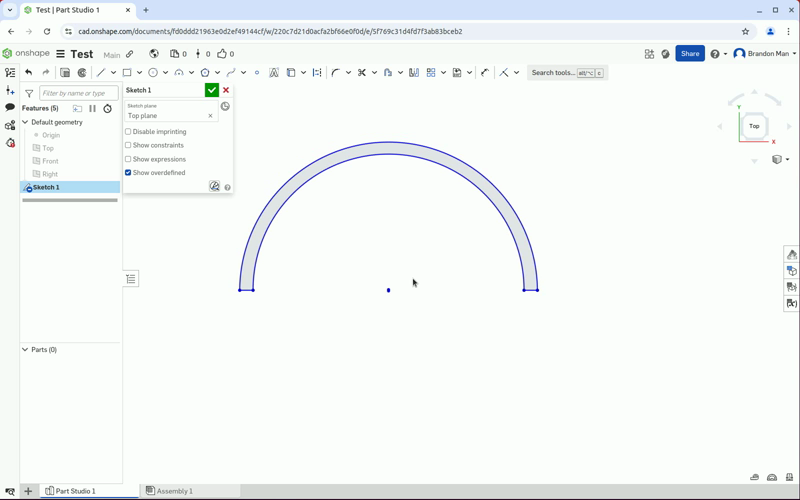
scroll(-6)
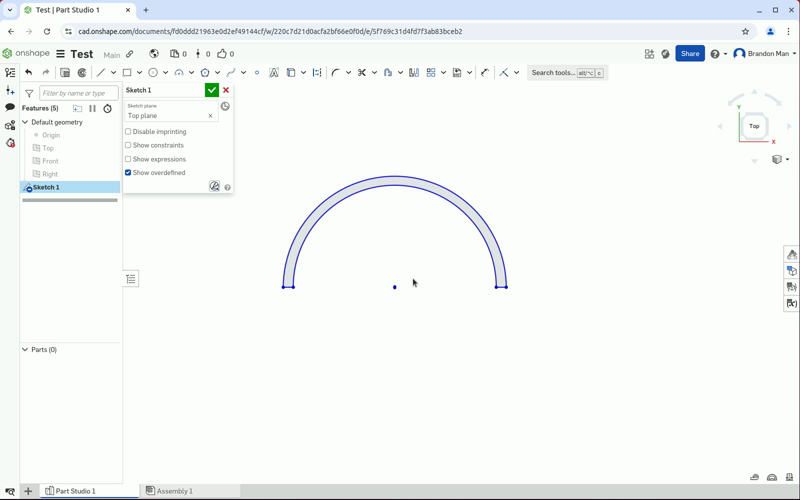
scroll(-6)
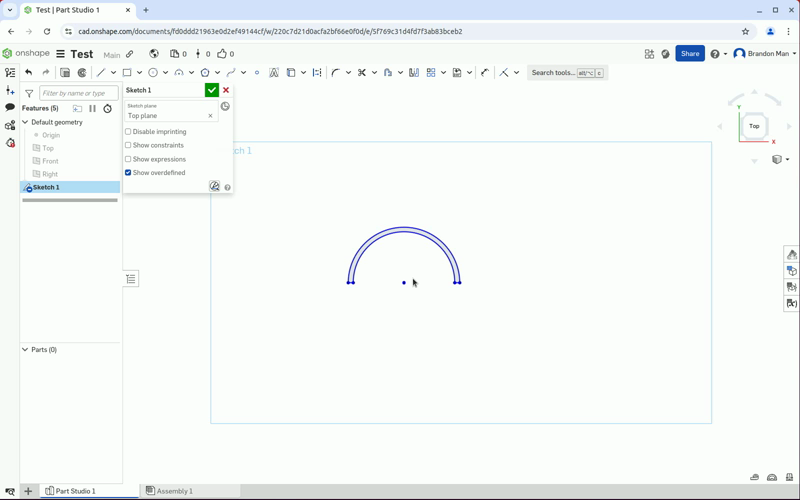
mouse_move(73, 352)
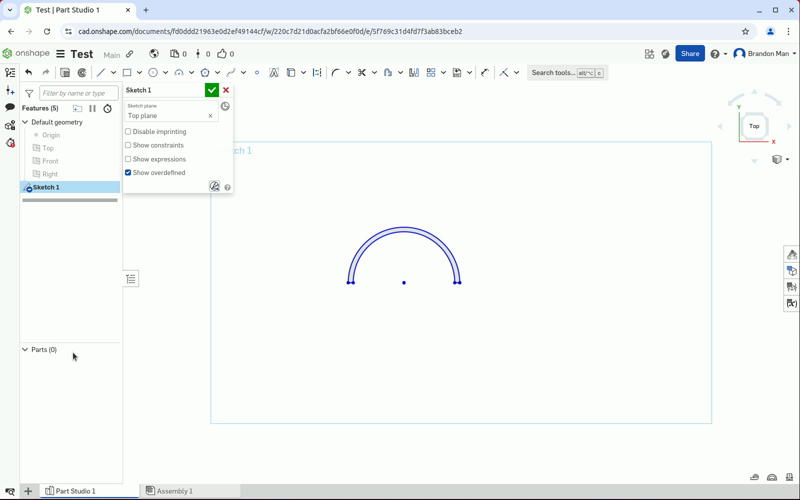
key(shift+y)
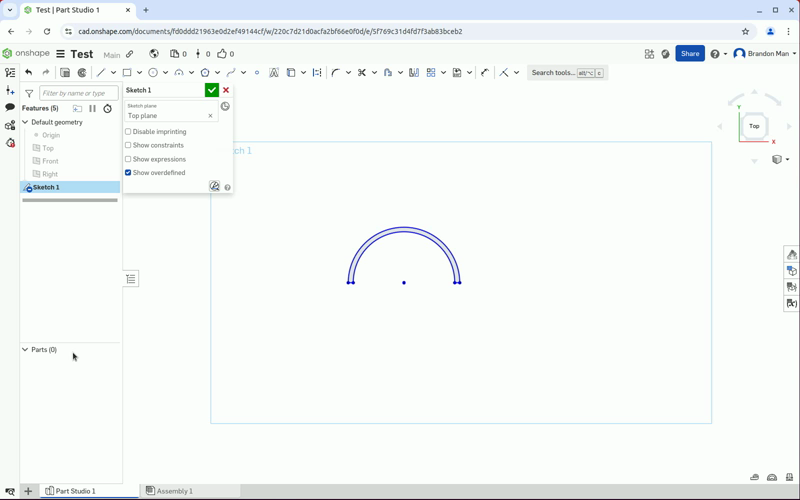
key(shift+e)
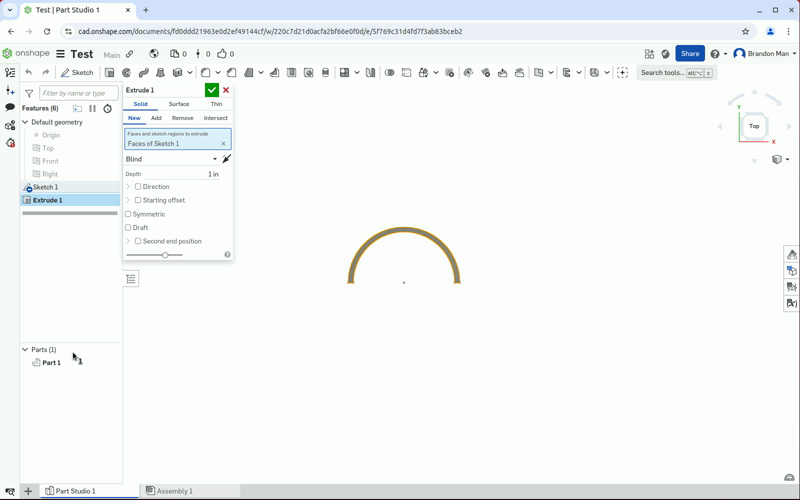
mouse_move(143, 106)
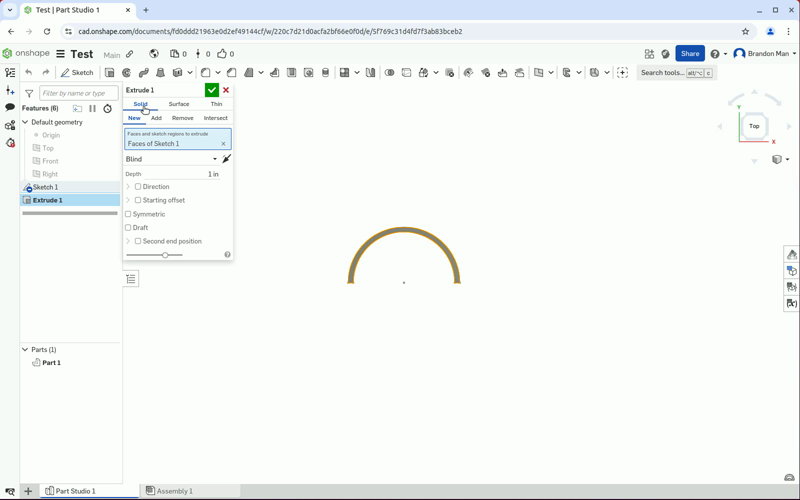
click(143, 106)
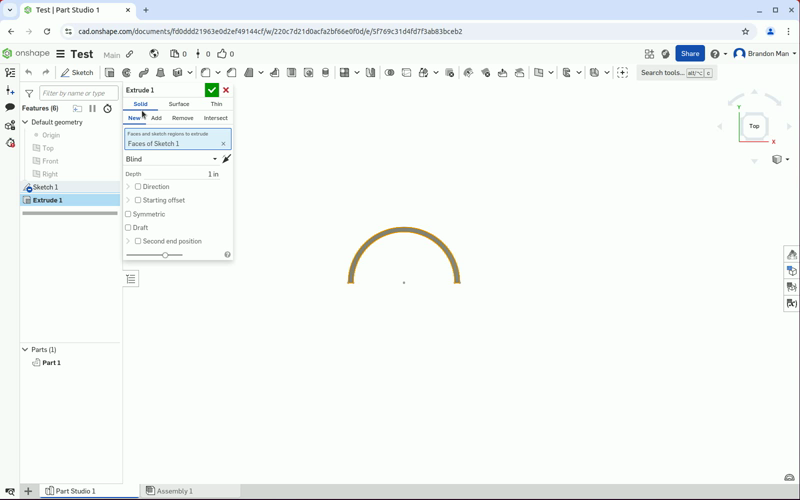
mouse_move(137, 120)
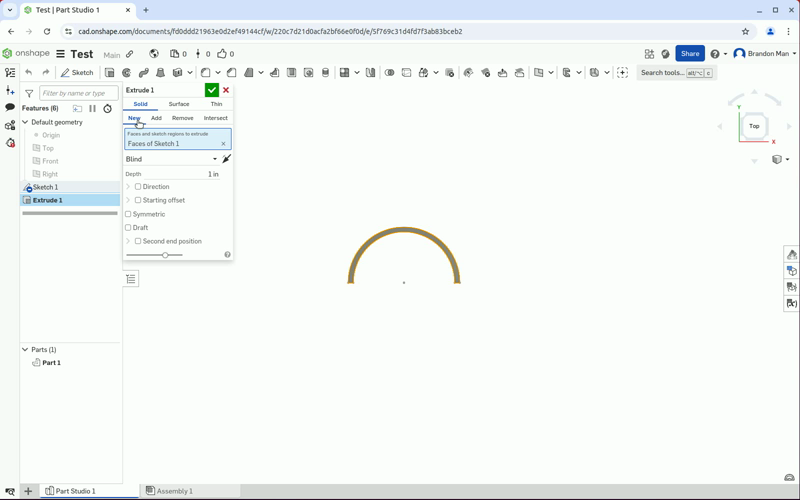
click(137, 120)
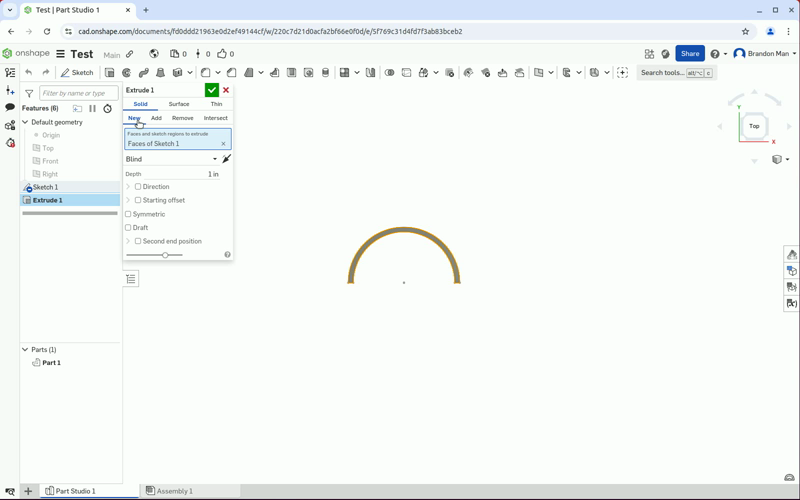
key(tab, 4)
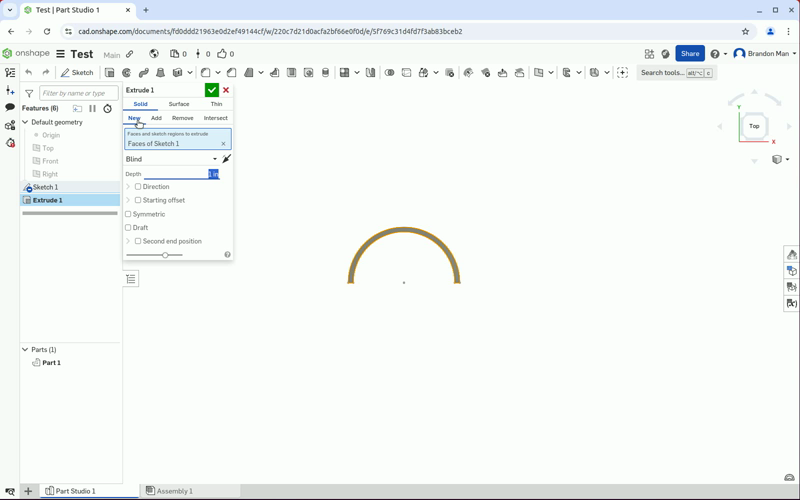
text(0.241)
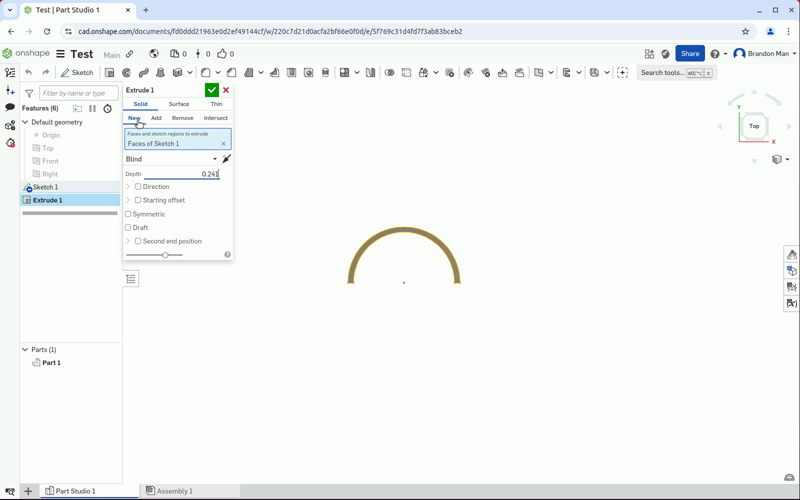
key(enter)
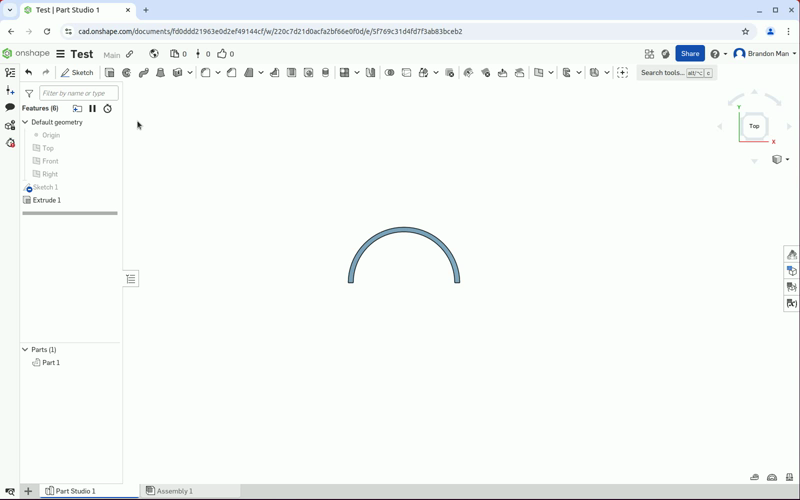
key(shift+h)
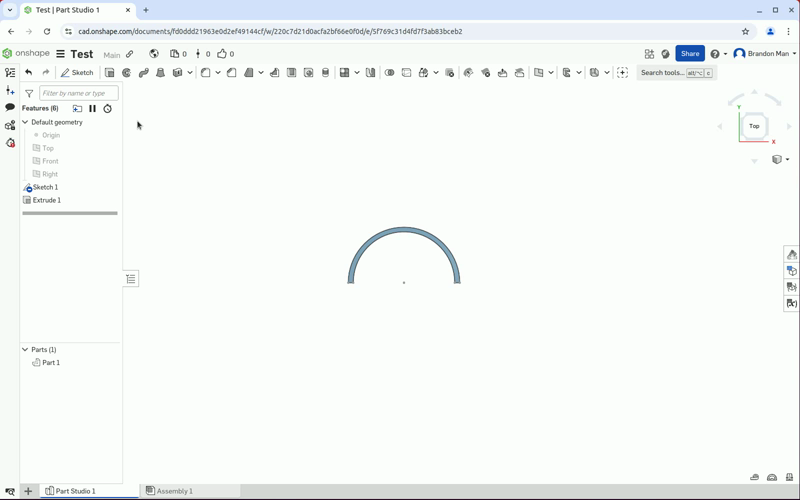
key(shift+h)
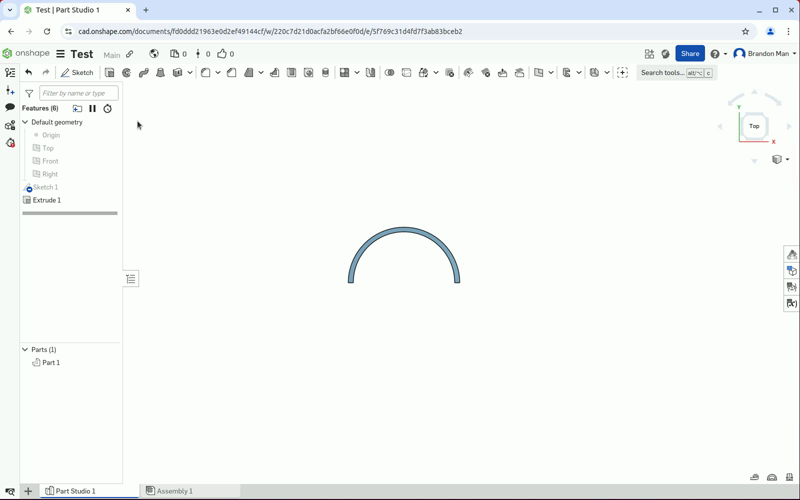
mouse_move(73, 189)
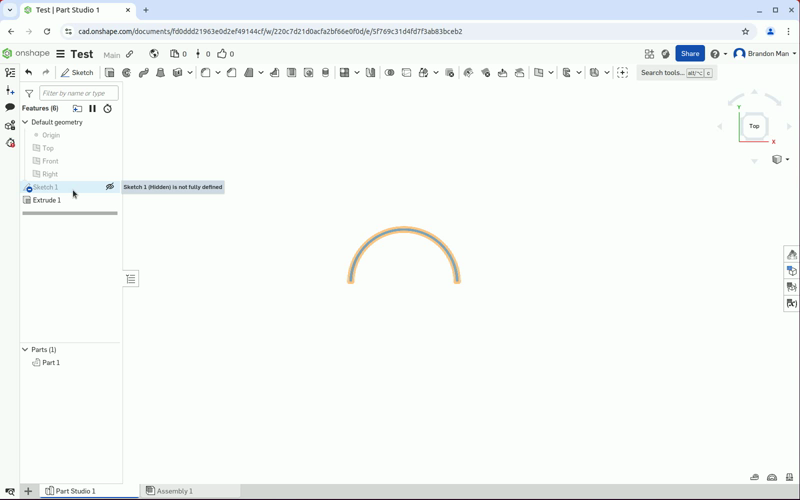
click(73, 189)
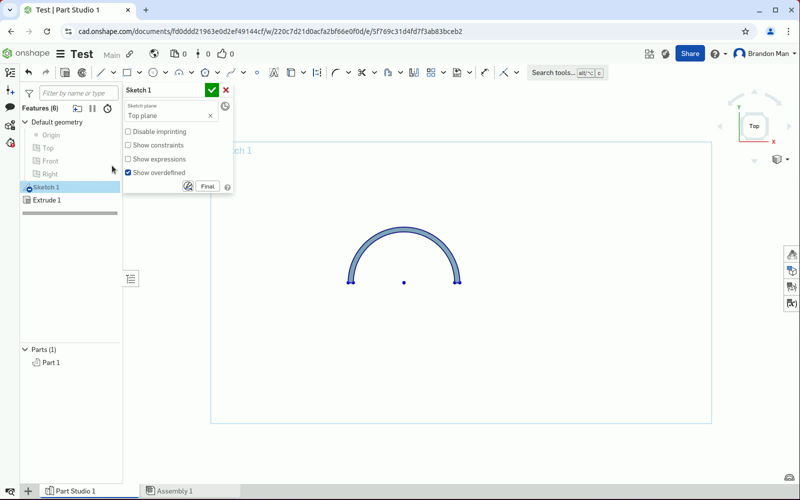
mouse_move(229, 92)
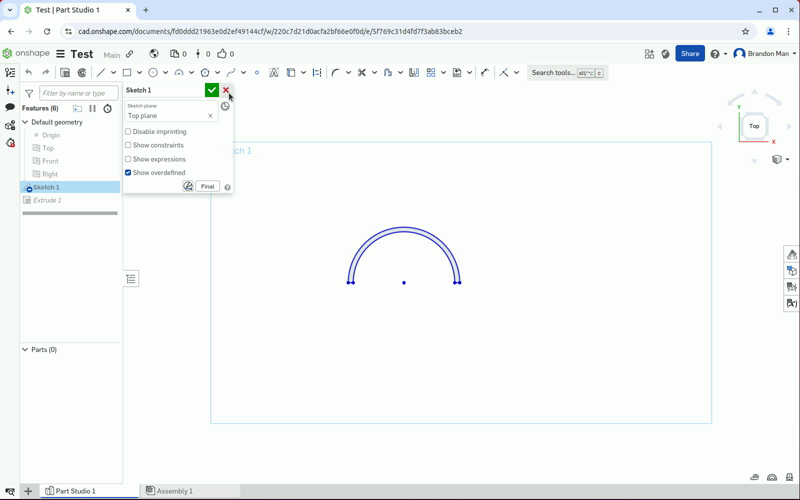
click(229, 92)
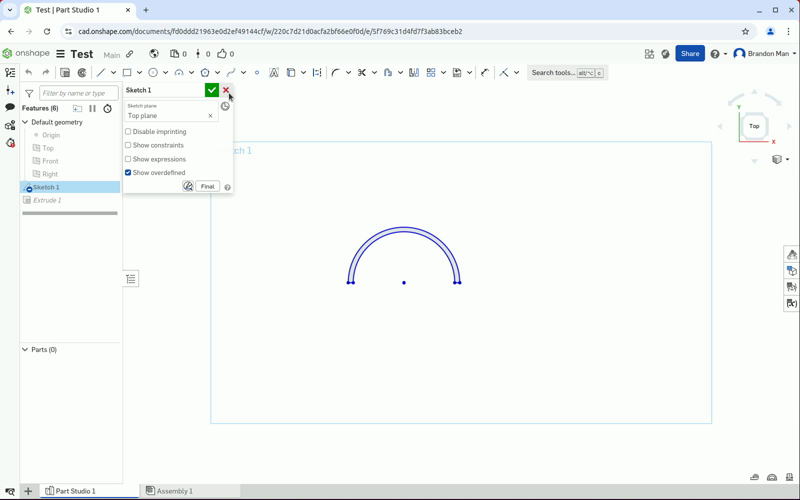
key(shift+s)
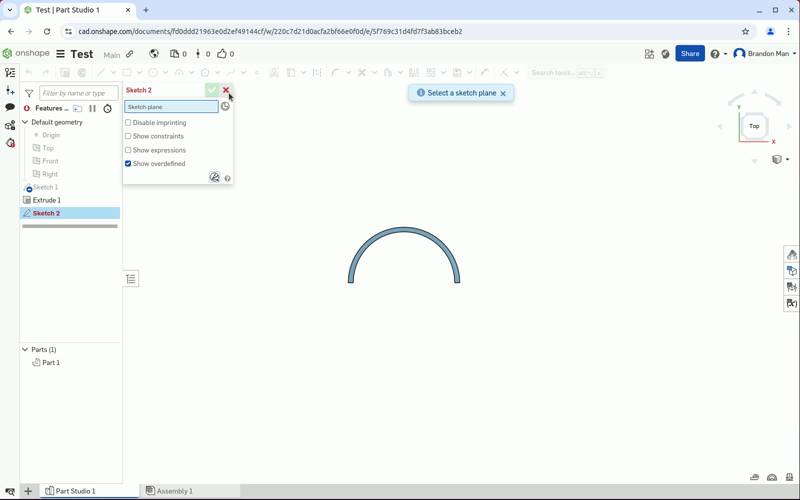
mouse_move(73, 150)
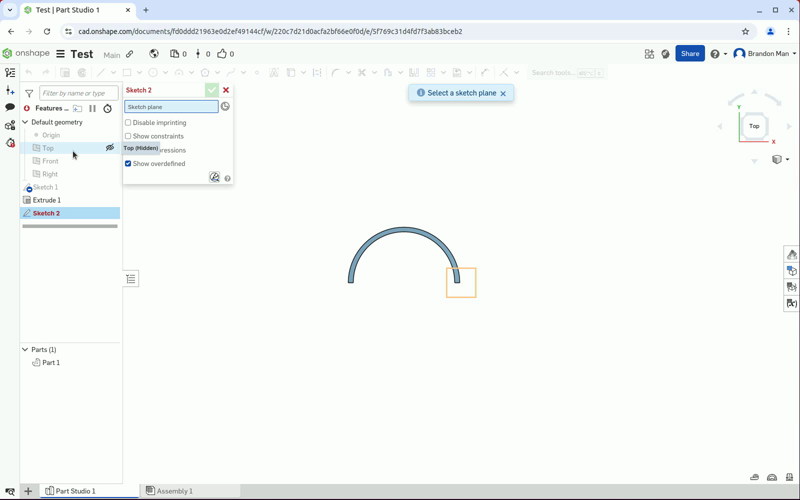
click(73, 150)
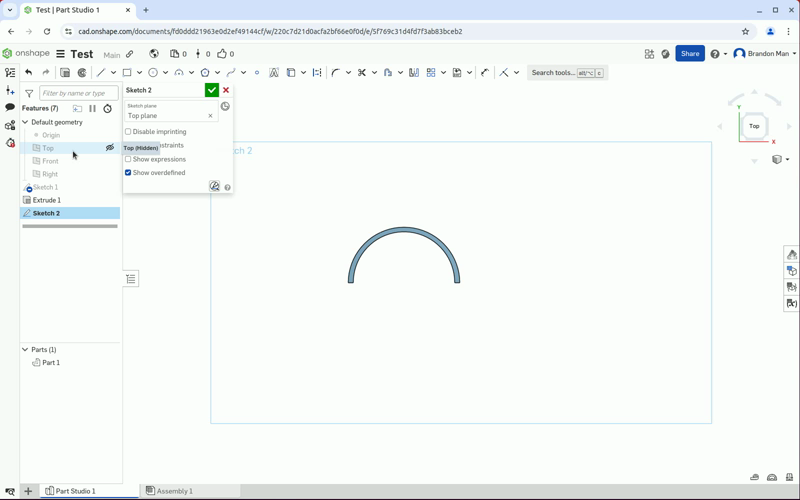
mouse_move(73, 352)
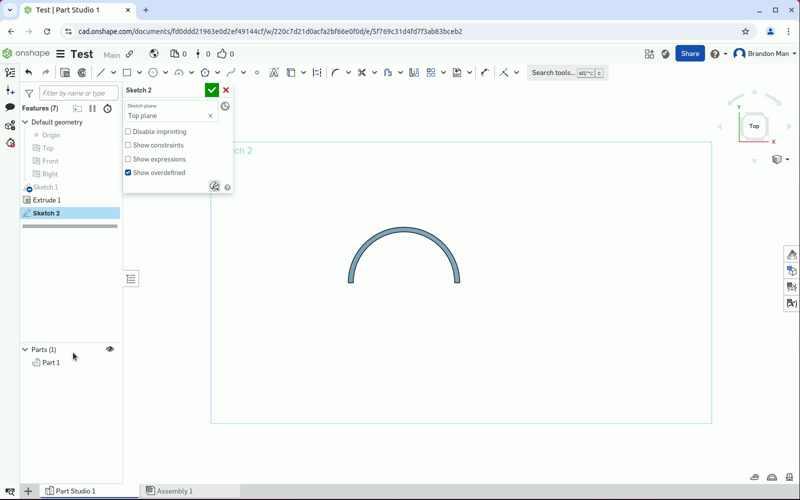
key(y)
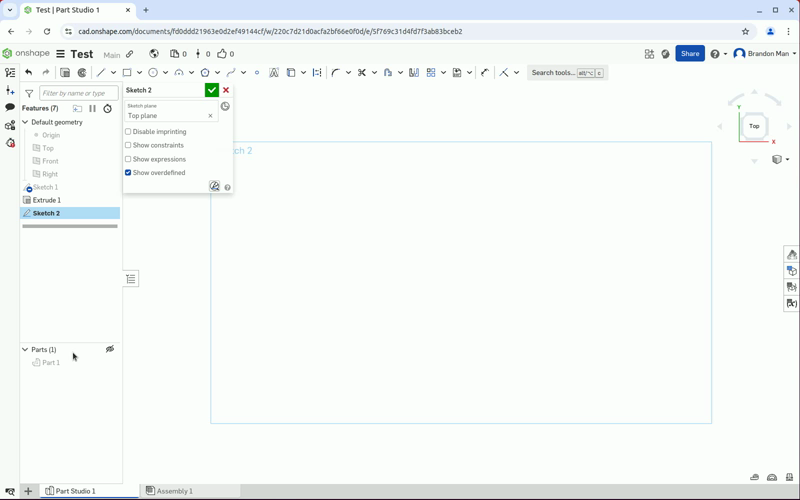
key(a)
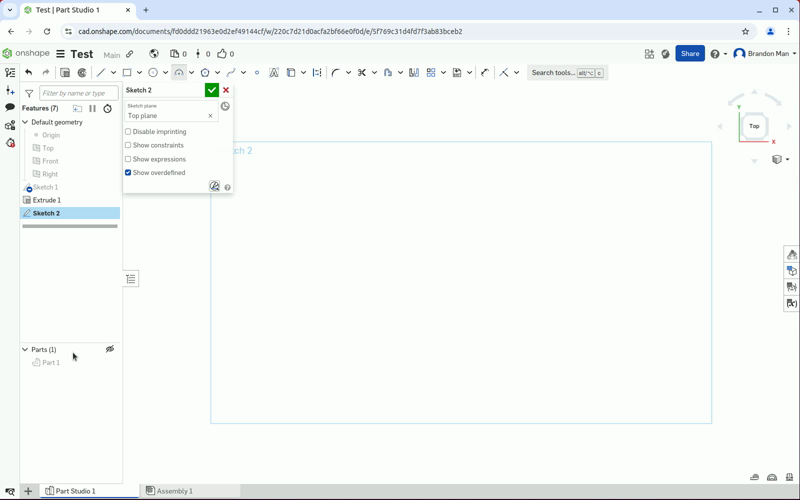
key_down(shift)
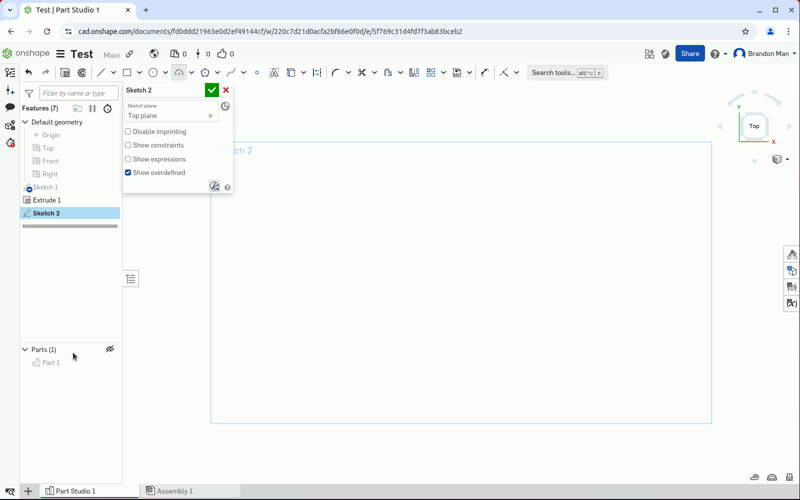
mouse_move(348, 282)
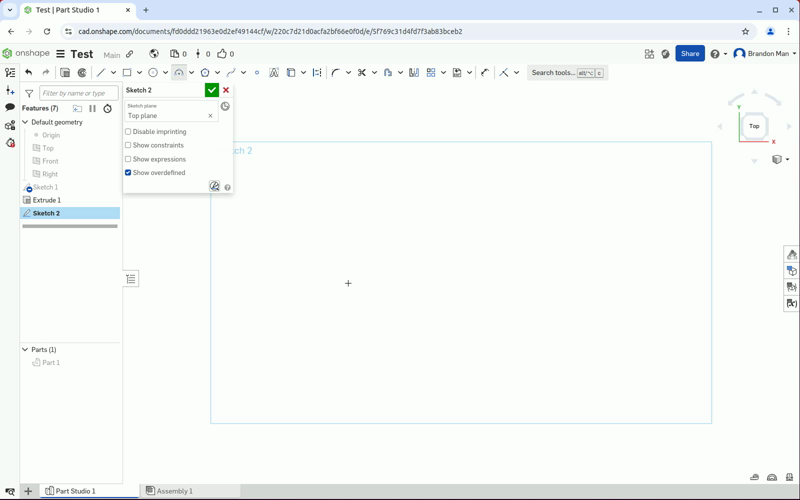
click(348, 282)
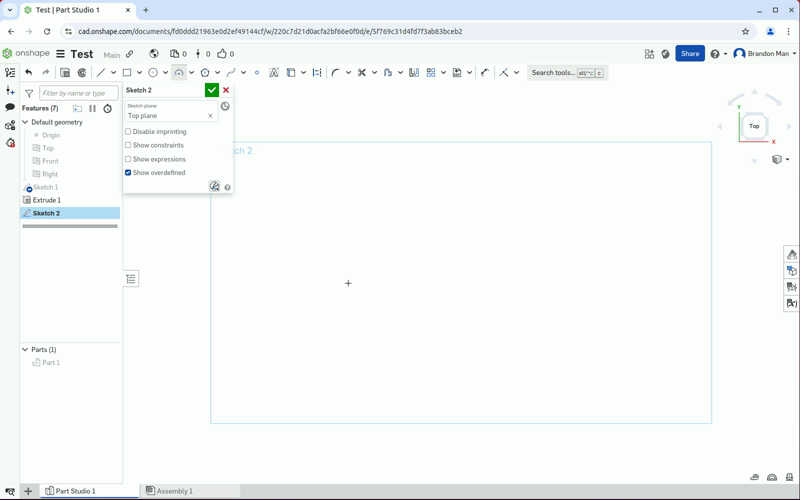
key_up(shift)
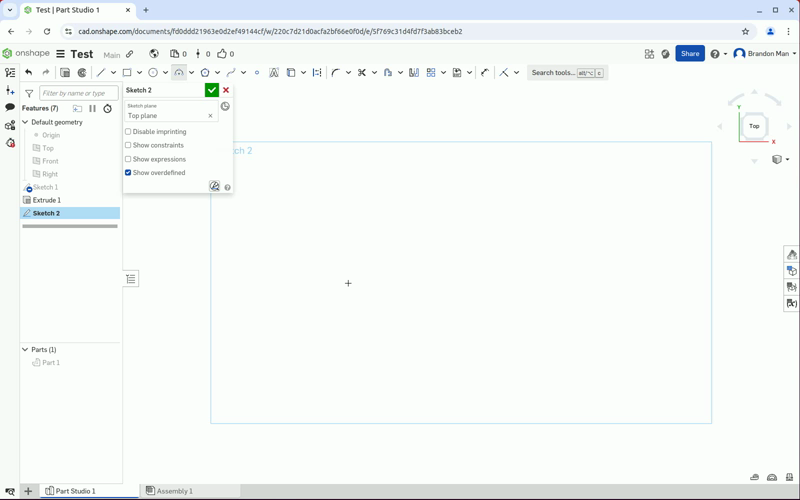
key_down(shift)
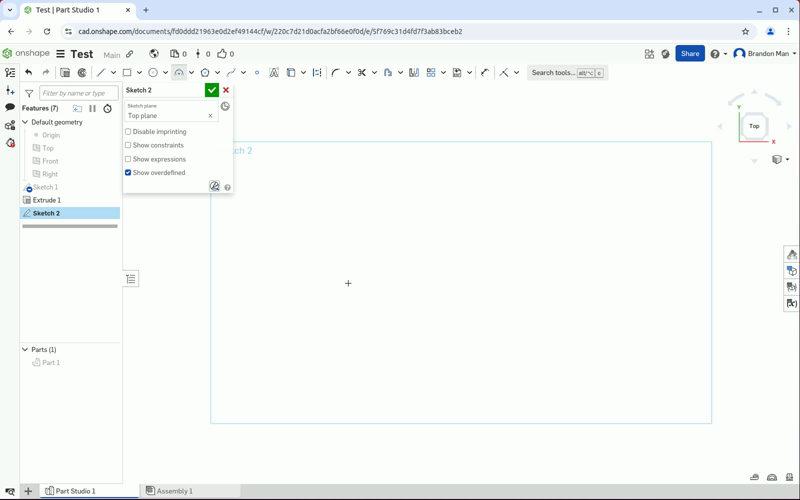
mouse_move(459, 282)
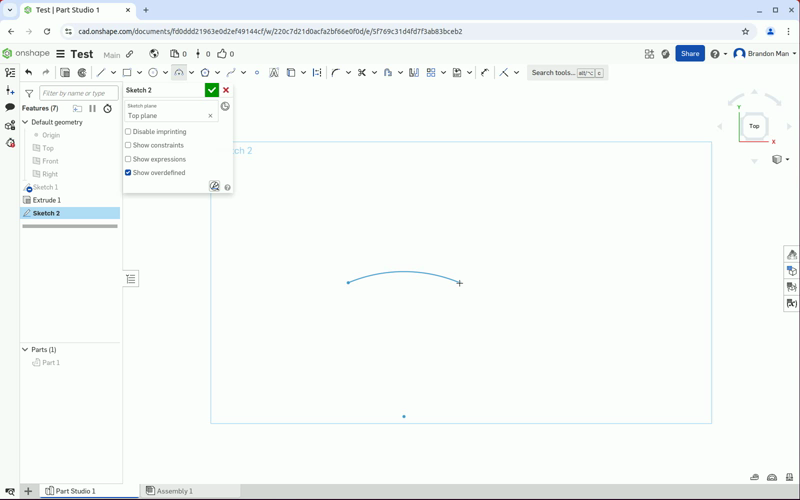
click(459, 282)
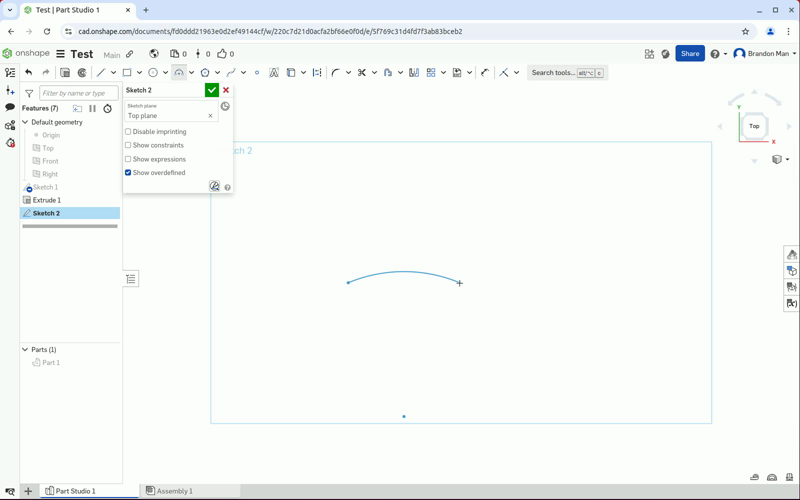
mouse_move(404, 338)
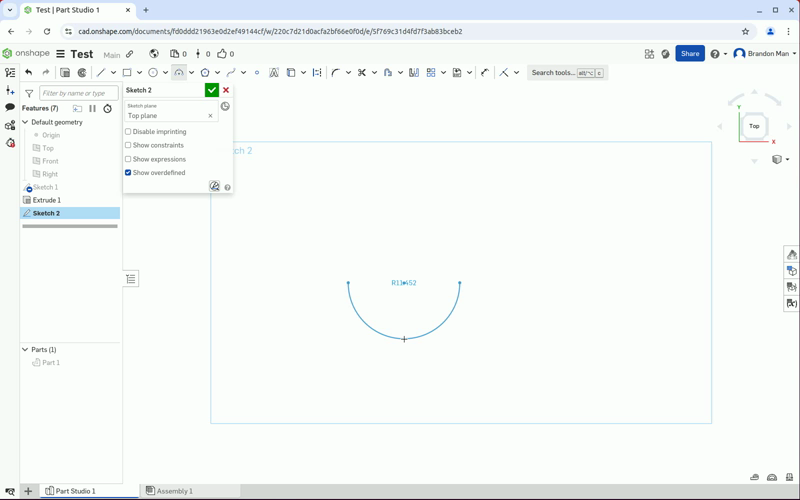
click(404, 338)
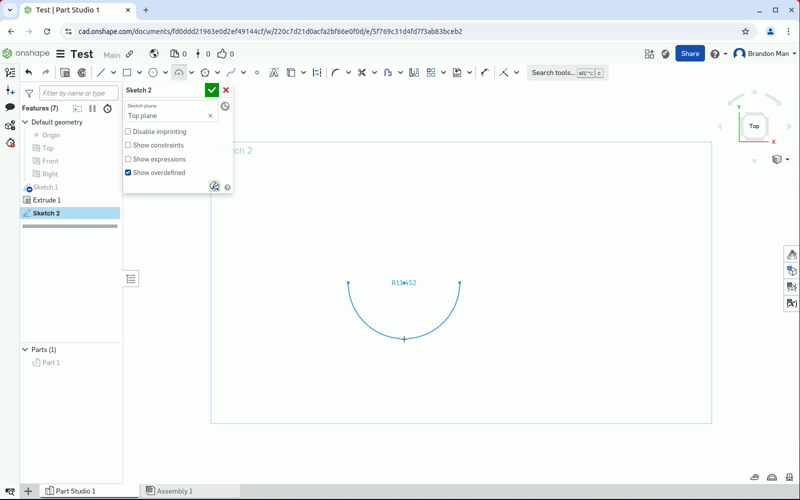
key_up(shift)
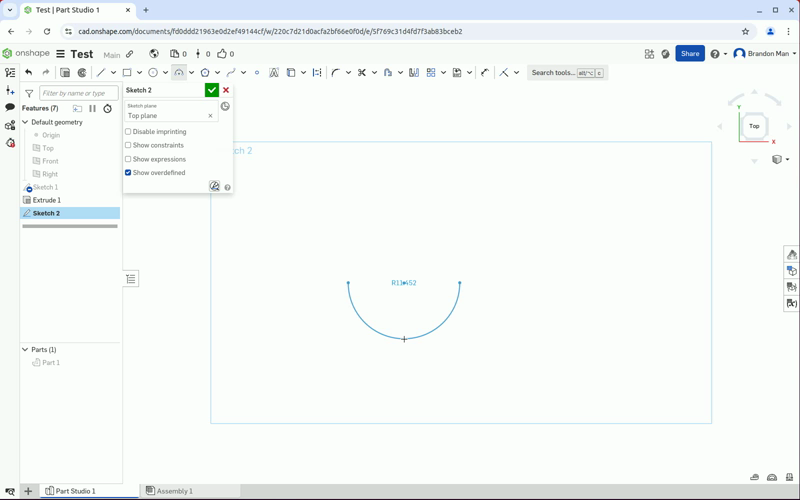
key(esc)
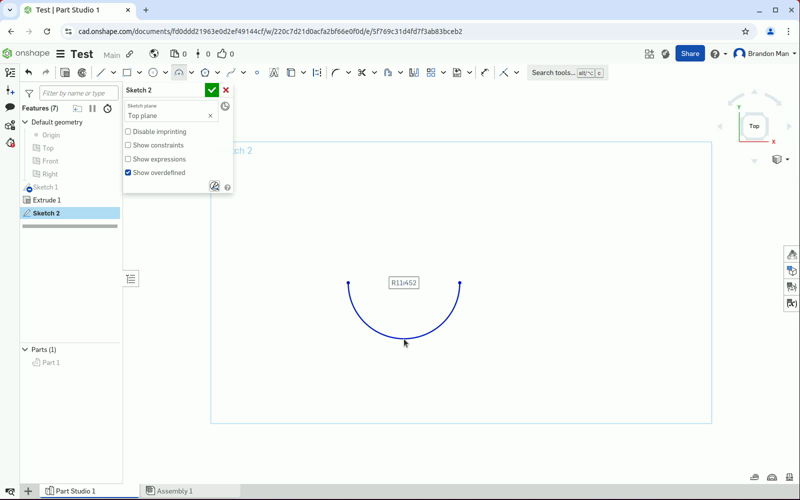
key(l)
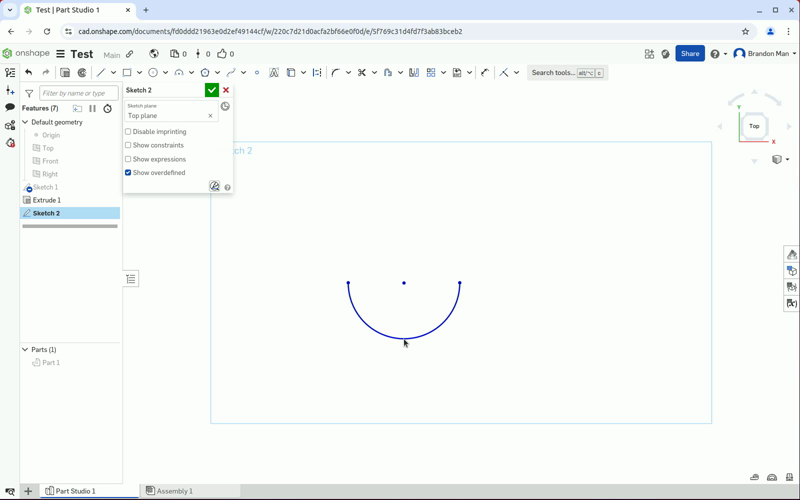
mouse_move(459, 282)
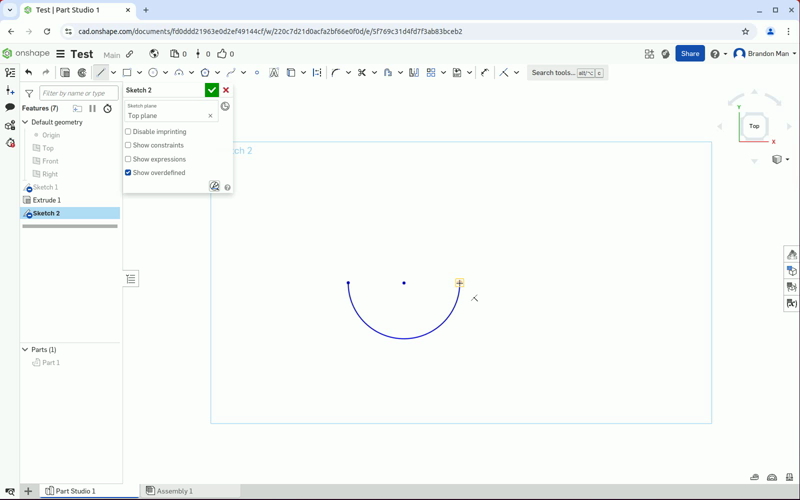
click(459, 282)
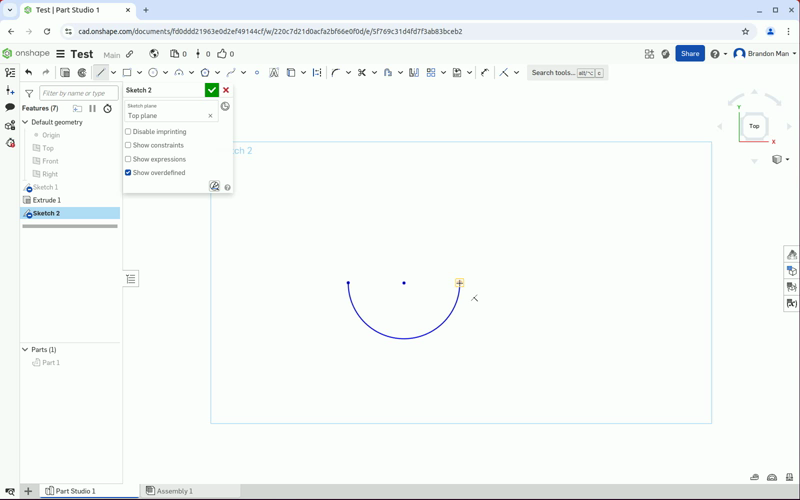
key_down(shift)
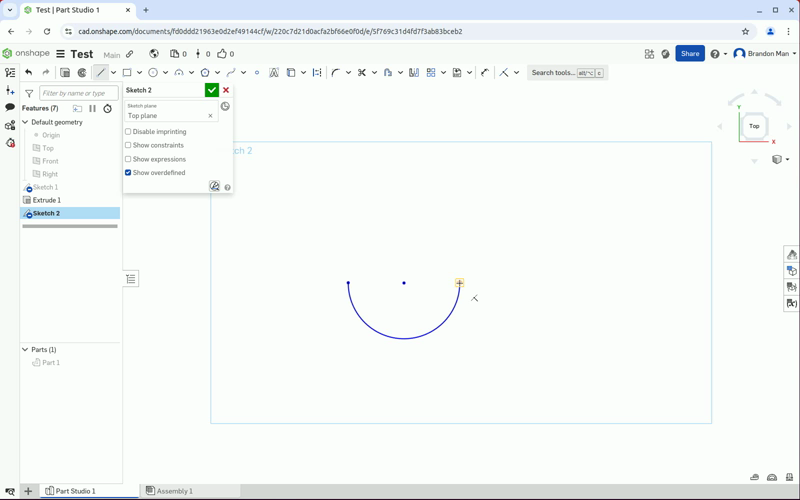
mouse_move(489, 282)
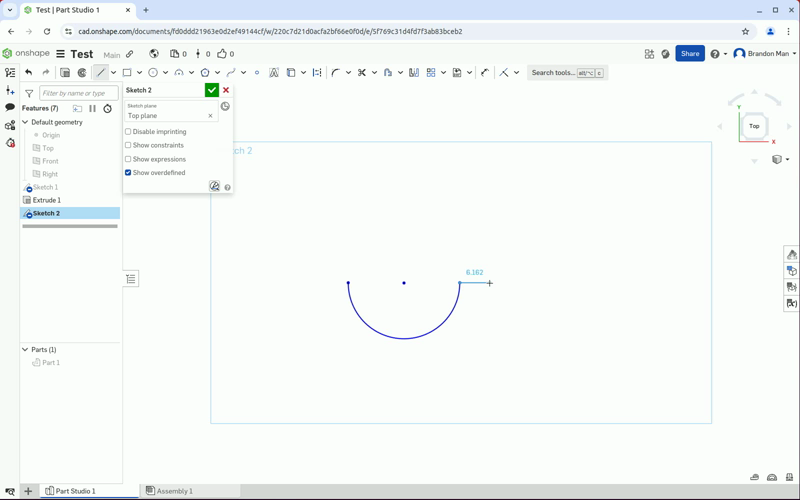
mouse_move(454, 282)
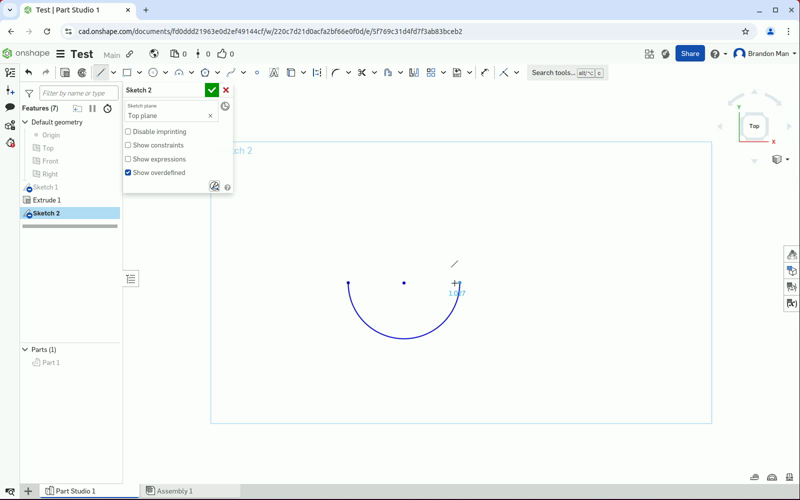
scroll(6)
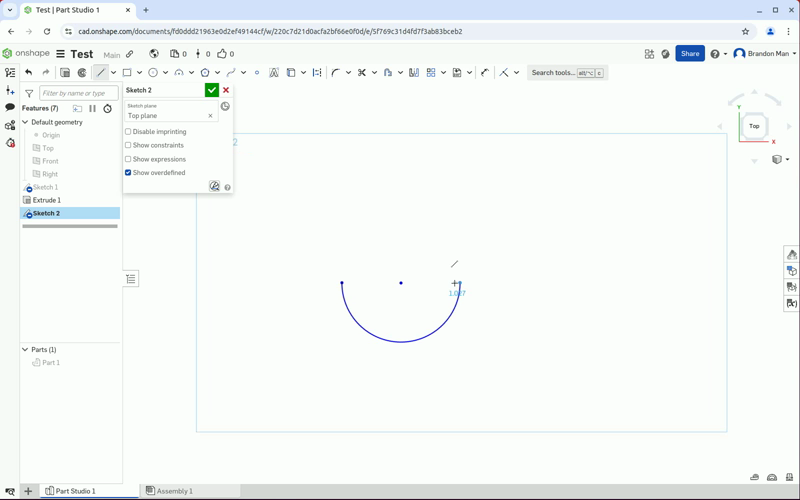
scroll(6)
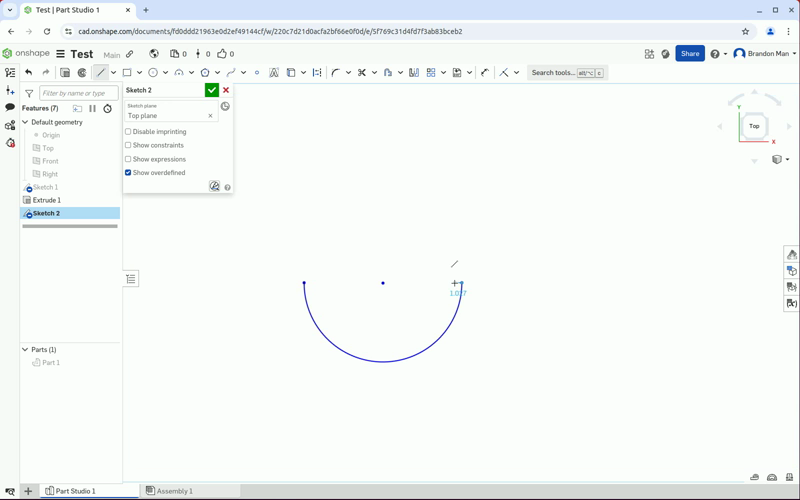
scroll(6)
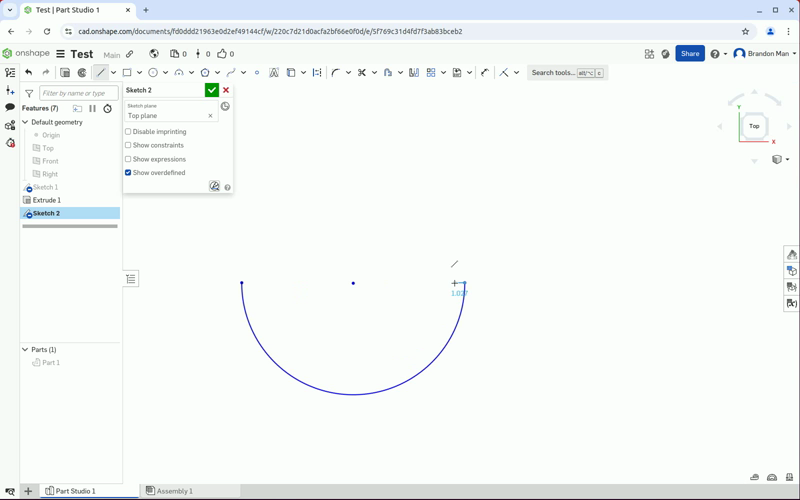
scroll(6)
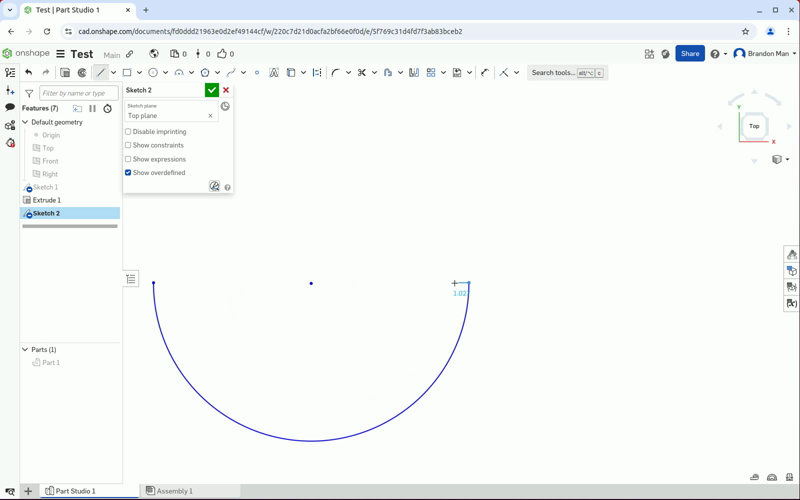
scroll(6)
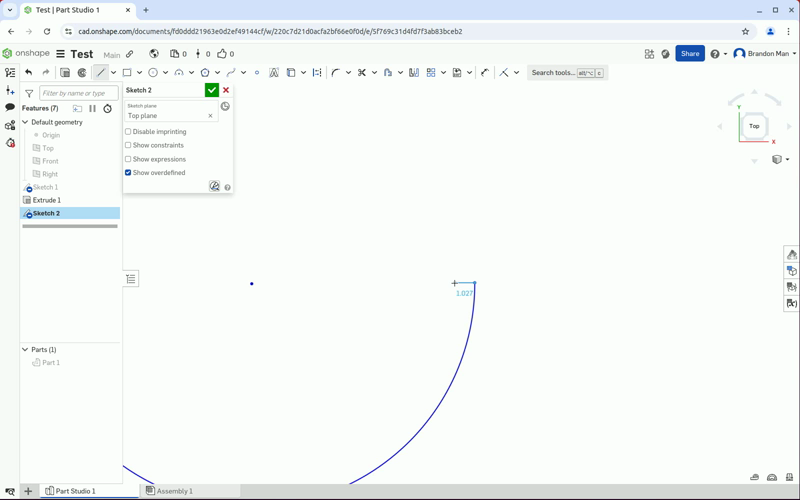
scroll(6)
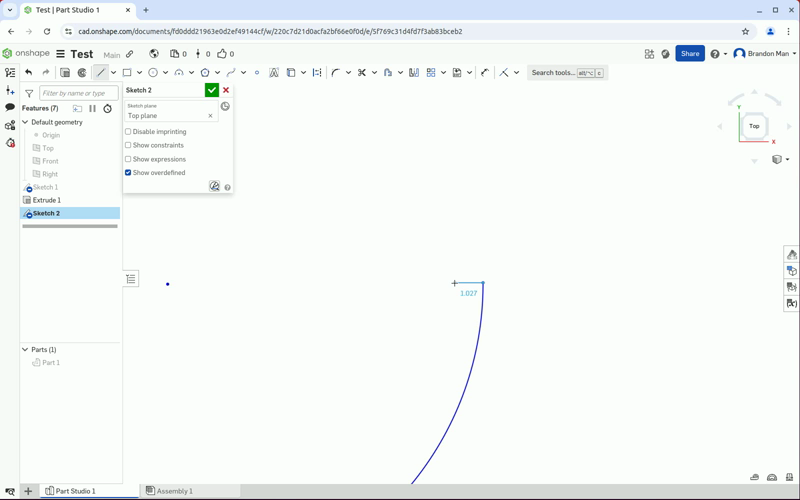
scroll(6)
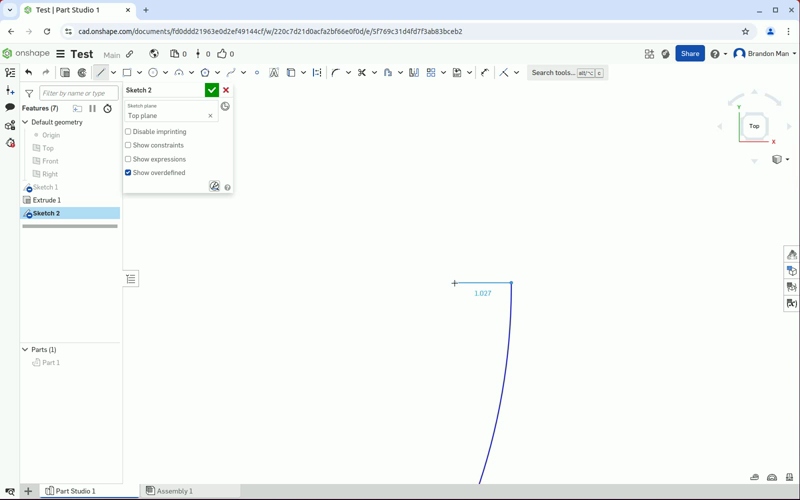
click(454, 282)
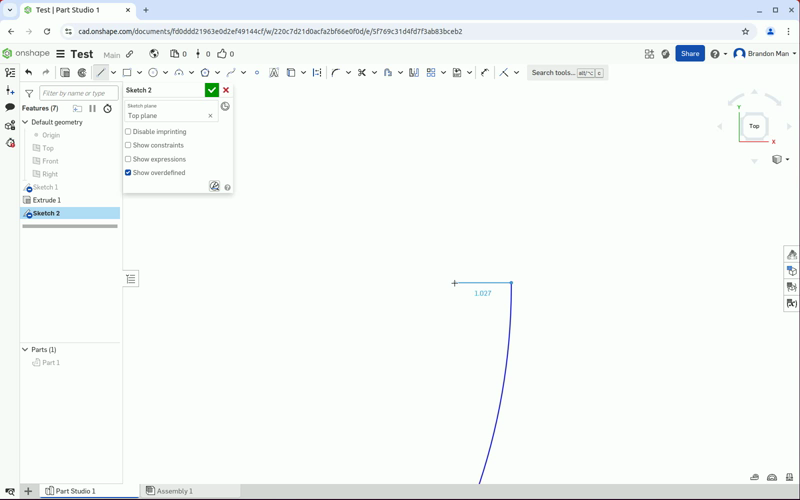
scroll(-6)
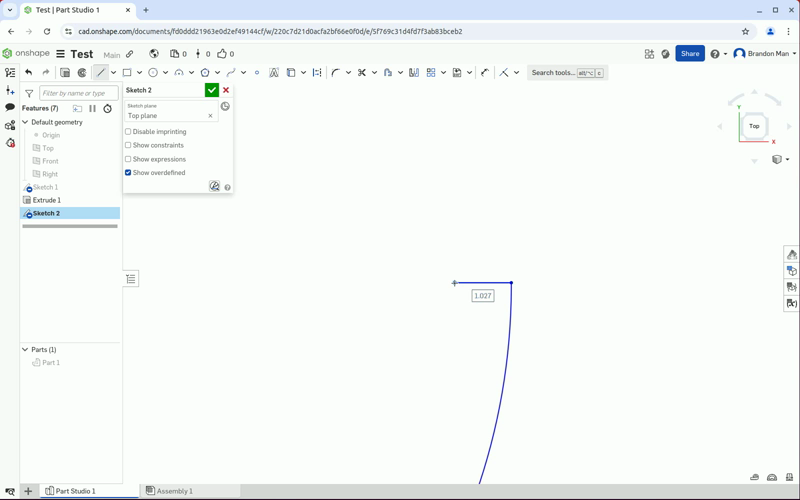
scroll(-6)
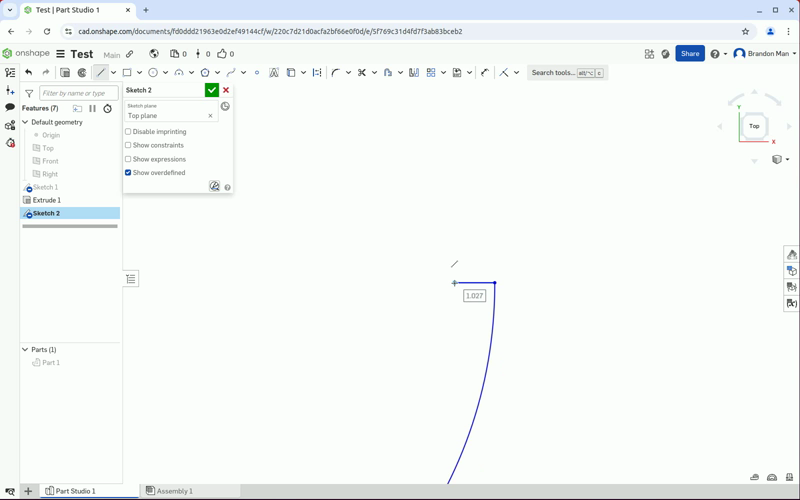
scroll(-6)
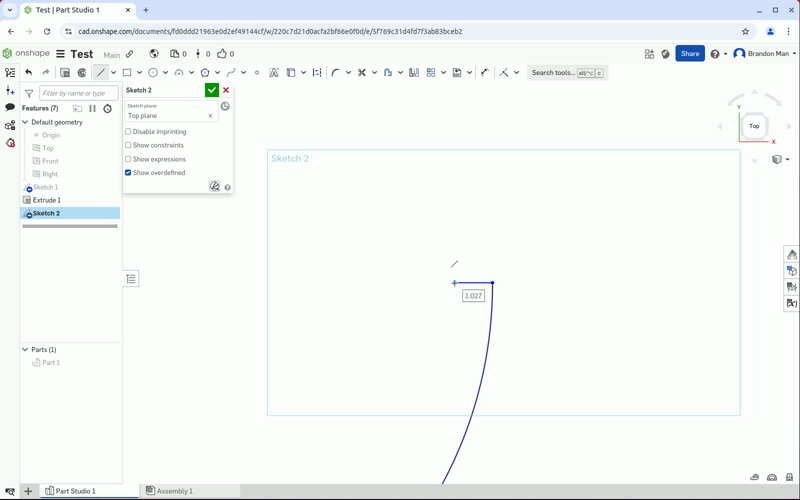
scroll(-6)
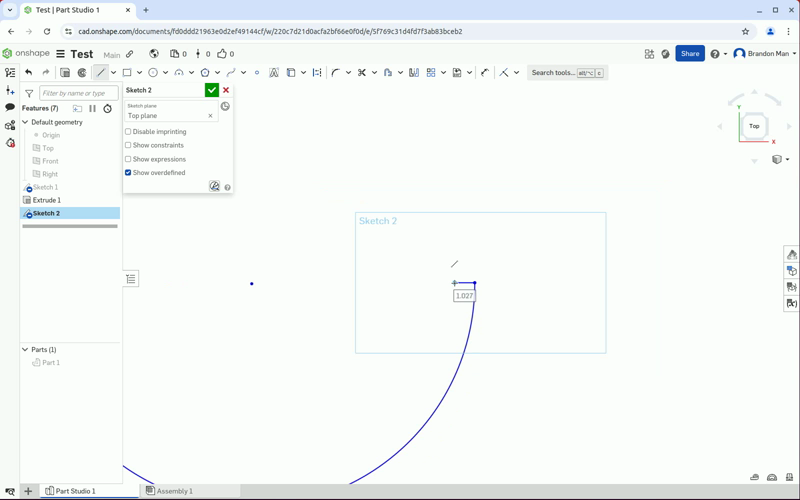
scroll(-6)
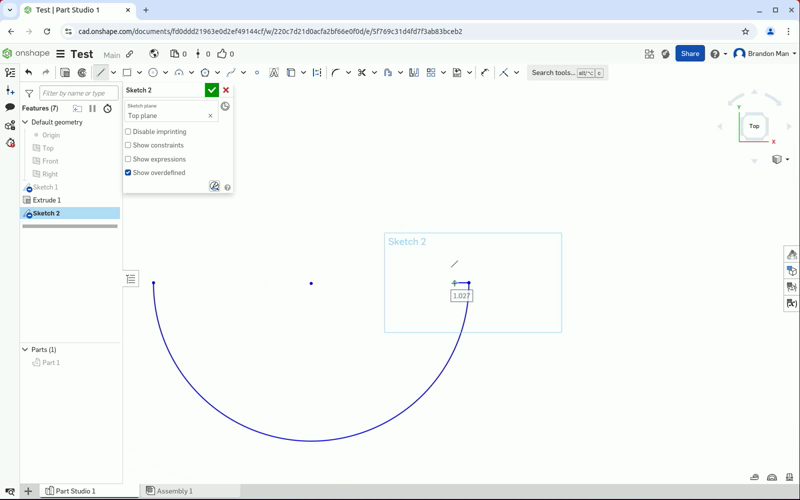
scroll(-6)
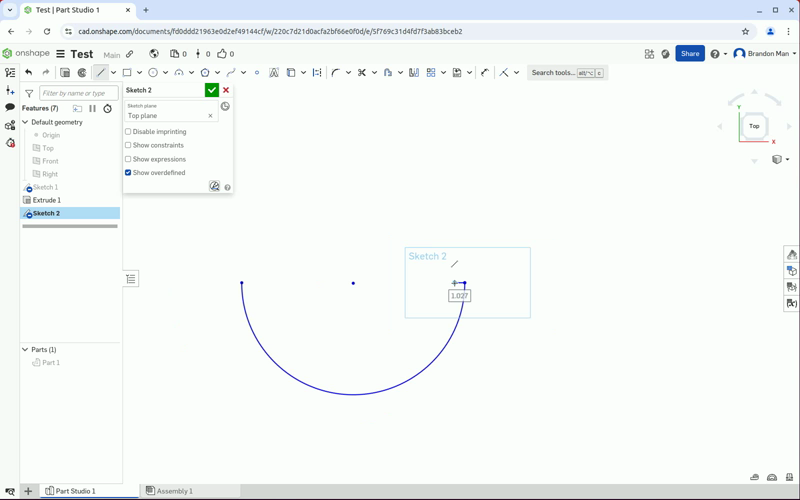
scroll(-6)
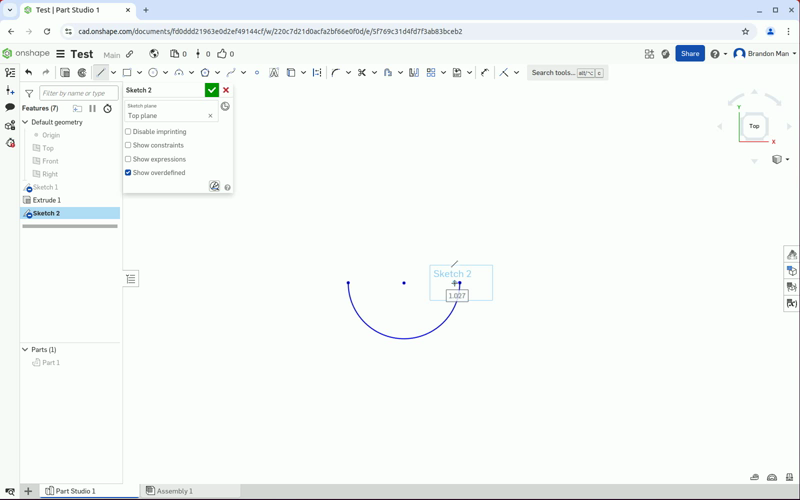
key_up(shift)
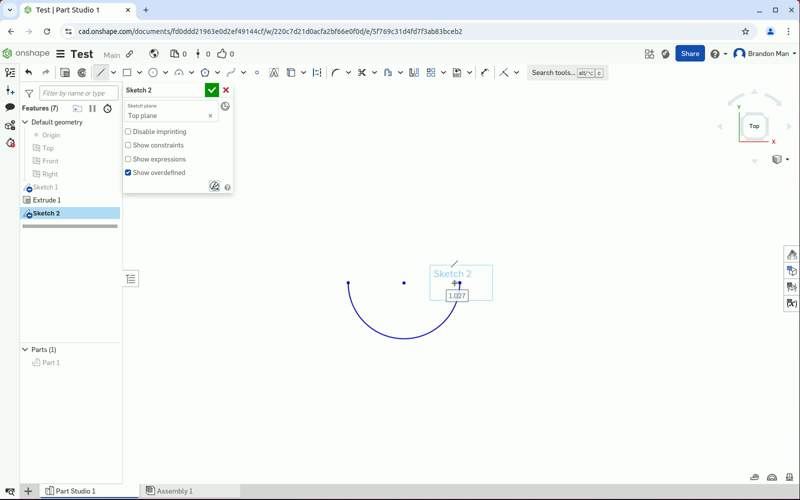
key(esc)
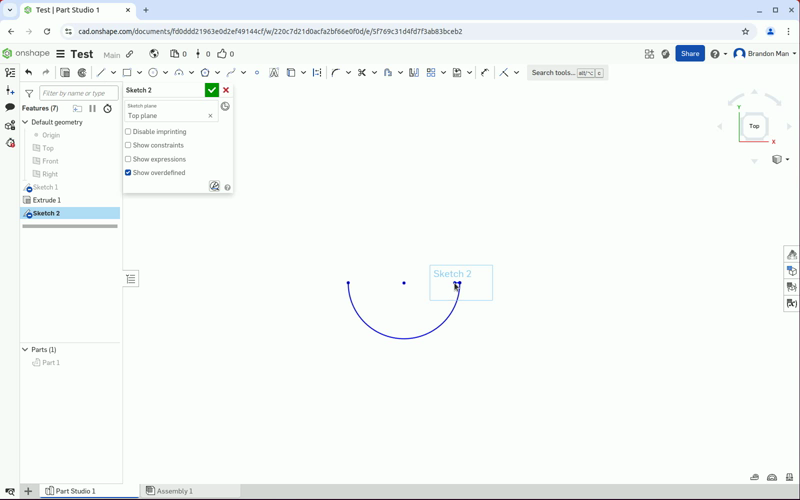
key(a)
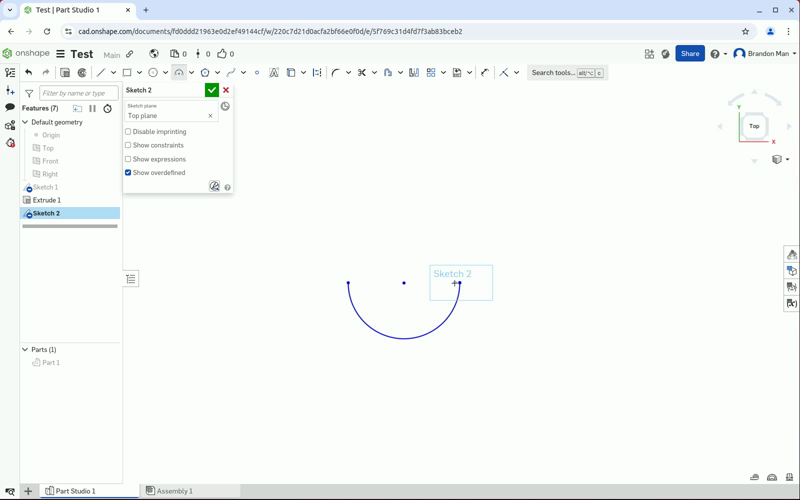
mouse_move(454, 282)
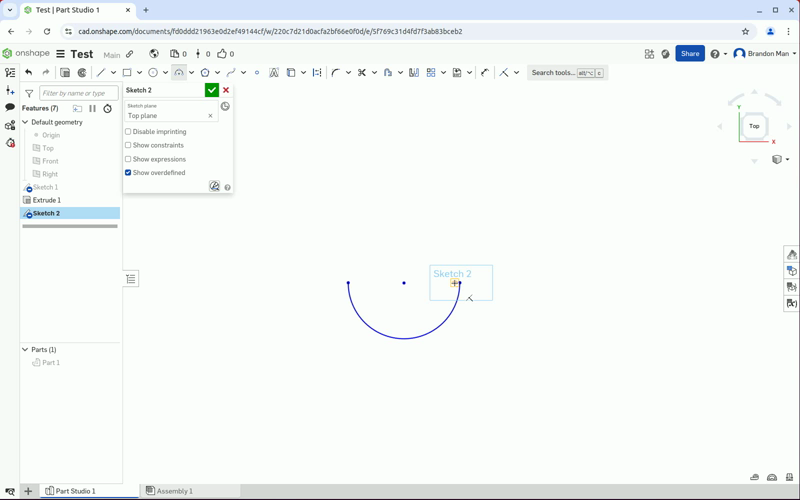
click(454, 282)
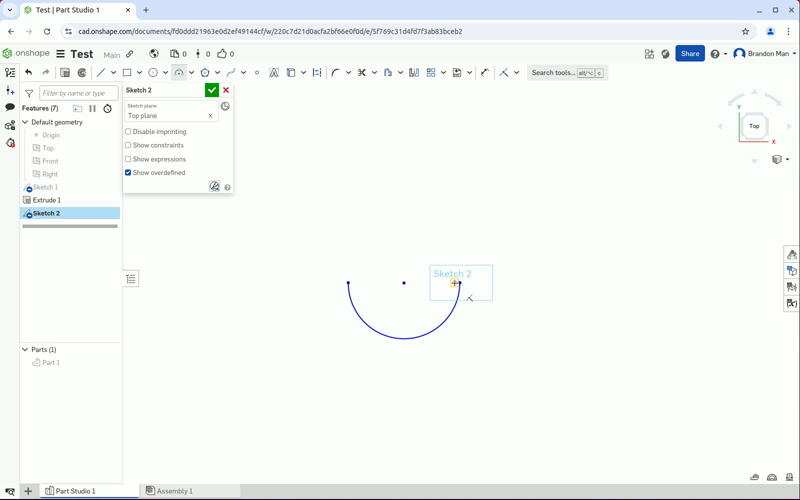
key_down(shift)
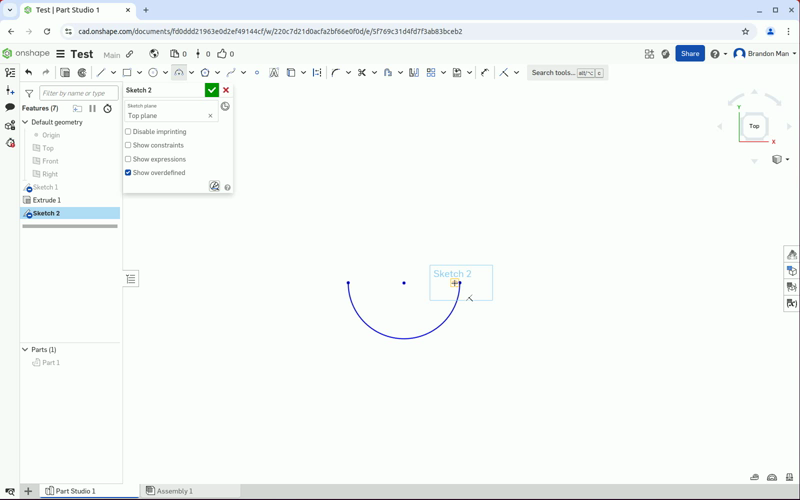
mouse_move(353, 282)
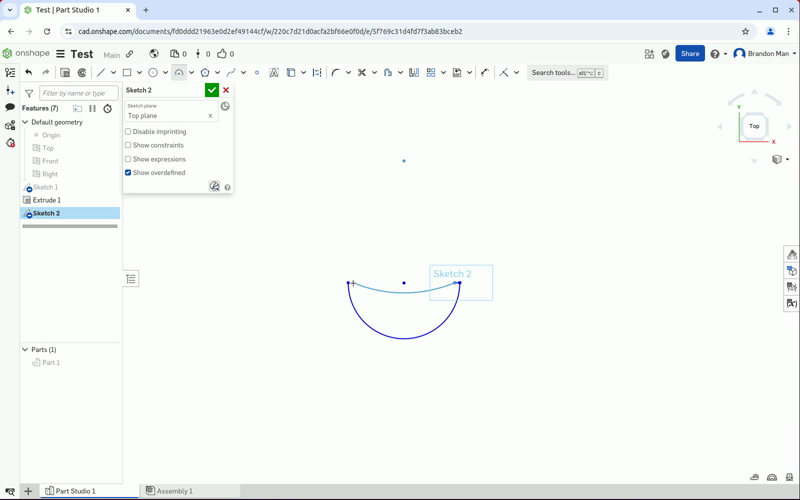
click(353, 282)
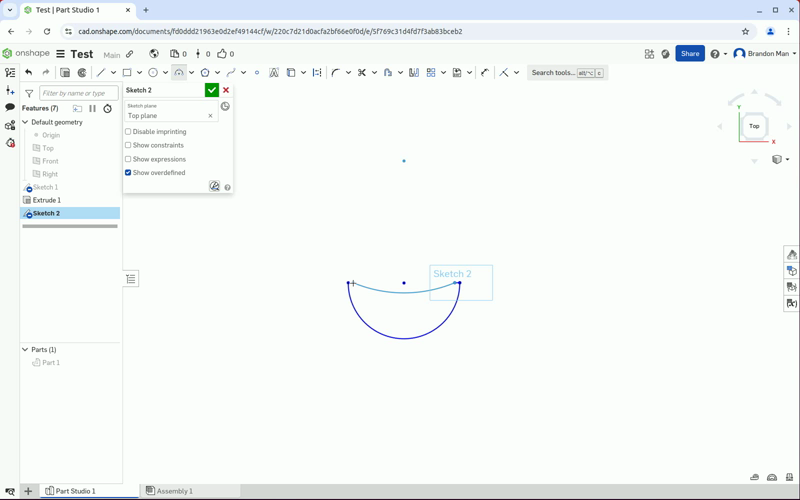
mouse_move(404, 333)
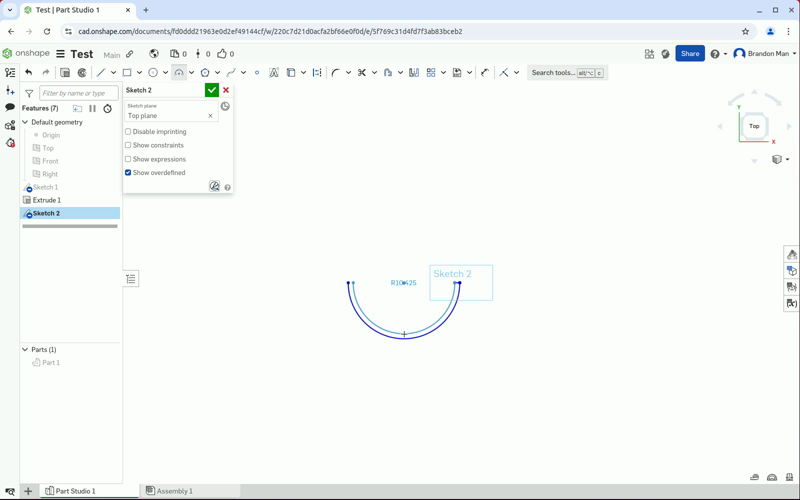
click(404, 333)
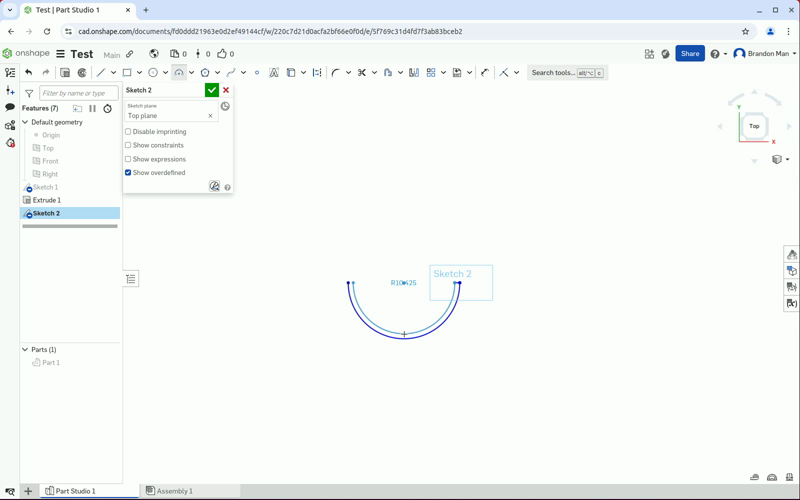
key_up(shift)
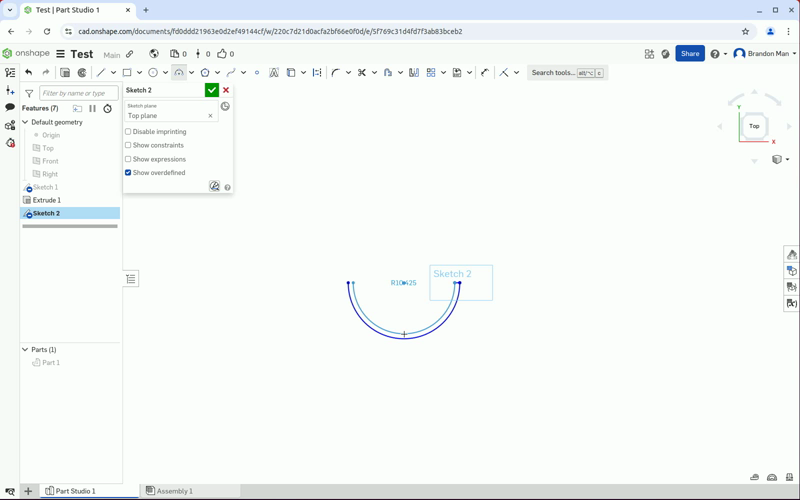
key(esc)
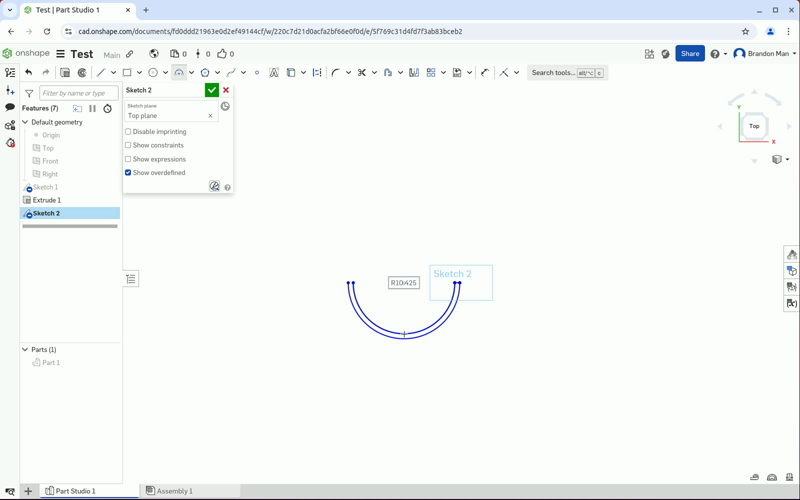
key(l)
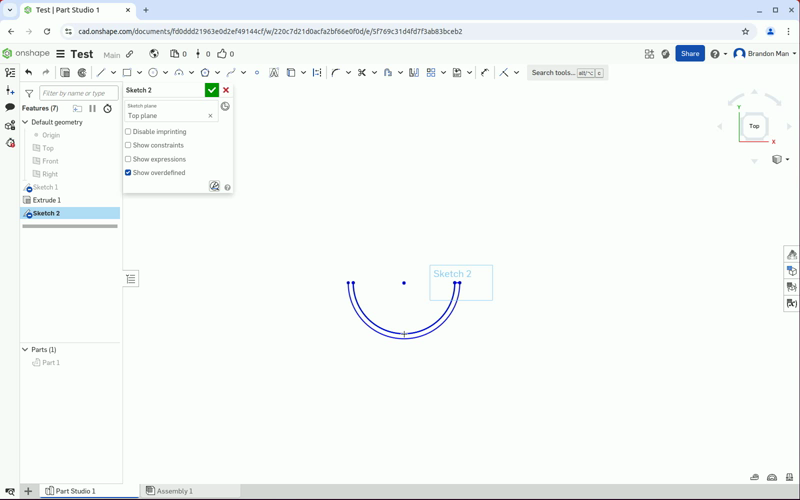
mouse_move(353, 282)
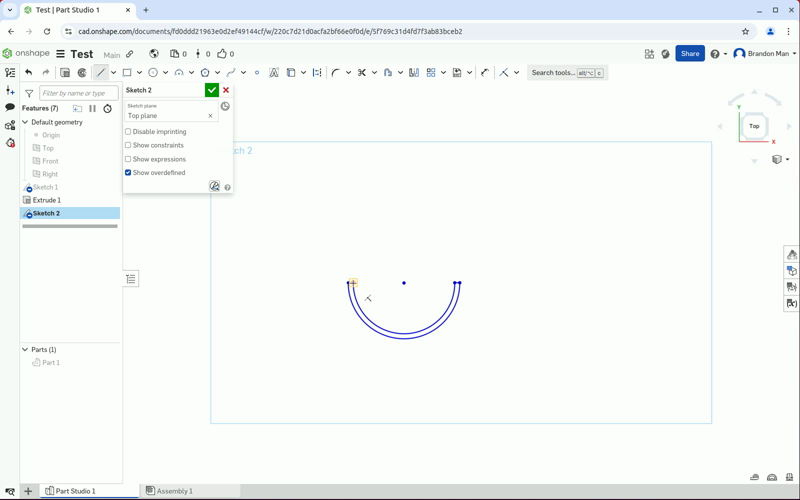
click(353, 282)
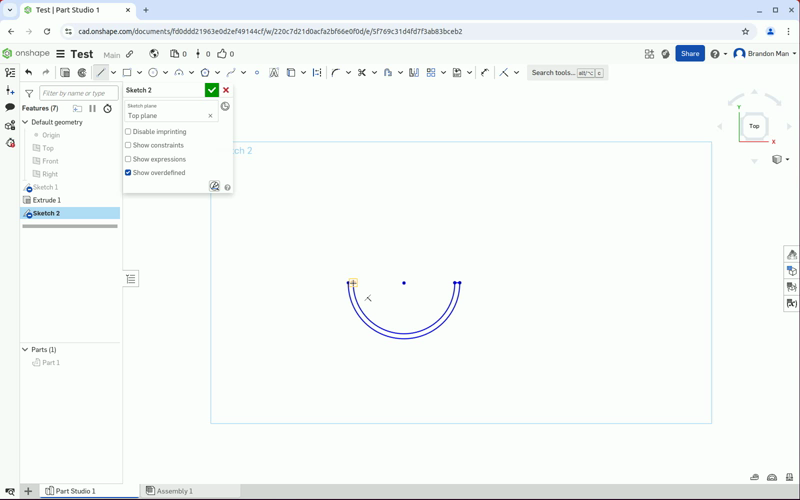
mouse_move(383, 282)
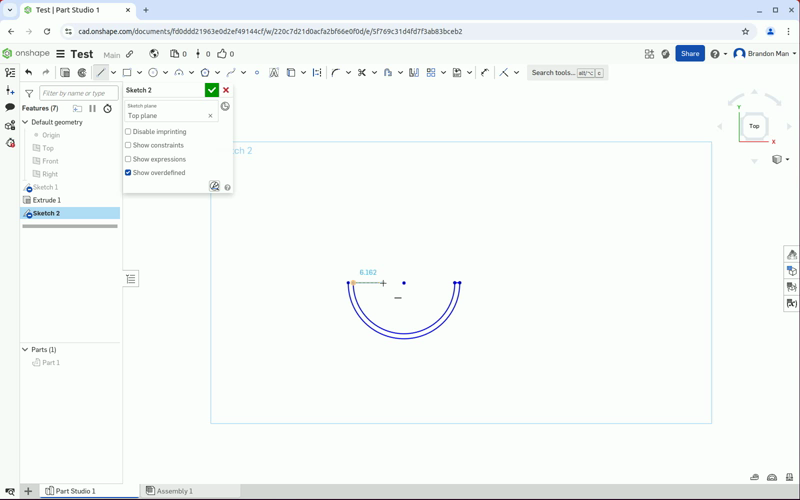
key_down(shift)
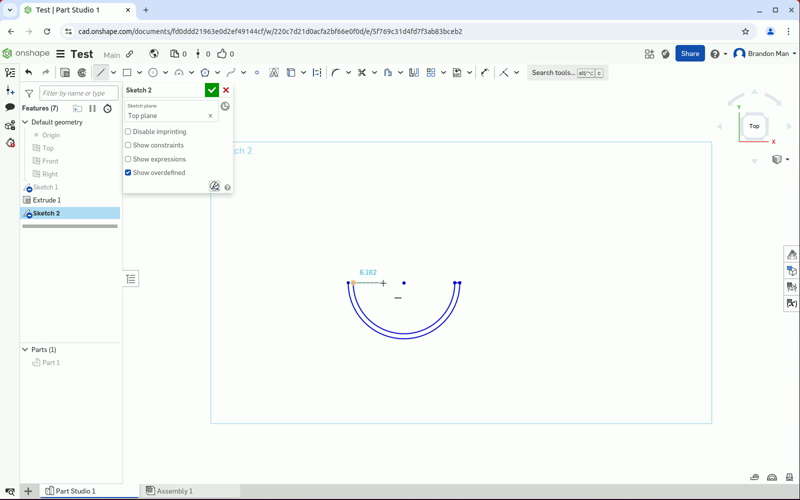
mouse_move(348, 282)
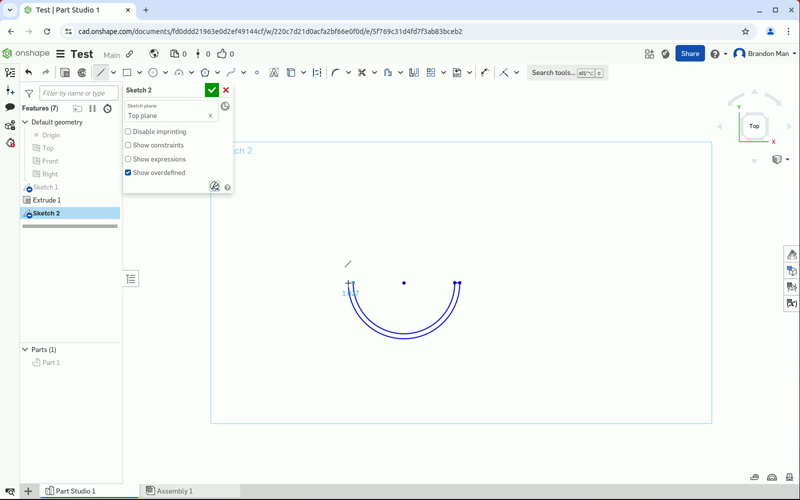
scroll(6)
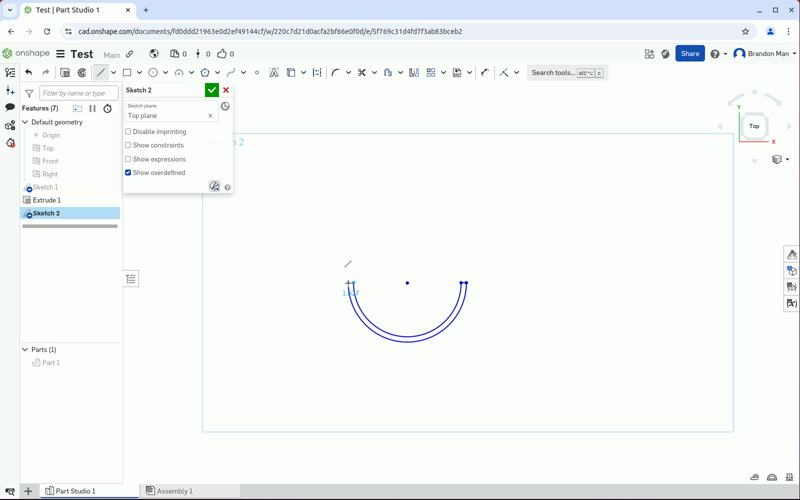
scroll(6)
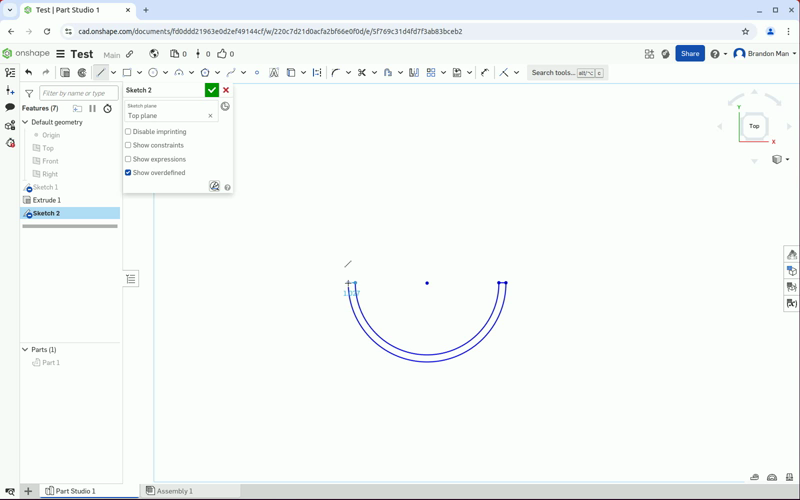
scroll(6)
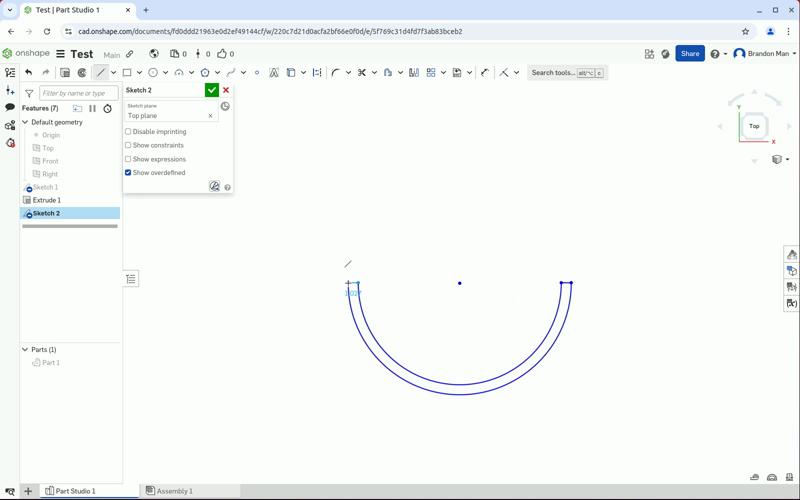
scroll(6)
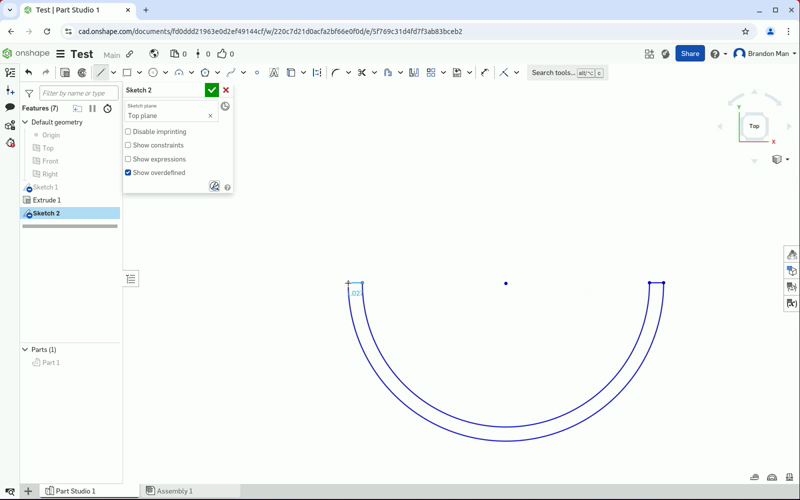
scroll(6)
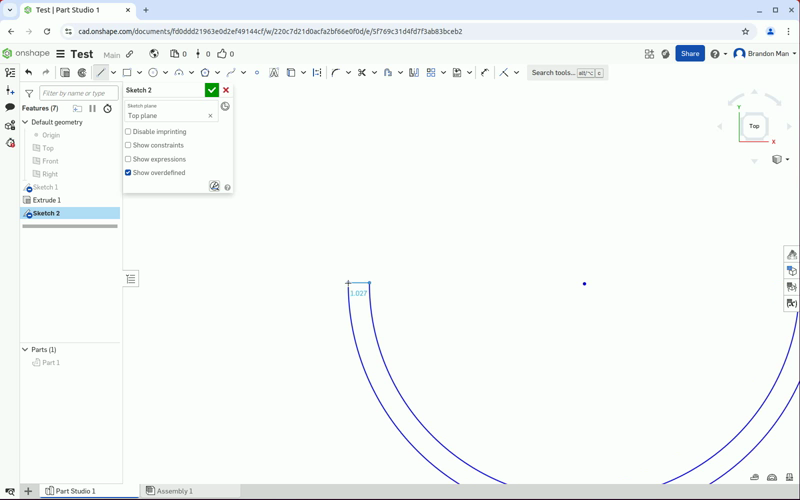
scroll(6)
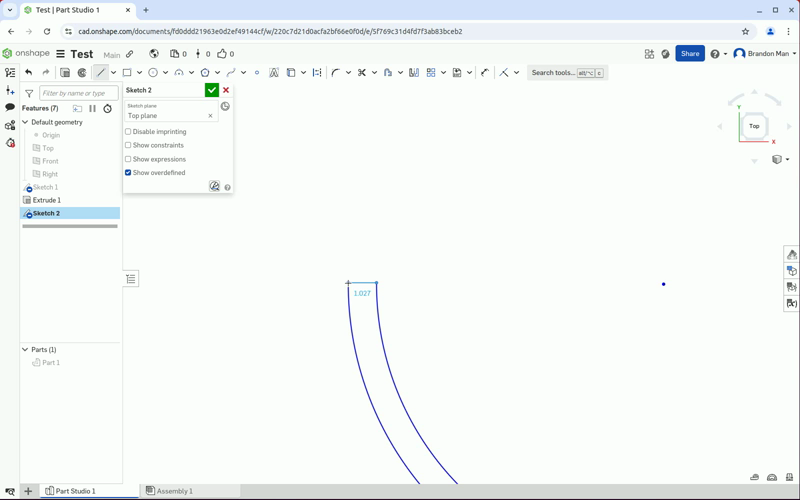
scroll(6)
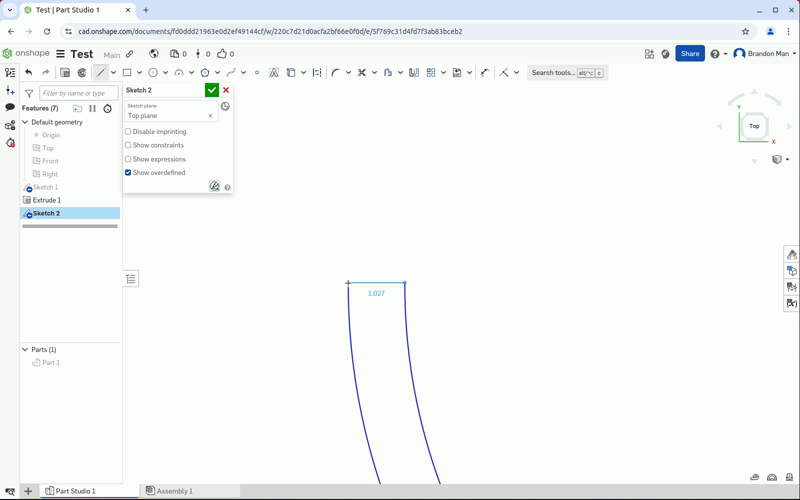
key_up(shift)
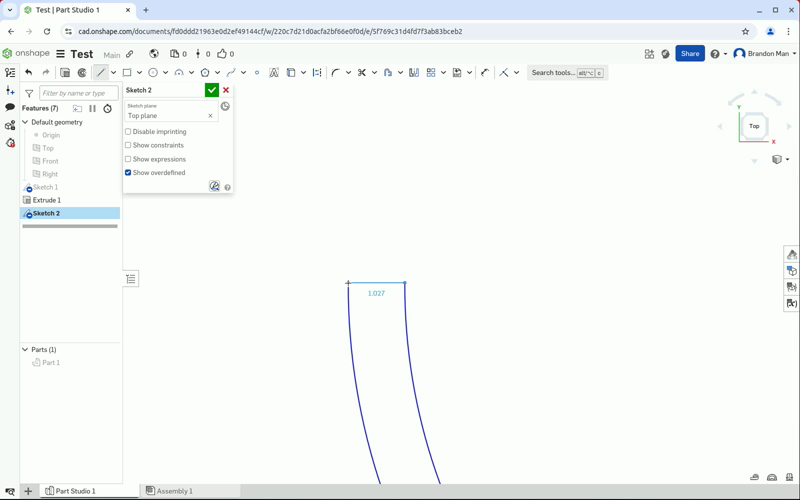
click(348, 282)
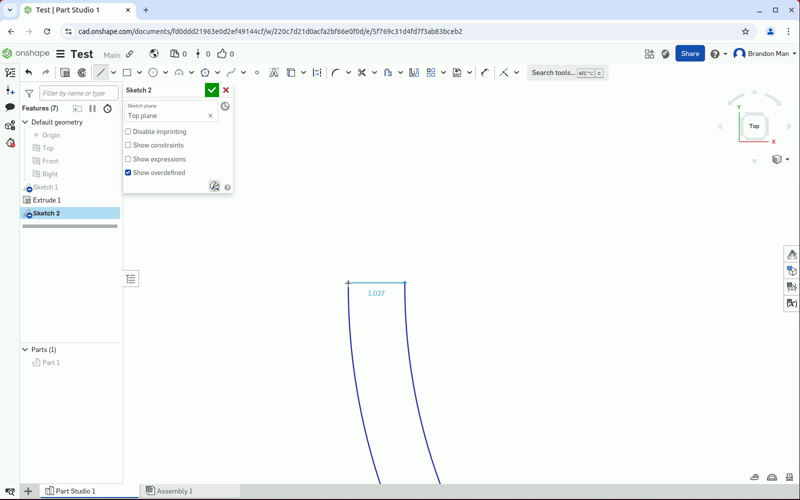
scroll(-6)
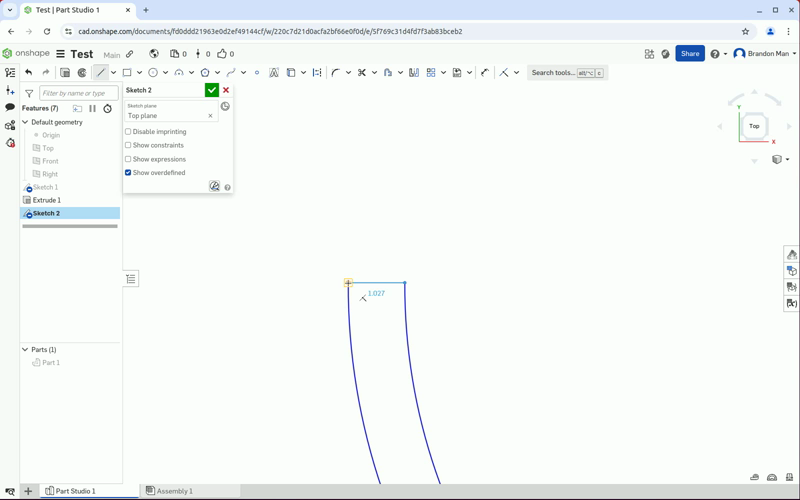
scroll(-6)
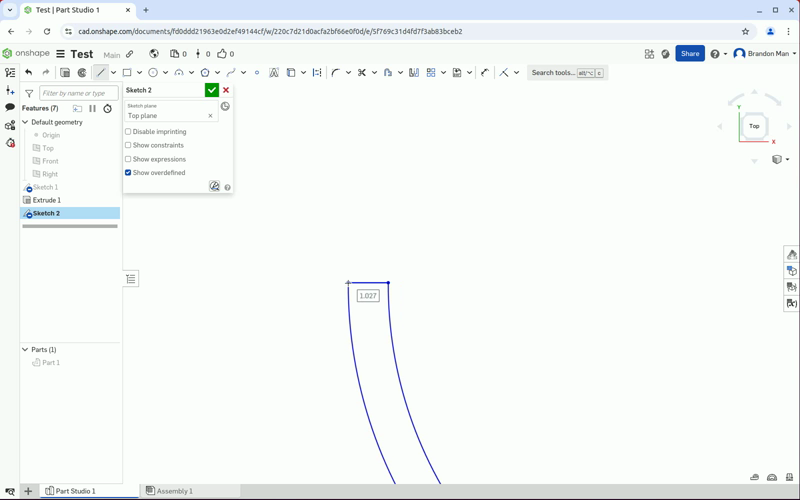
scroll(-6)
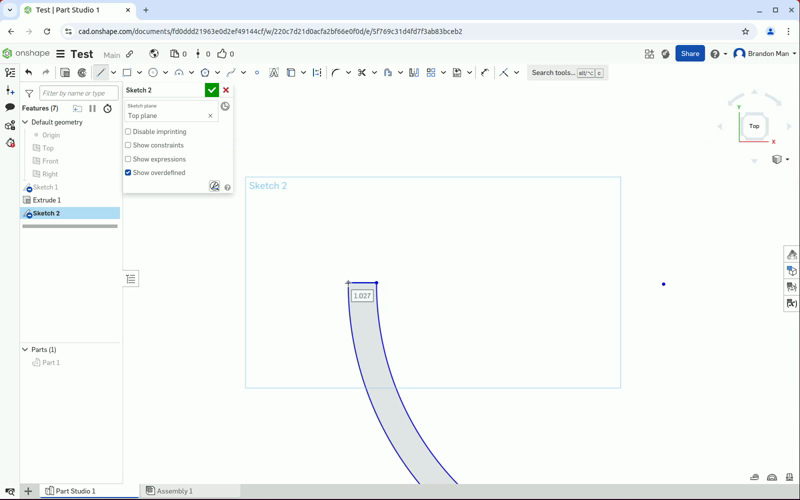
scroll(-6)
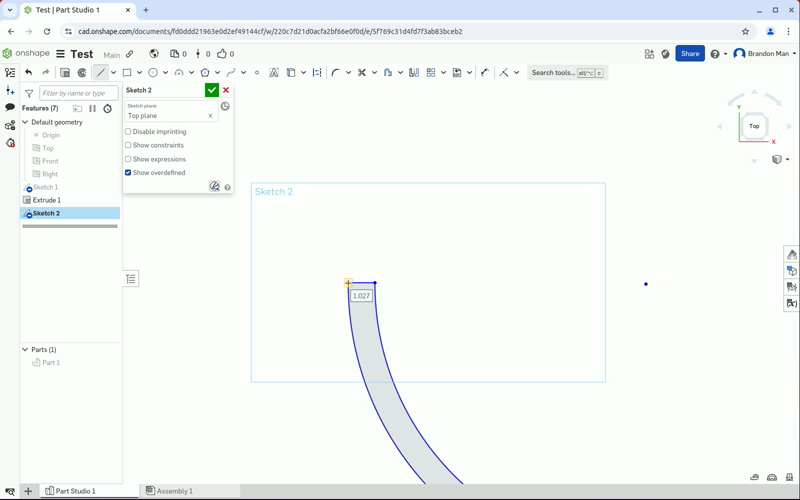
scroll(-6)
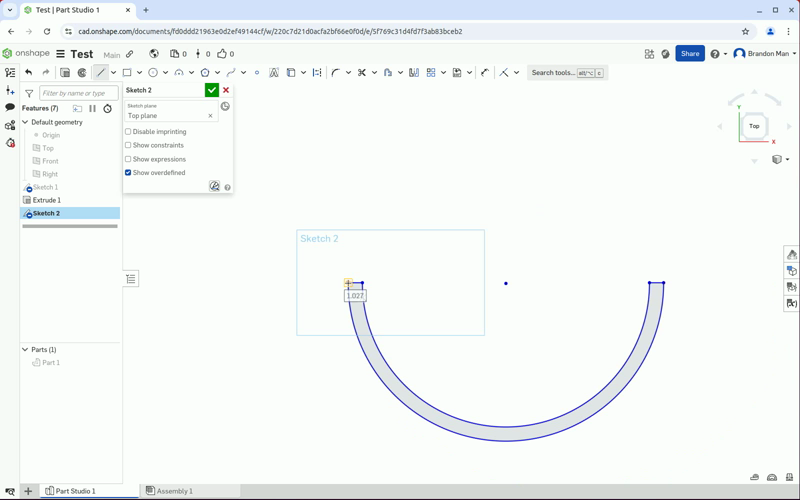
scroll(-6)
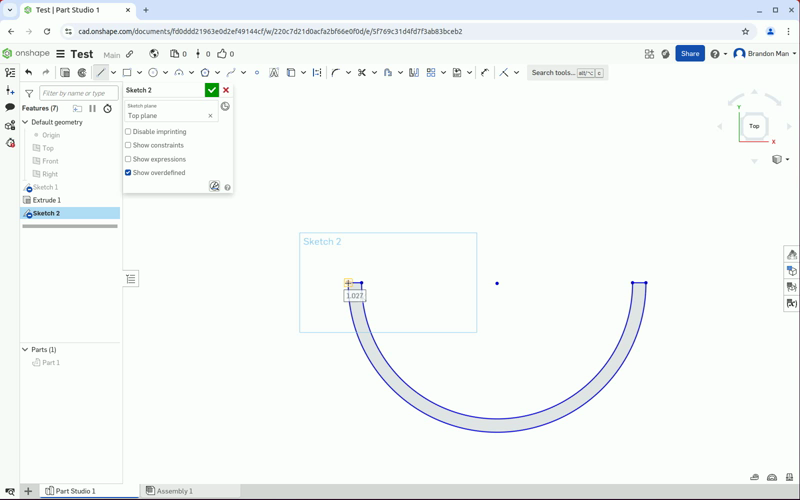
scroll(-6)
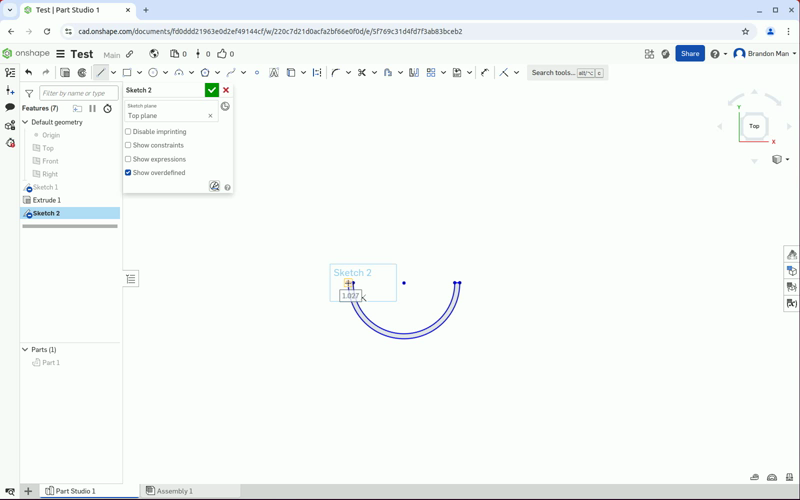
key(esc)
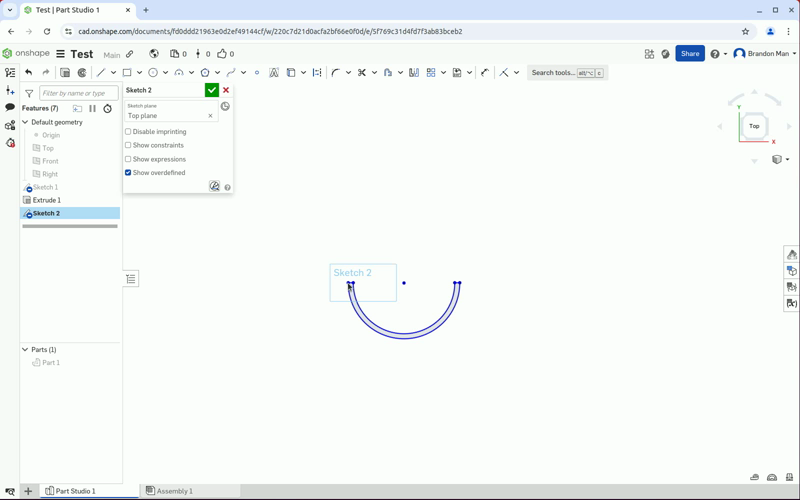
mouse_move(404, 334)
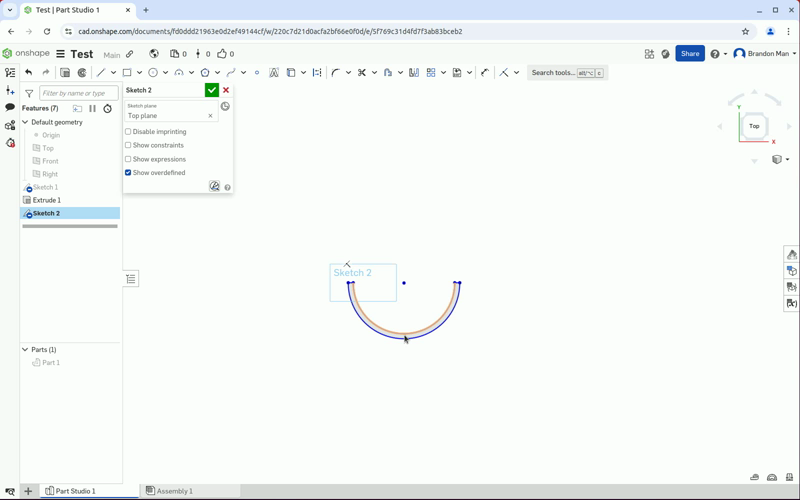
scroll(6)
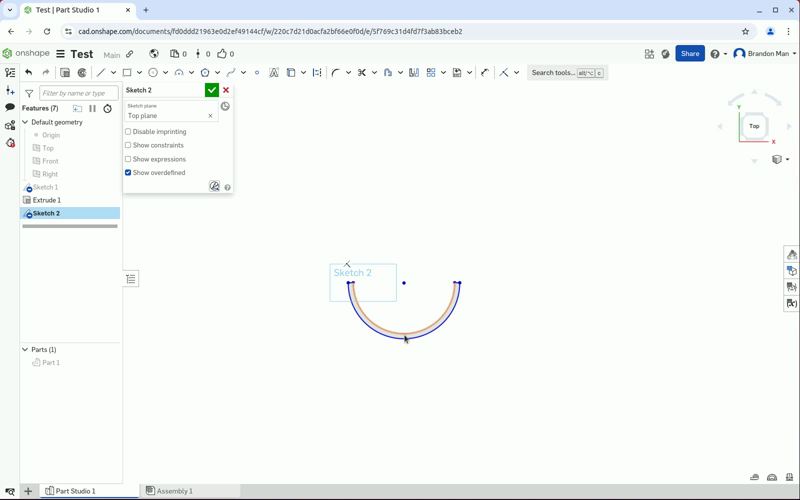
scroll(6)
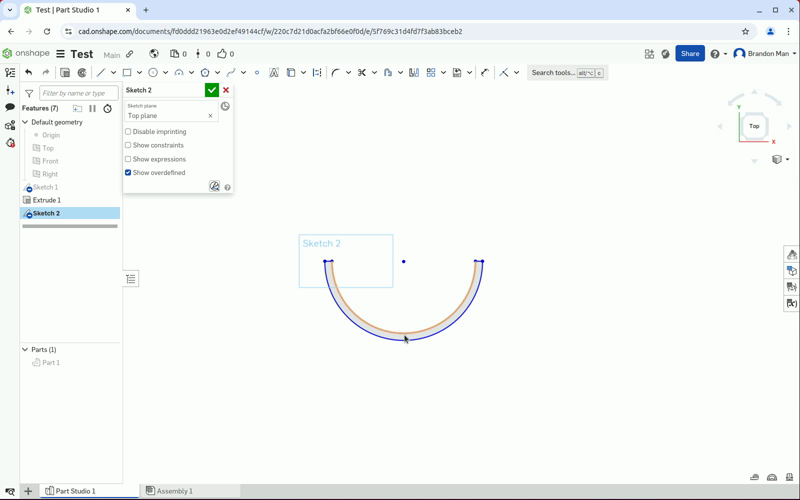
scroll(6)
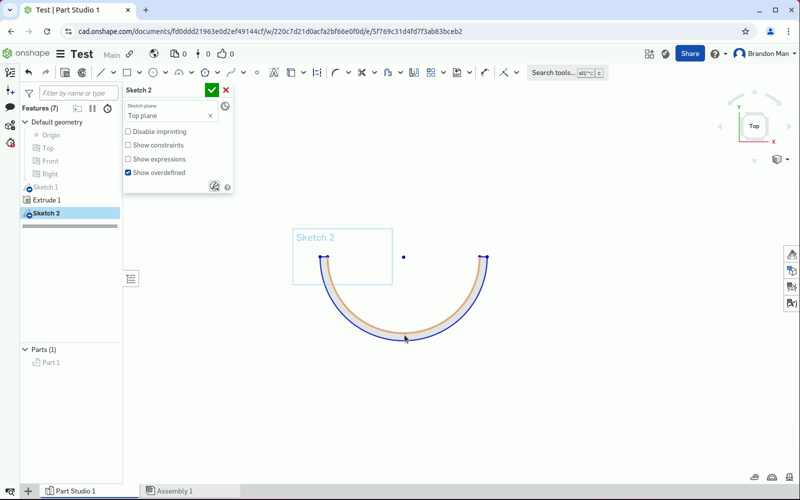
scroll(6)
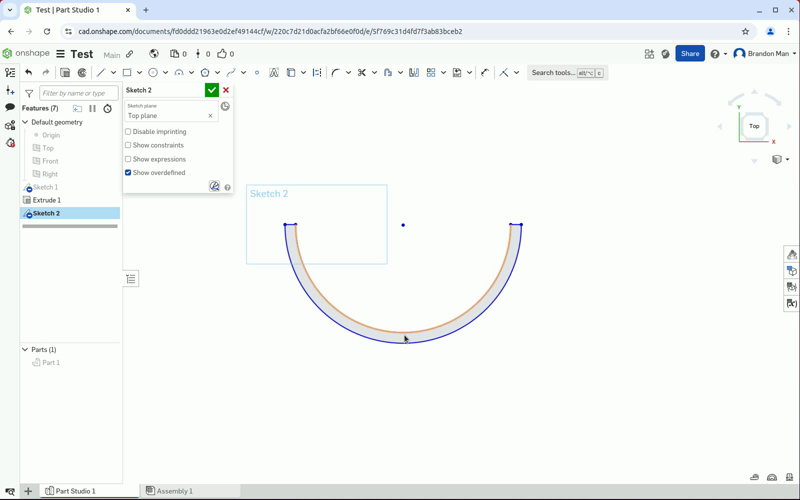
scroll(6)
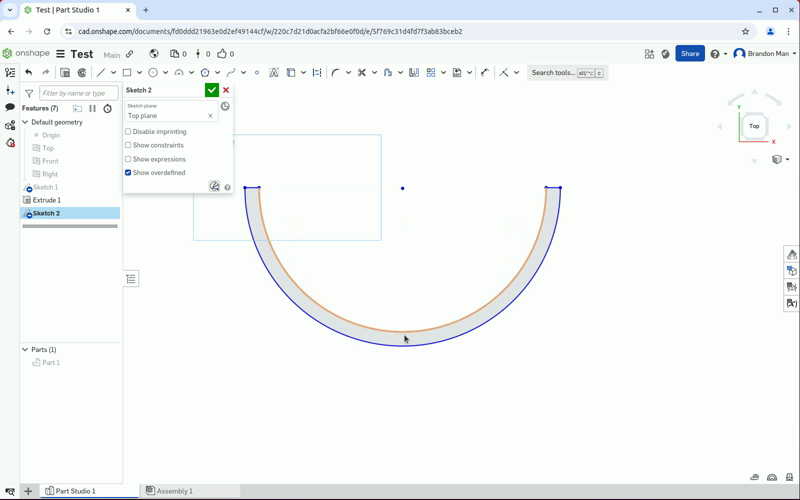
scroll(6)
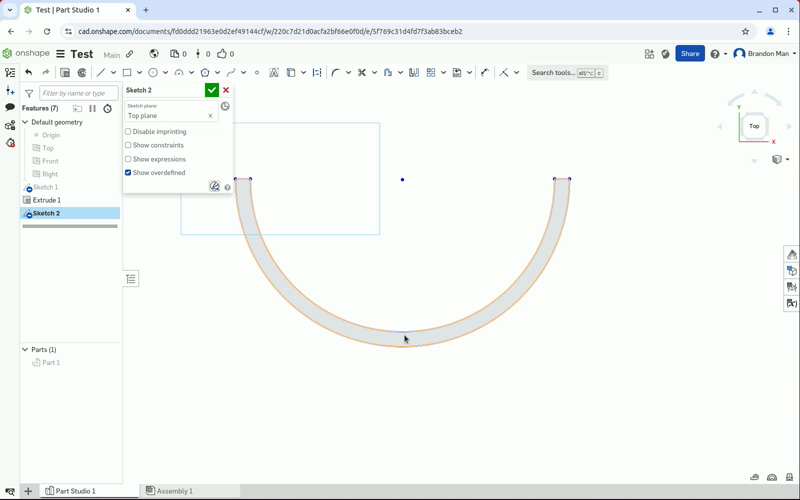
scroll(6)
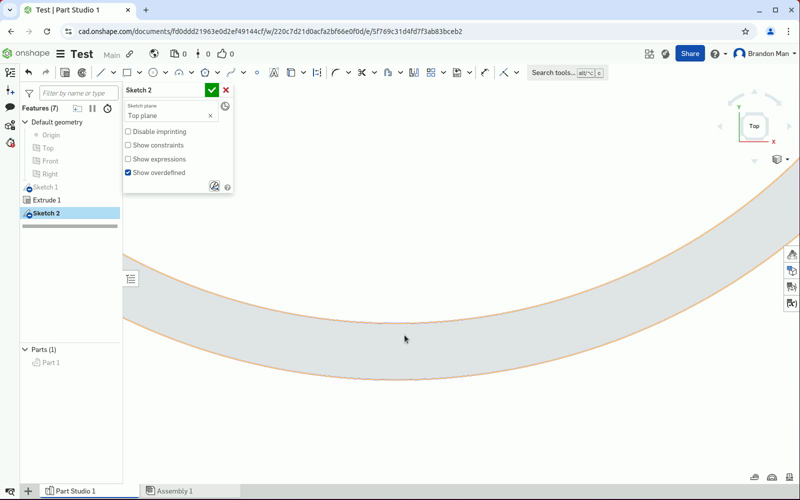
click(404, 334)
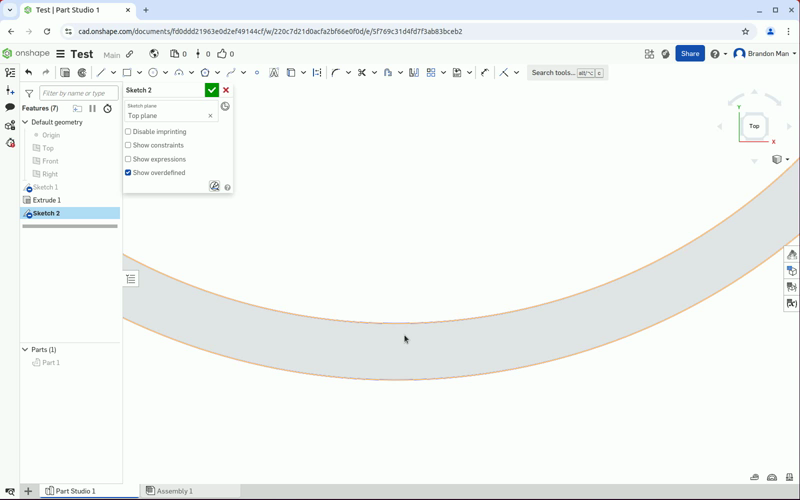
scroll(-6)
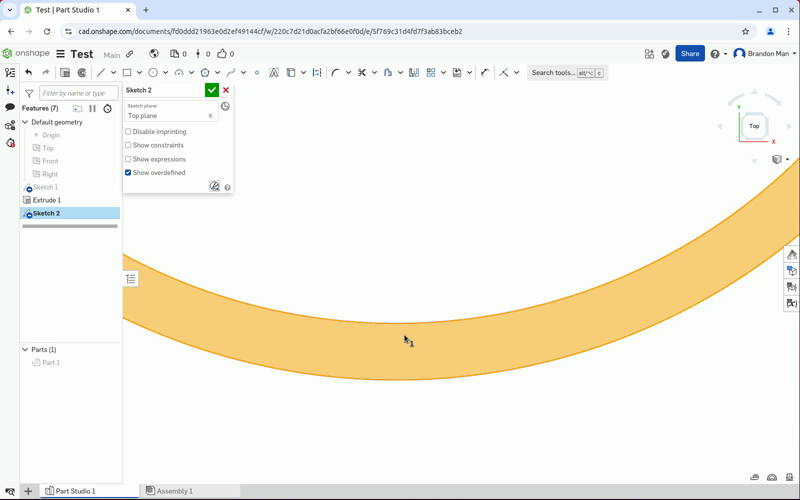
scroll(-6)
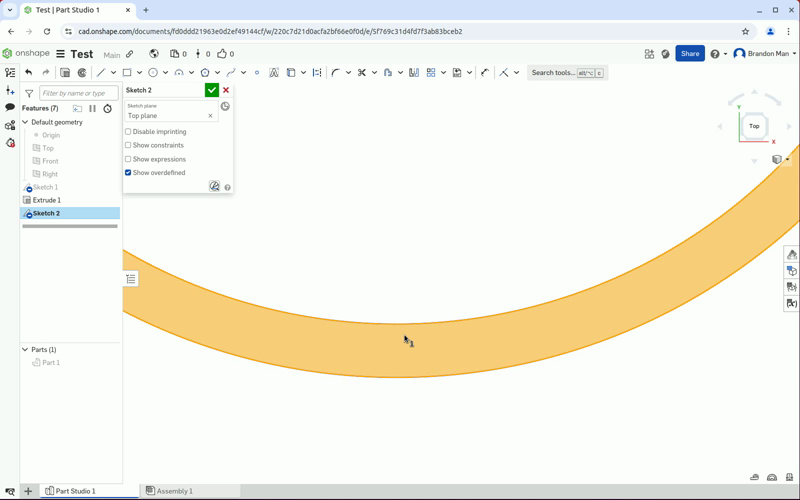
scroll(-6)
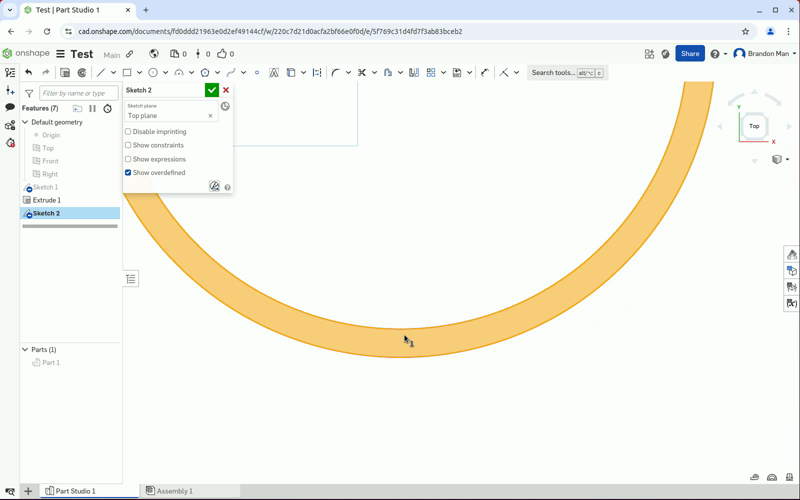
scroll(-6)
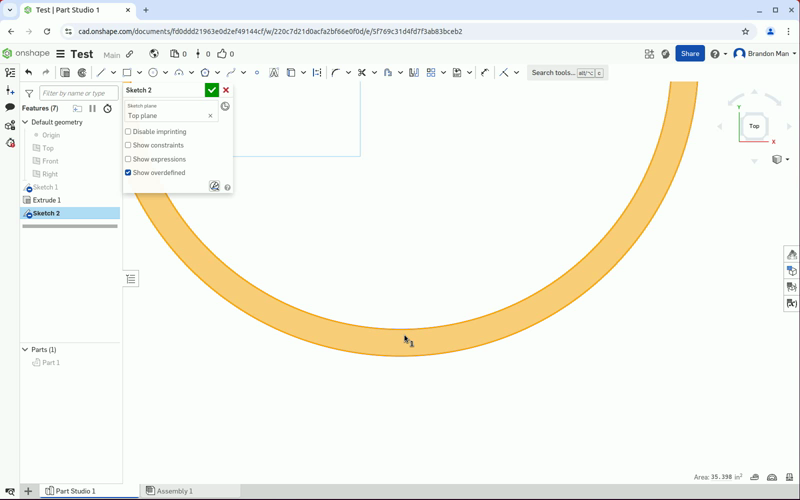
scroll(-6)
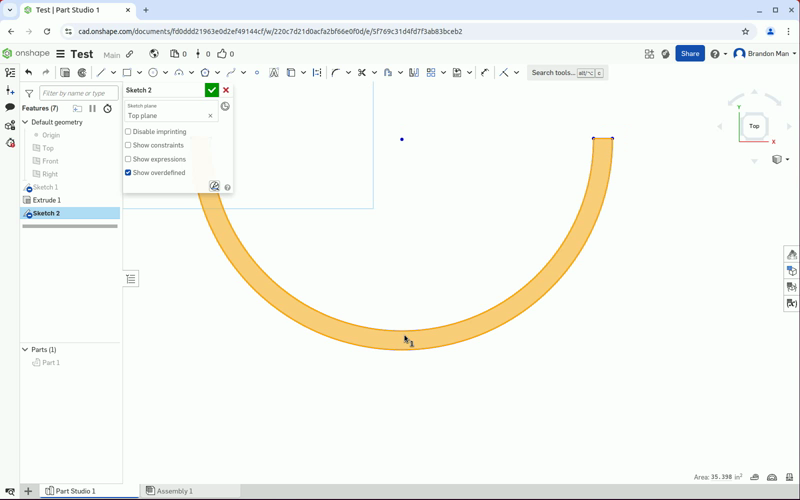
scroll(-6)
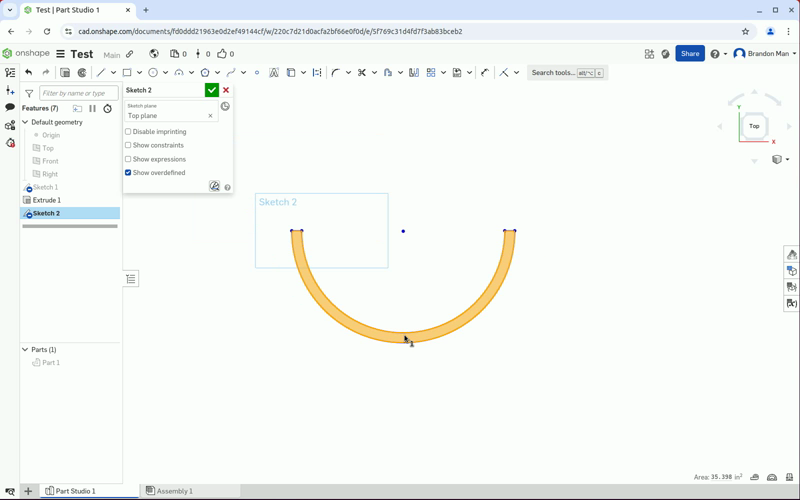
scroll(-6)
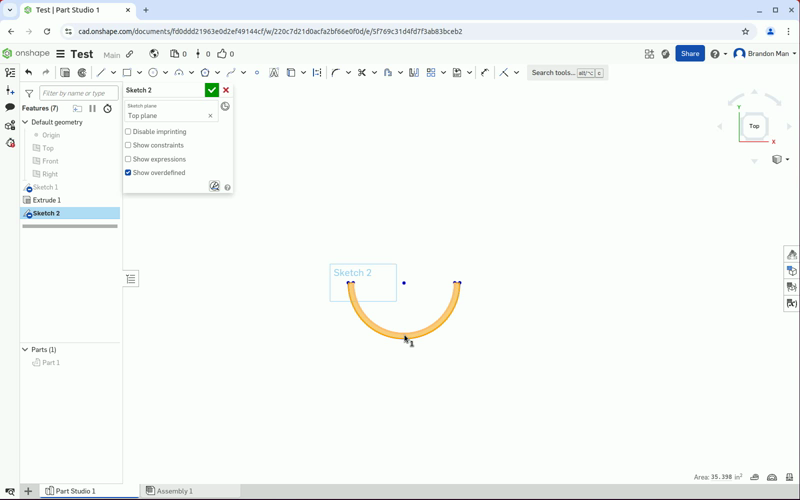
mouse_move(73, 352)
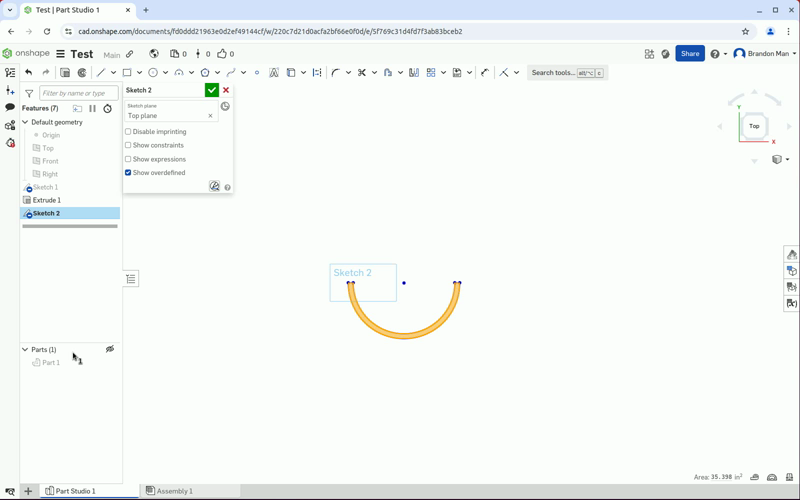
key(shift+y)
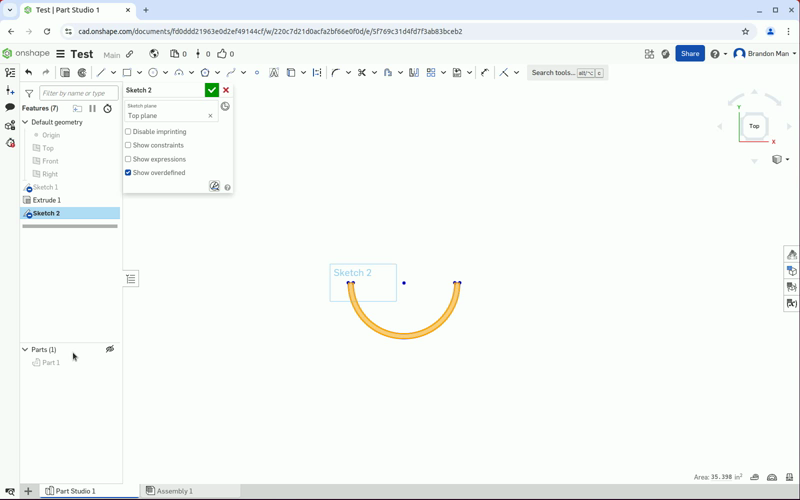
key(shift+e)
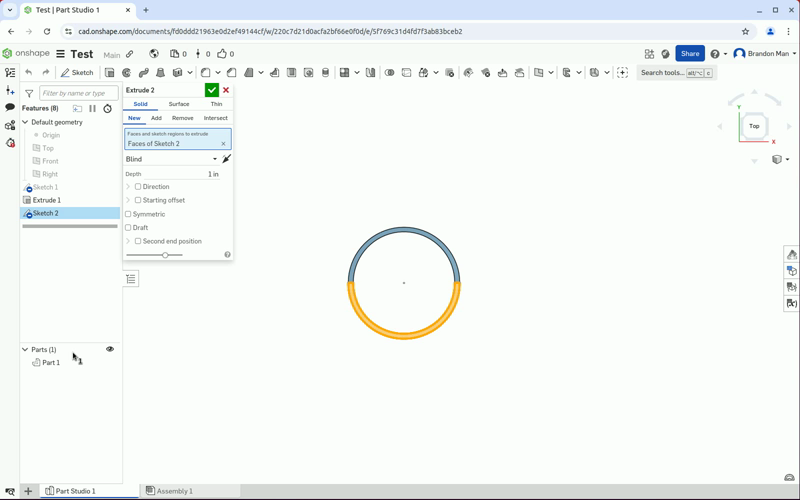
mouse_move(143, 106)
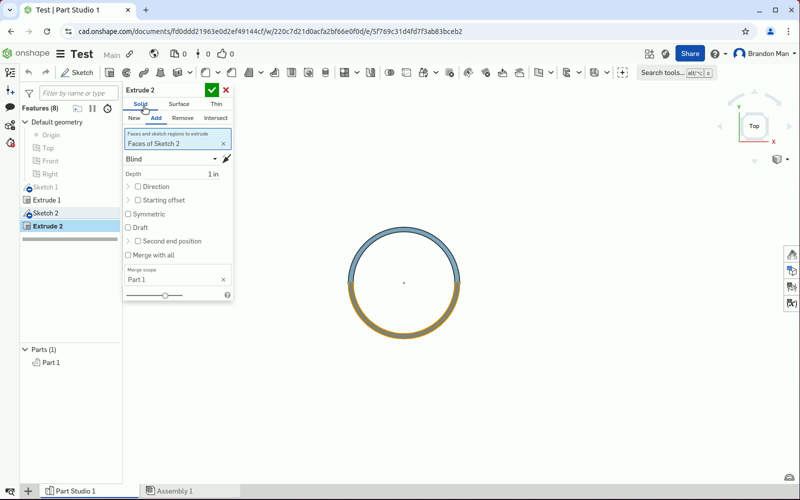
click(143, 106)
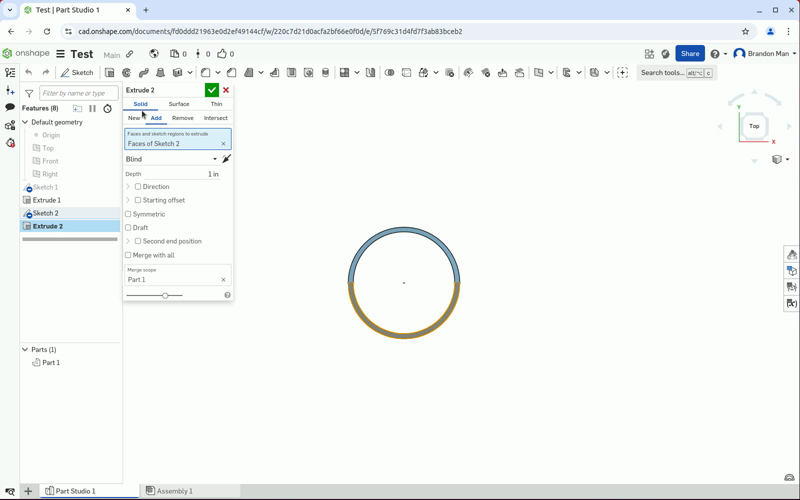
mouse_move(137, 120)
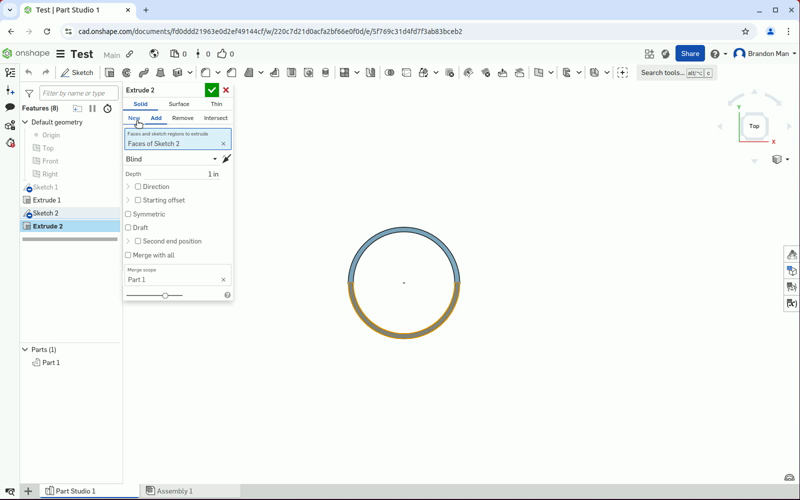
click(137, 120)
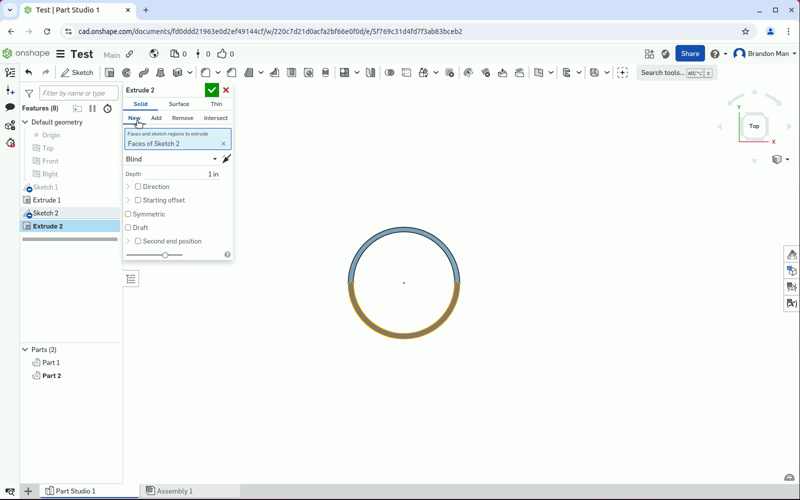
key(tab, 4)
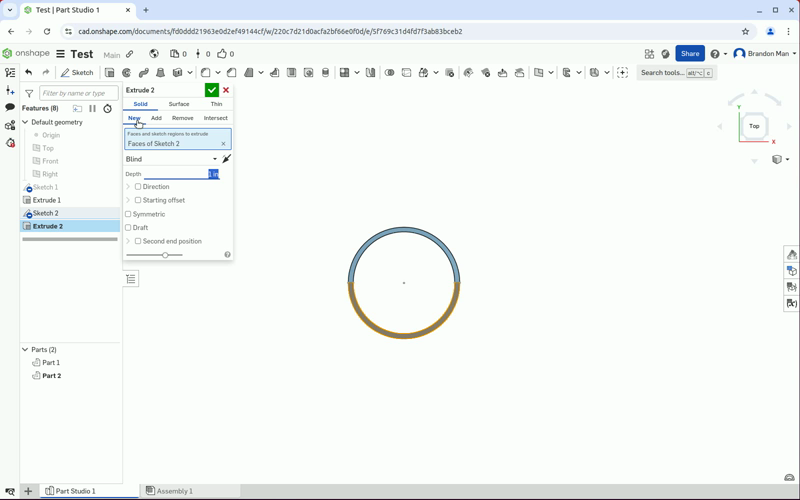
text(0.241)
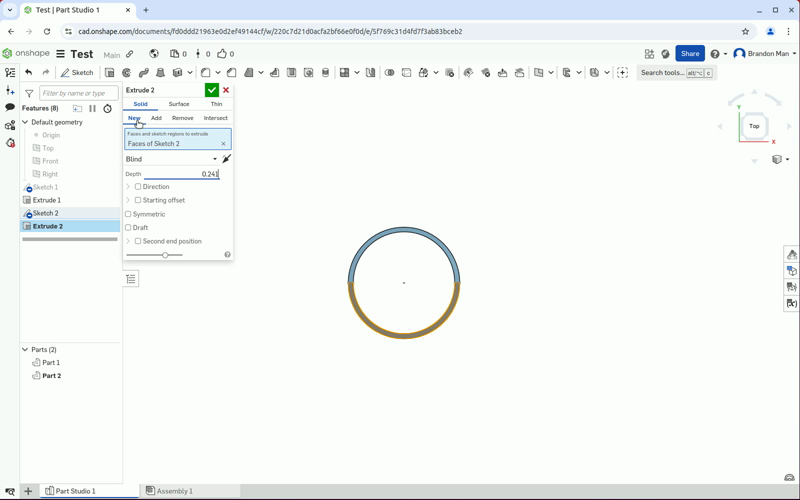
key(enter)
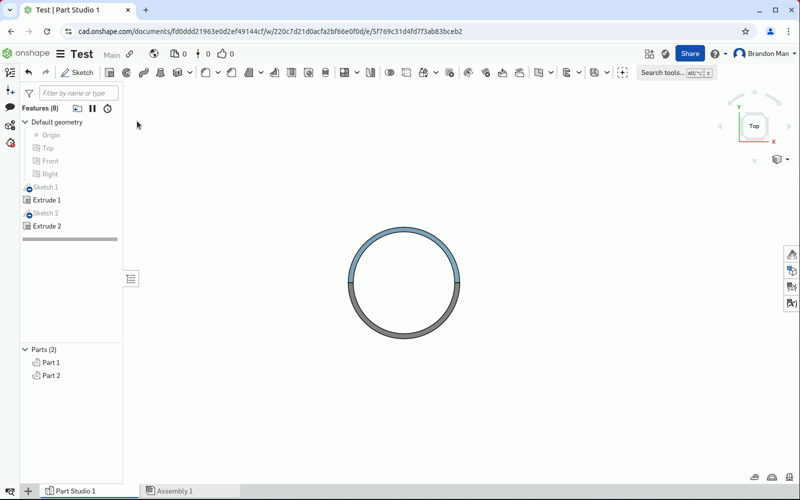
key(shift+h)
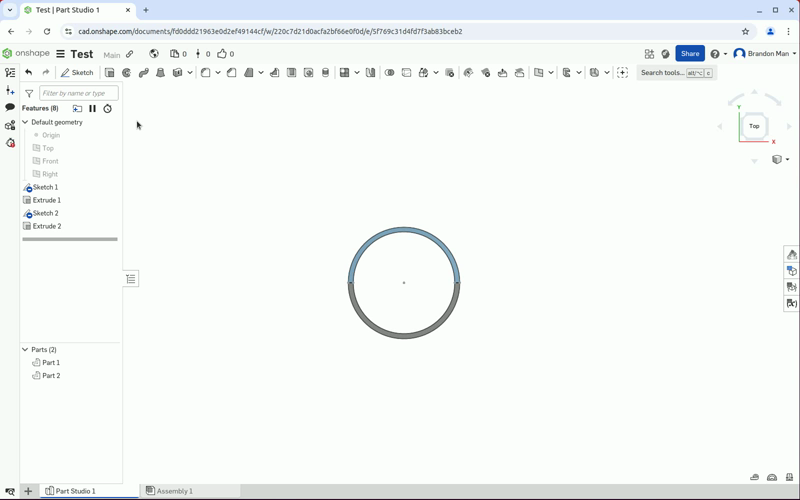
key(shift+h)
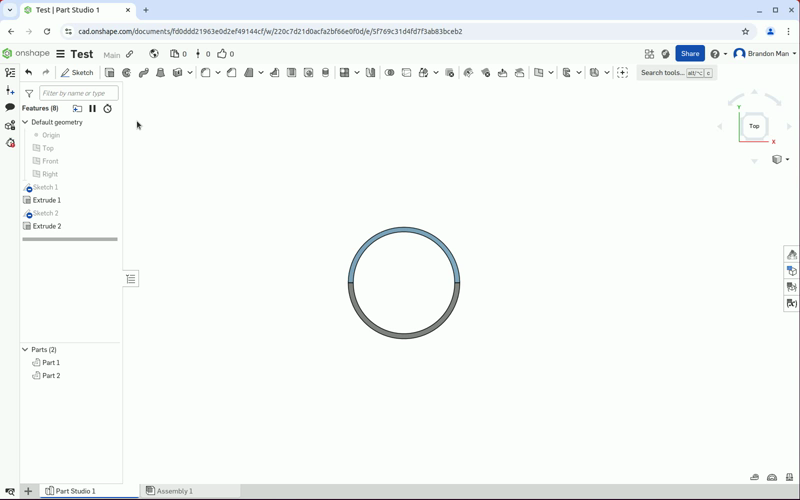
mouse_move(73, 189)
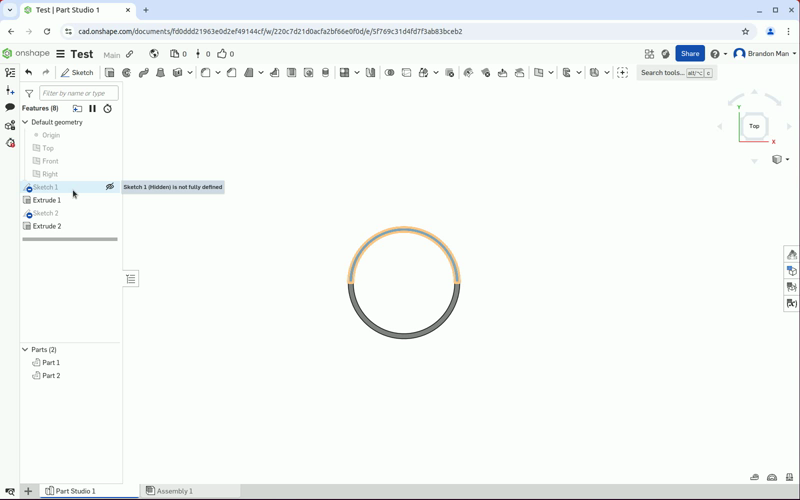
click(73, 189)
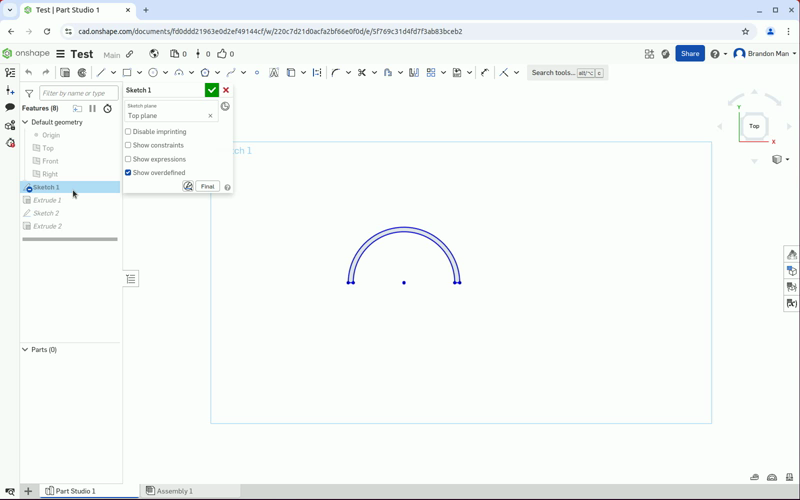
mouse_move(229, 92)
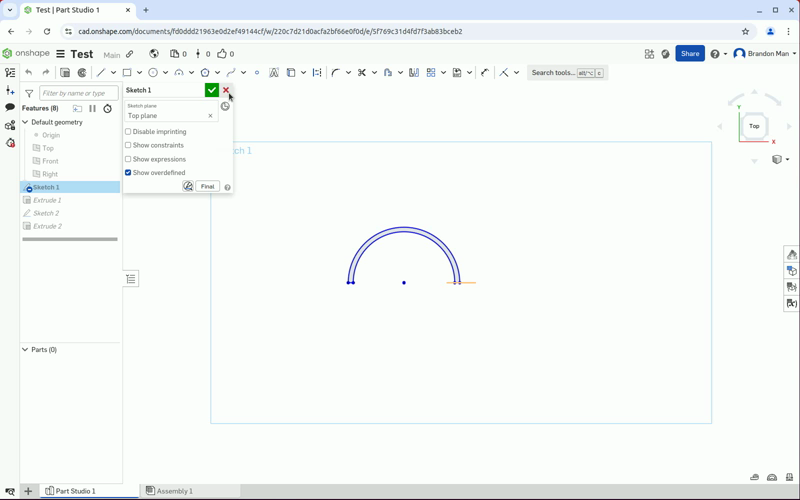
click(229, 92)
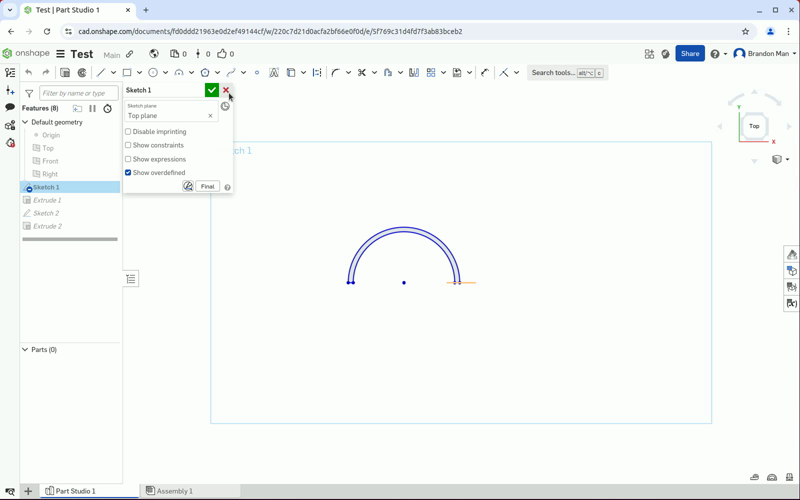
key(shift+s)
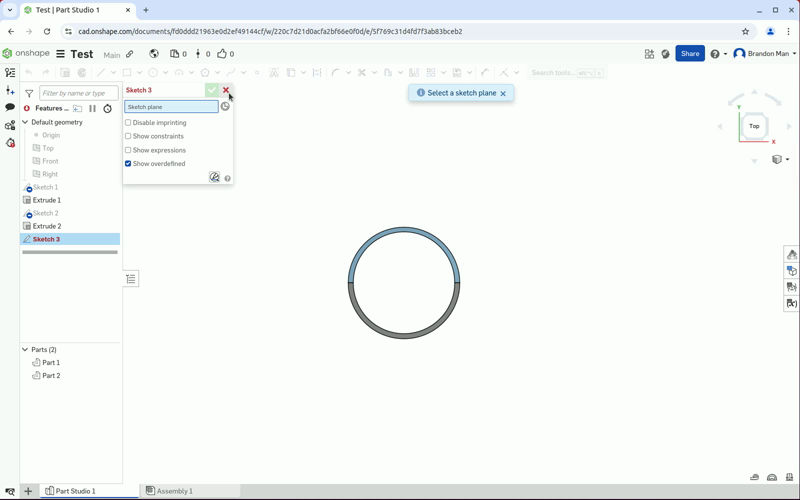
mouse_move(73, 150)
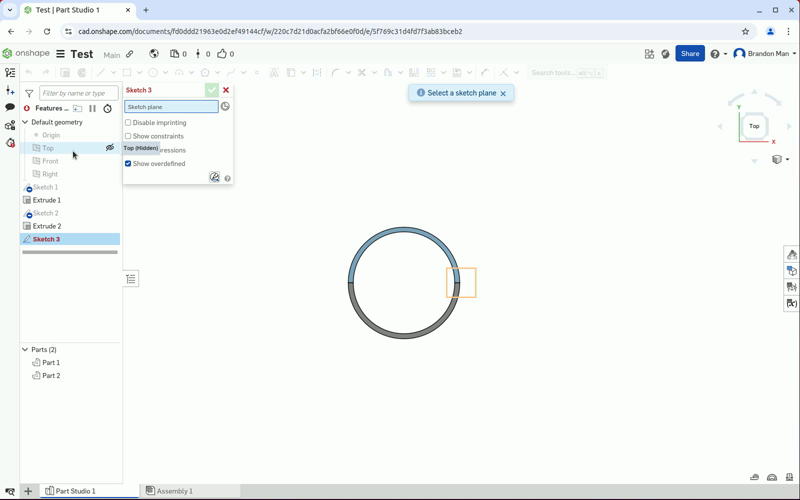
click(73, 150)
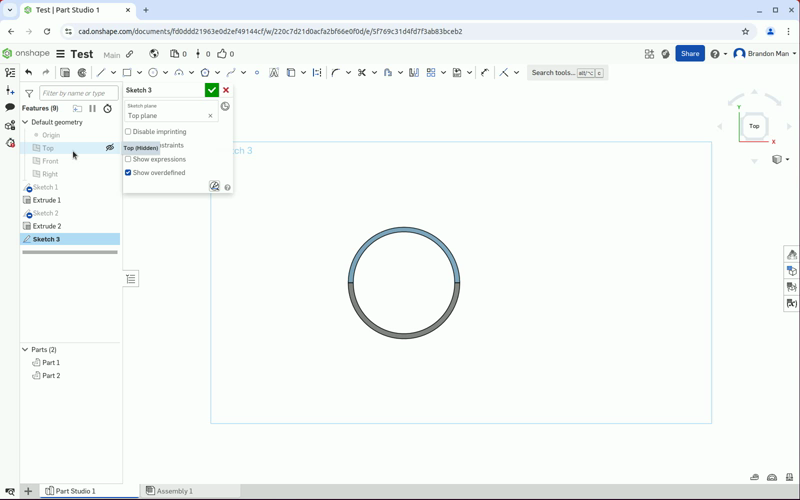
mouse_move(73, 352)
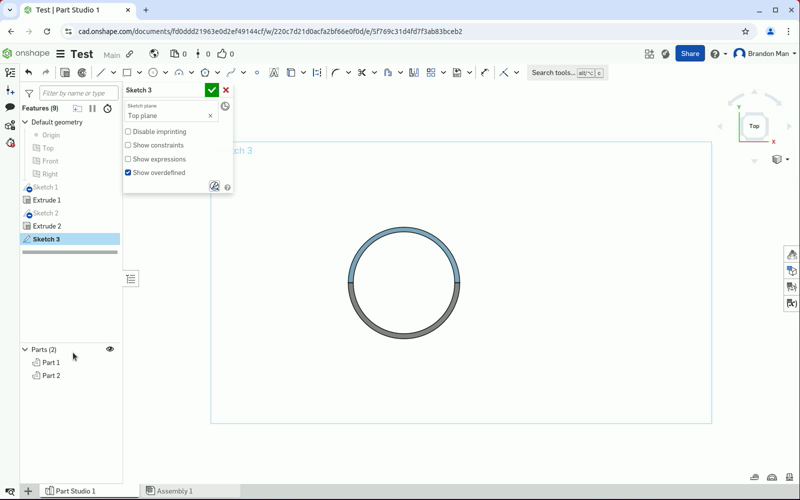
key(y)
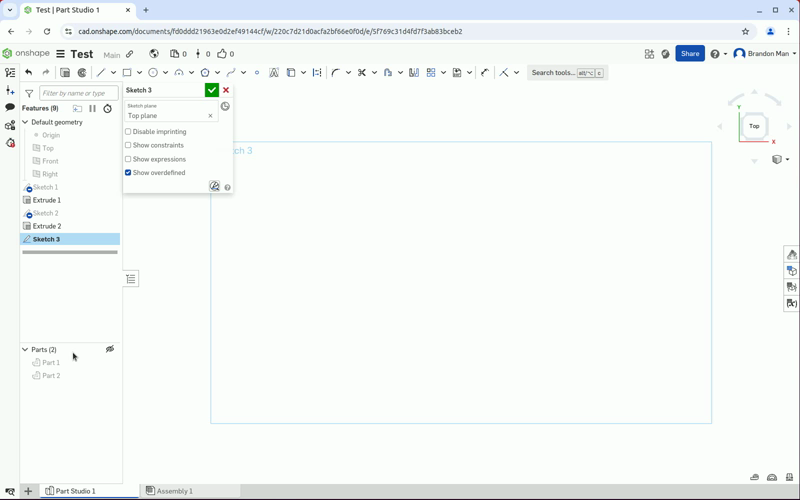
key(l)
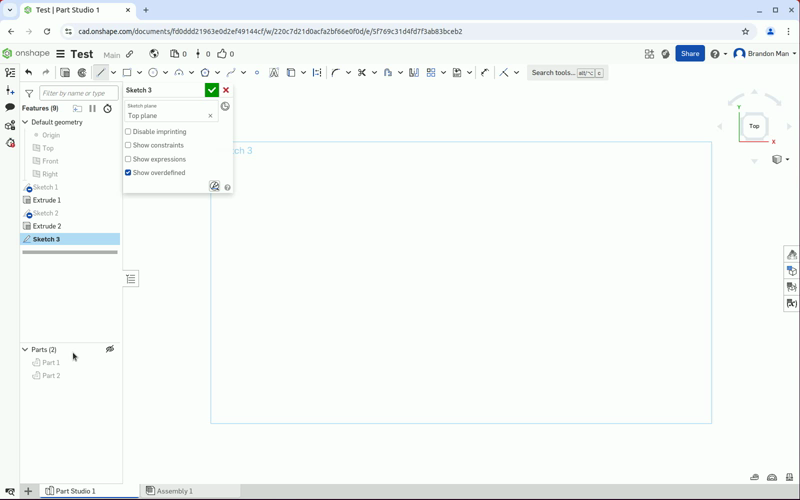
key_down(shift)
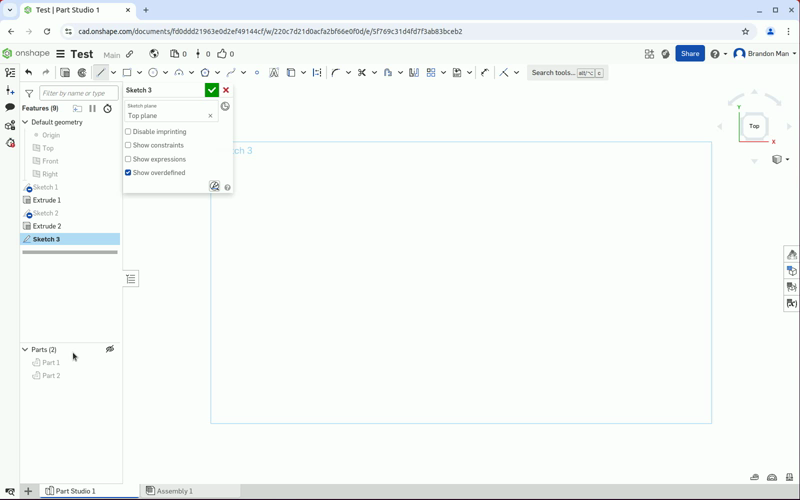
mouse_move(348, 282)
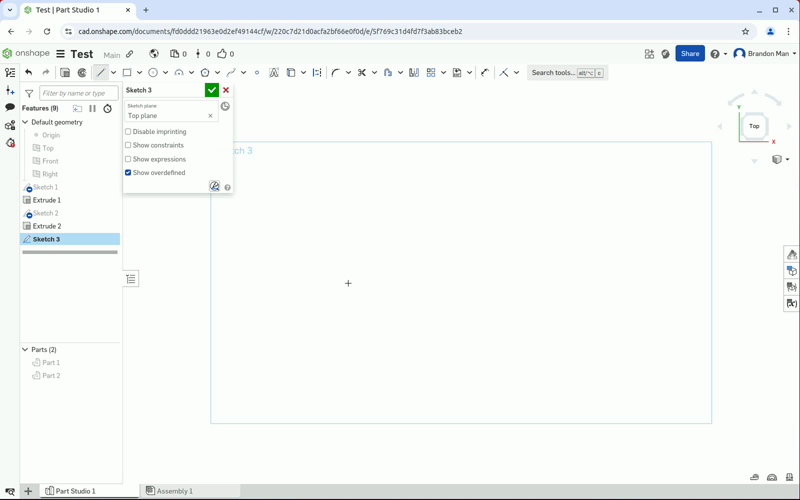
click(348, 282)
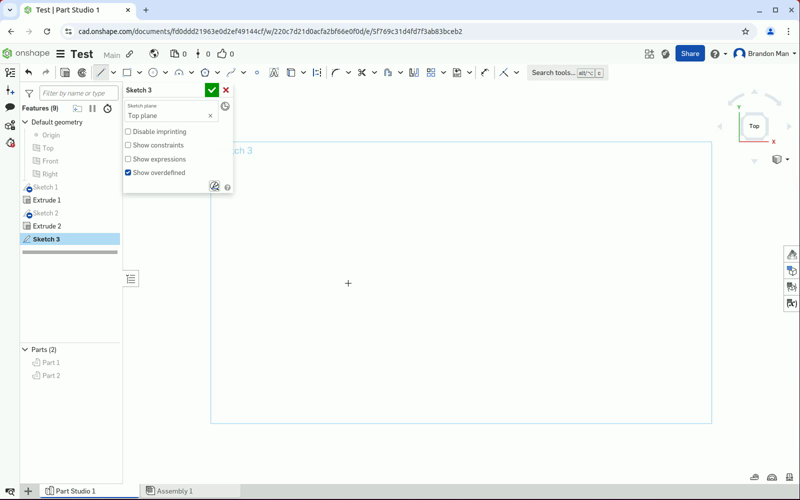
key_up(shift)
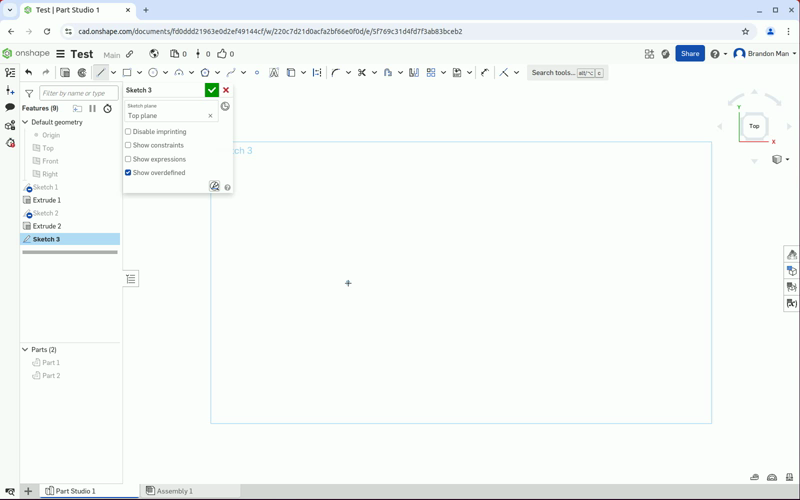
key_down(shift)
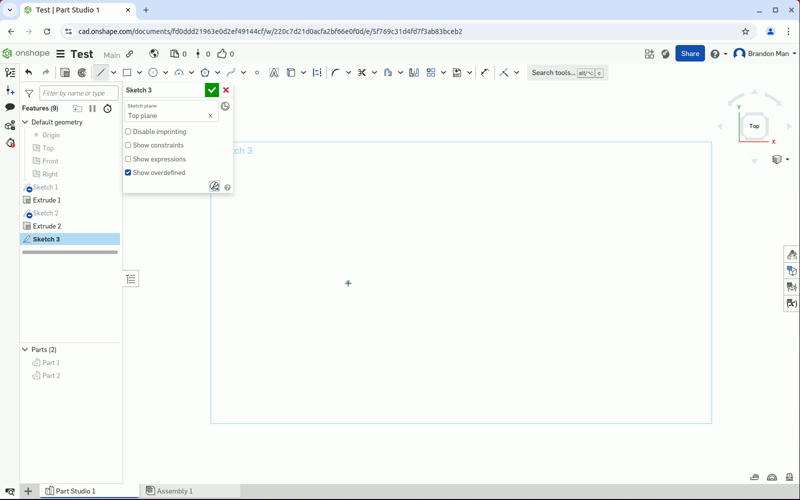
mouse_move(378, 282)
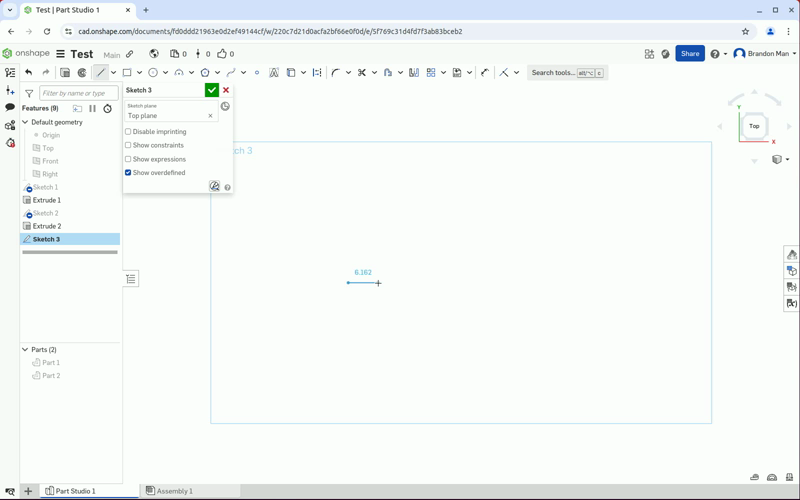
mouse_move(353, 282)
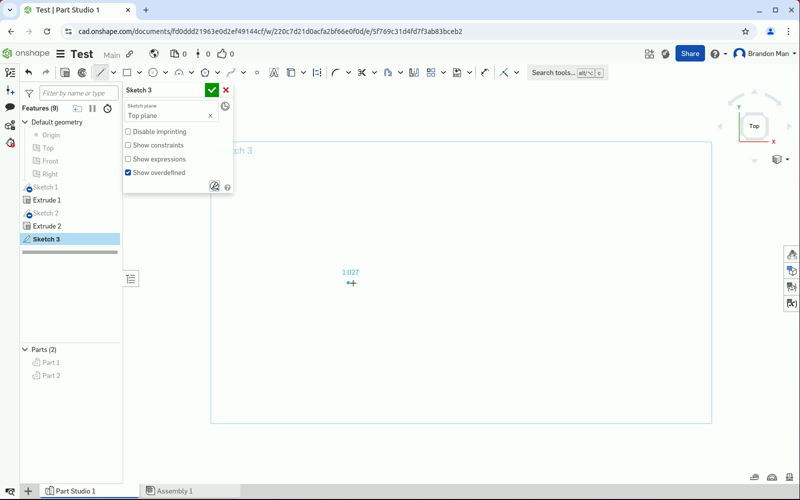
scroll(6)
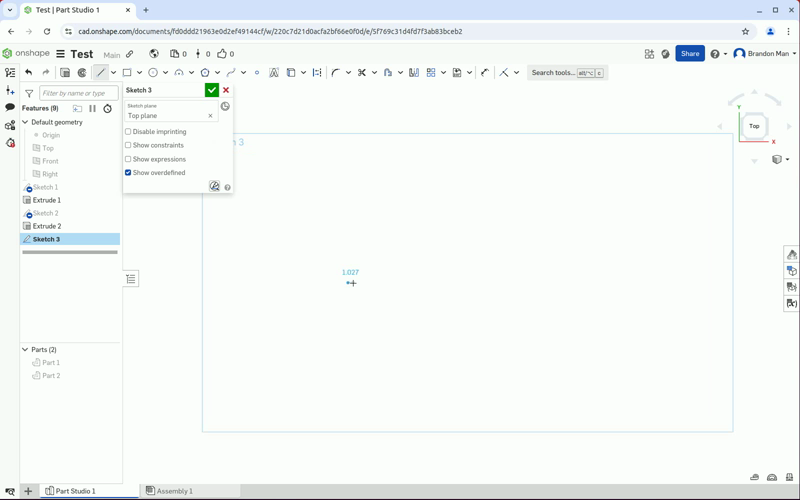
scroll(6)
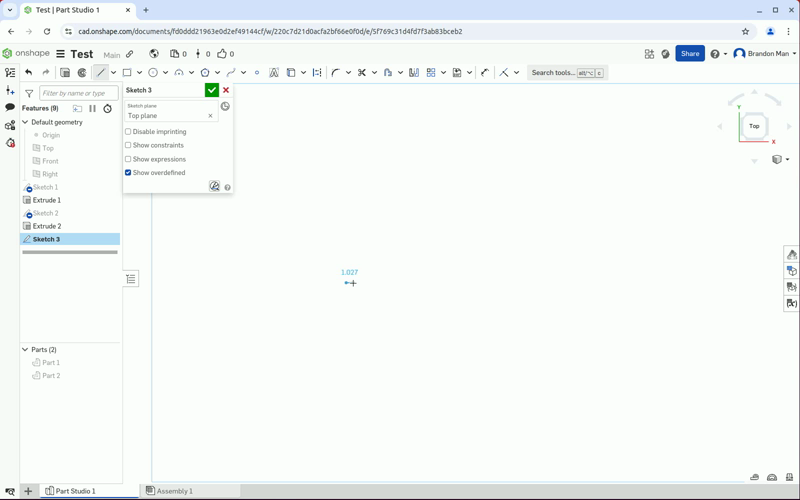
scroll(6)
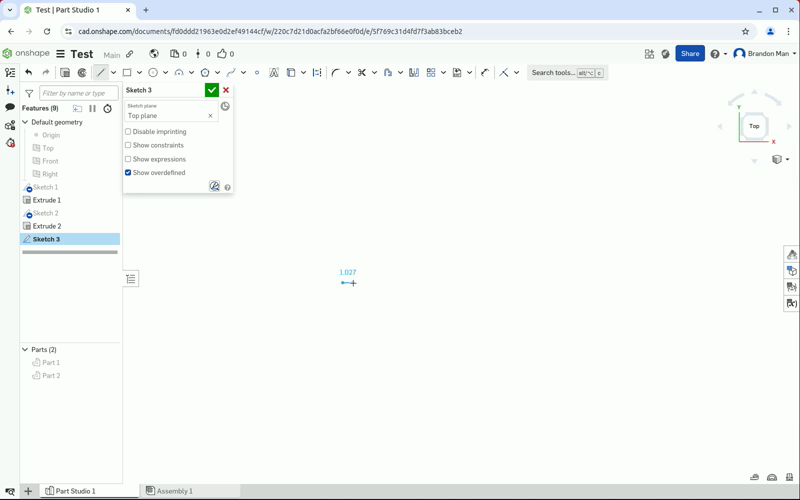
scroll(6)
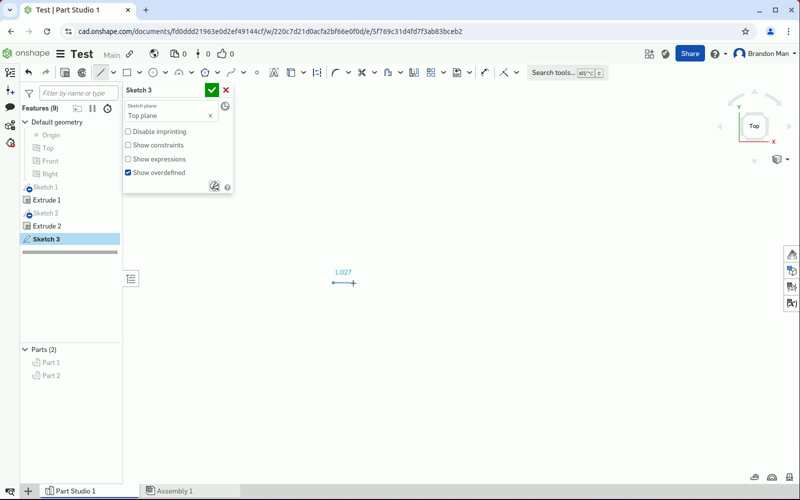
scroll(6)
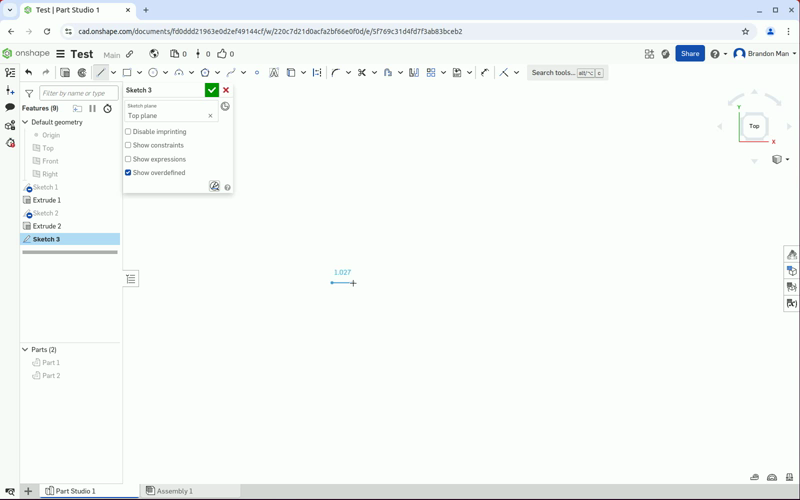
scroll(6)
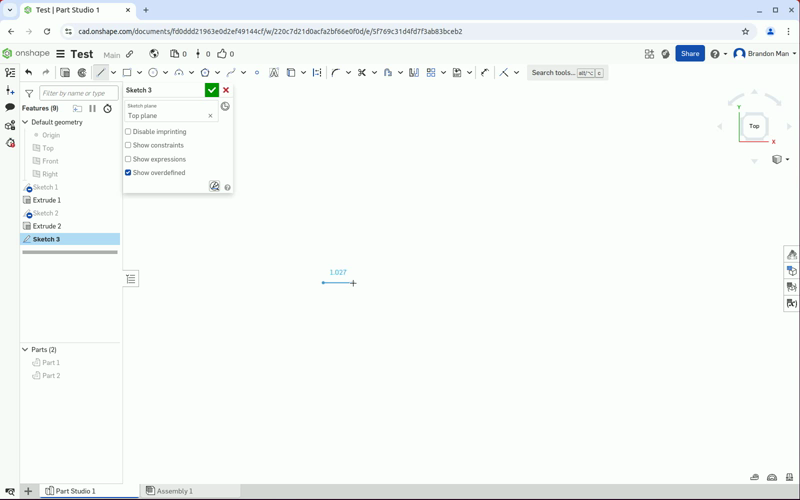
scroll(6)
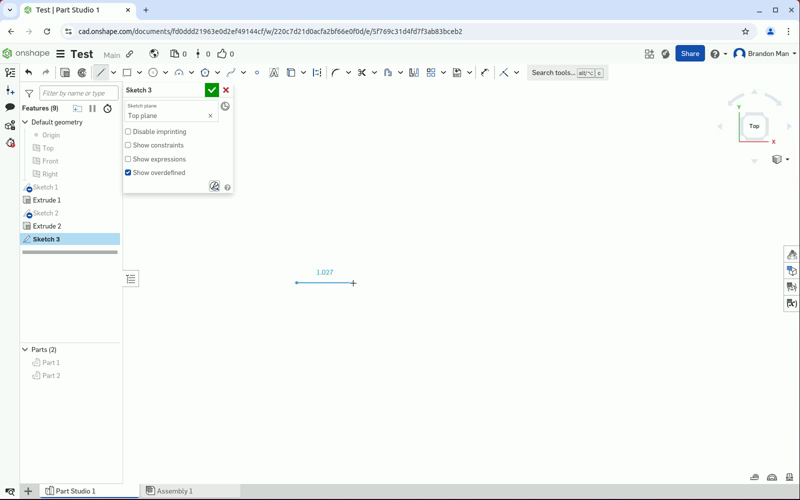
click(353, 282)
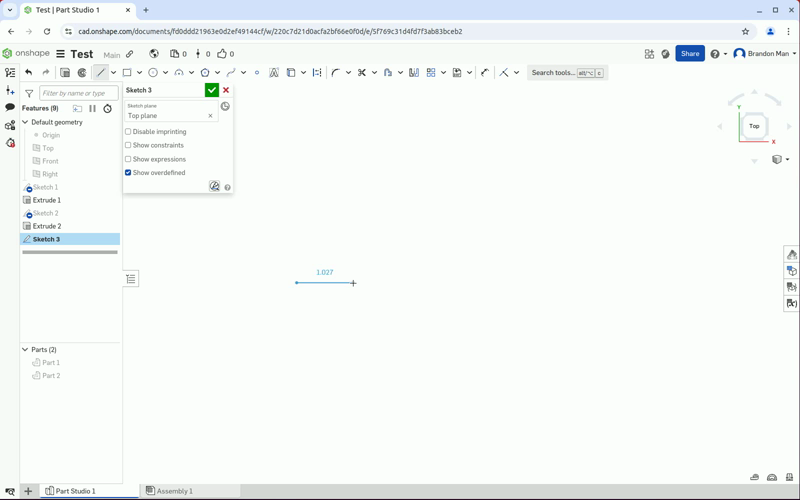
scroll(-6)
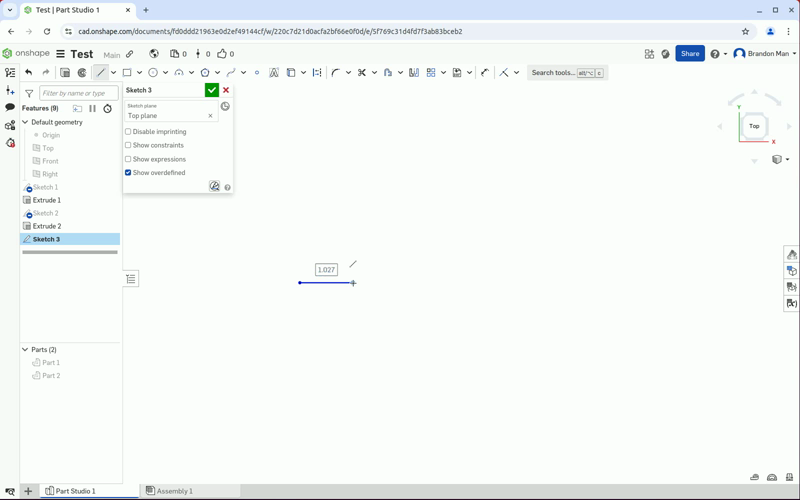
scroll(-6)
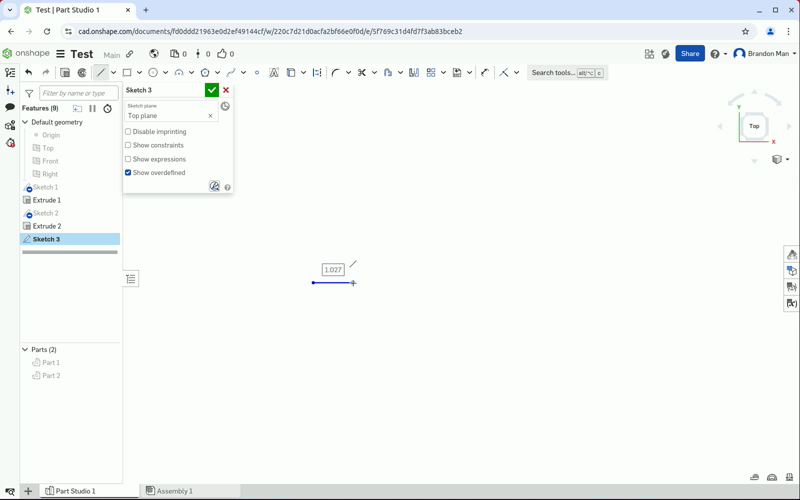
scroll(-6)
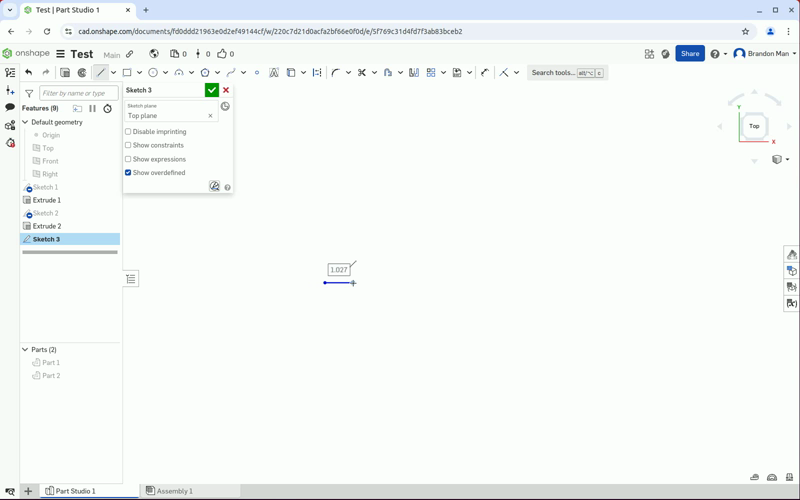
scroll(-6)
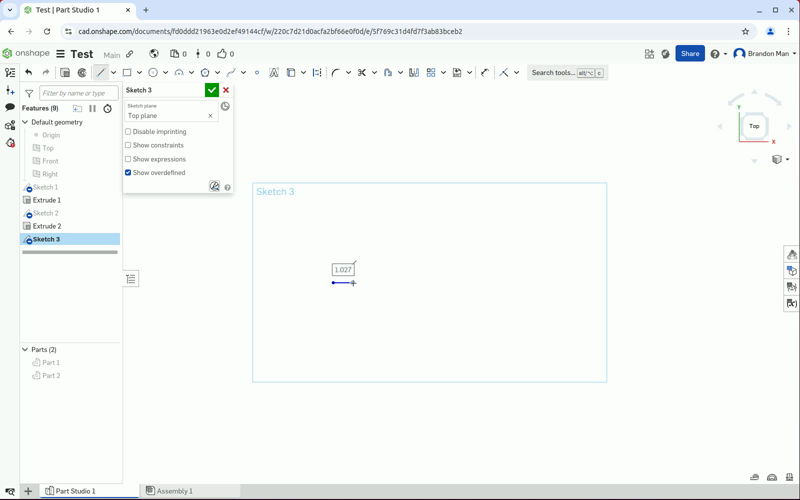
scroll(-6)
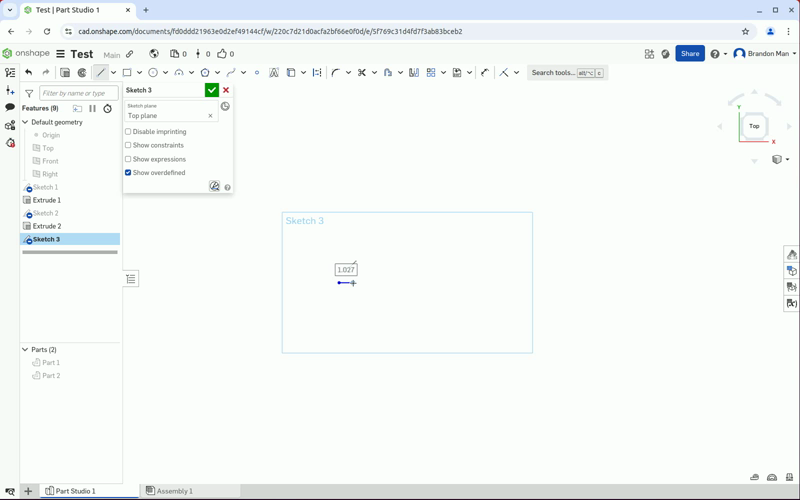
scroll(-6)
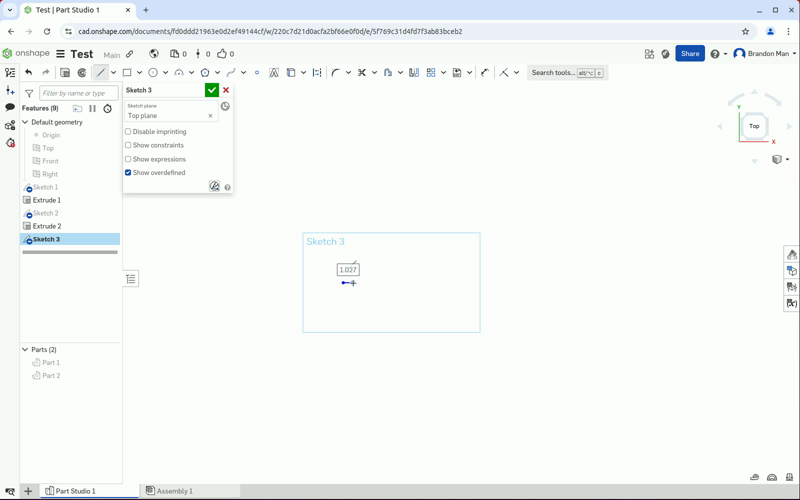
scroll(-6)
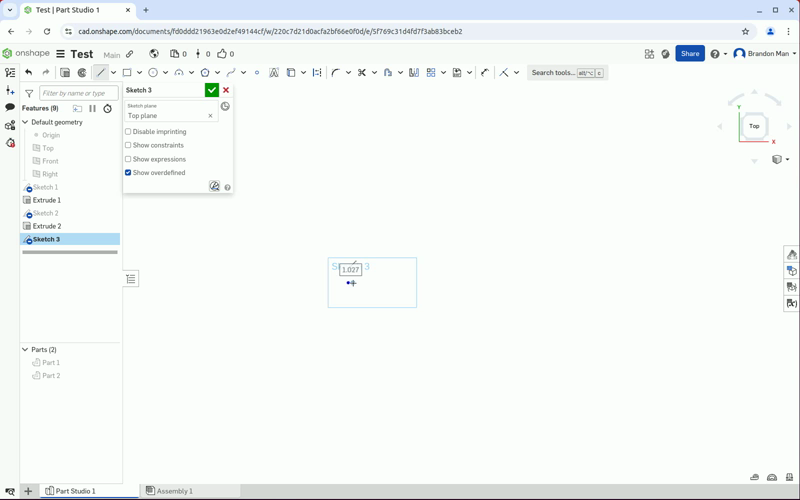
key_up(shift)
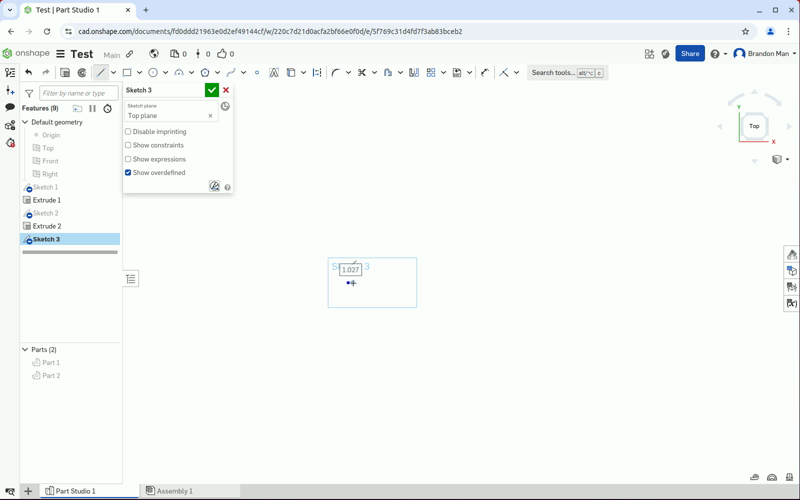
key(esc)
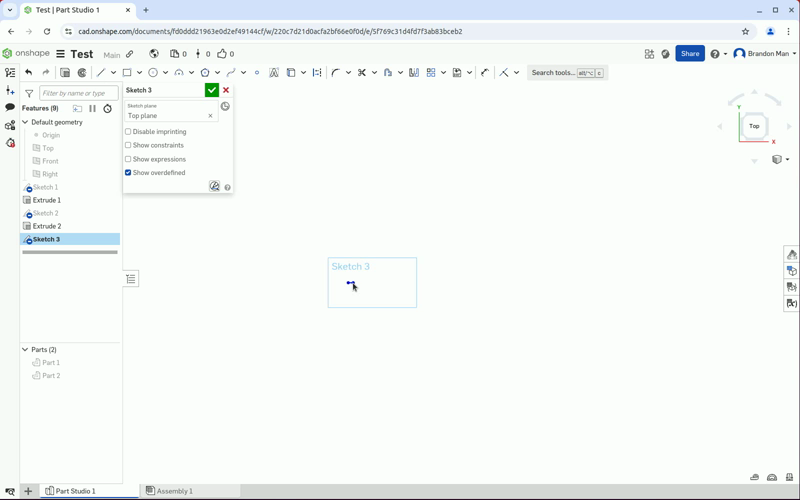
key(a)
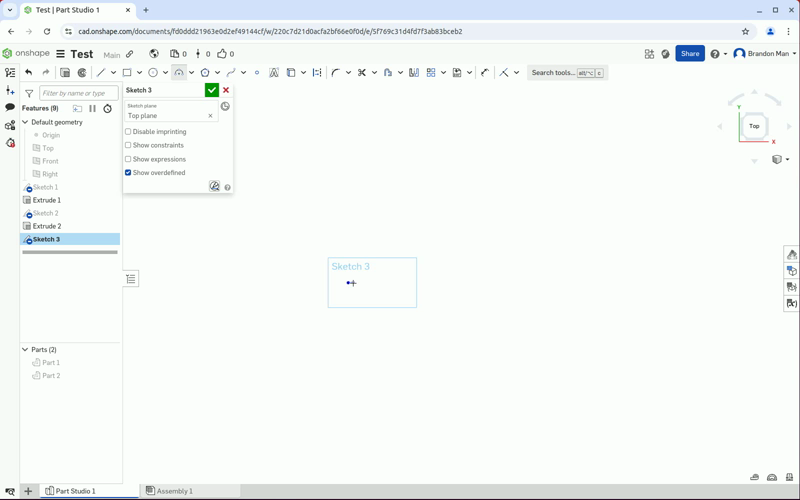
mouse_move(353, 282)
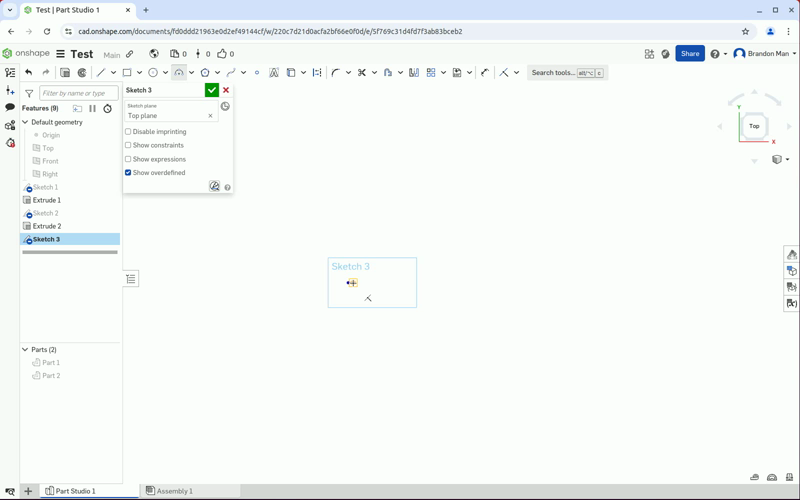
click(353, 282)
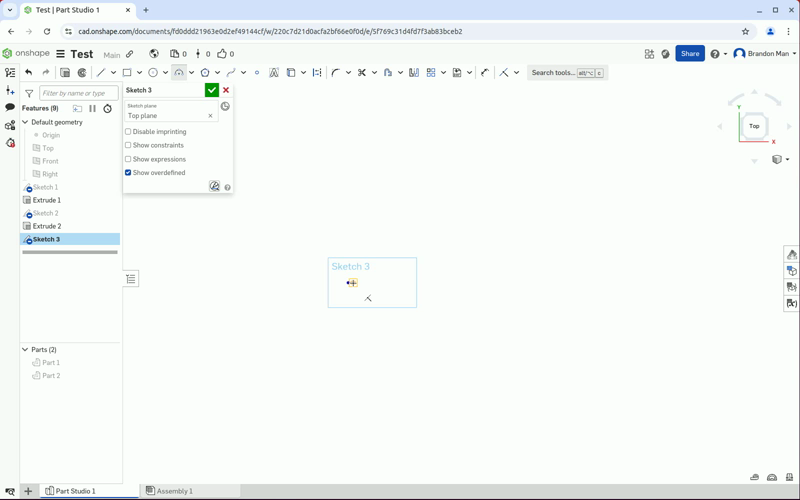
key_down(shift)
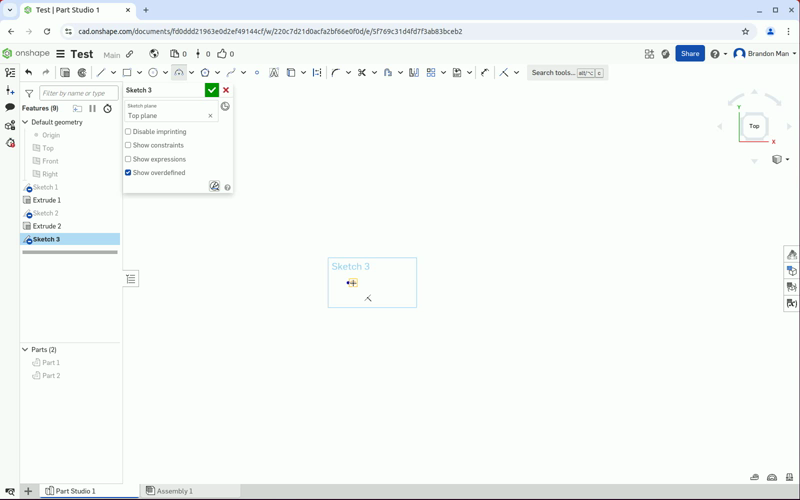
mouse_move(454, 282)
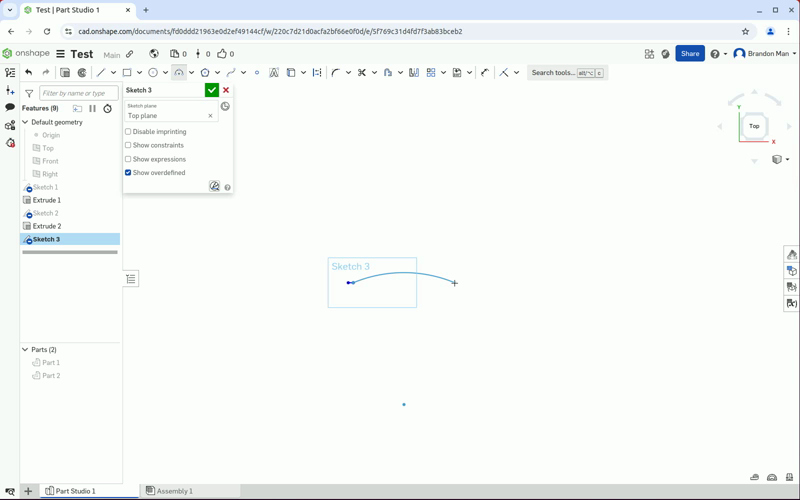
click(454, 282)
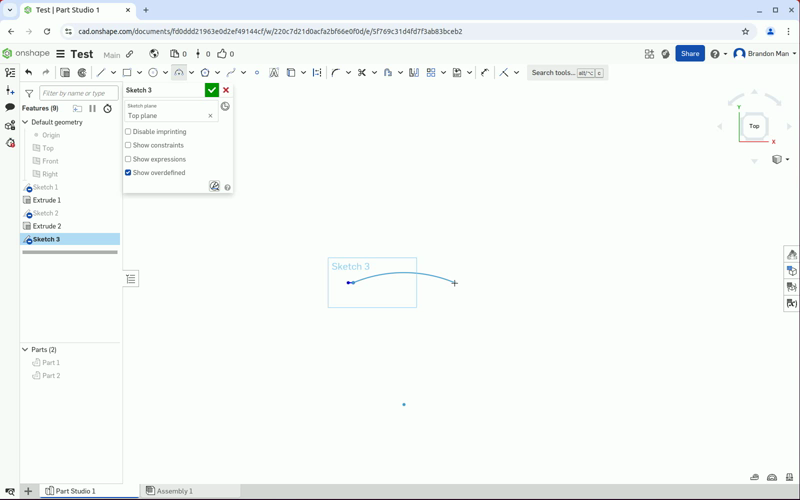
mouse_move(404, 231)
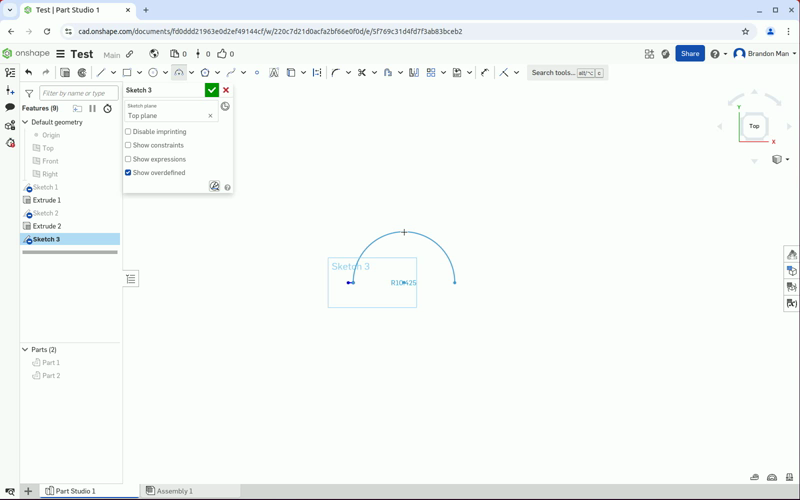
click(404, 231)
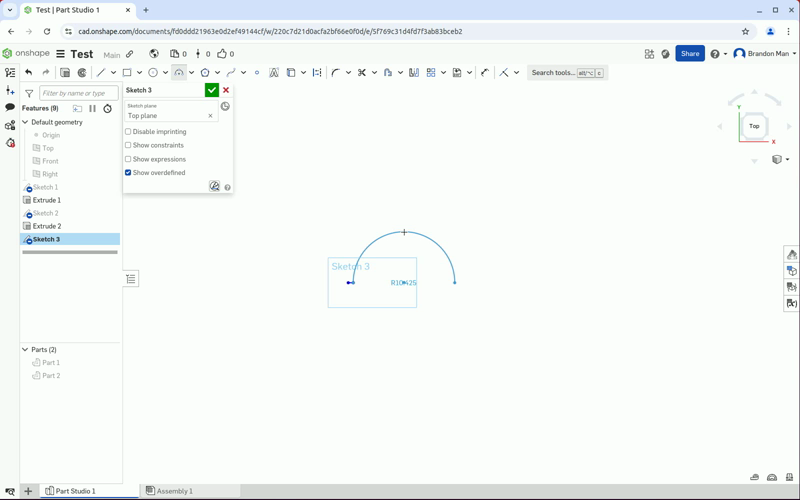
key_up(shift)
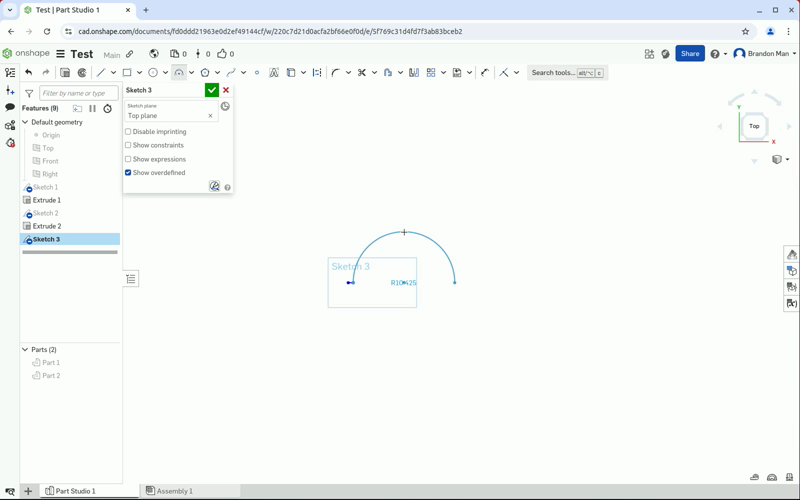
key(esc)
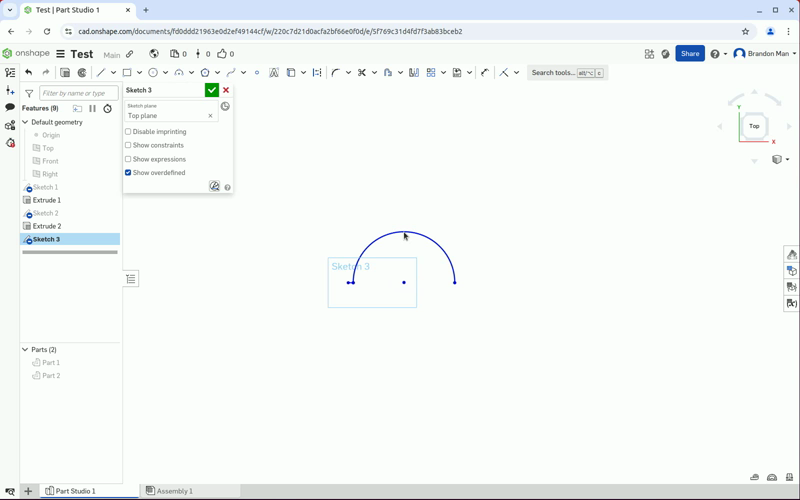
key(l)
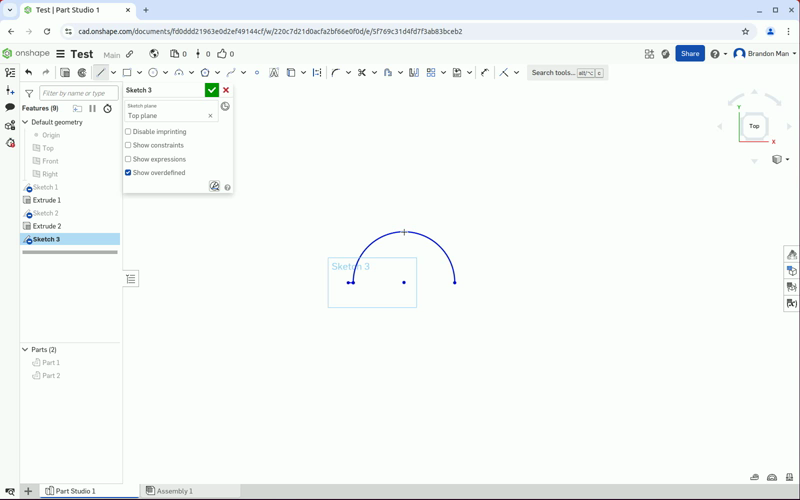
mouse_move(454, 282)
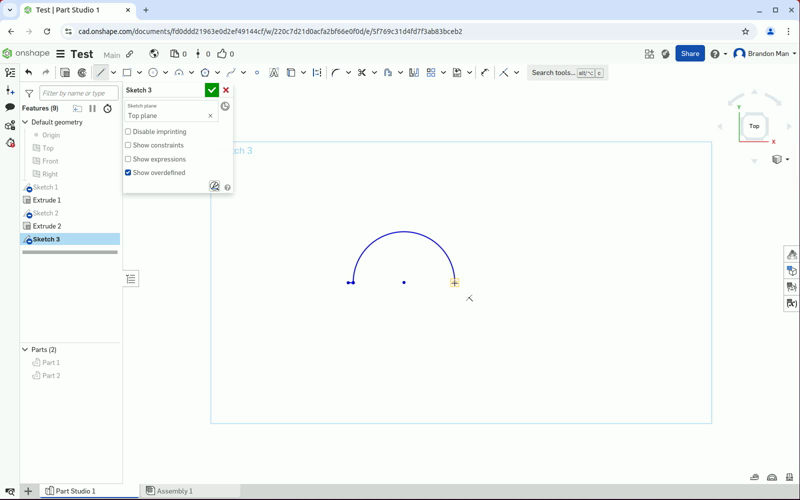
click(454, 282)
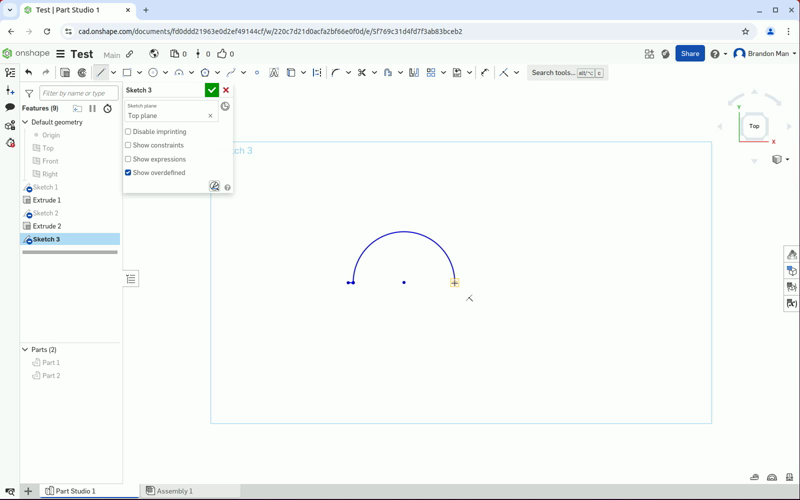
key_down(shift)
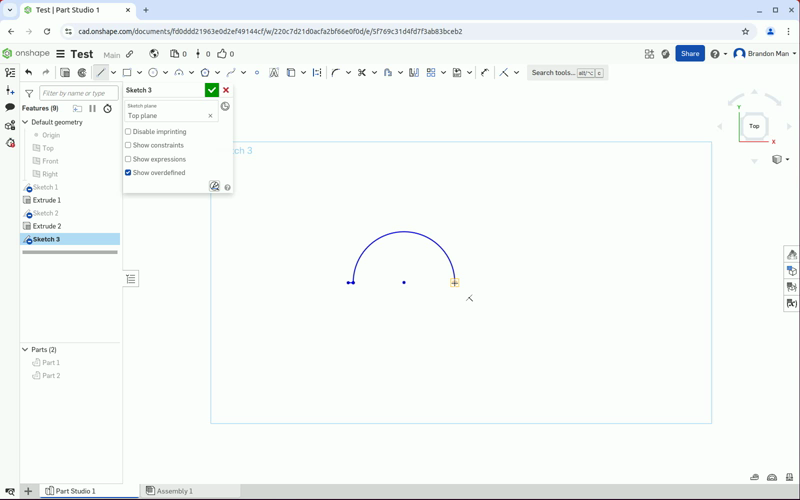
mouse_move(484, 282)
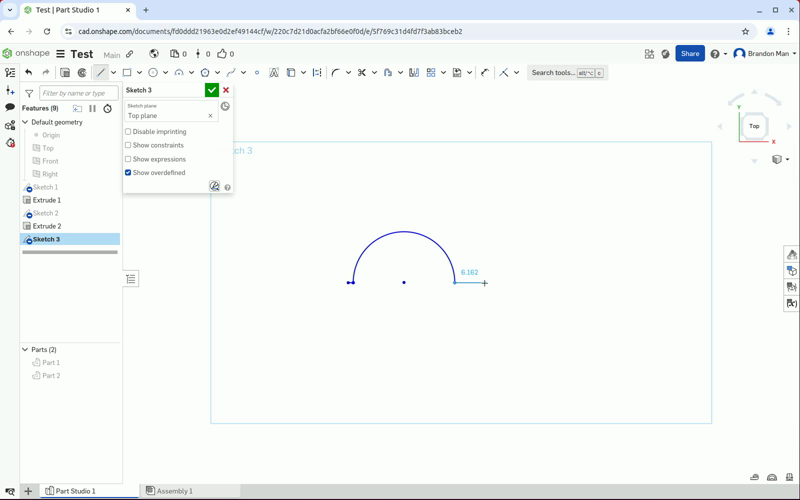
mouse_move(459, 282)
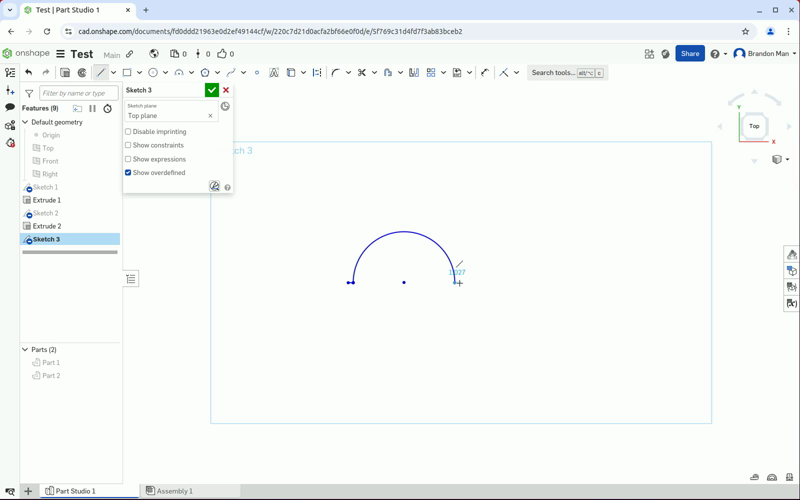
scroll(6)
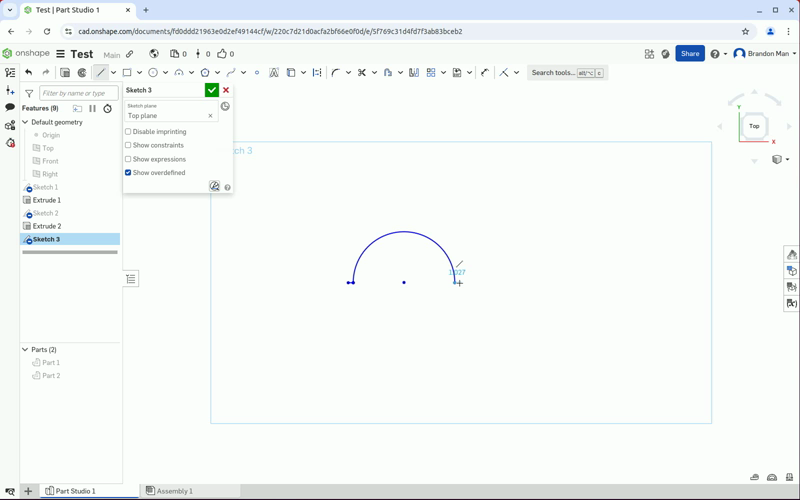
scroll(6)
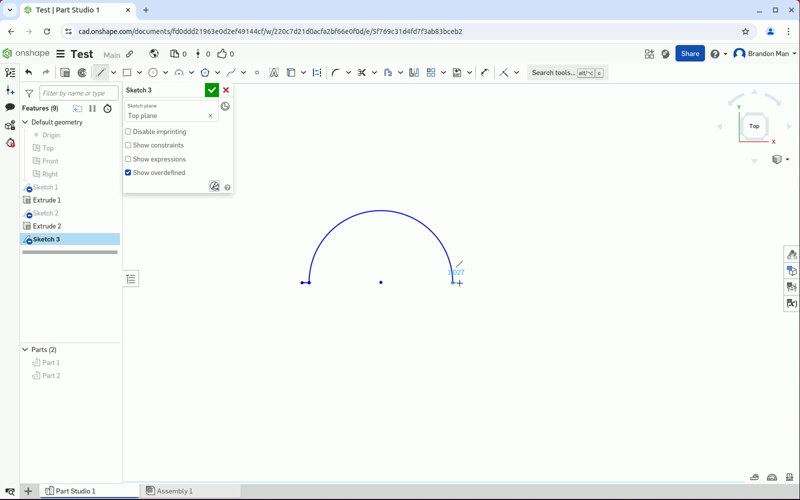
scroll(6)
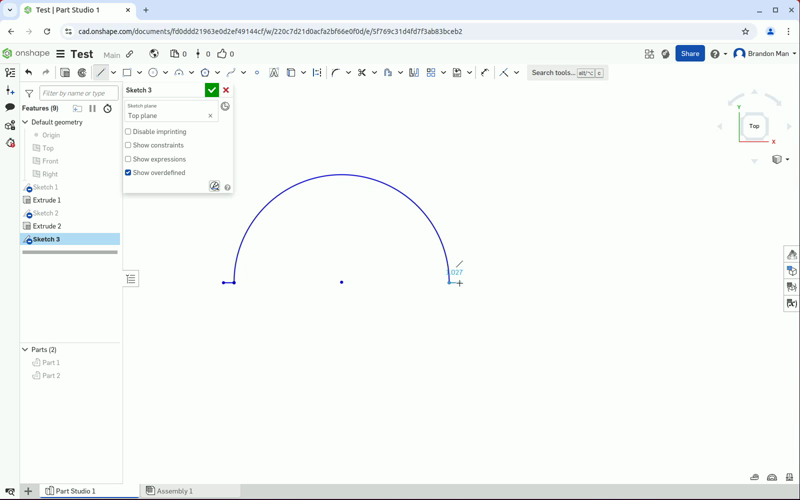
scroll(6)
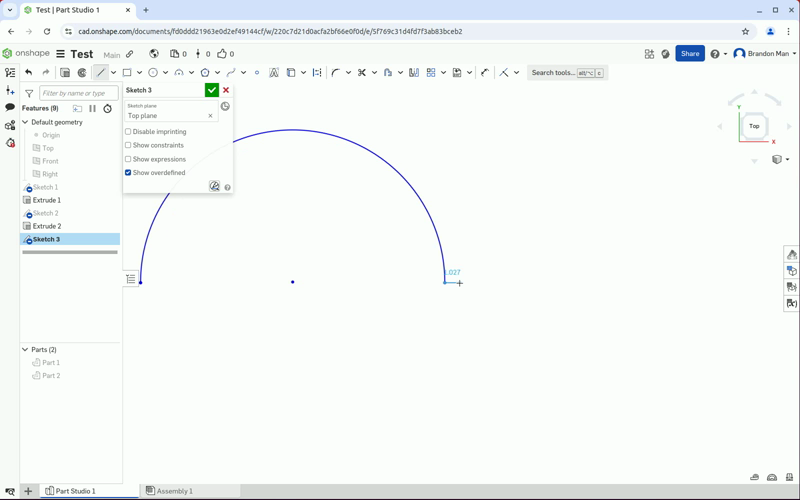
scroll(6)
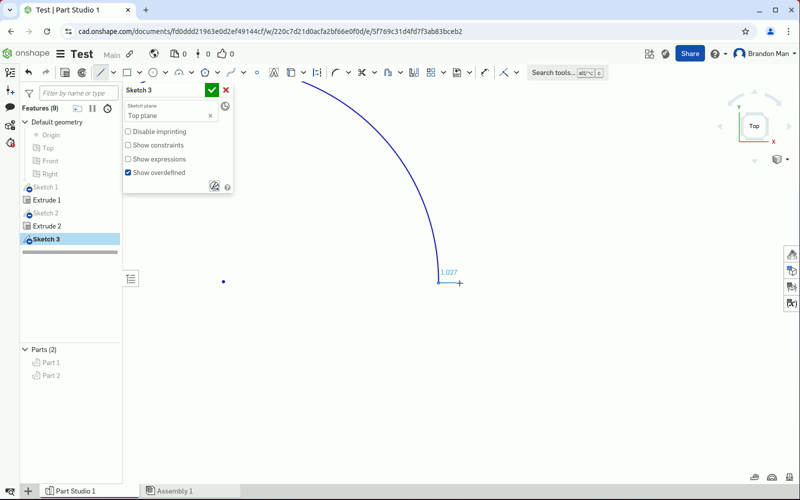
scroll(6)
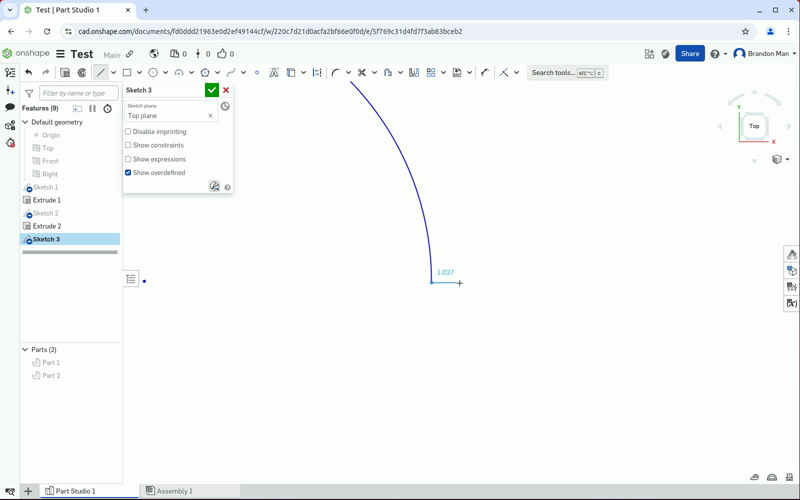
scroll(6)
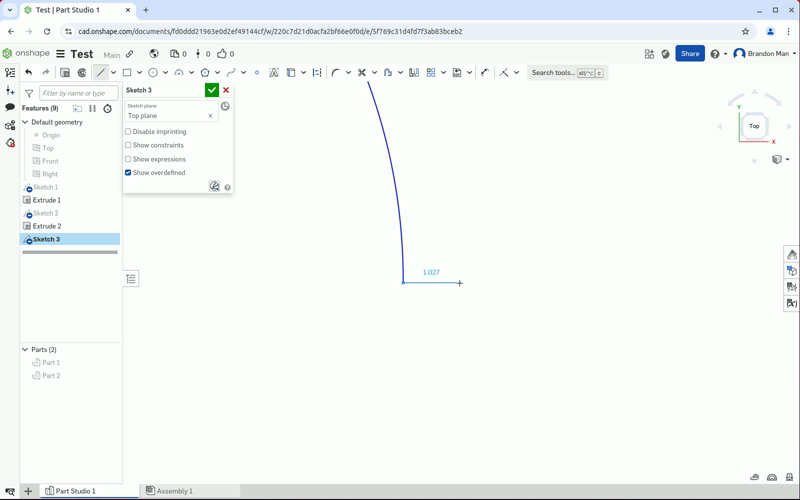
click(459, 282)
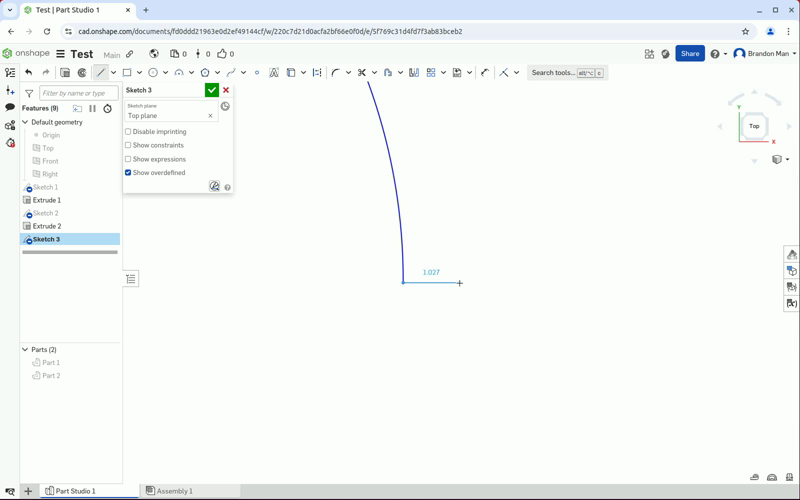
scroll(-6)
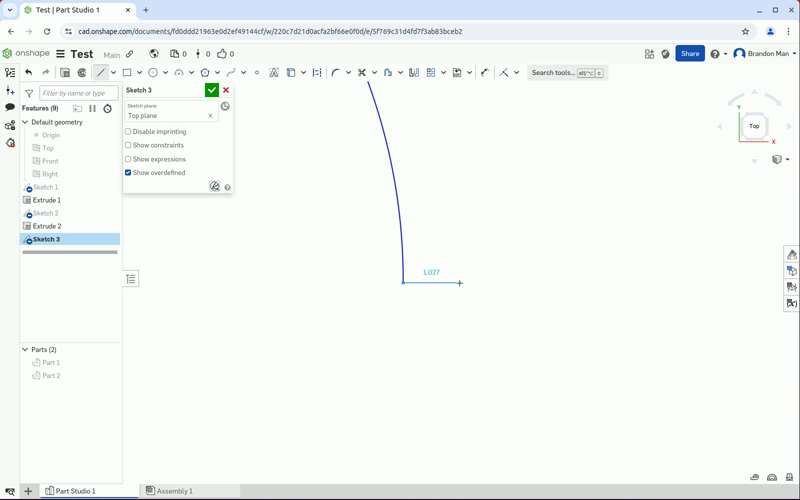
scroll(-6)
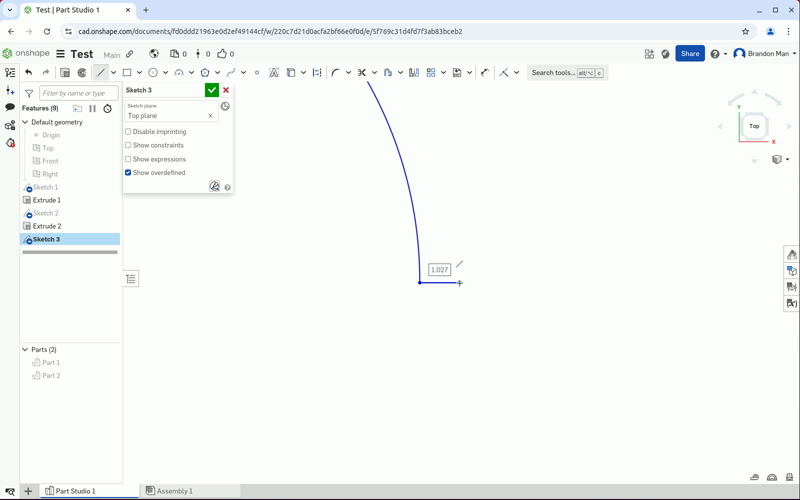
scroll(-6)
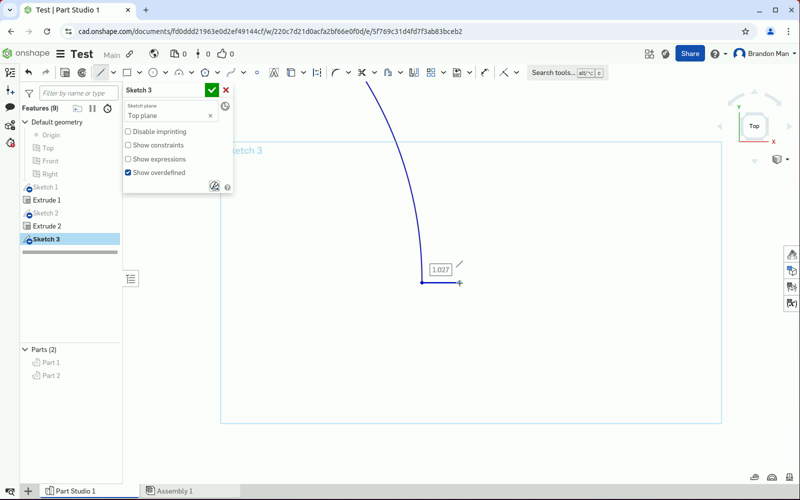
scroll(-6)
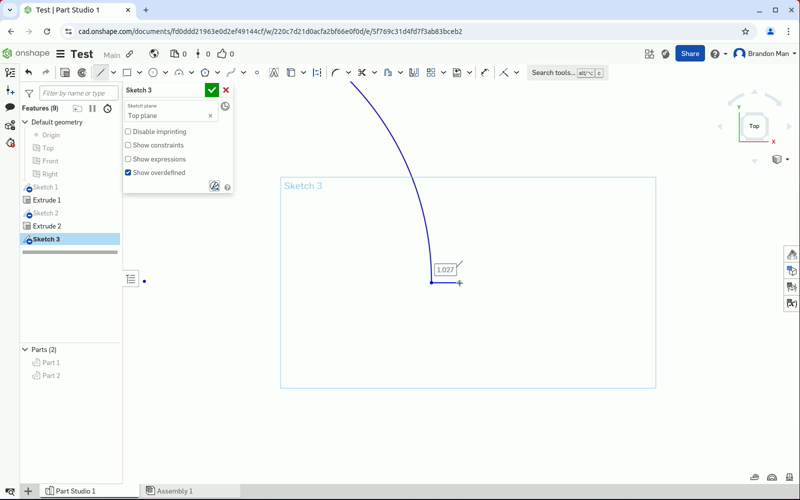
scroll(-6)
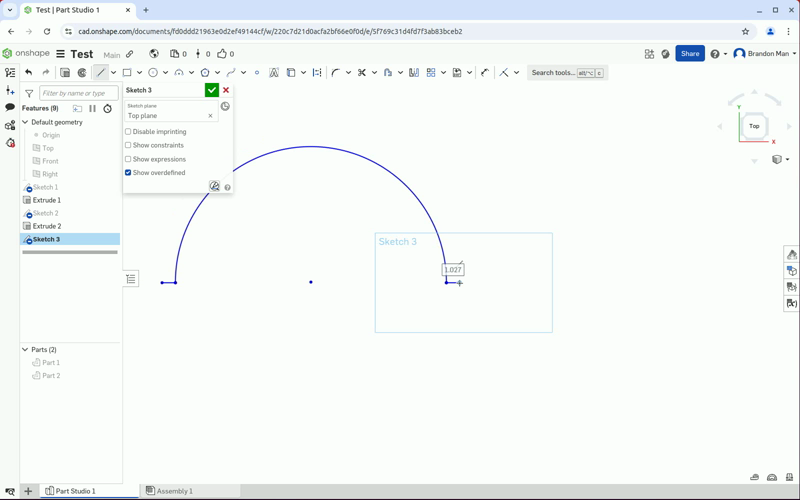
scroll(-6)
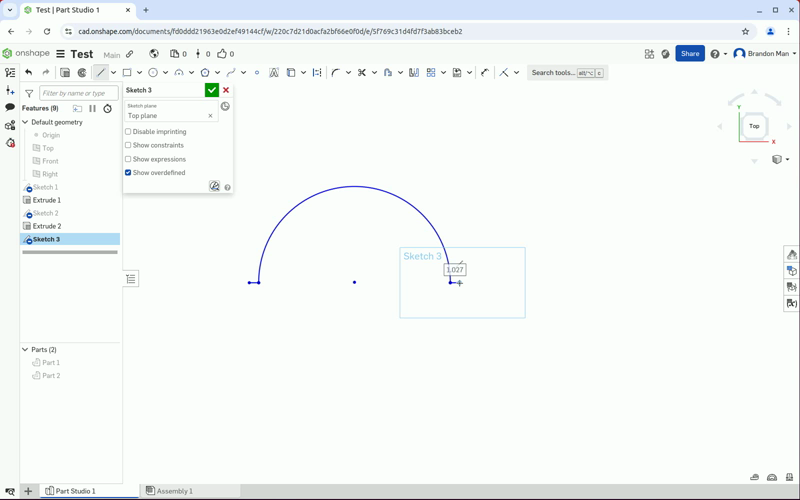
scroll(-6)
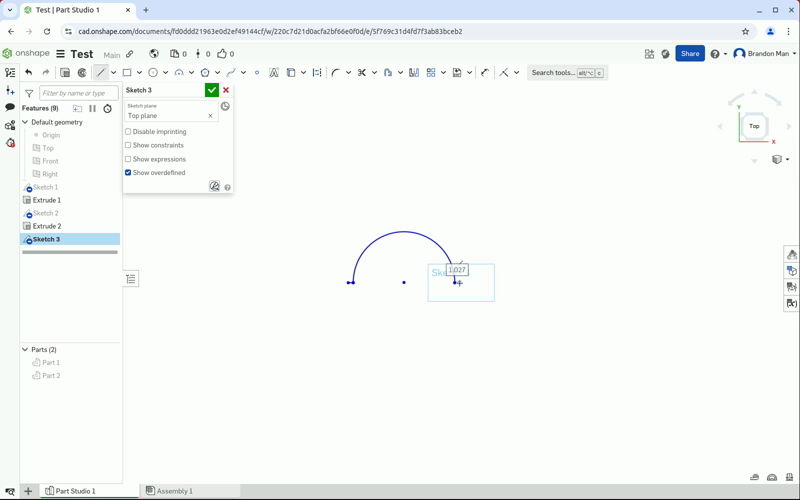
key_up(shift)
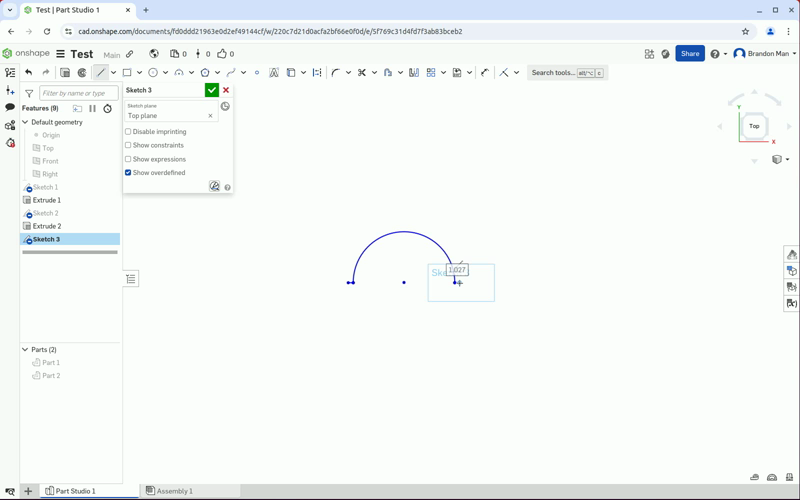
key(esc)
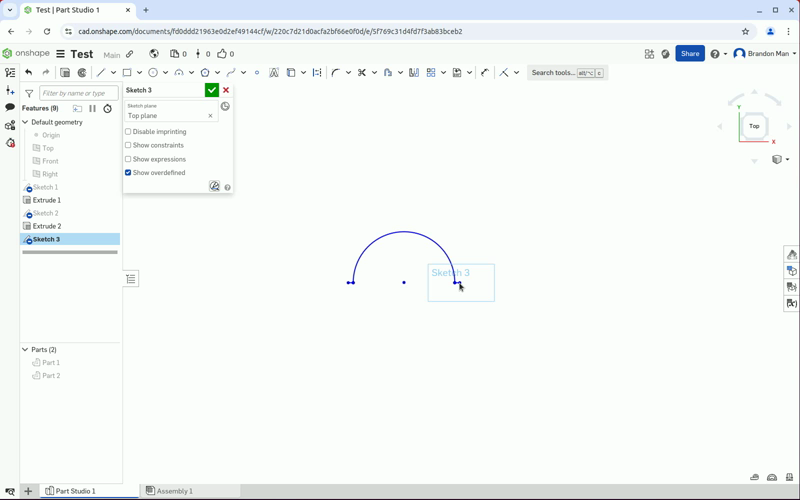
key(a)
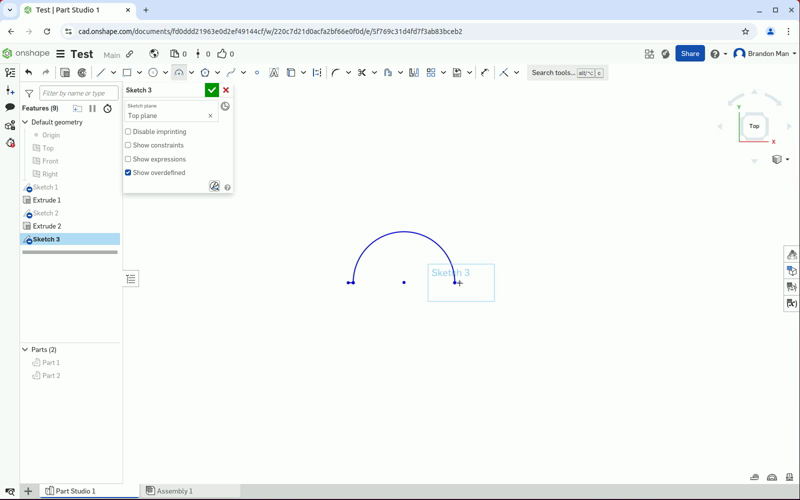
mouse_move(459, 282)
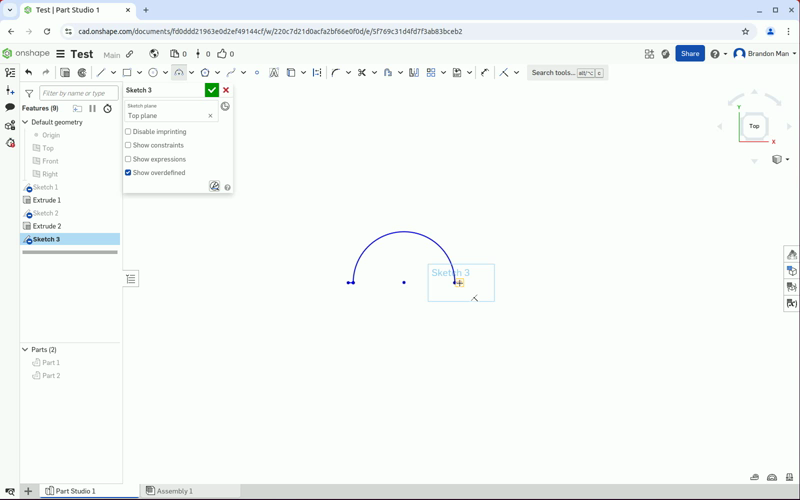
click(459, 282)
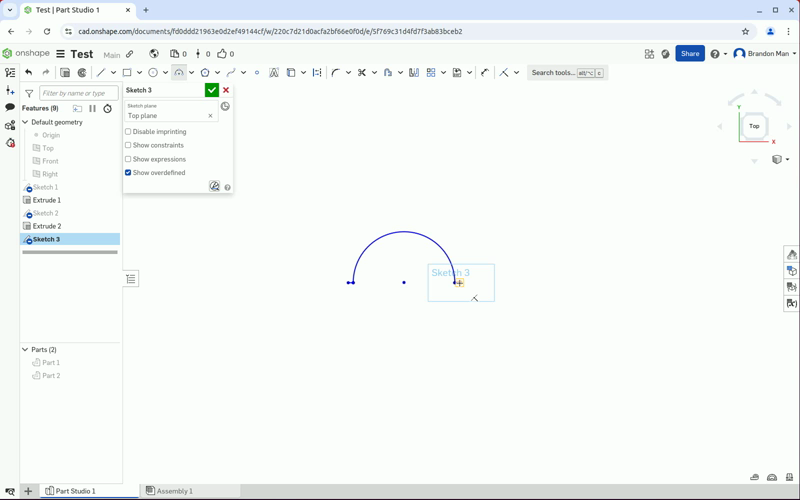
mouse_move(348, 282)
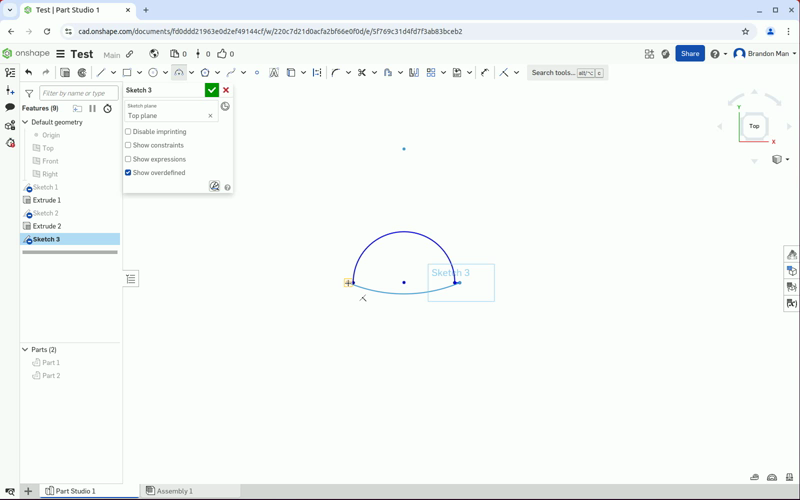
click(348, 282)
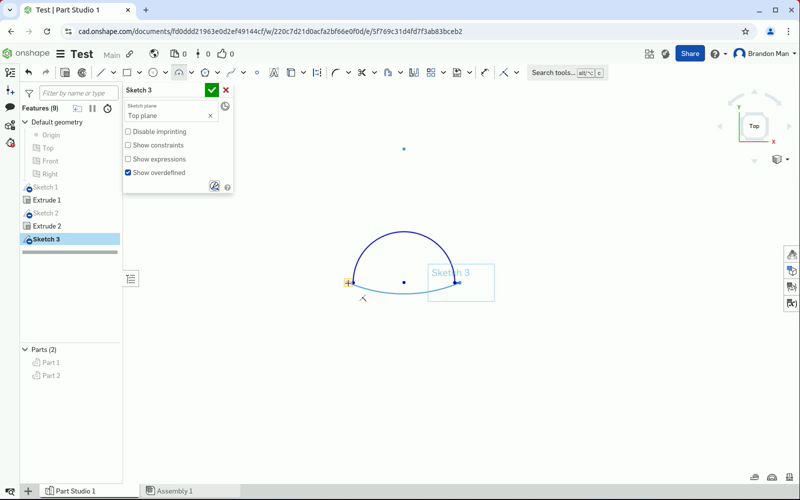
key_down(shift)
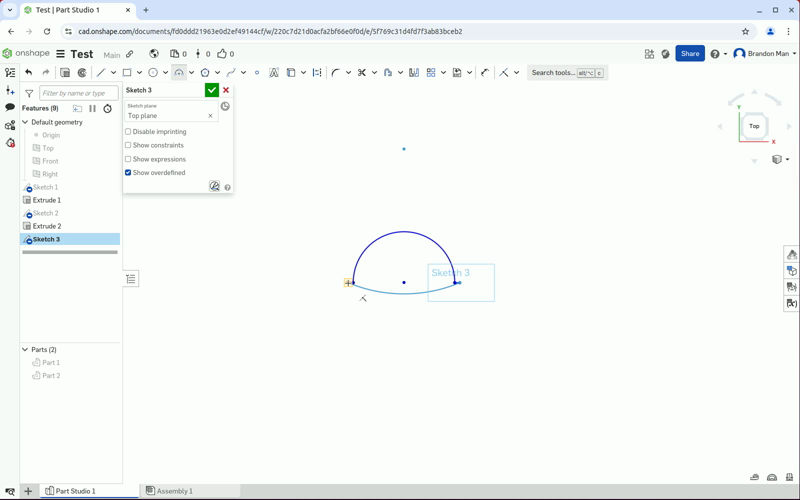
mouse_move(404, 227)
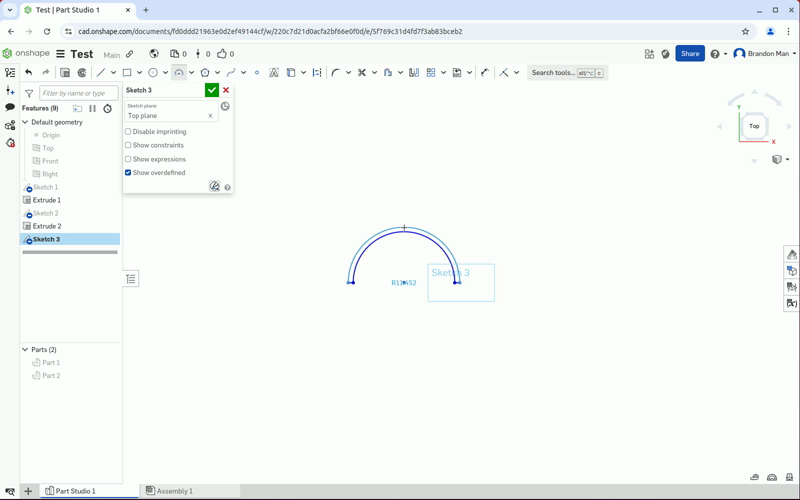
click(404, 227)
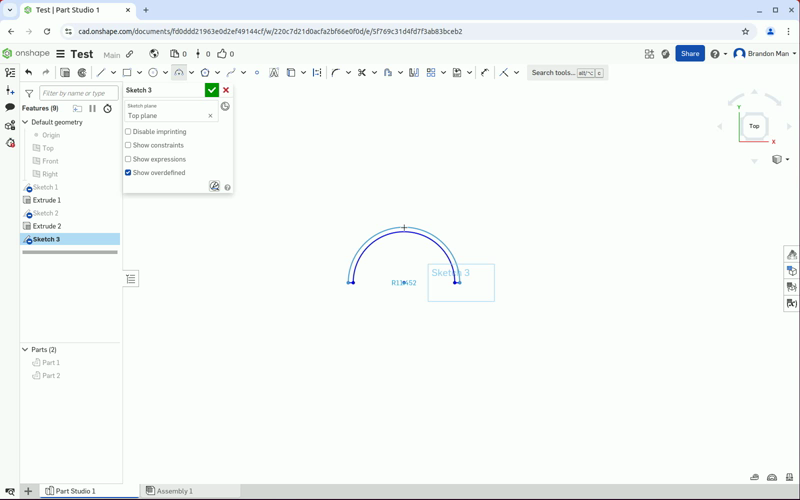
key_up(shift)
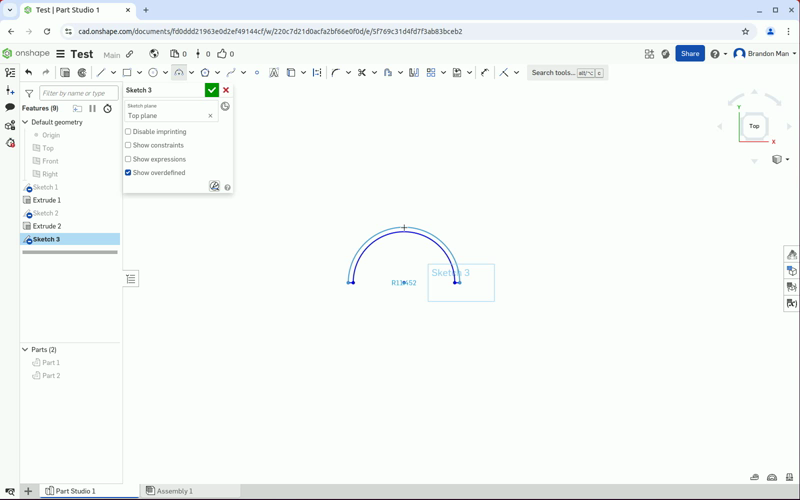
key(esc)
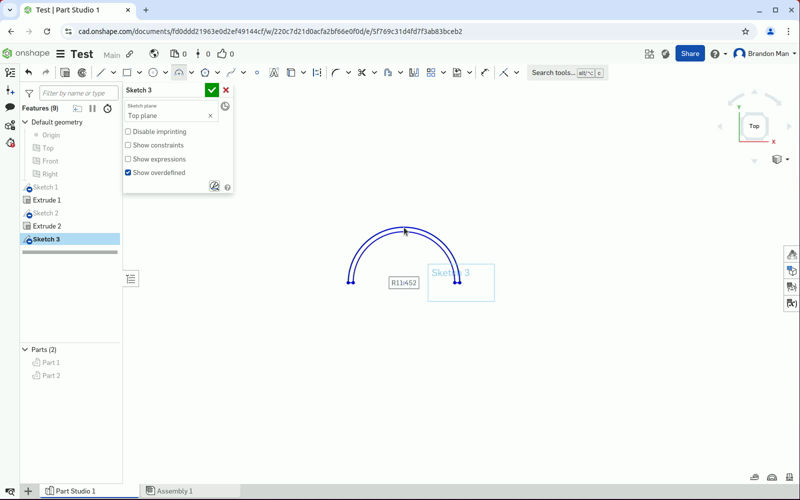
mouse_move(416, 245)
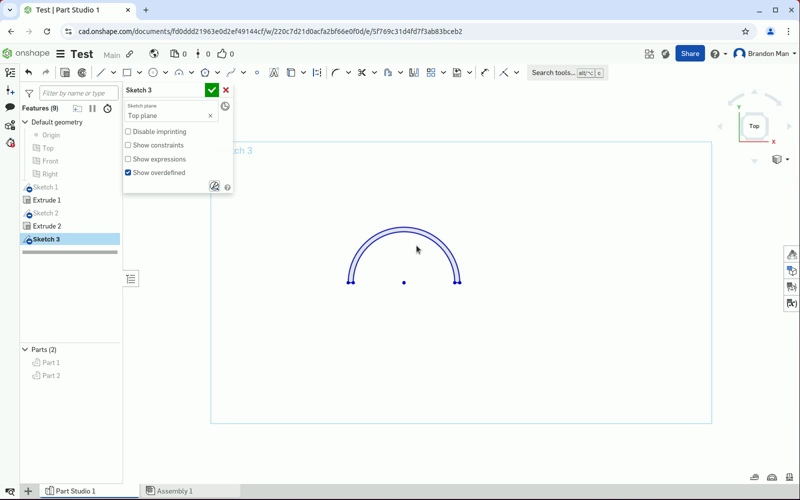
scroll(6)
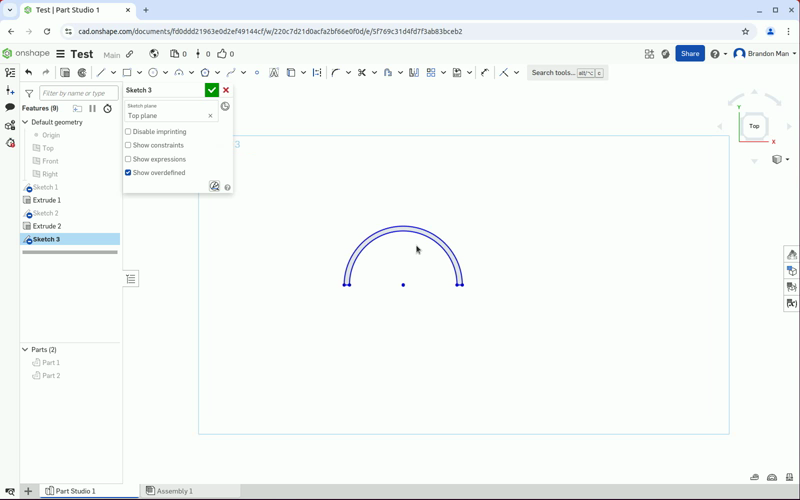
scroll(6)
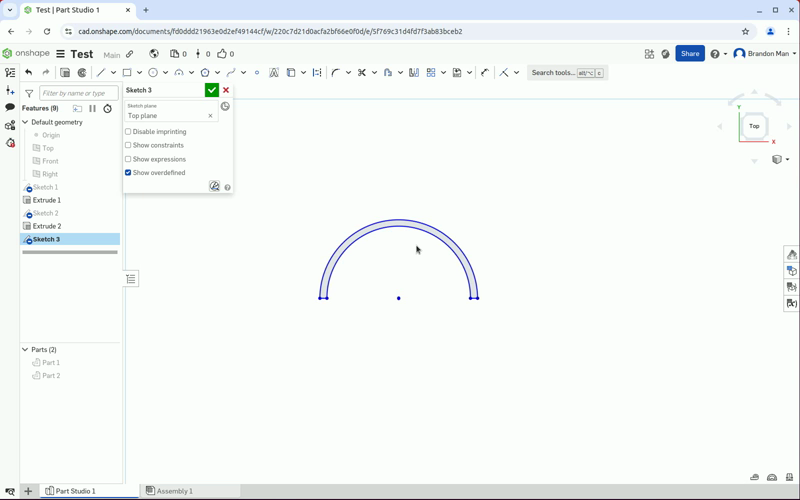
scroll(6)
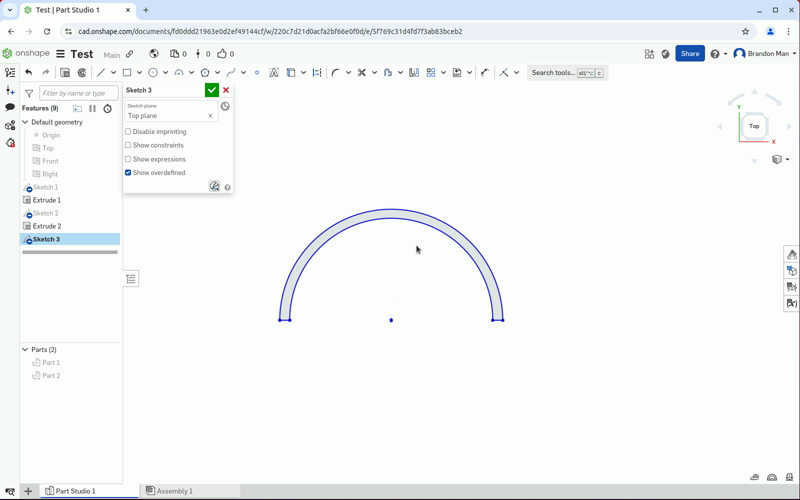
scroll(6)
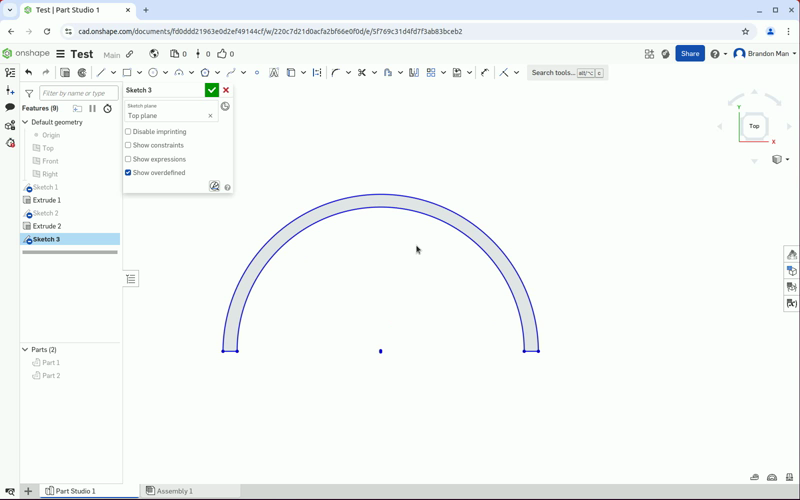
scroll(6)
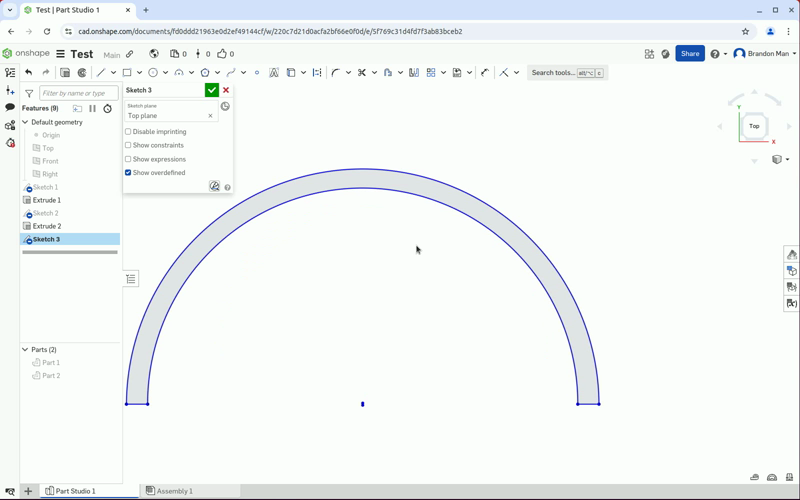
scroll(6)
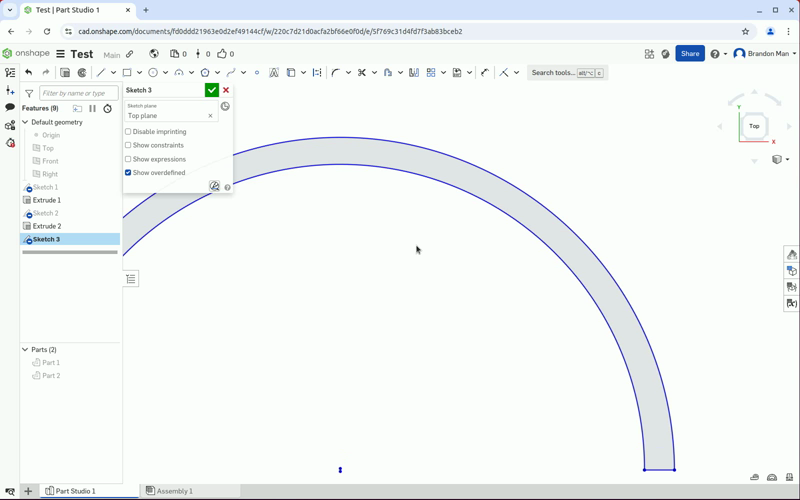
scroll(6)
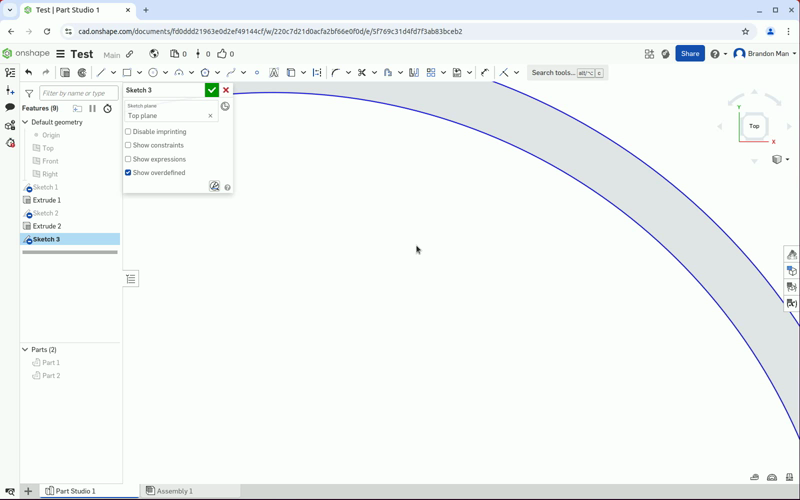
click(416, 245)
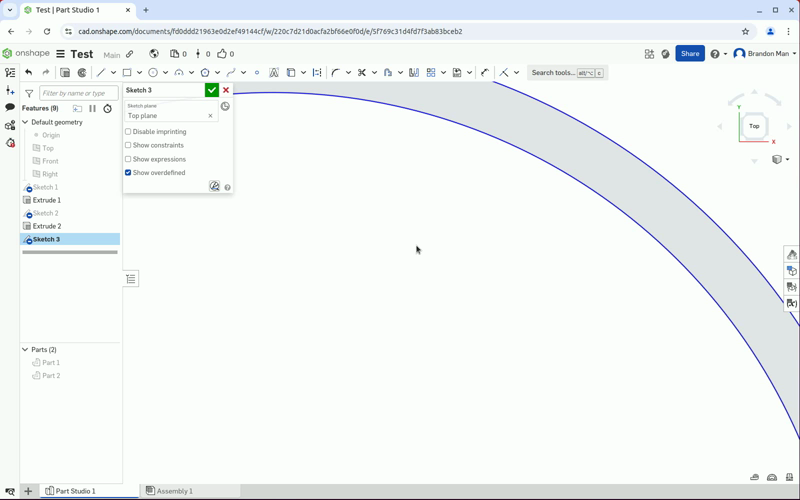
scroll(-6)
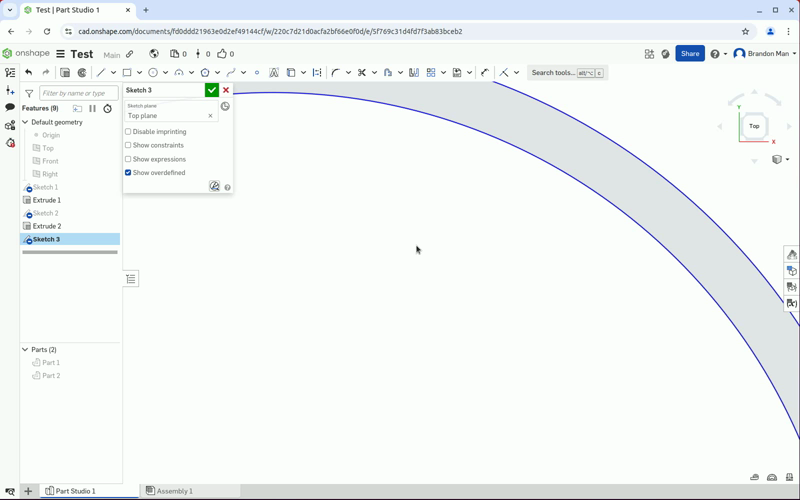
scroll(-6)
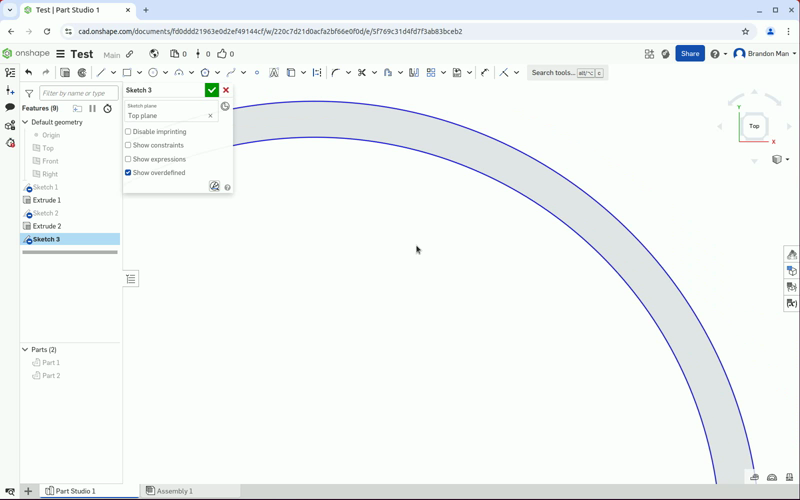
scroll(-6)
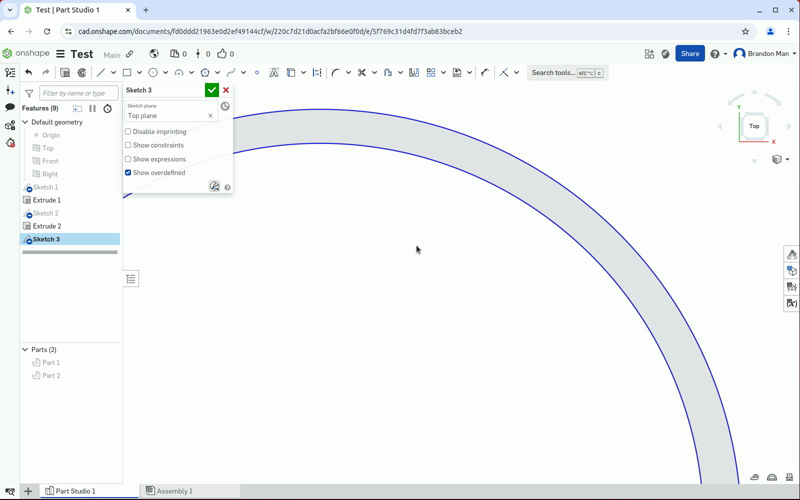
scroll(-6)
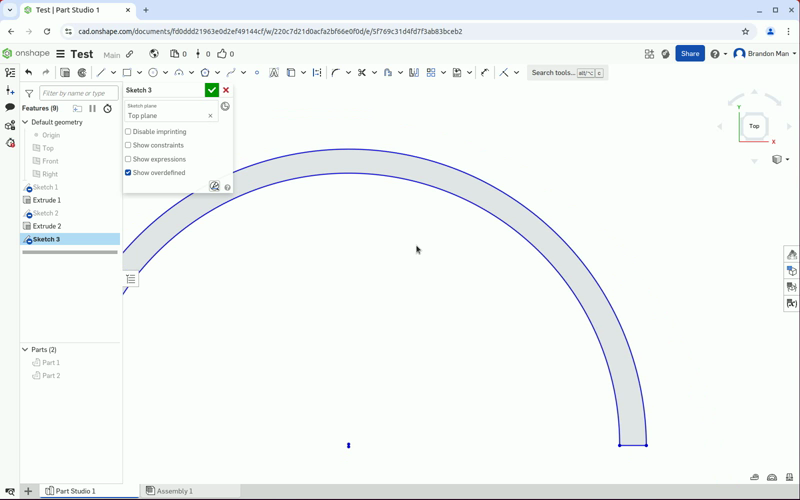
scroll(-6)
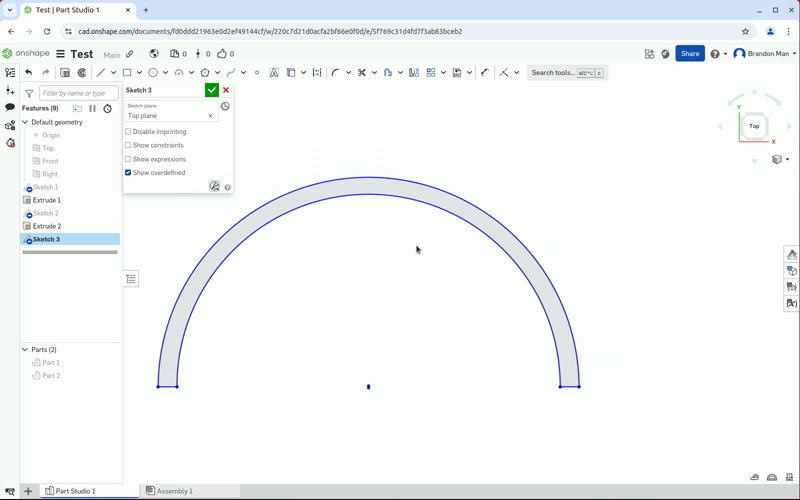
scroll(-6)
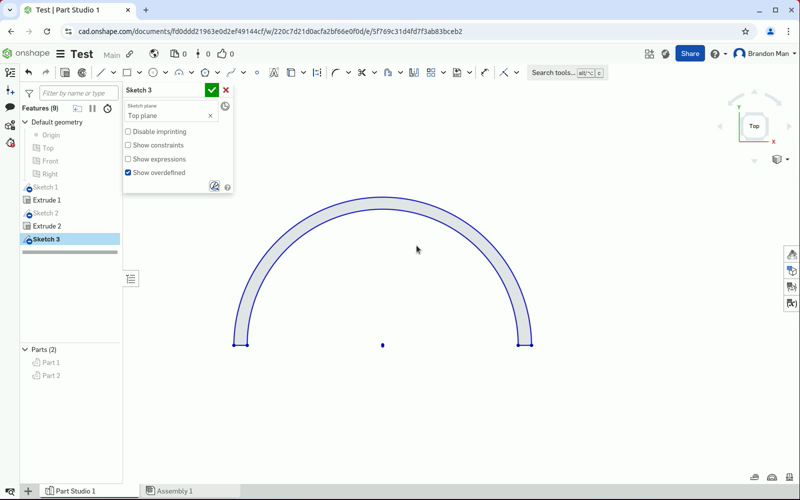
scroll(-6)
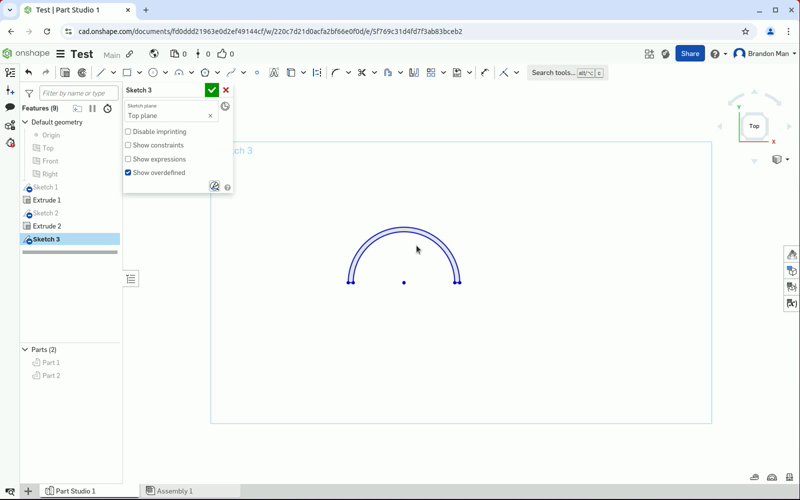
mouse_move(73, 352)
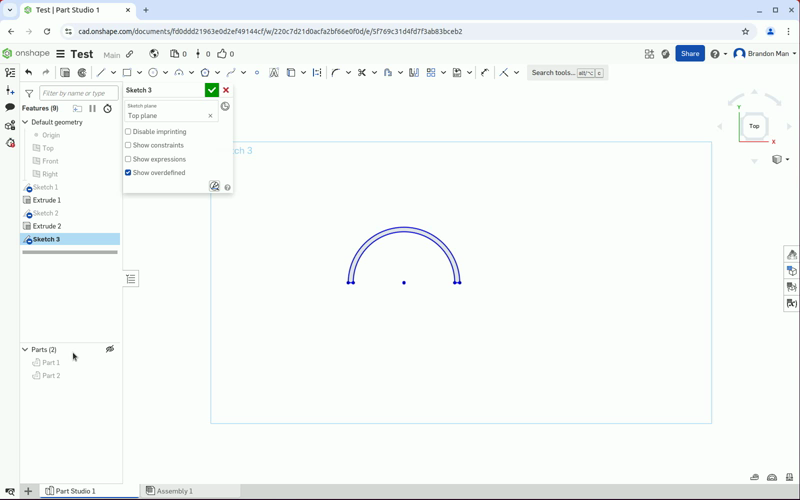
key(shift+y)
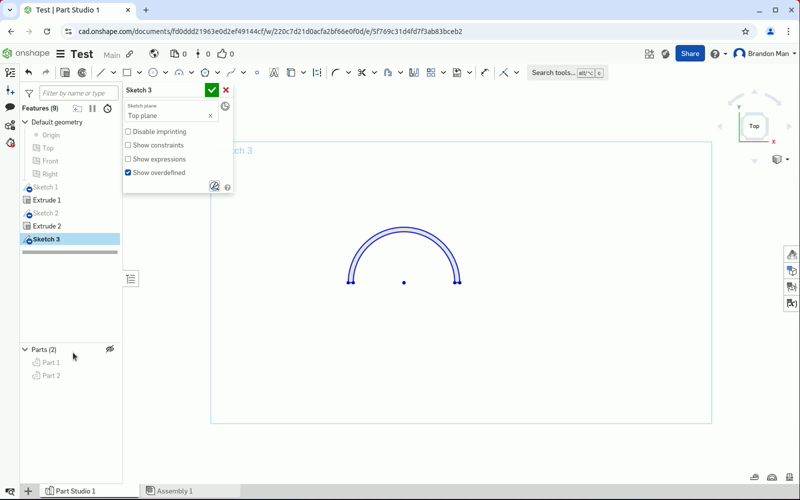
key(shift+e)
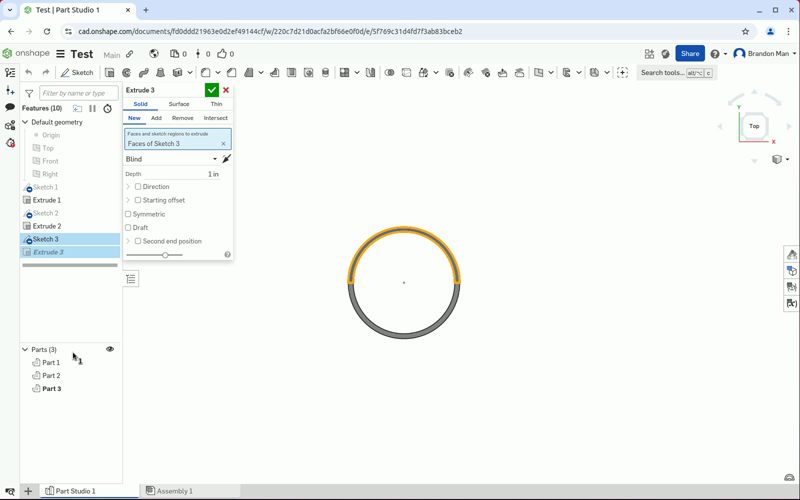
mouse_move(143, 106)
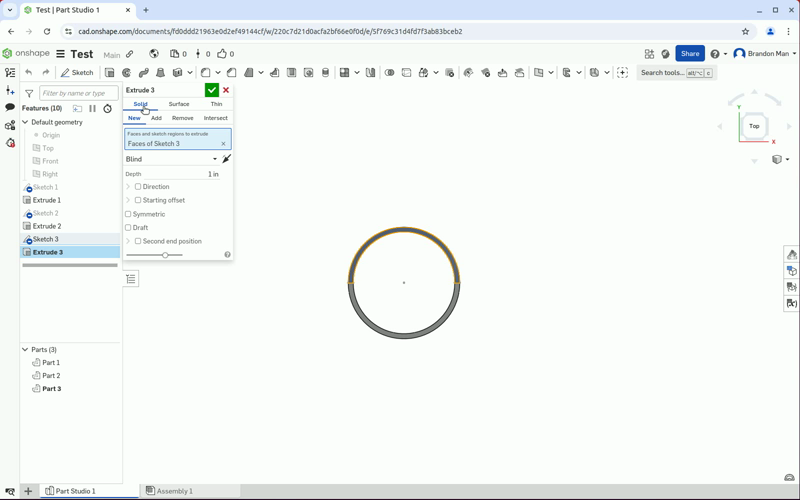
click(143, 106)
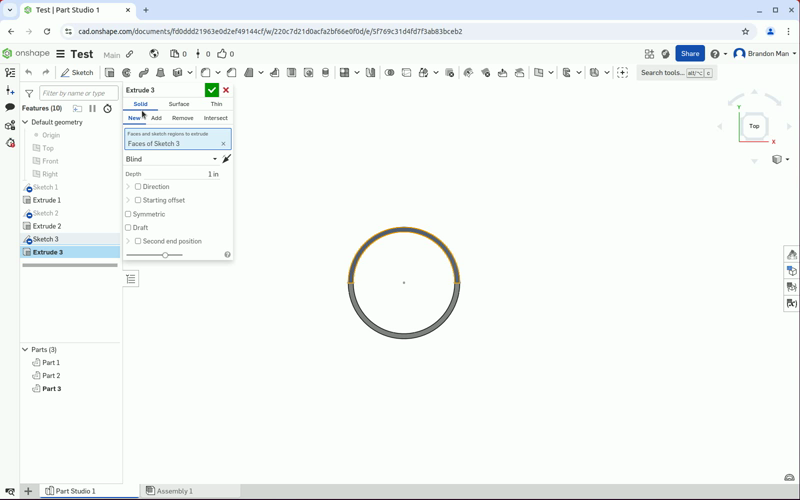
mouse_move(137, 120)
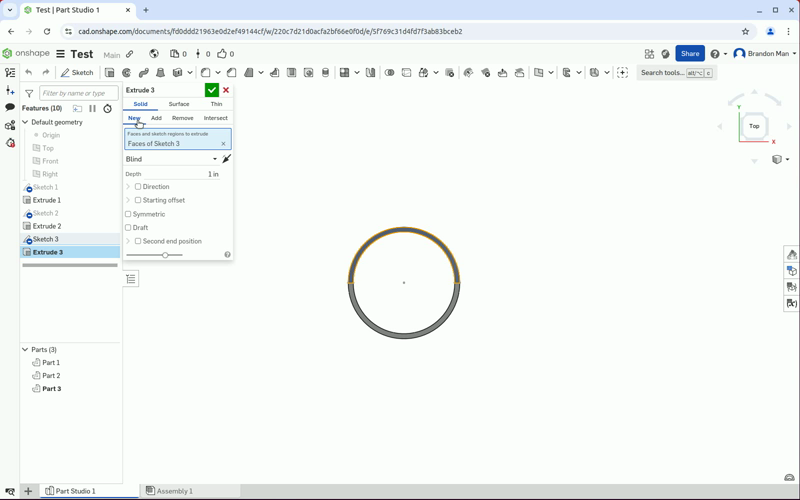
click(137, 120)
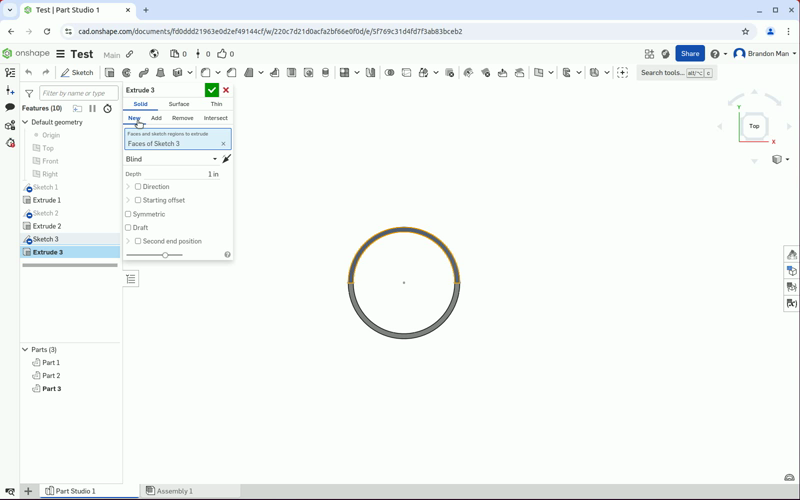
key(tab, 4)
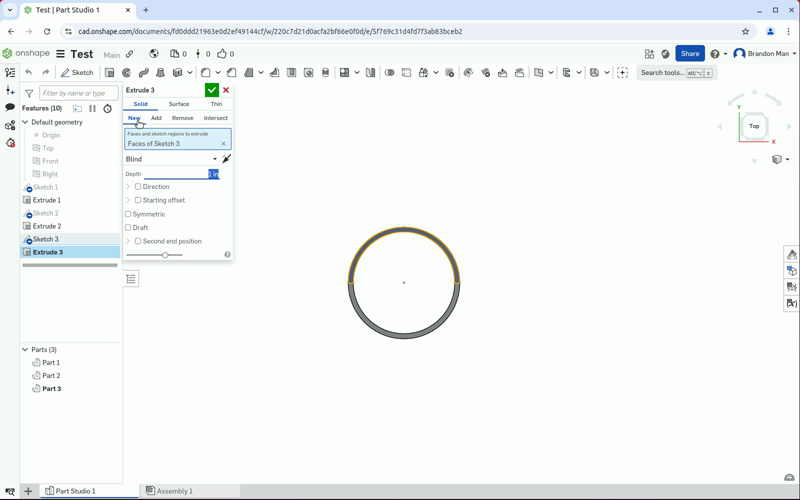
text(0.241)
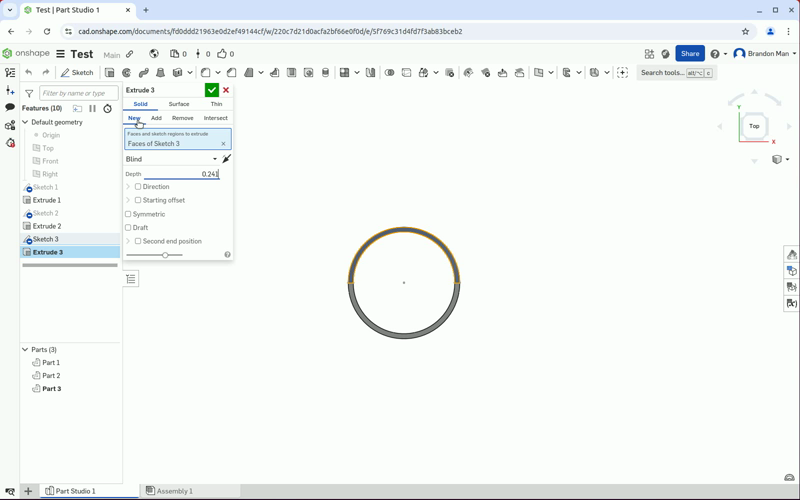
key(enter)
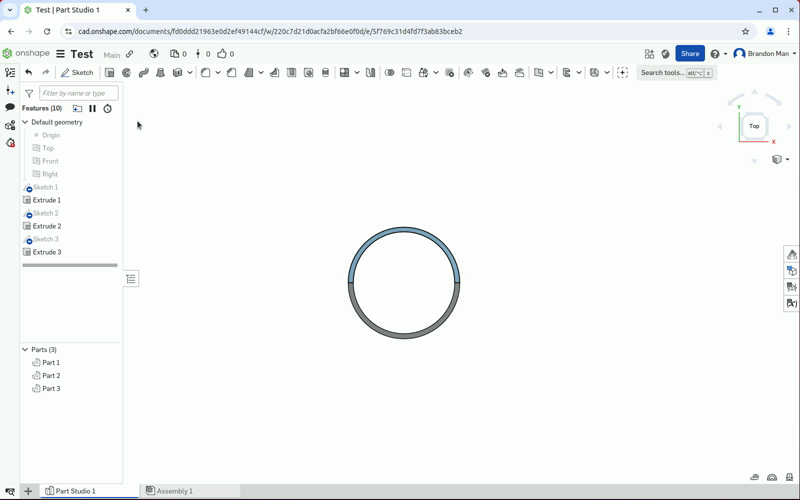
key(shift+h)
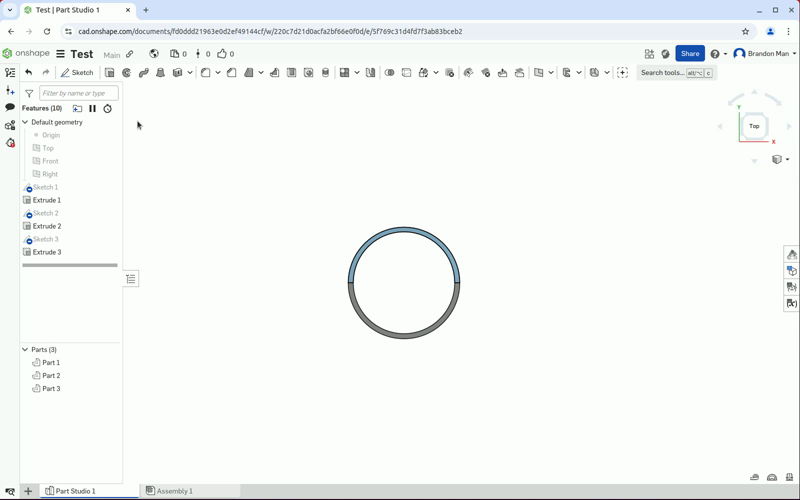
key(shift+h)
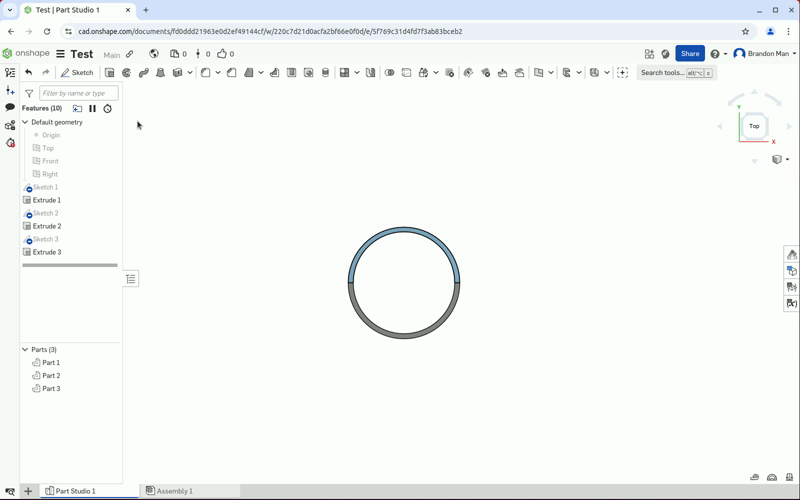
mouse_move(73, 189)
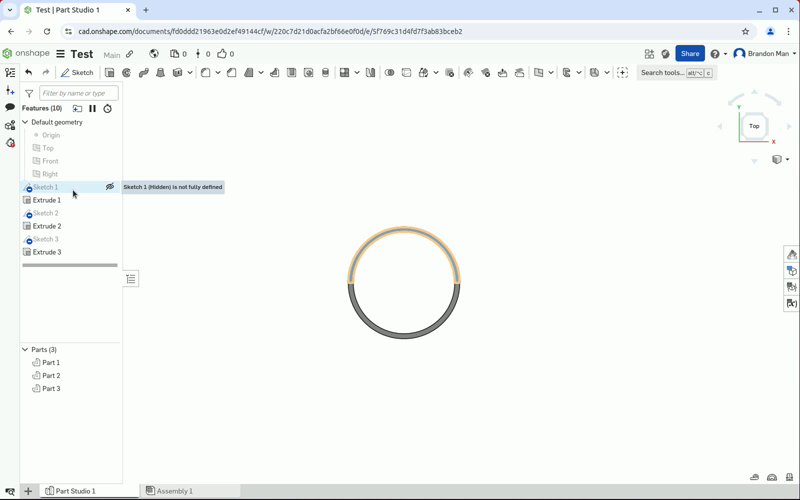
click(73, 189)
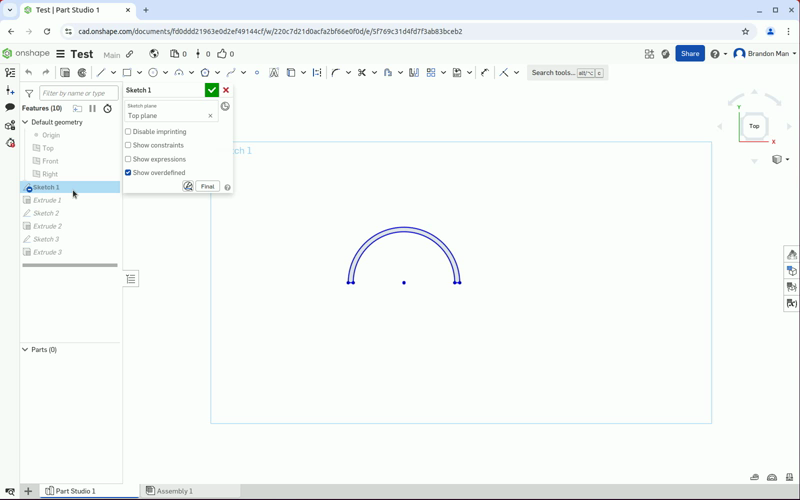
mouse_move(229, 92)
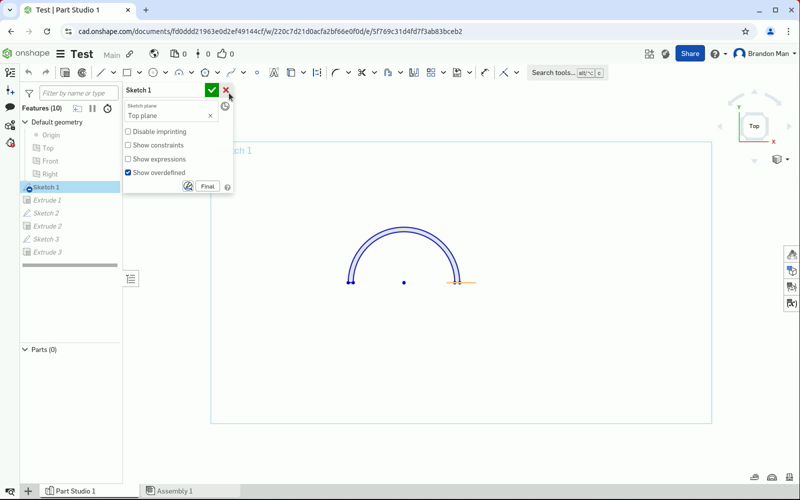
click(229, 92)
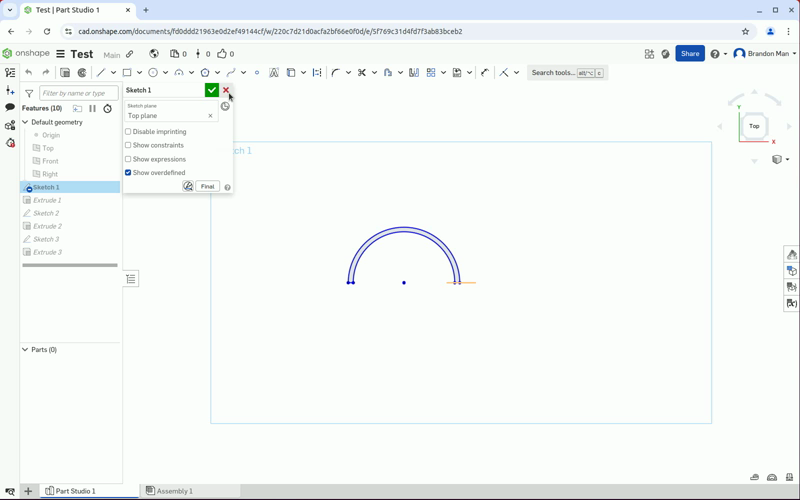
key(shift+s)
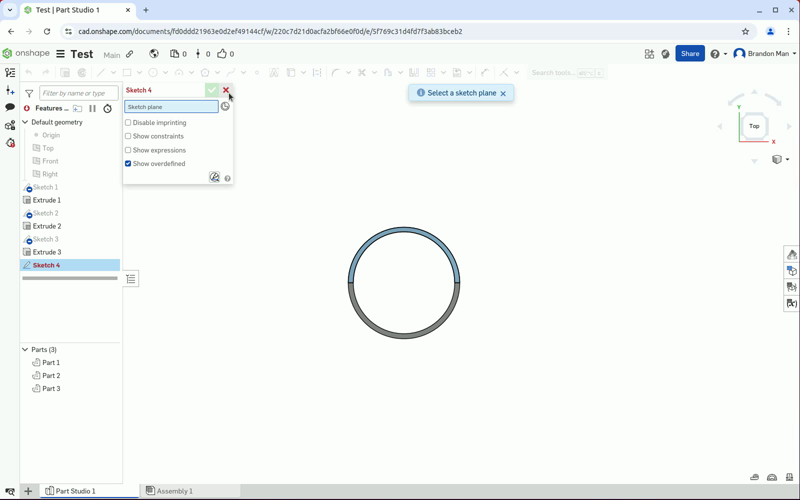
mouse_move(73, 150)
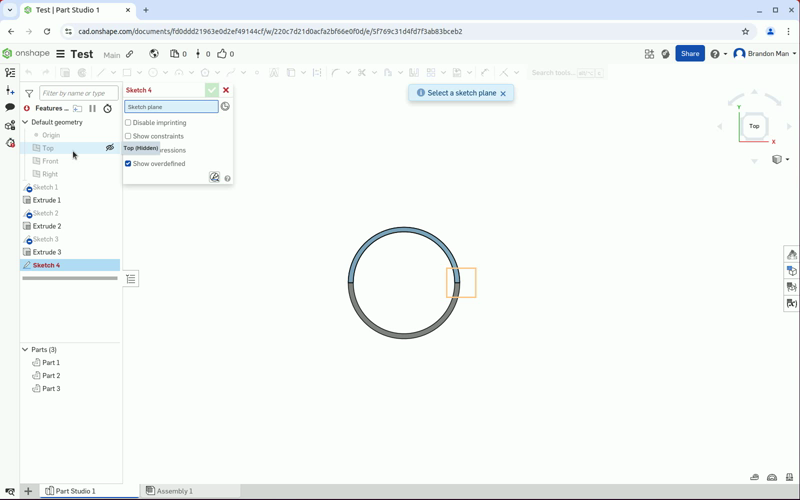
click(73, 150)
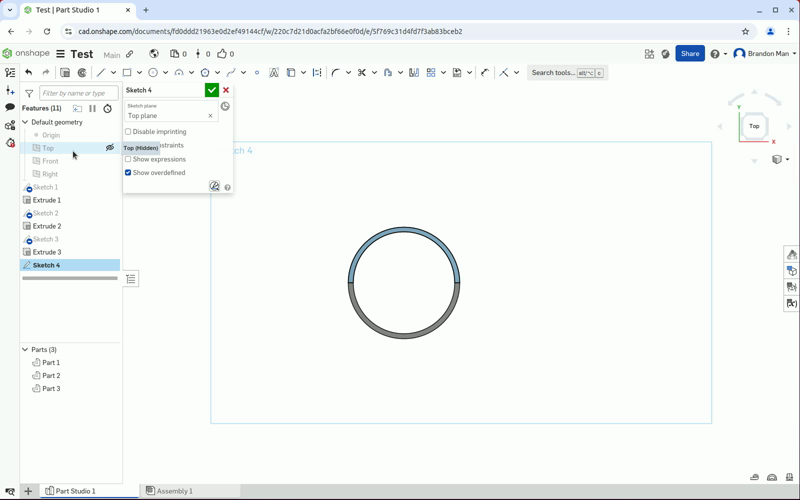
mouse_move(73, 352)
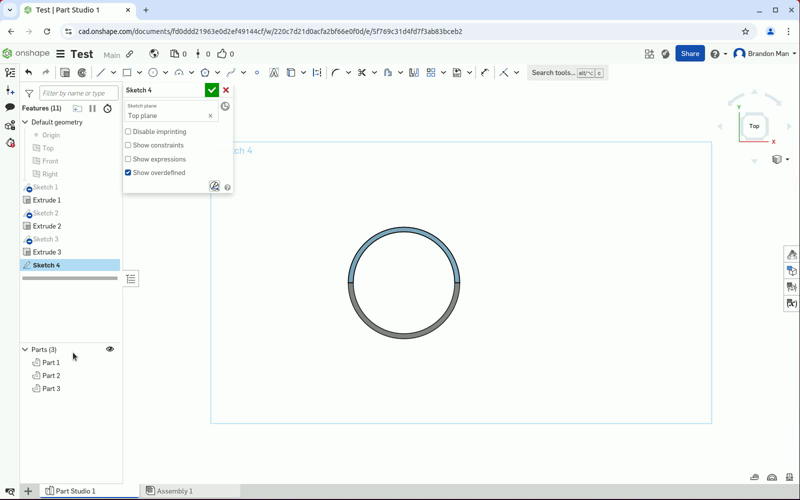
key(y)
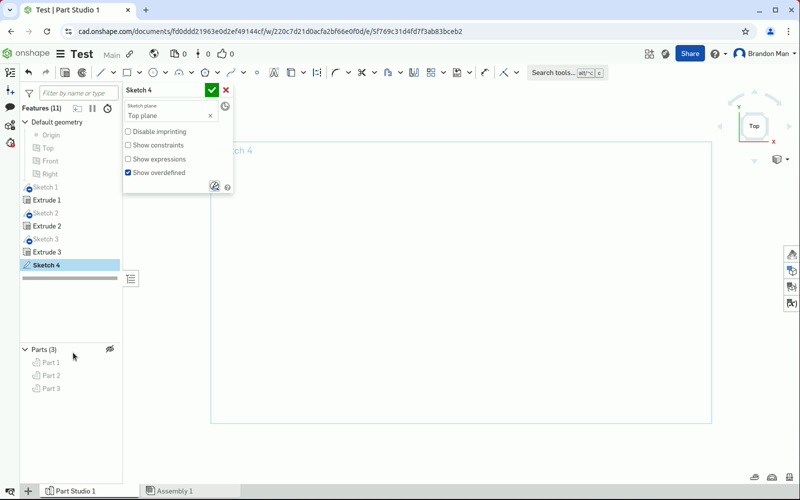
key(a)
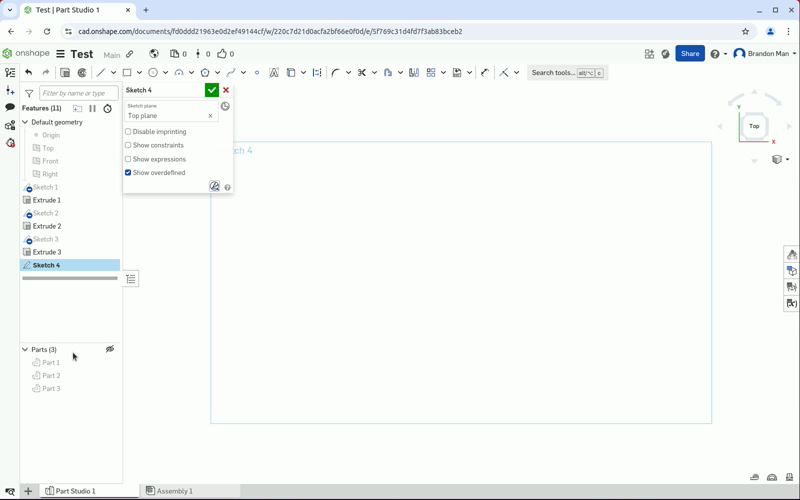
key_down(shift)
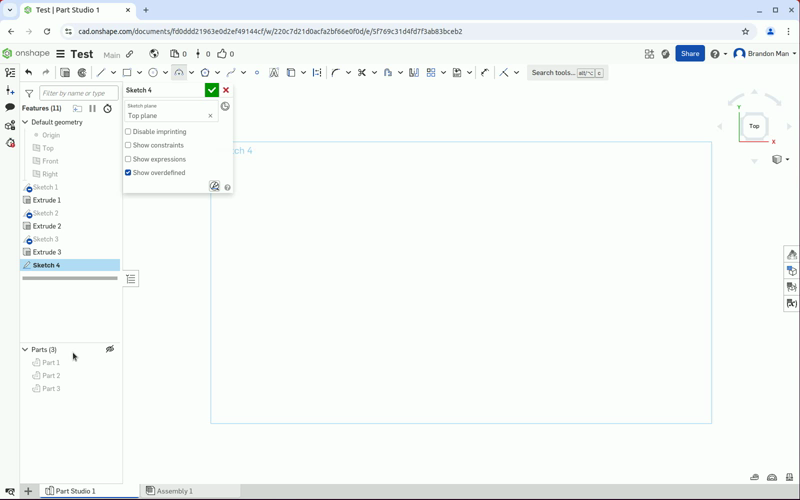
mouse_move(348, 282)
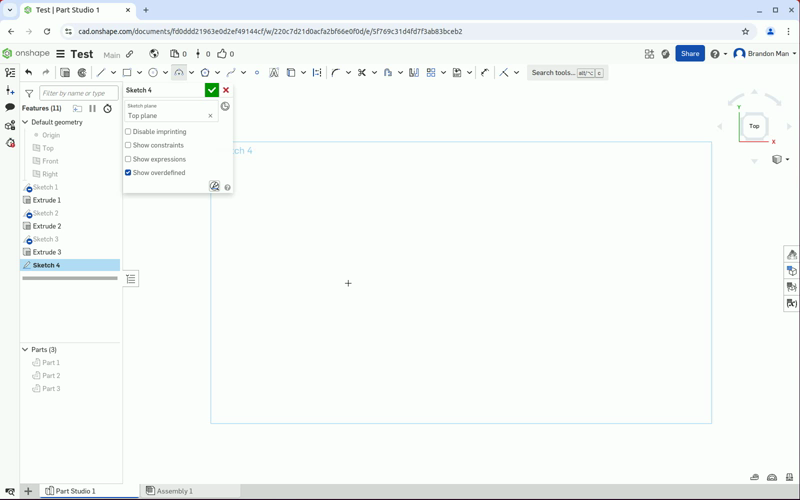
click(348, 282)
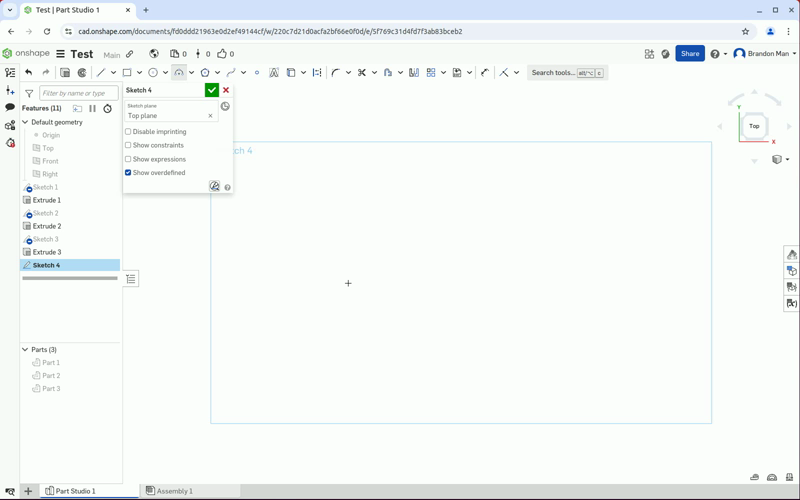
key_up(shift)
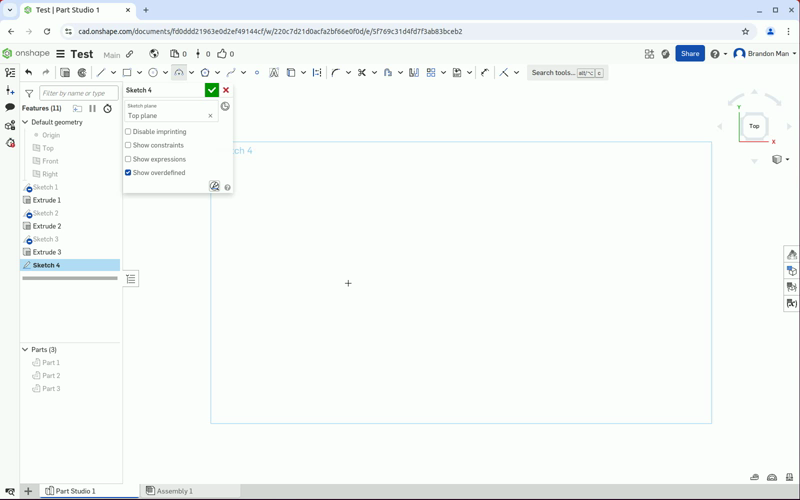
key_down(shift)
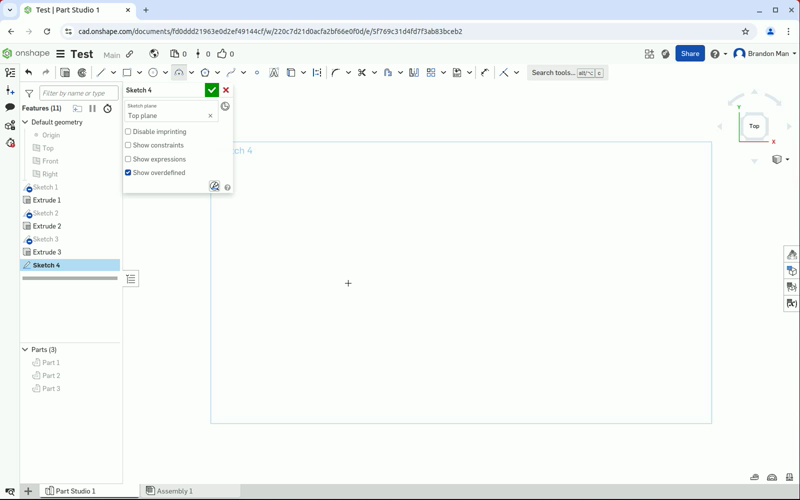
mouse_move(459, 282)
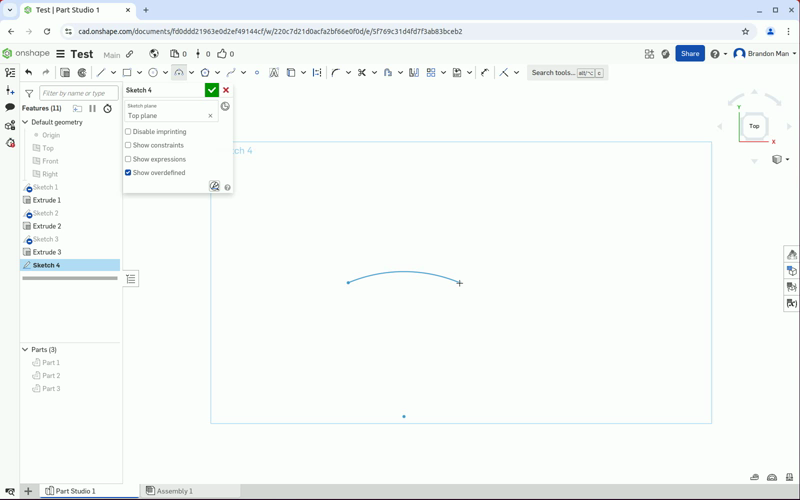
click(459, 282)
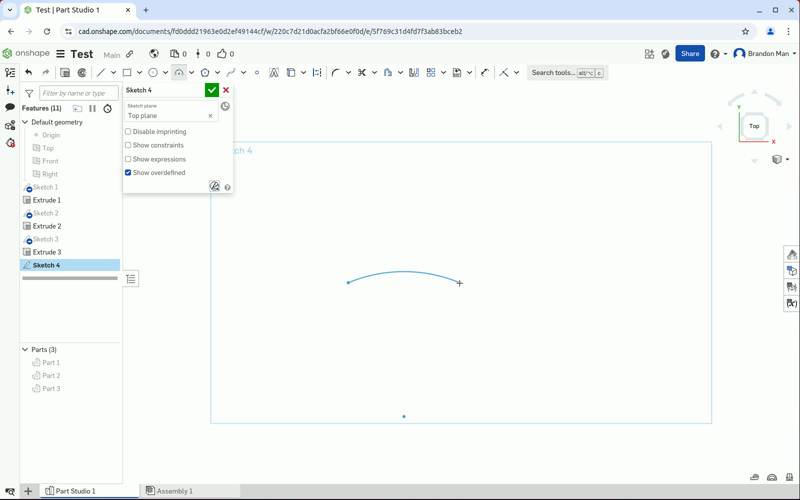
mouse_move(404, 338)
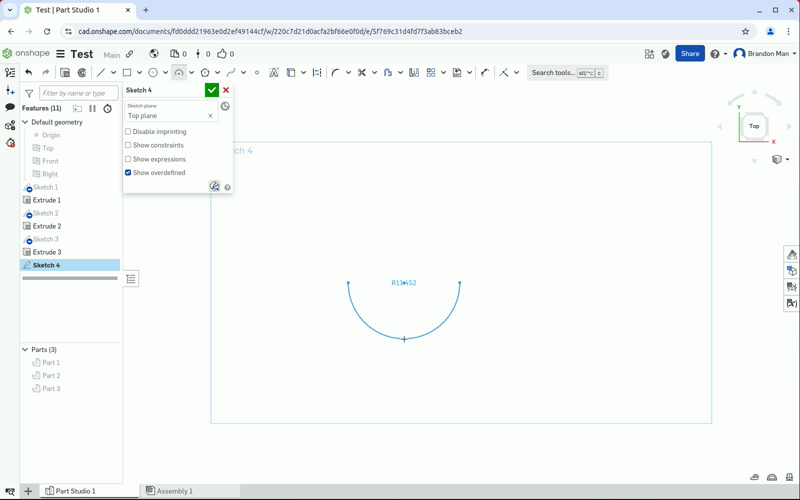
click(404, 338)
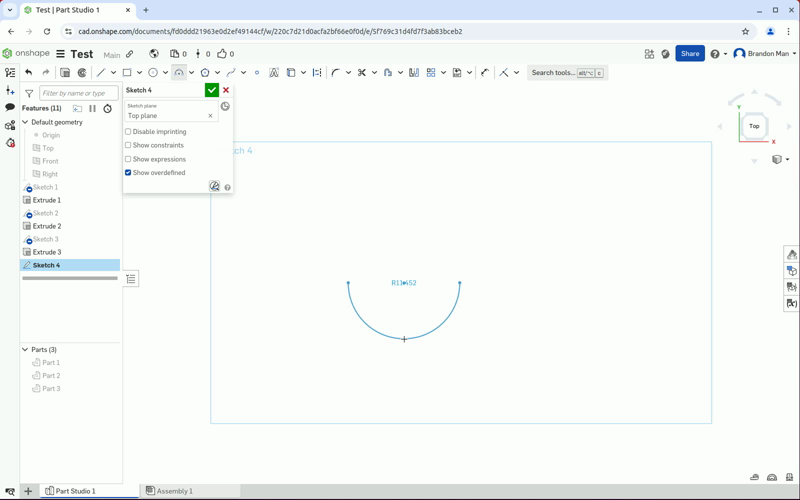
key_up(shift)
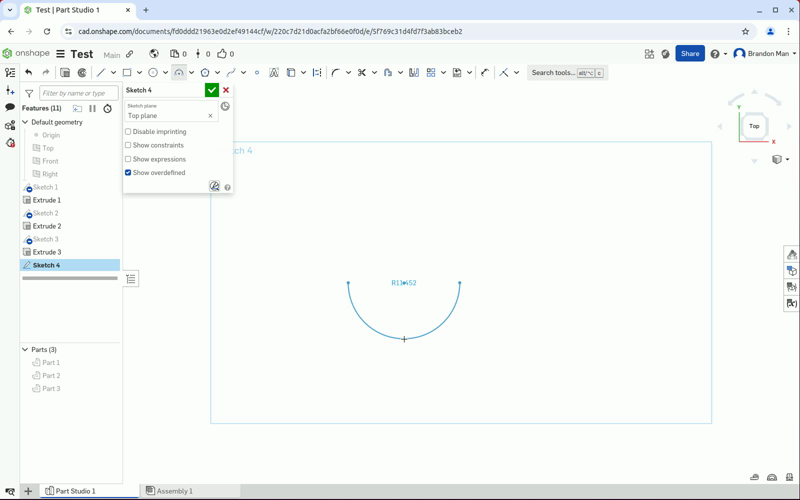
key(esc)
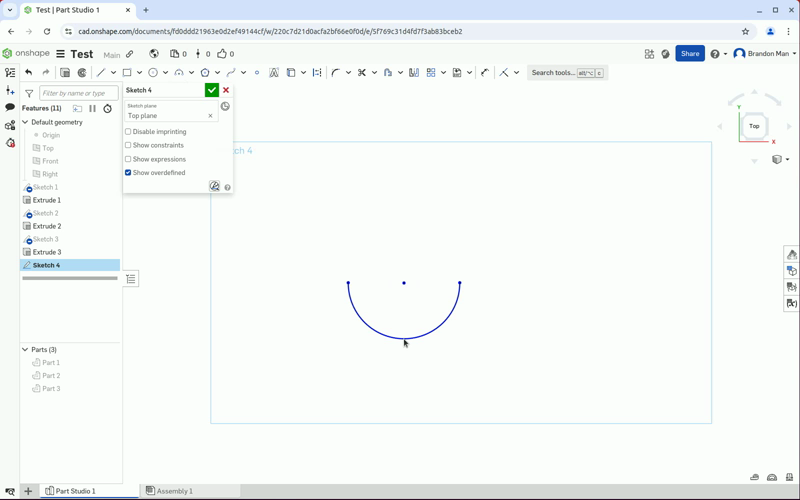
key(l)
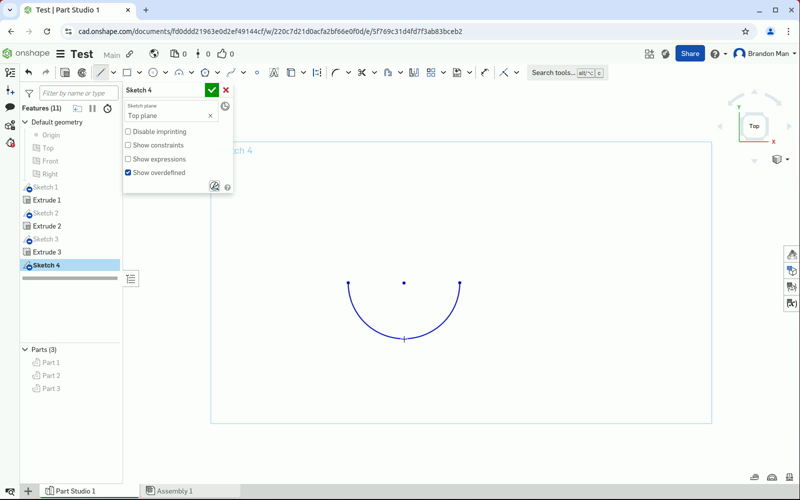
mouse_move(459, 282)
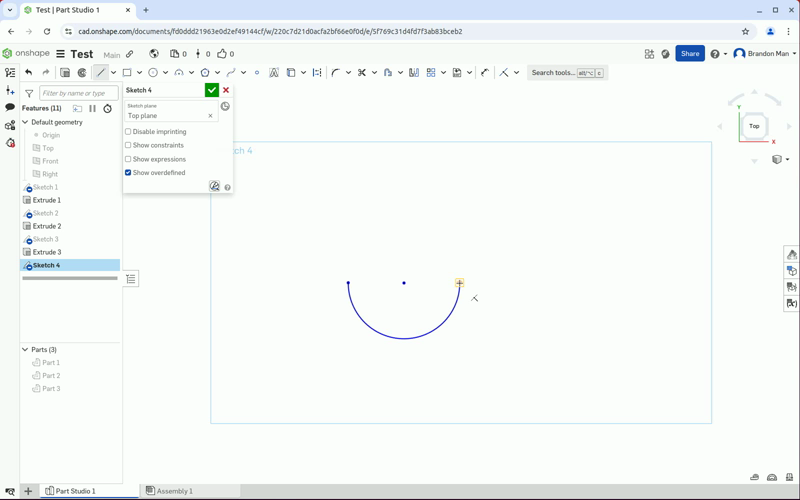
click(459, 282)
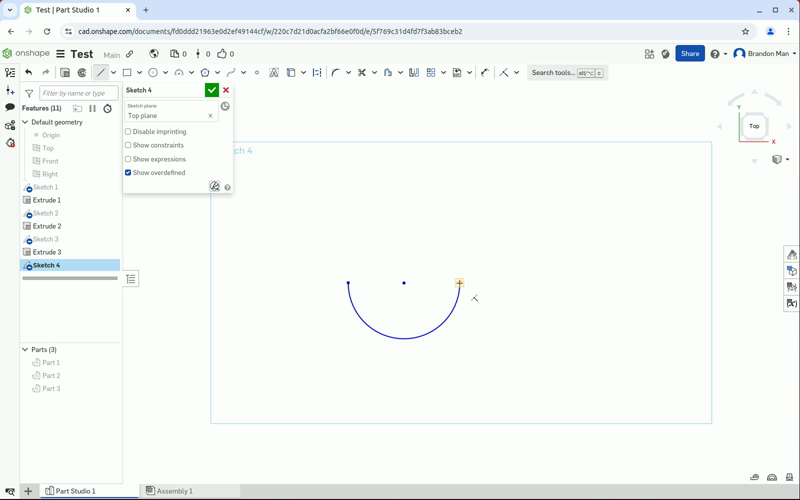
key_down(shift)
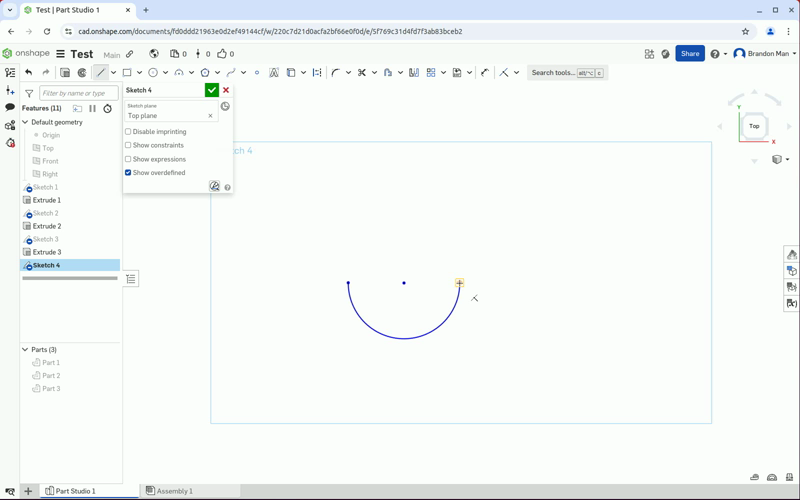
mouse_move(489, 282)
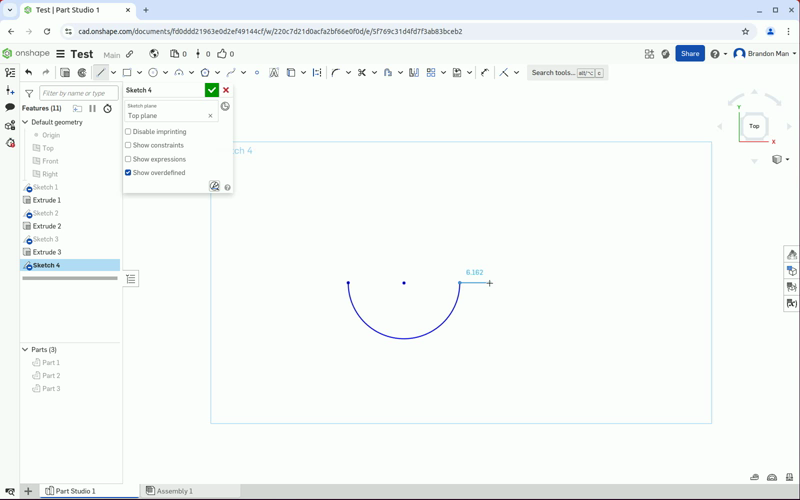
mouse_move(454, 282)
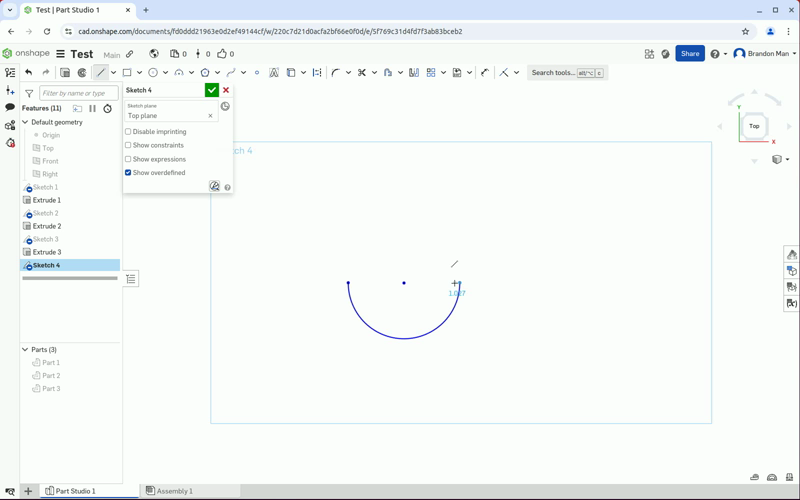
scroll(6)
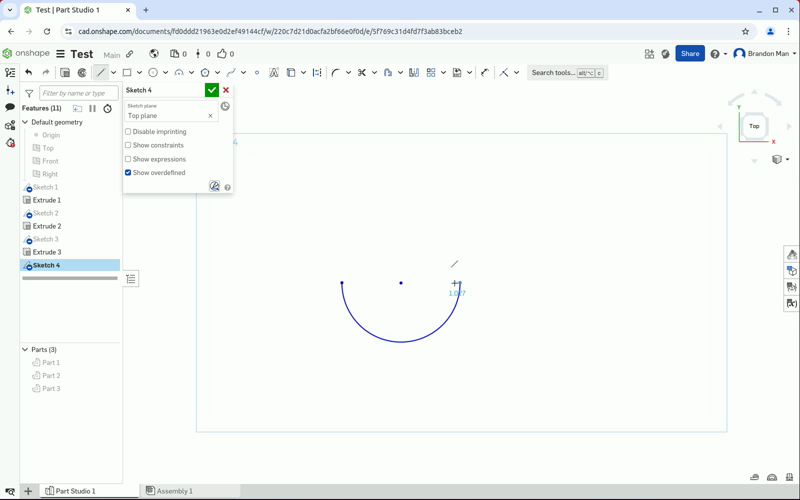
scroll(6)
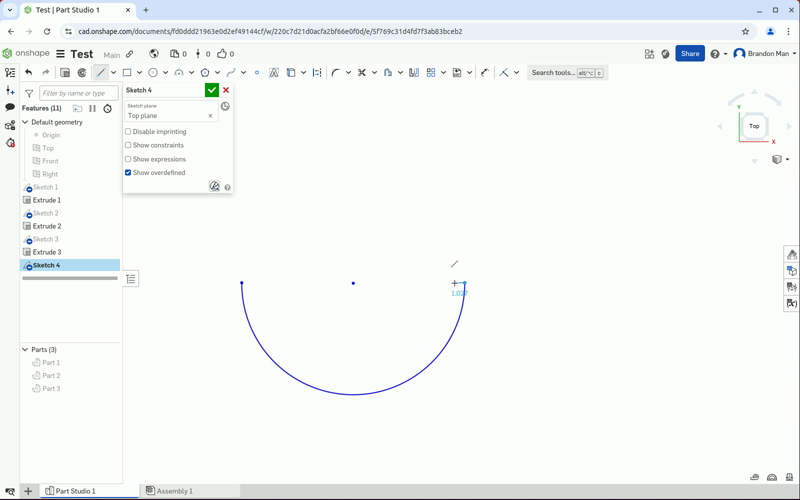
scroll(6)
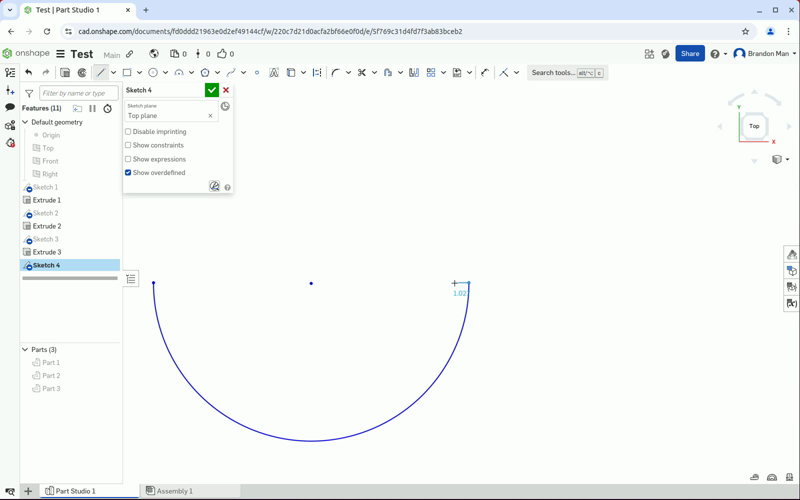
scroll(6)
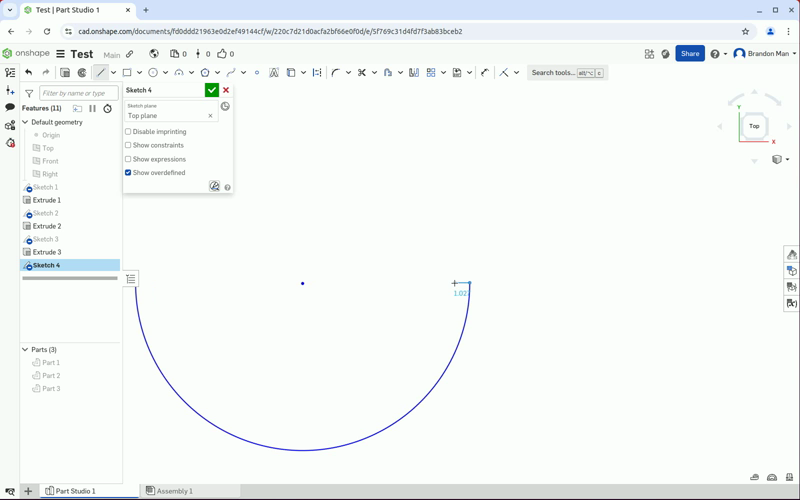
scroll(6)
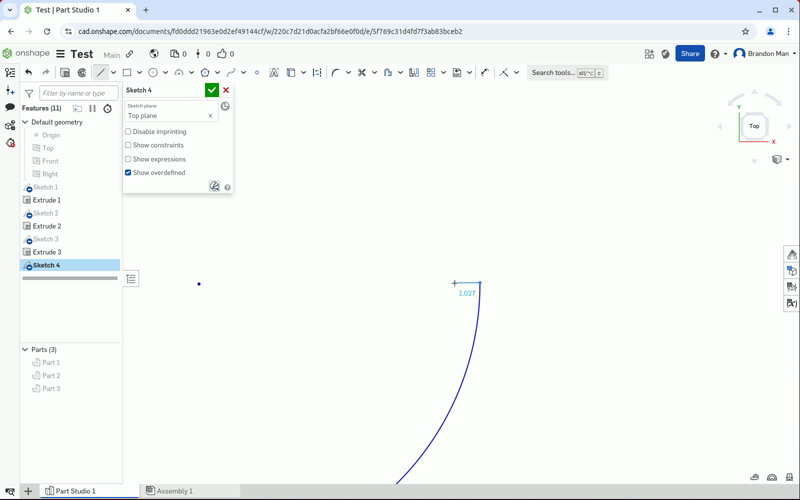
scroll(6)
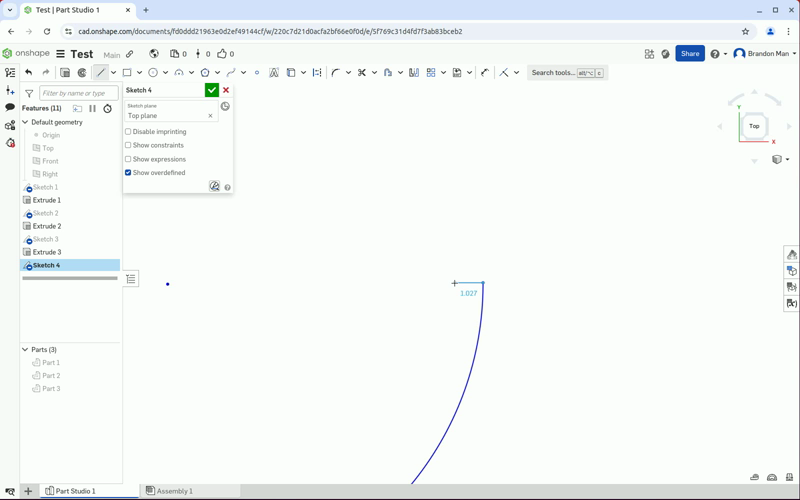
scroll(6)
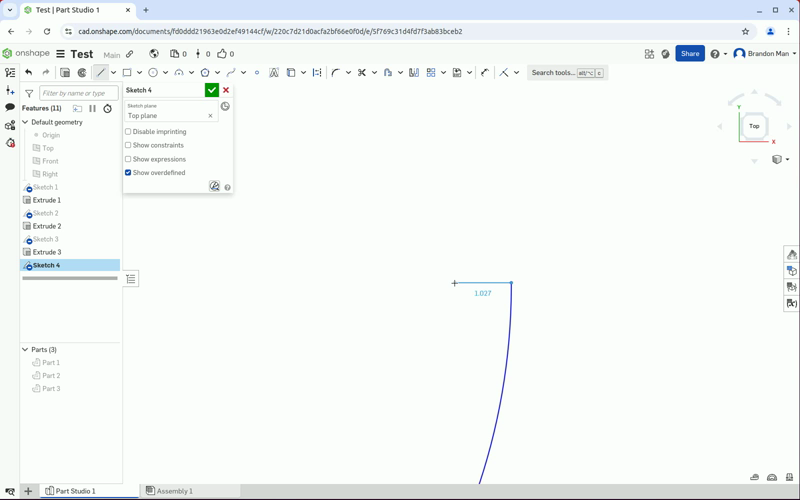
click(454, 282)
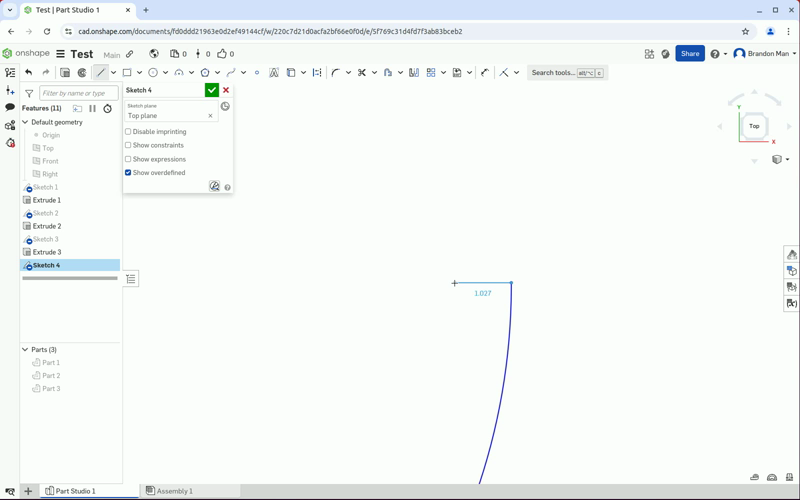
scroll(-6)
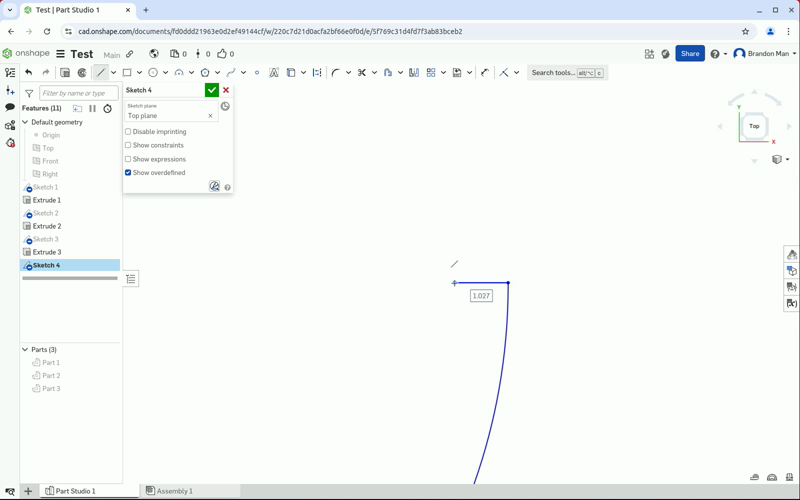
scroll(-6)
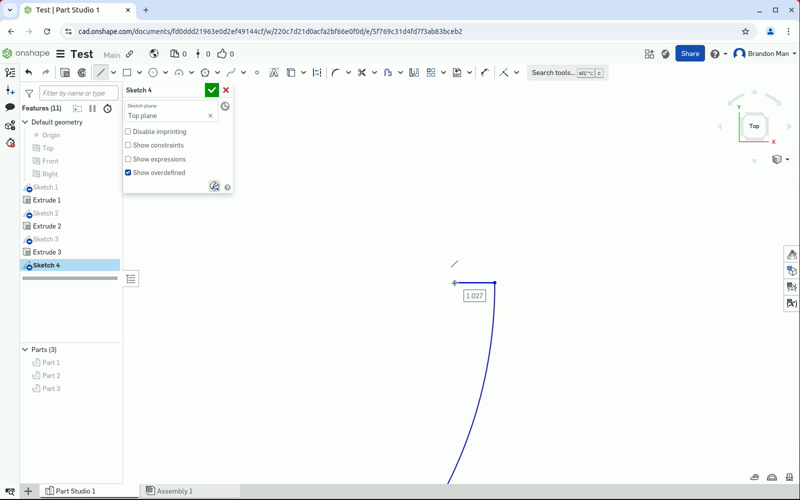
scroll(-6)
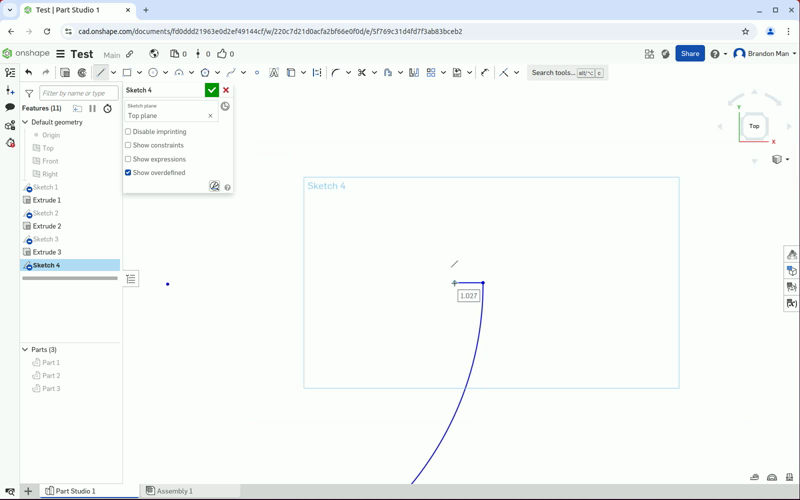
scroll(-6)
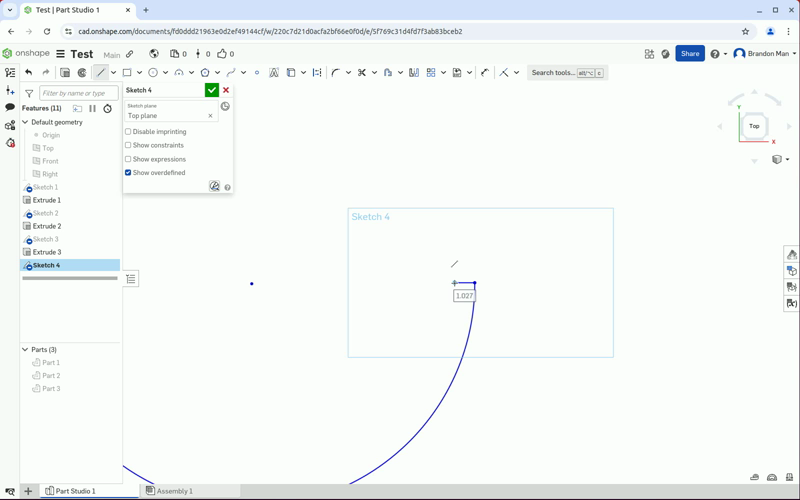
scroll(-6)
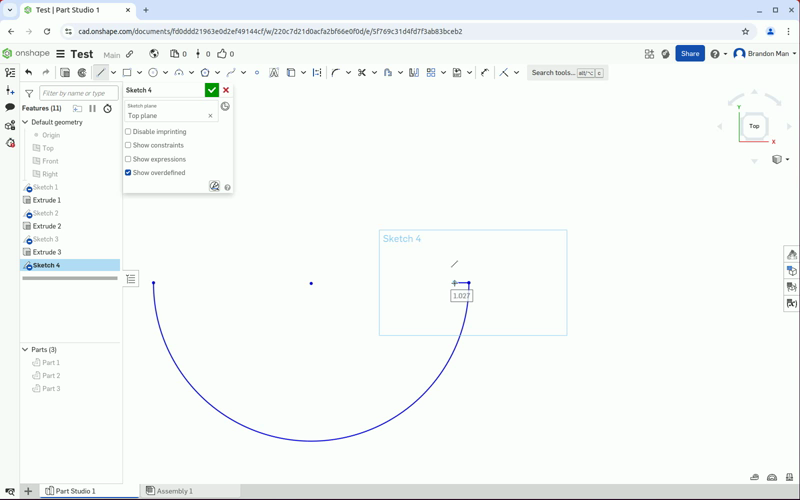
scroll(-6)
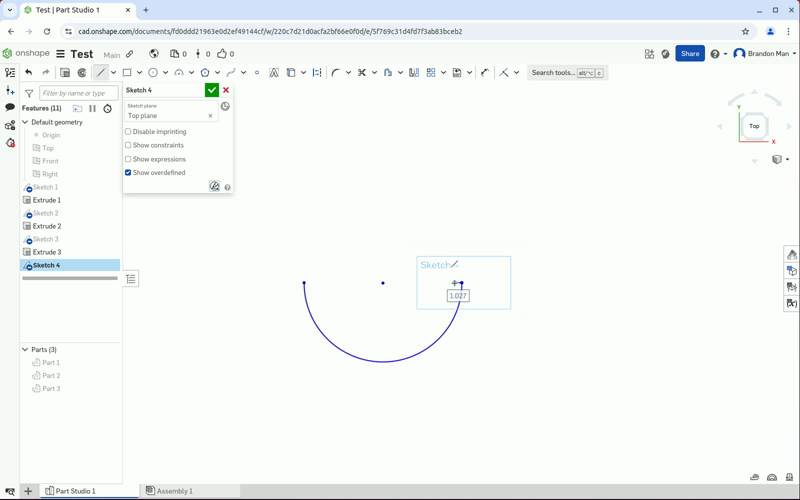
scroll(-6)
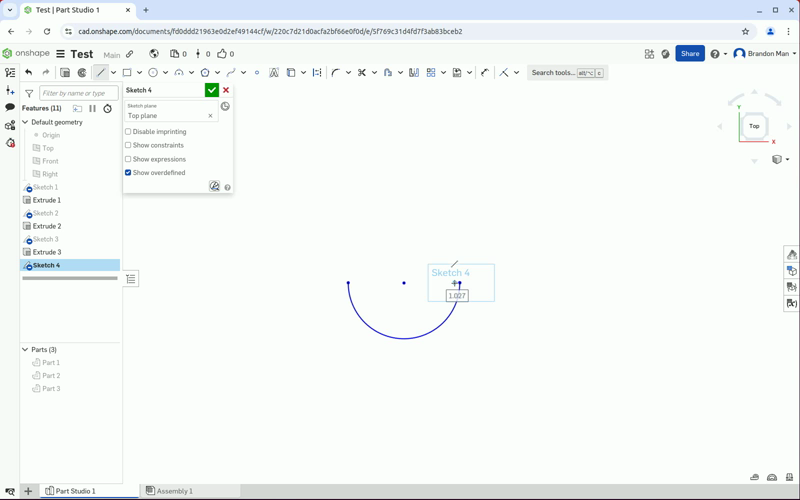
key_up(shift)
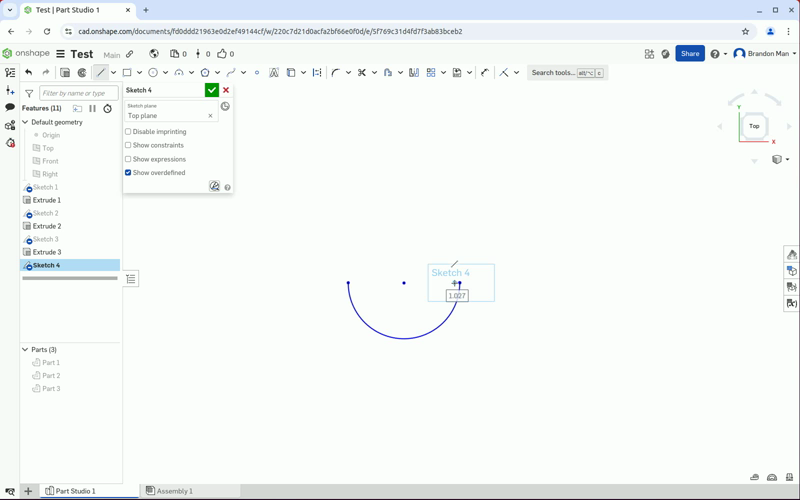
key(esc)
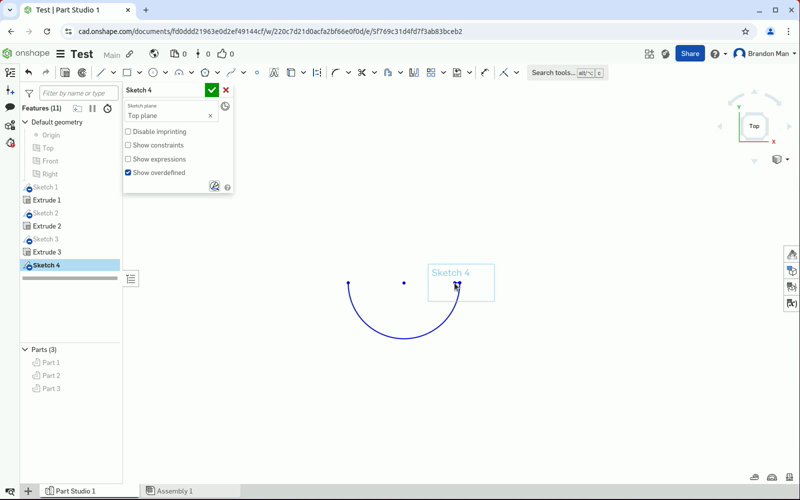
key(a)
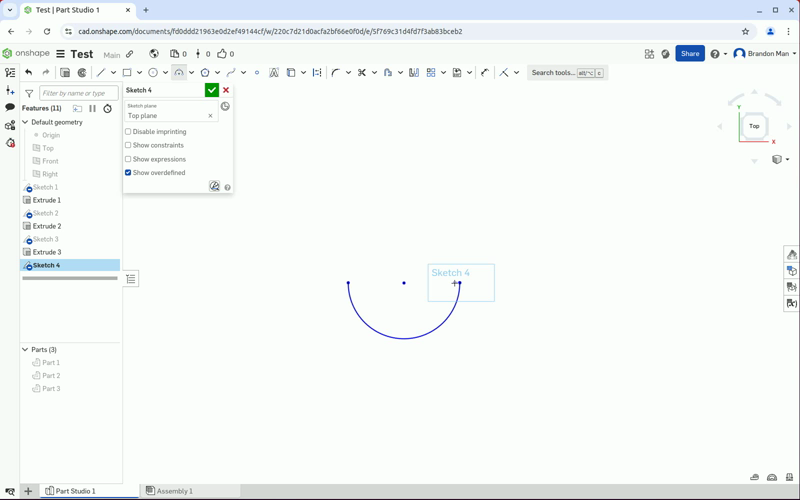
mouse_move(454, 282)
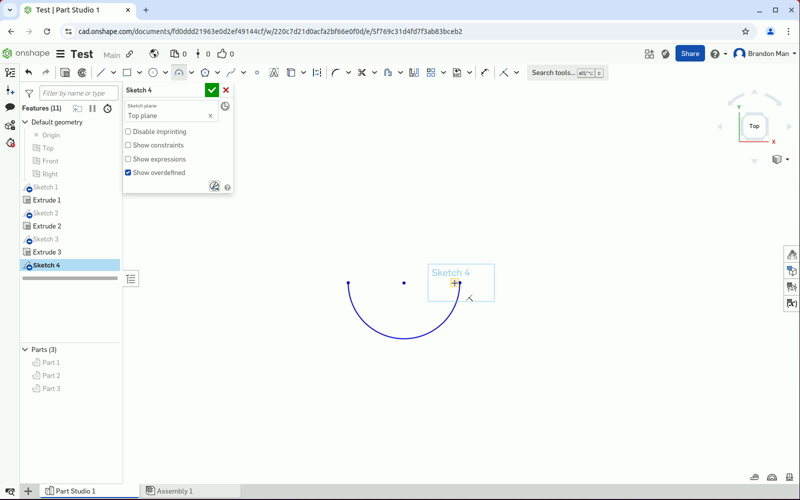
click(454, 282)
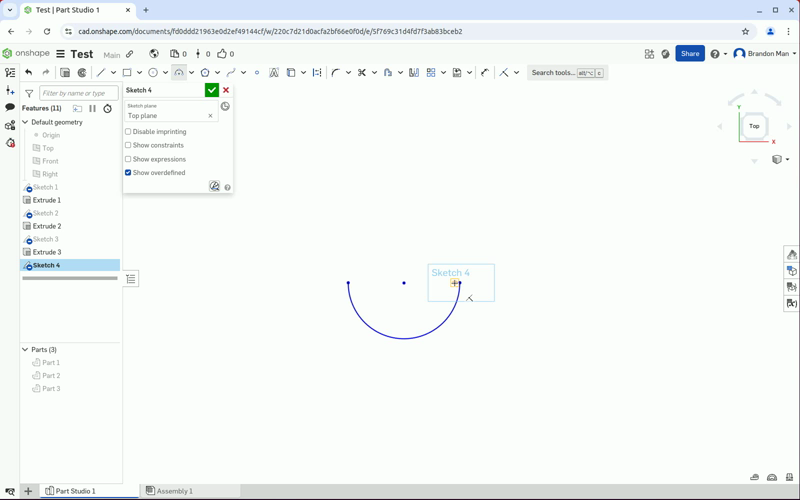
key_down(shift)
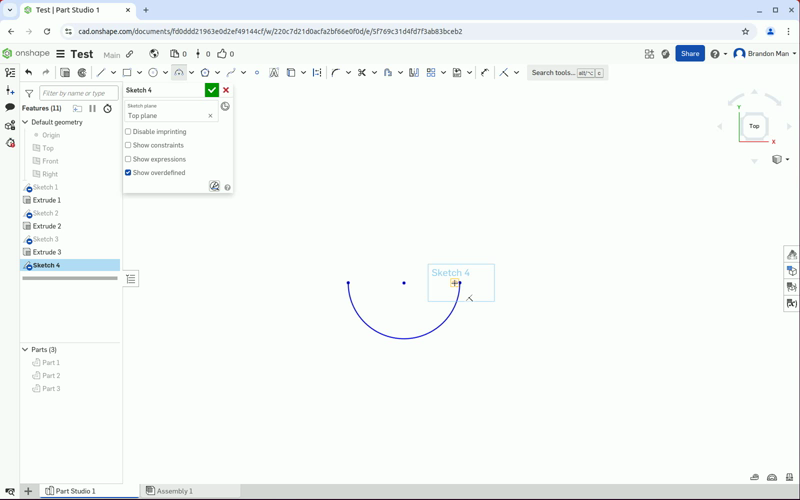
mouse_move(353, 282)
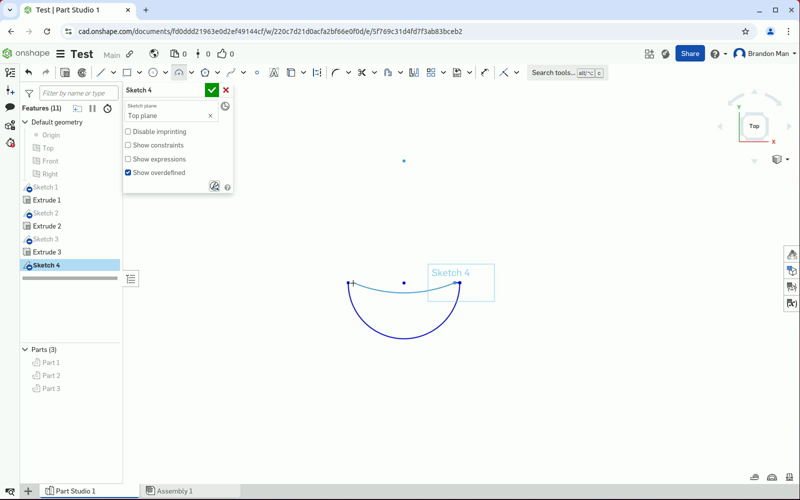
click(353, 282)
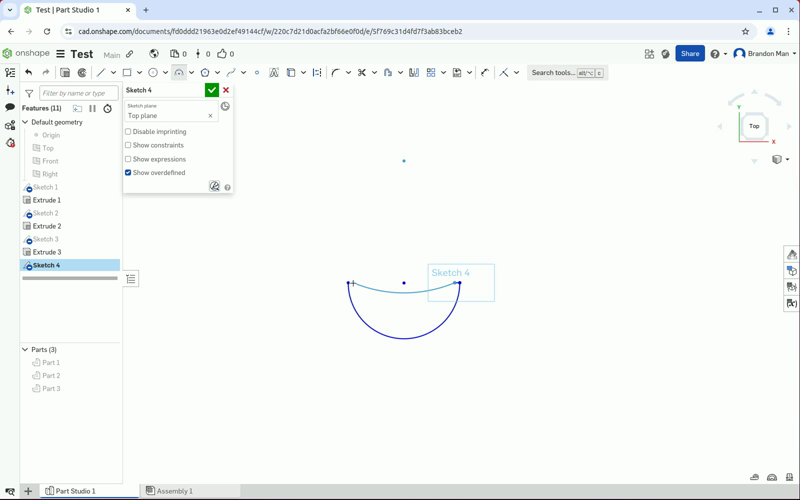
mouse_move(404, 333)
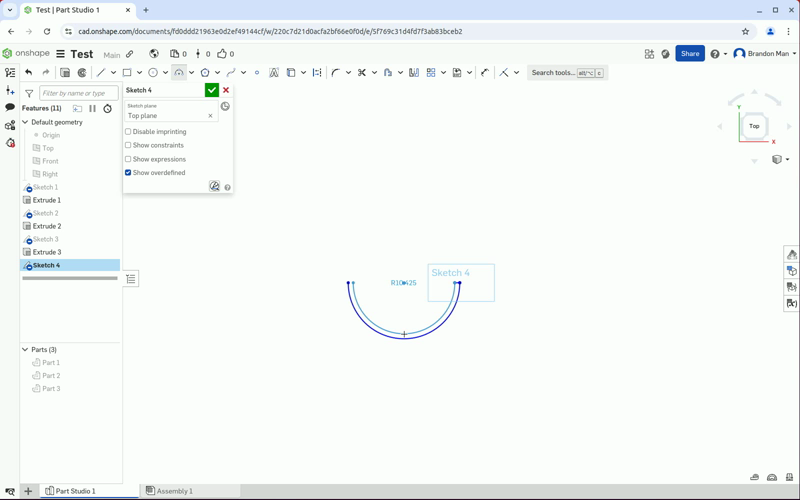
click(404, 333)
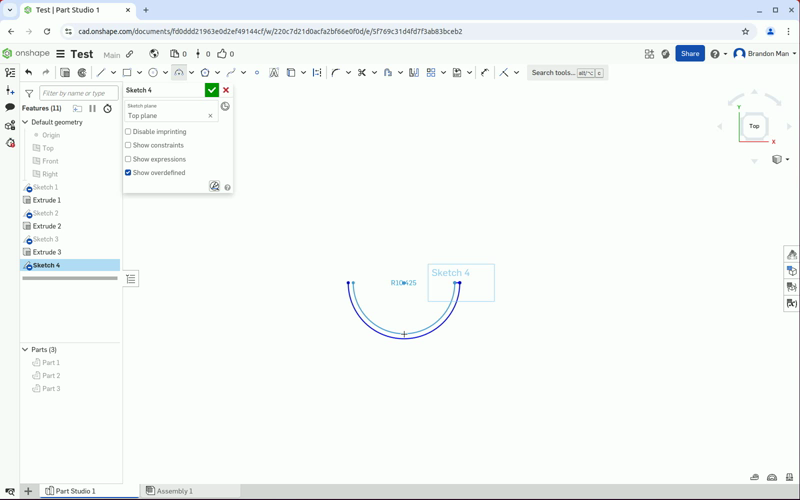
key_up(shift)
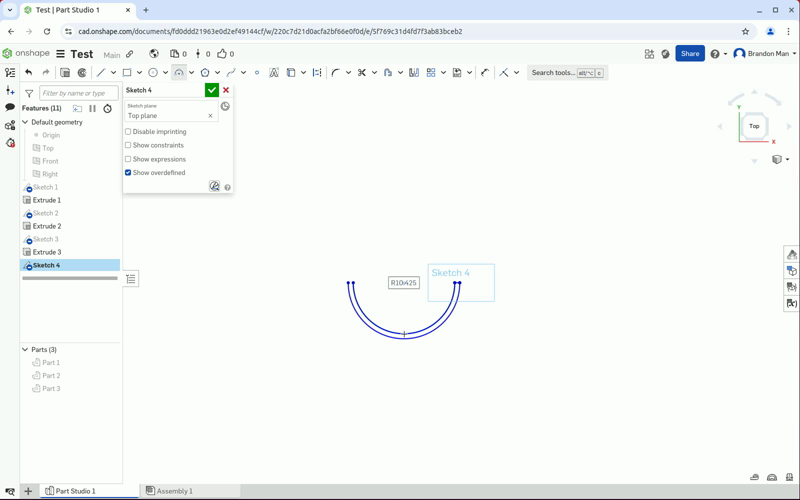
key(esc)
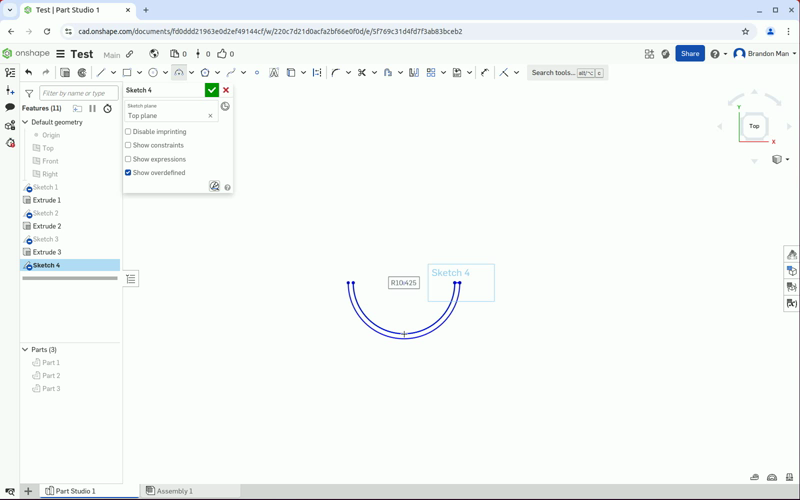
key(l)
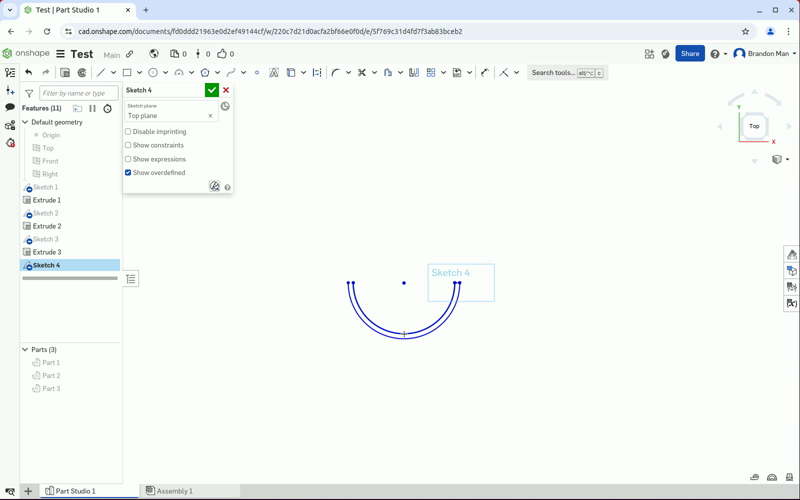
mouse_move(353, 282)
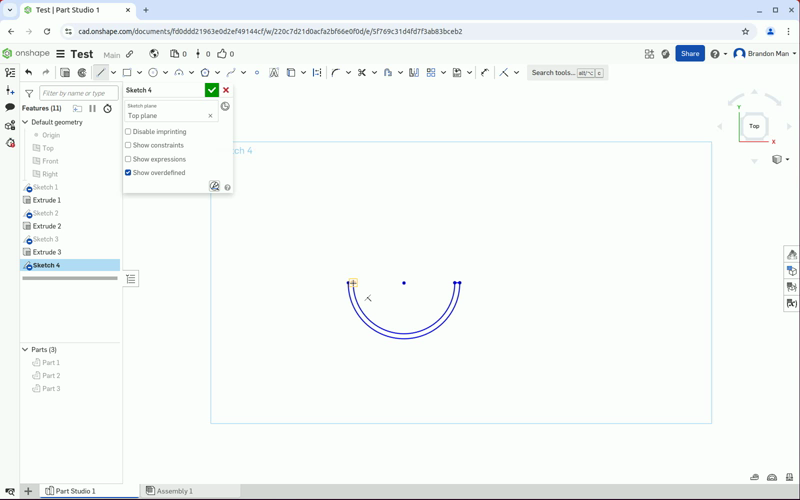
click(353, 282)
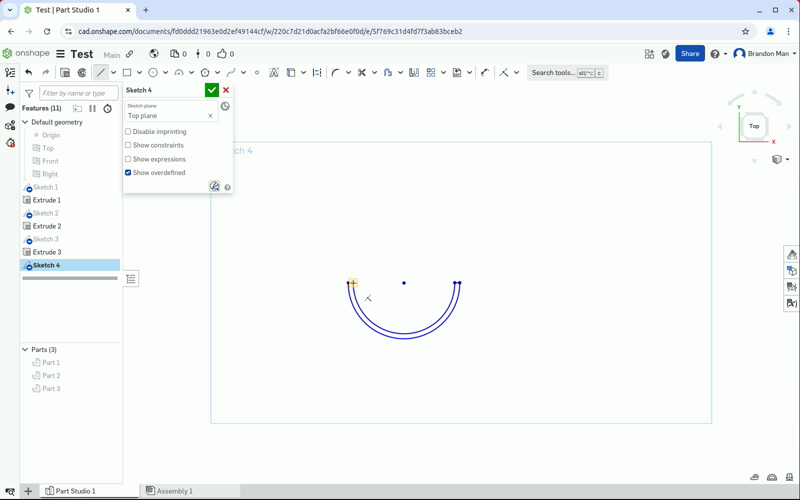
mouse_move(383, 282)
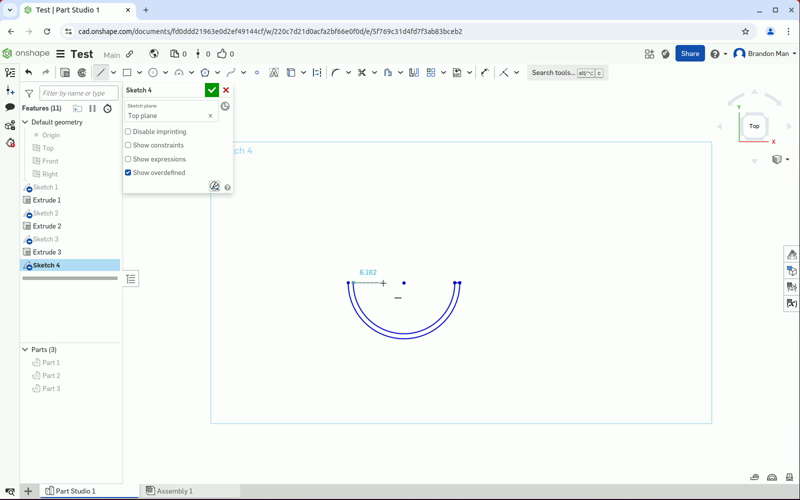
key_down(shift)
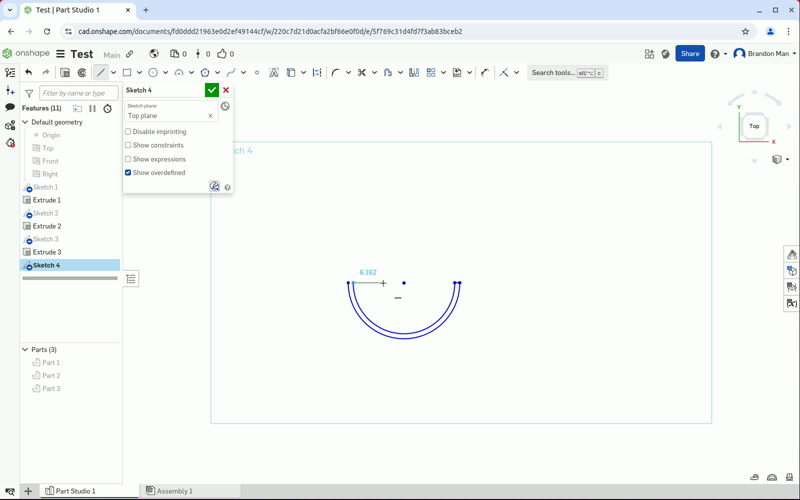
mouse_move(348, 282)
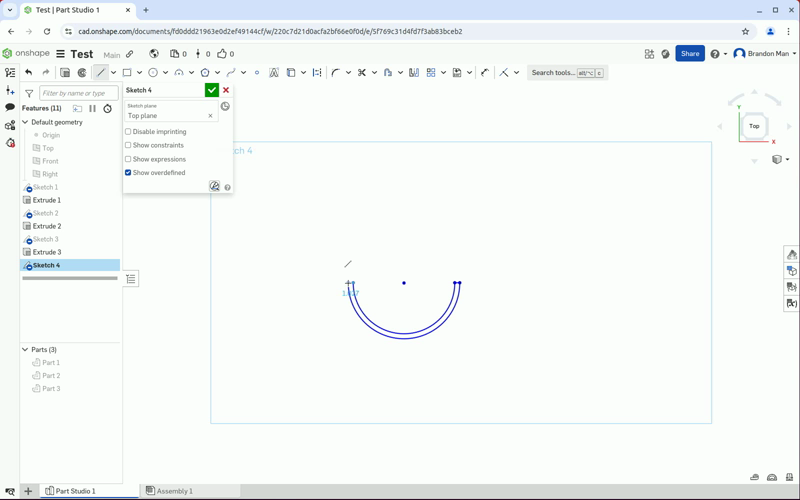
scroll(6)
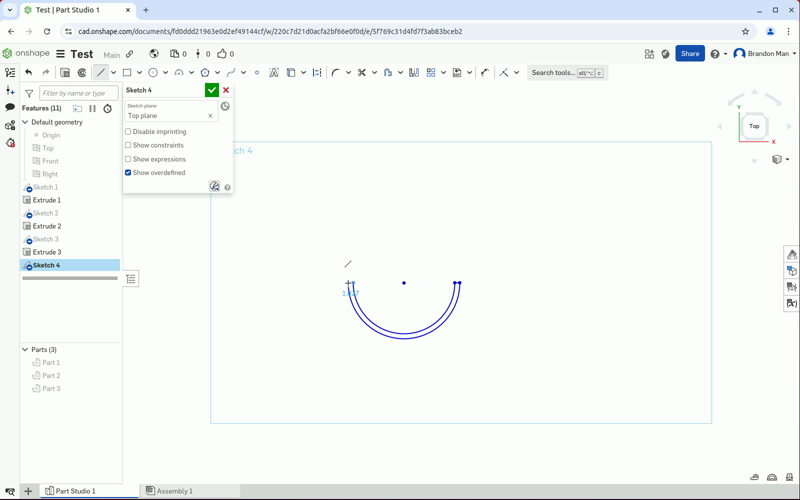
scroll(6)
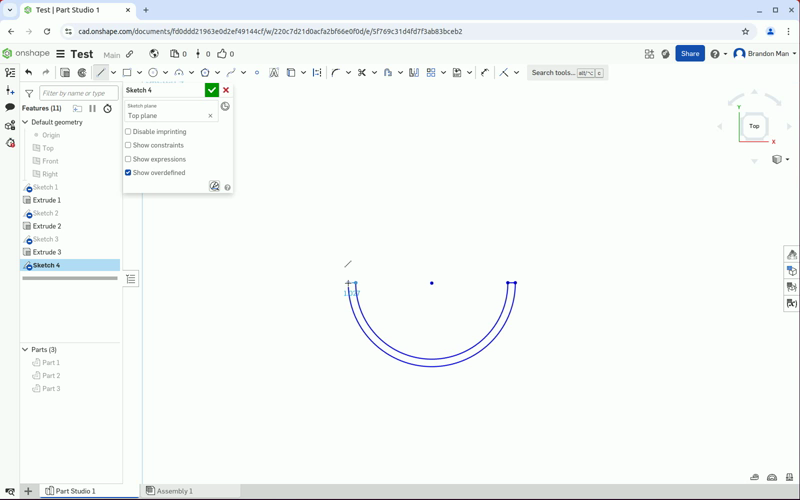
scroll(6)
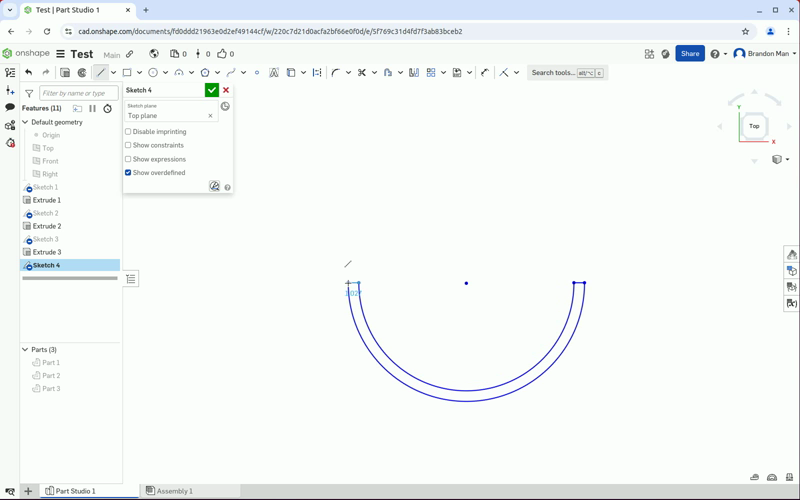
scroll(6)
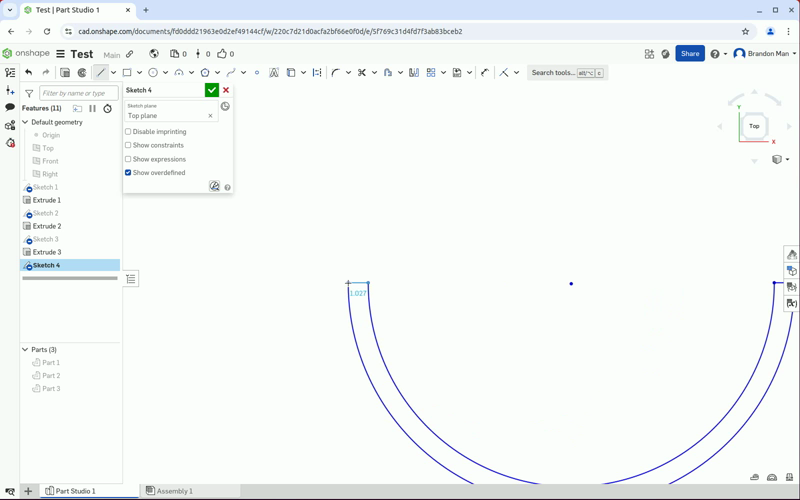
scroll(6)
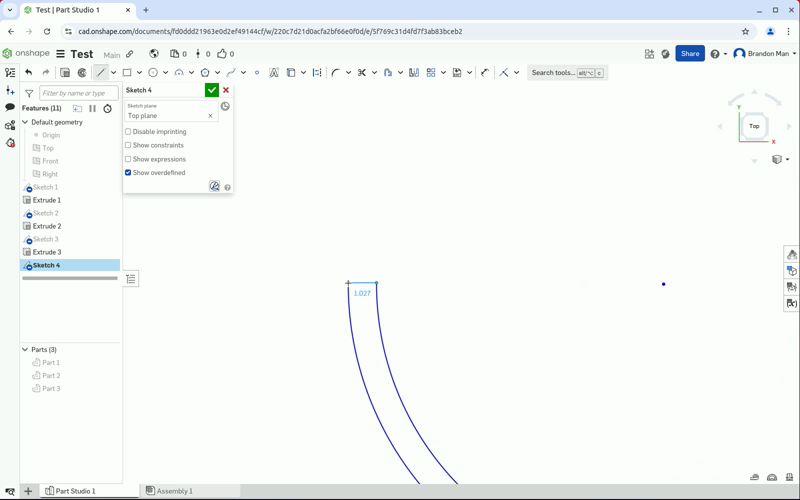
scroll(6)
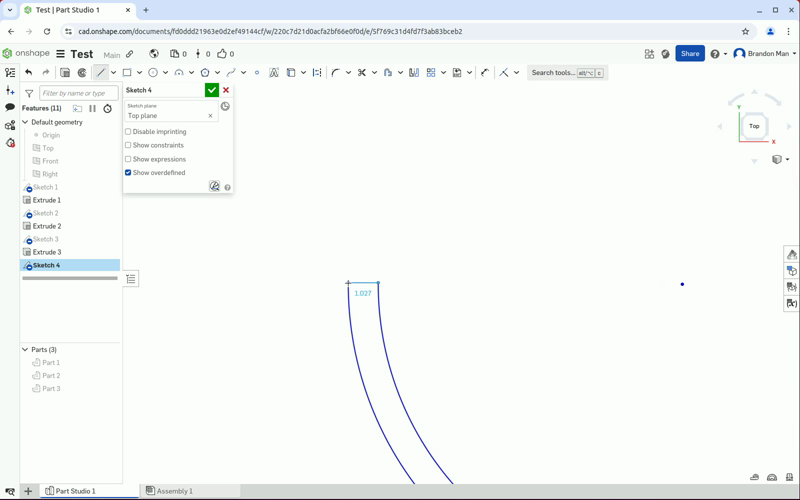
scroll(6)
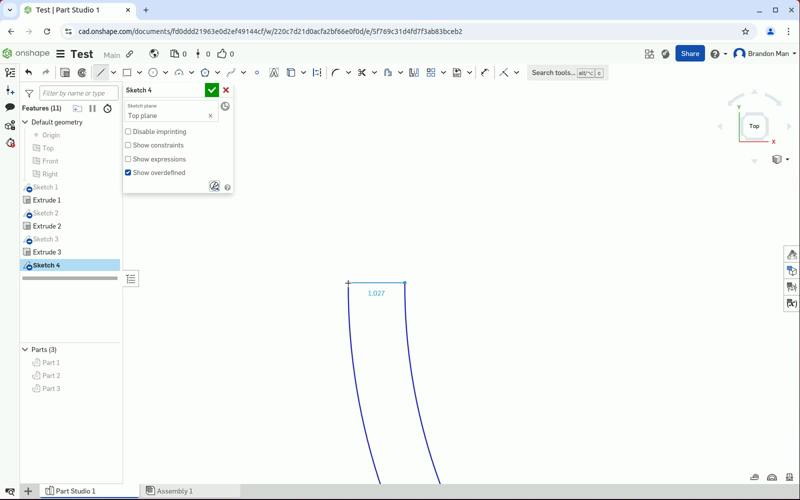
key_up(shift)
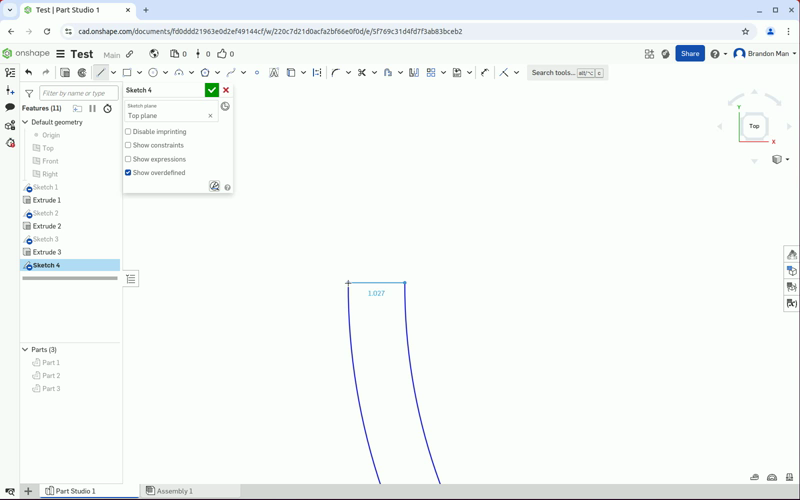
click(348, 282)
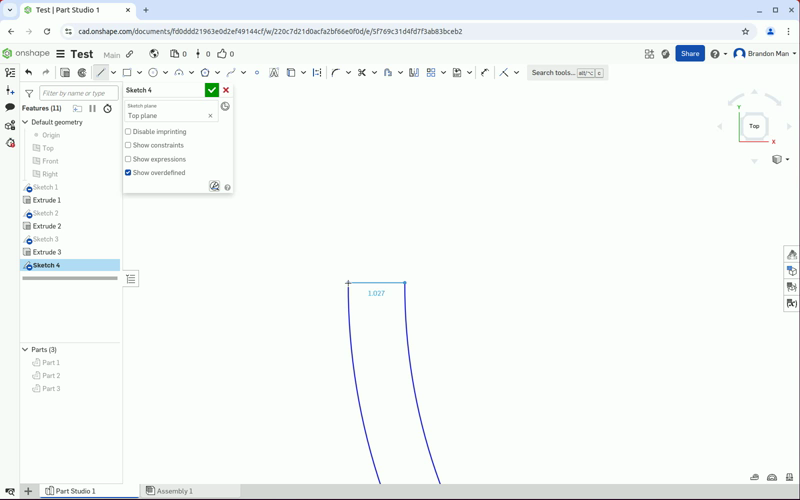
scroll(-6)
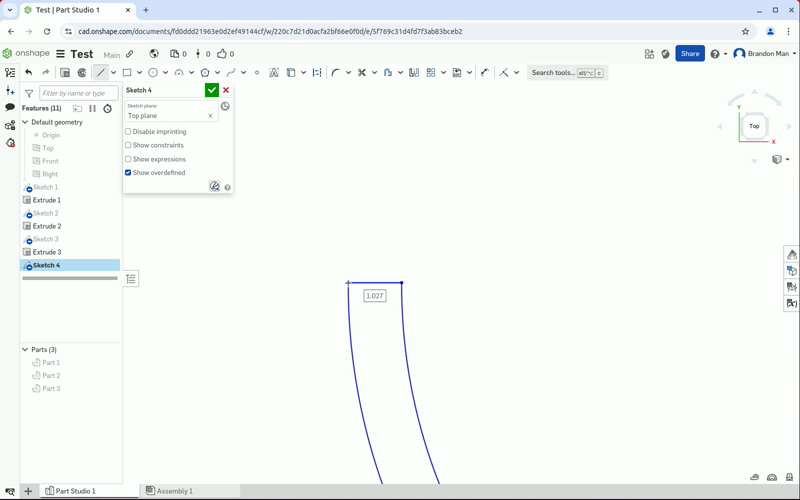
scroll(-6)
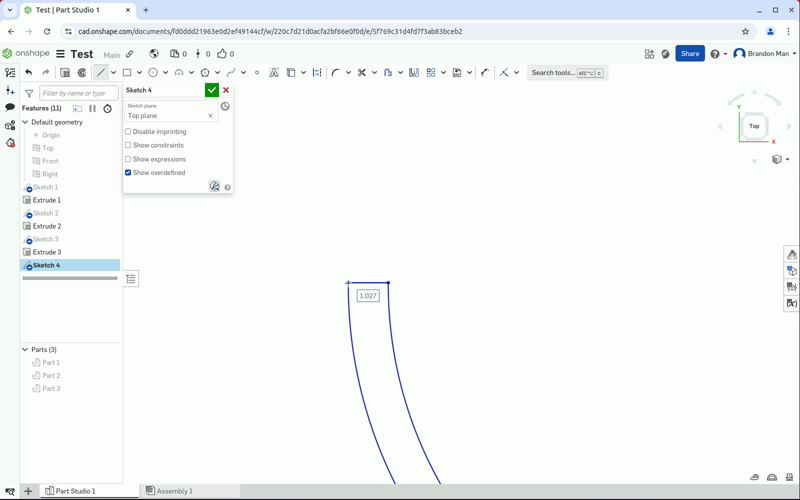
scroll(-6)
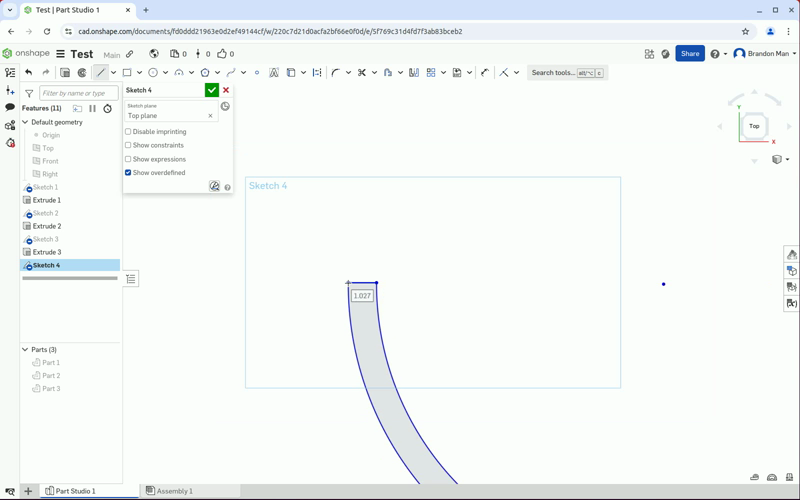
scroll(-6)
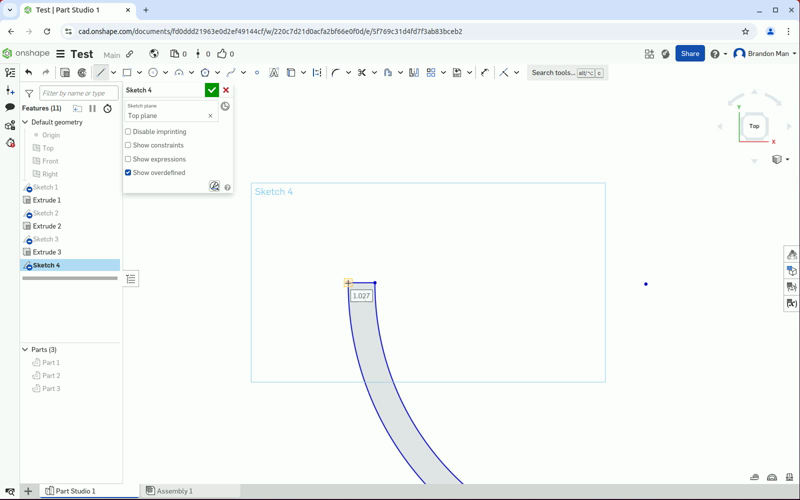
scroll(-6)
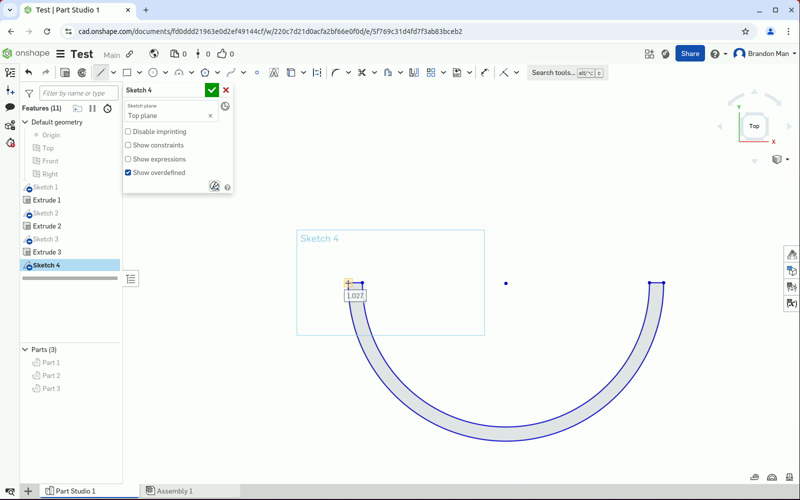
scroll(-6)
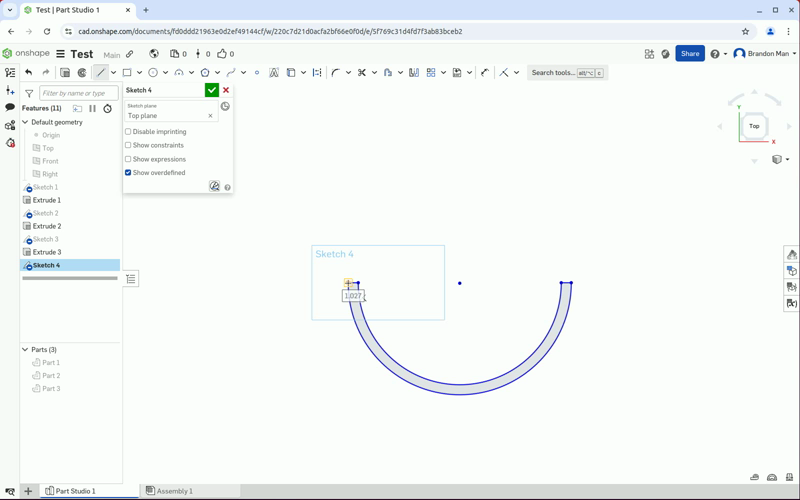
scroll(-6)
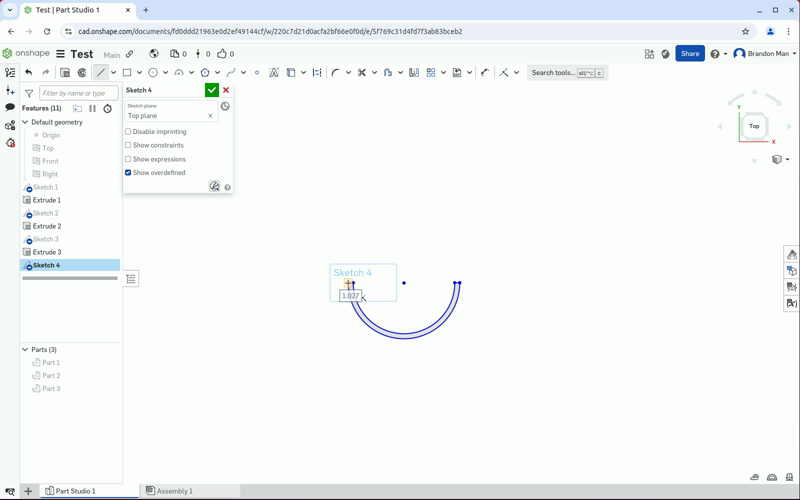
key(esc)
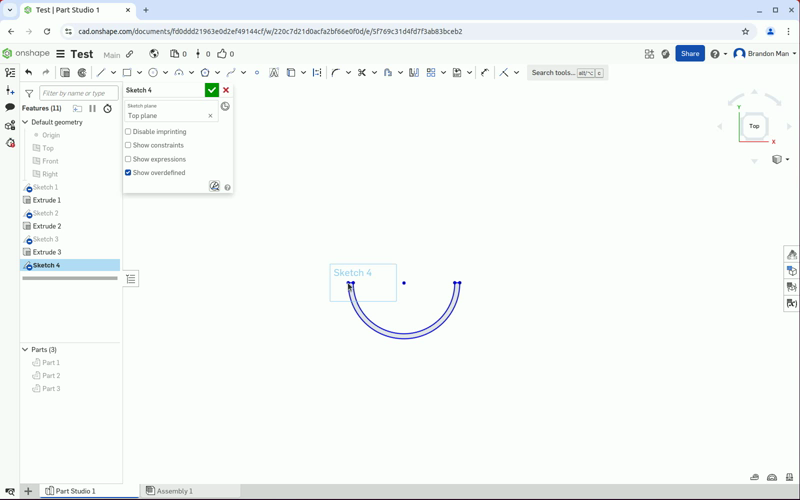
mouse_move(389, 295)
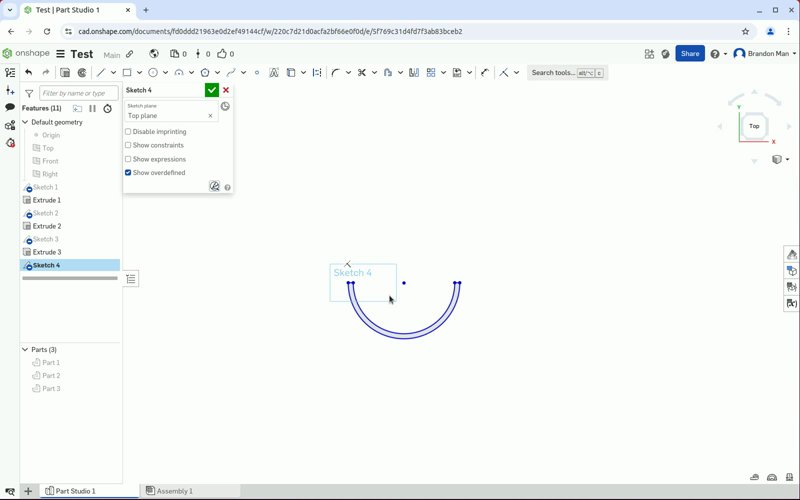
scroll(6)
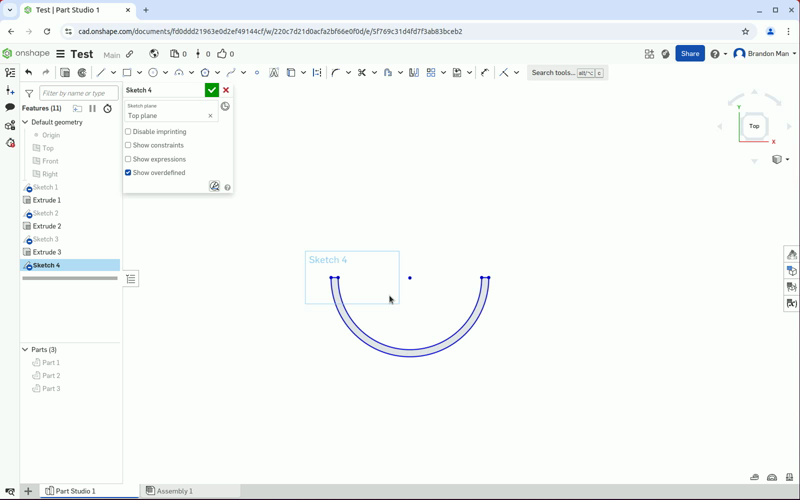
scroll(6)
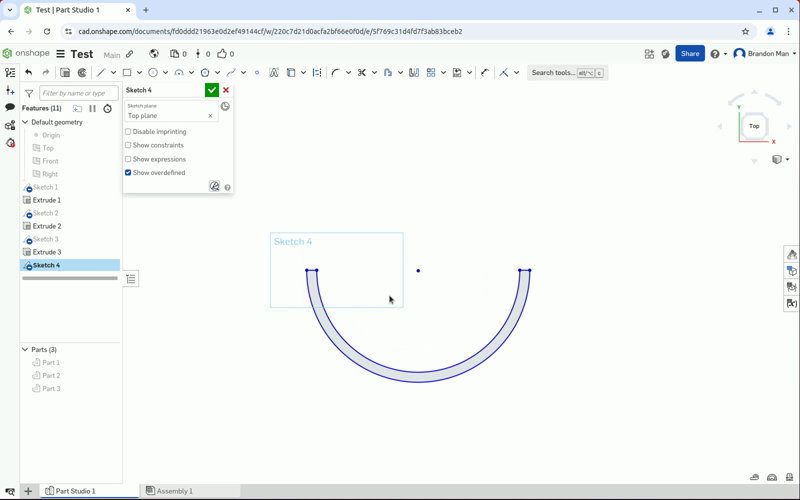
scroll(6)
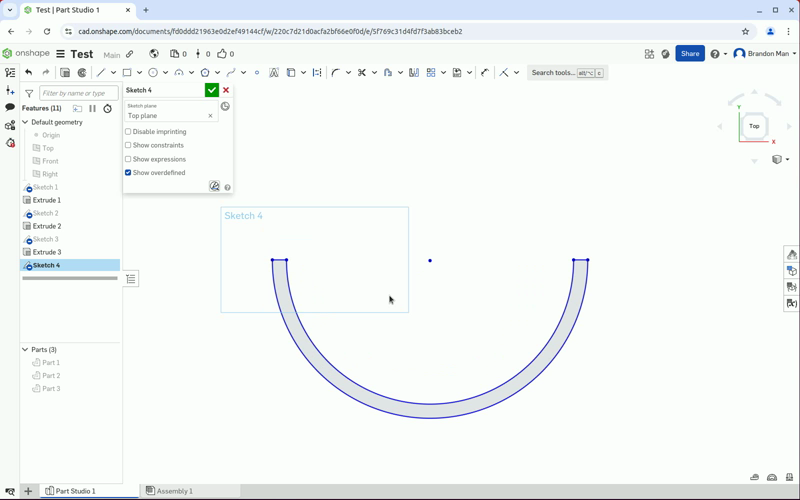
scroll(6)
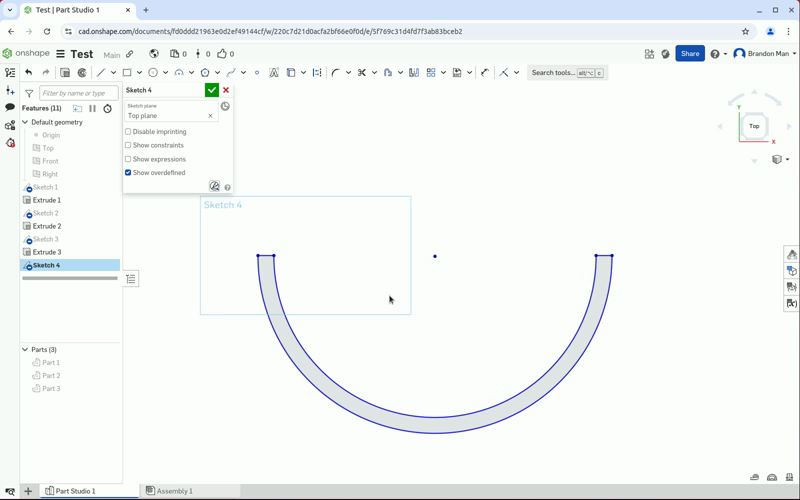
scroll(6)
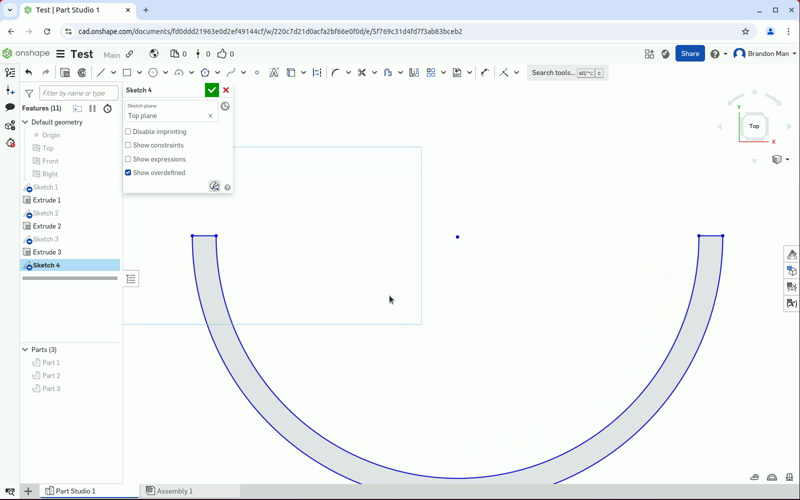
scroll(6)
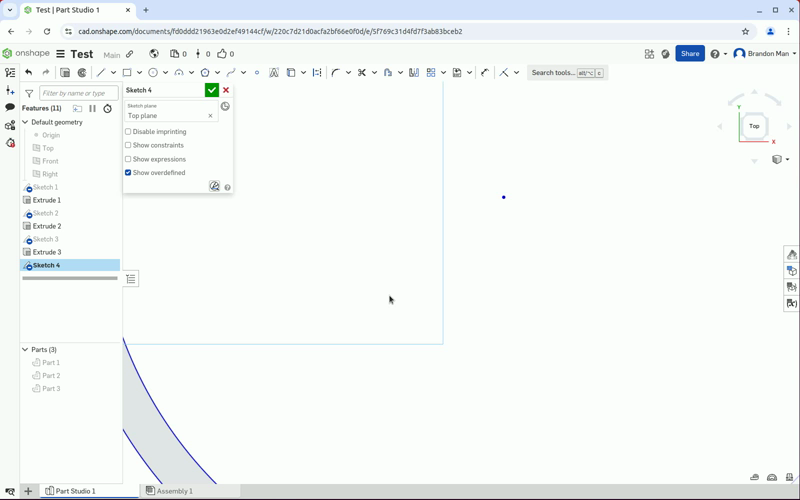
scroll(6)
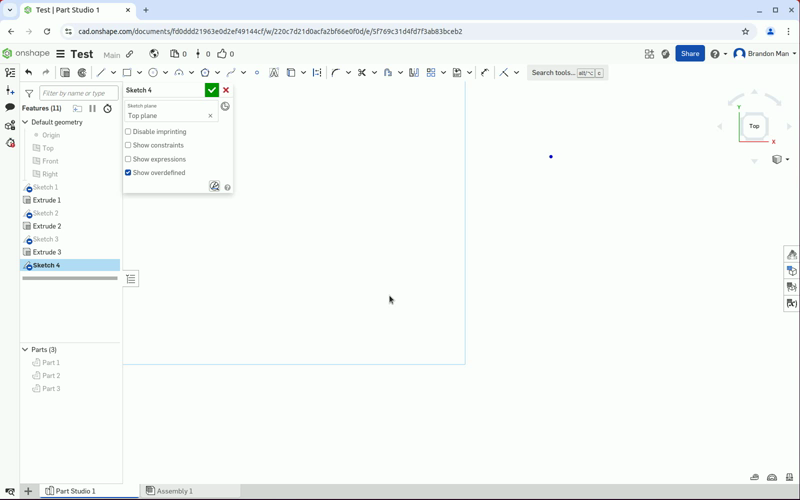
click(389, 295)
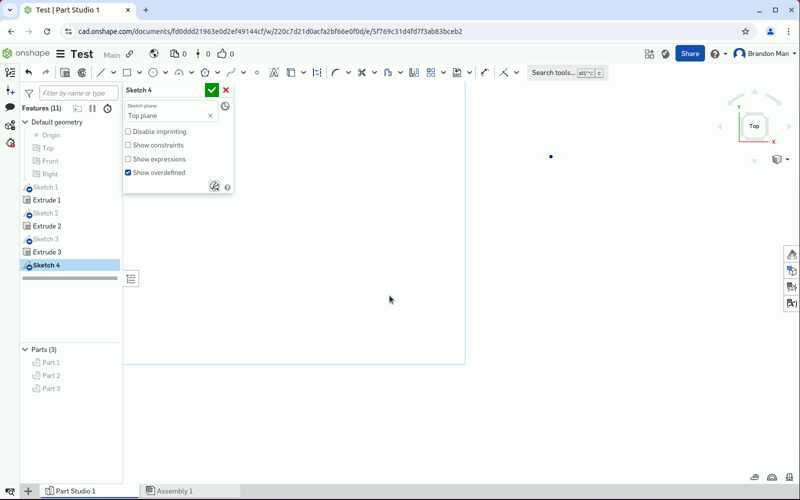
scroll(-6)
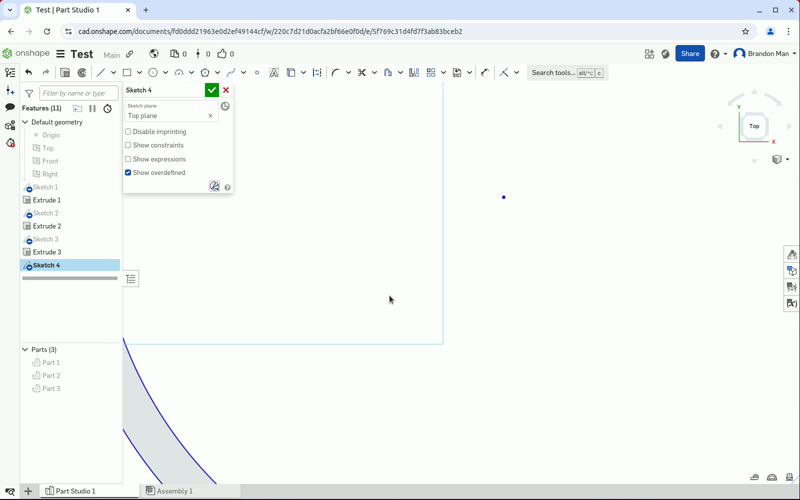
scroll(-6)
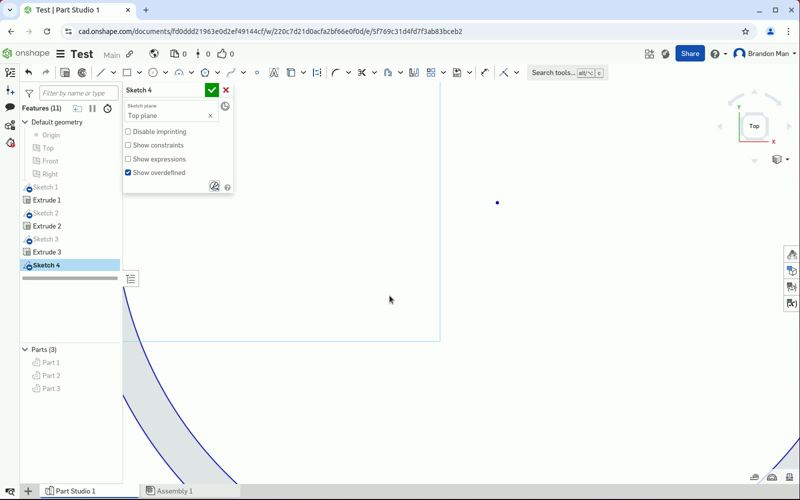
scroll(-6)
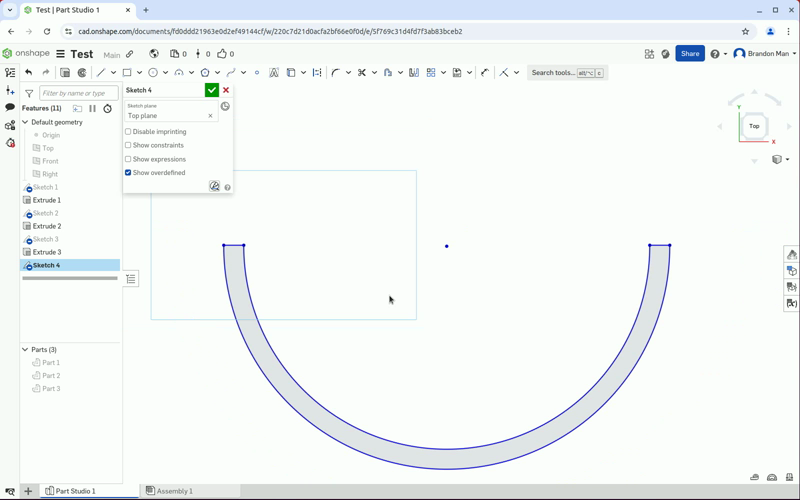
scroll(-6)
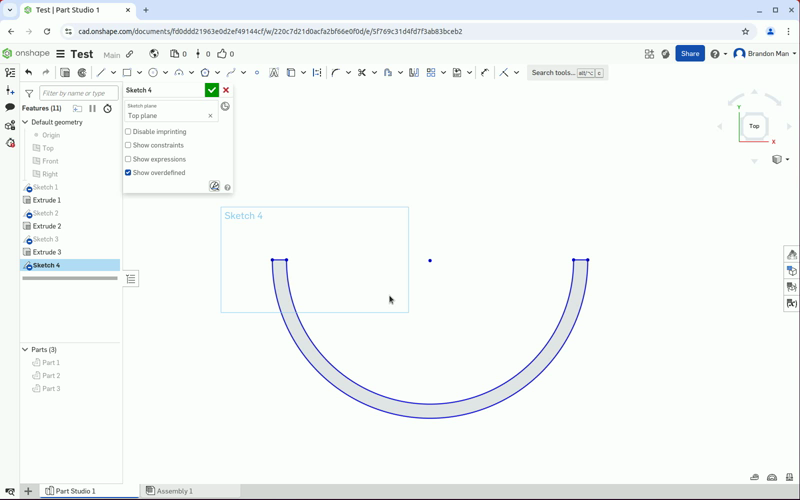
scroll(-6)
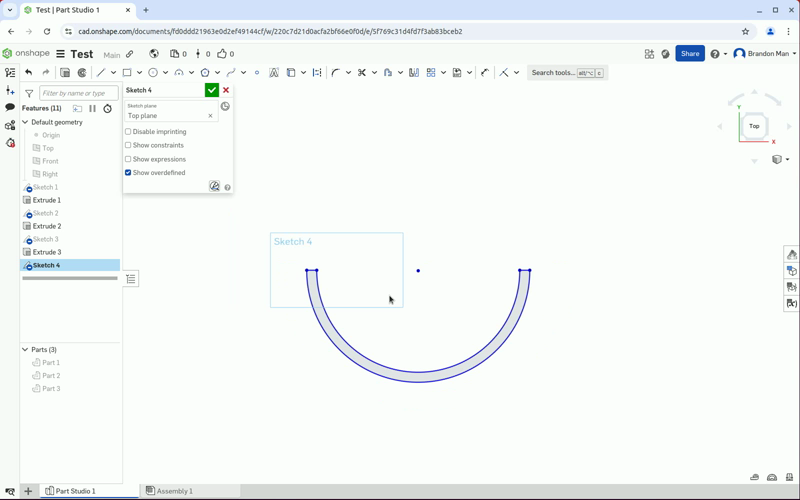
scroll(-6)
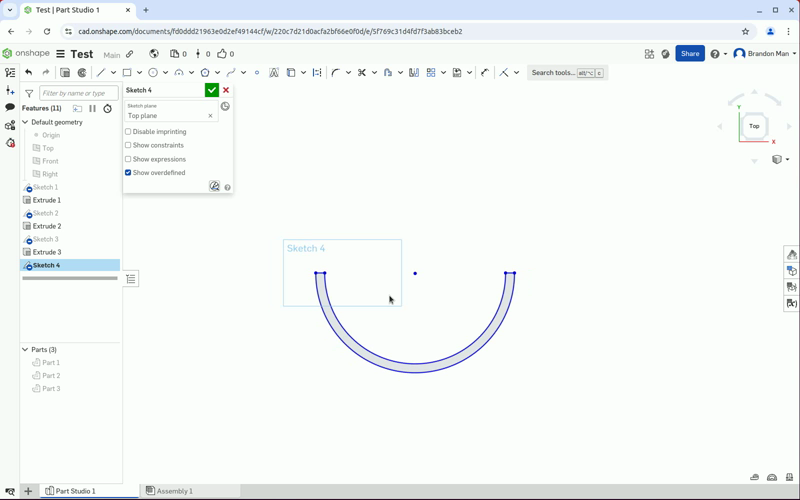
scroll(-6)
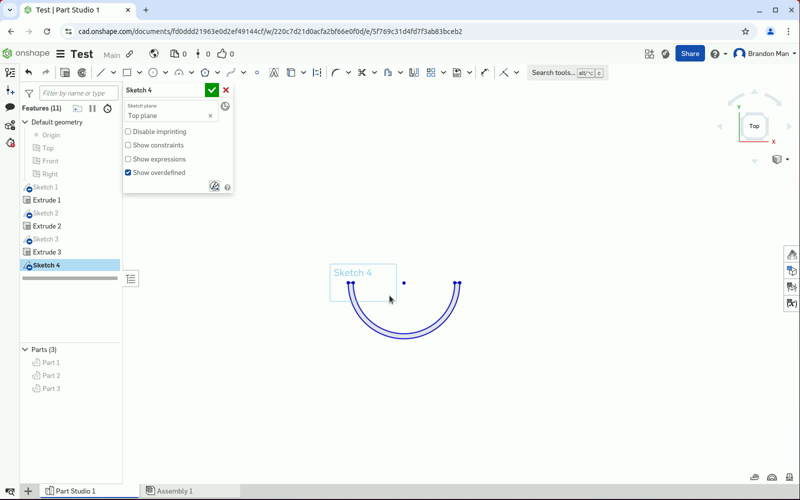
mouse_move(73, 352)
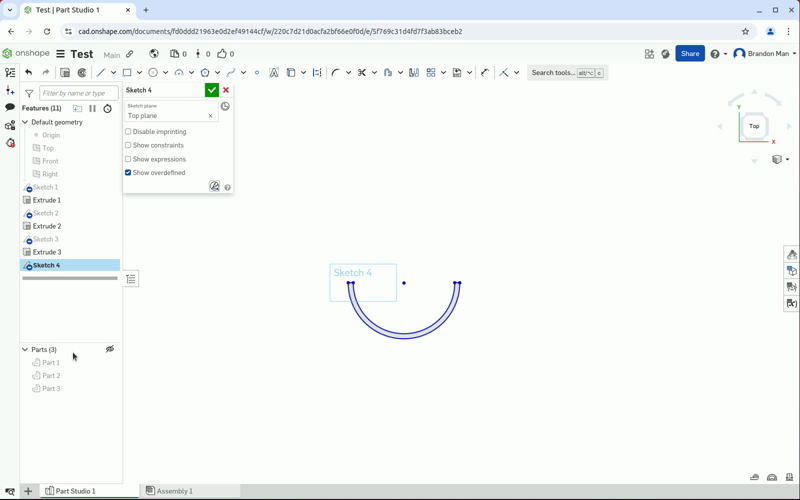
key(shift+y)
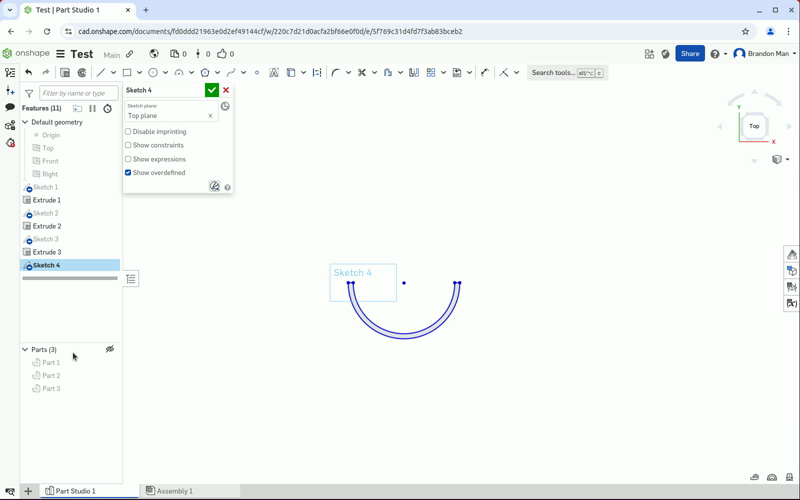
key(shift+e)
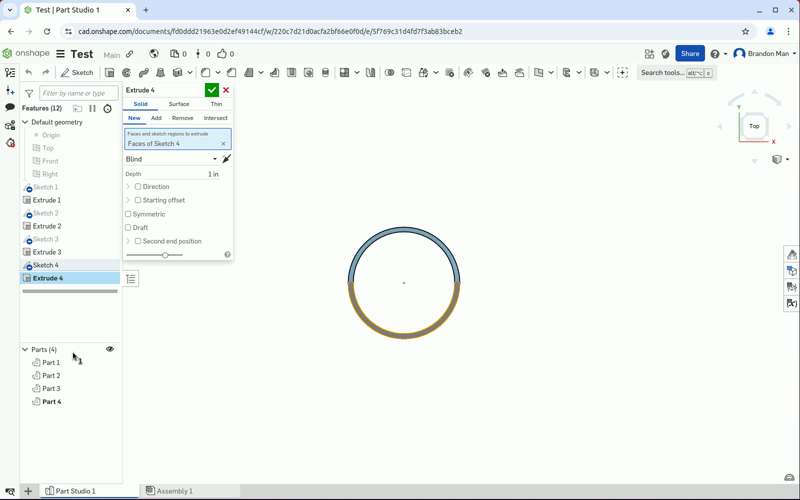
mouse_move(143, 106)
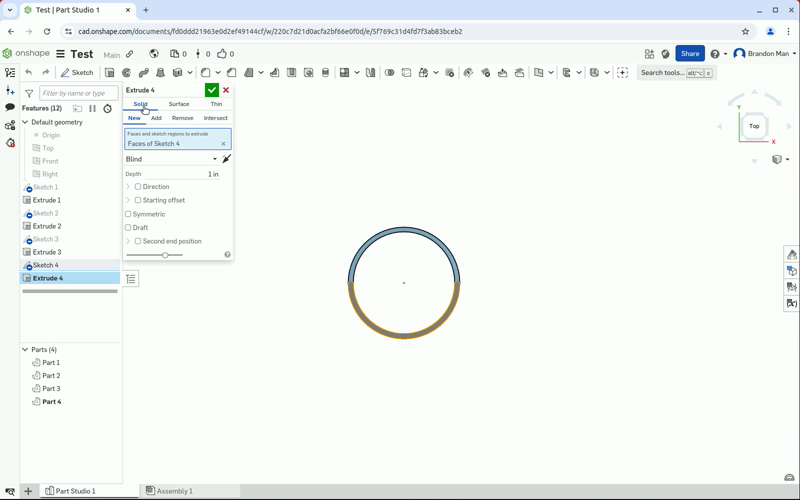
click(143, 106)
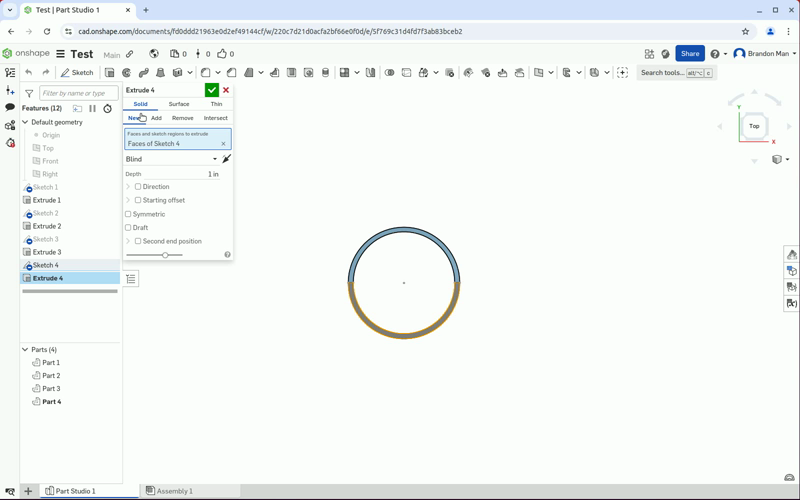
mouse_move(137, 120)
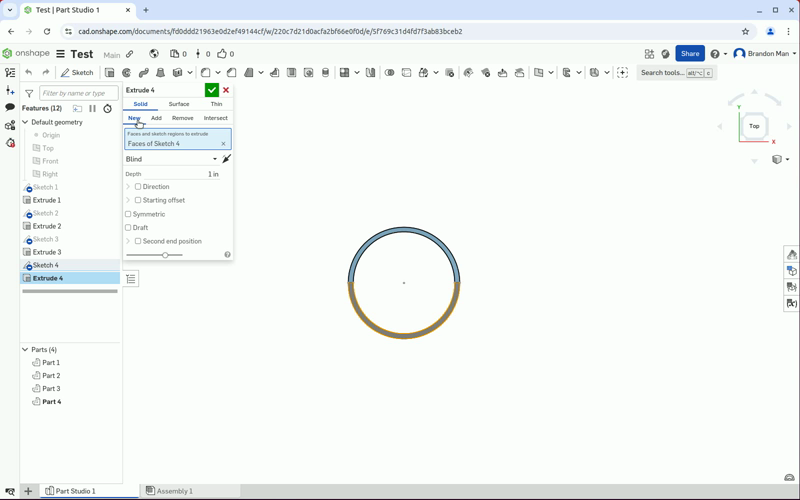
click(137, 120)
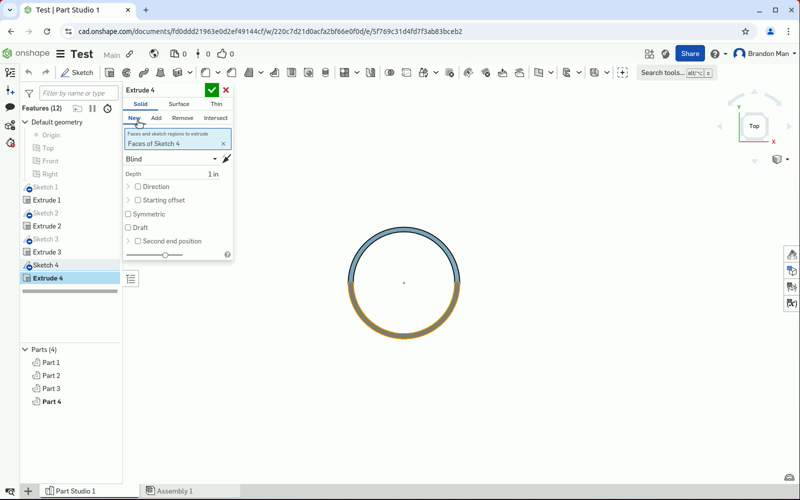
key(tab, 4)
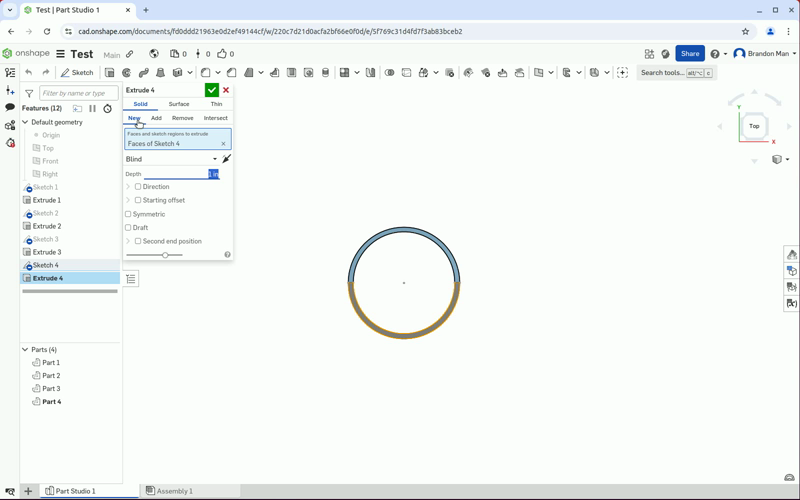
text(0.241)
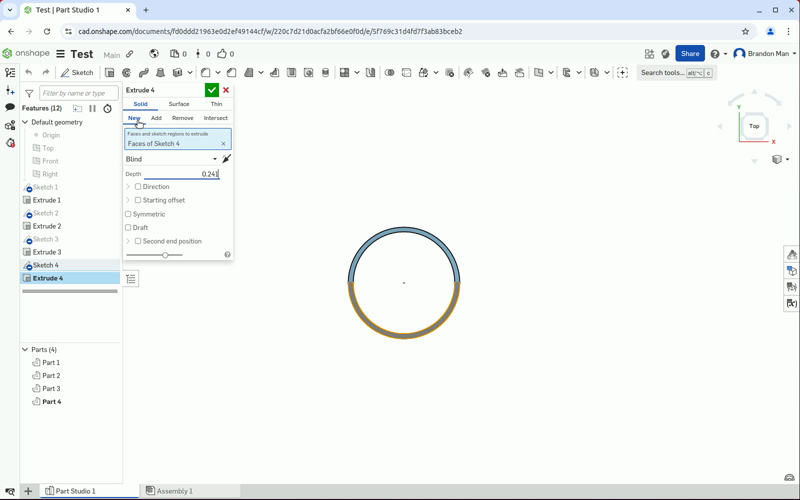
key(enter)
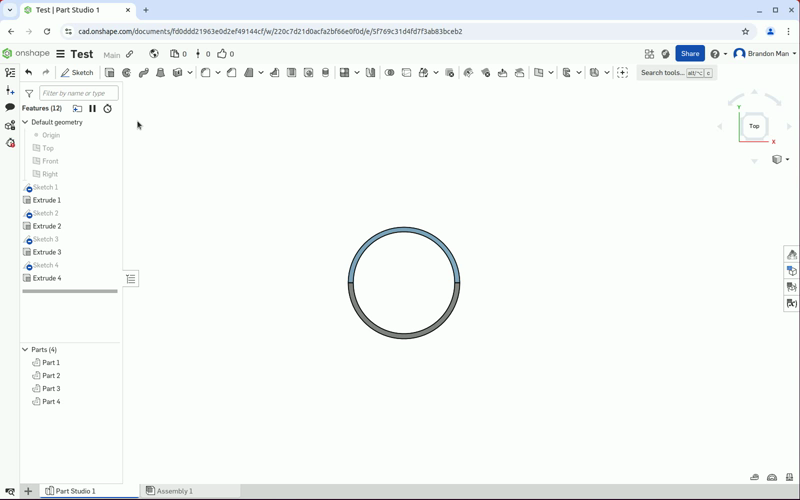
key(shift+h)
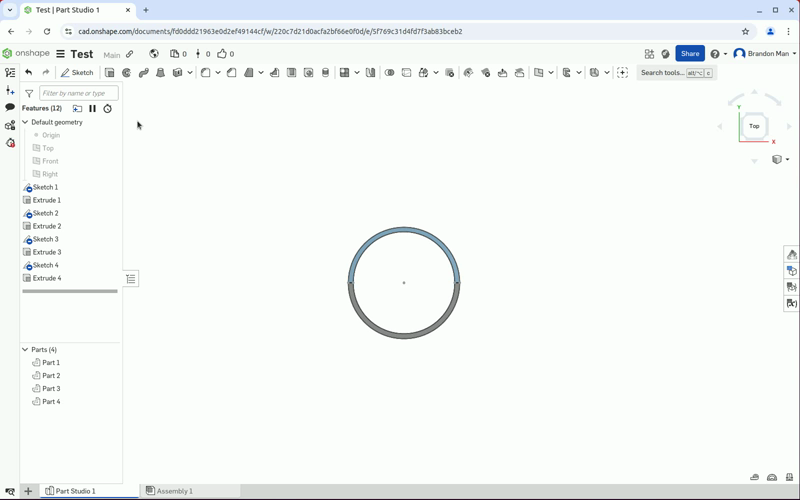
key(shift+h)
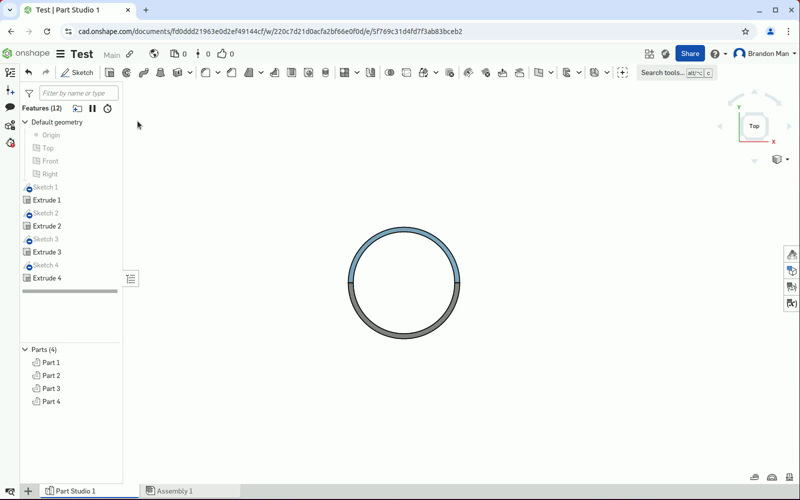
mouse_move(73, 189)
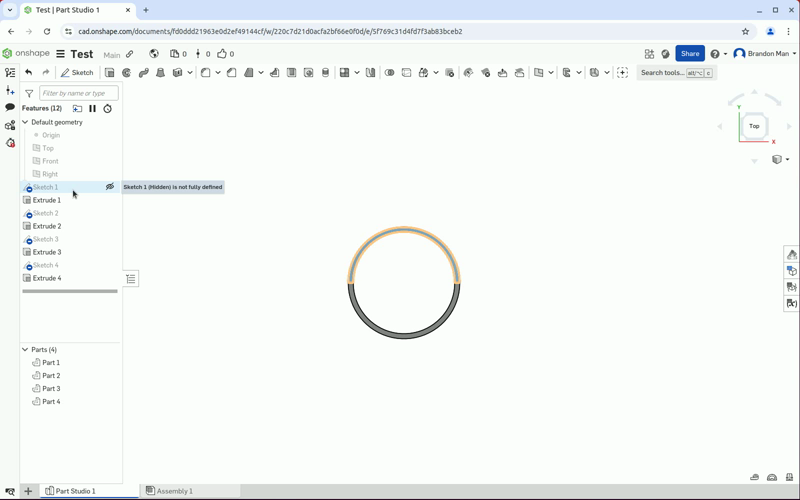
click(73, 189)
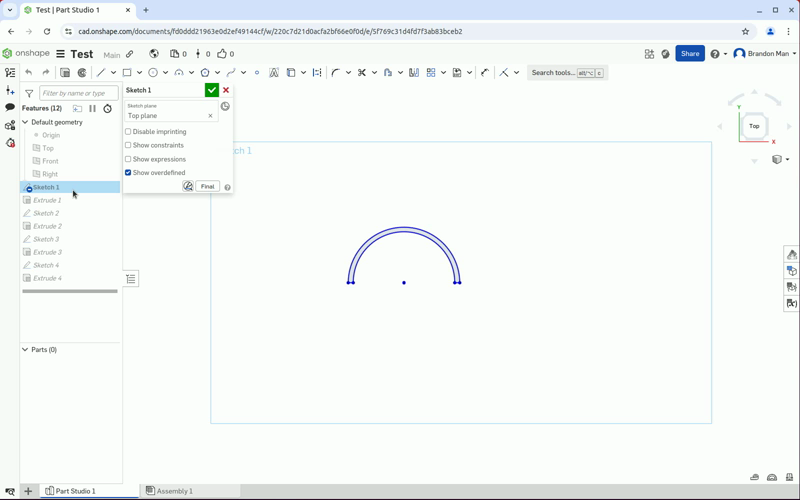
mouse_move(229, 92)
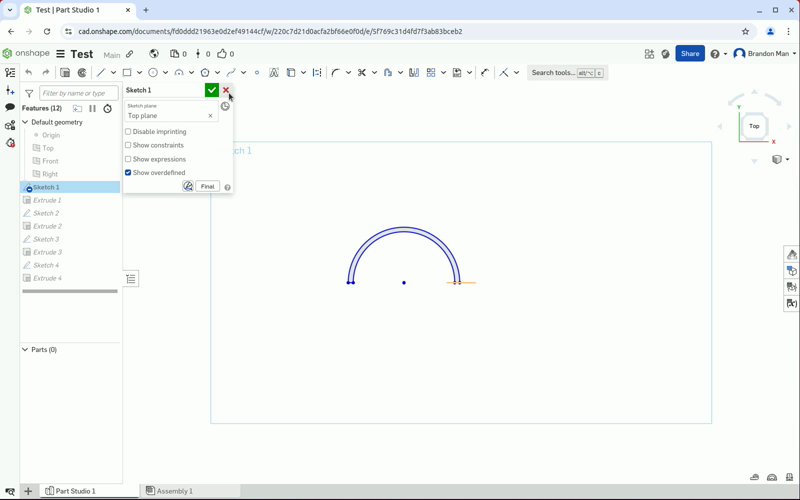
click(229, 92)
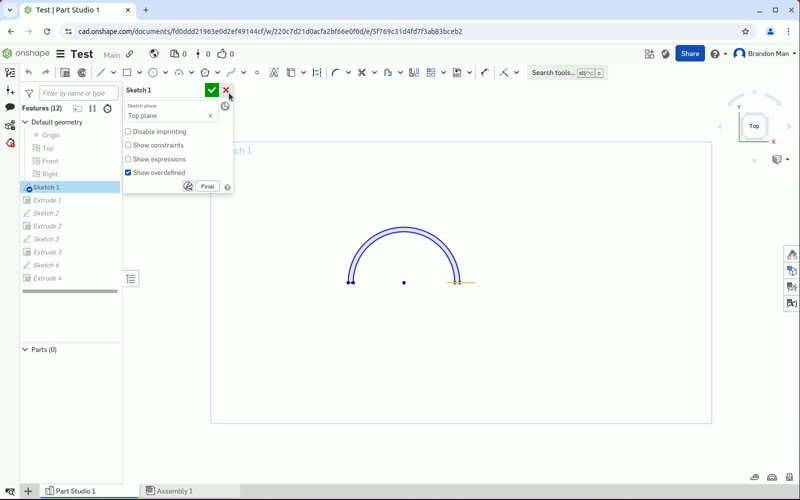
key(shift+s)
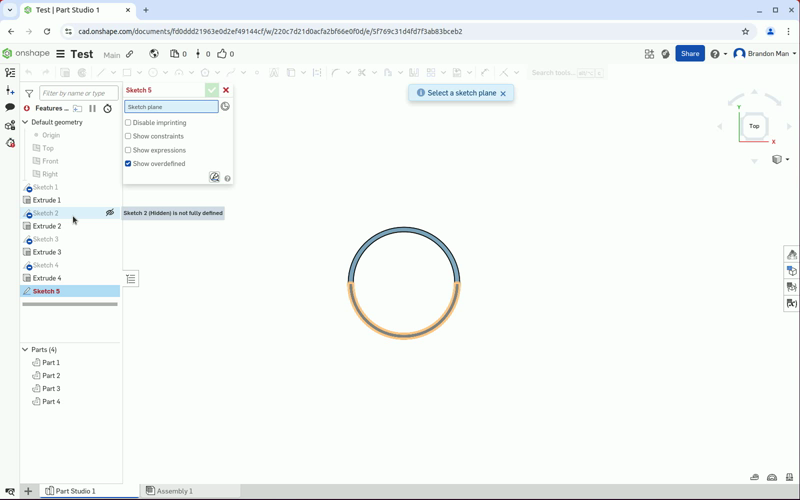
scroll(3)
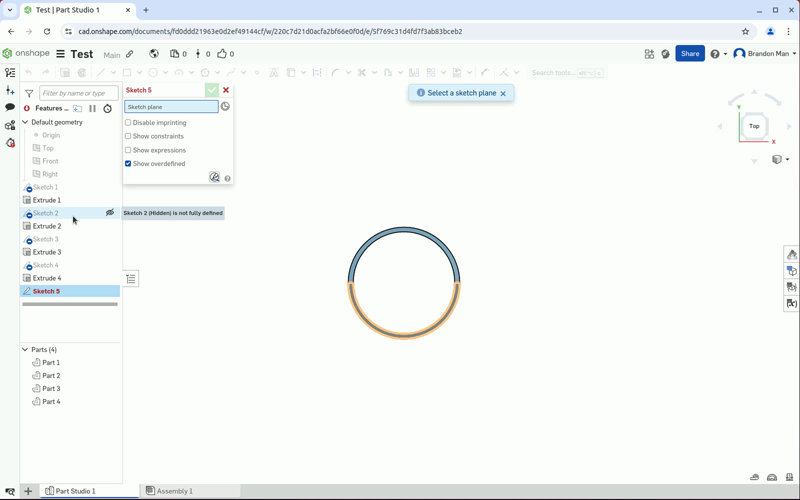
mouse_move(73, 150)
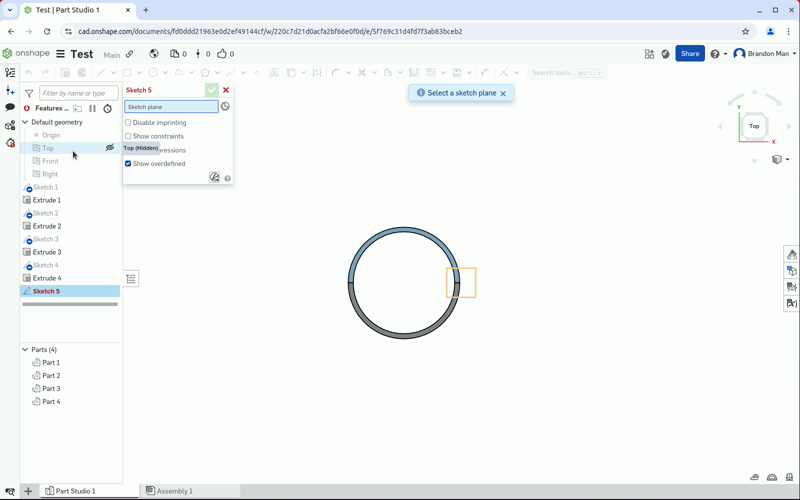
click(73, 150)
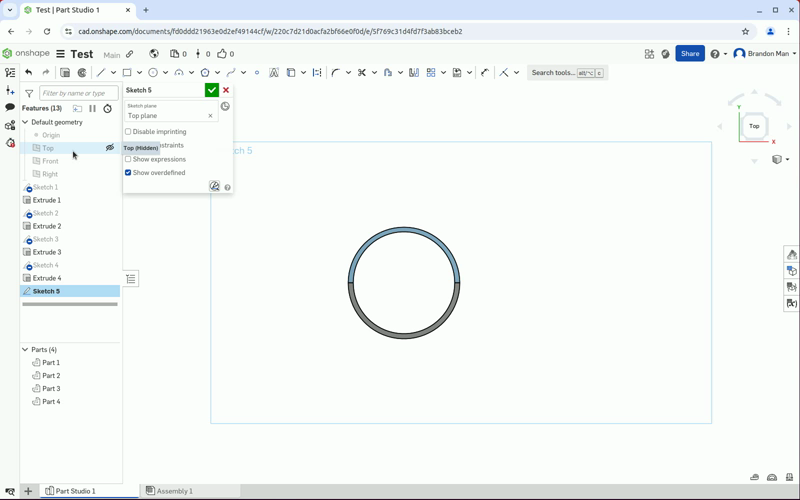
mouse_move(73, 352)
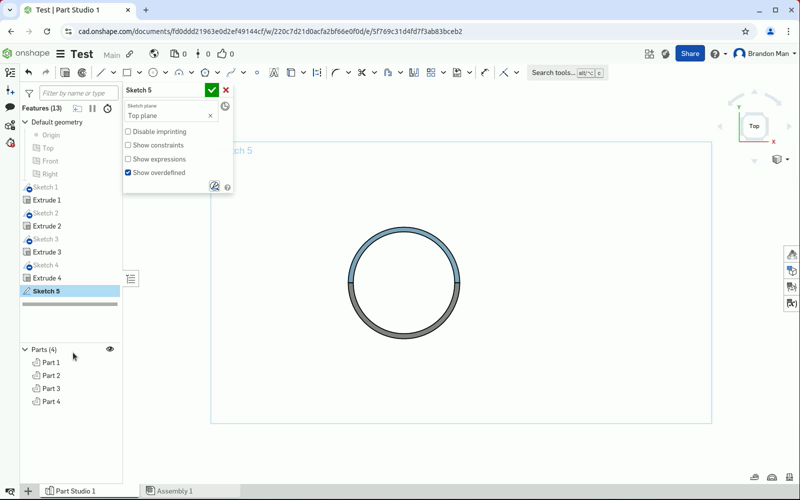
key(y)
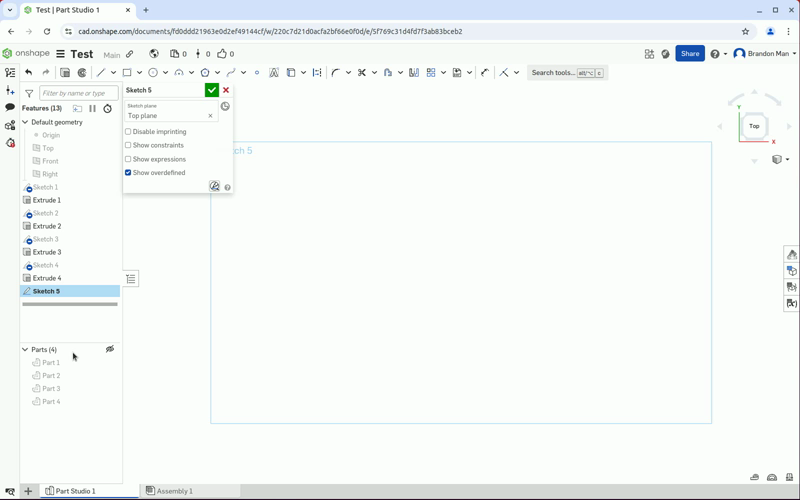
key(c)
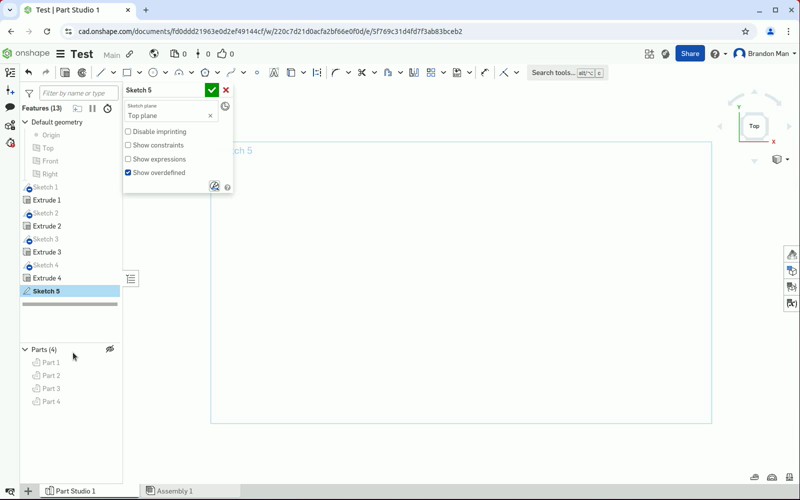
key_down(shift)
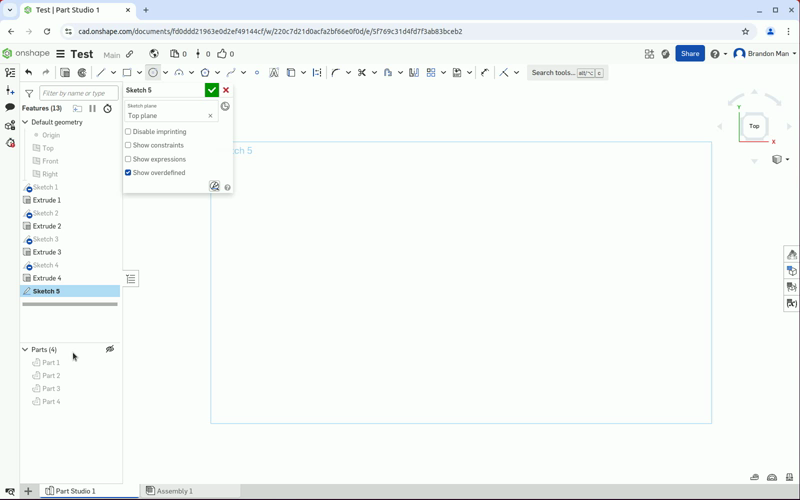
mouse_move(518, 282)
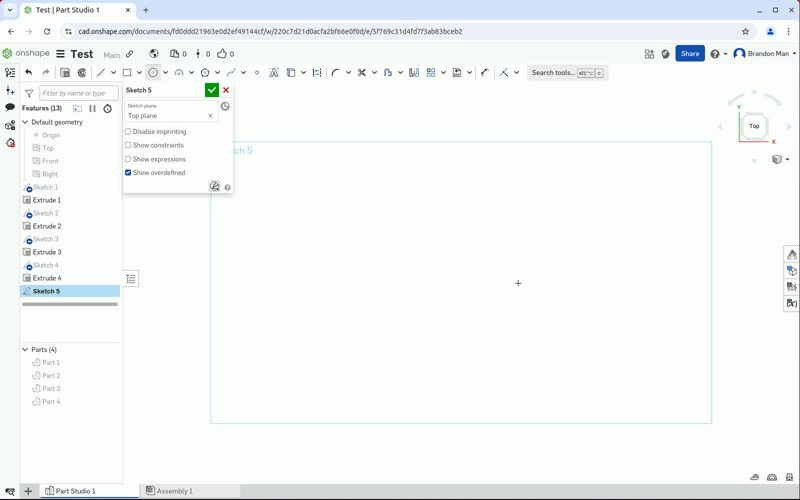
click(518, 282)
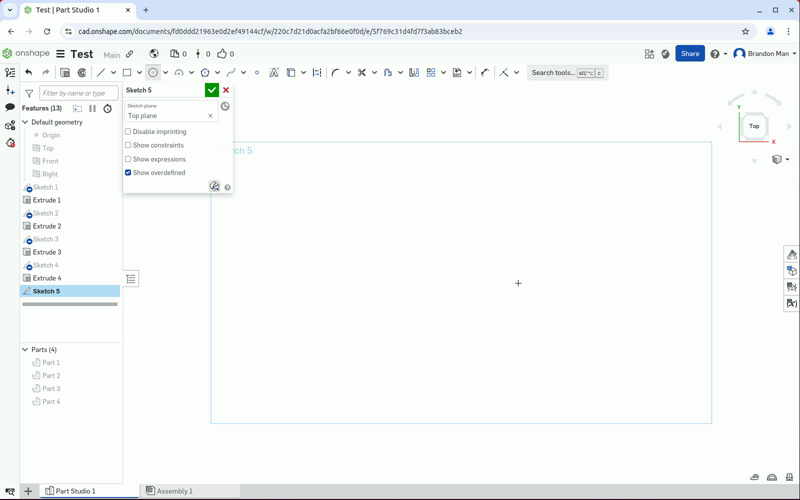
key_up(shift)
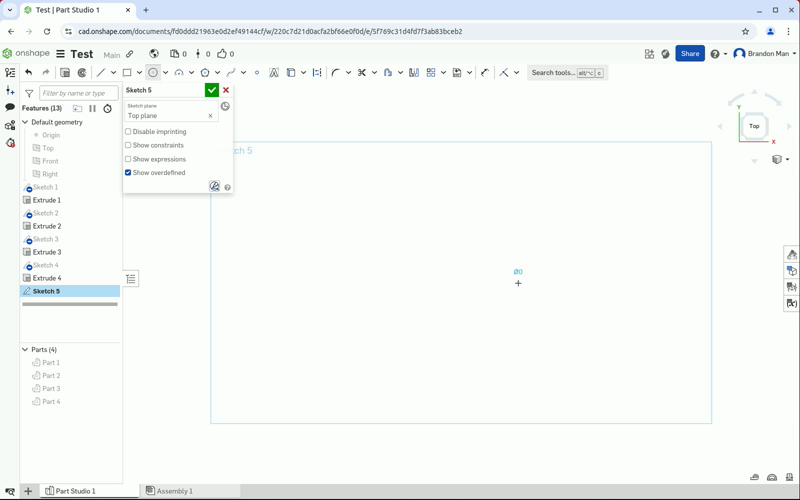
mouse_move(574, 282)
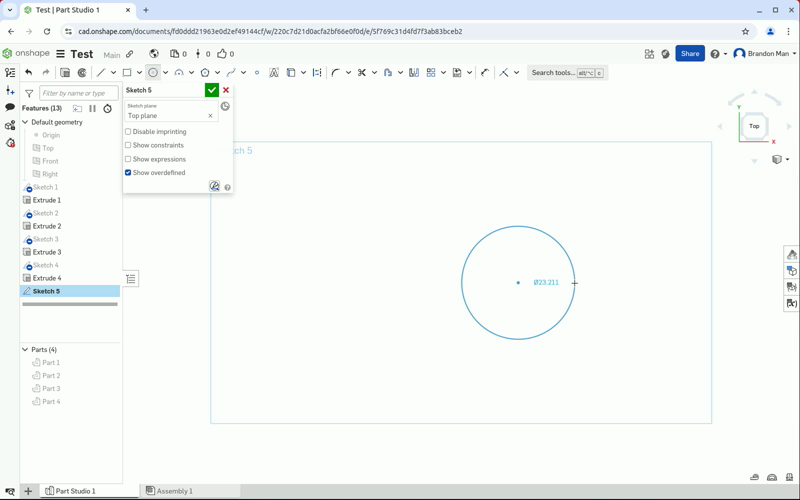
click(574, 282)
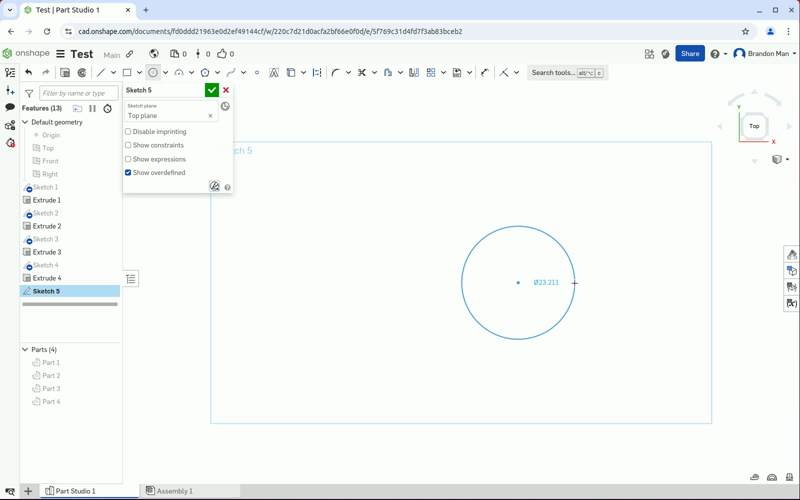
key(esc)
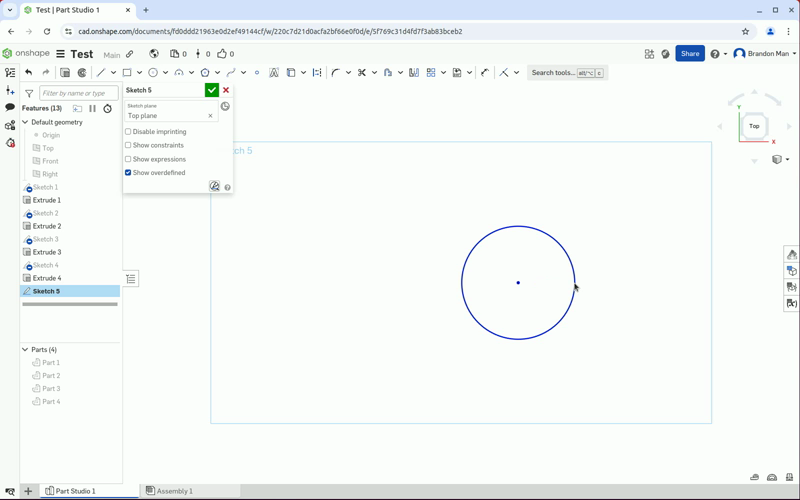
key(c)
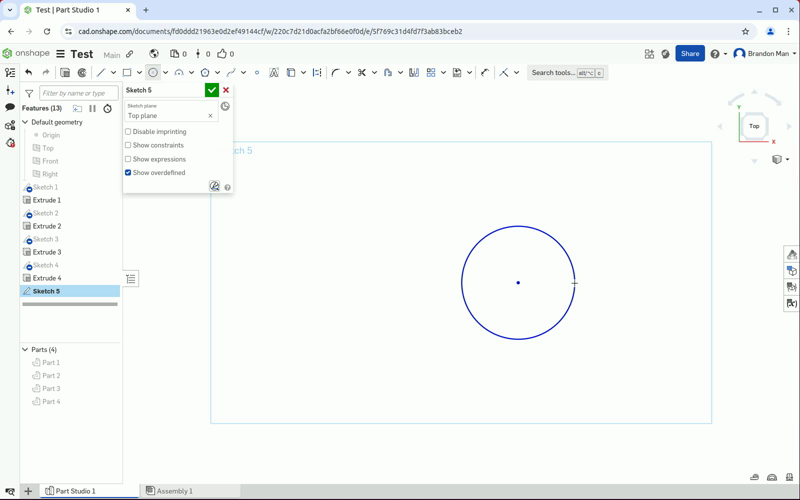
key_down(shift)
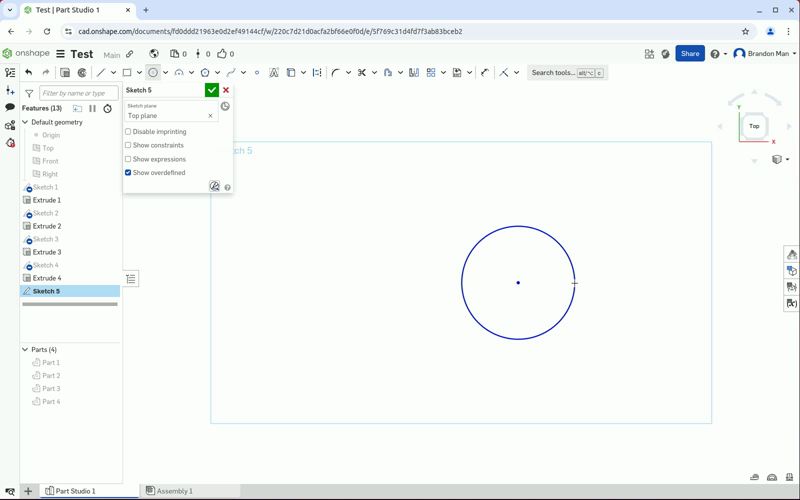
mouse_move(518, 282)
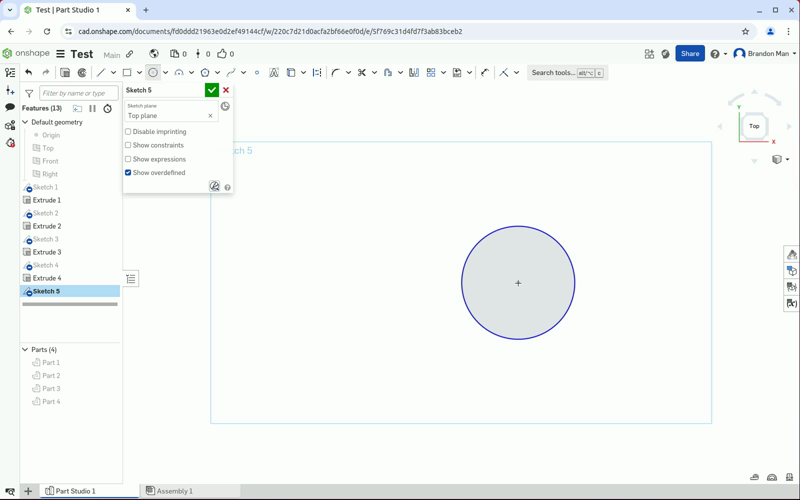
click(518, 282)
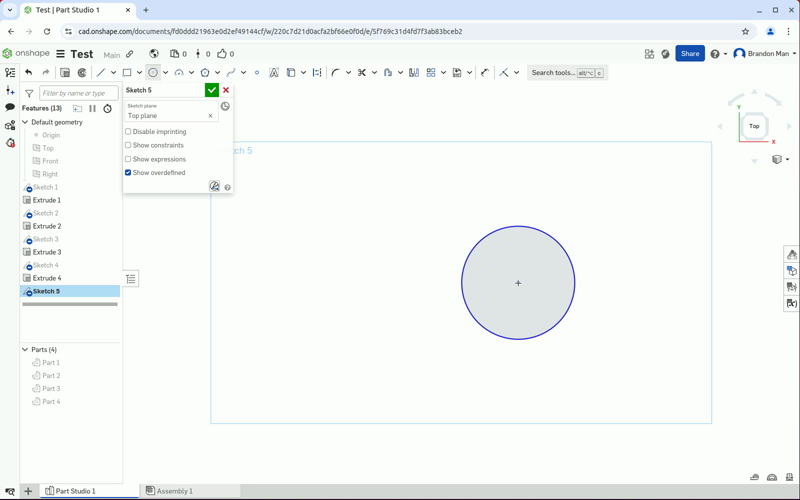
key_up(shift)
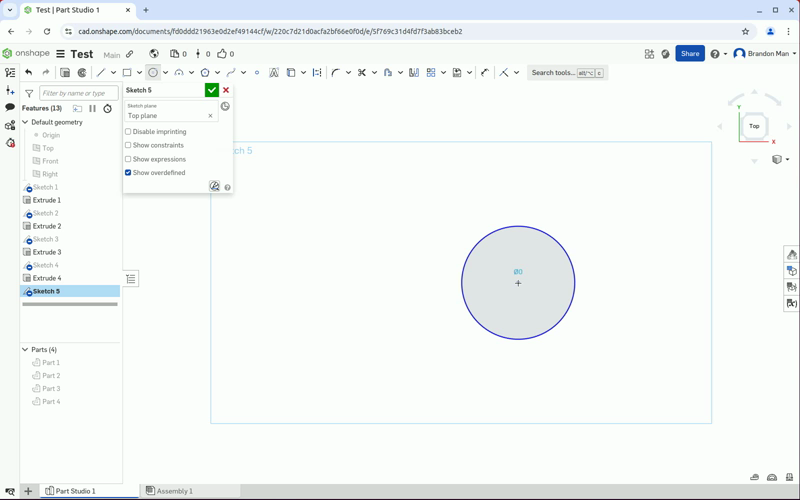
mouse_move(569, 282)
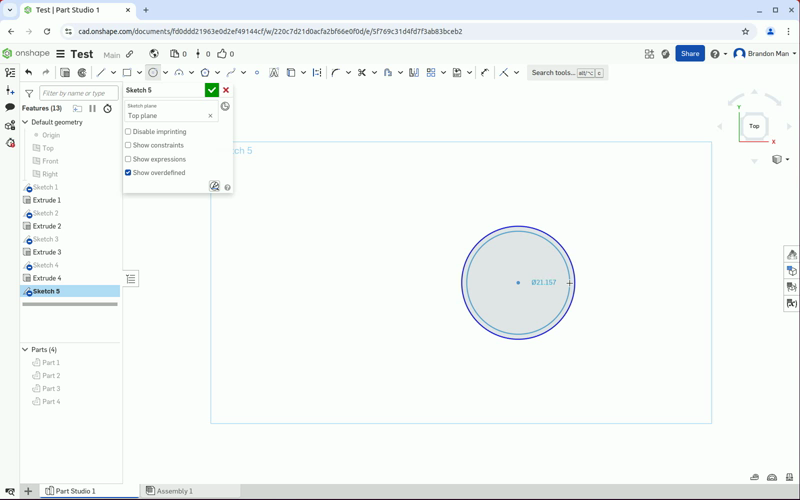
click(569, 282)
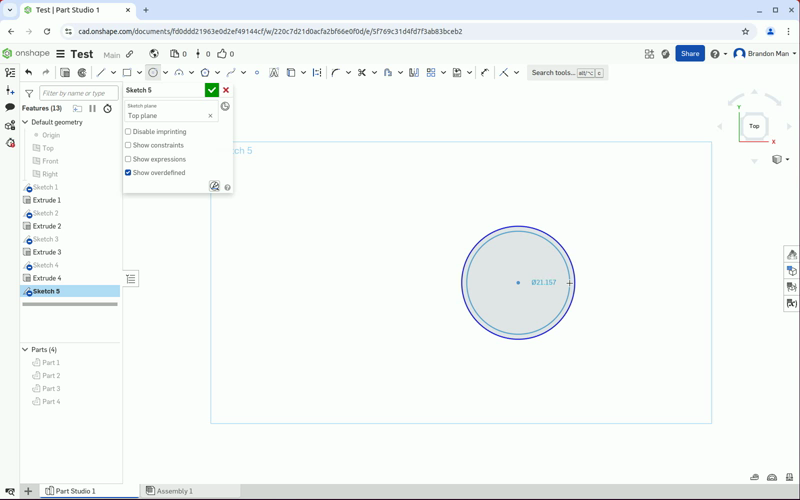
key(esc)
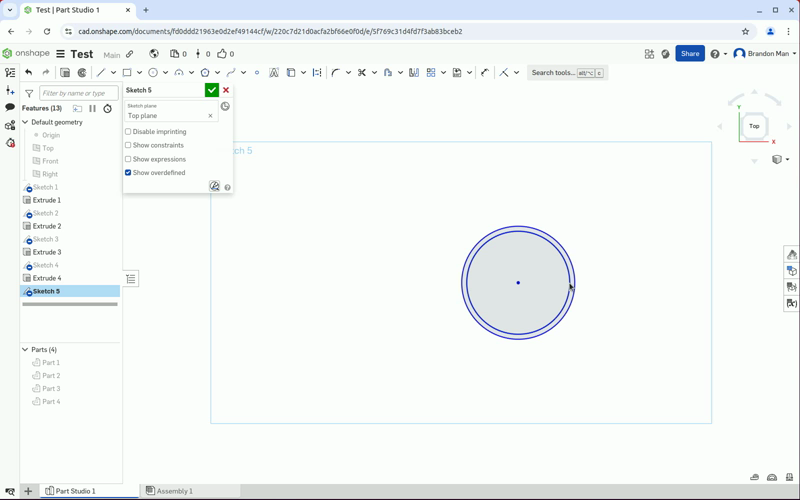
mouse_move(556, 244)
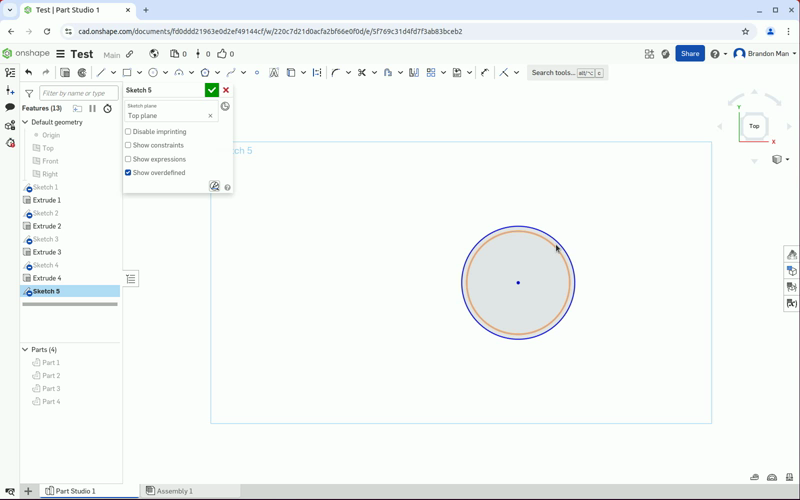
scroll(6)
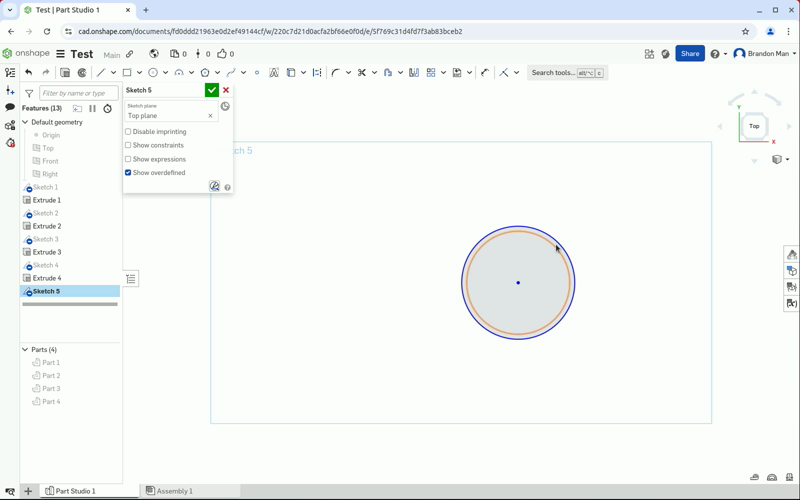
scroll(6)
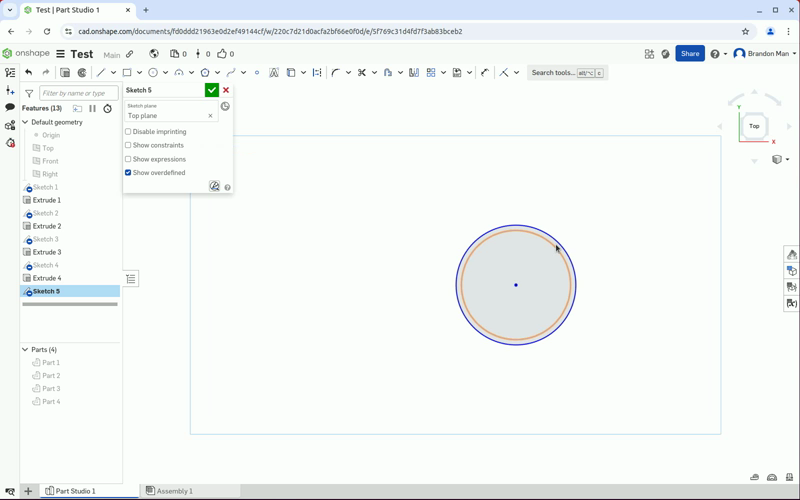
scroll(6)
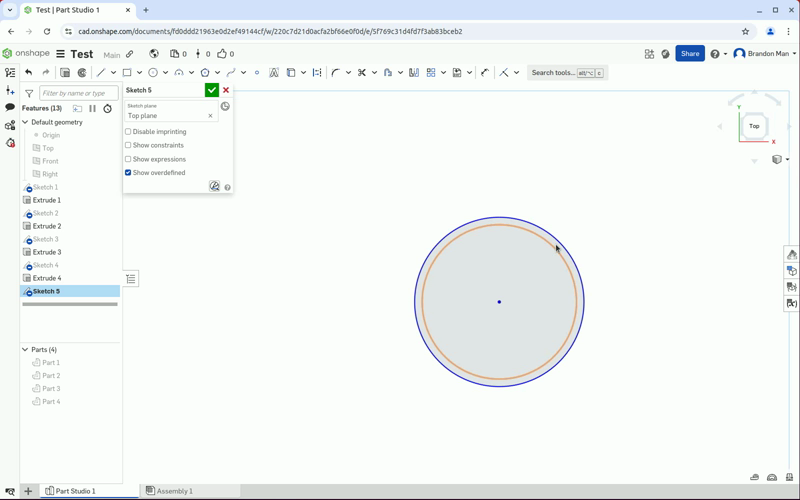
scroll(6)
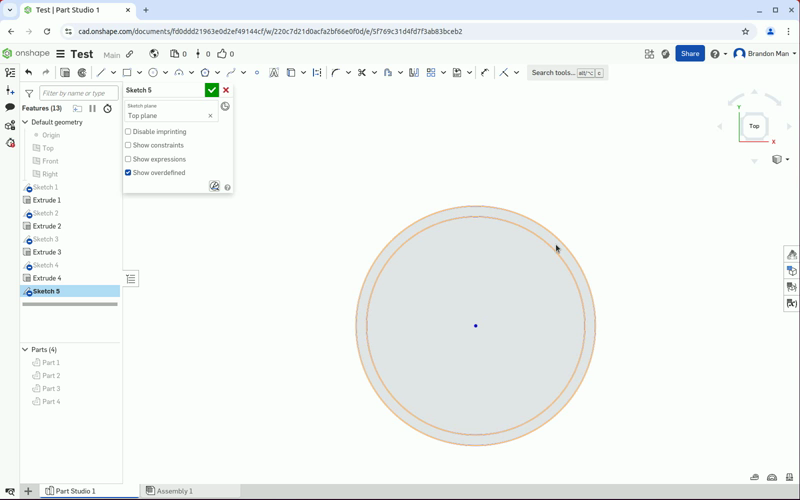
scroll(6)
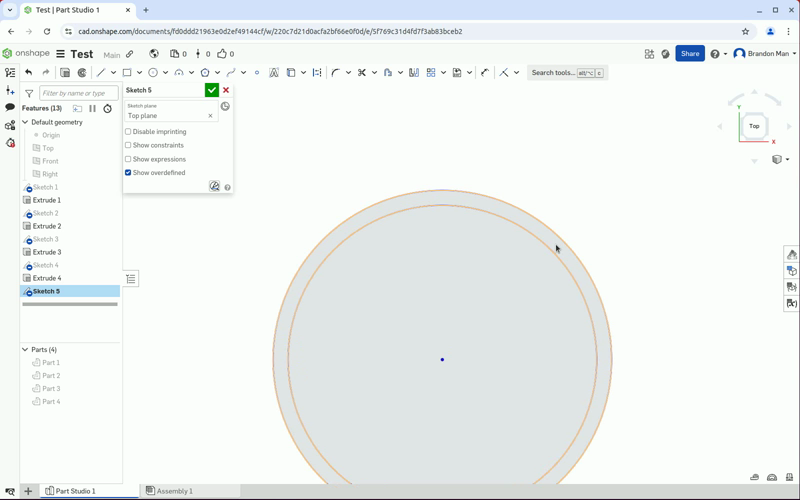
scroll(6)
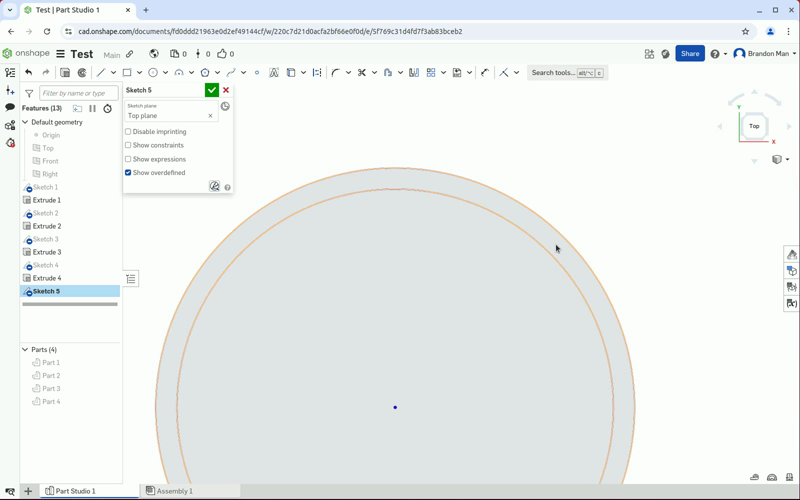
scroll(6)
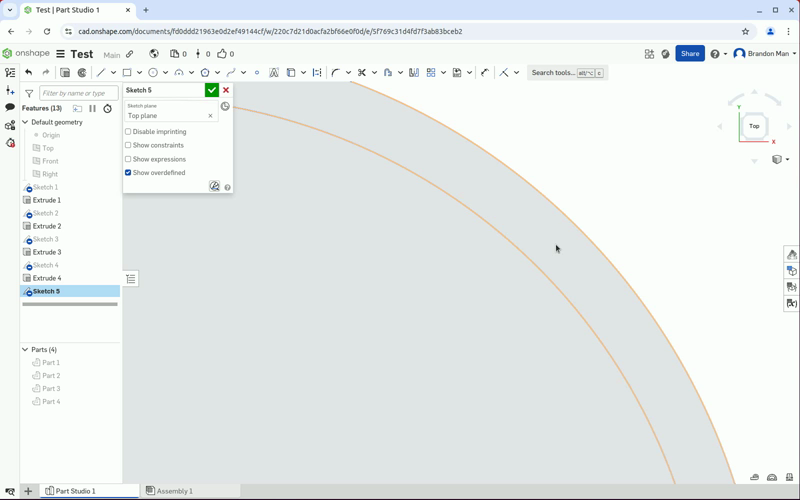
click(556, 244)
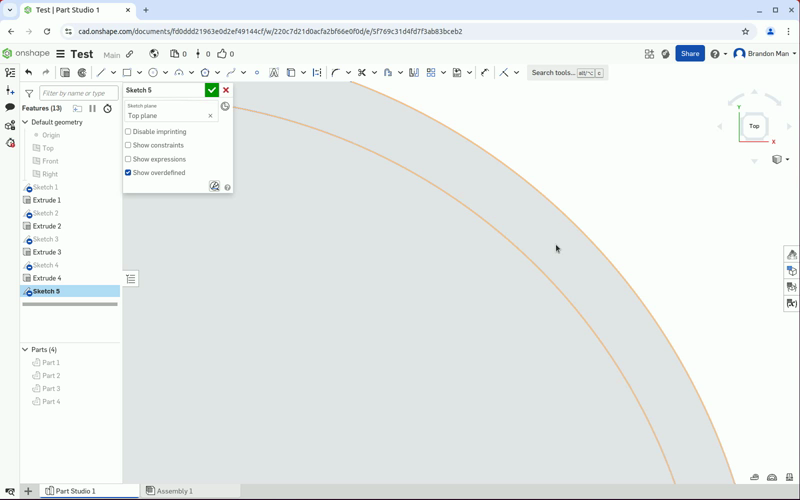
scroll(-6)
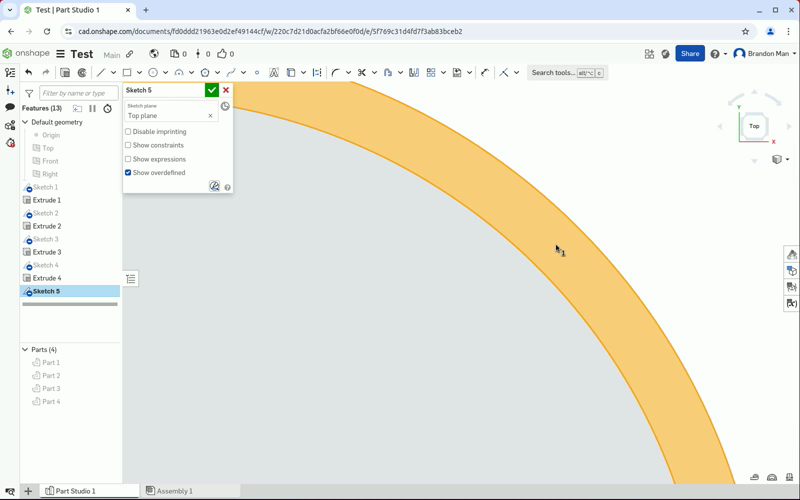
scroll(-6)
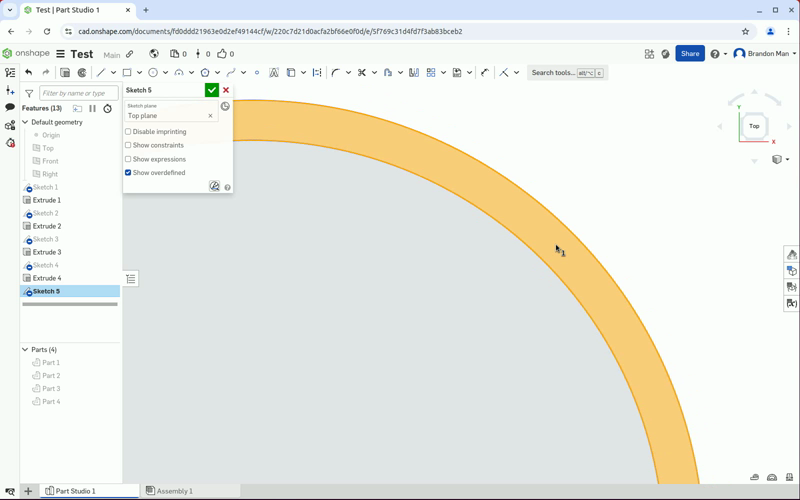
scroll(-6)
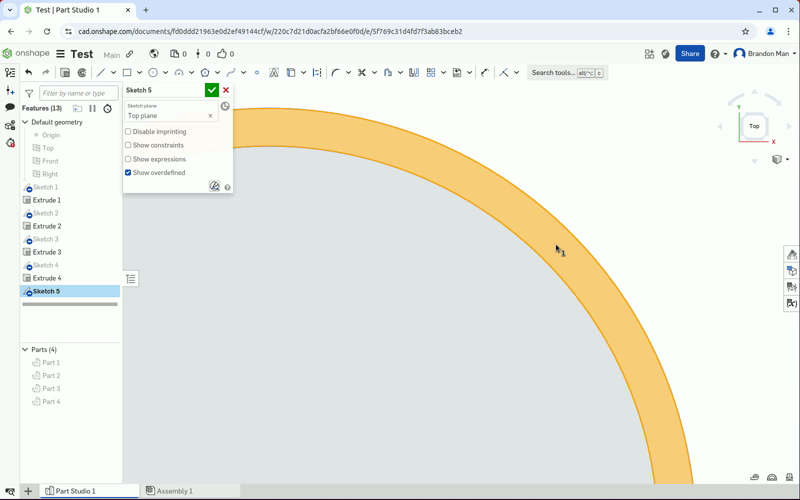
scroll(-6)
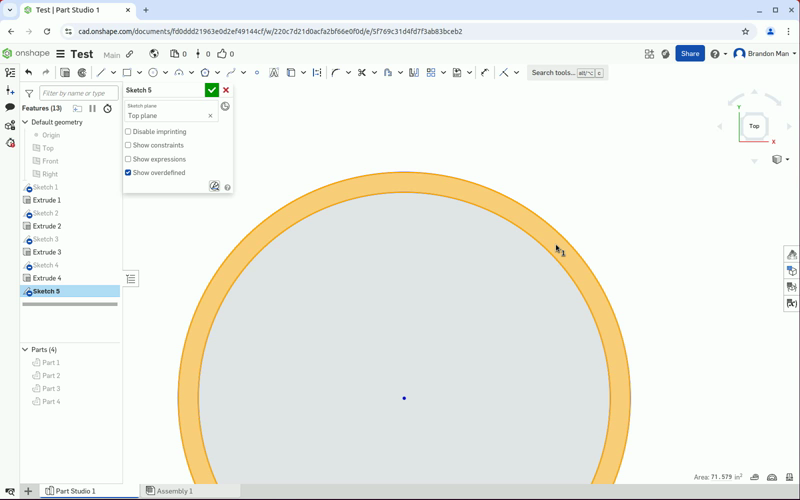
scroll(-6)
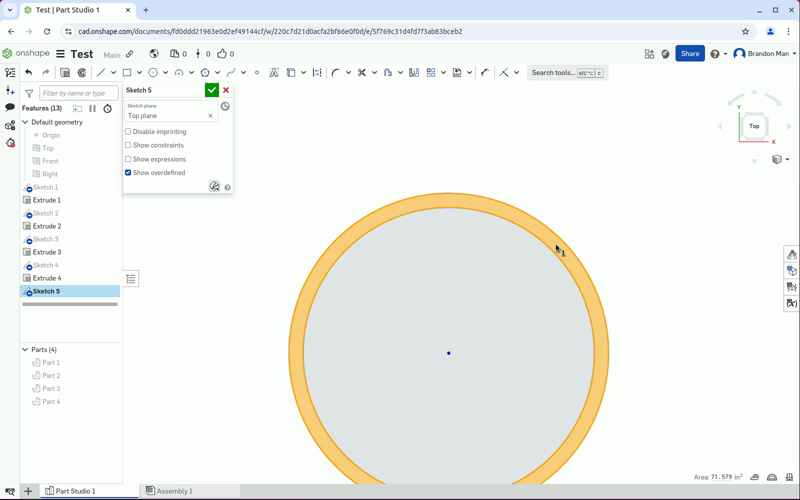
scroll(-6)
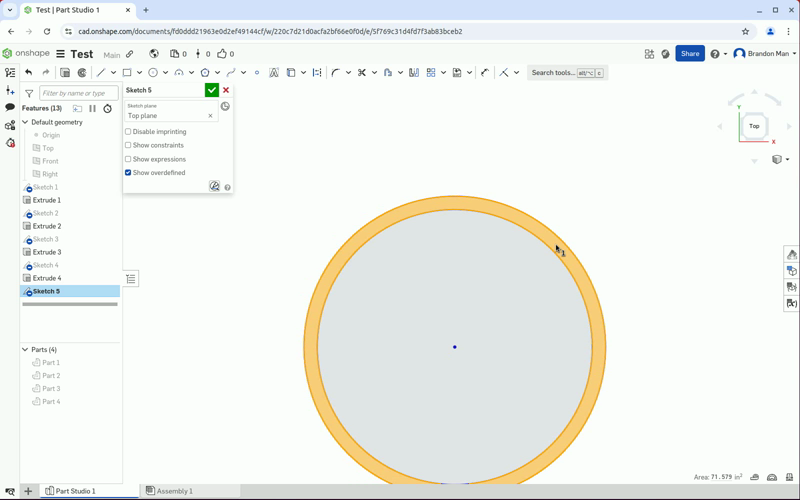
scroll(-6)
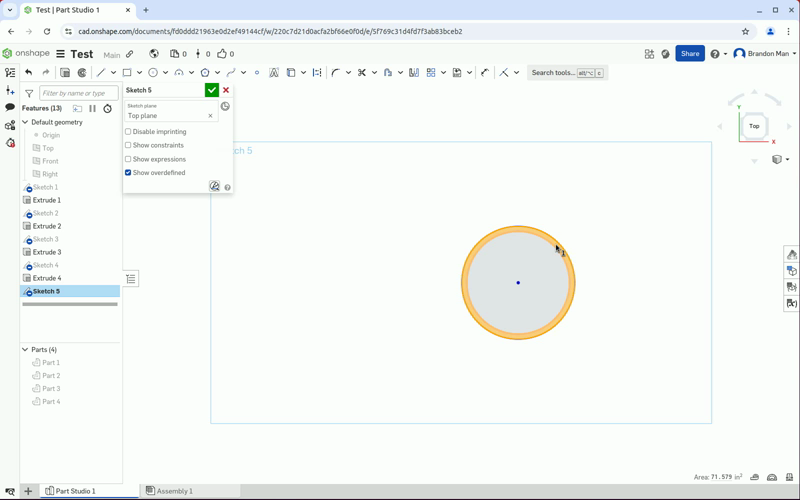
mouse_move(73, 352)
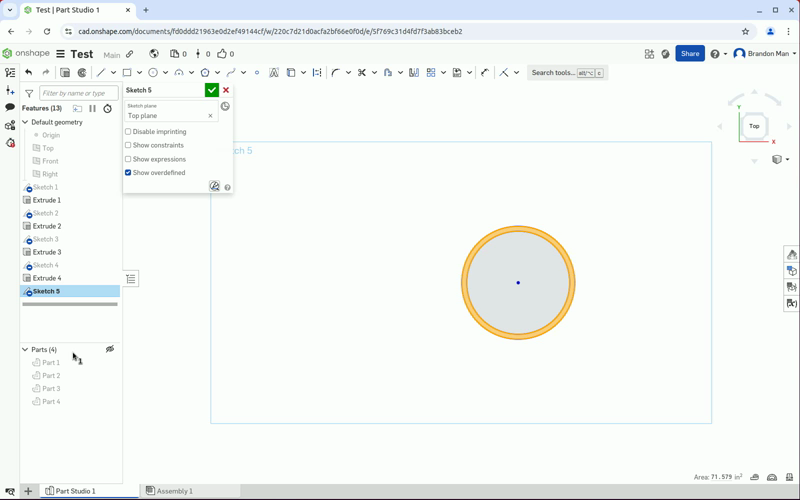
key(shift+y)
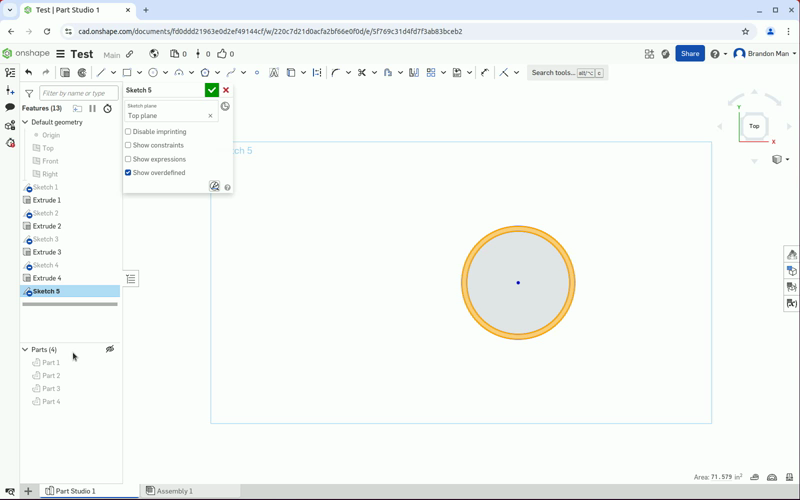
key(shift+e)
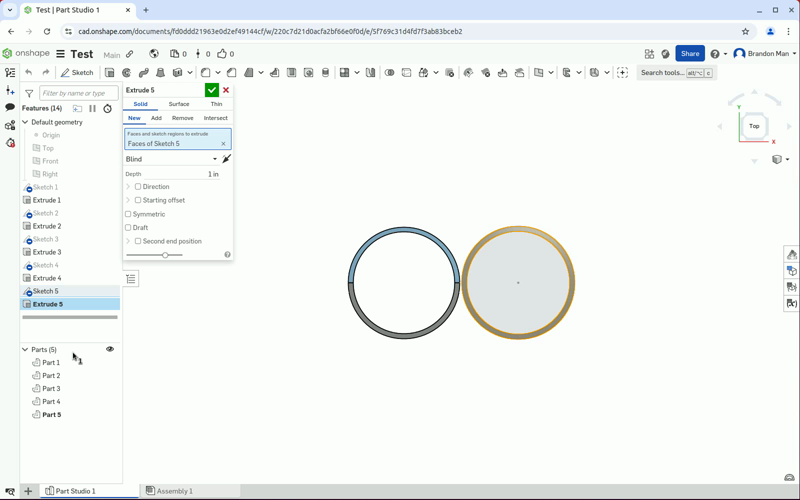
mouse_move(143, 106)
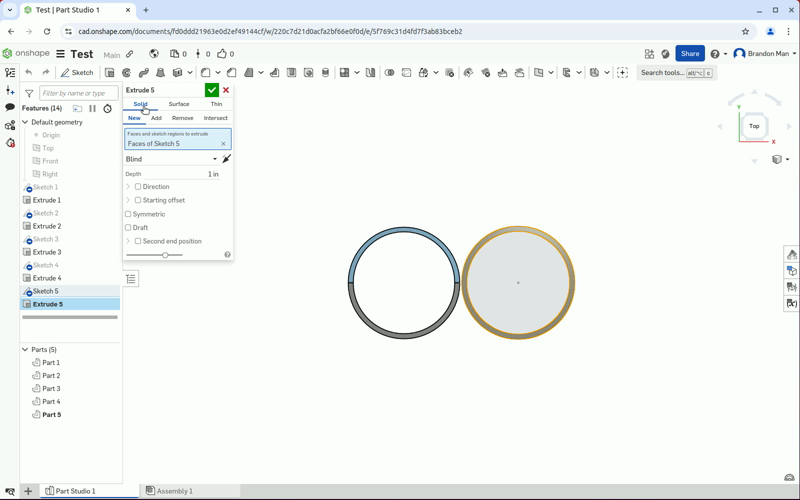
click(143, 106)
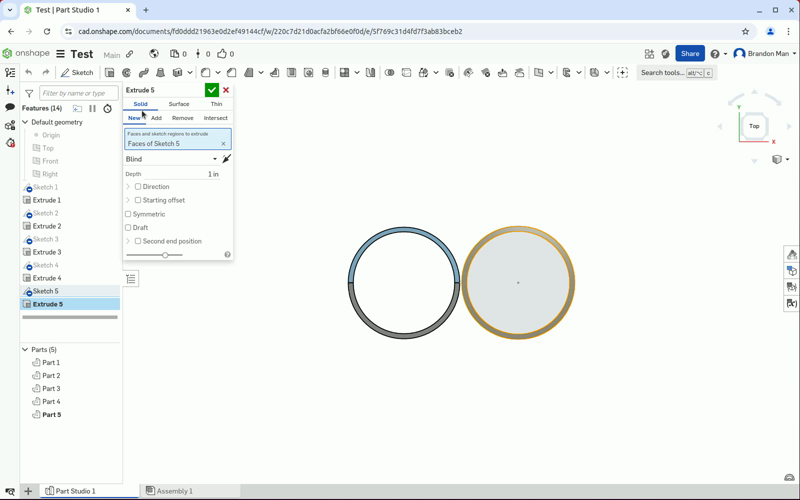
mouse_move(137, 120)
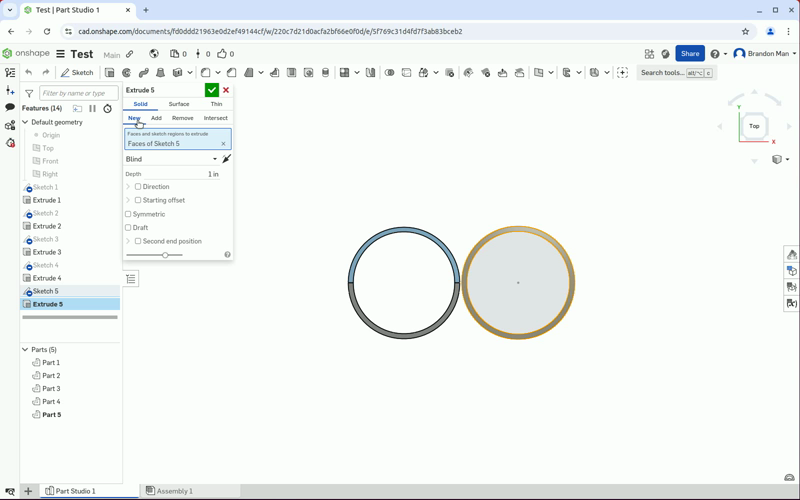
click(137, 120)
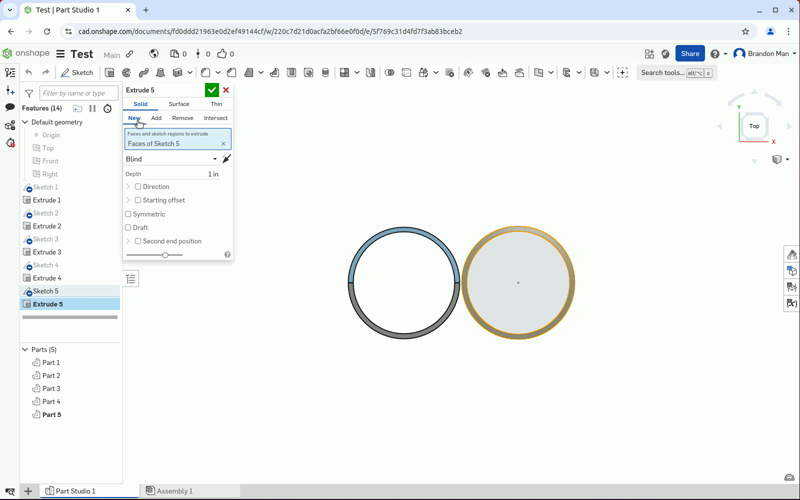
key(tab, 4)
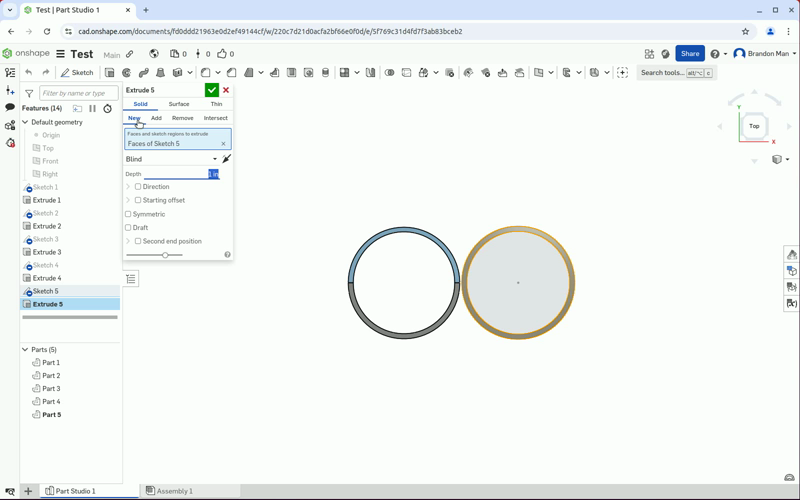
text(0.241)
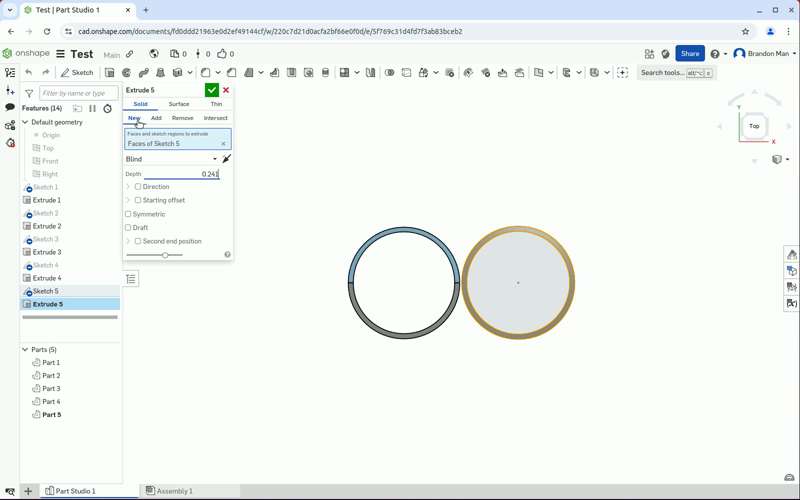
key(enter)
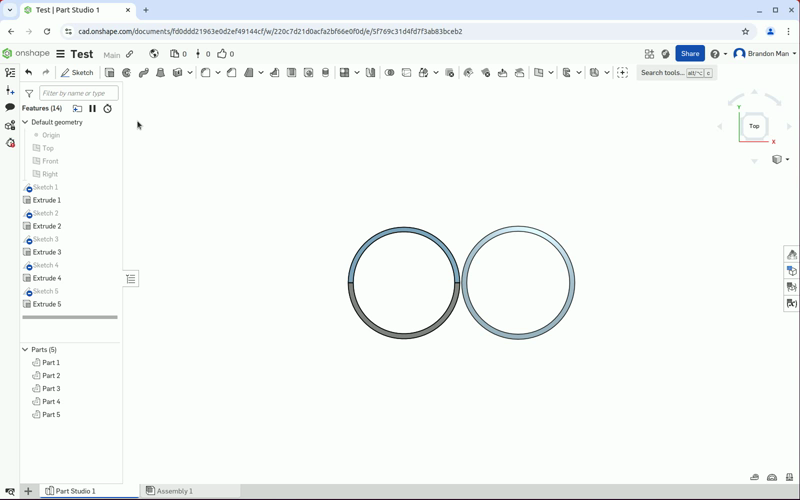
key(shift+h)
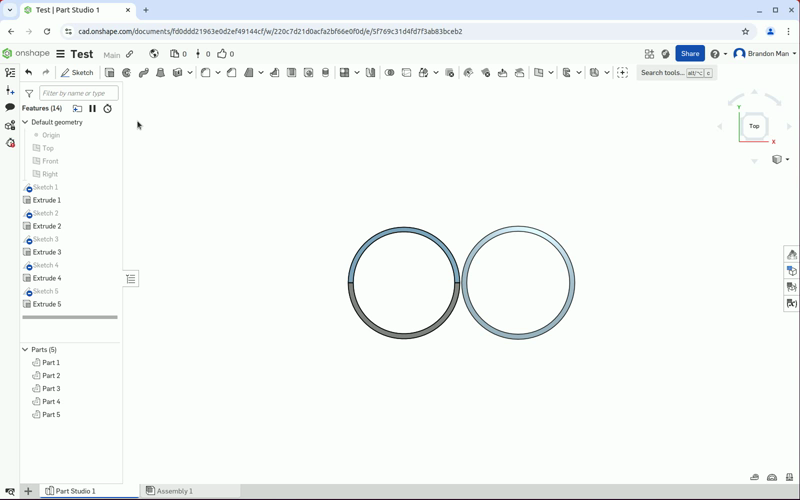
key(shift+h)
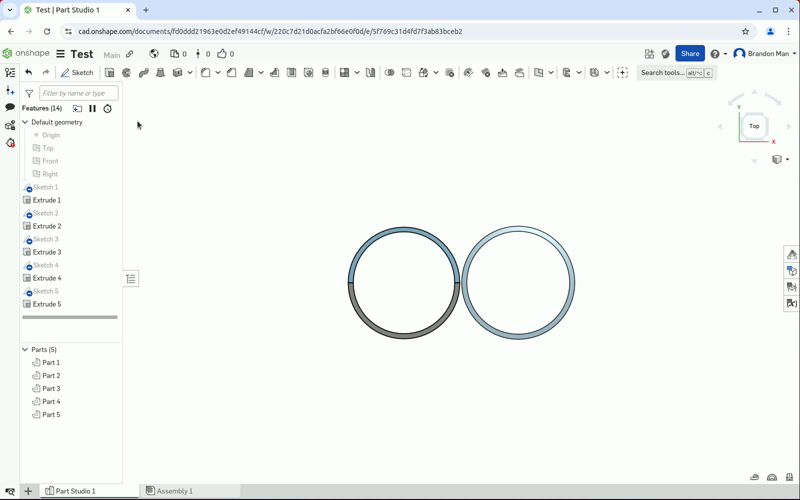
mouse_move(73, 189)
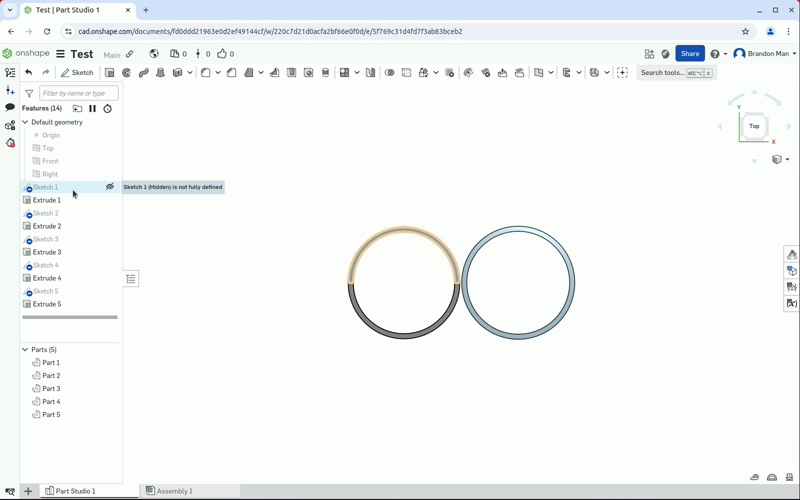
click(73, 189)
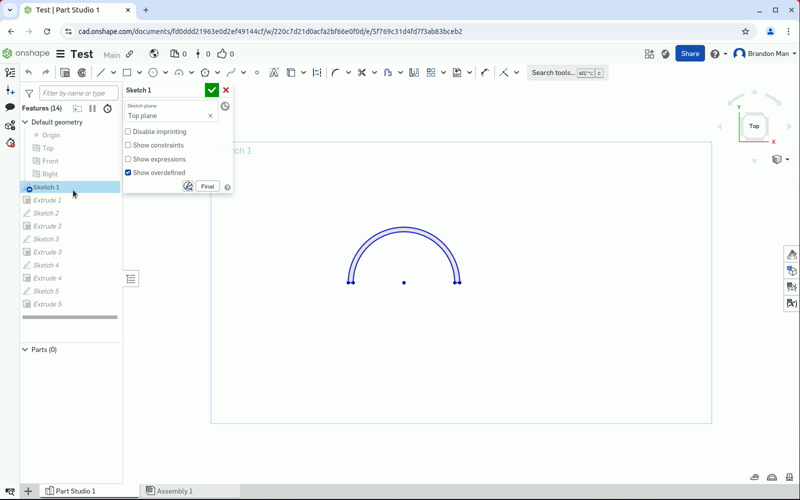
mouse_move(229, 92)
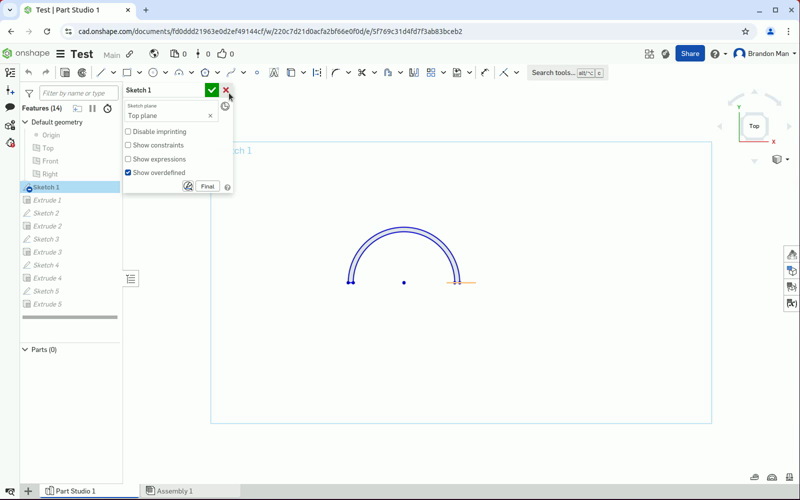
click(229, 92)
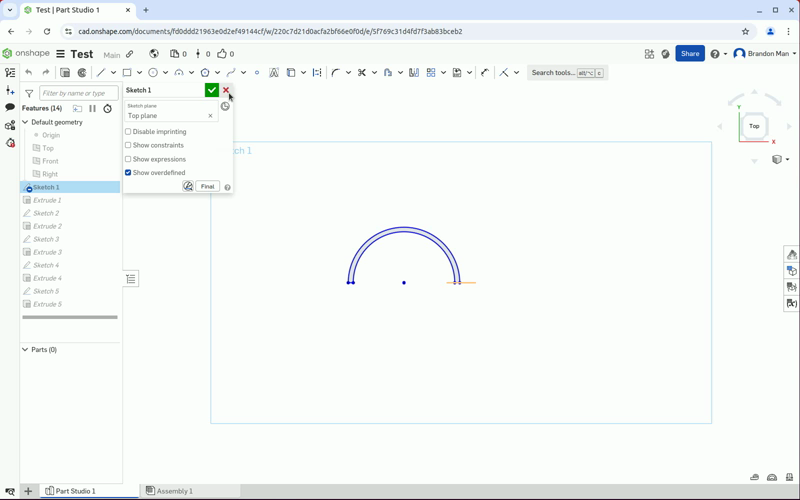
key(shift+s)
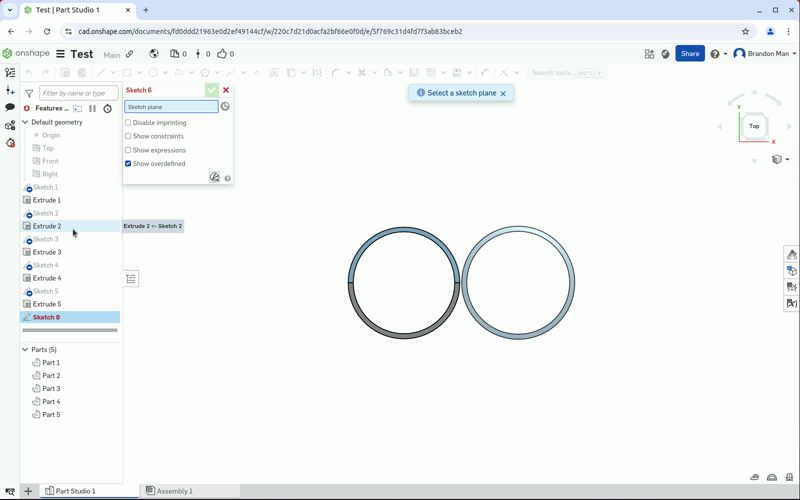
scroll(3)
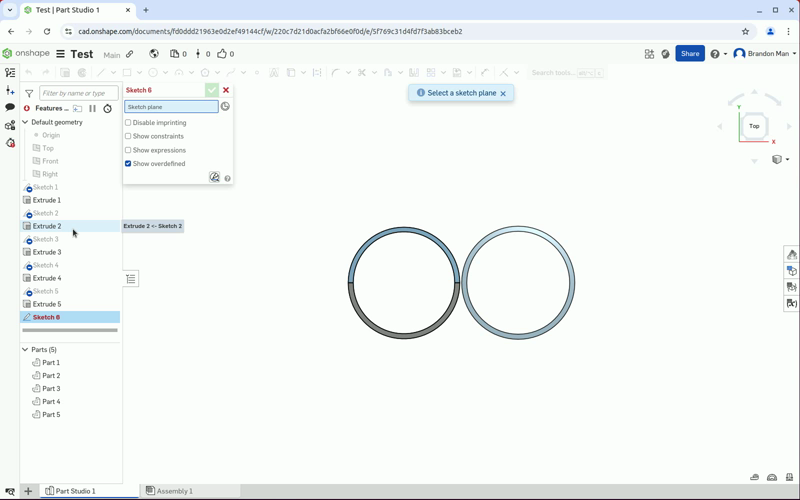
mouse_move(73, 150)
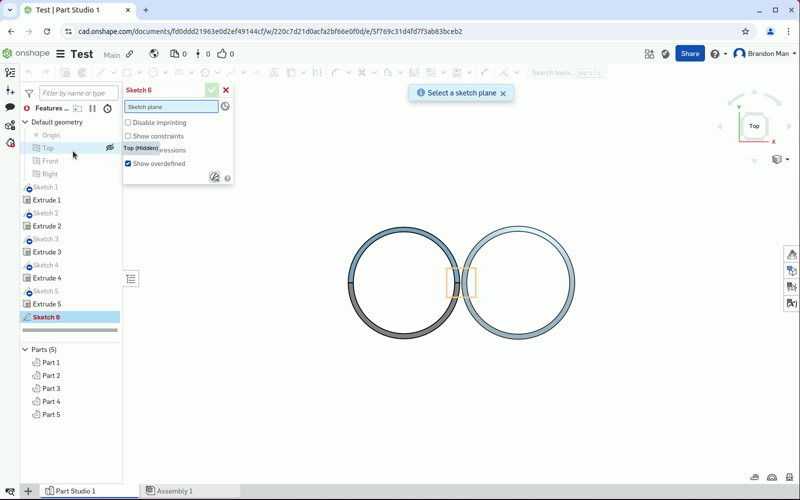
click(73, 150)
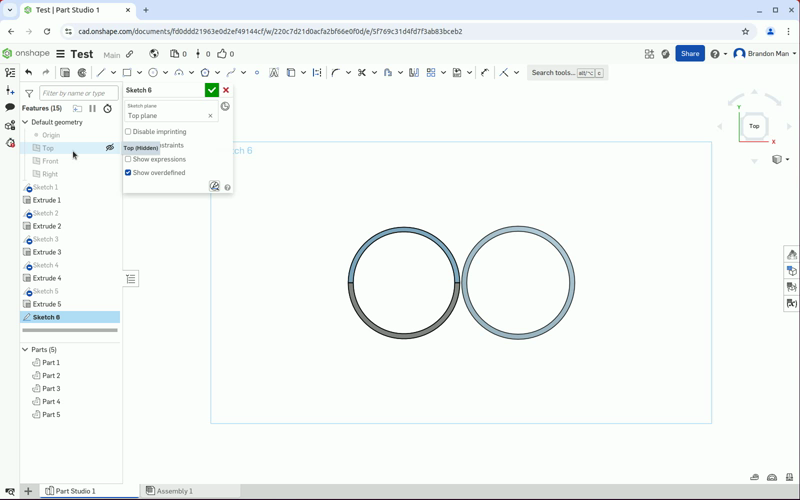
mouse_move(73, 352)
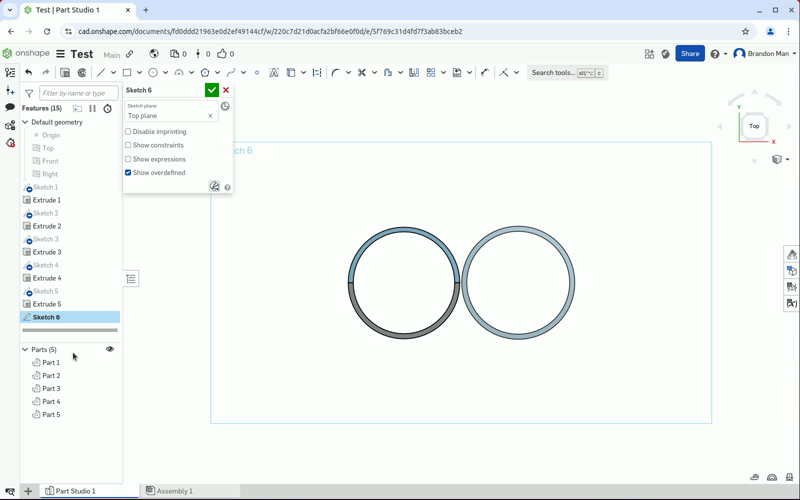
key(y)
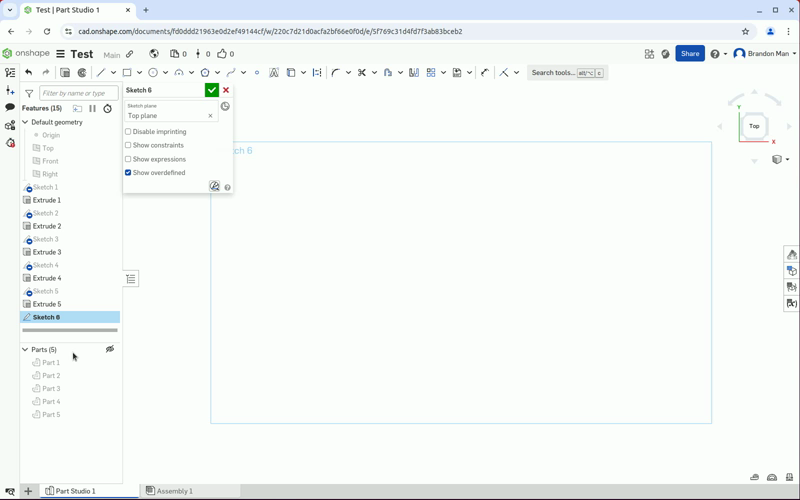
key(l)
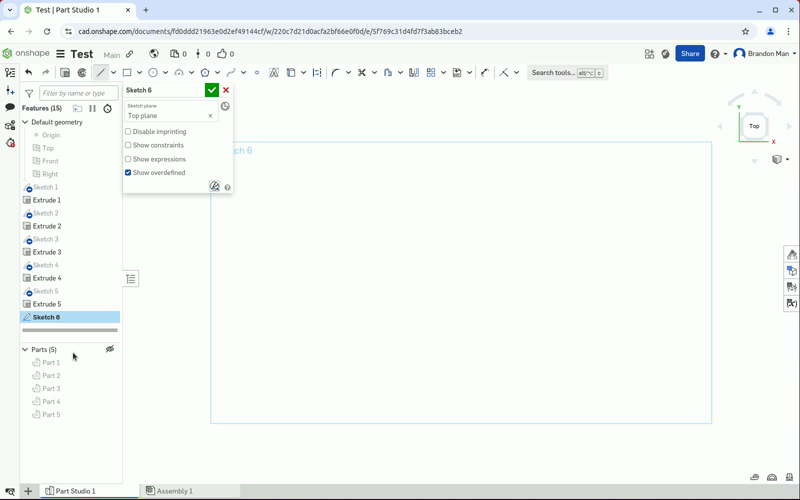
key_down(shift)
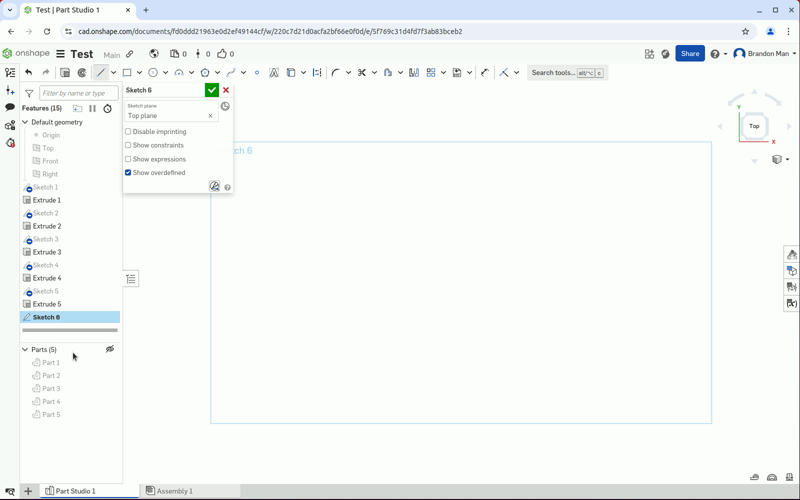
mouse_move(353, 282)
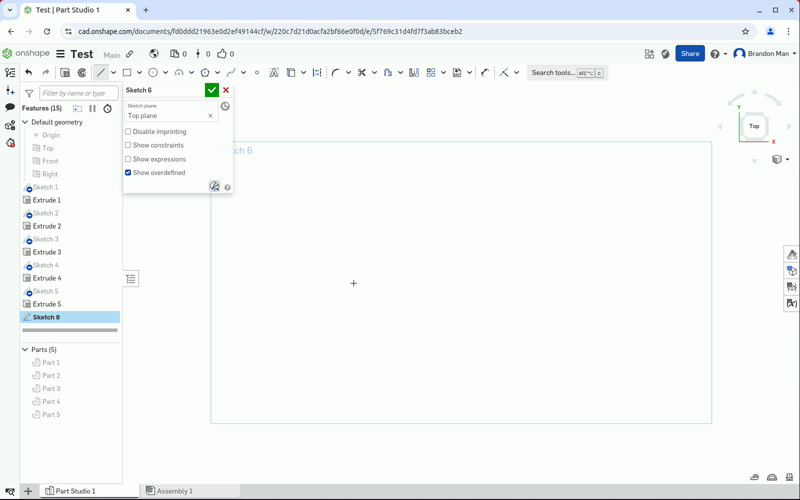
click(353, 282)
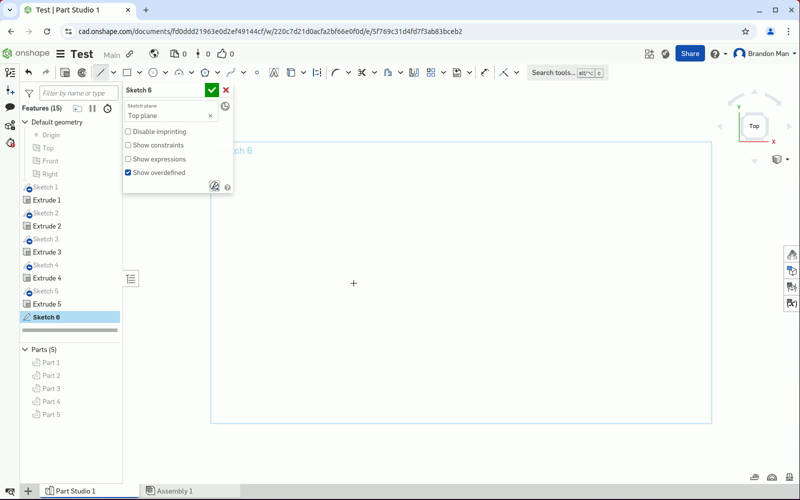
key_up(shift)
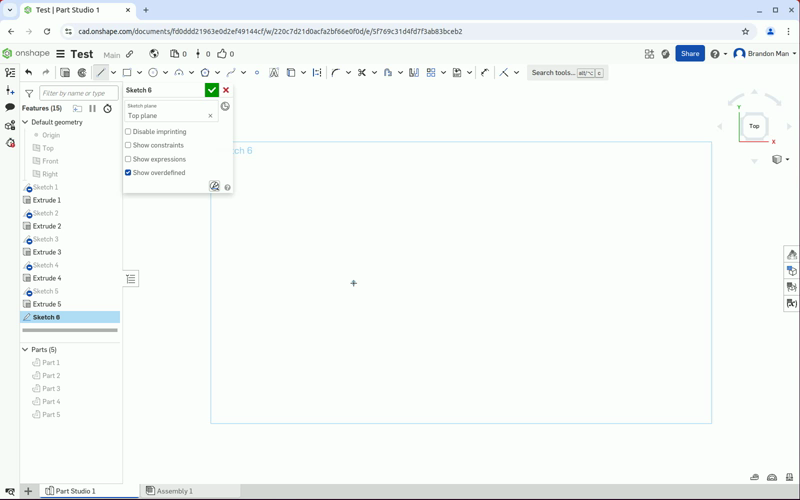
key_down(shift)
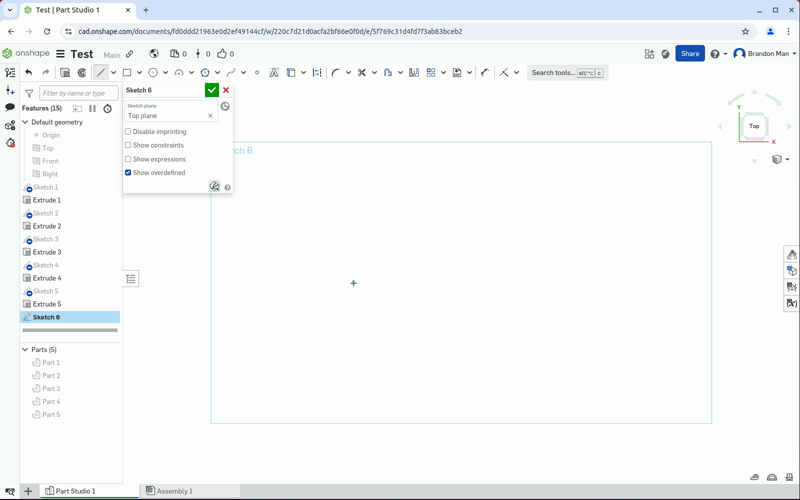
mouse_move(383, 282)
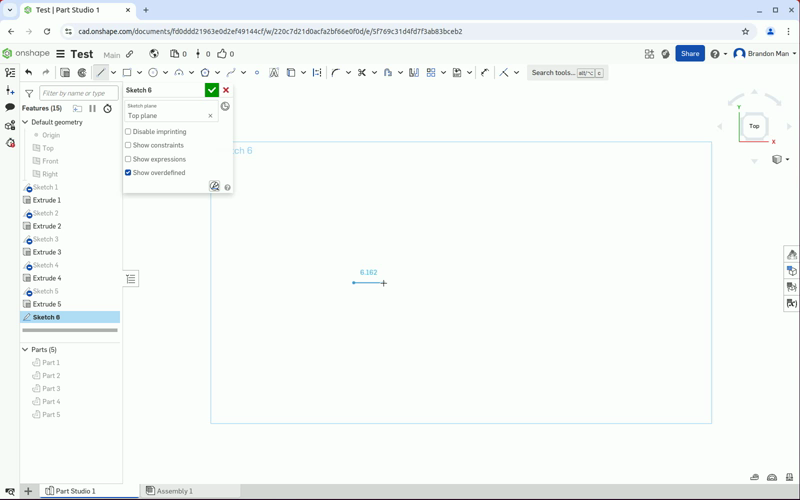
mouse_move(358, 282)
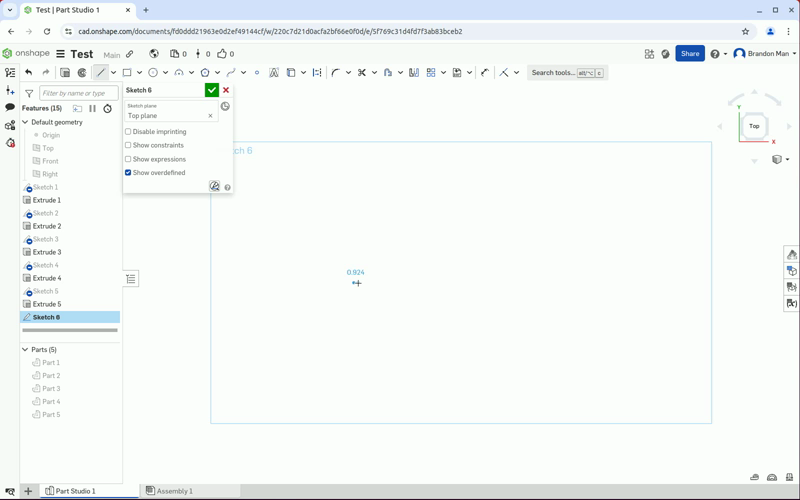
scroll(6)
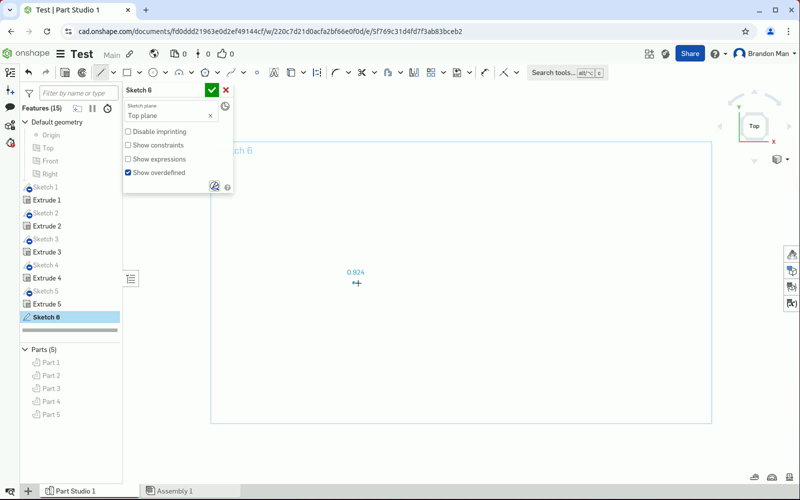
scroll(6)
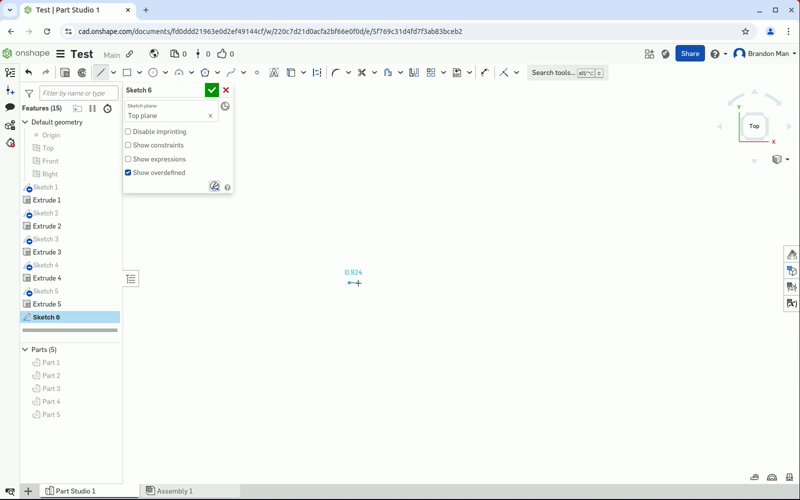
scroll(6)
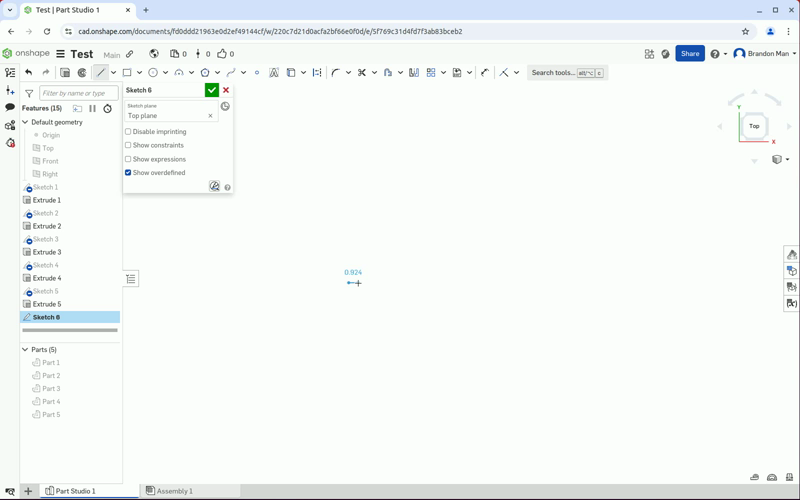
scroll(6)
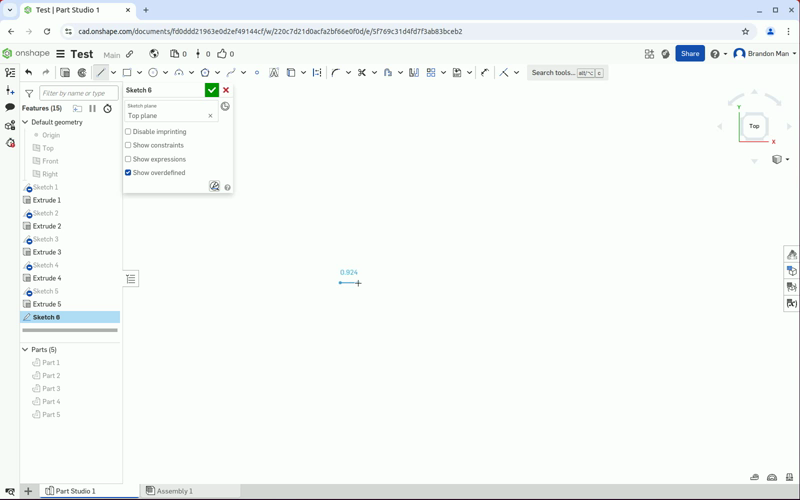
scroll(6)
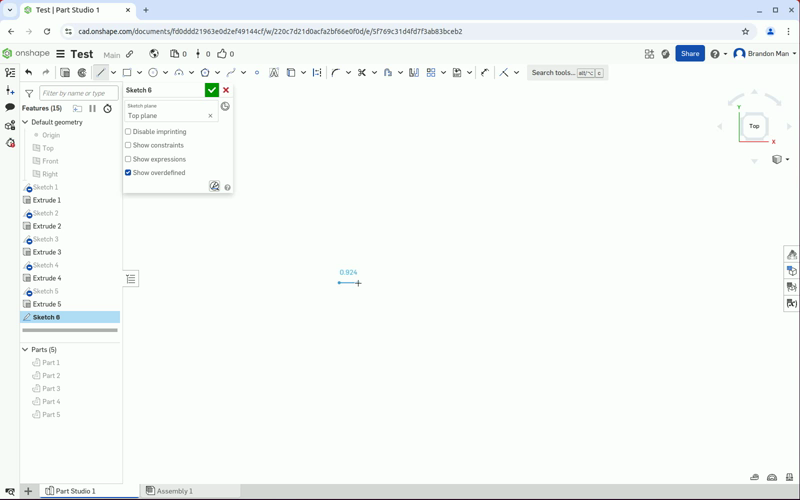
scroll(6)
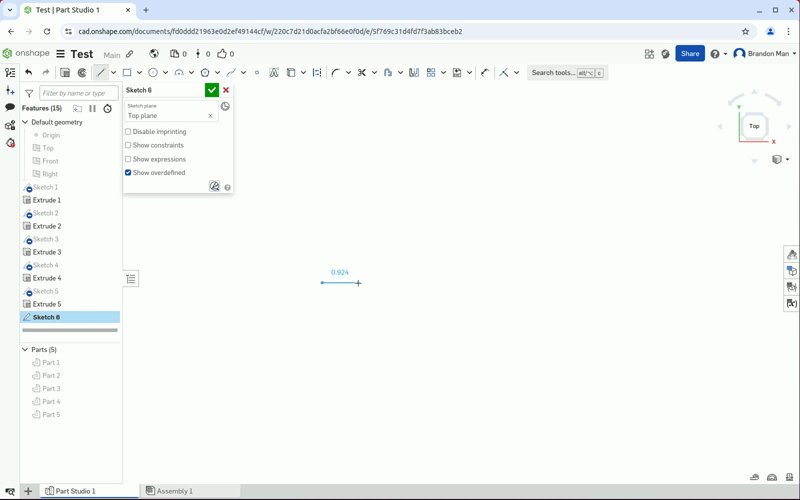
scroll(6)
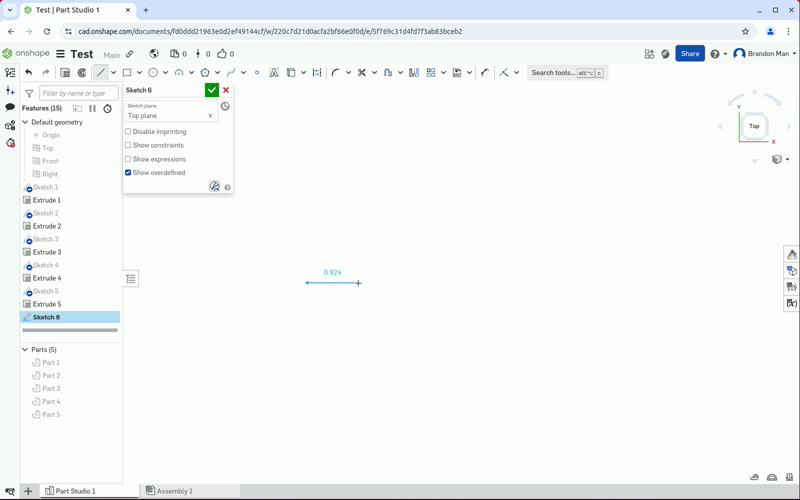
click(358, 282)
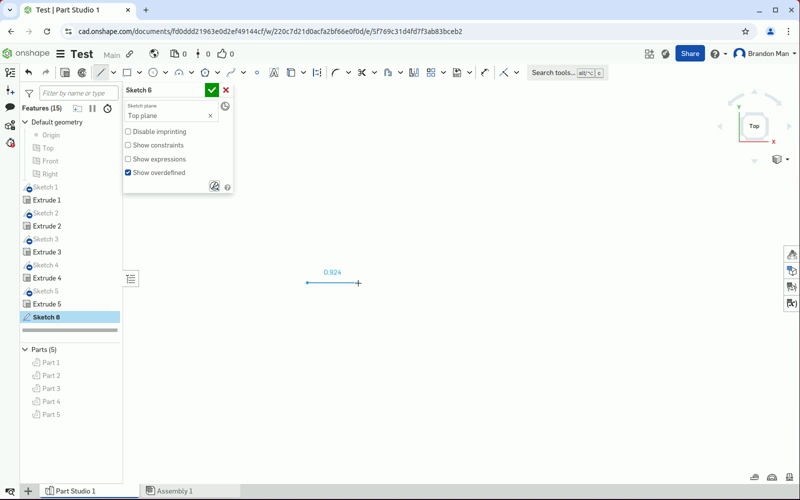
scroll(-6)
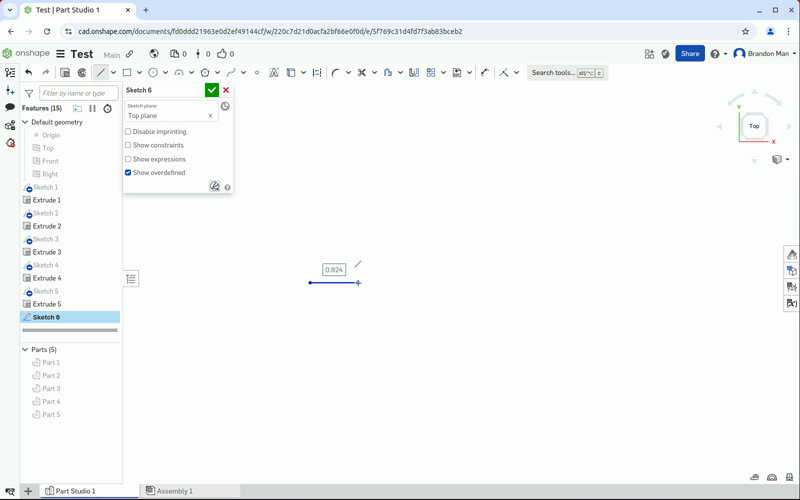
scroll(-6)
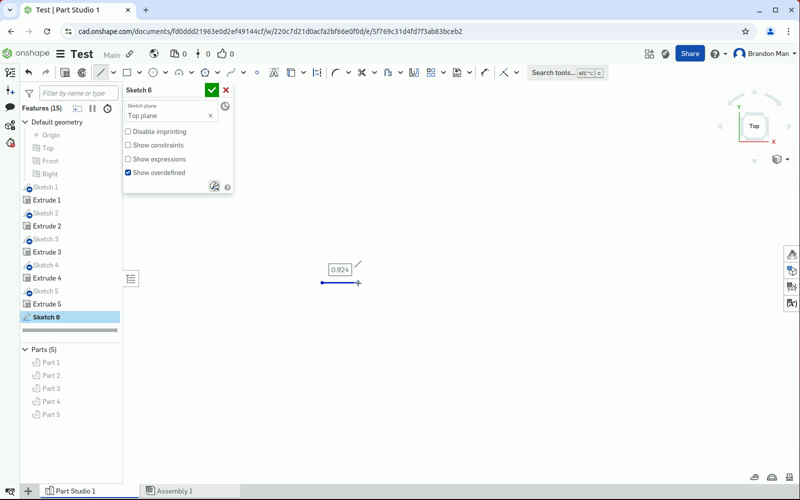
scroll(-6)
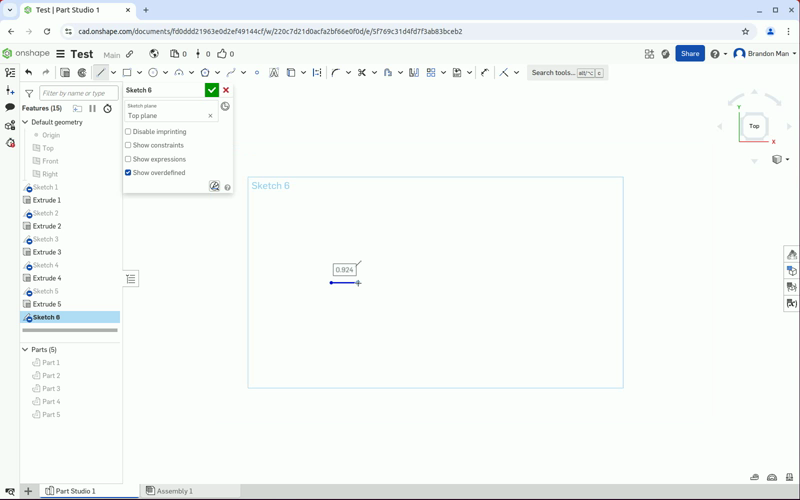
scroll(-6)
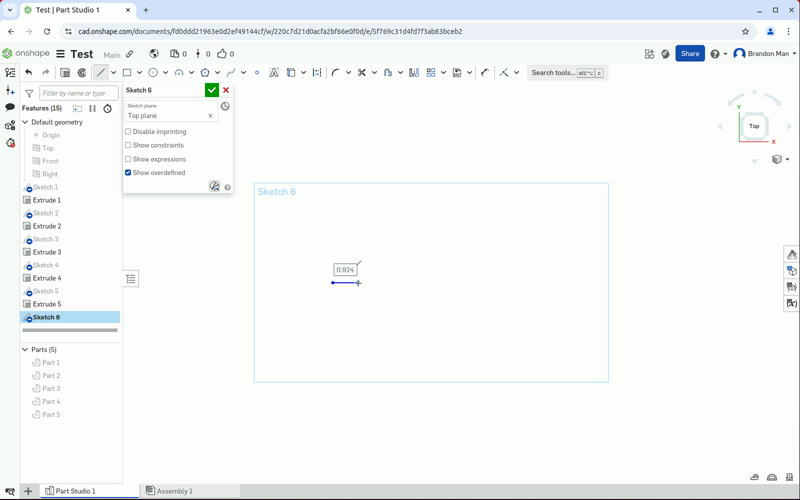
scroll(-6)
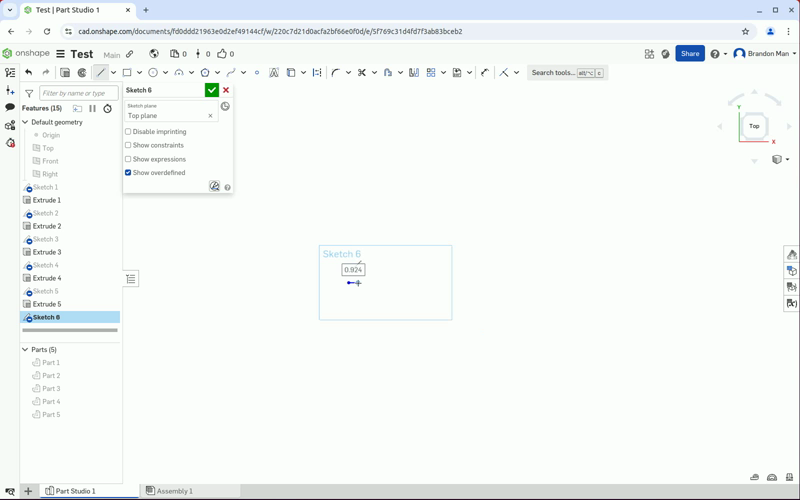
scroll(-6)
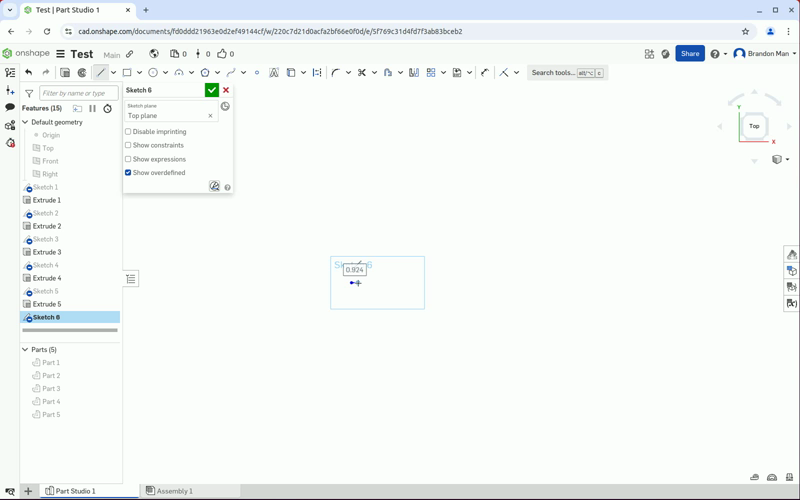
scroll(-6)
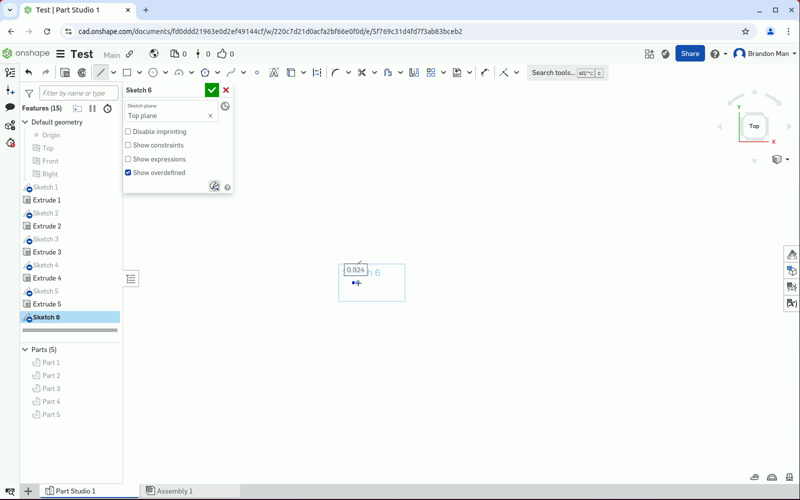
key_up(shift)
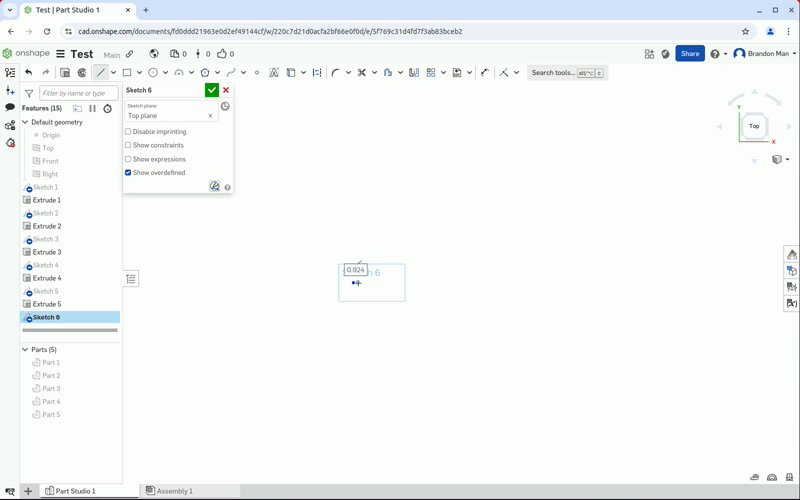
key(esc)
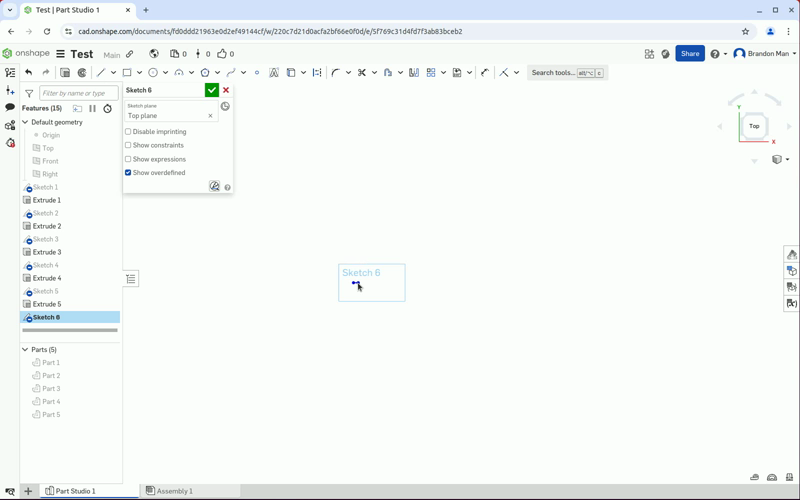
key(a)
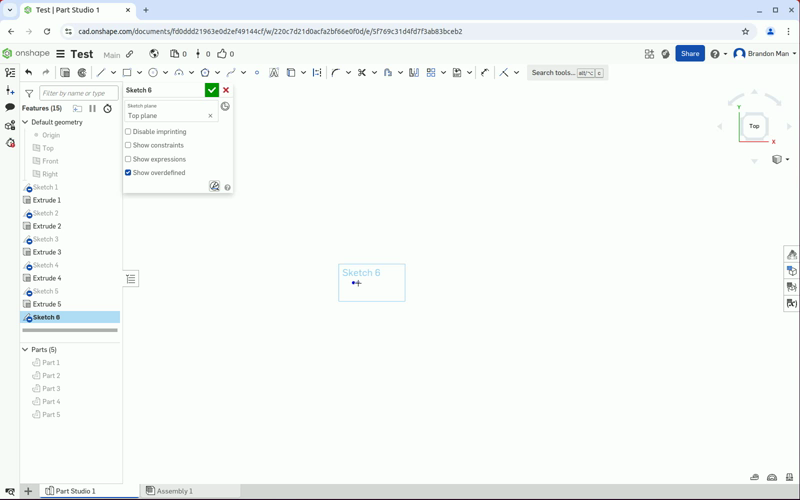
mouse_move(358, 282)
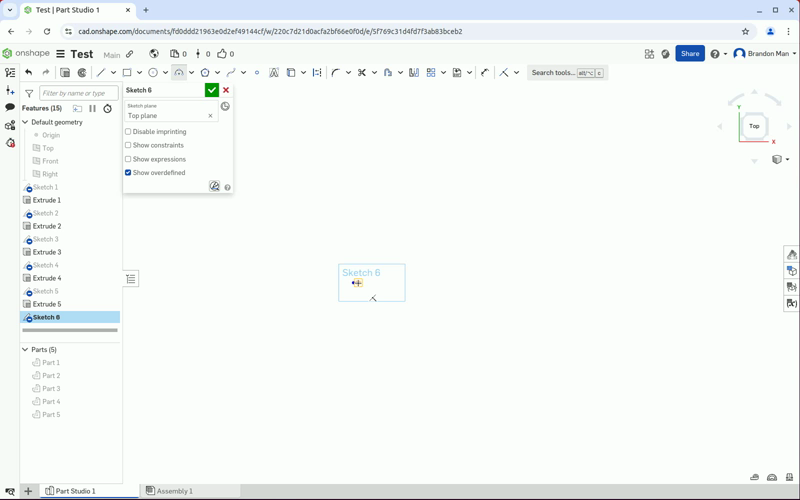
click(358, 282)
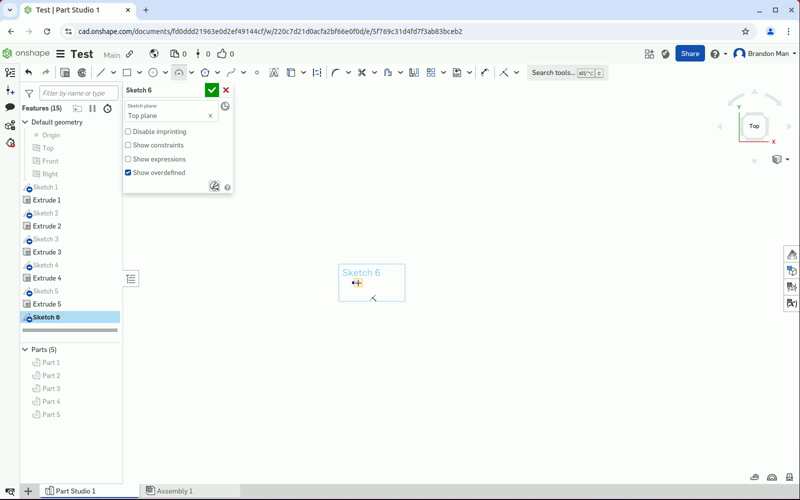
key_down(shift)
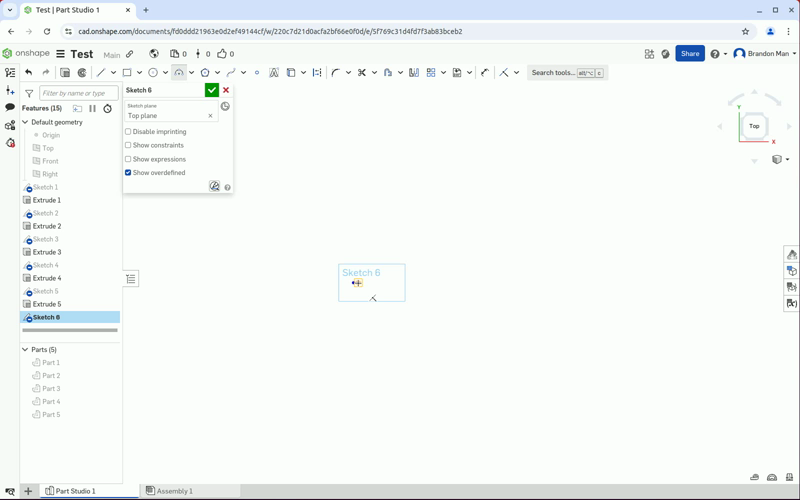
mouse_move(450, 282)
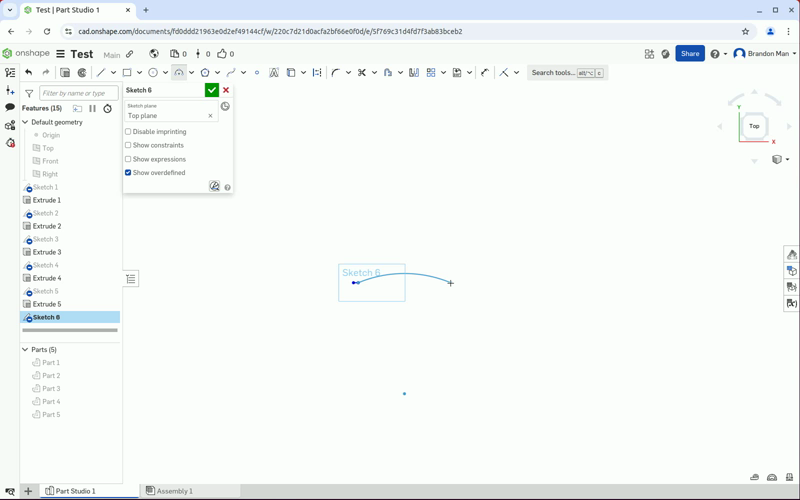
click(450, 282)
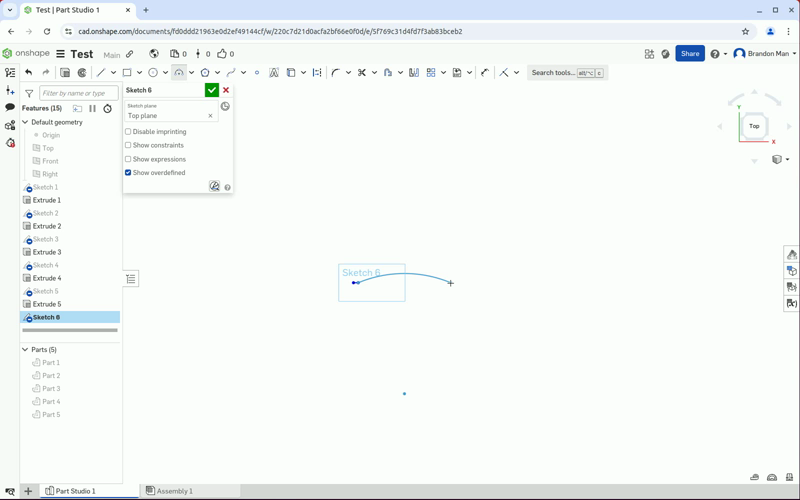
mouse_move(404, 236)
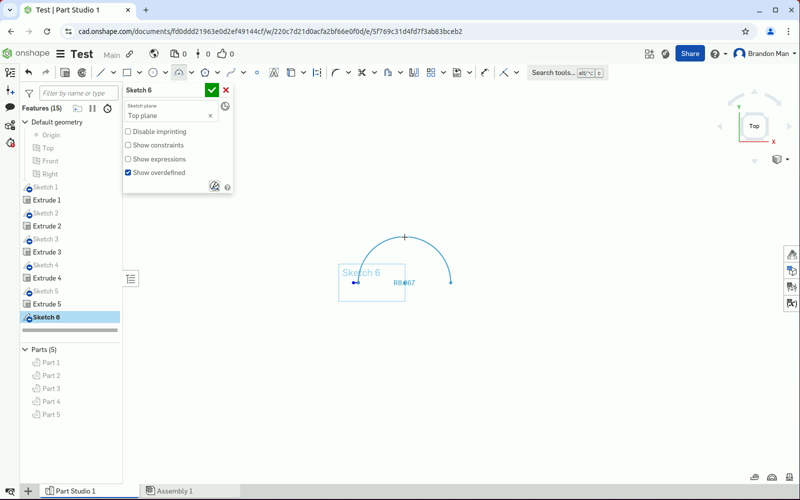
click(404, 236)
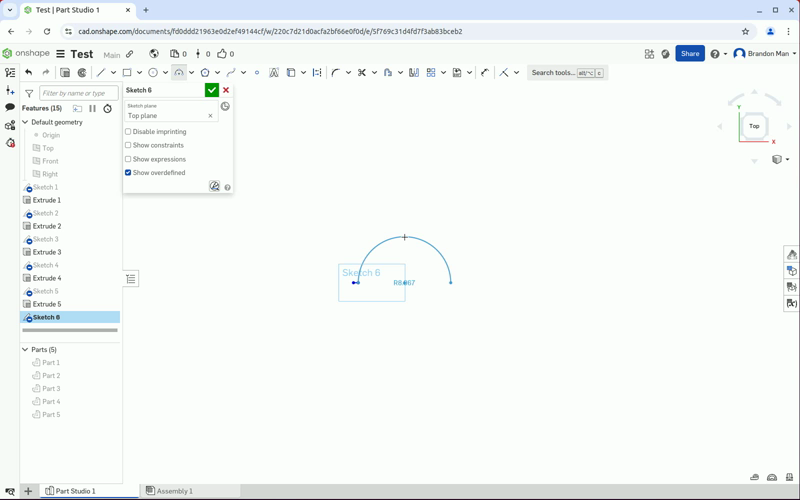
key_up(shift)
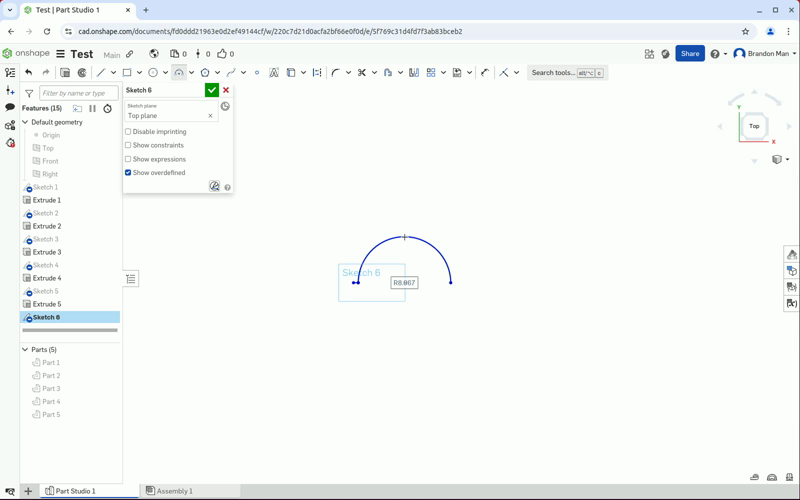
key(esc)
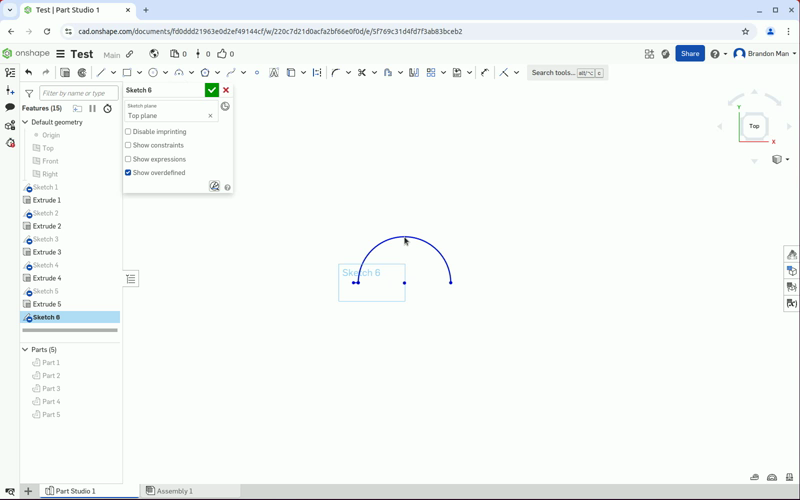
key(l)
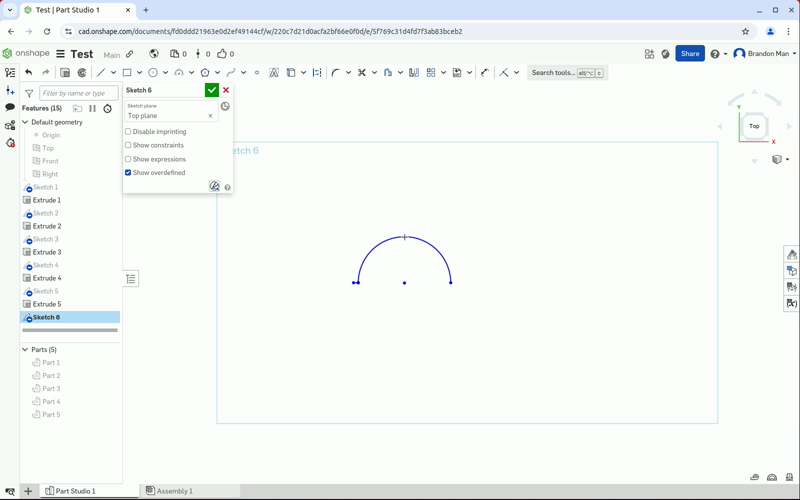
mouse_move(450, 282)
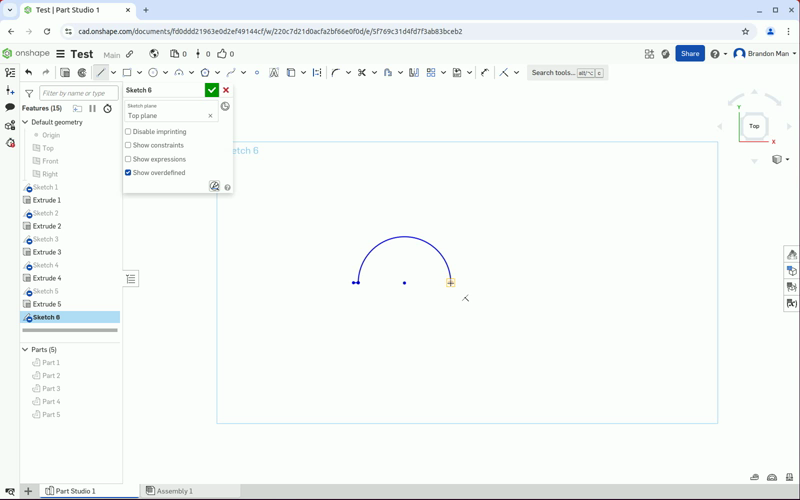
click(450, 282)
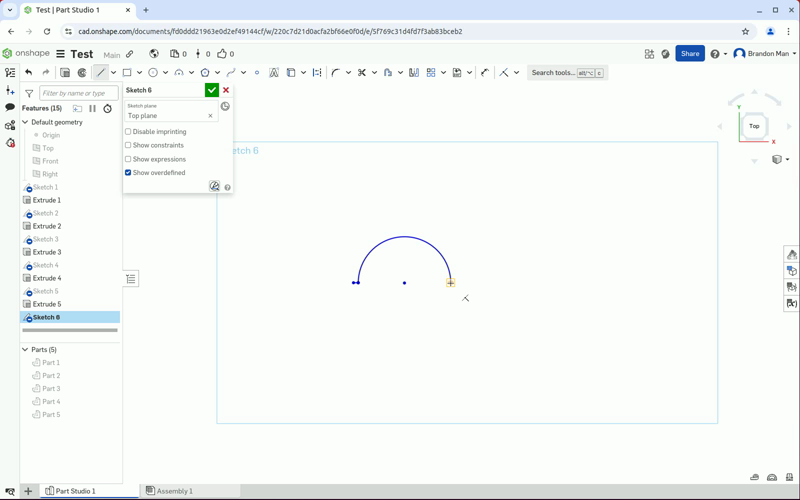
key_down(shift)
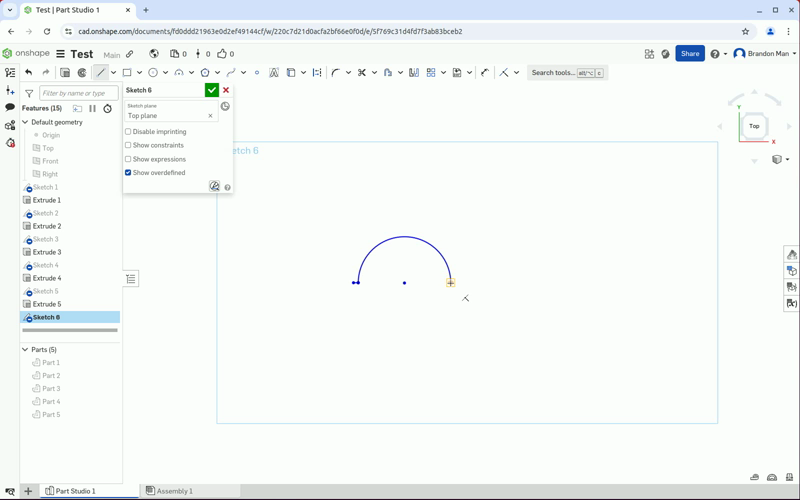
mouse_move(480, 282)
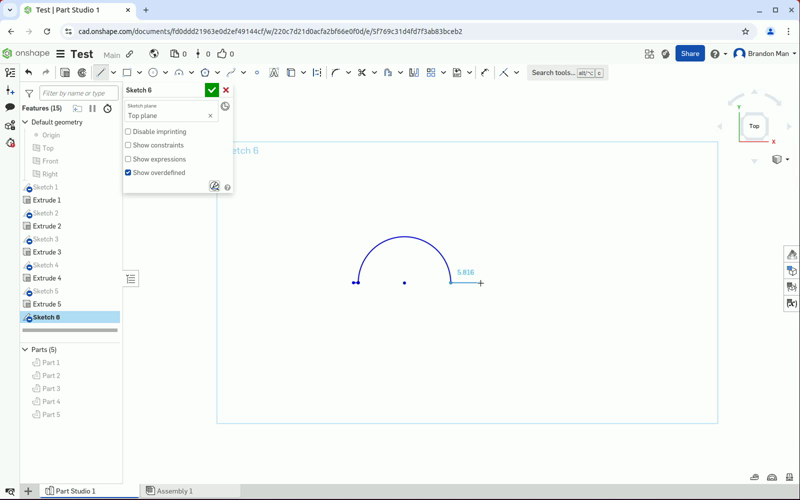
mouse_move(455, 282)
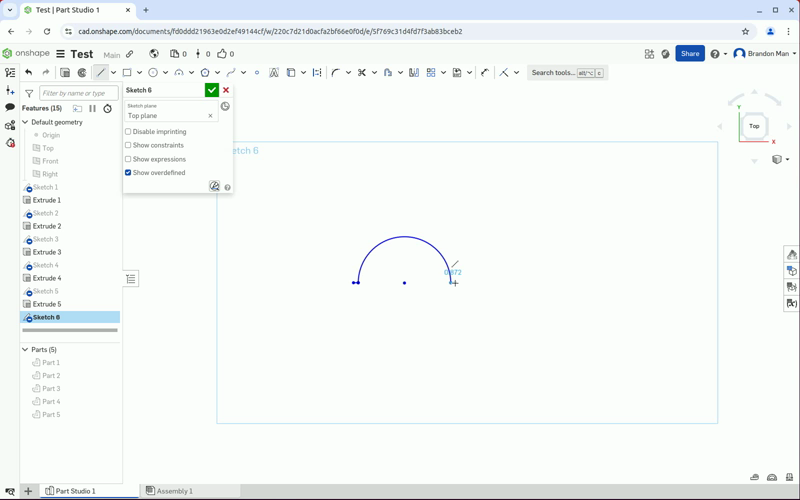
scroll(6)
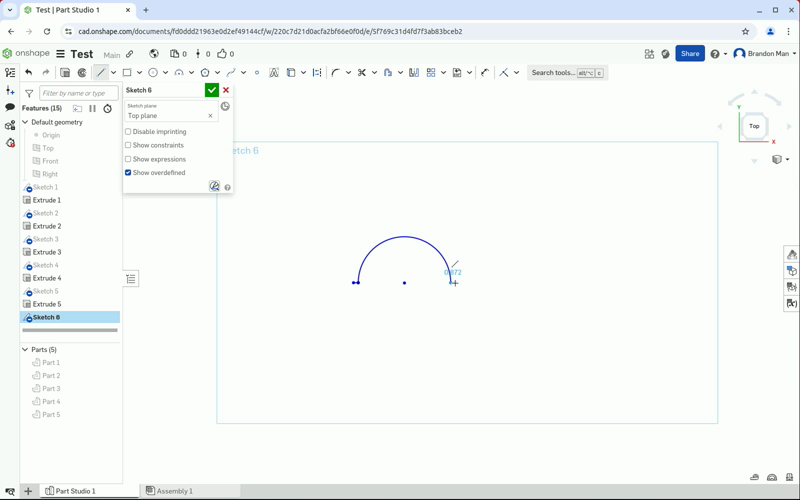
scroll(6)
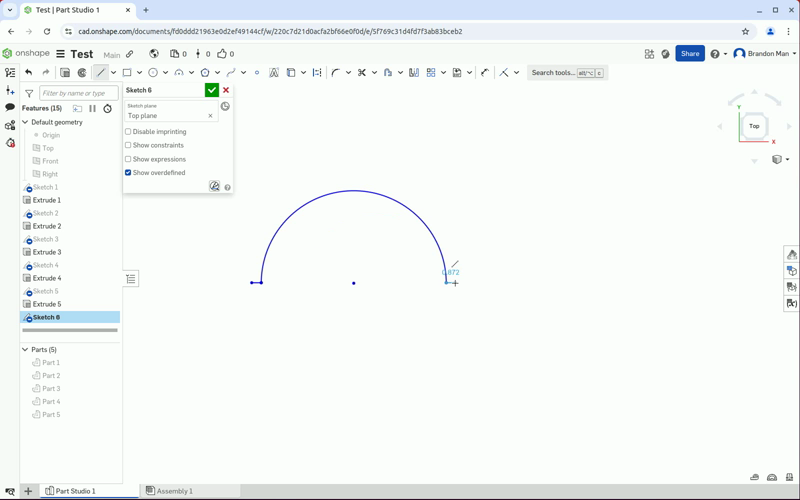
scroll(6)
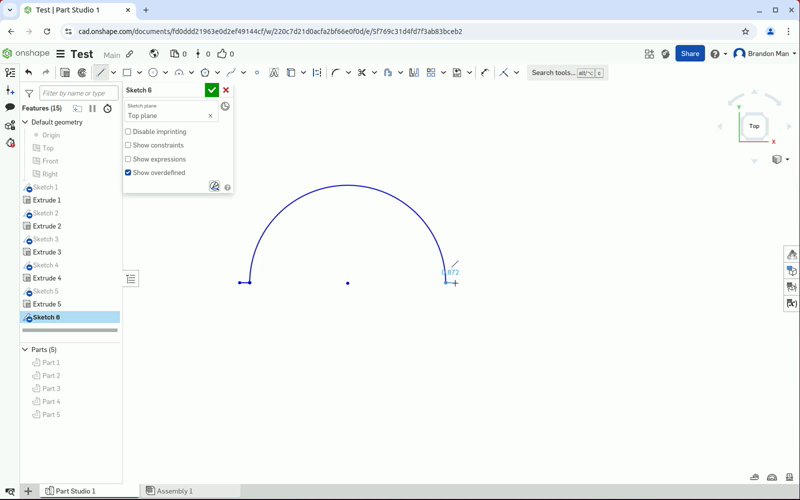
scroll(6)
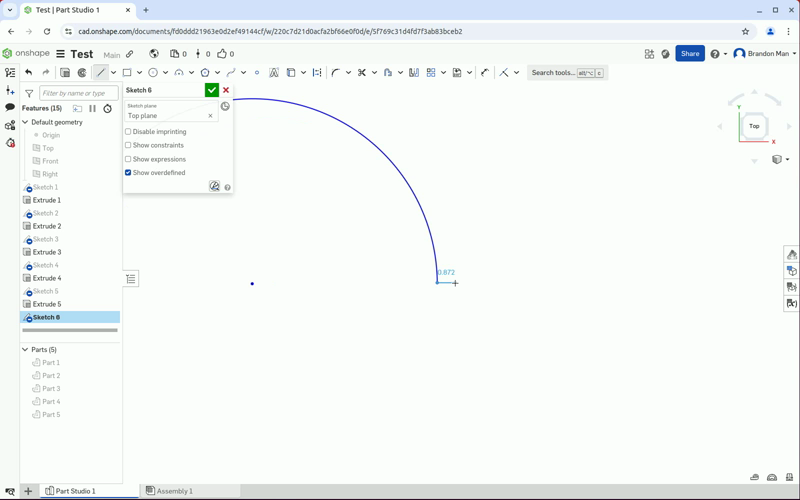
scroll(6)
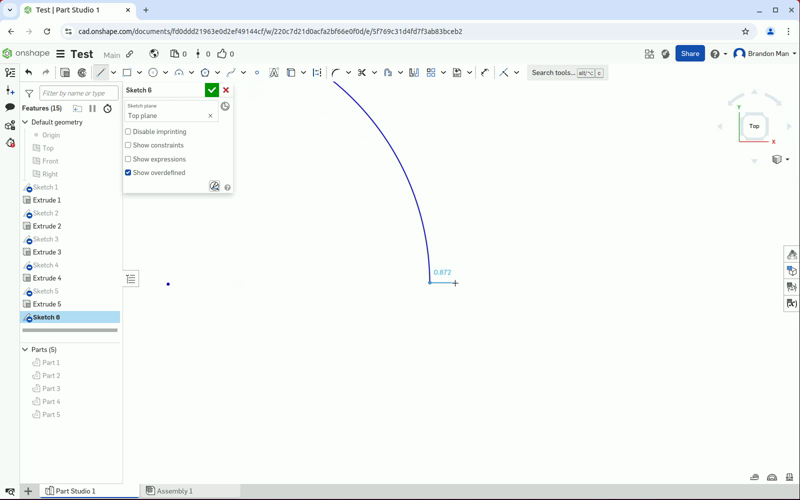
scroll(6)
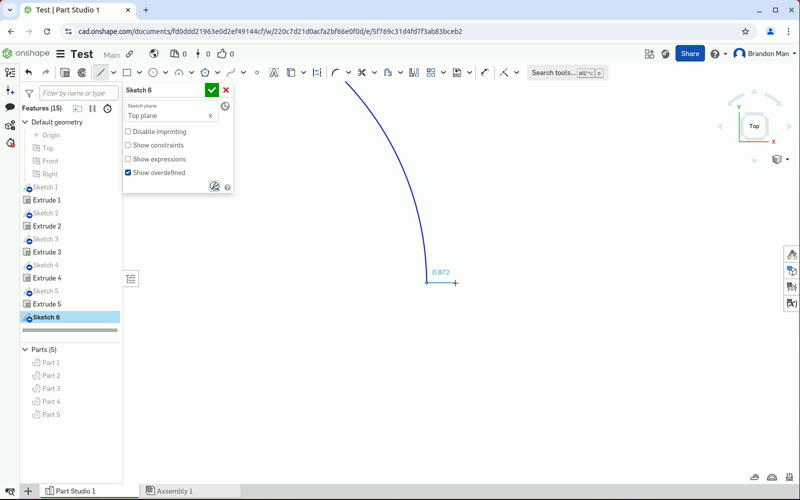
scroll(6)
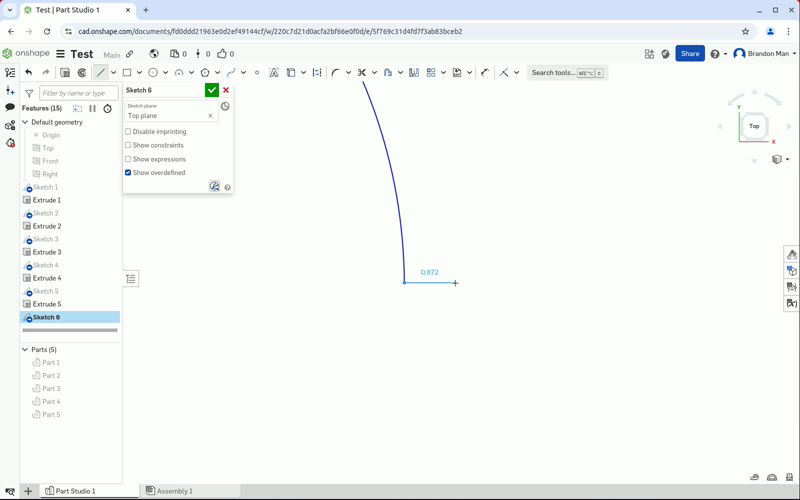
click(455, 282)
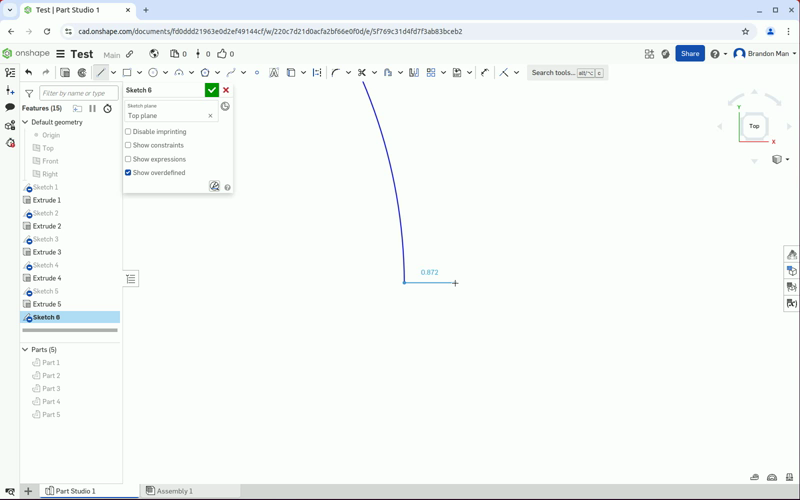
scroll(-6)
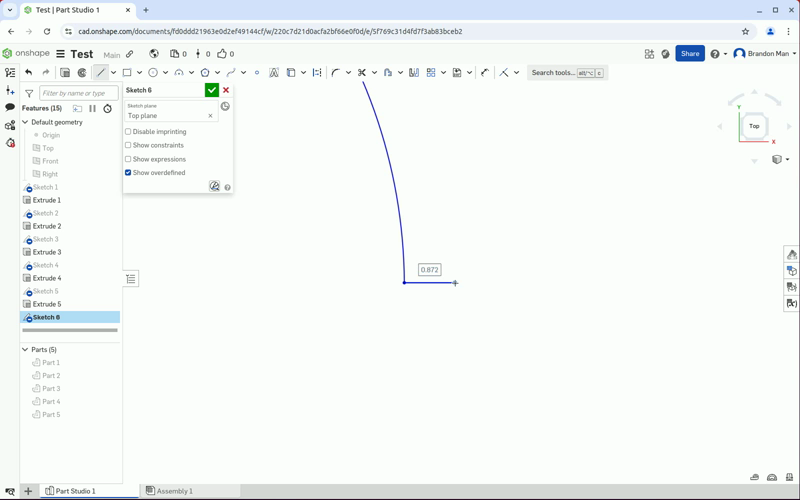
scroll(-6)
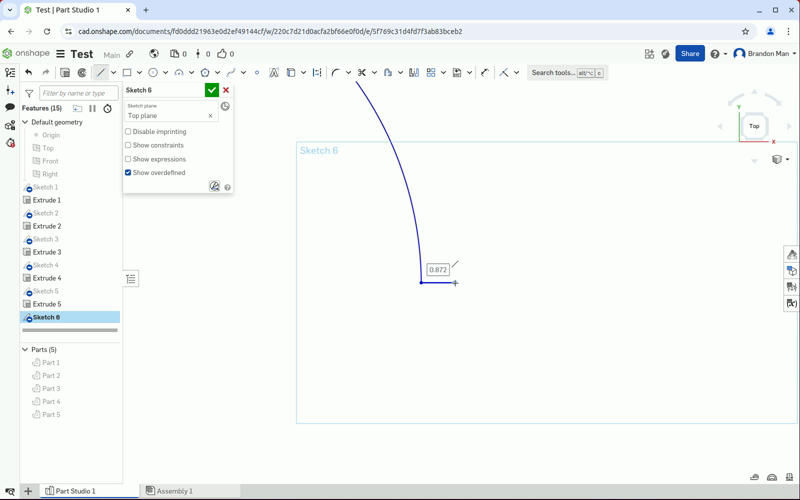
scroll(-6)
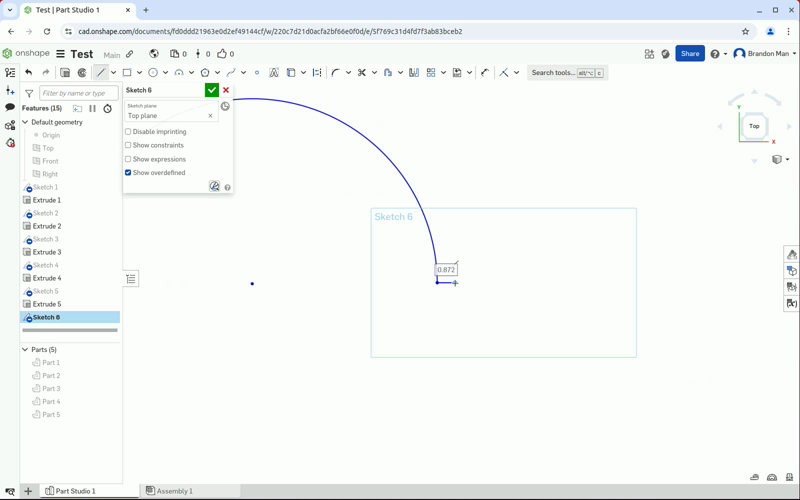
scroll(-6)
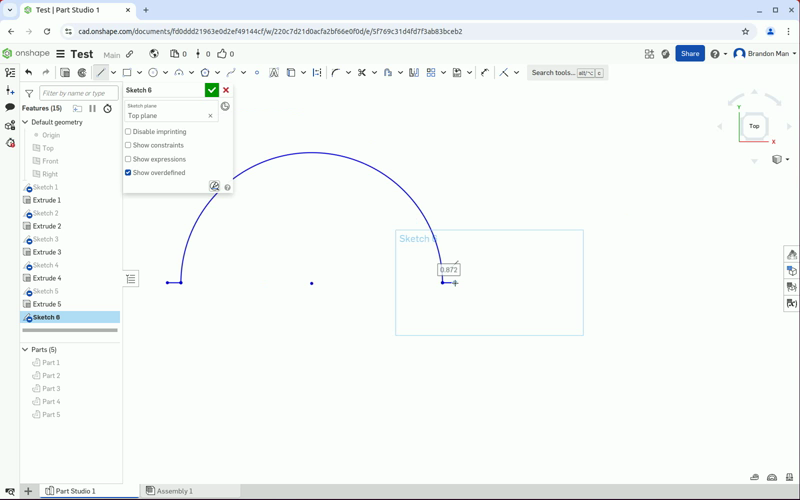
scroll(-6)
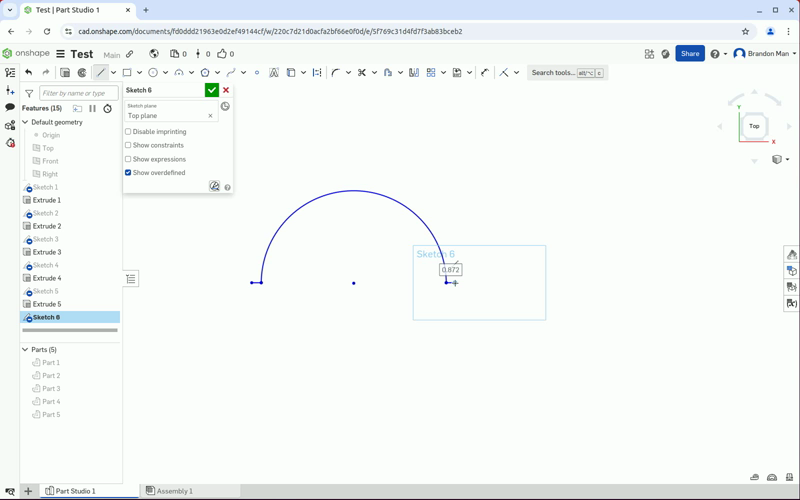
scroll(-6)
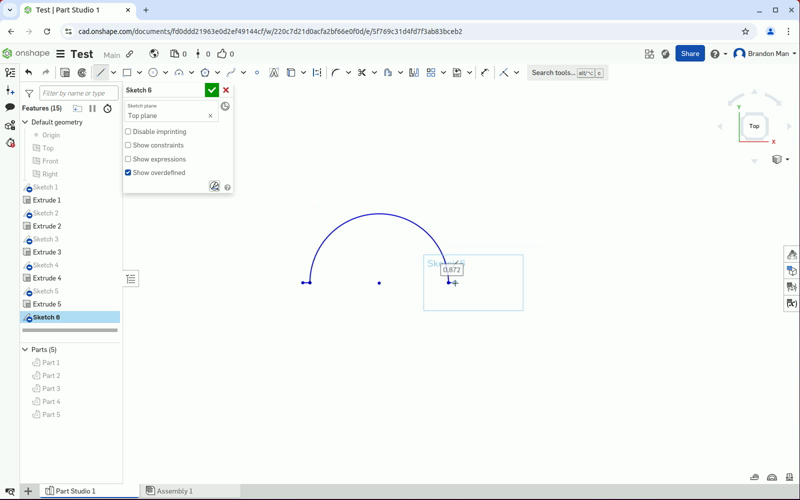
scroll(-6)
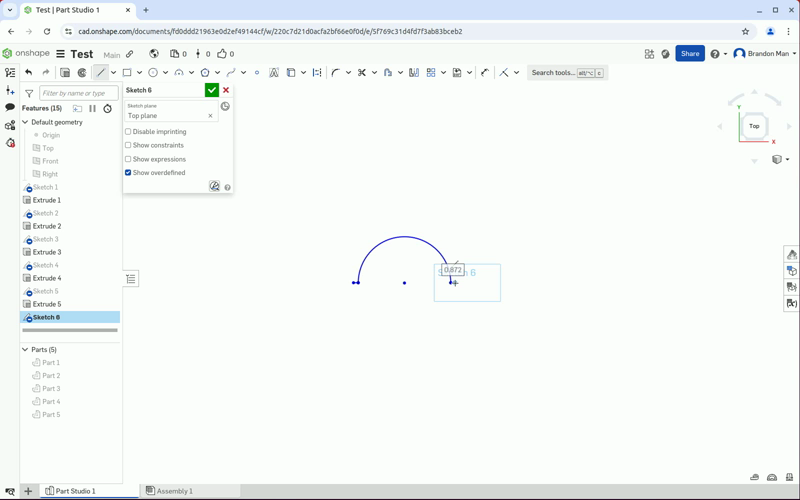
key_up(shift)
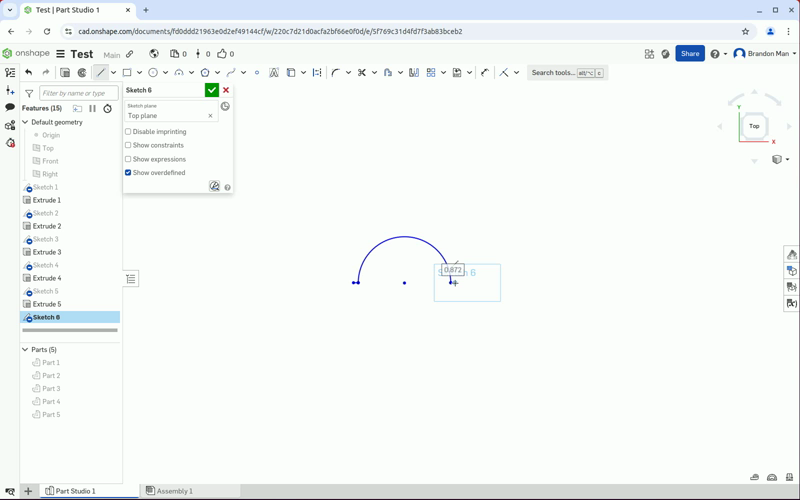
key(esc)
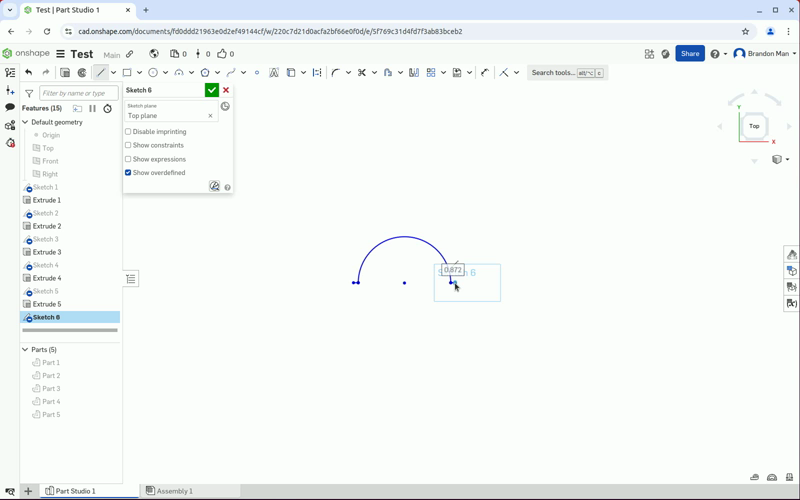
key(a)
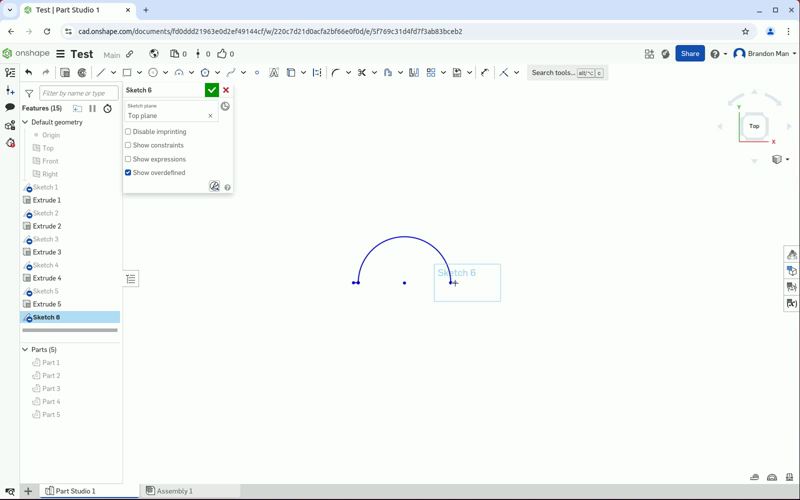
mouse_move(455, 282)
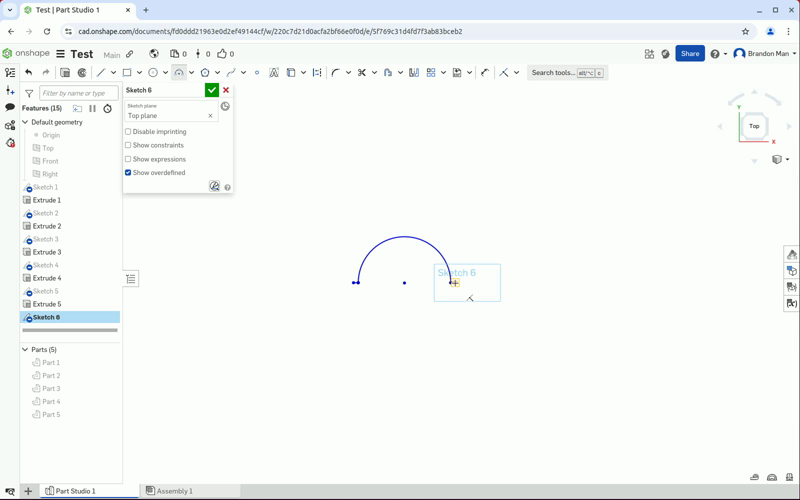
scroll(6)
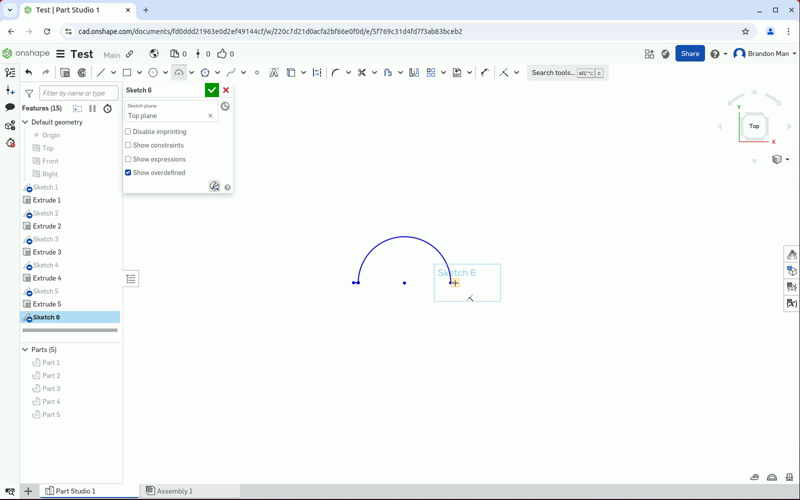
scroll(6)
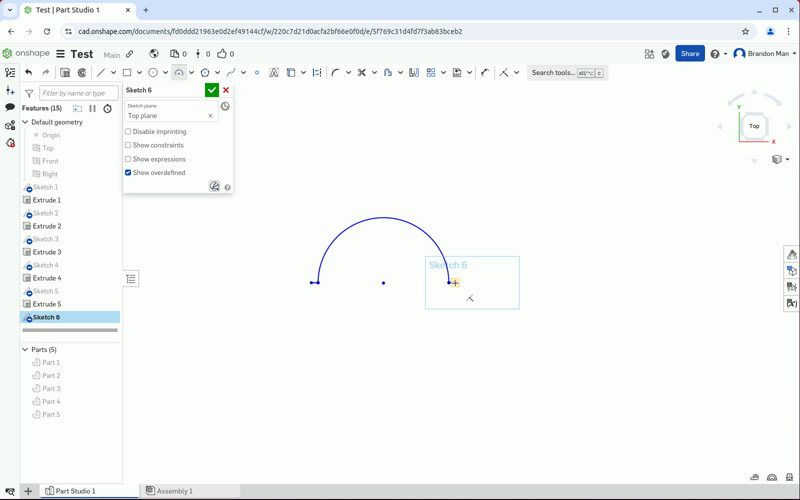
scroll(6)
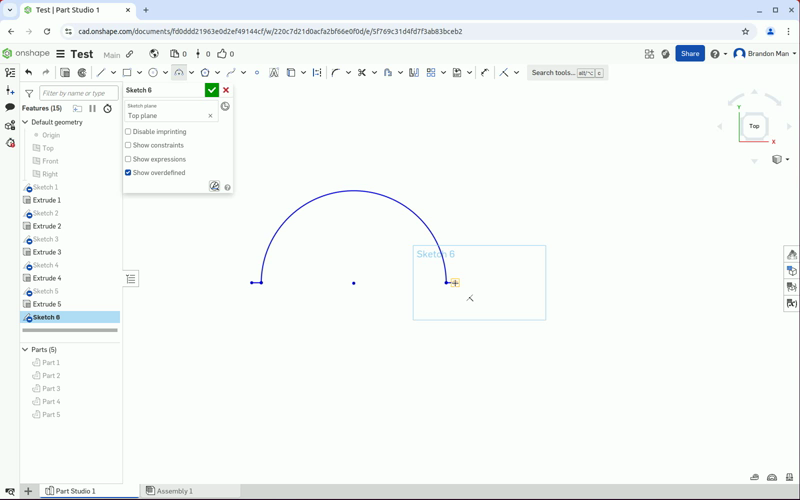
scroll(6)
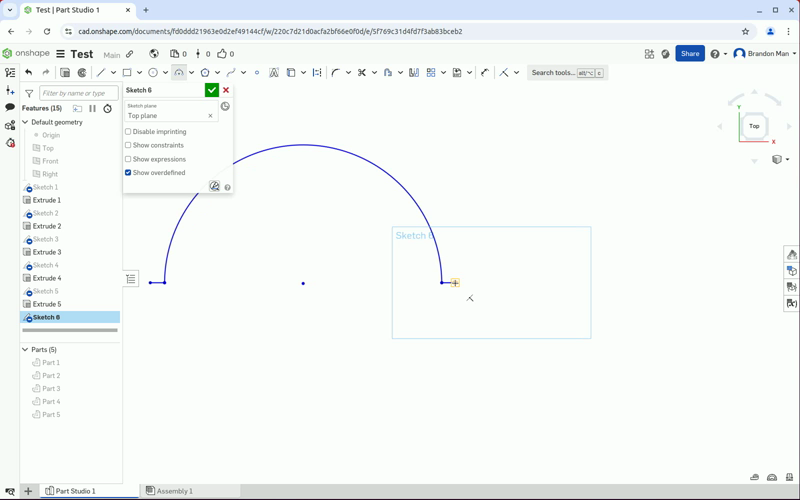
scroll(6)
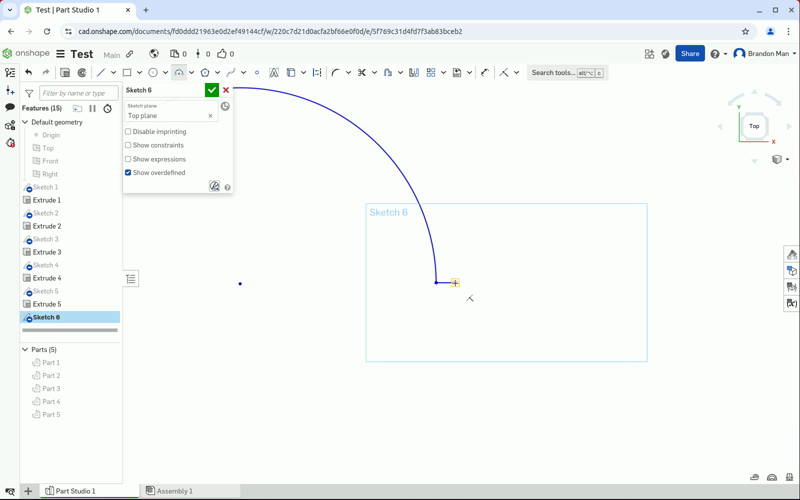
scroll(6)
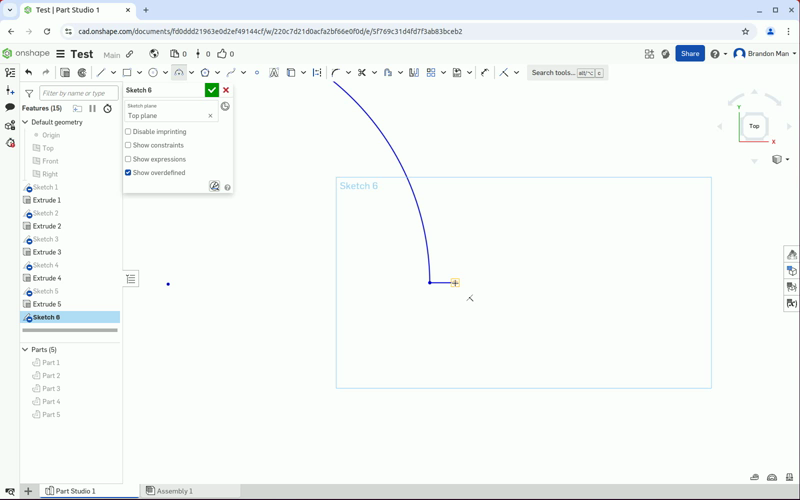
scroll(6)
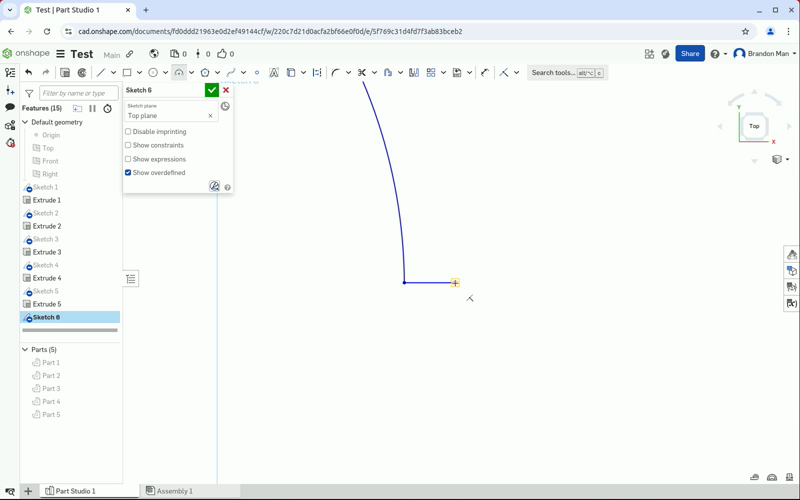
click(455, 282)
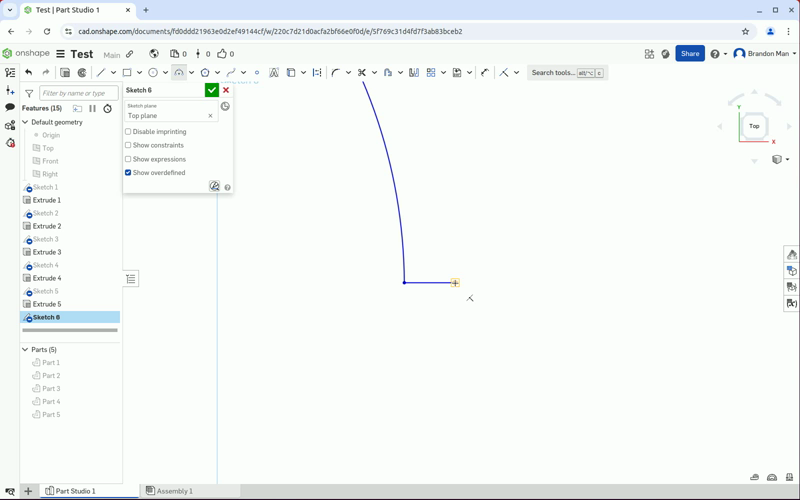
scroll(-6)
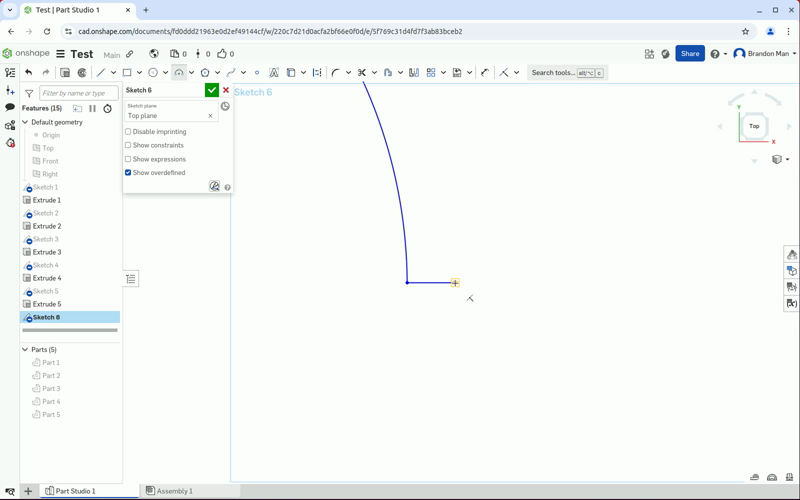
scroll(-6)
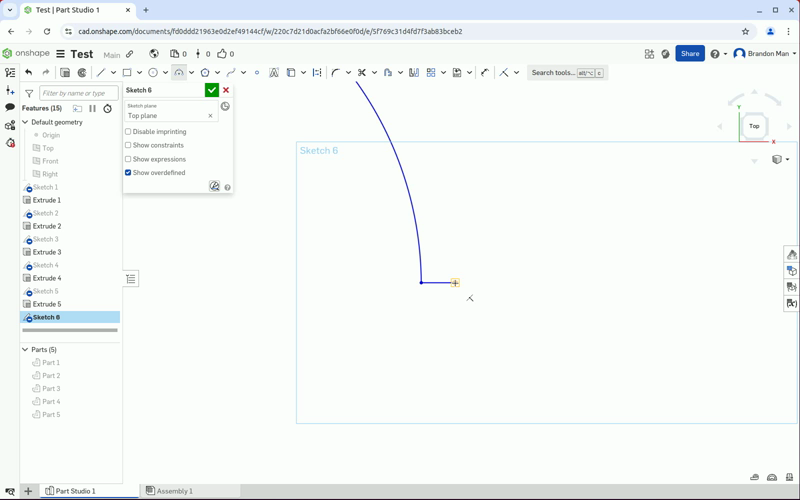
scroll(-6)
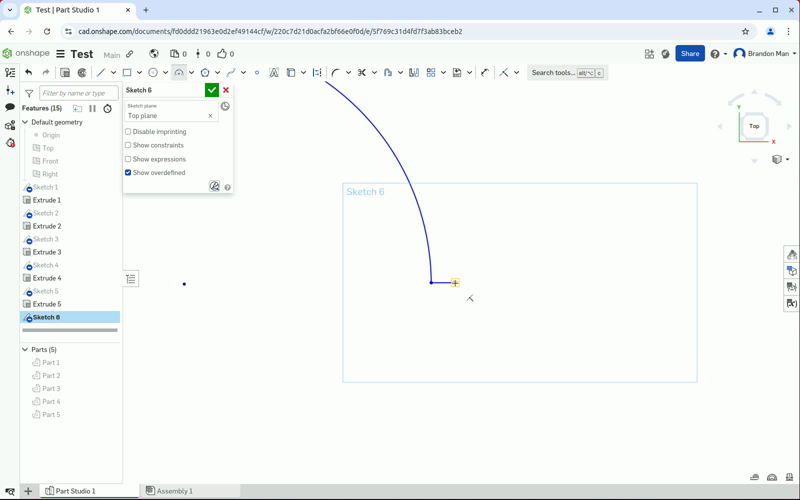
scroll(-6)
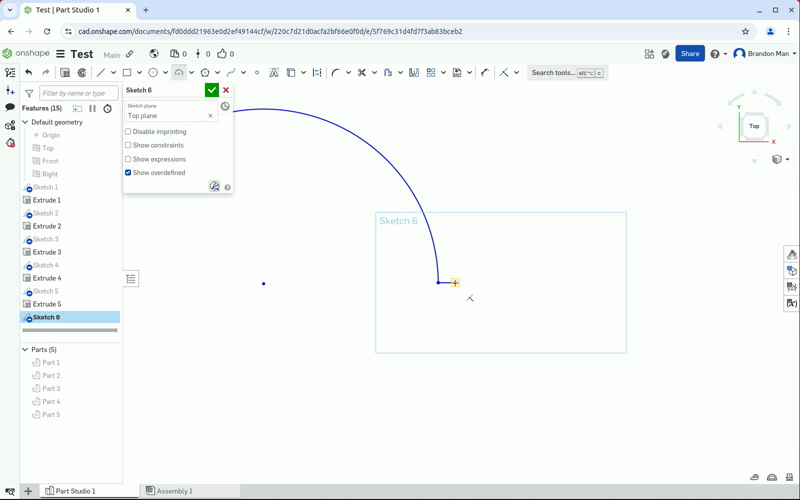
scroll(-6)
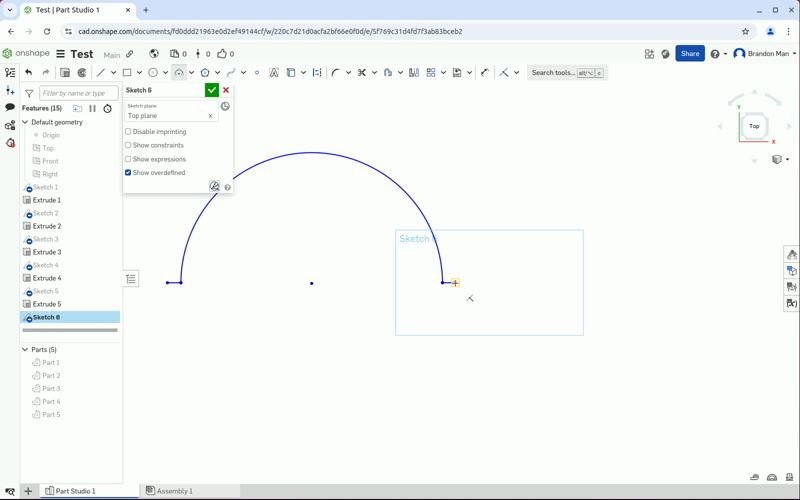
scroll(-6)
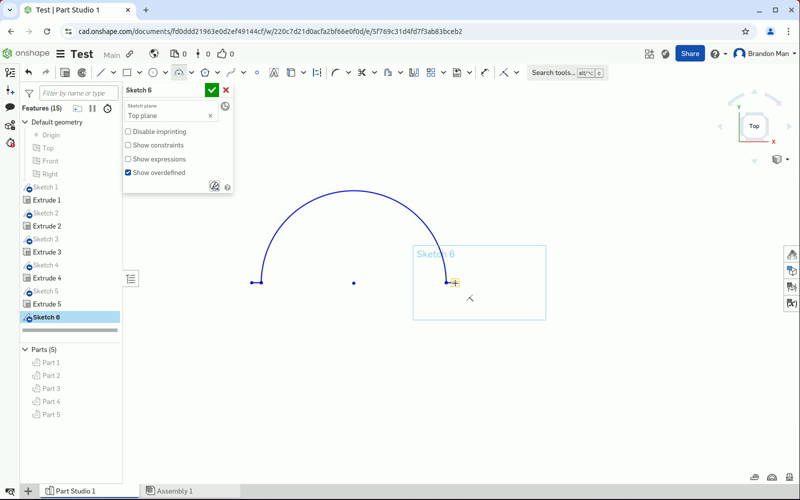
scroll(-6)
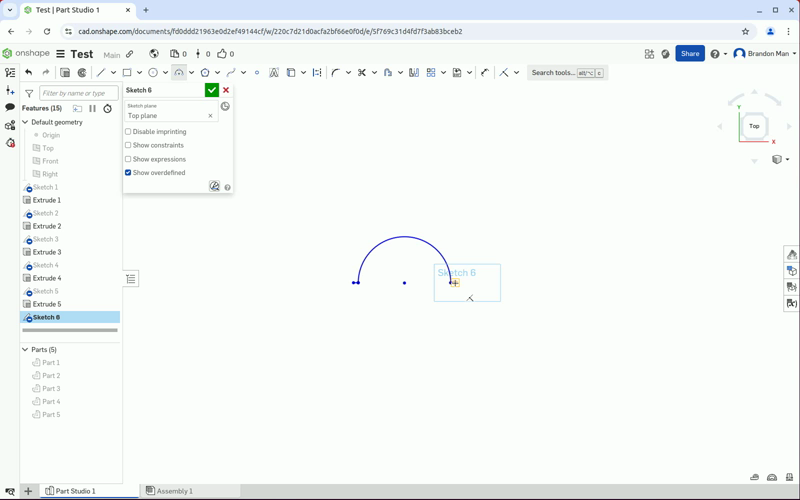
mouse_move(353, 282)
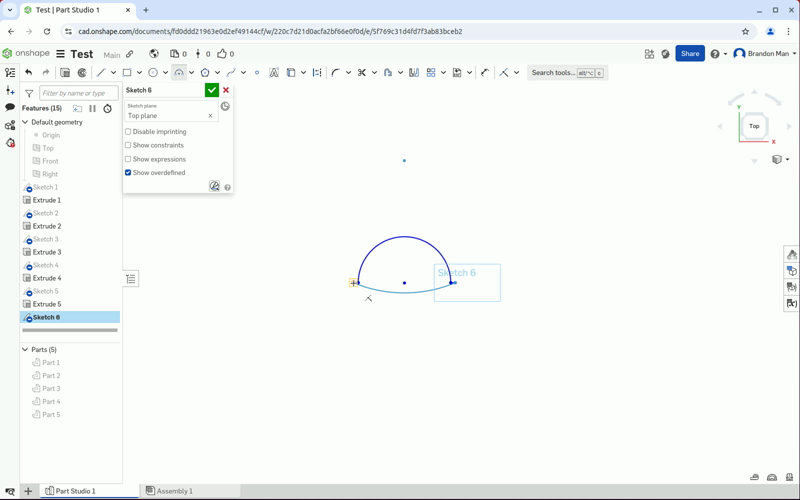
click(353, 282)
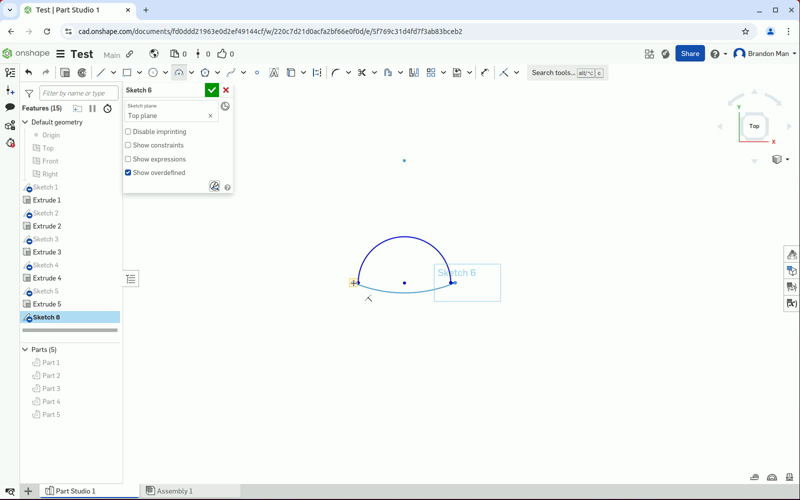
key_down(shift)
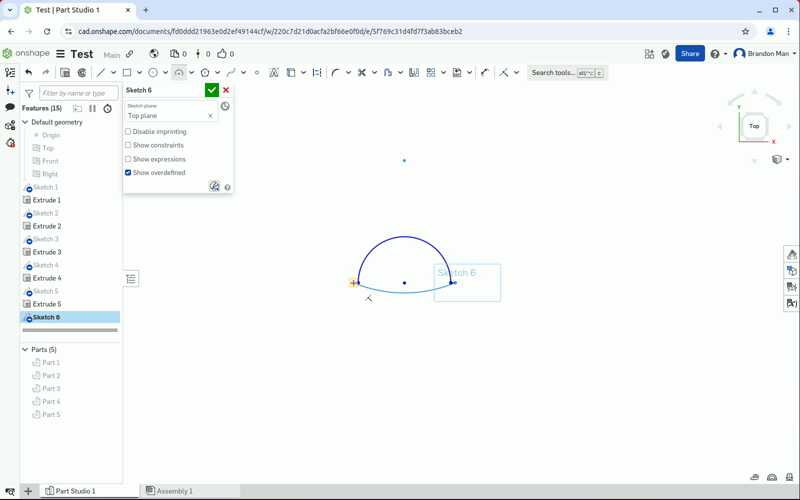
mouse_move(404, 232)
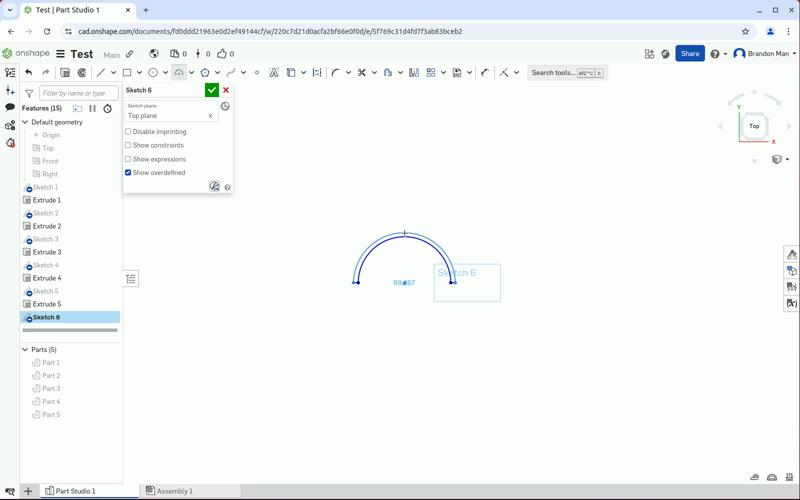
scroll(6)
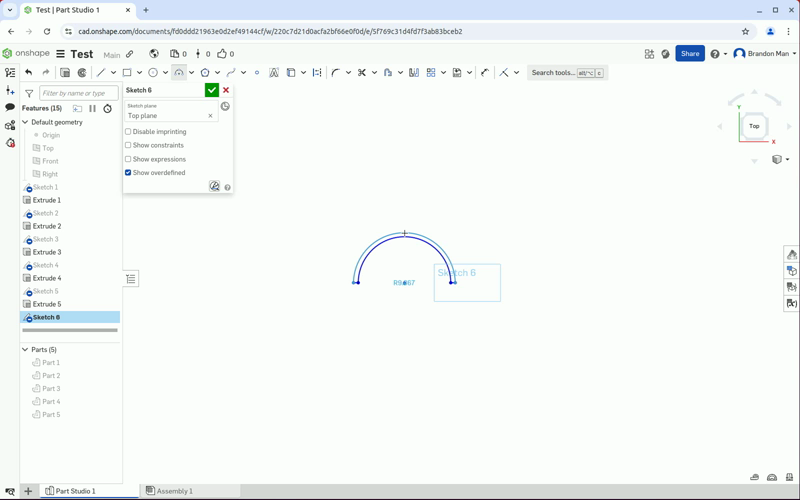
scroll(6)
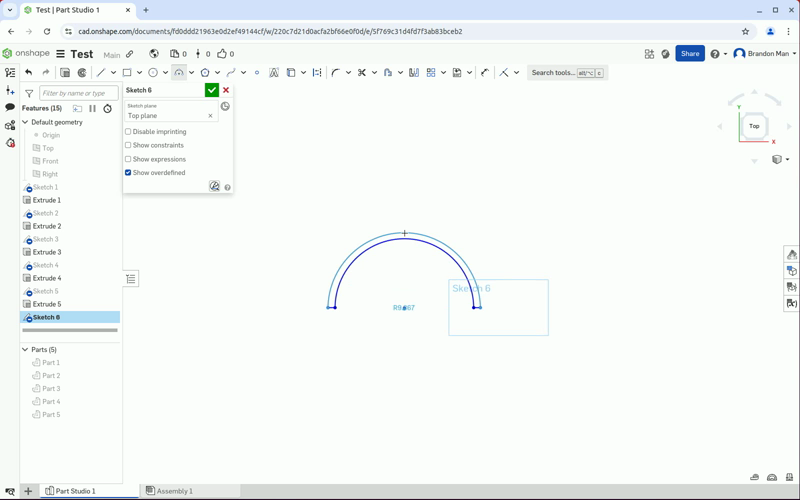
scroll(6)
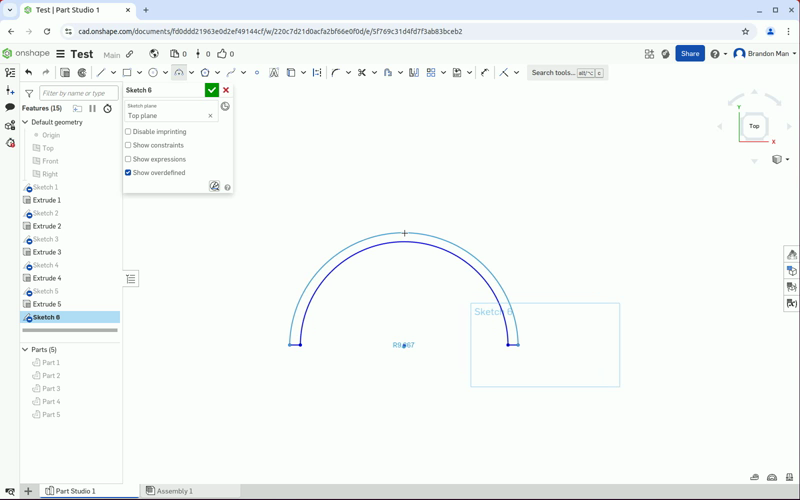
scroll(6)
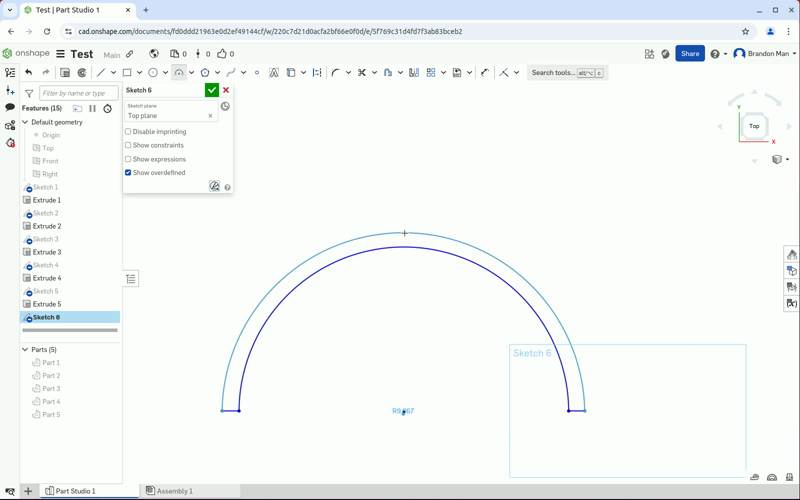
scroll(6)
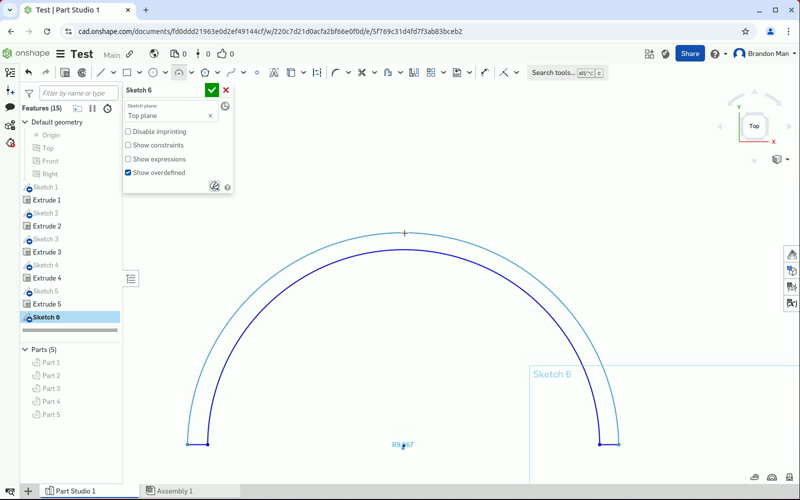
scroll(6)
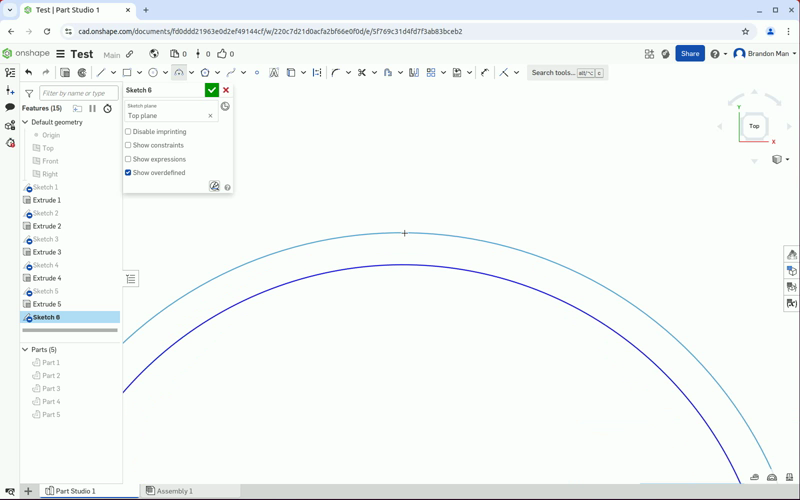
scroll(6)
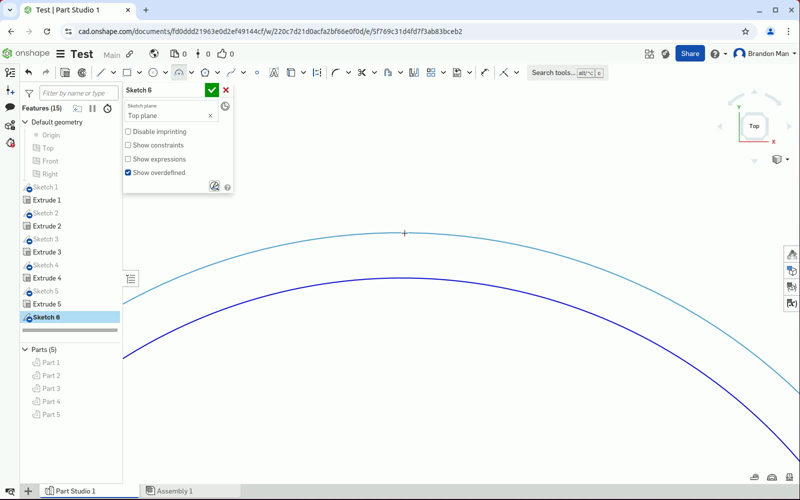
click(404, 232)
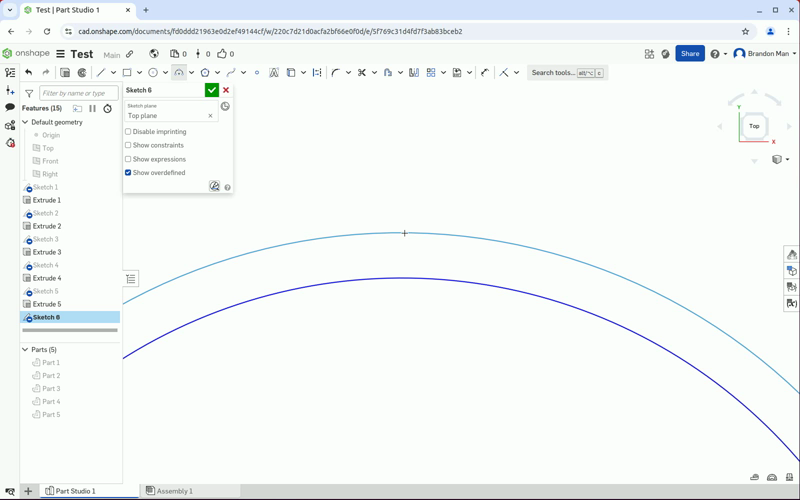
scroll(-6)
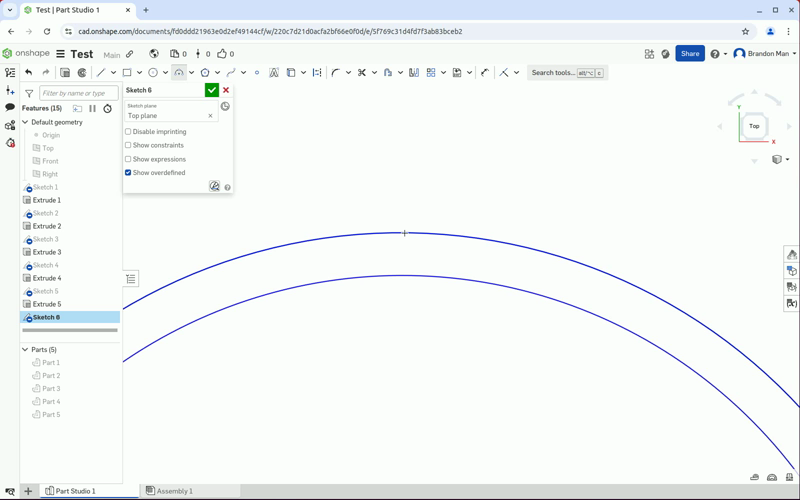
scroll(-6)
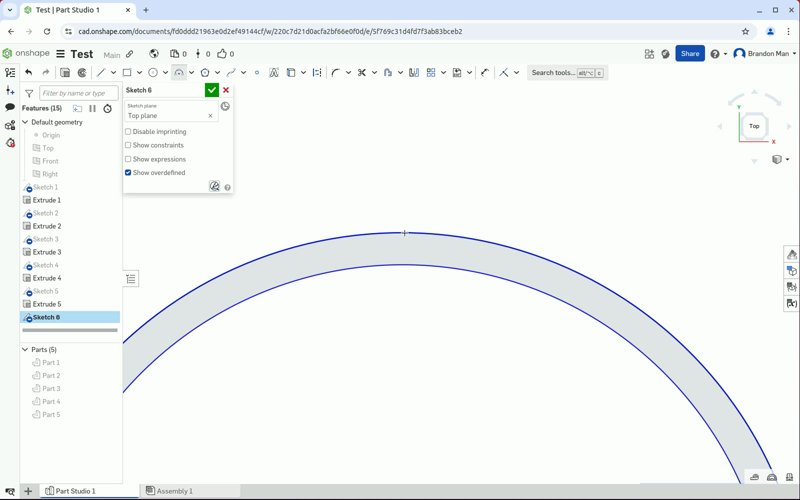
scroll(-6)
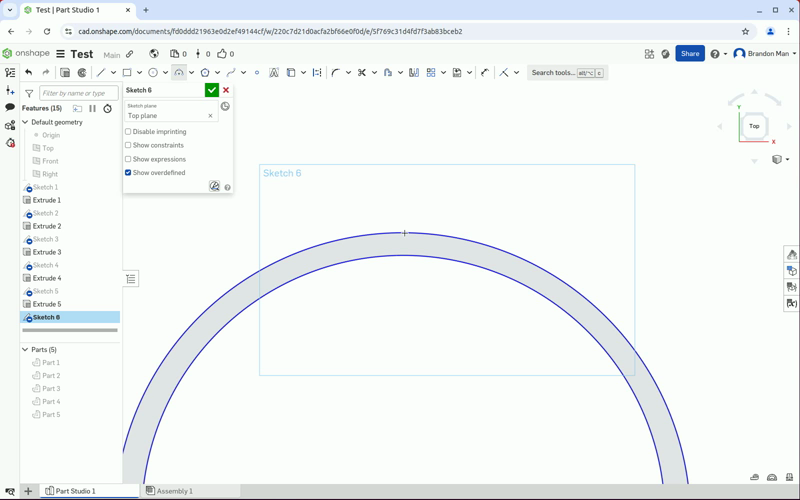
scroll(-6)
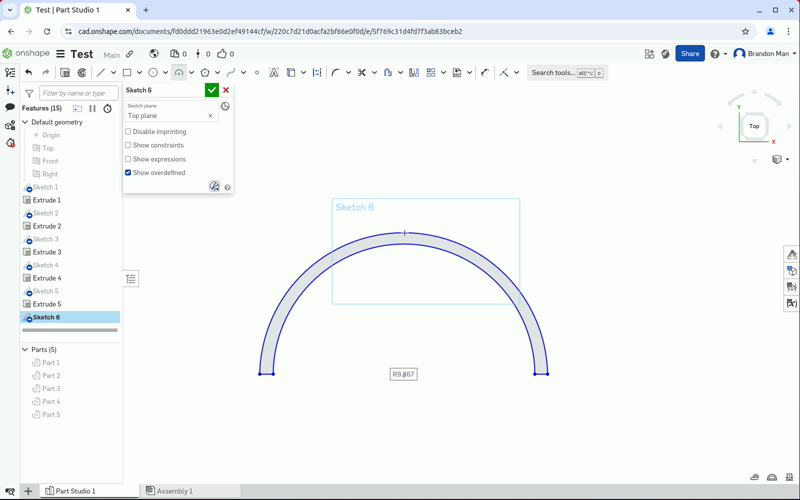
scroll(-6)
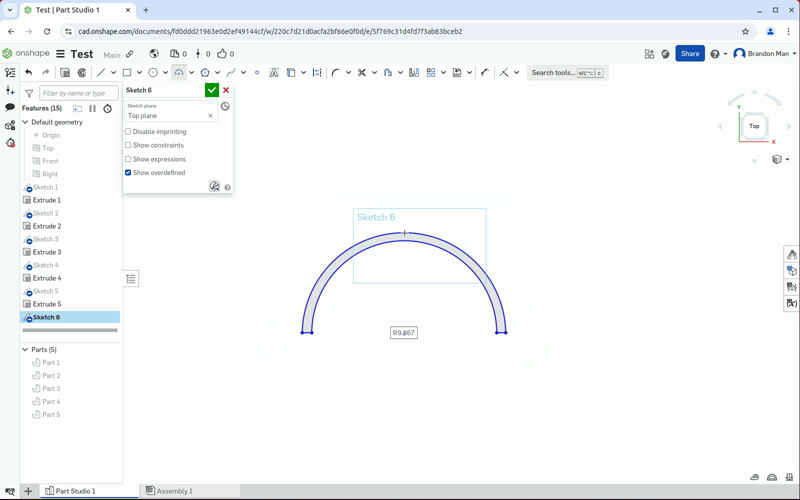
scroll(-6)
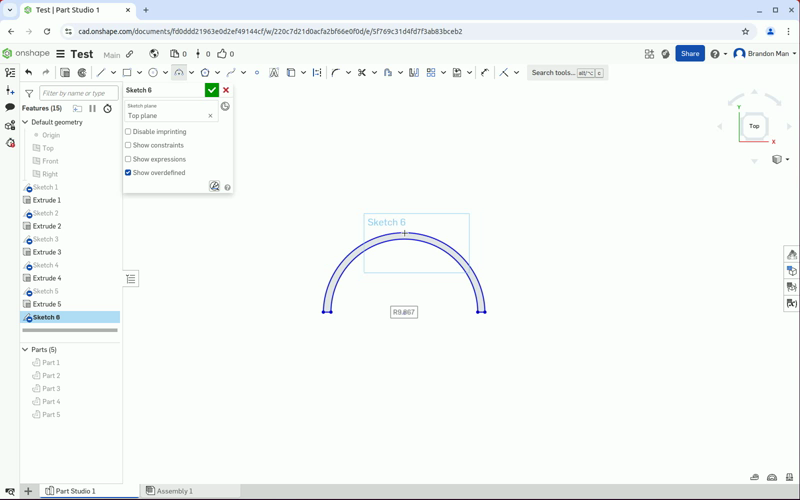
scroll(-6)
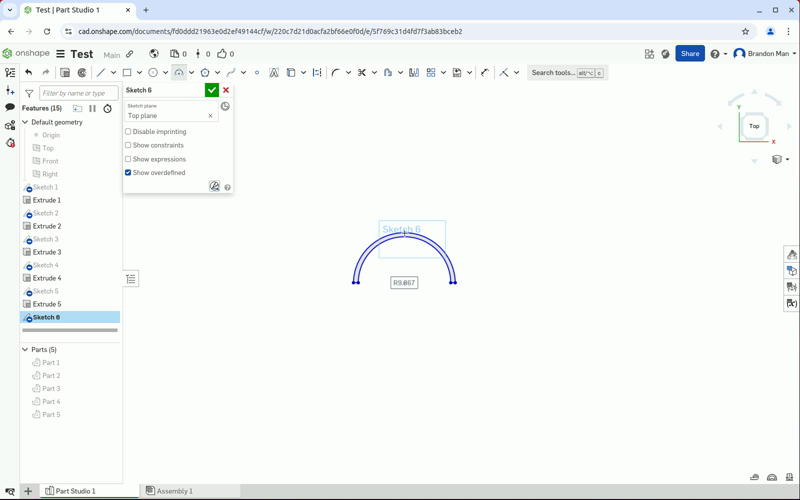
key_up(shift)
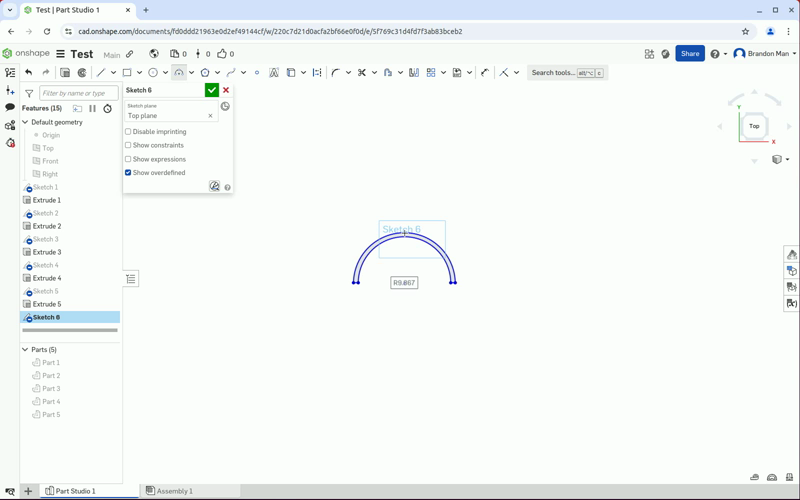
key(esc)
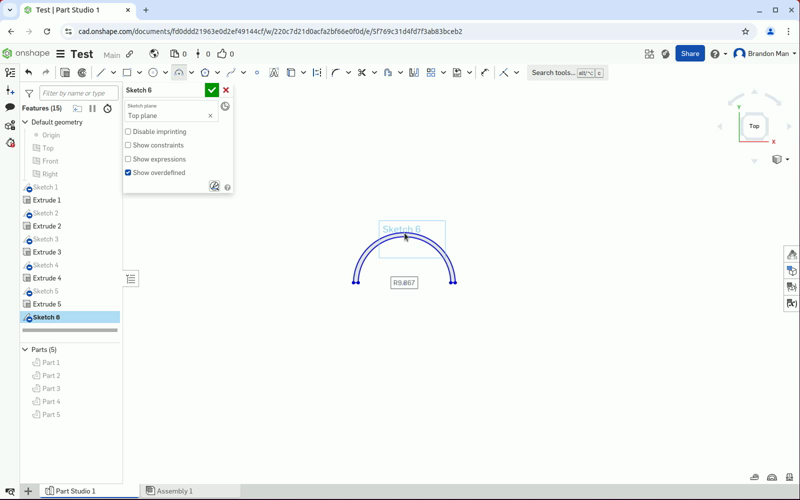
mouse_move(427, 247)
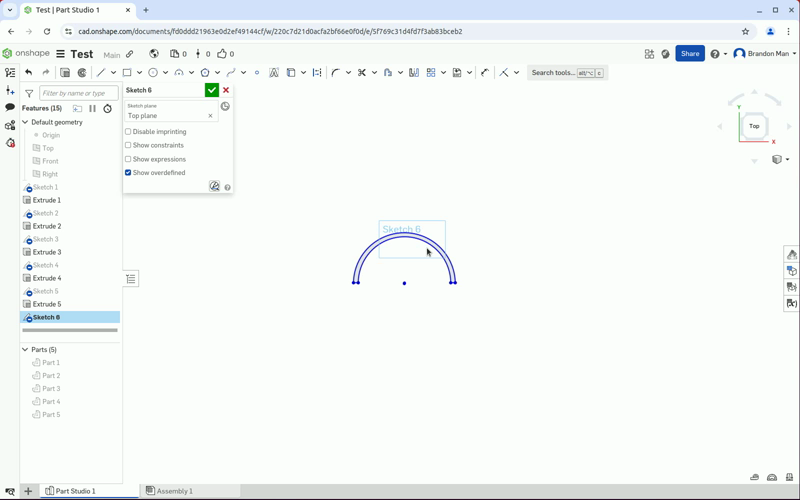
scroll(6)
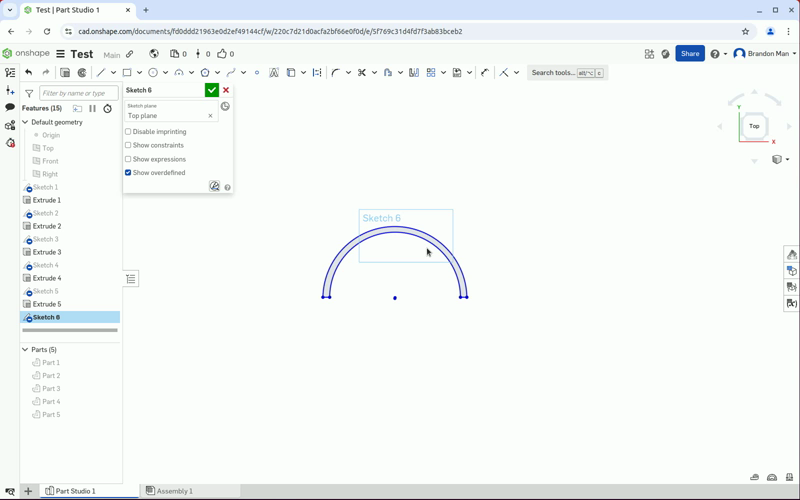
scroll(6)
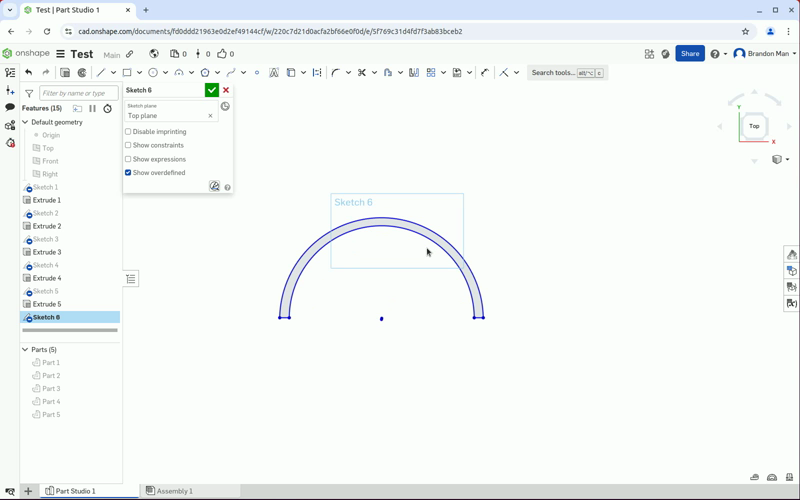
scroll(6)
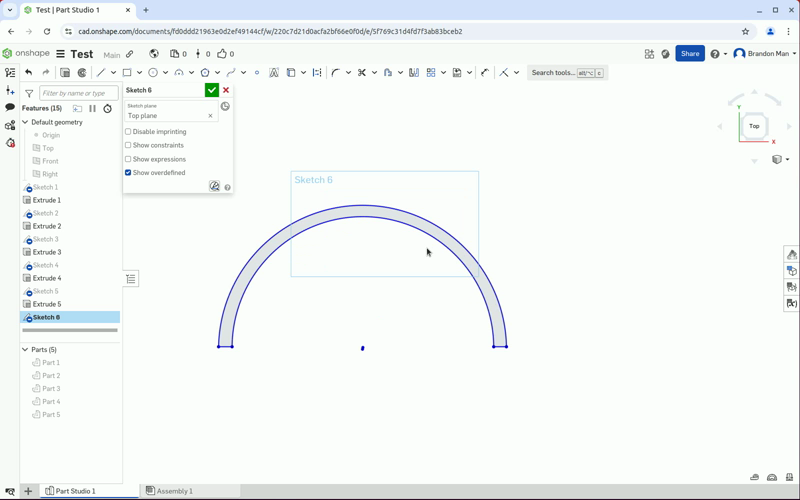
scroll(6)
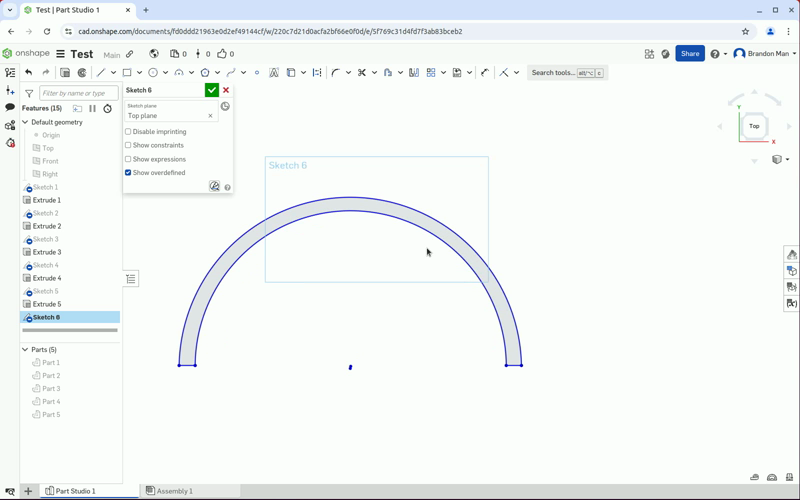
scroll(6)
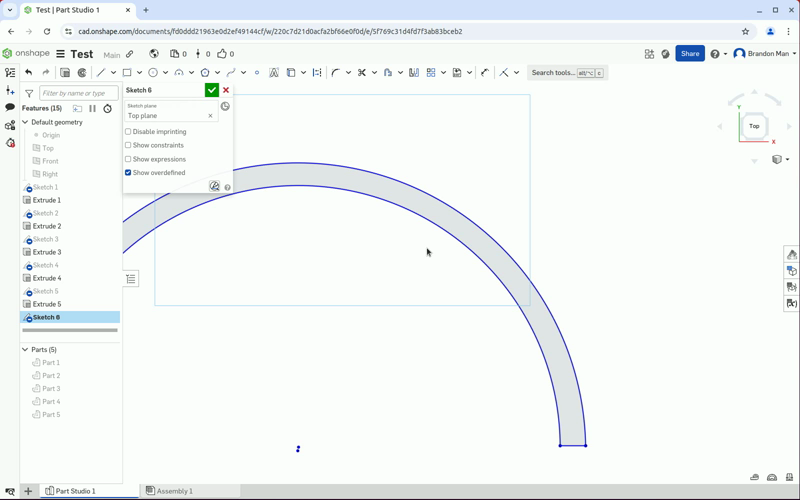
scroll(6)
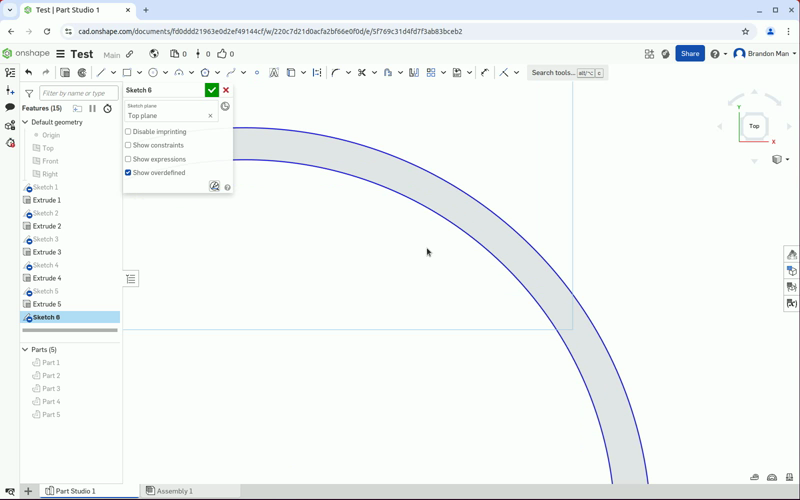
scroll(6)
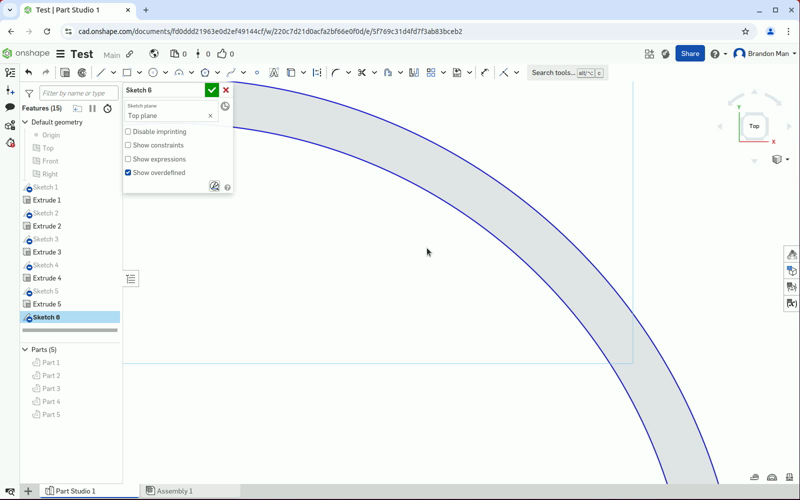
click(427, 247)
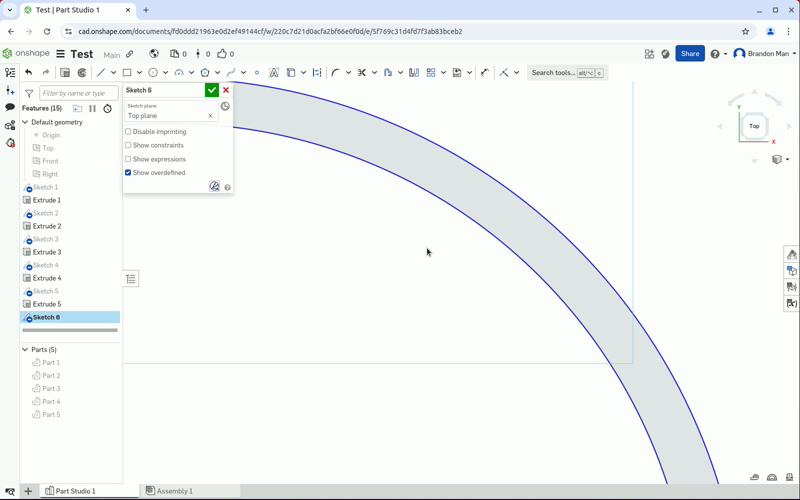
scroll(-6)
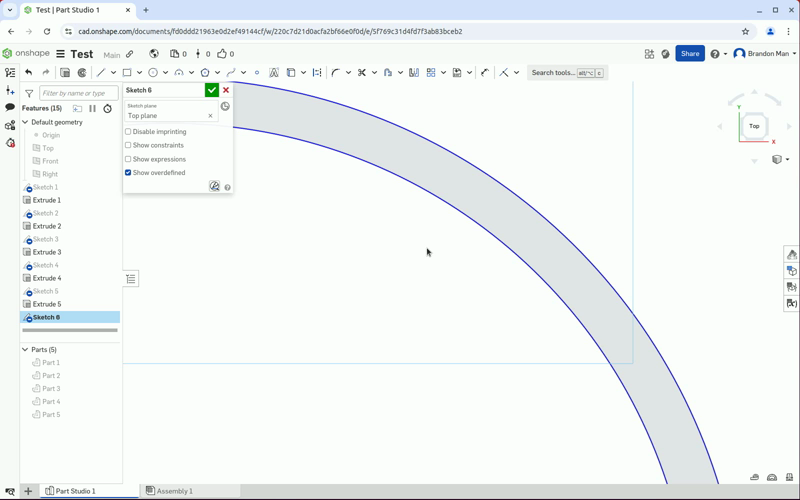
scroll(-6)
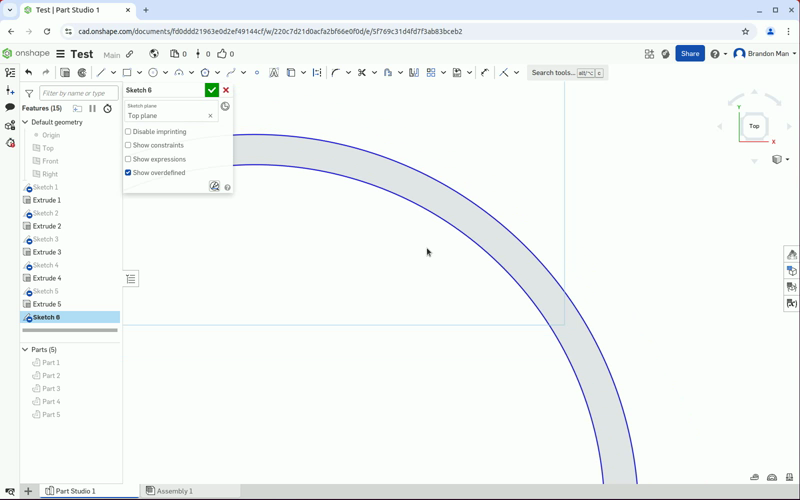
scroll(-6)
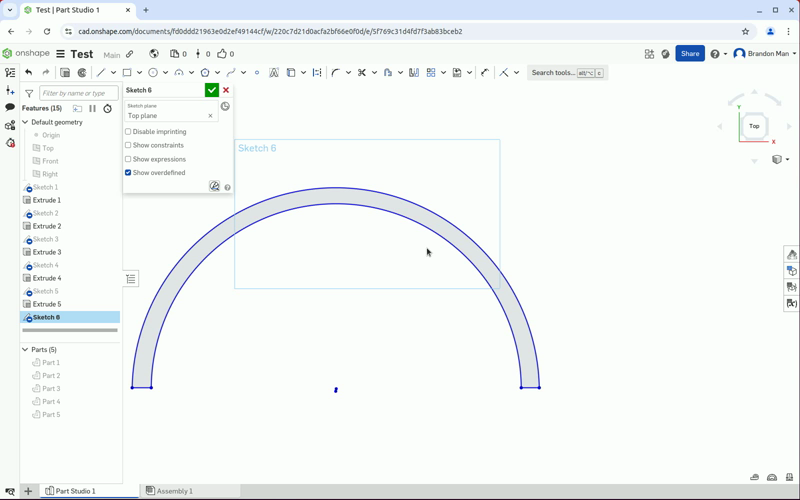
scroll(-6)
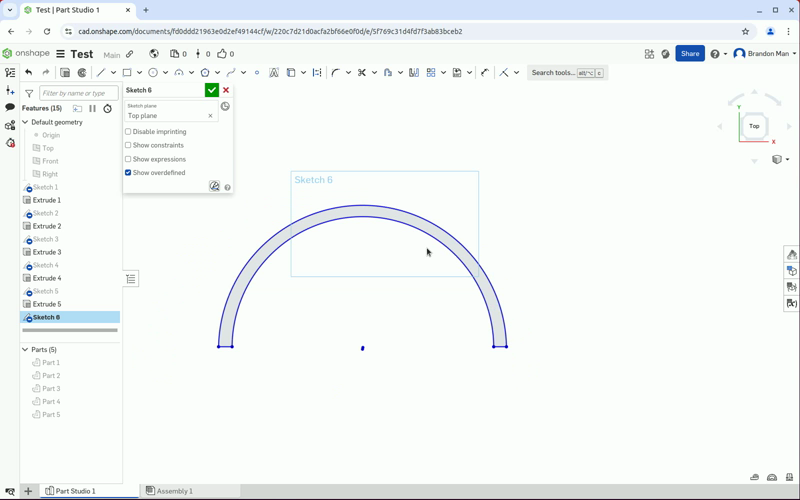
scroll(-6)
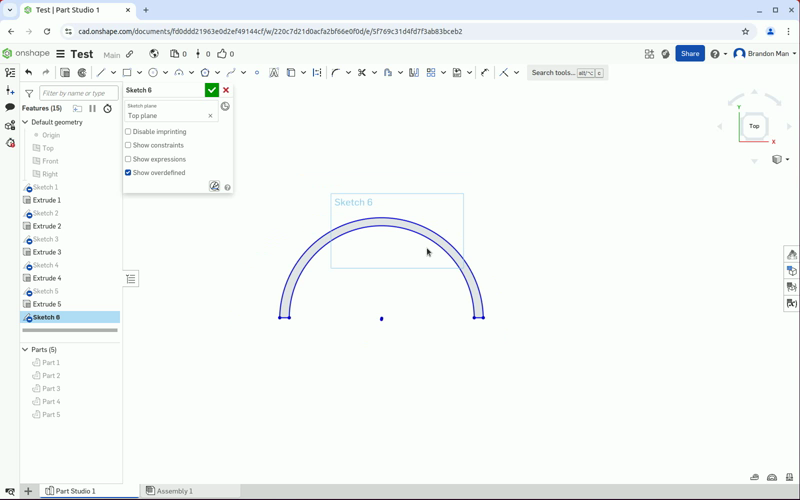
scroll(-6)
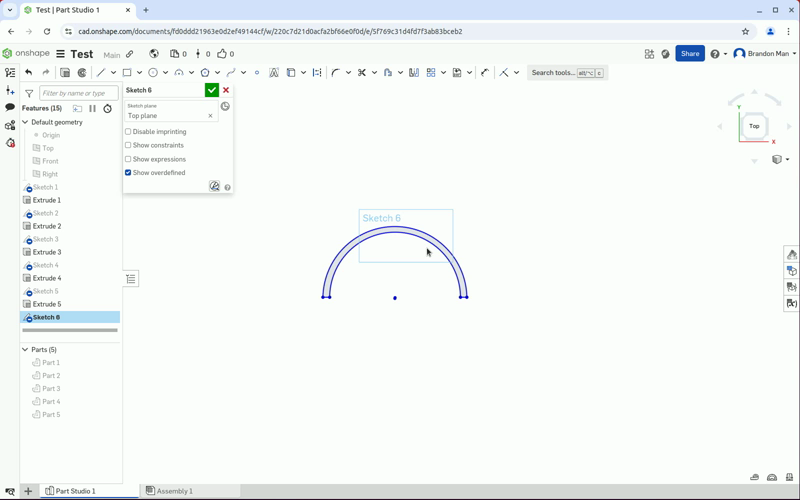
scroll(-6)
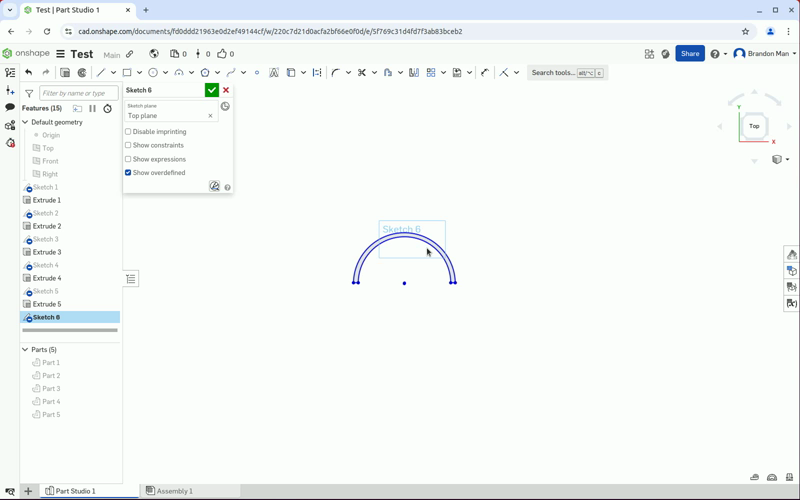
mouse_move(73, 352)
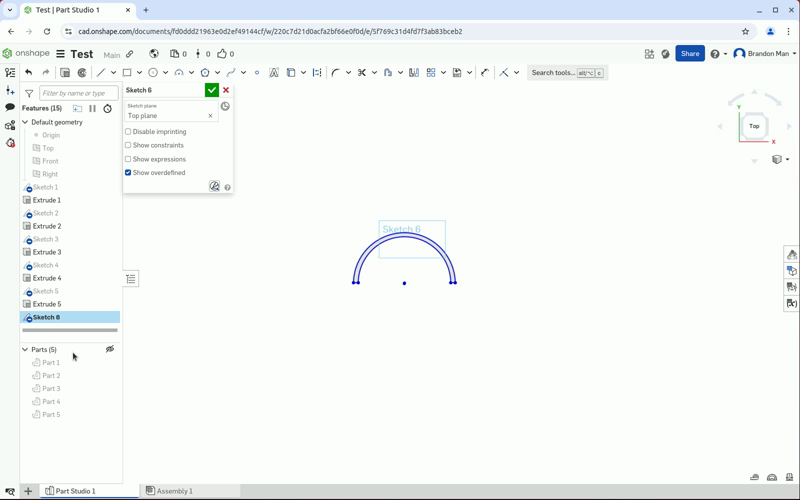
key(shift+y)
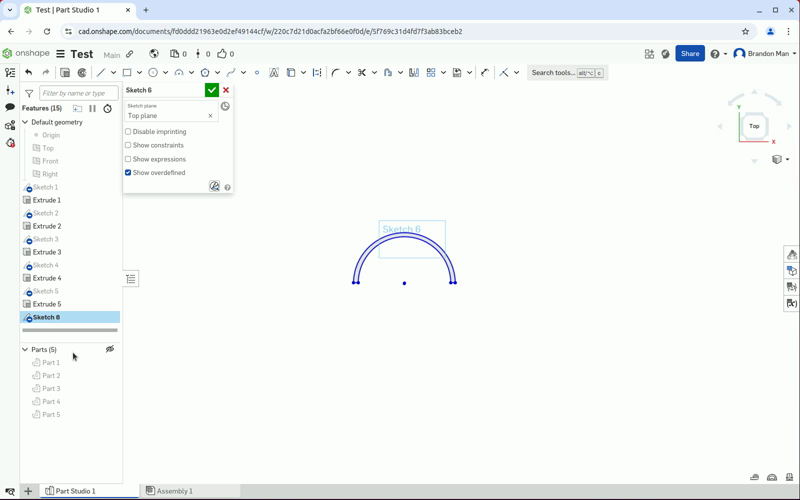
key(shift+e)
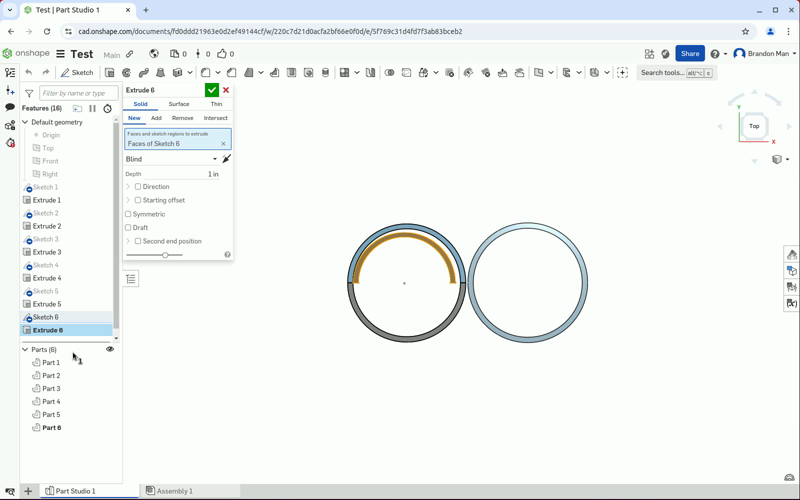
mouse_move(143, 106)
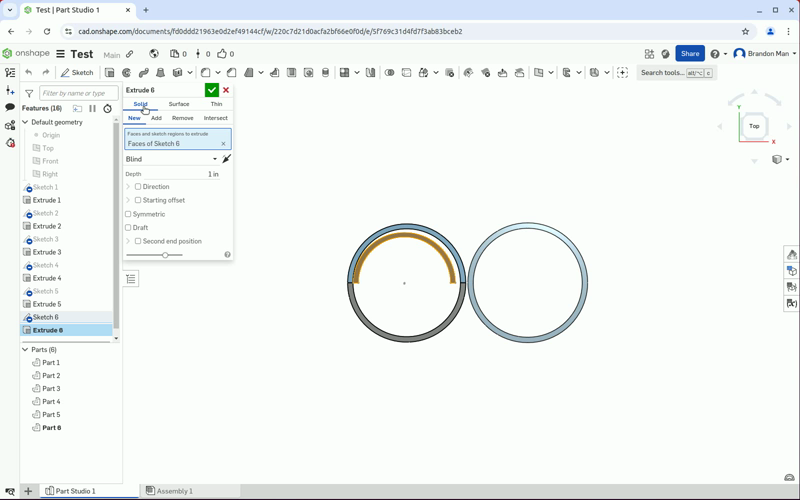
click(143, 106)
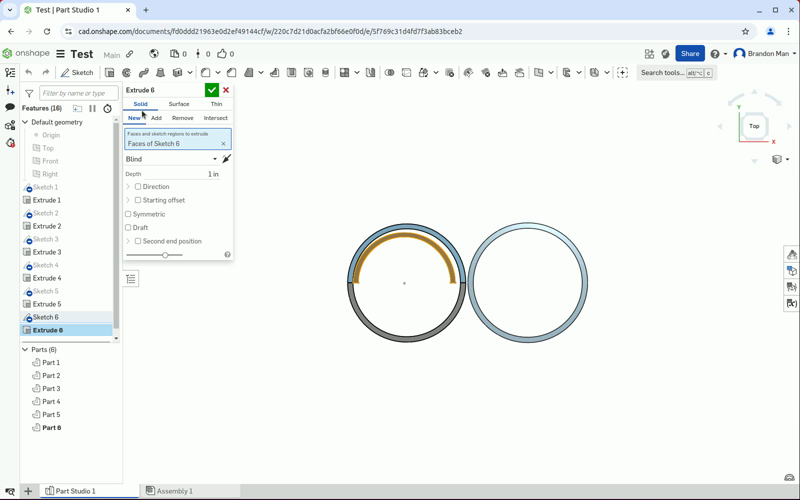
mouse_move(137, 120)
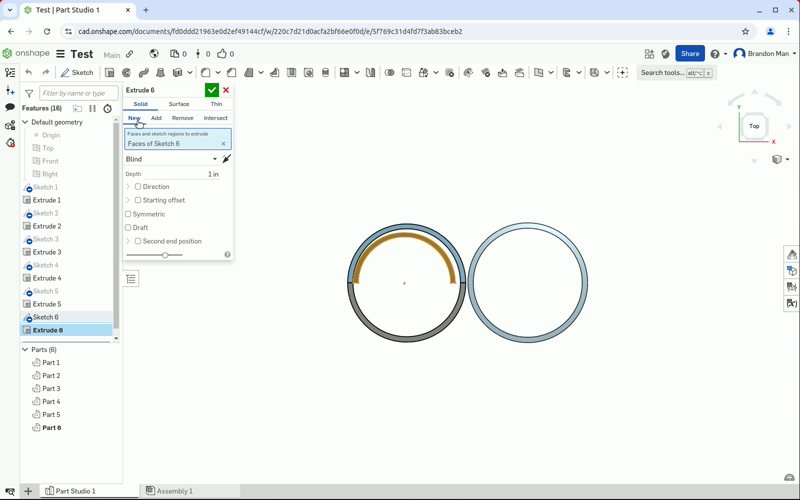
click(137, 120)
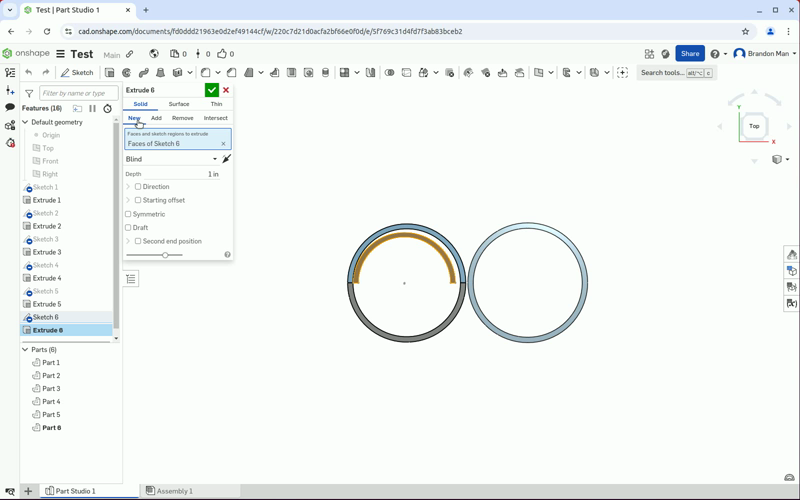
key(tab, 4)
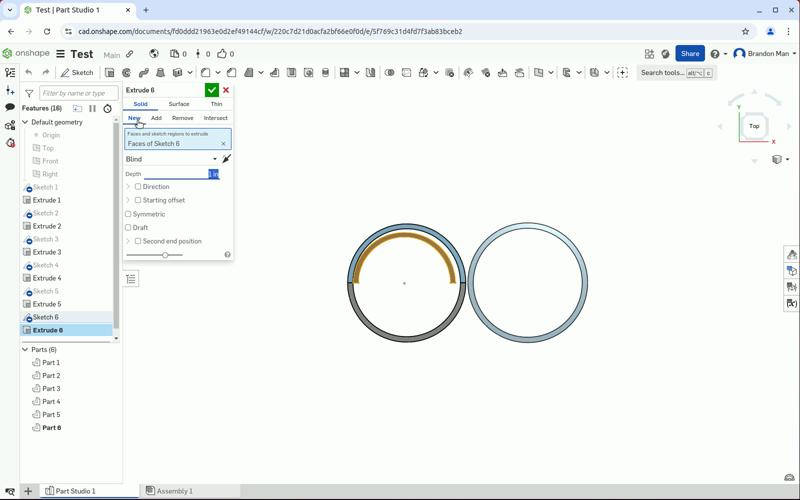
text(0.241)
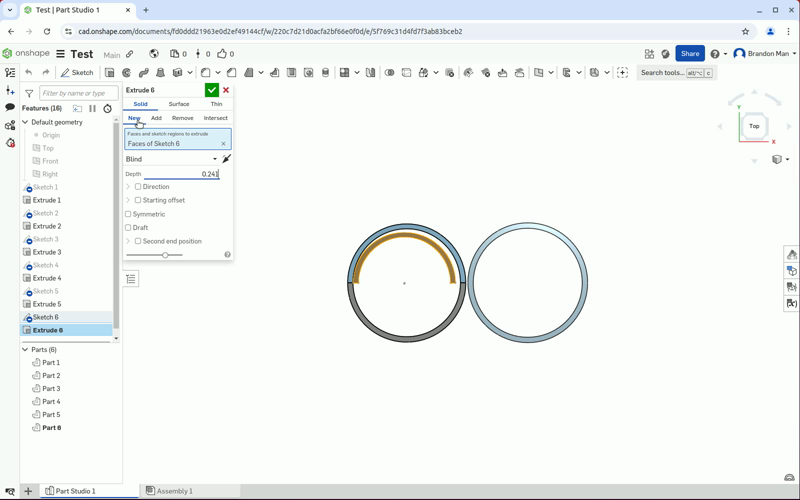
key(enter)
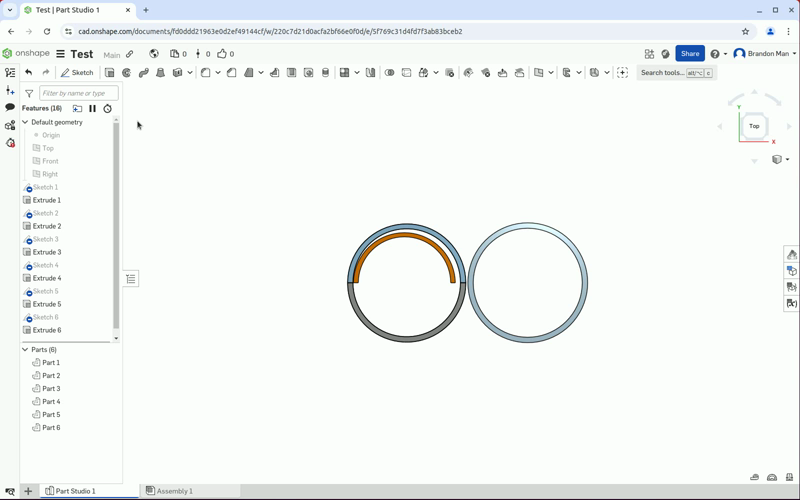
key(shift+h)
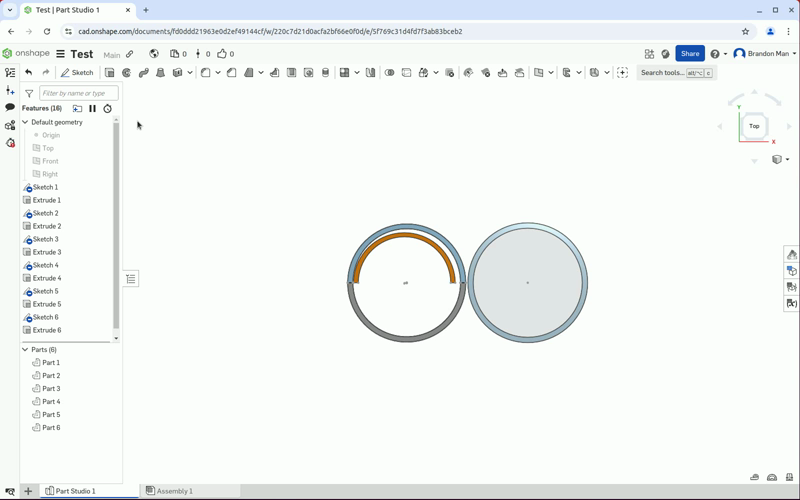
key(shift+h)
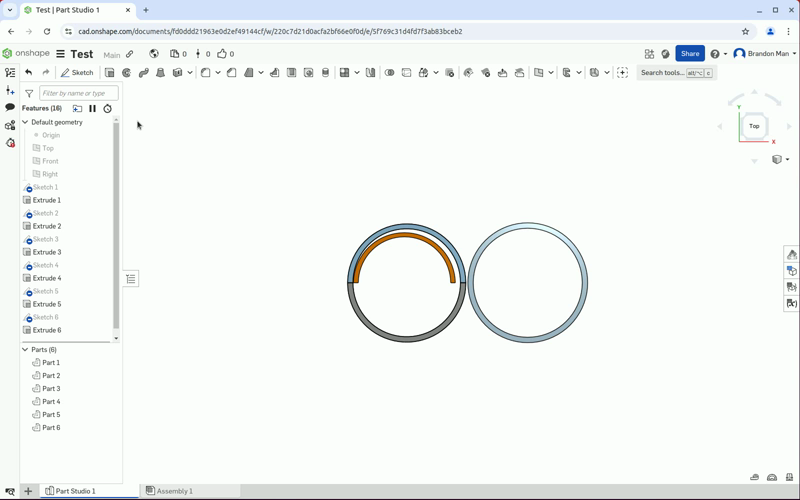
mouse_move(69, 189)
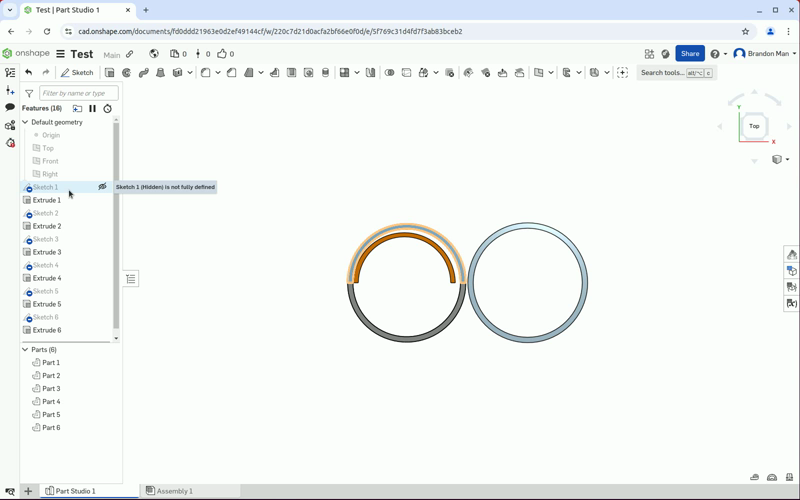
click(69, 189)
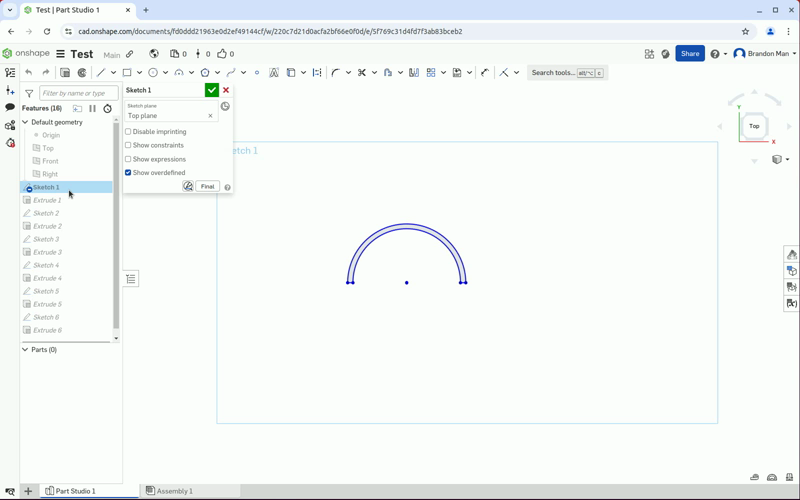
mouse_move(229, 92)
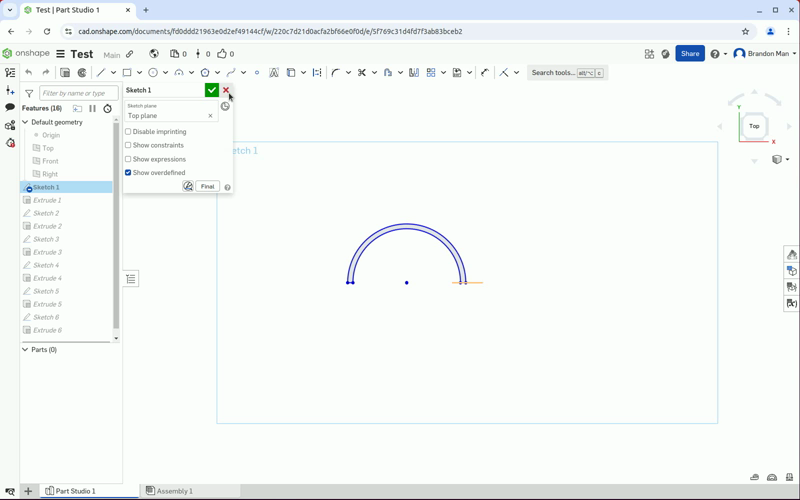
click(229, 92)
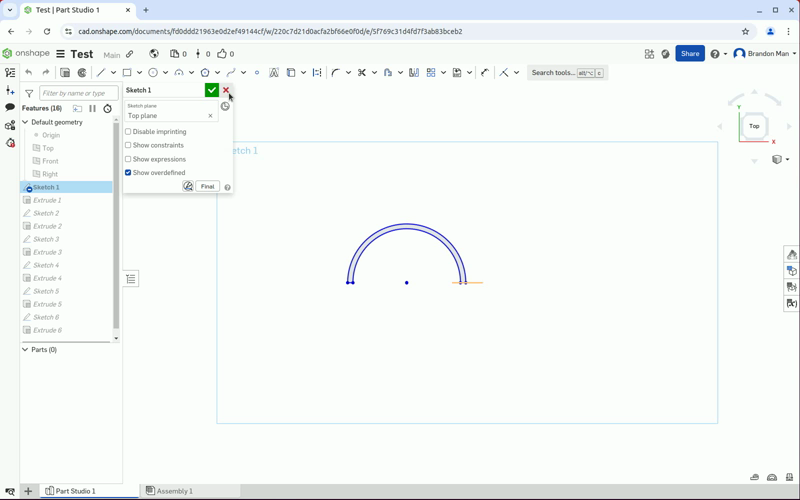
key(shift+s)
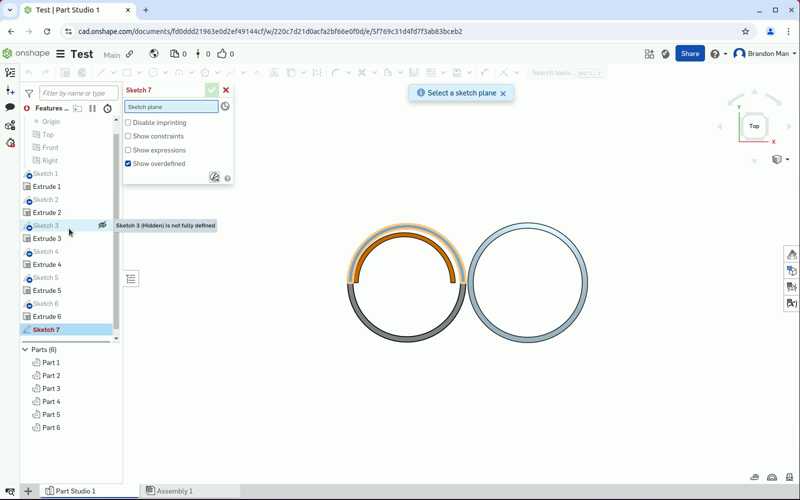
scroll(3)
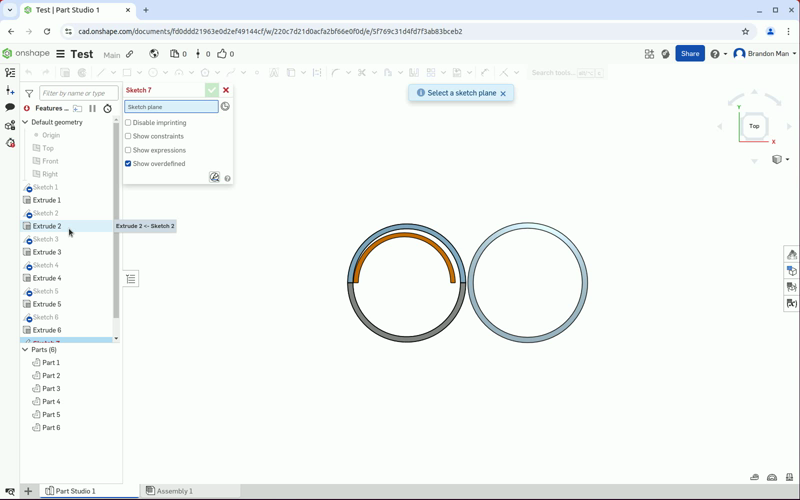
mouse_move(69, 150)
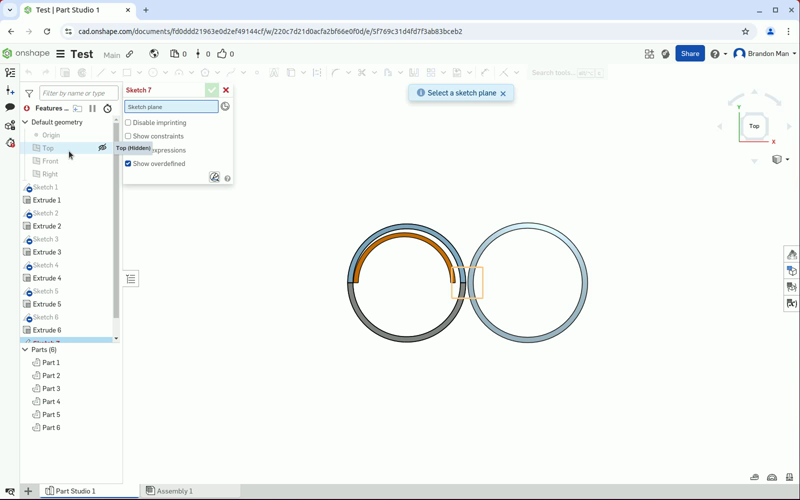
click(69, 150)
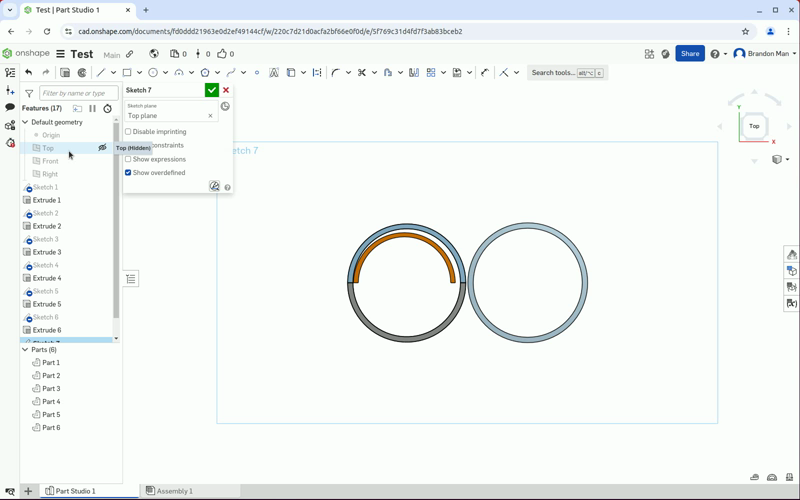
mouse_move(73, 352)
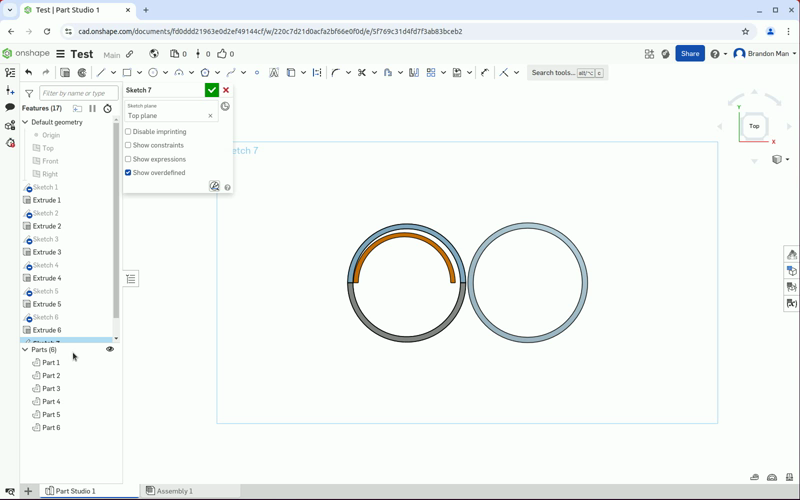
key(y)
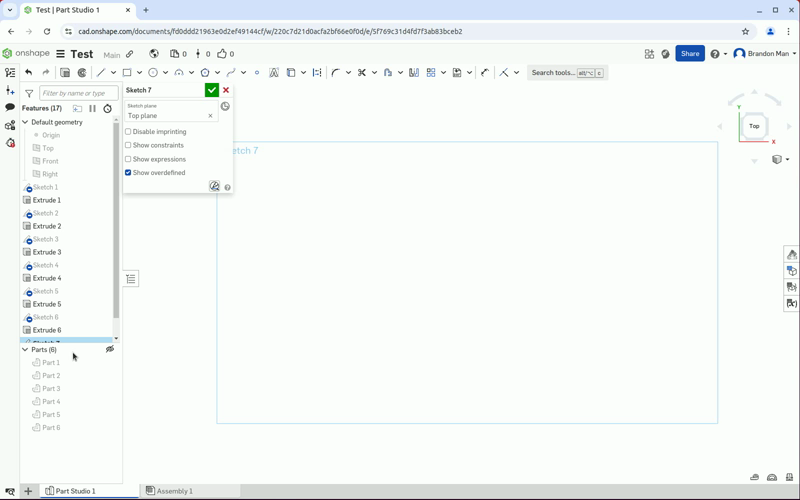
key(a)
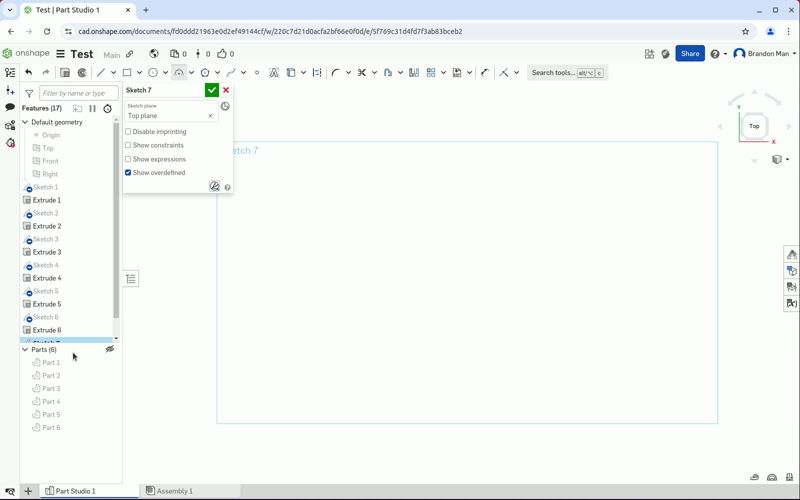
key_down(shift)
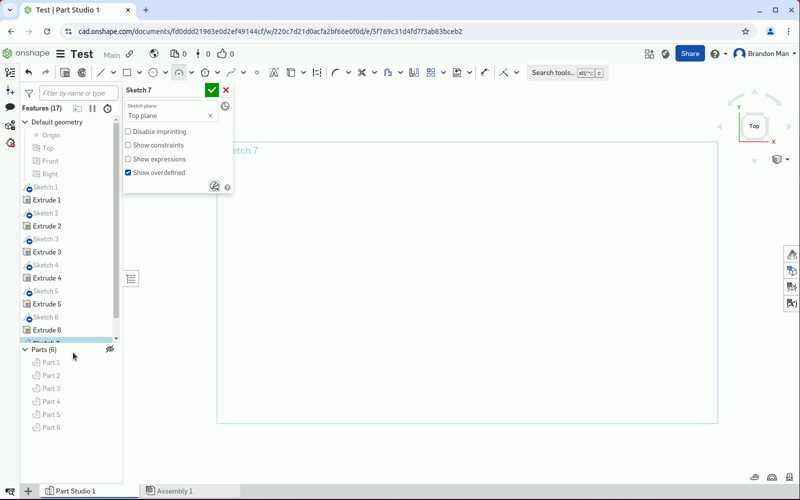
mouse_move(353, 282)
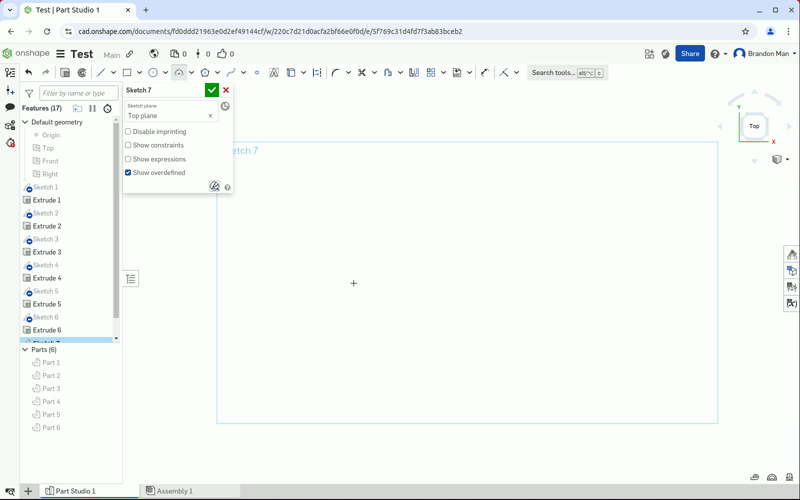
click(353, 282)
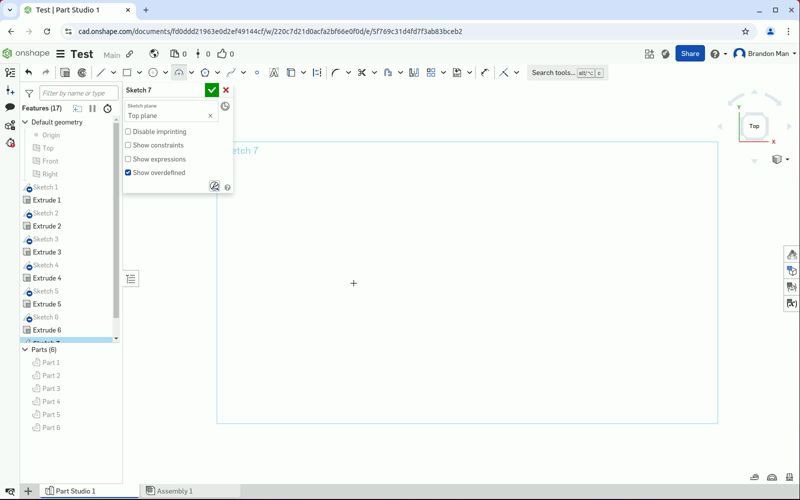
key_up(shift)
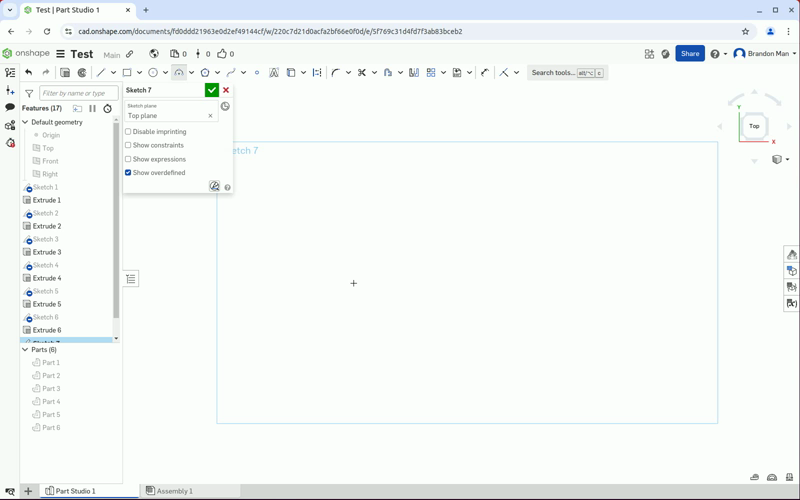
key_down(shift)
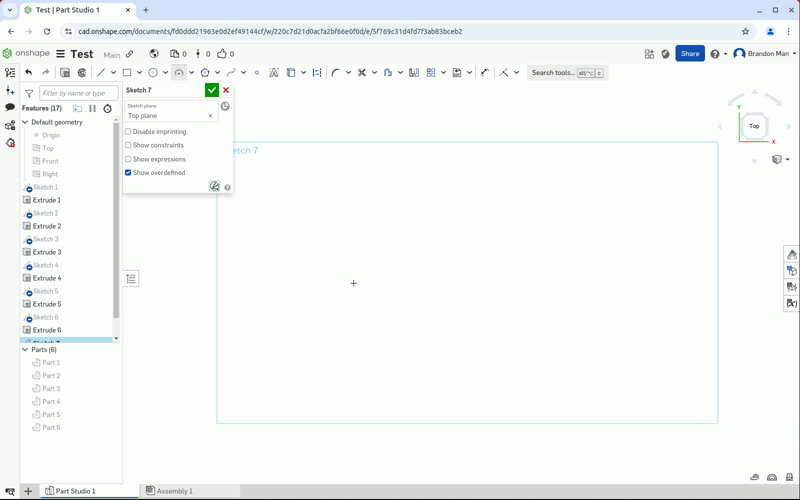
mouse_move(455, 282)
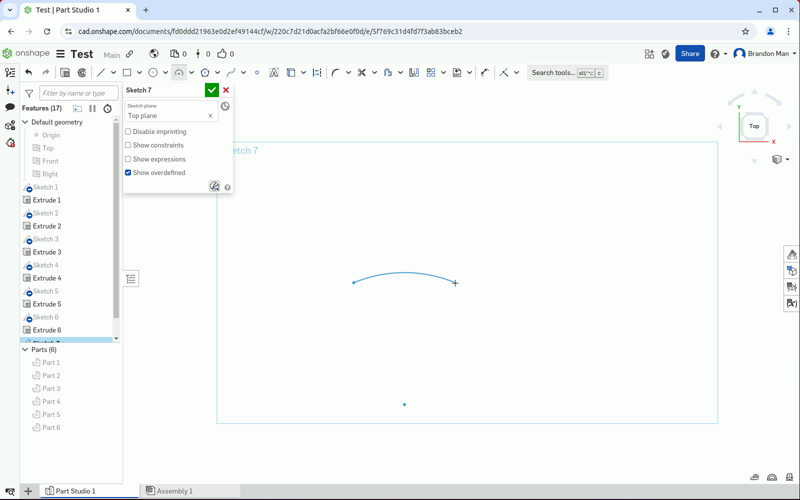
click(455, 282)
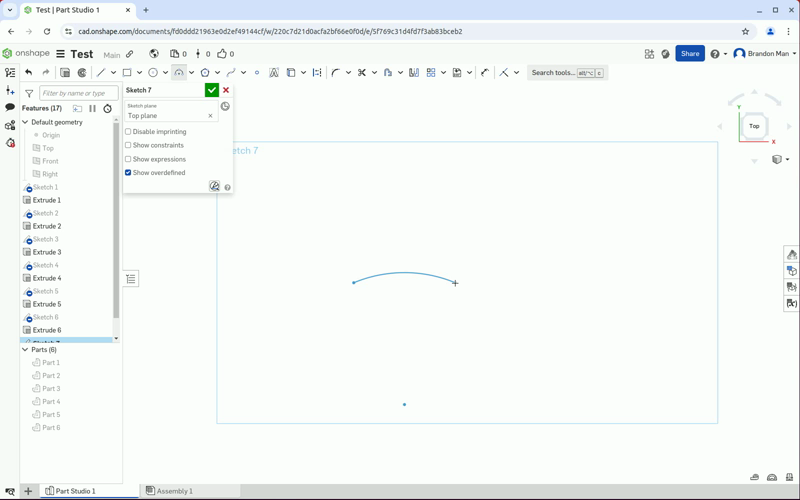
mouse_move(404, 333)
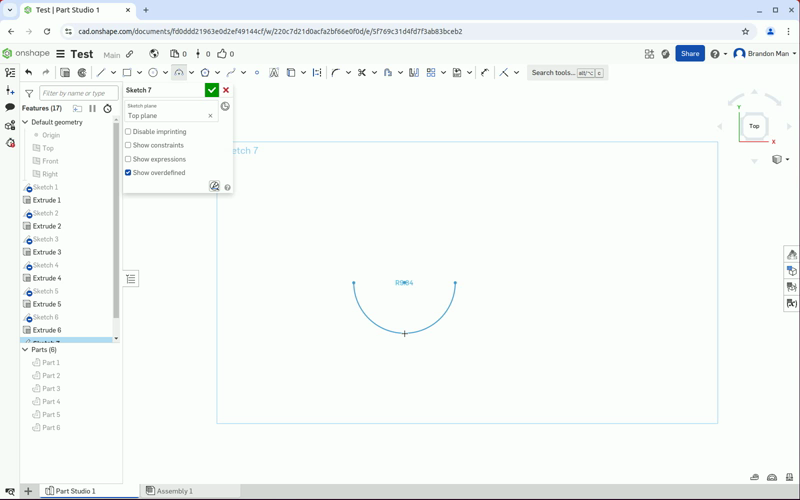
click(404, 333)
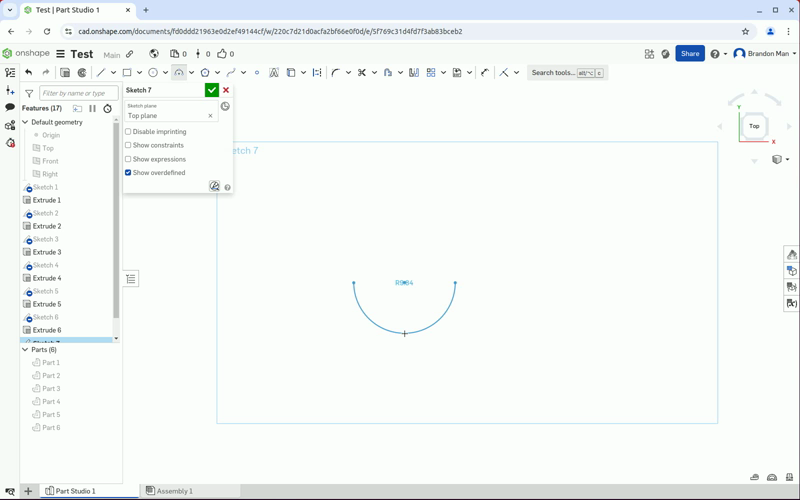
key_up(shift)
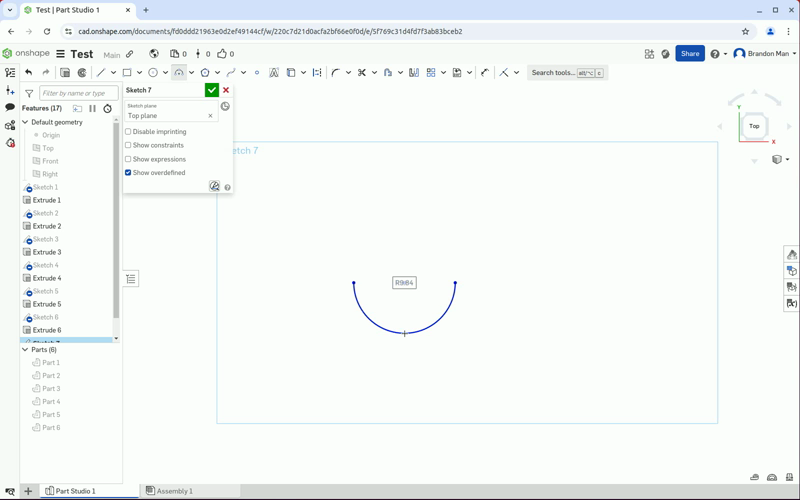
key(esc)
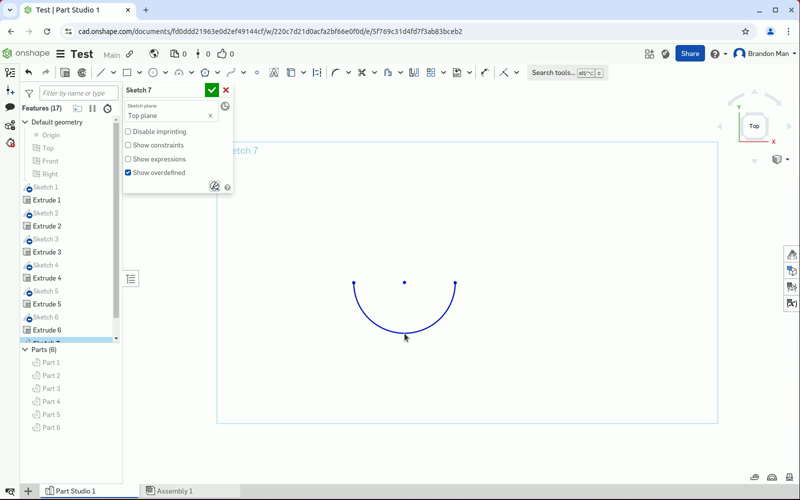
key(l)
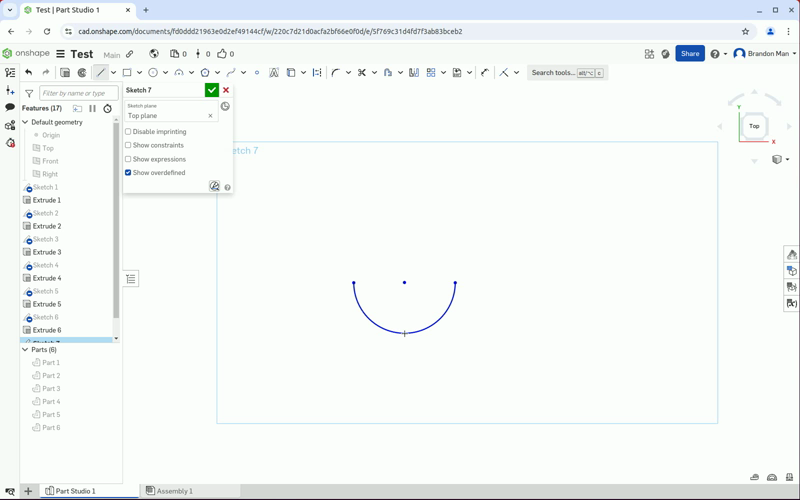
mouse_move(455, 282)
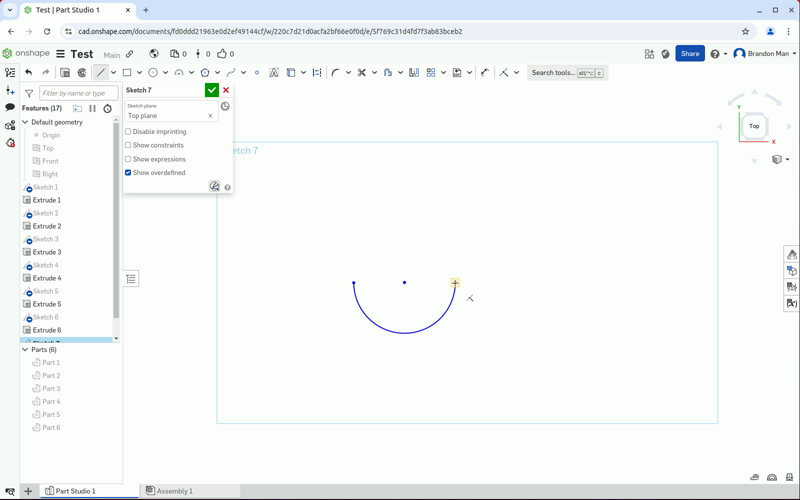
click(455, 282)
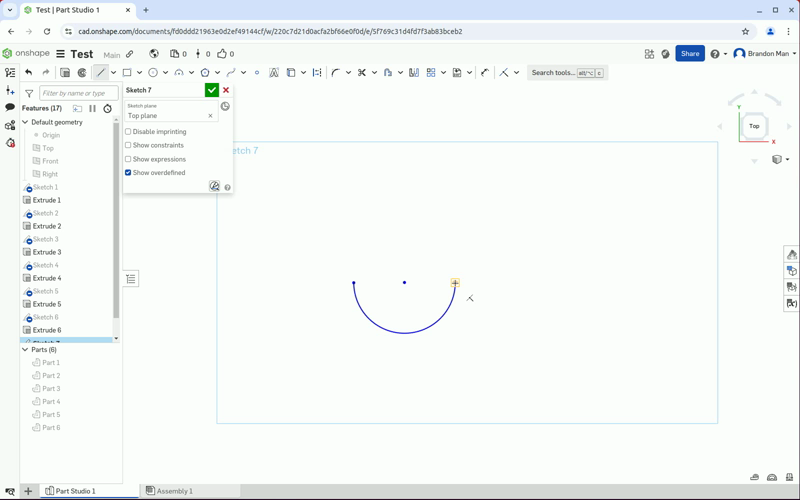
key_down(shift)
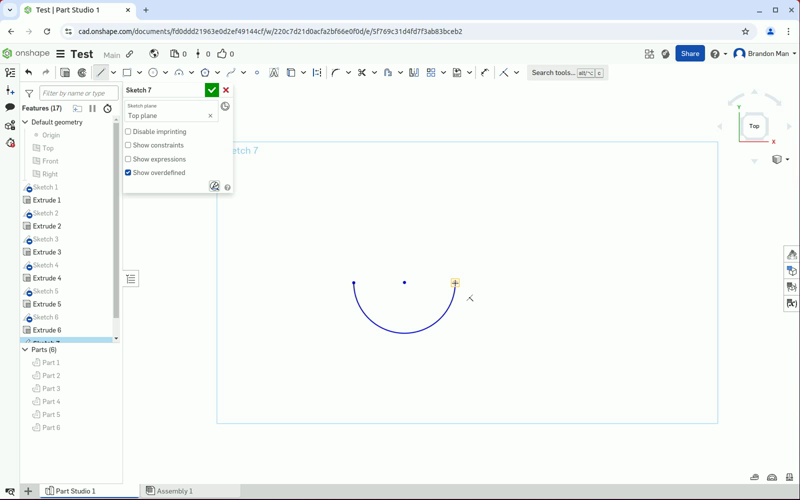
mouse_move(485, 282)
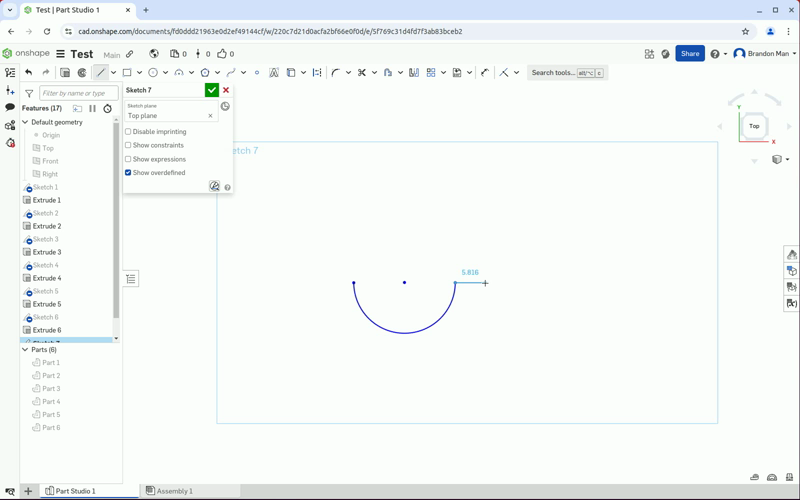
mouse_move(450, 282)
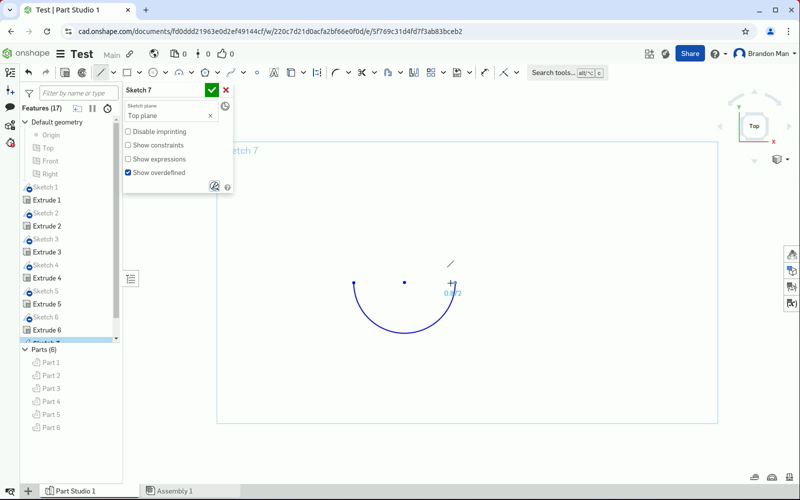
scroll(6)
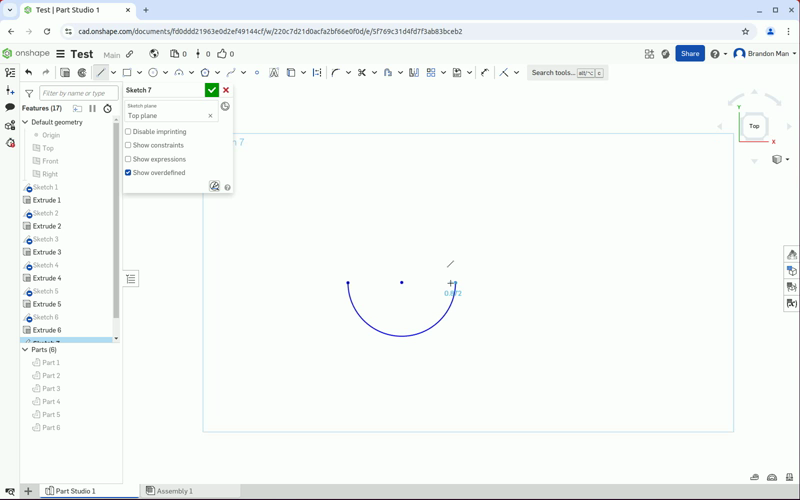
scroll(6)
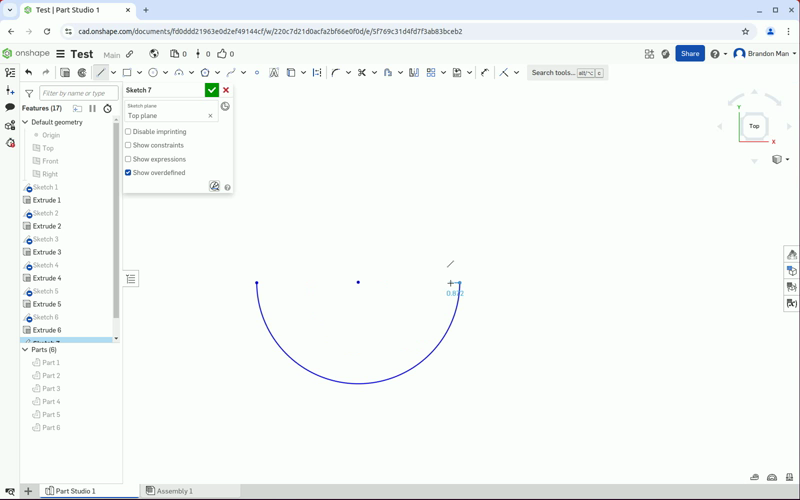
scroll(6)
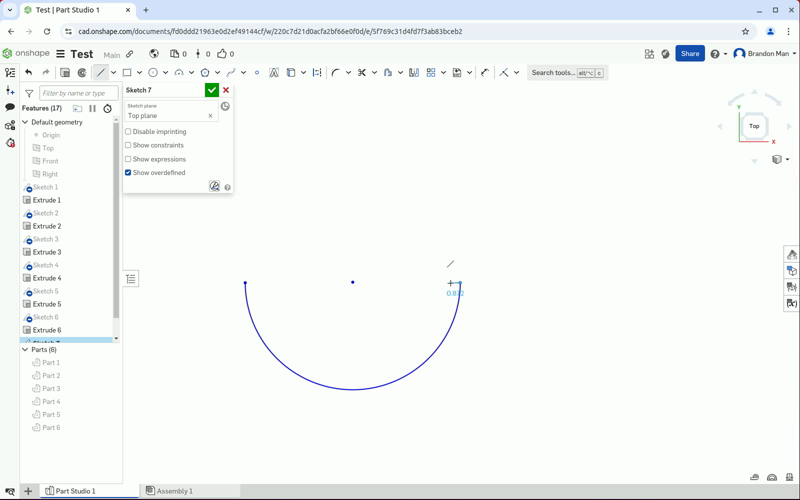
scroll(6)
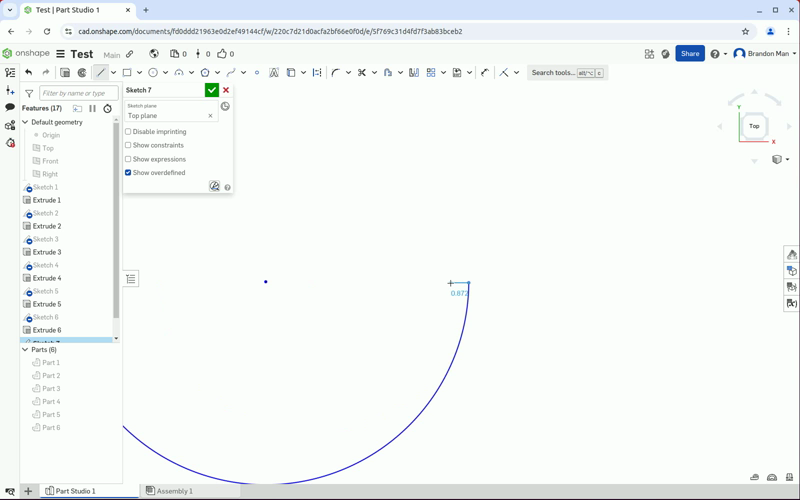
scroll(6)
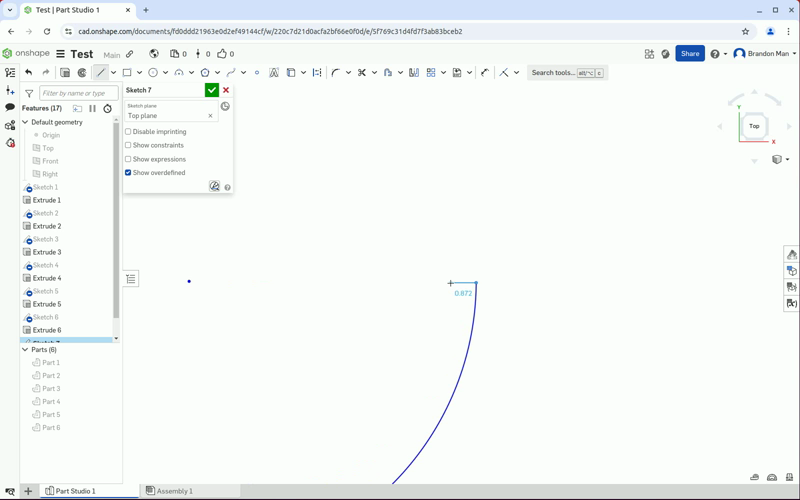
scroll(6)
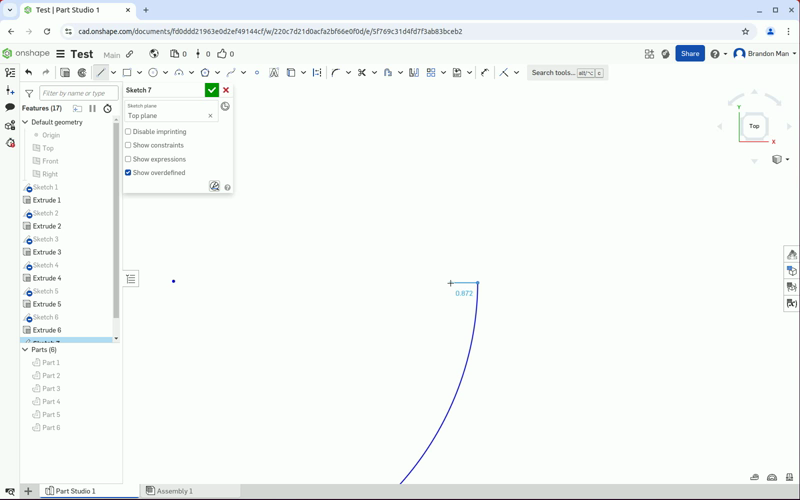
scroll(6)
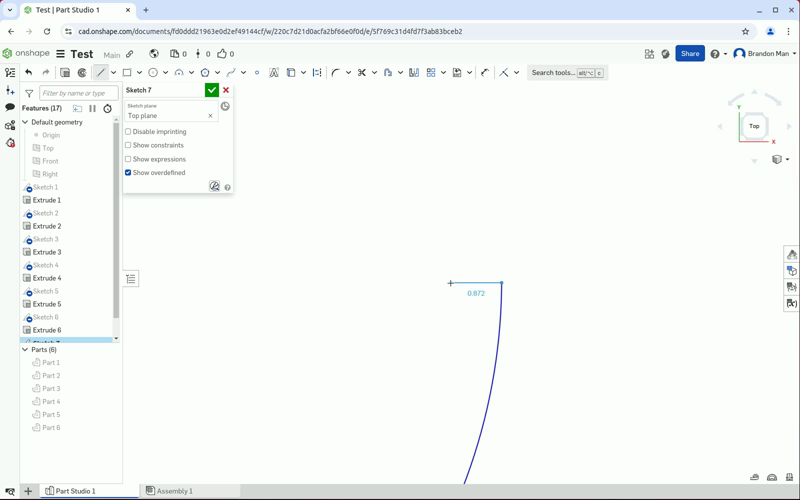
click(450, 282)
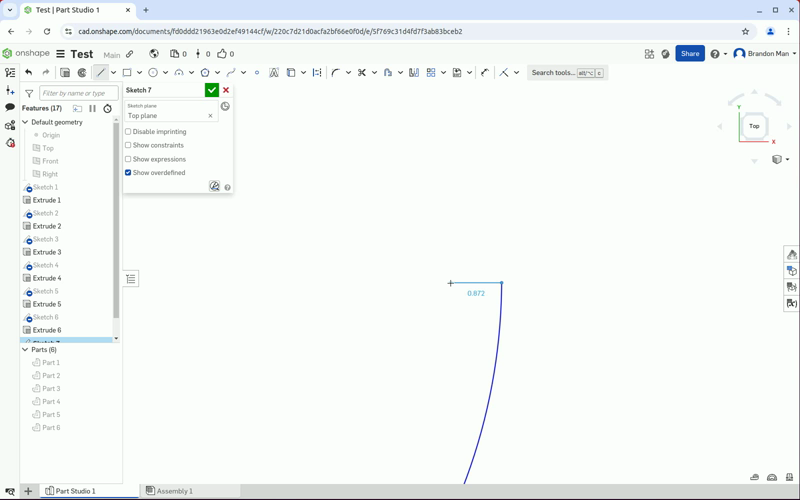
scroll(-6)
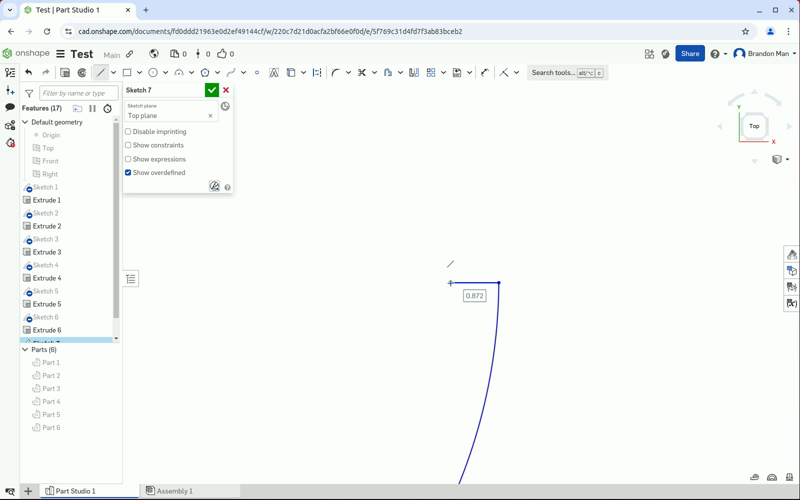
scroll(-6)
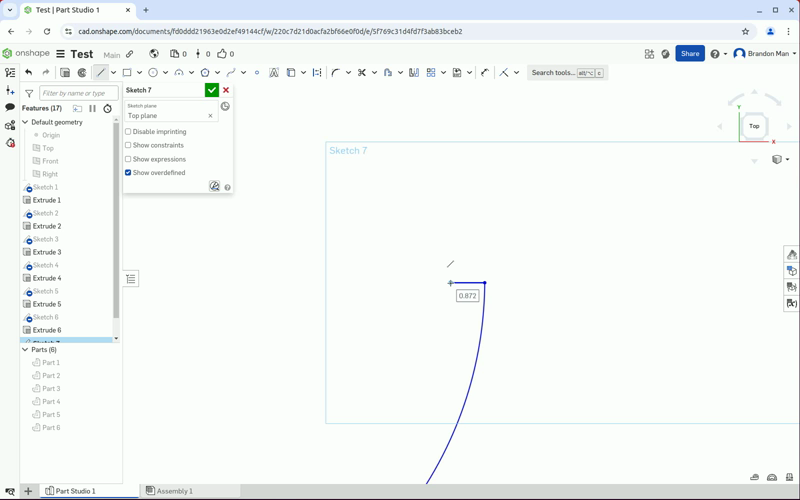
scroll(-6)
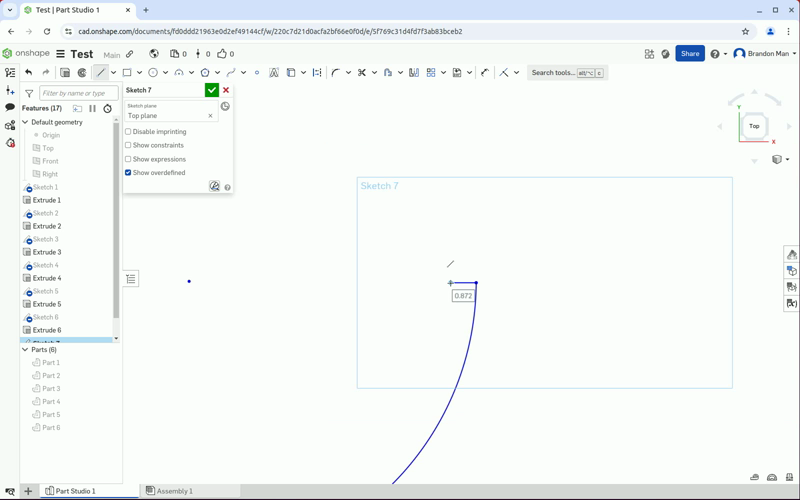
scroll(-6)
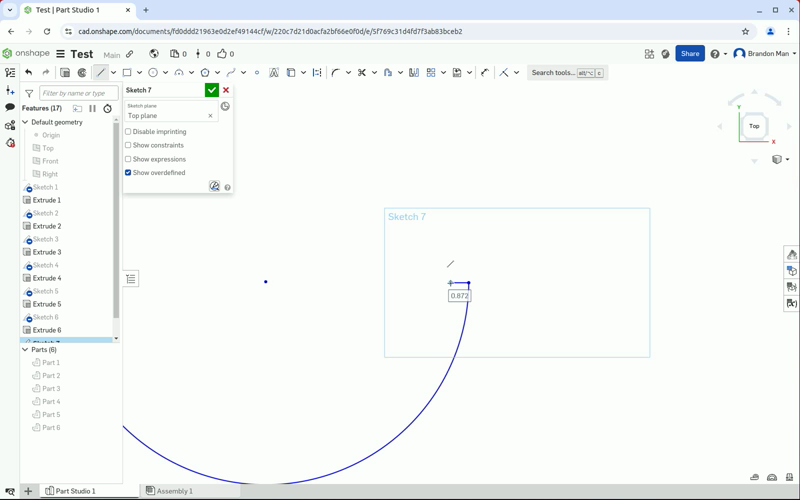
scroll(-6)
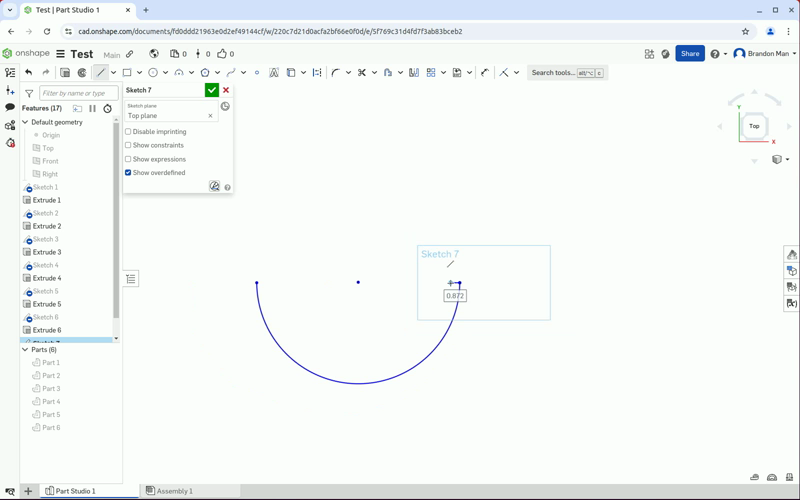
scroll(-6)
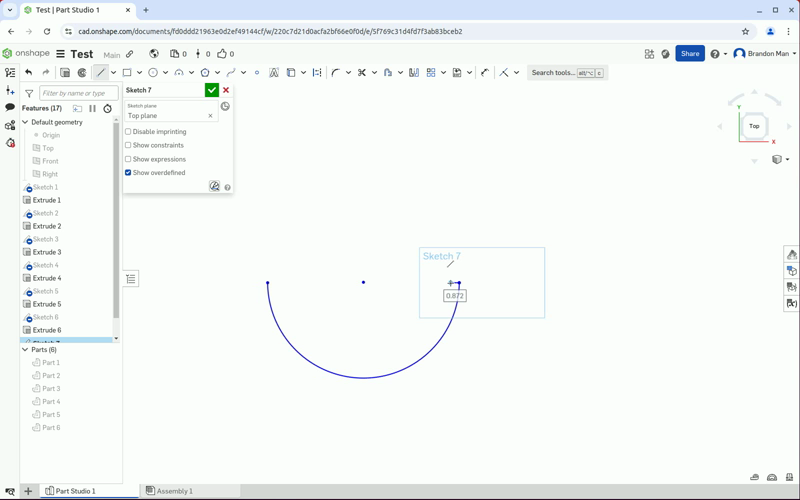
scroll(-6)
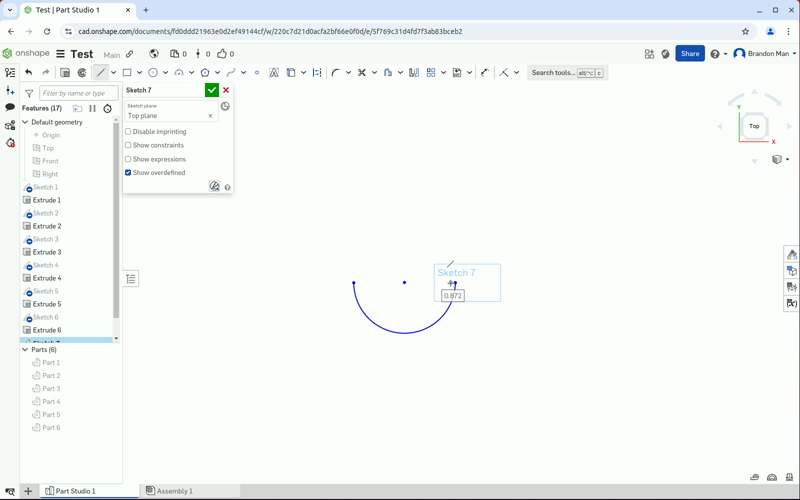
key_up(shift)
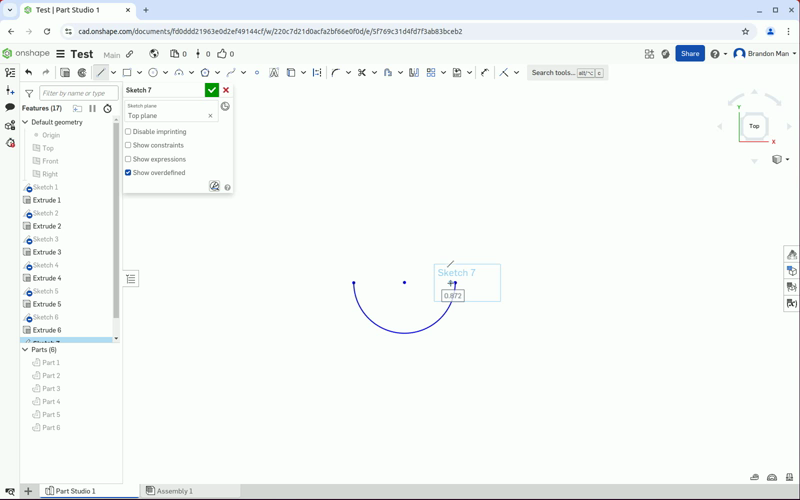
key(esc)
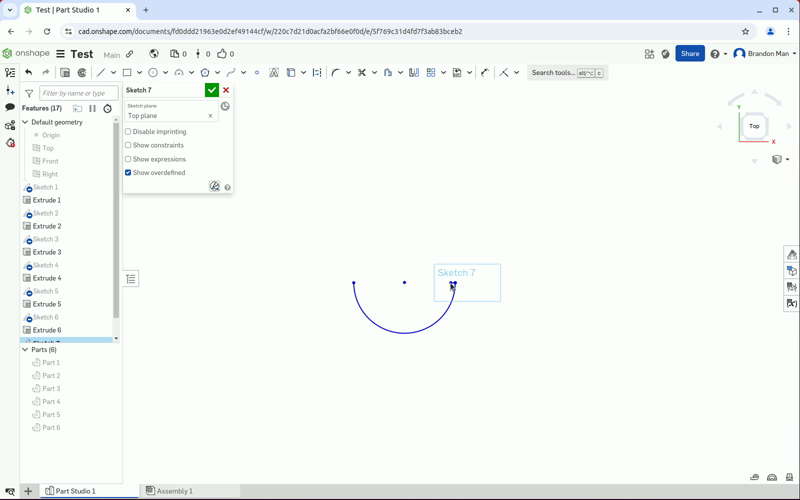
key(a)
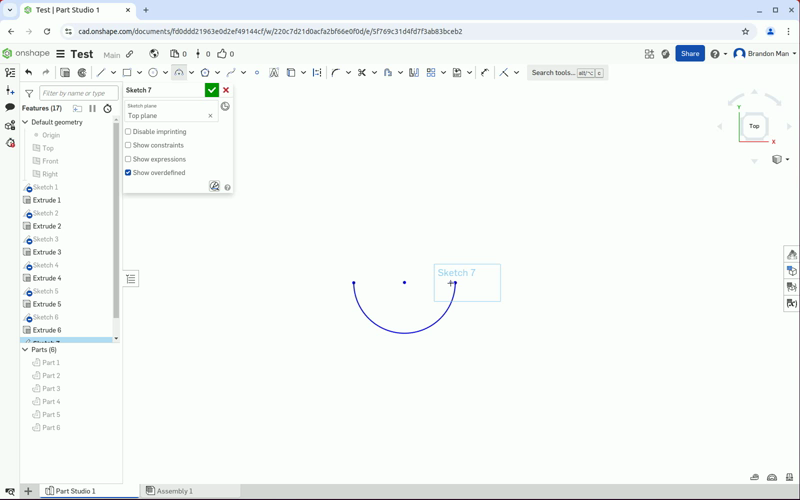
mouse_move(450, 282)
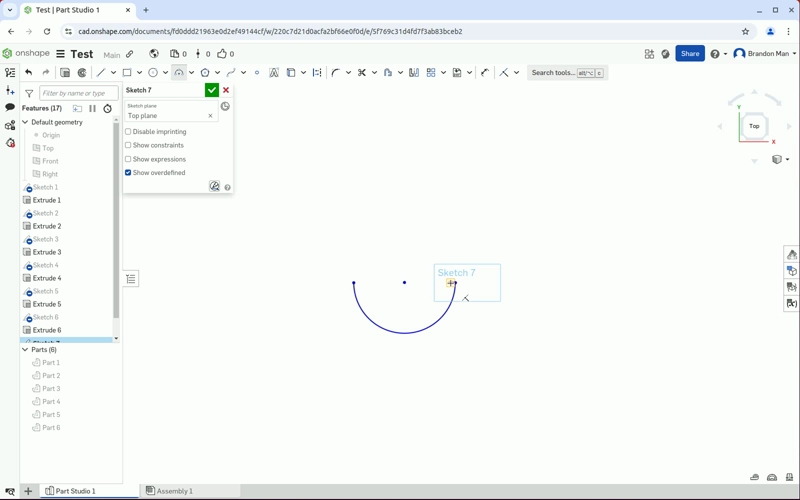
scroll(6)
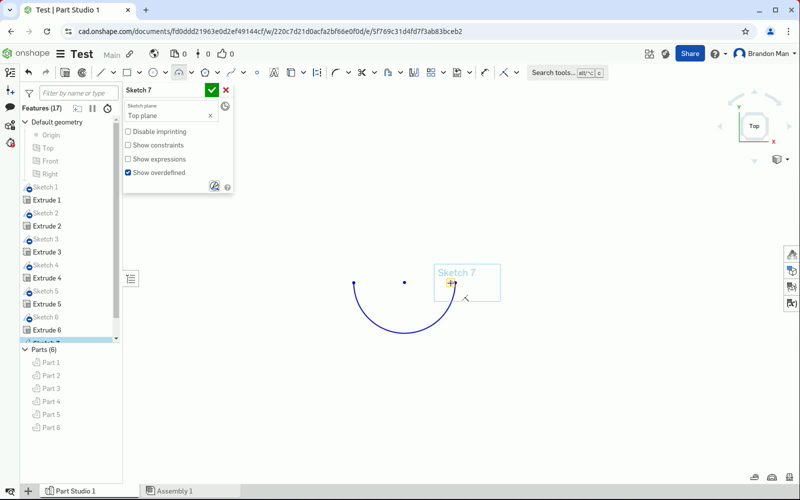
scroll(6)
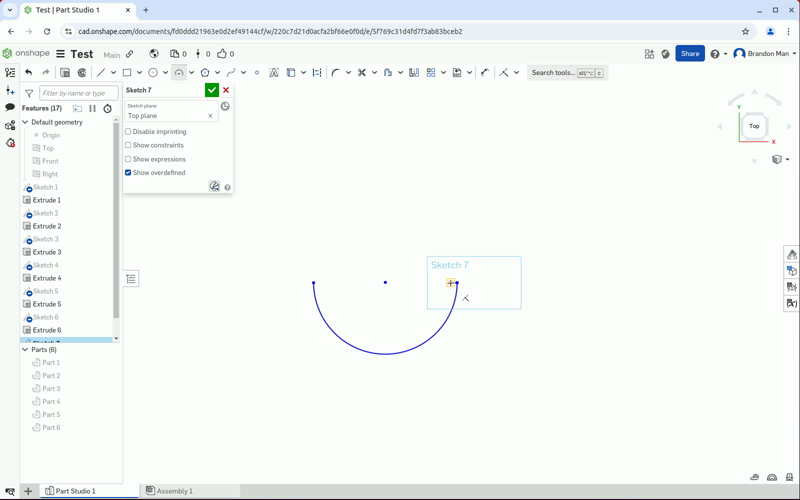
scroll(6)
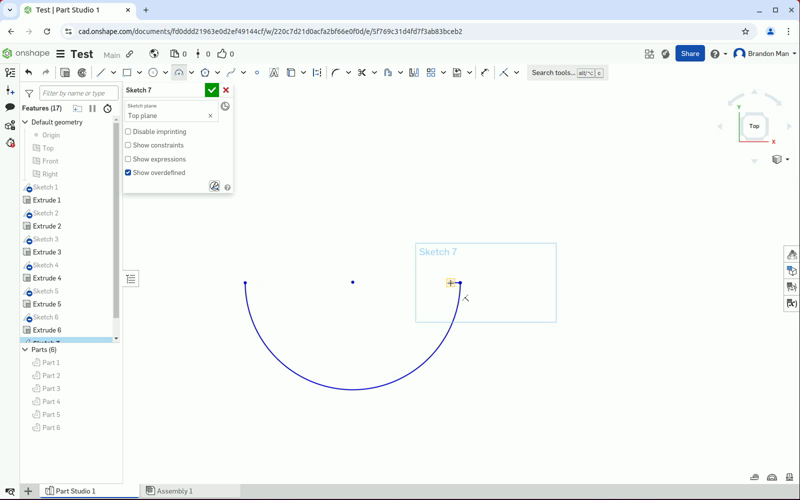
scroll(6)
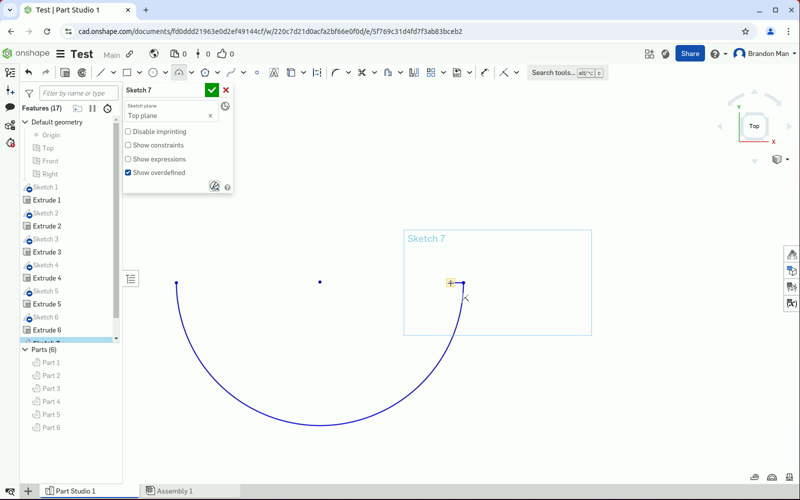
scroll(6)
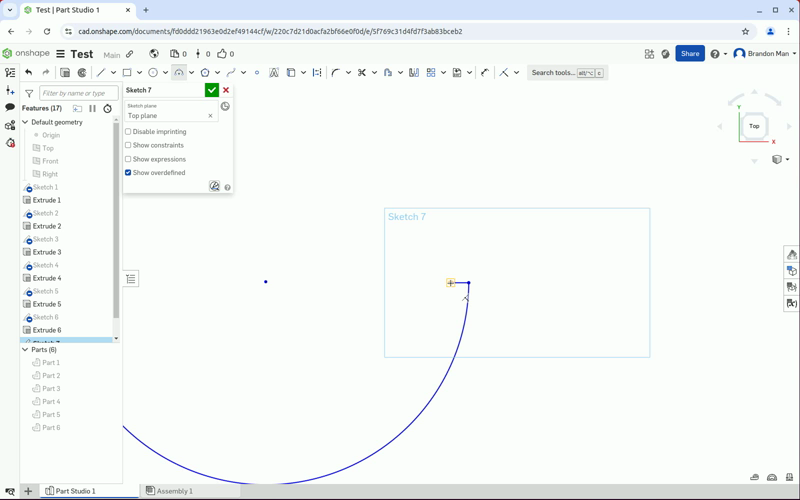
scroll(6)
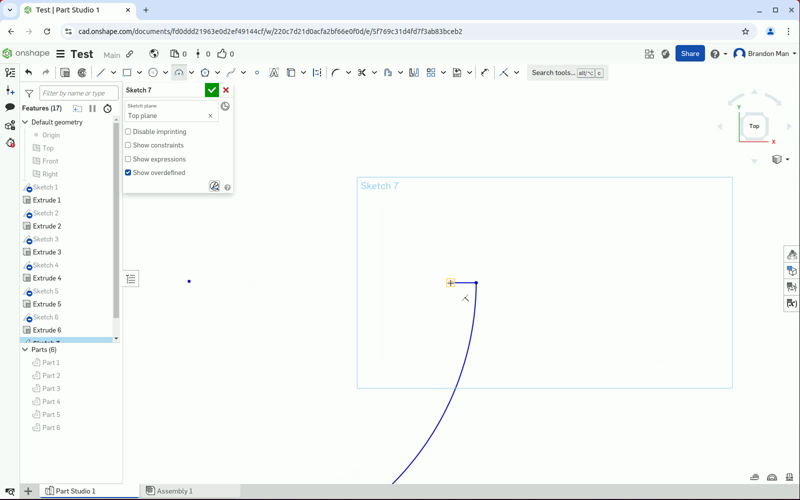
scroll(6)
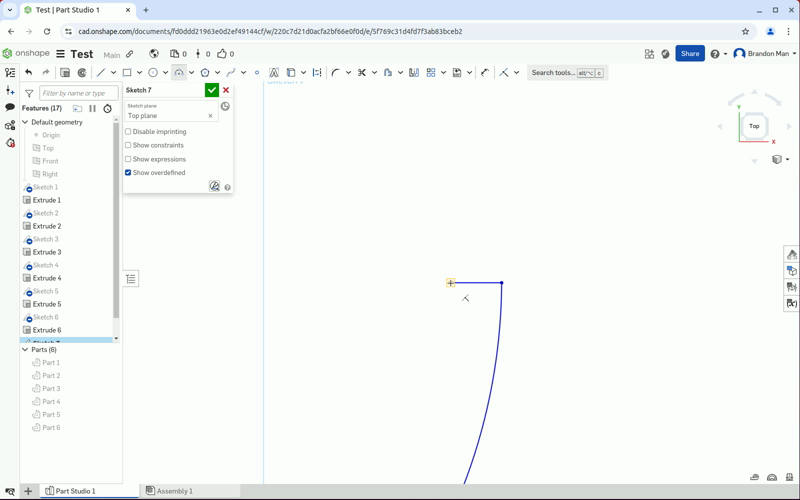
click(450, 282)
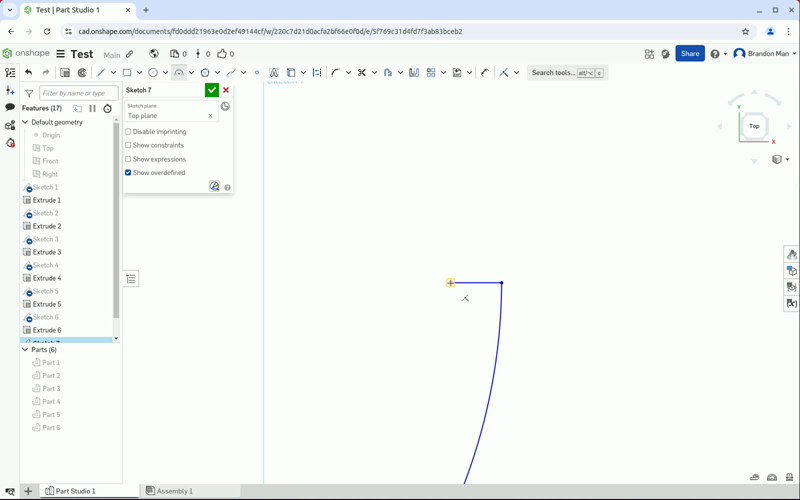
scroll(-6)
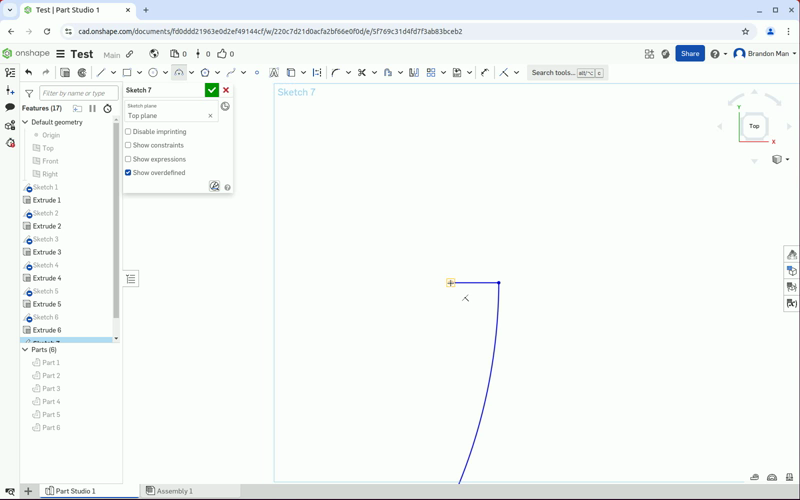
scroll(-6)
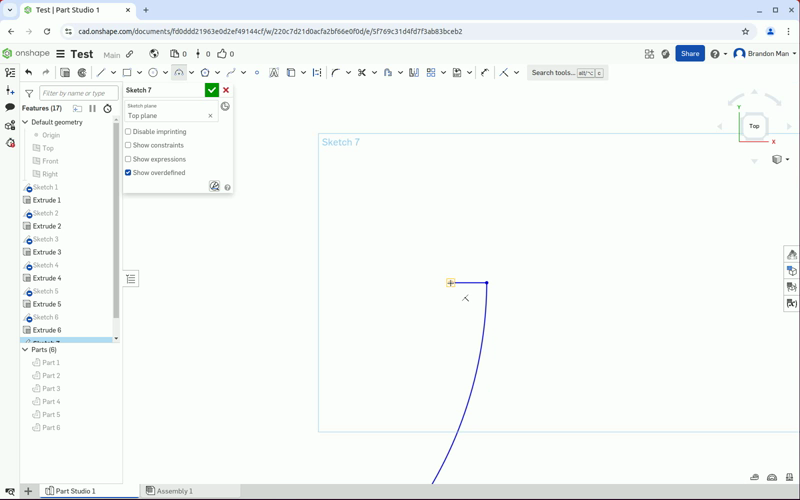
scroll(-6)
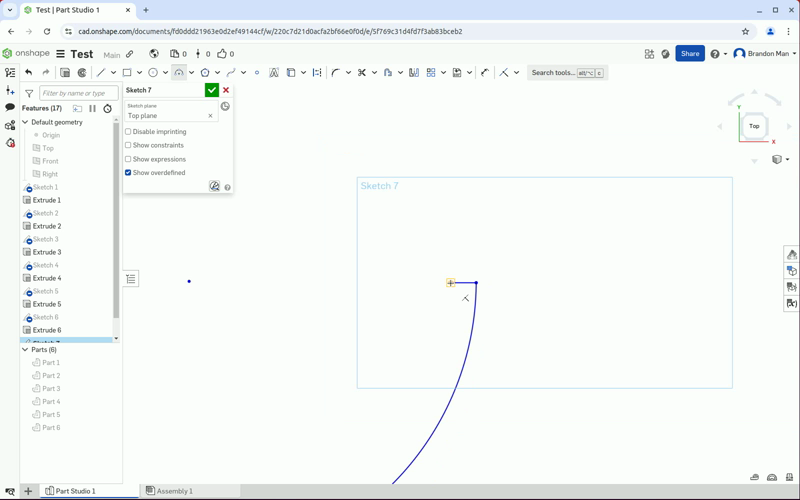
scroll(-6)
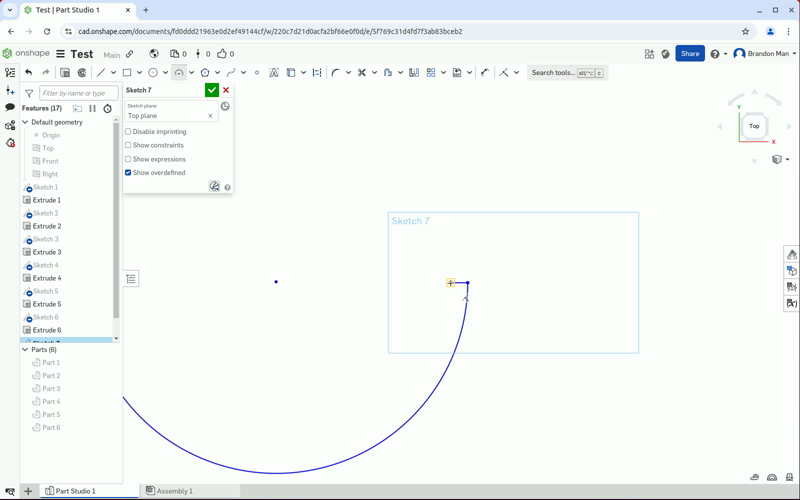
scroll(-6)
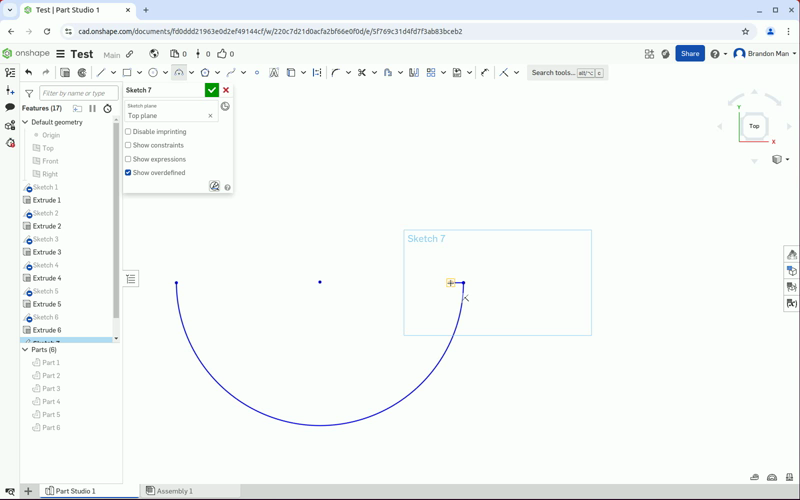
scroll(-6)
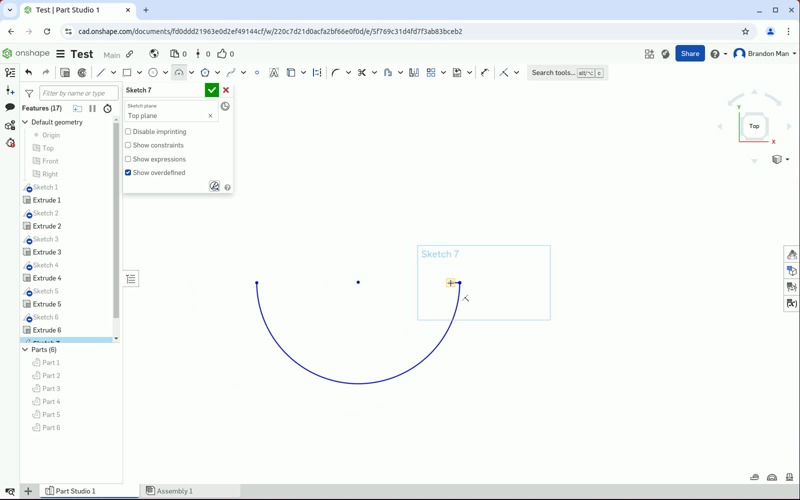
scroll(-6)
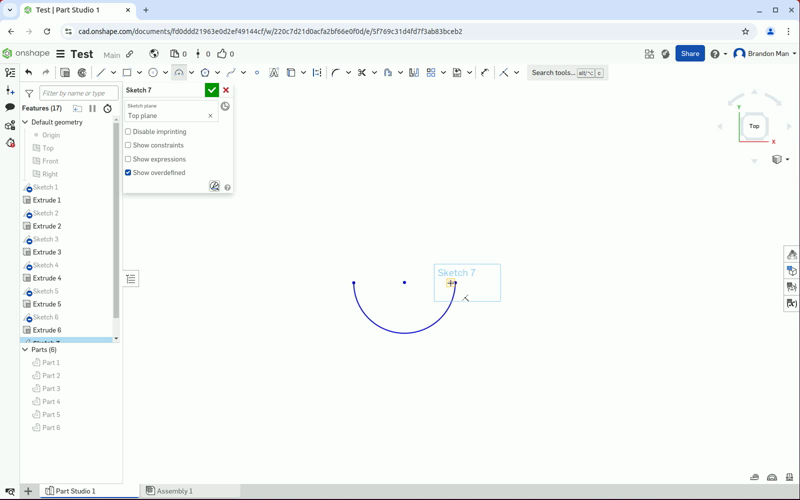
key_down(shift)
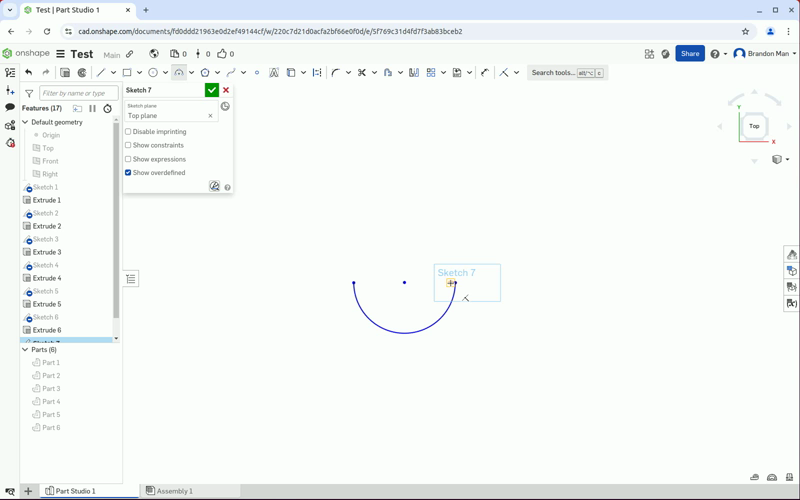
mouse_move(358, 282)
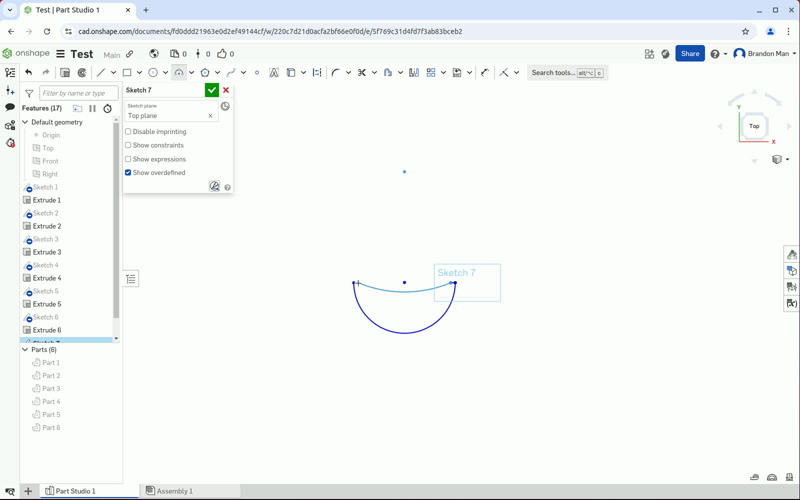
click(358, 282)
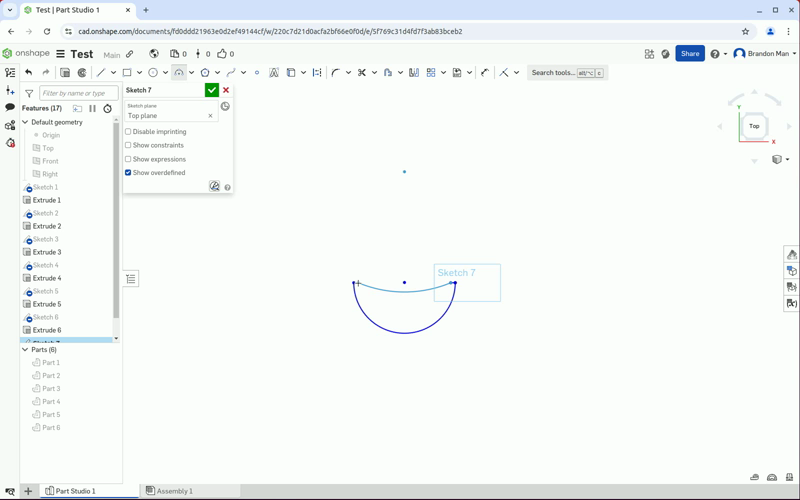
mouse_move(404, 329)
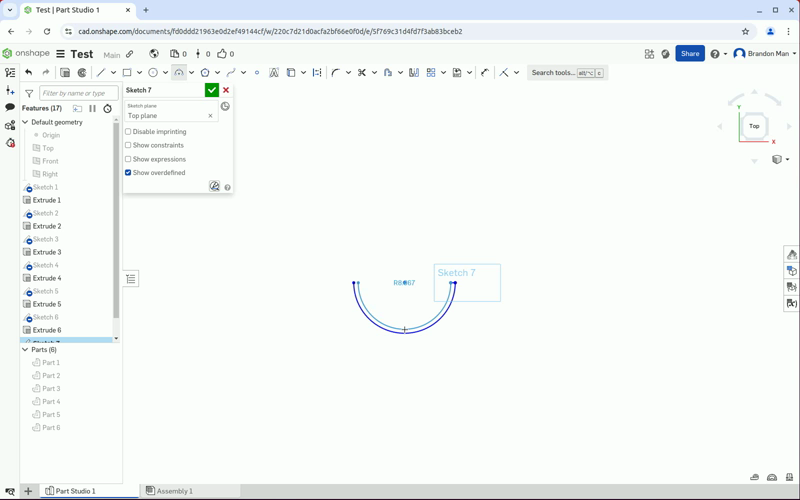
scroll(6)
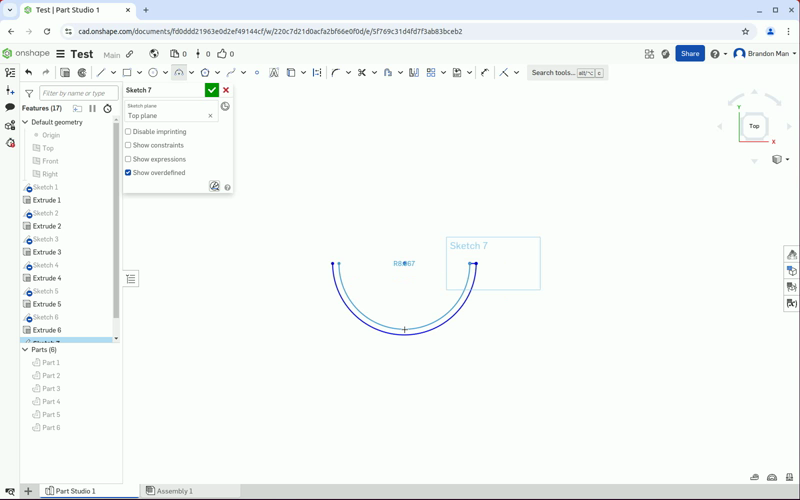
scroll(6)
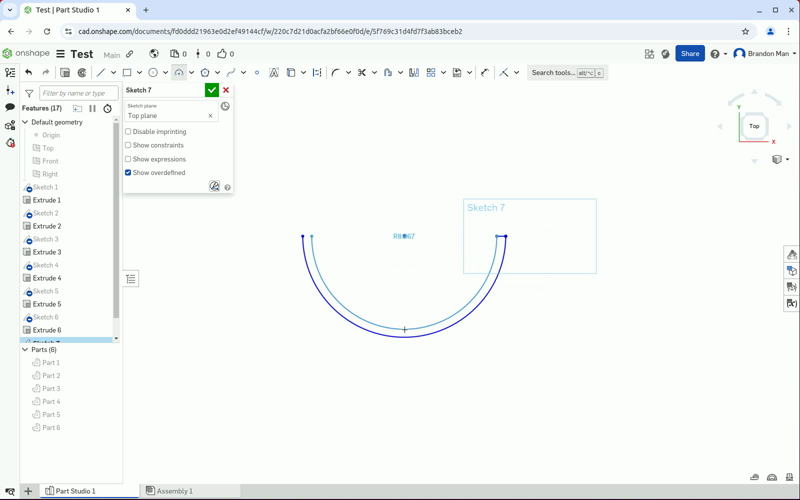
scroll(6)
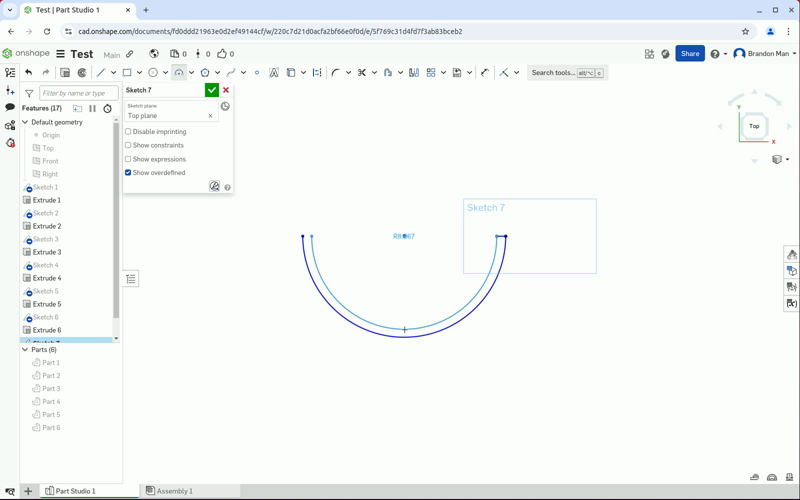
scroll(6)
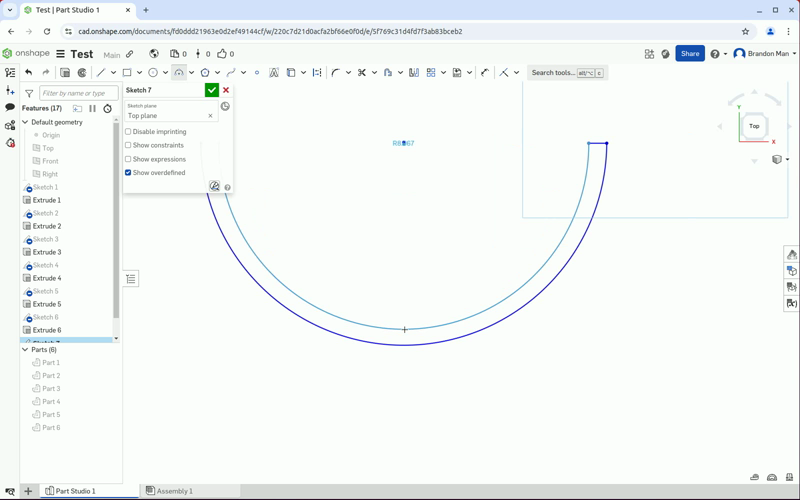
scroll(6)
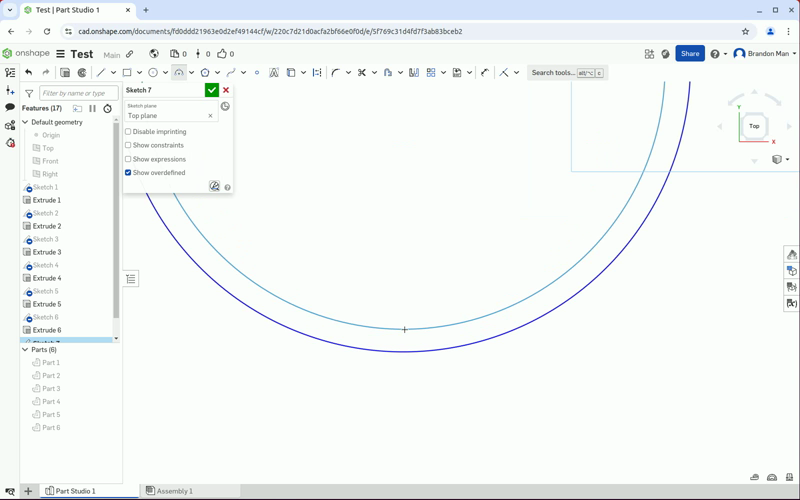
scroll(6)
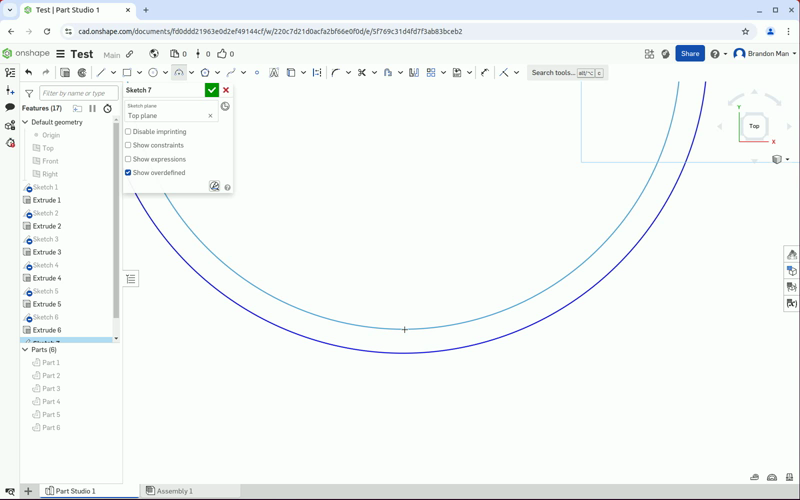
scroll(6)
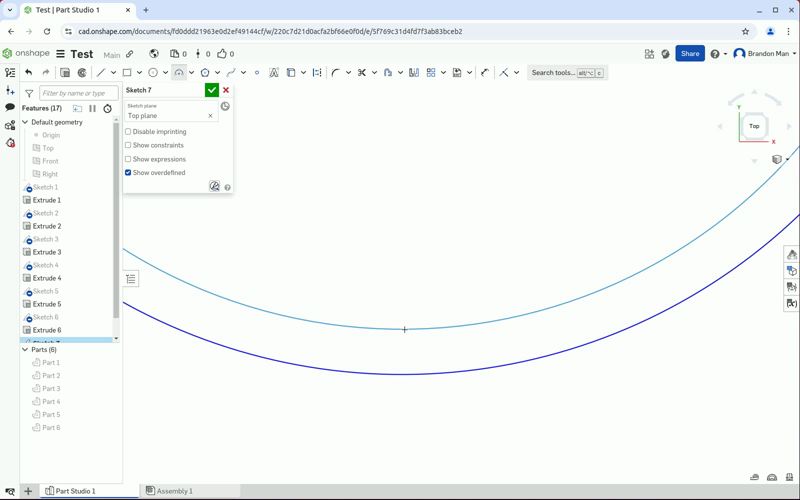
click(404, 329)
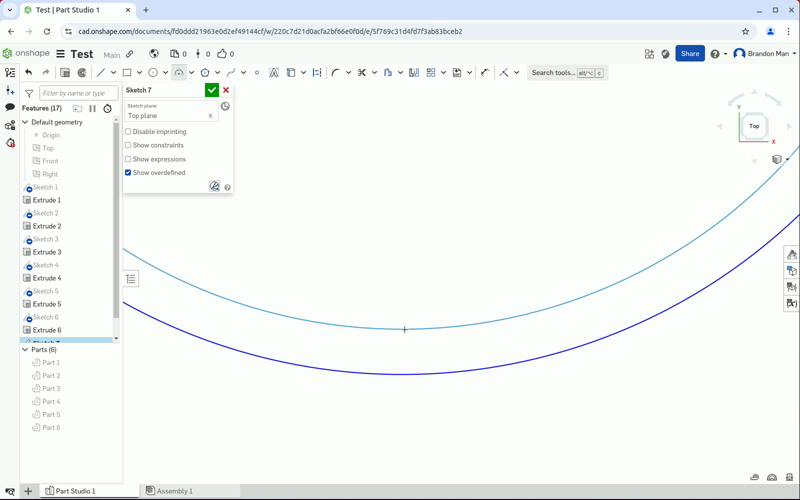
scroll(-6)
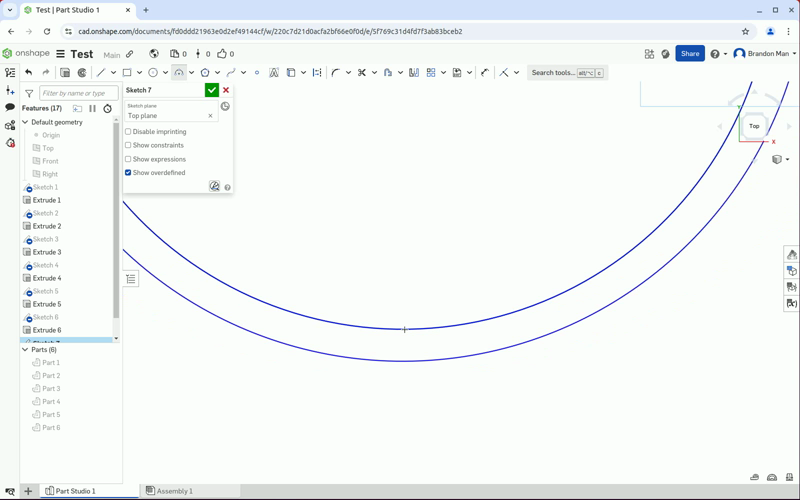
scroll(-6)
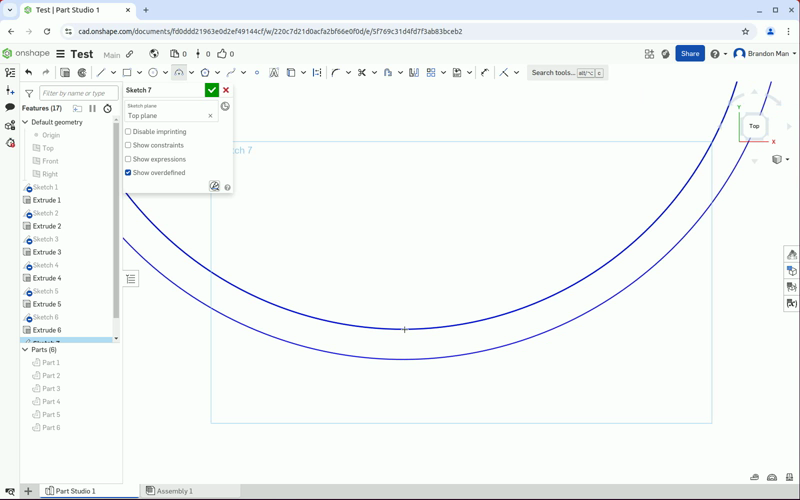
scroll(-6)
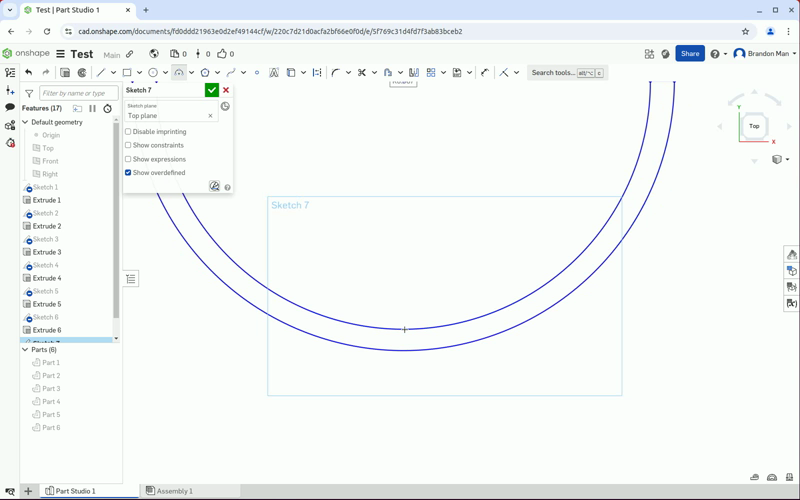
scroll(-6)
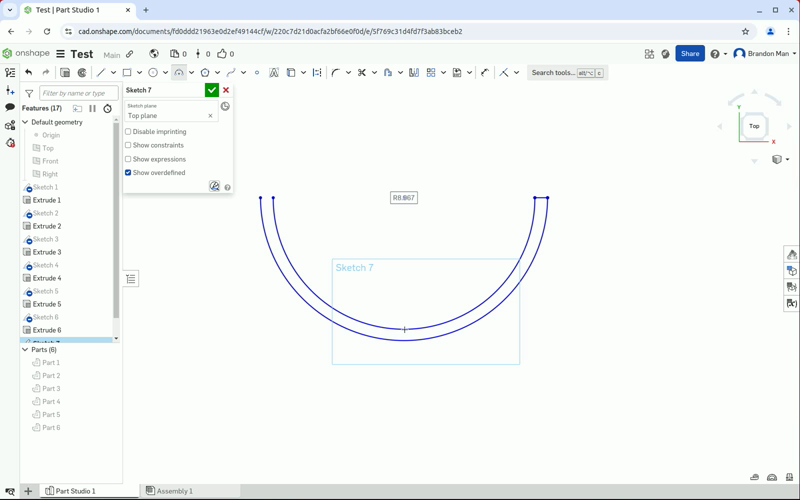
scroll(-6)
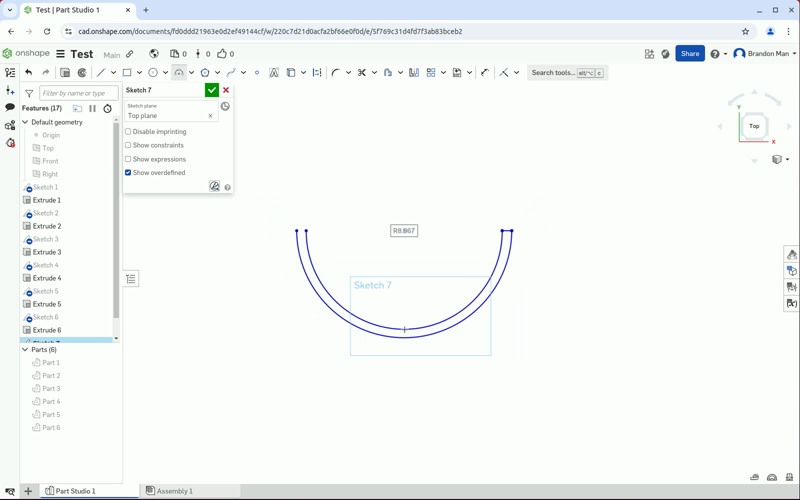
scroll(-6)
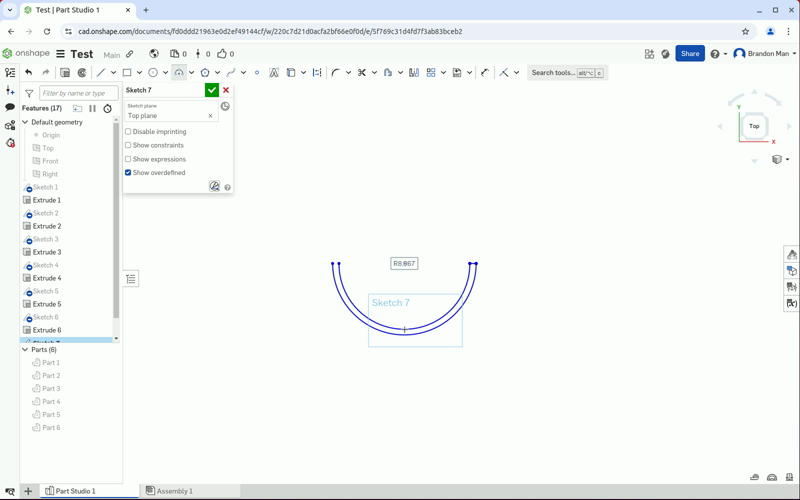
scroll(-6)
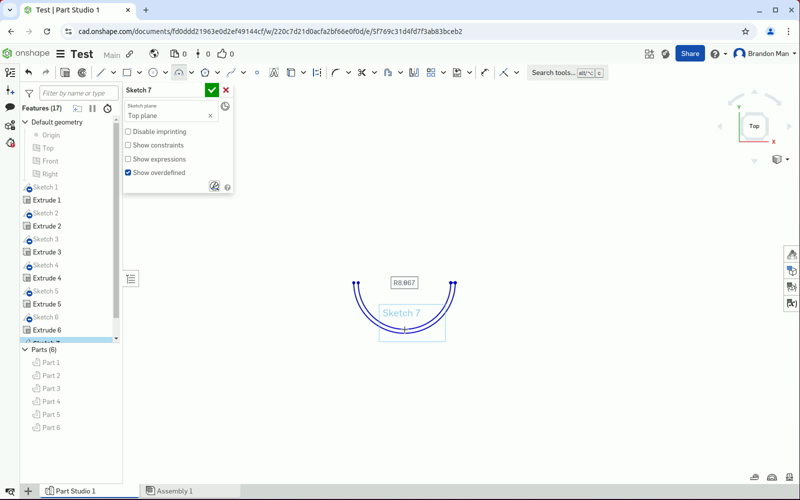
key_up(shift)
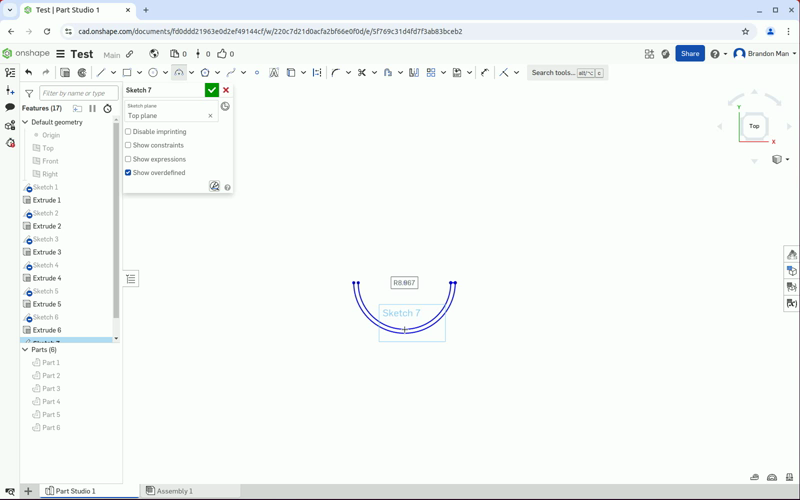
key(esc)
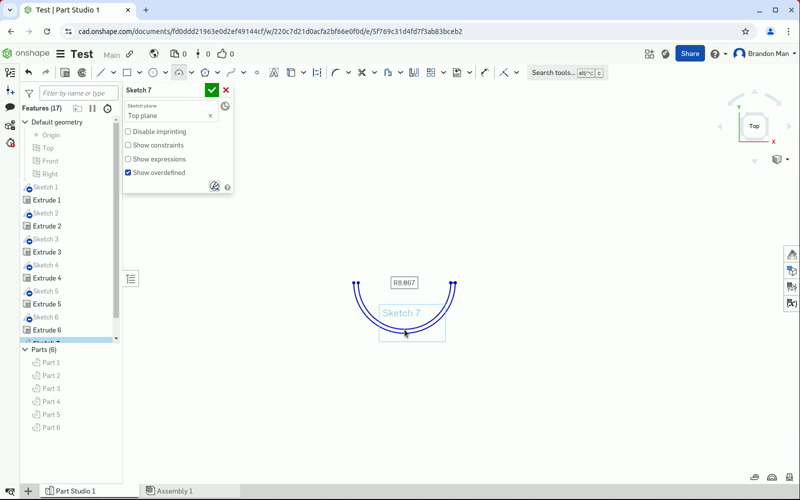
key(l)
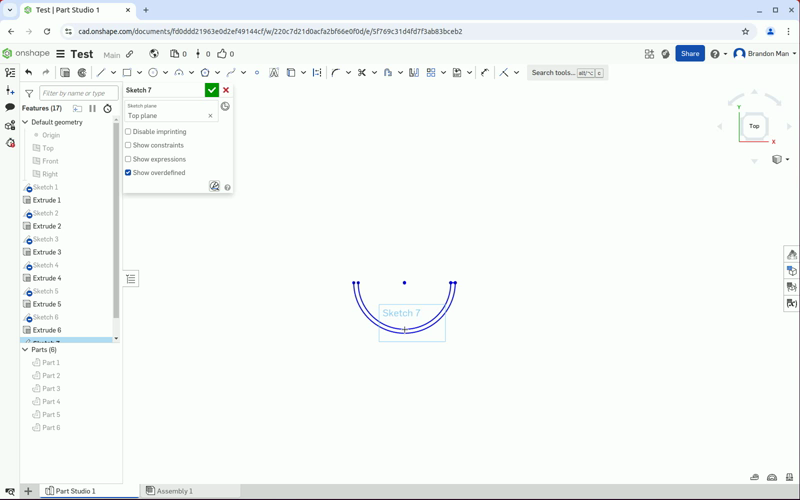
mouse_move(358, 282)
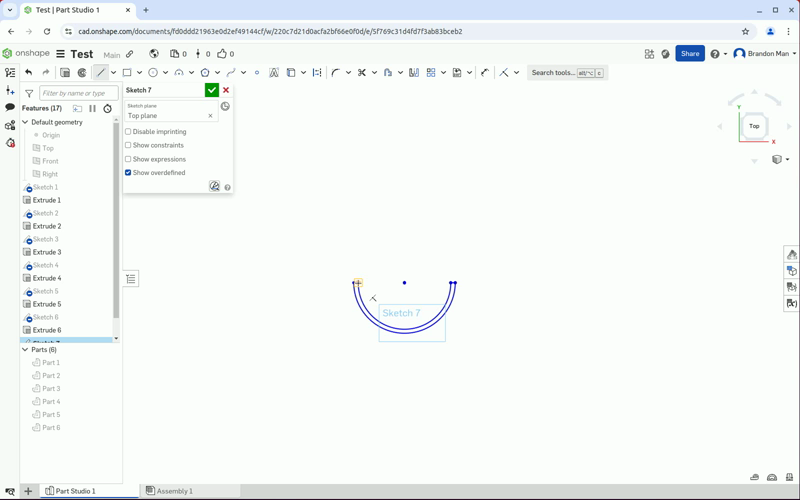
click(358, 282)
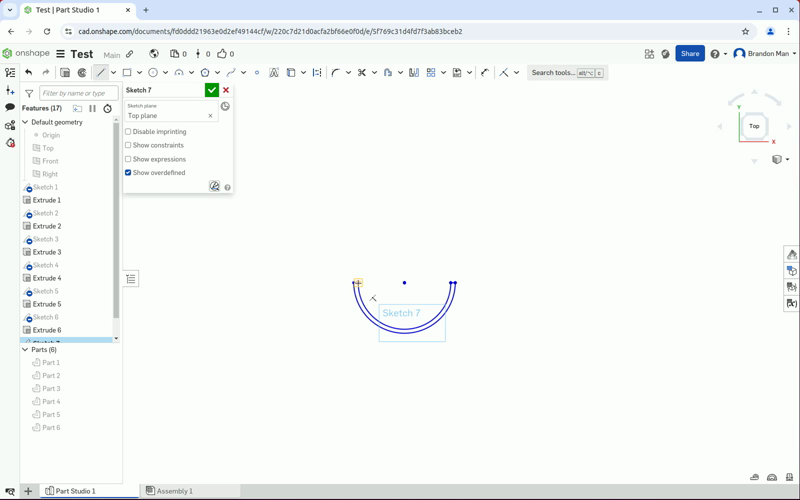
mouse_move(388, 282)
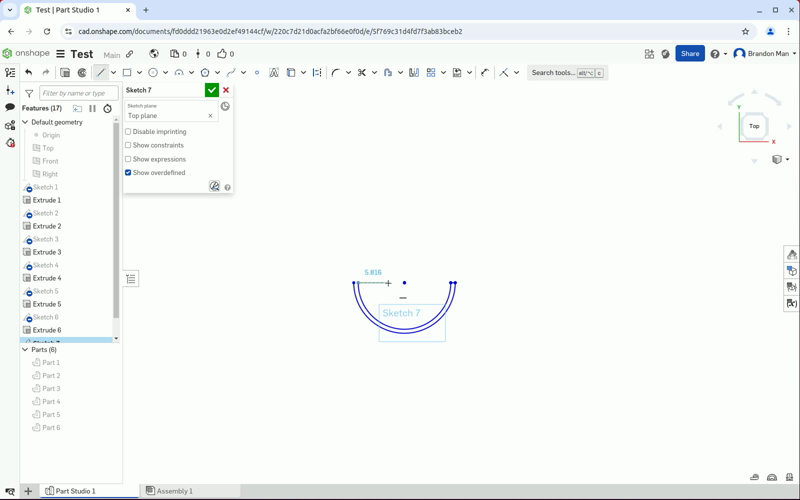
key_down(shift)
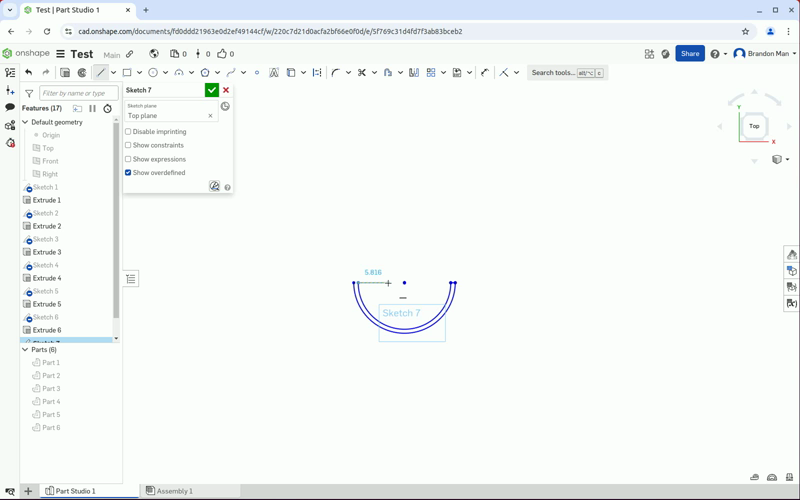
mouse_move(353, 282)
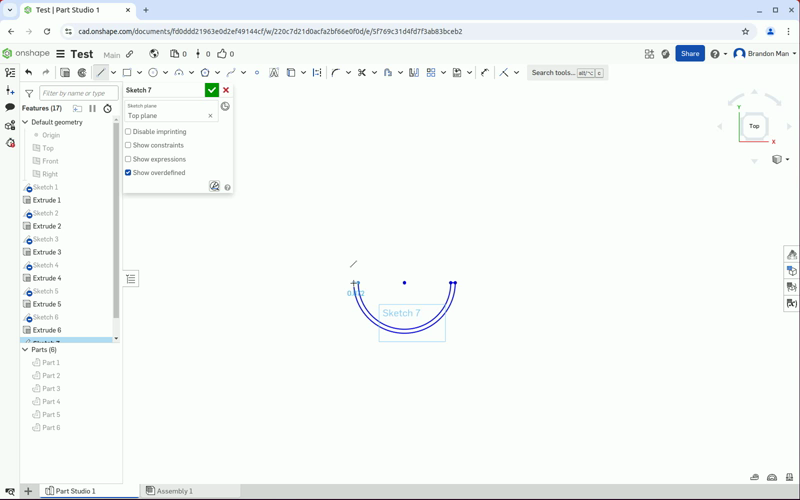
scroll(6)
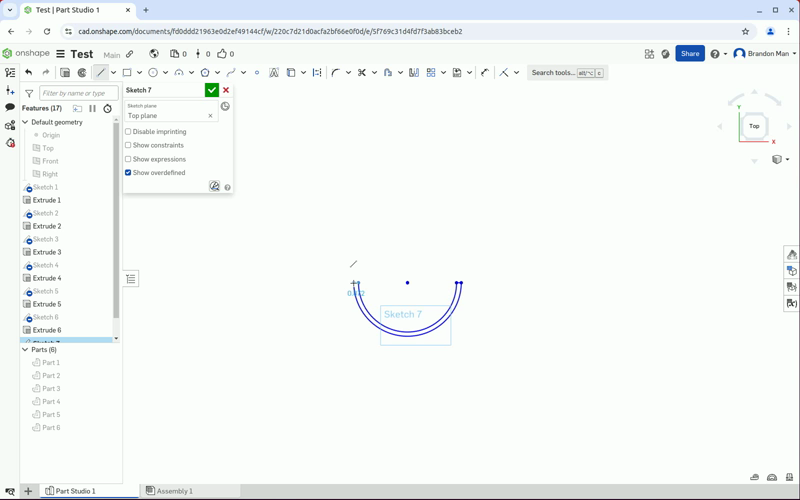
scroll(6)
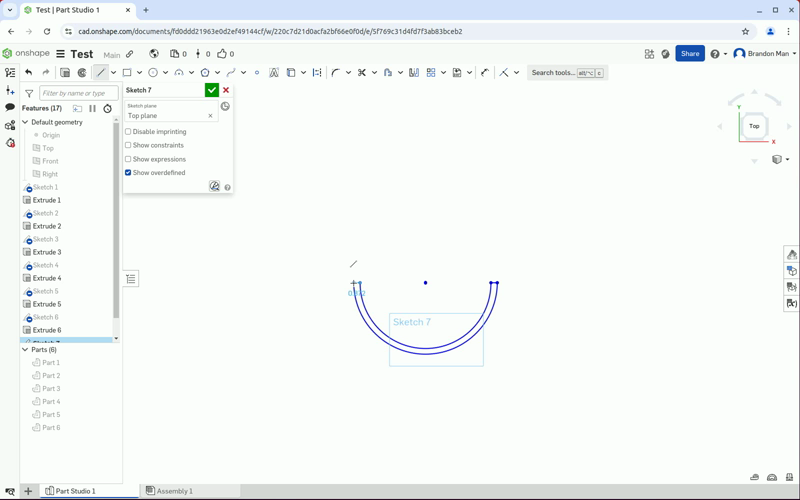
scroll(6)
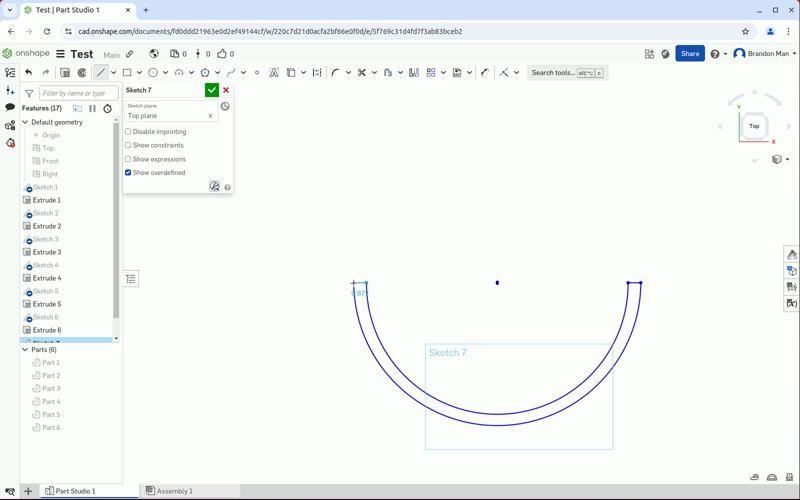
scroll(6)
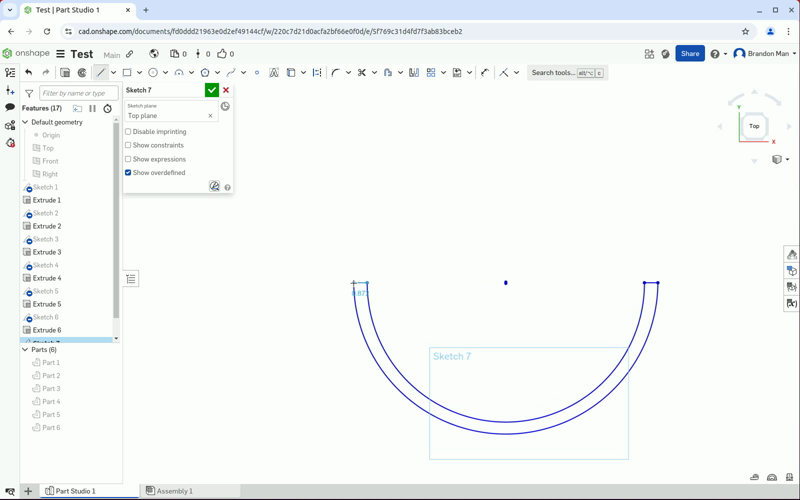
scroll(6)
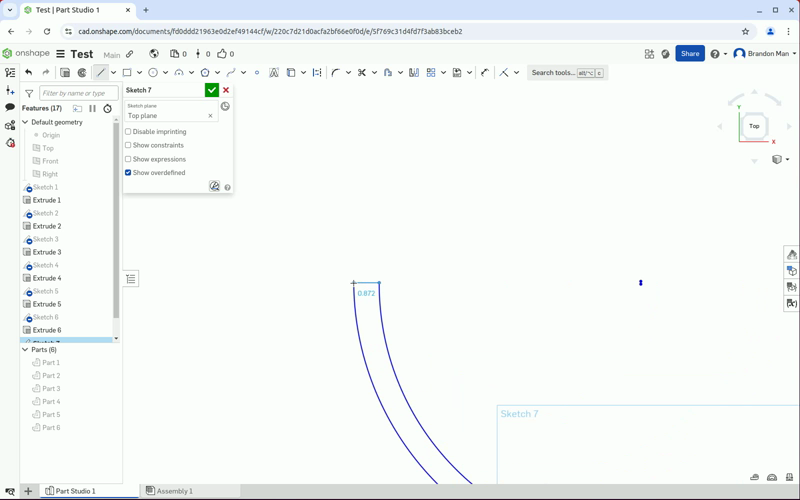
scroll(6)
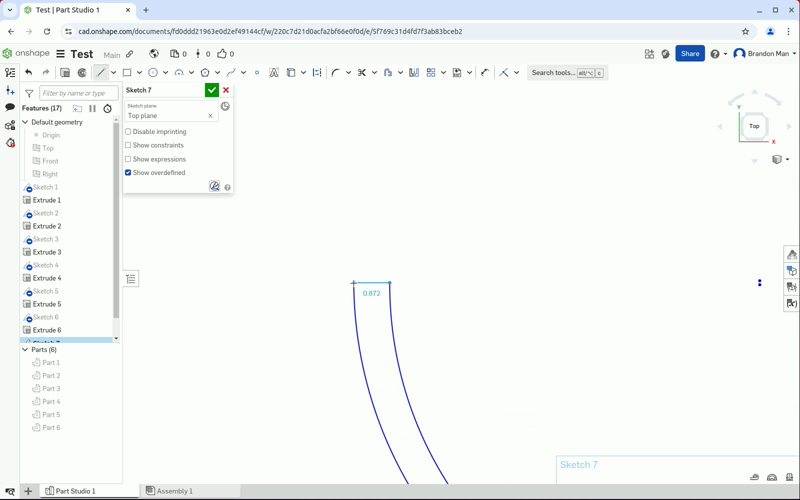
scroll(6)
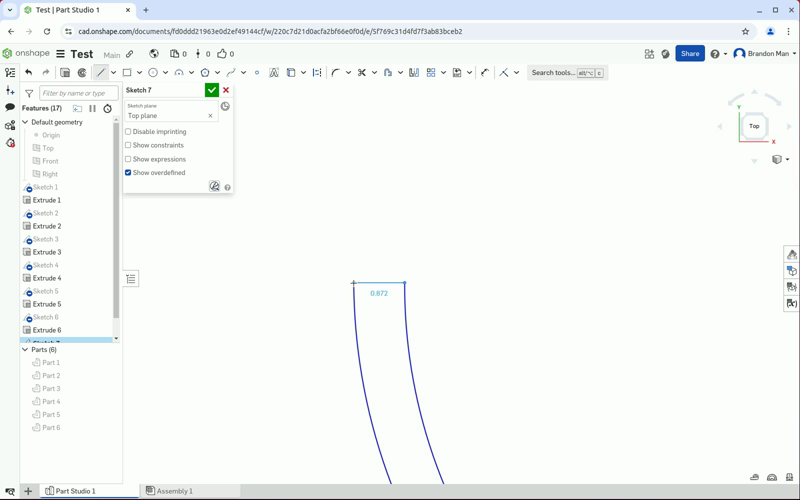
key_up(shift)
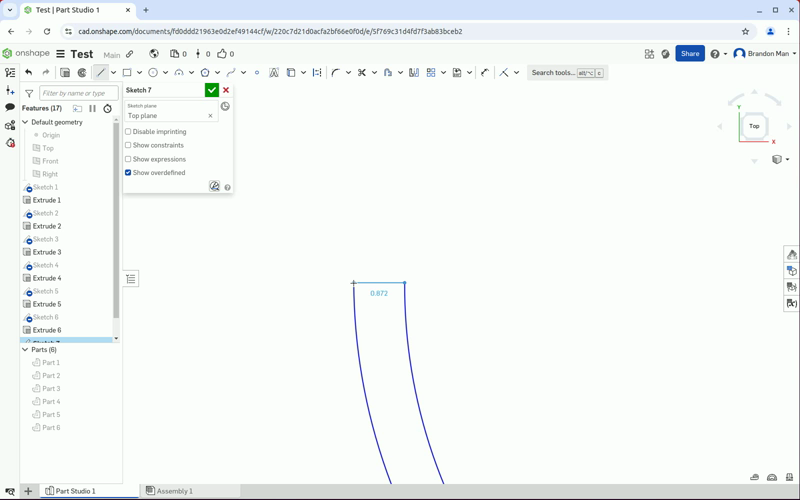
click(353, 282)
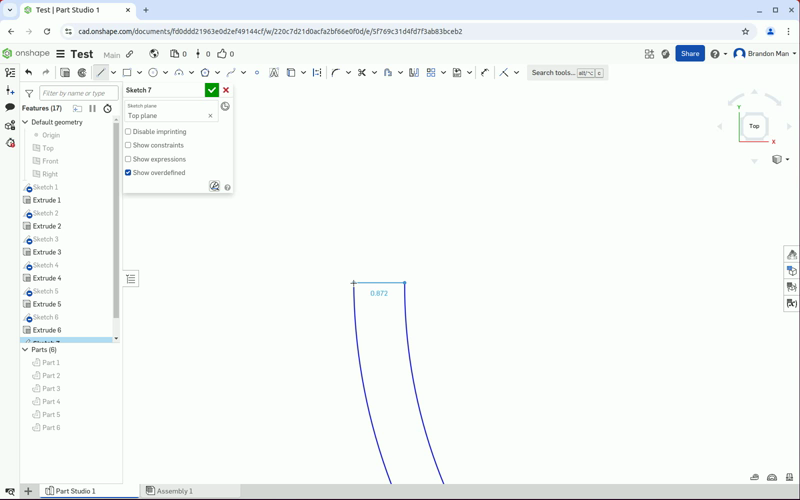
scroll(-6)
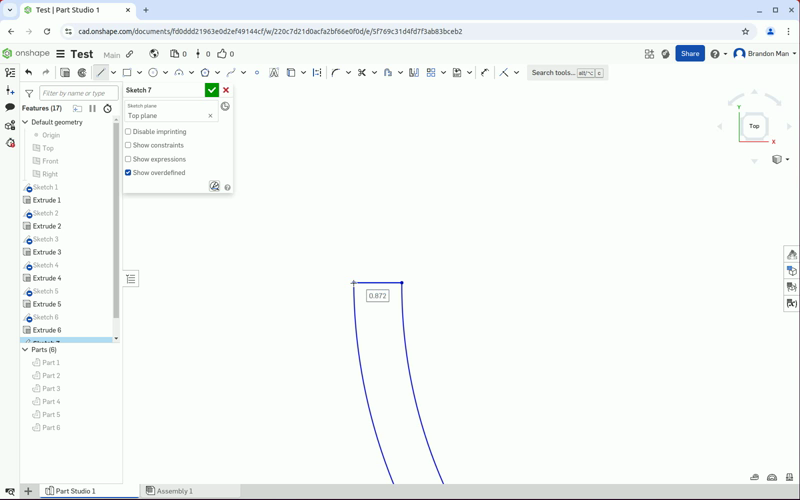
scroll(-6)
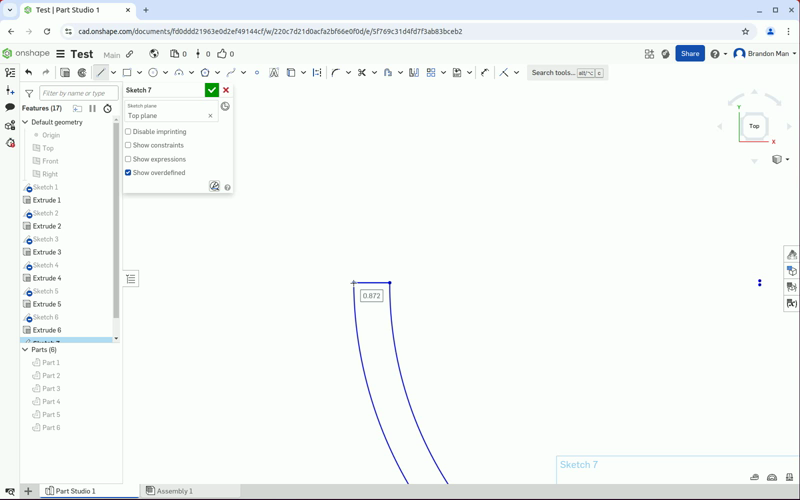
scroll(-6)
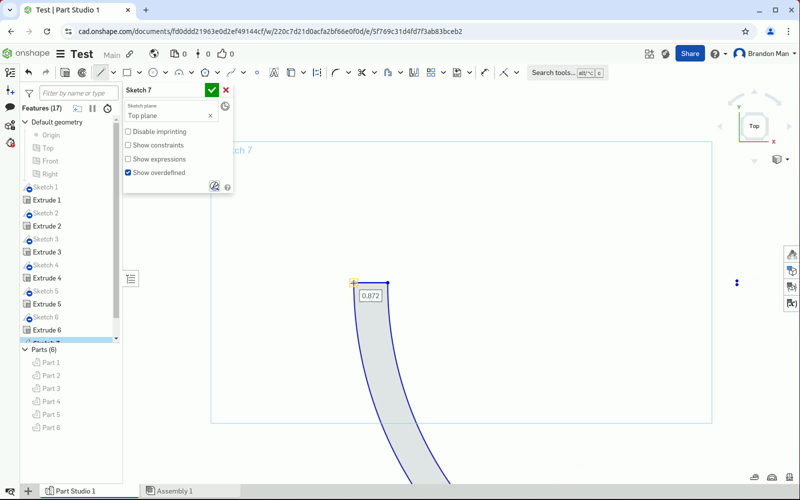
scroll(-6)
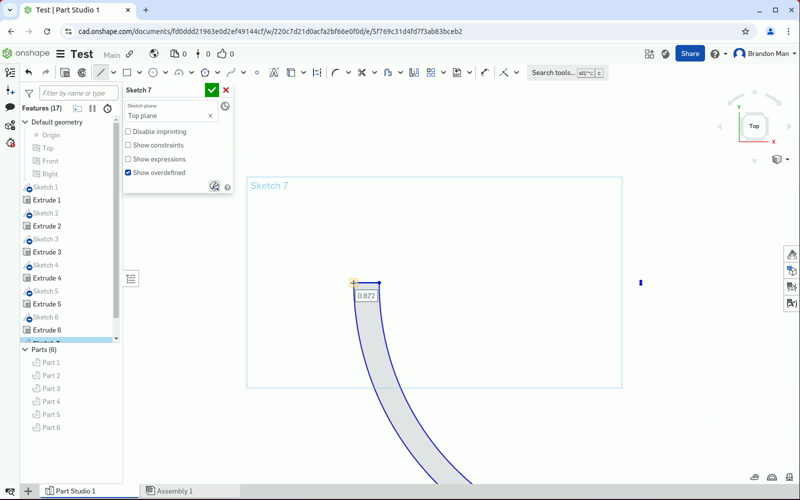
scroll(-6)
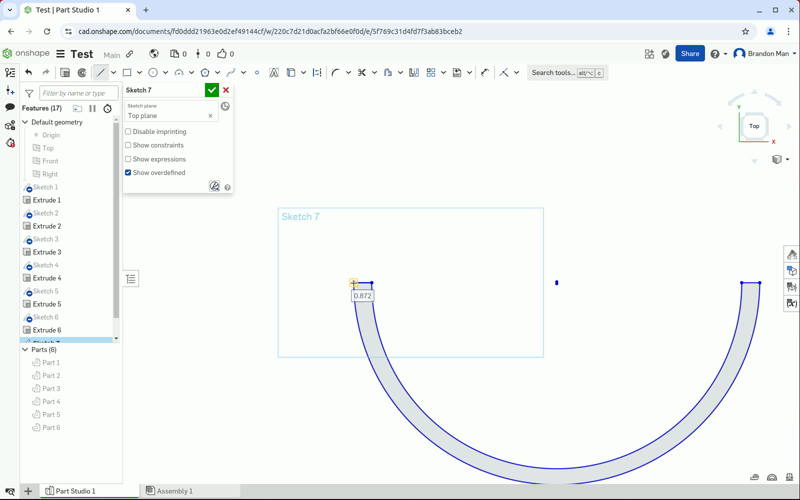
scroll(-6)
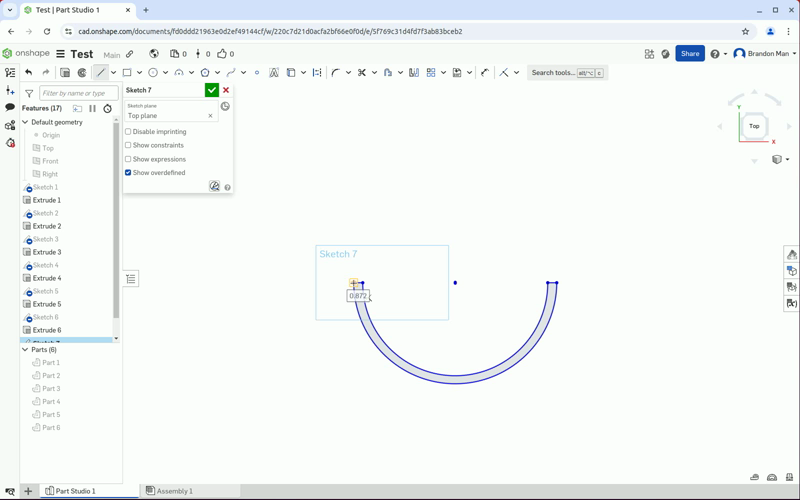
scroll(-6)
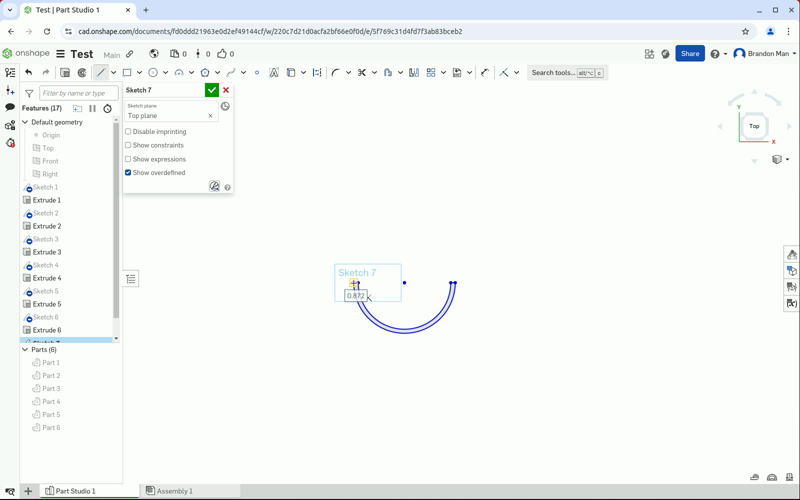
key(esc)
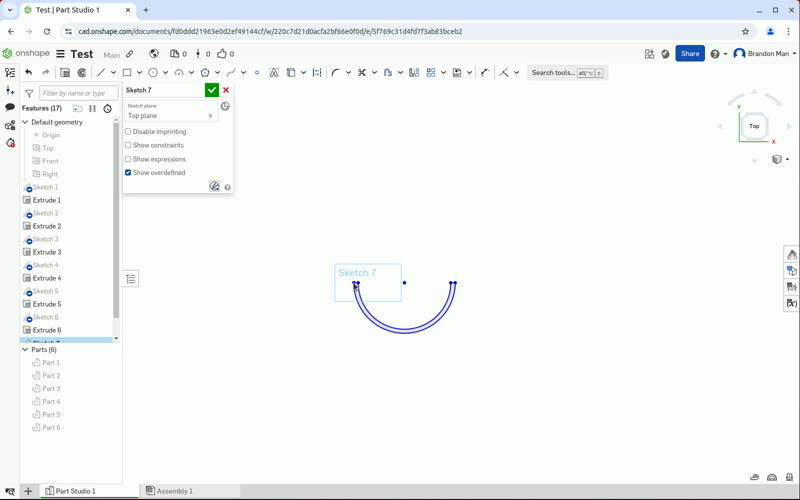
mouse_move(425, 321)
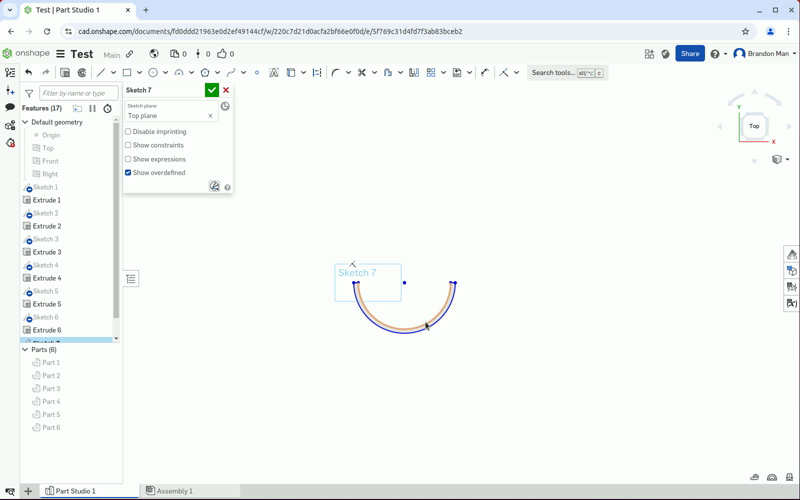
scroll(6)
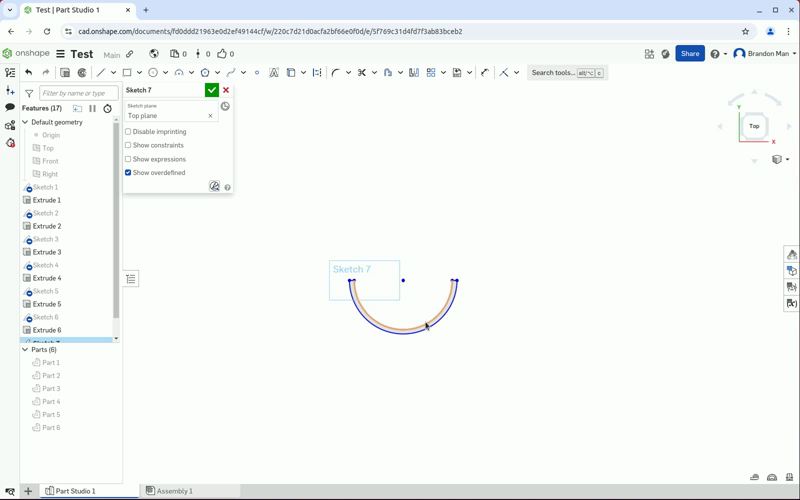
scroll(6)
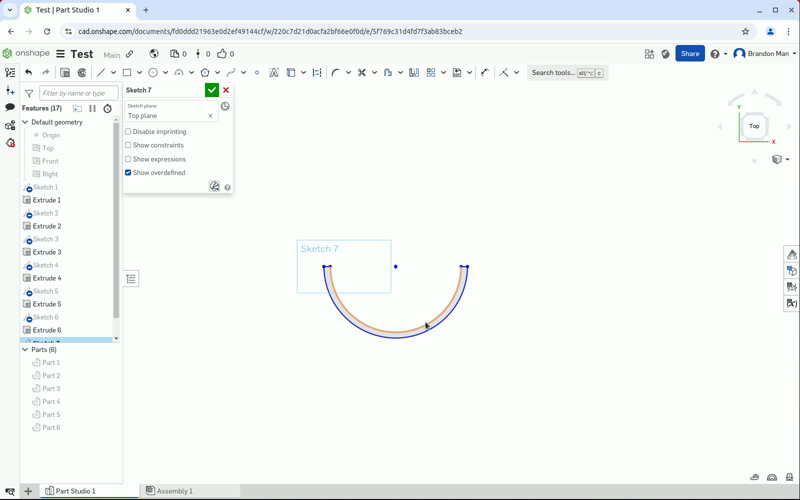
scroll(6)
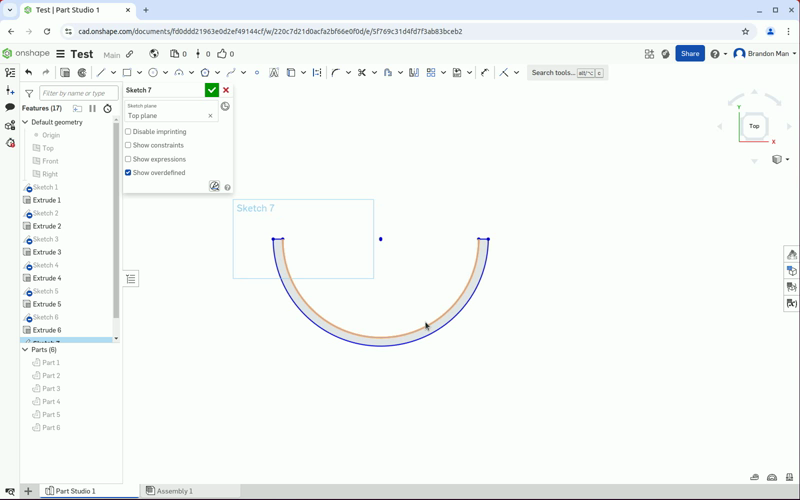
scroll(6)
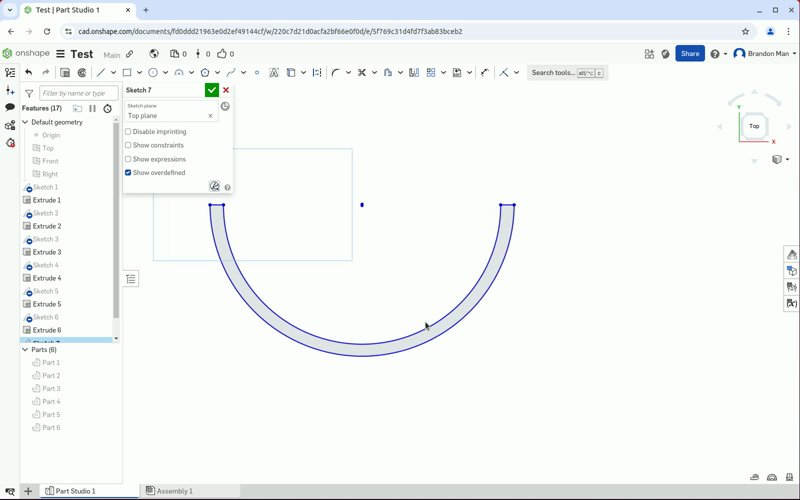
scroll(6)
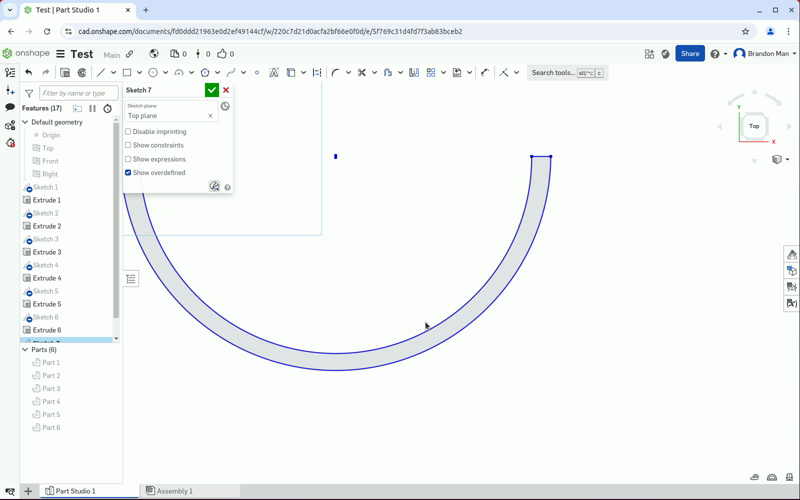
scroll(6)
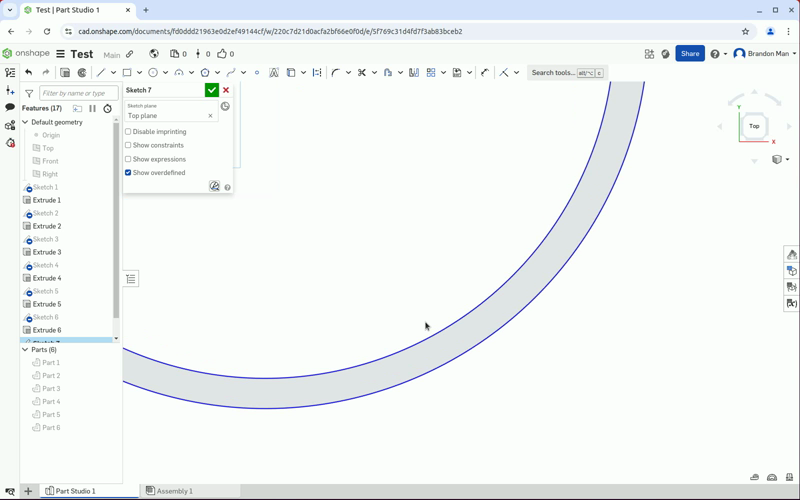
scroll(6)
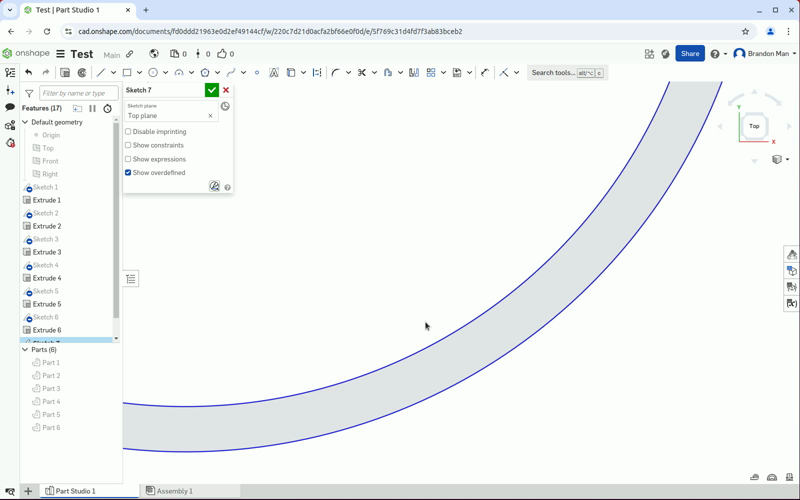
click(425, 321)
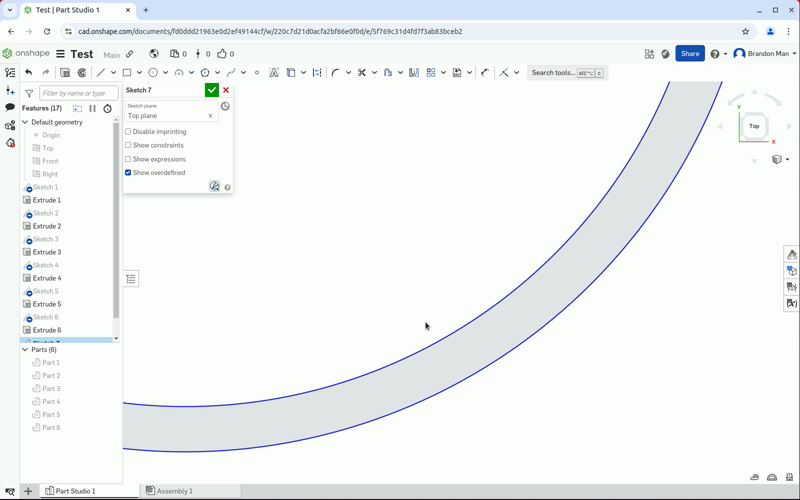
scroll(-6)
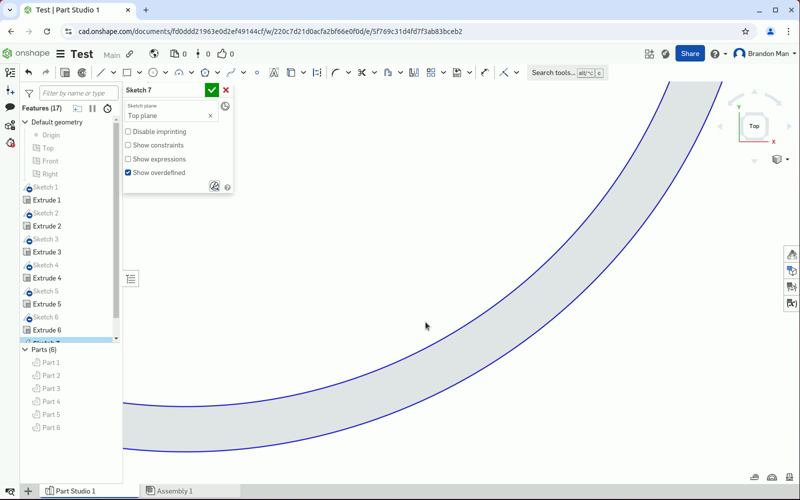
scroll(-6)
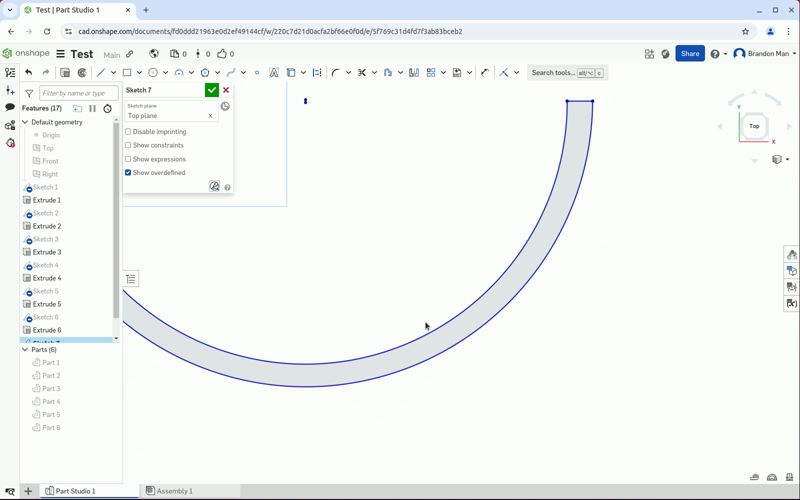
scroll(-6)
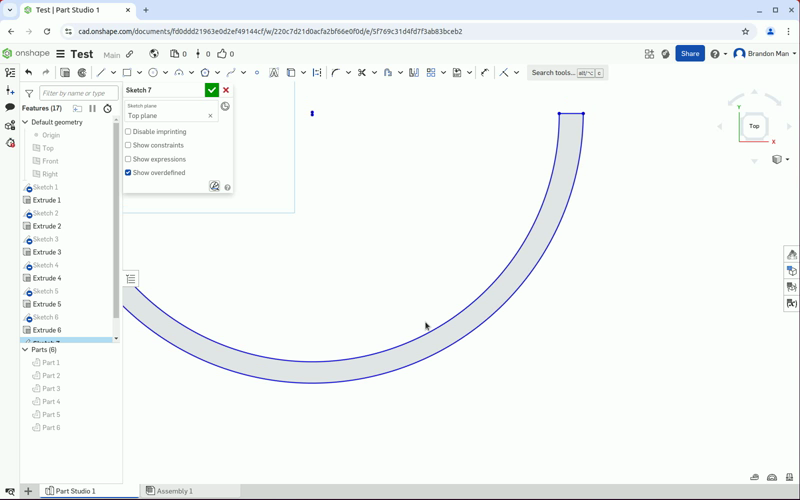
scroll(-6)
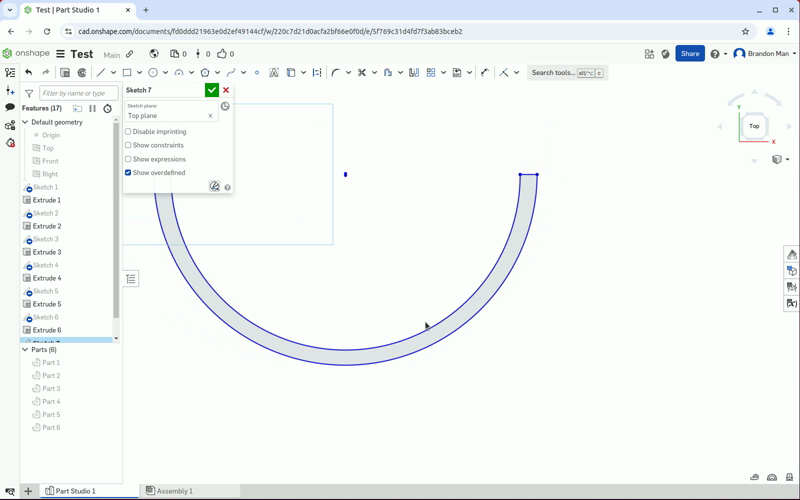
scroll(-6)
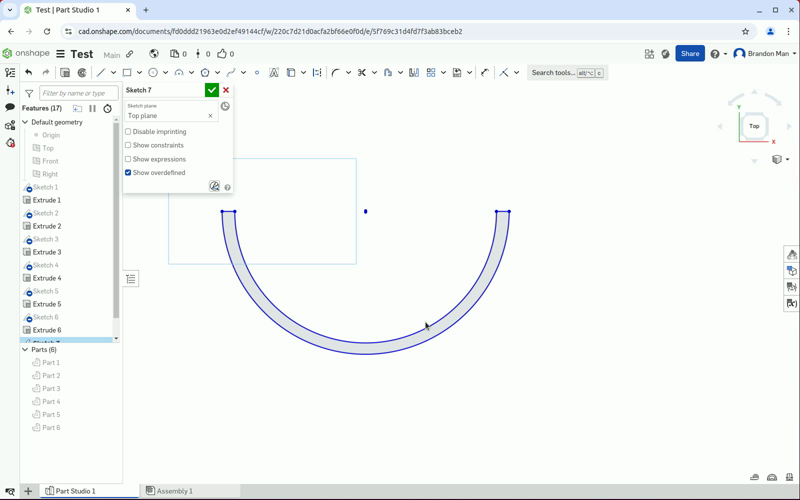
scroll(-6)
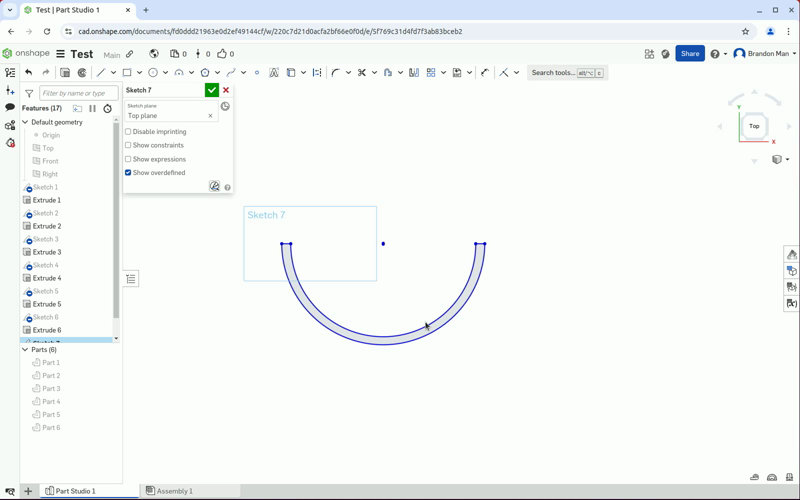
scroll(-6)
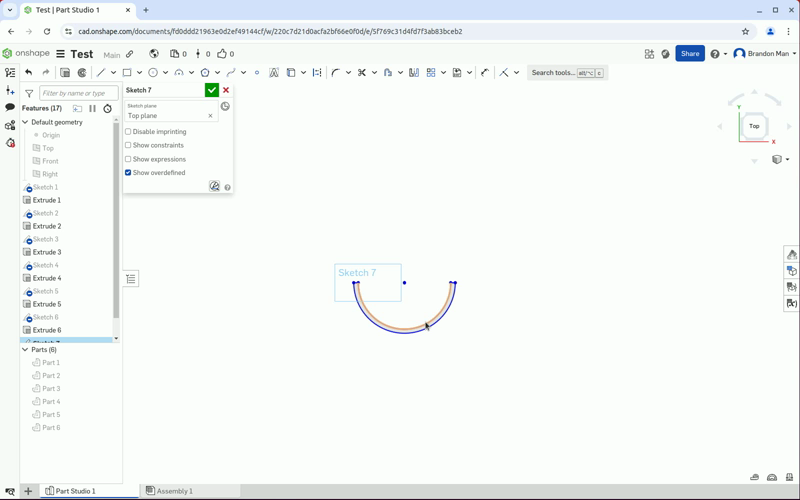
mouse_move(73, 352)
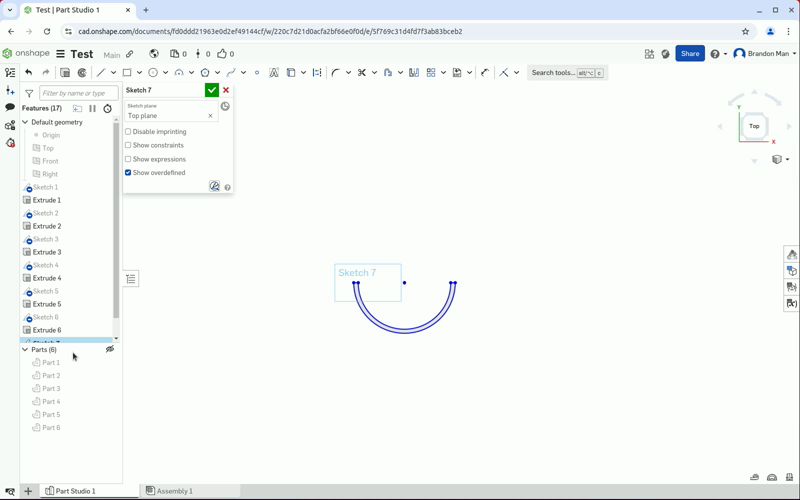
key(shift+y)
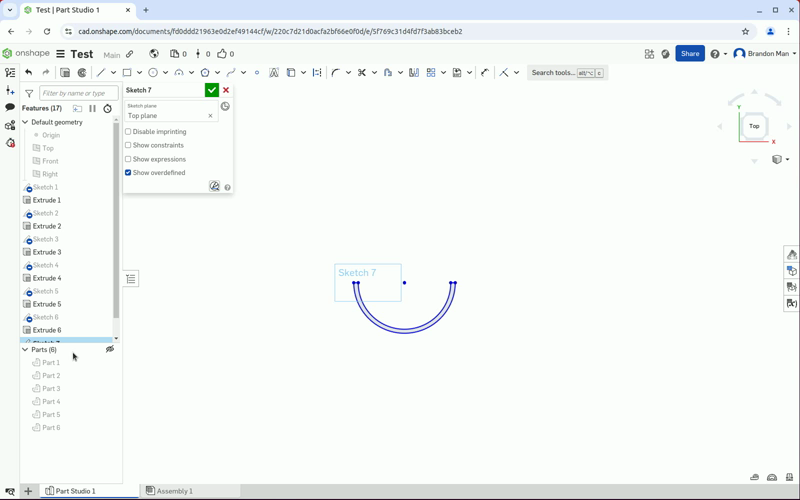
key(shift+e)
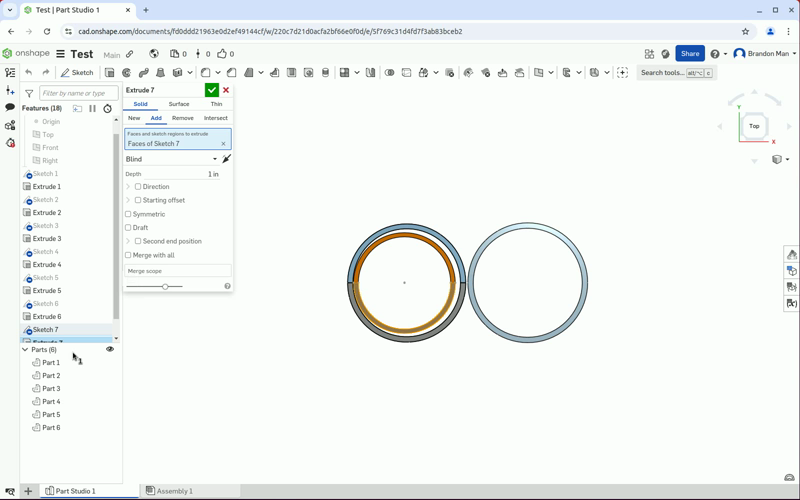
mouse_move(143, 106)
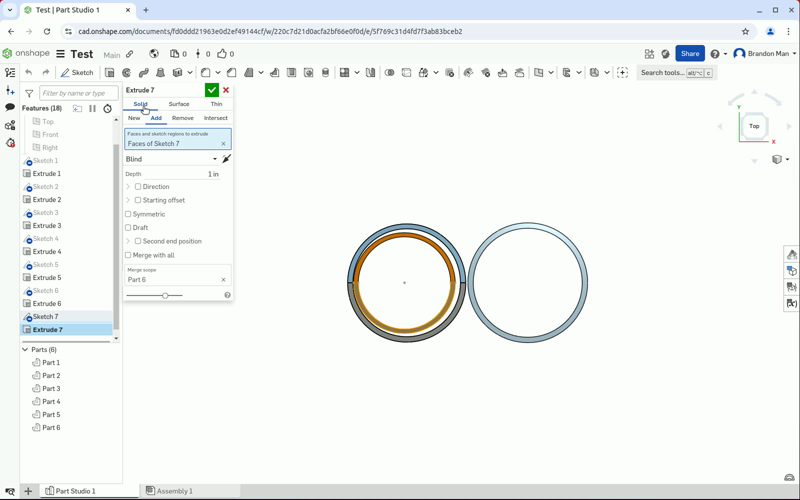
click(143, 106)
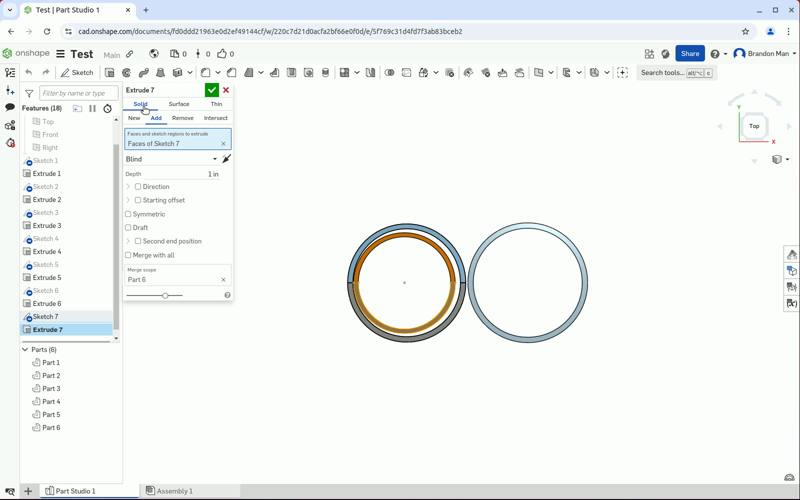
mouse_move(137, 120)
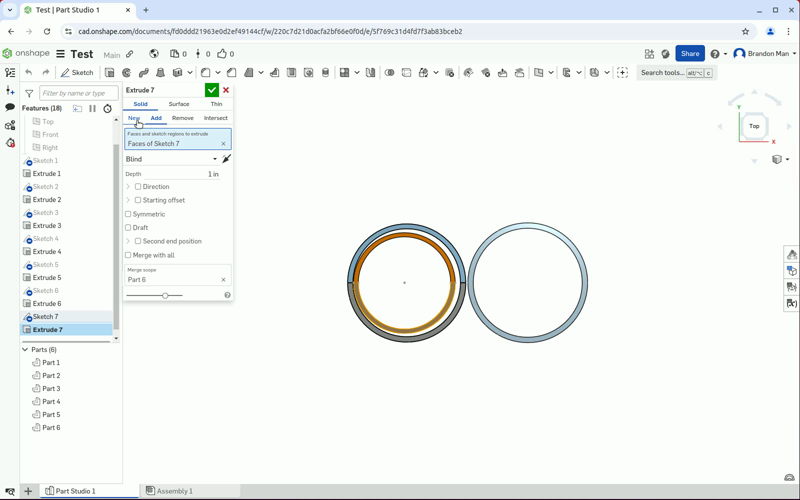
click(137, 120)
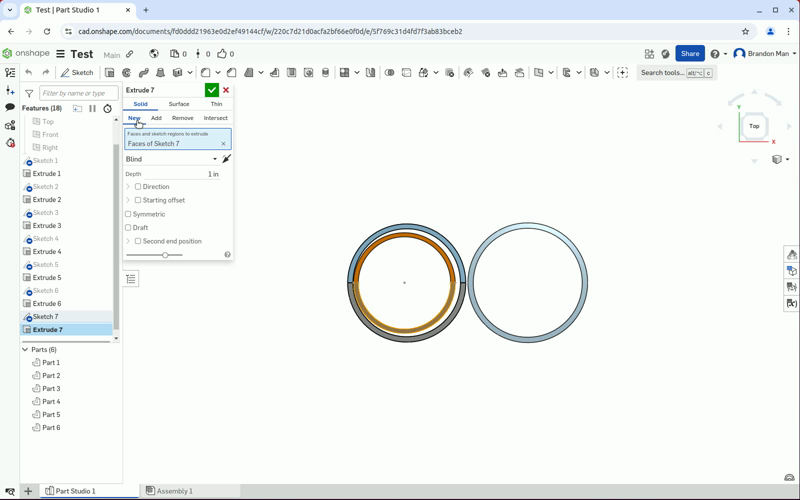
key(tab, 4)
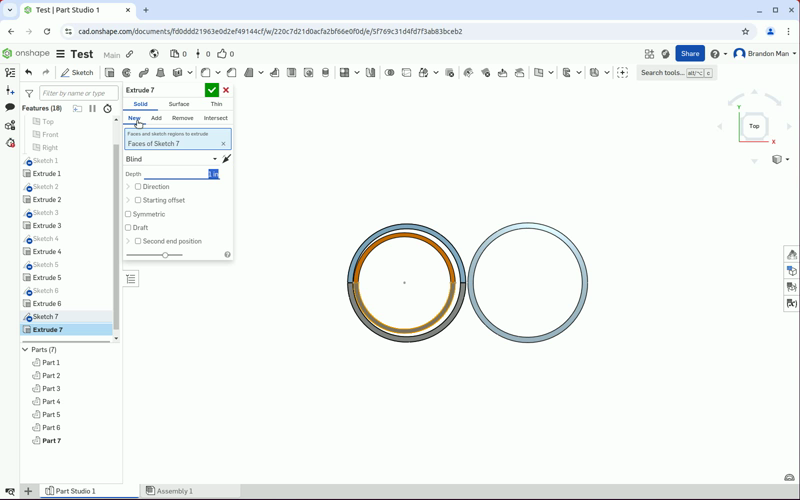
text(0.241)
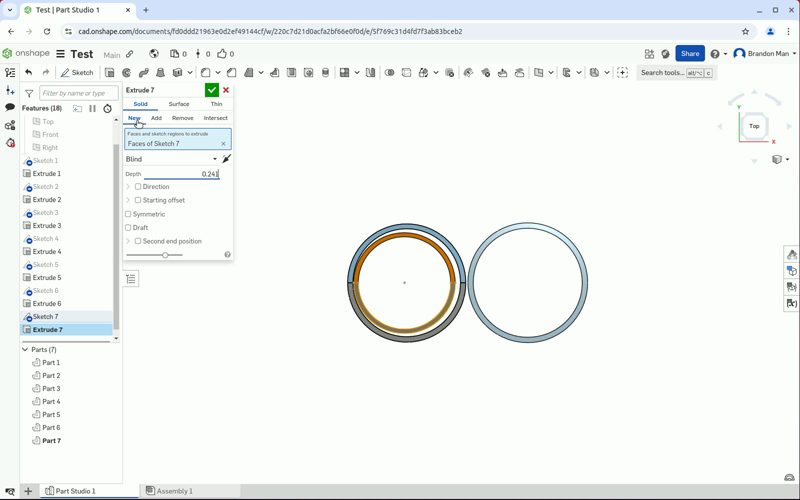
key(enter)
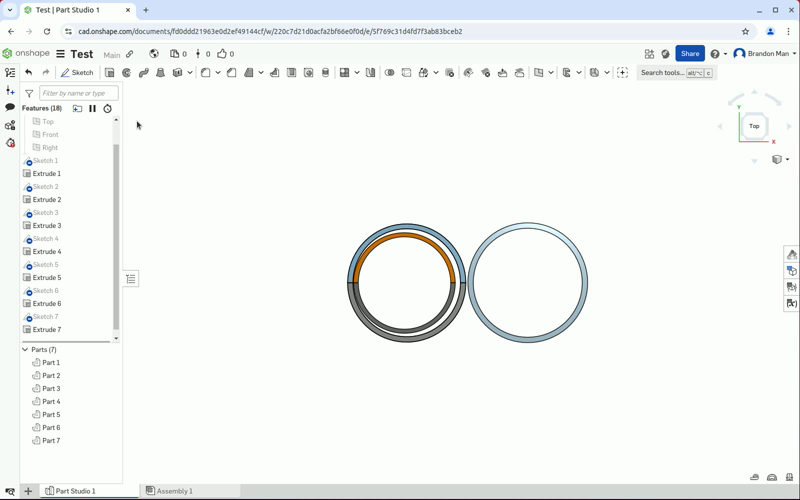
key(shift+h)
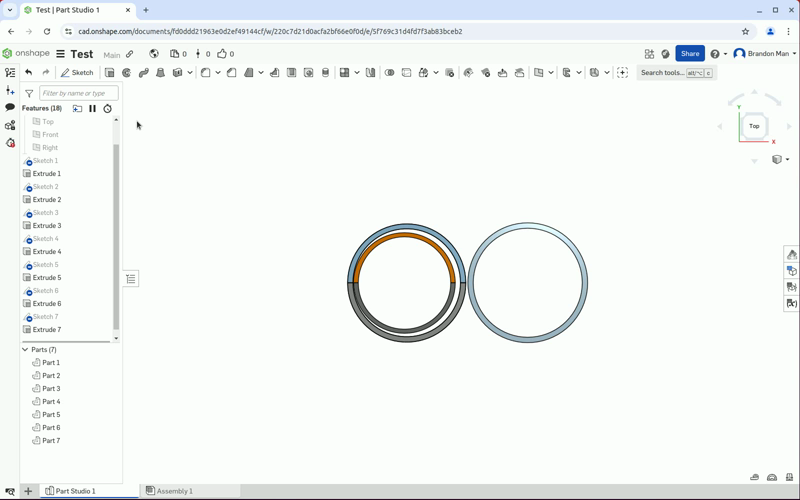
key(shift+h)
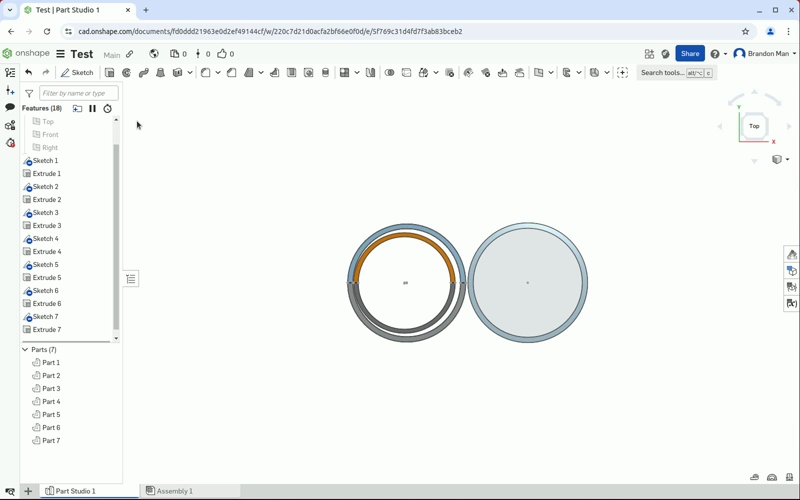
key(shift+7)
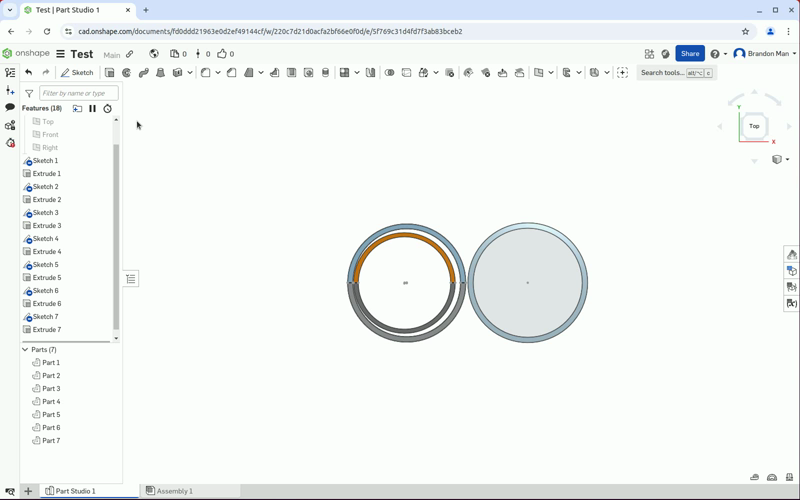
key(up, 3)
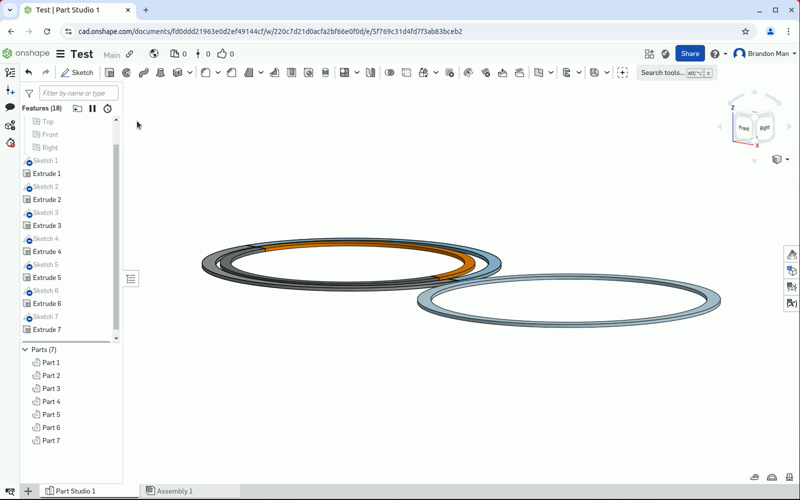
key(left, 3)
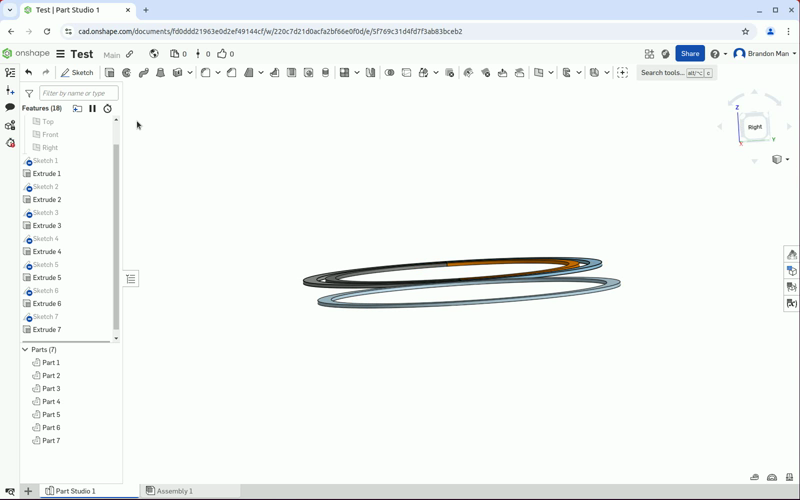
key(right, 3)
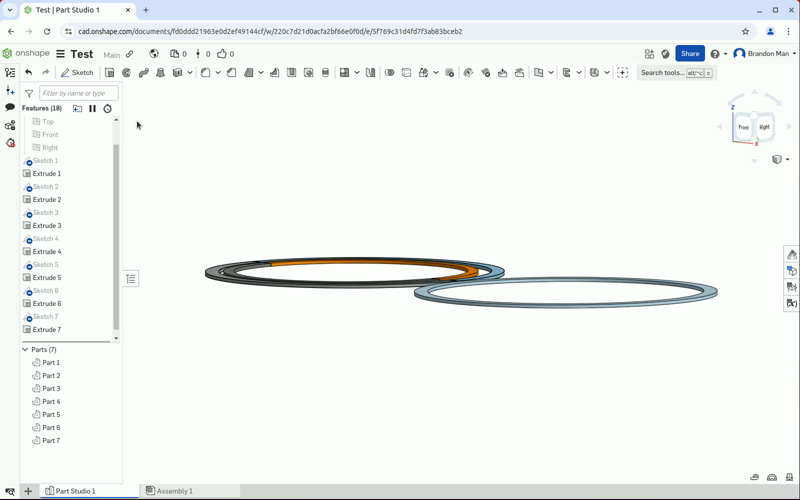
key(down, 3)
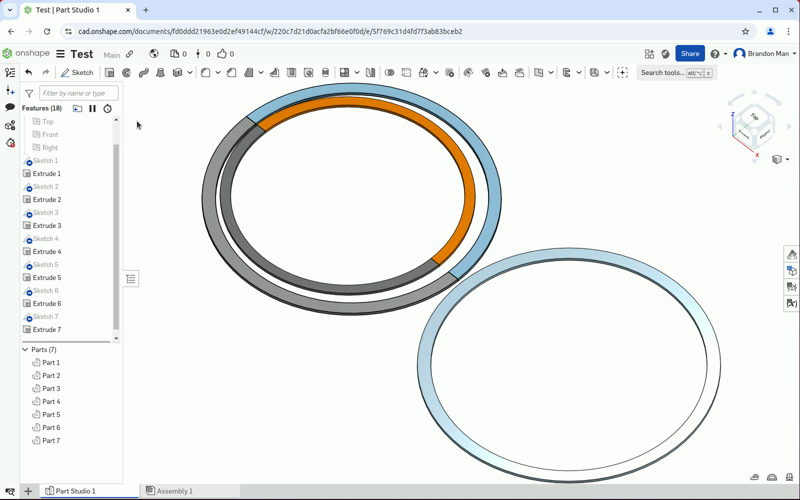
mouse_move(69, 163)
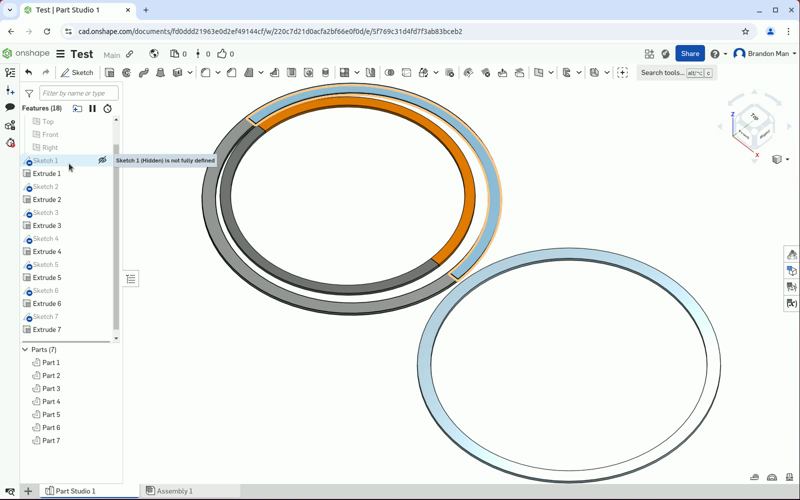
click(69, 163)